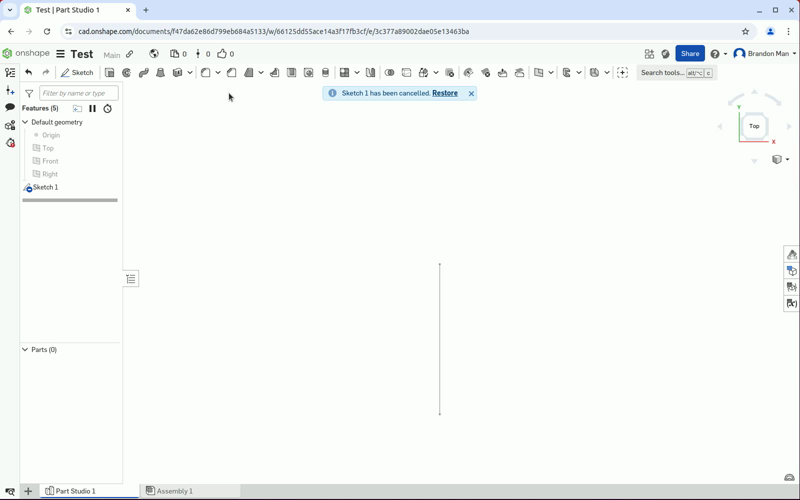
key(shift+h)
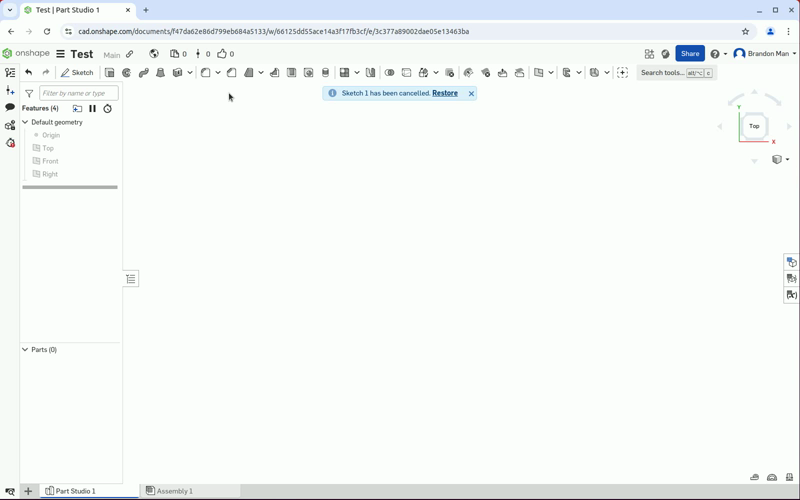
mouse_move(73, 352)
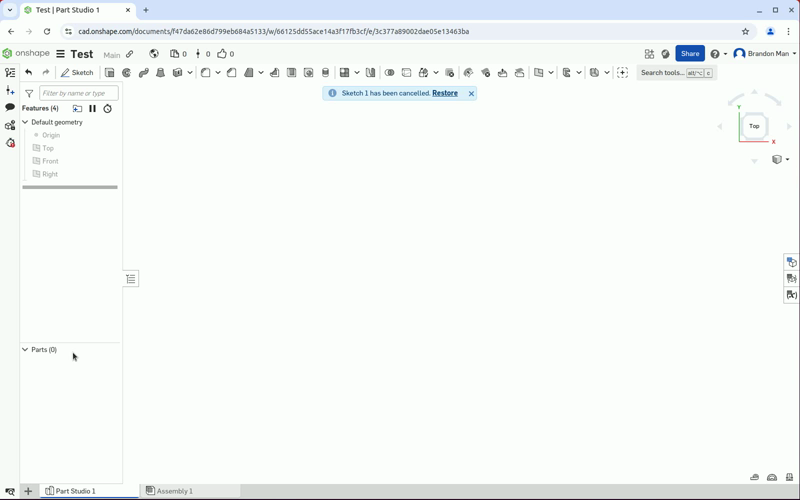
key(y)
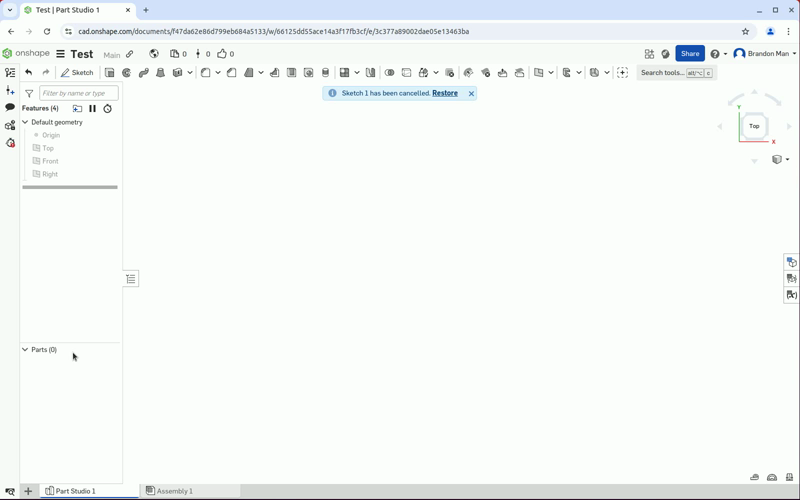
key(shift+p)
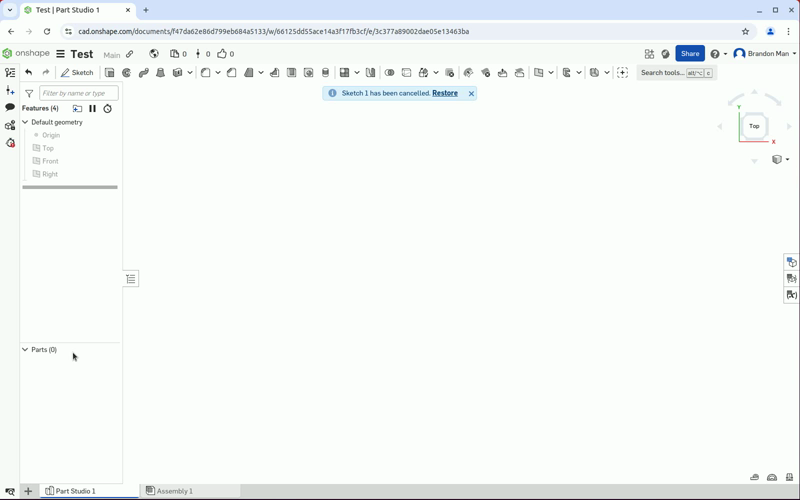
key(space)
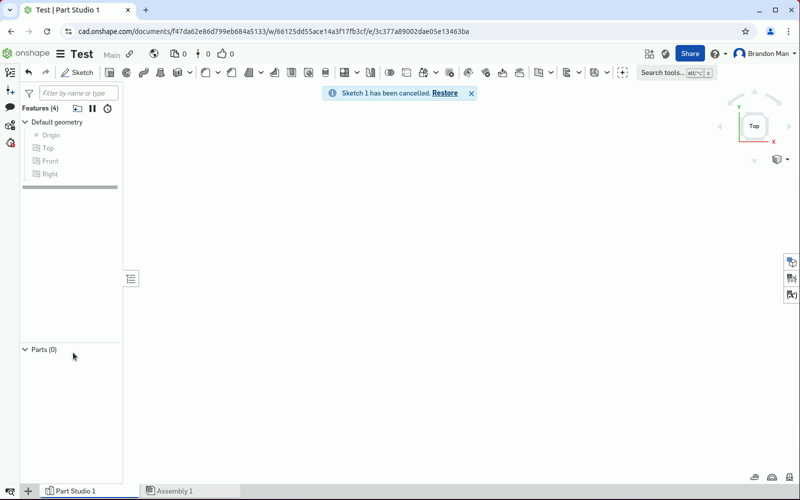
key_down(shift)
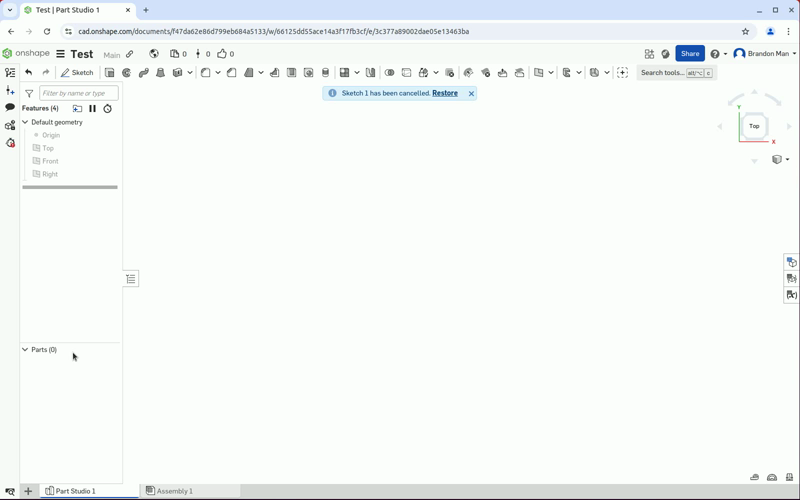
key(up)
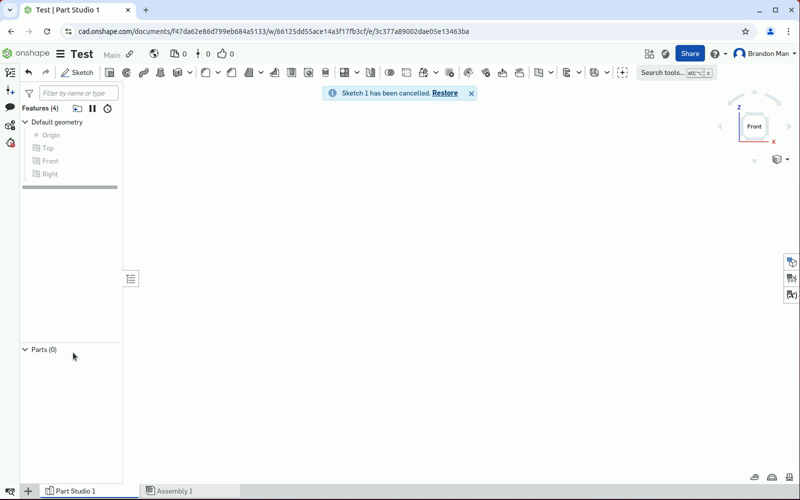
key_up(shift)
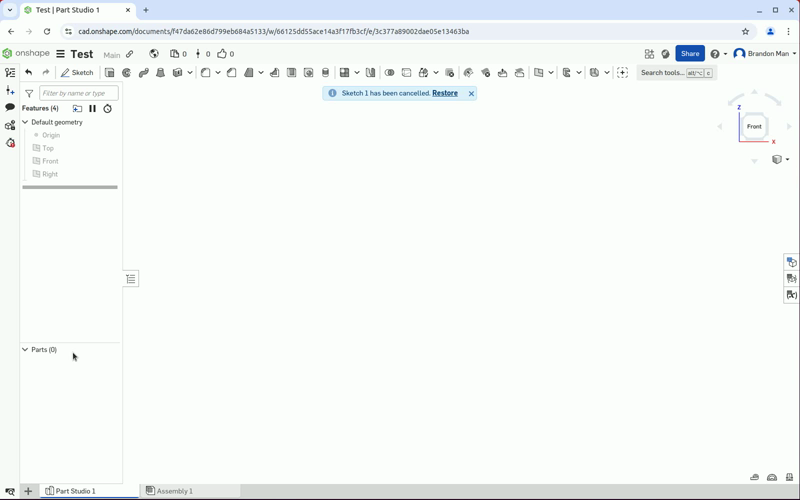
mouse_move(73, 352)
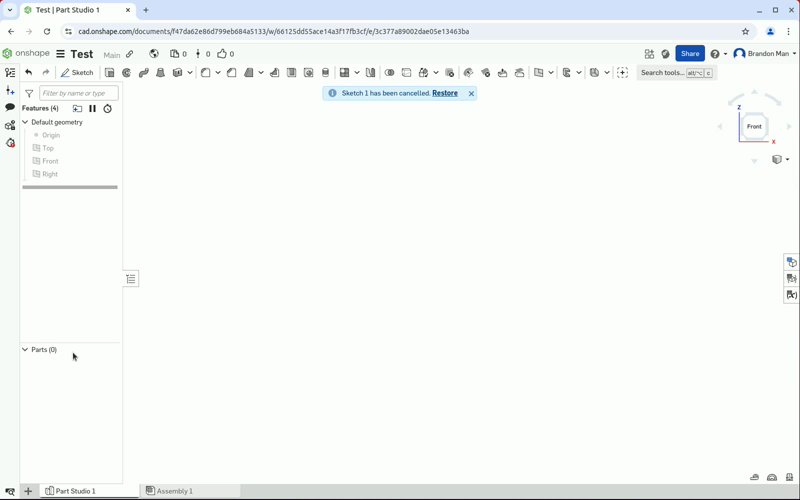
key(shift+y)
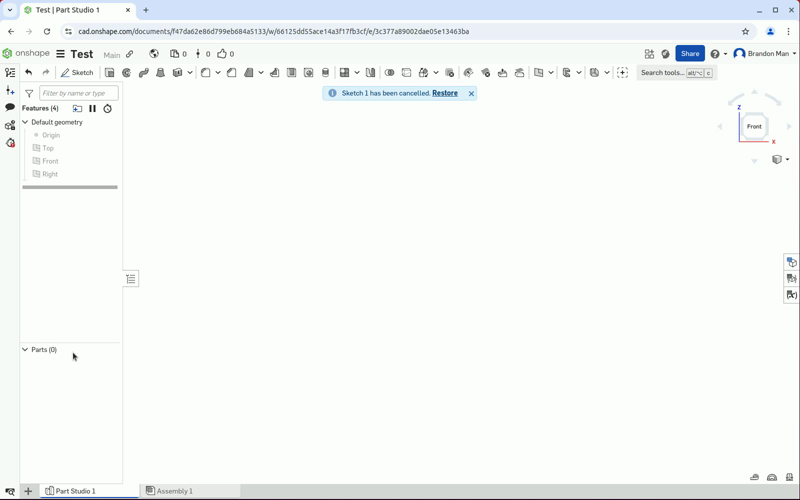
key(shift+s)
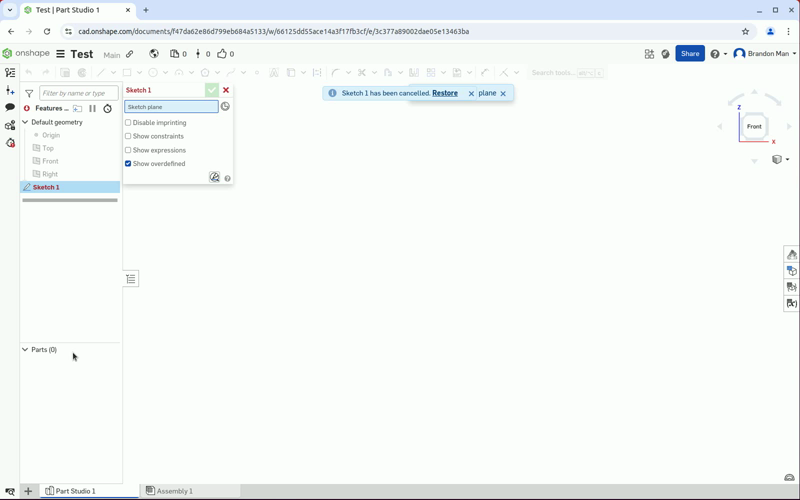
mouse_move(73, 163)
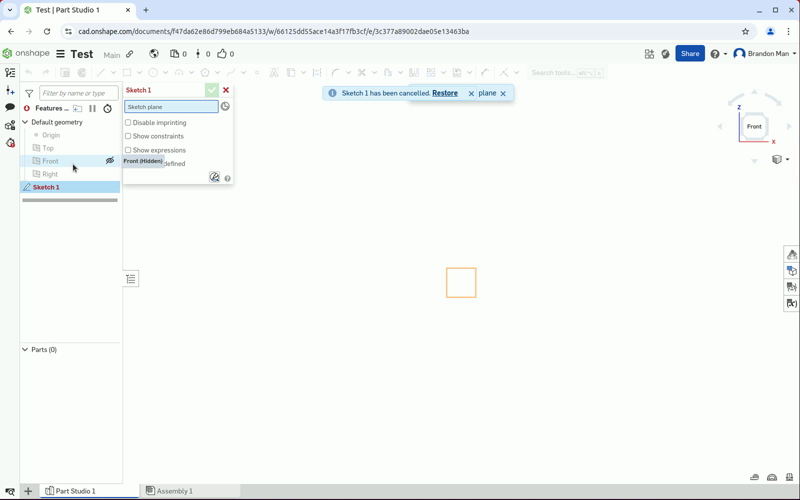
click(73, 163)
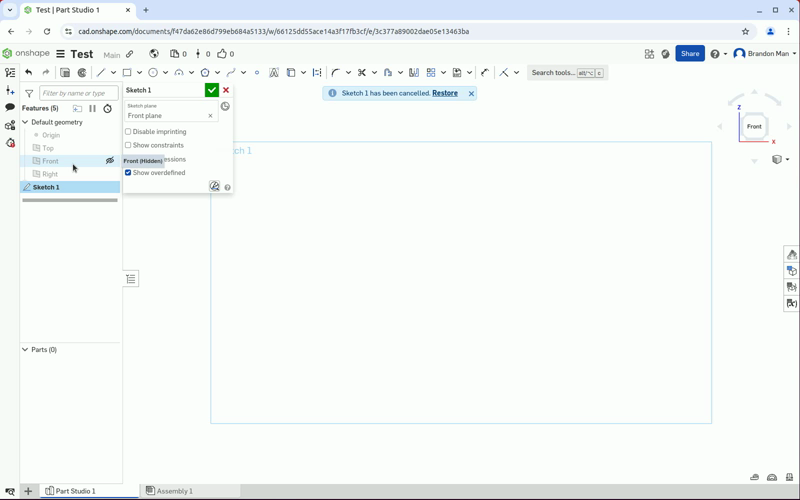
mouse_move(73, 352)
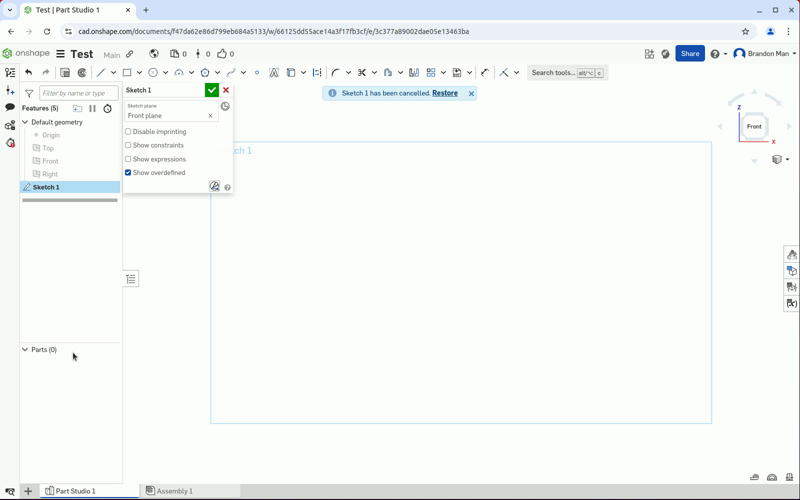
key(y)
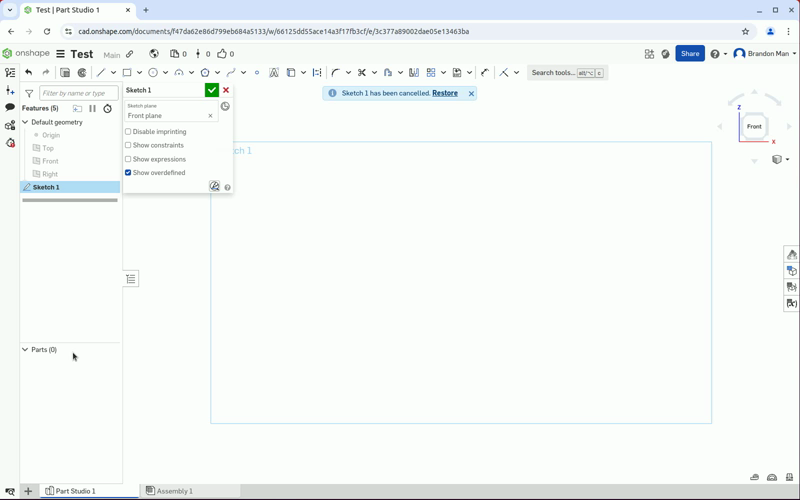
key(c)
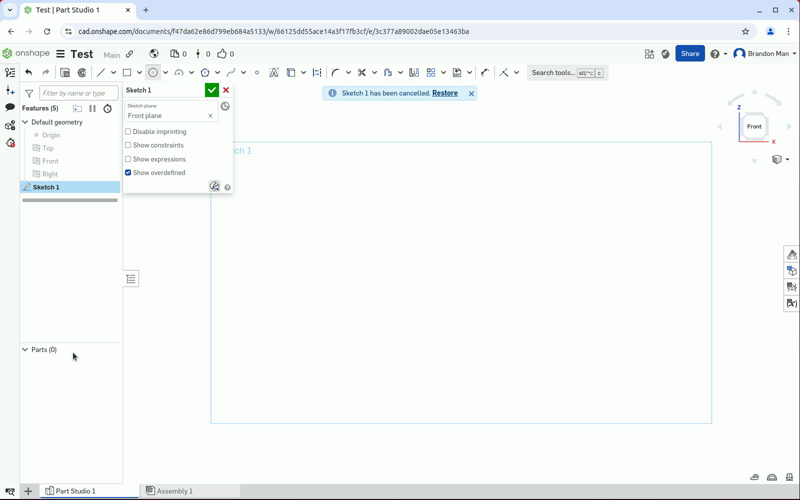
key_down(shift)
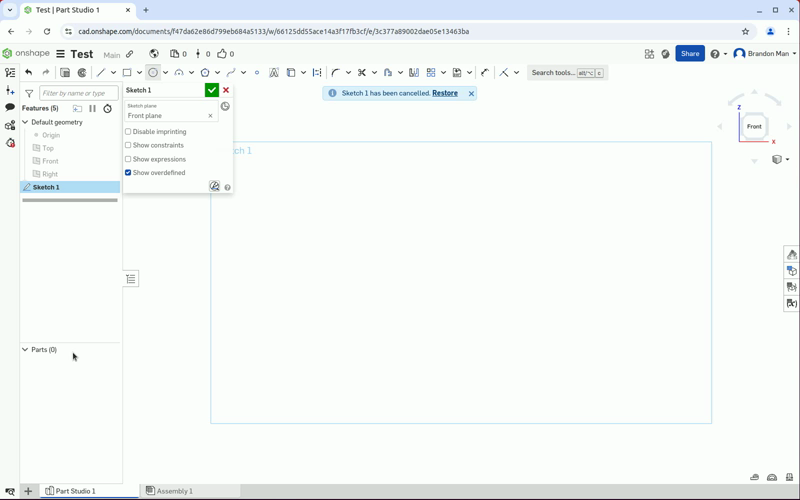
mouse_move(461, 282)
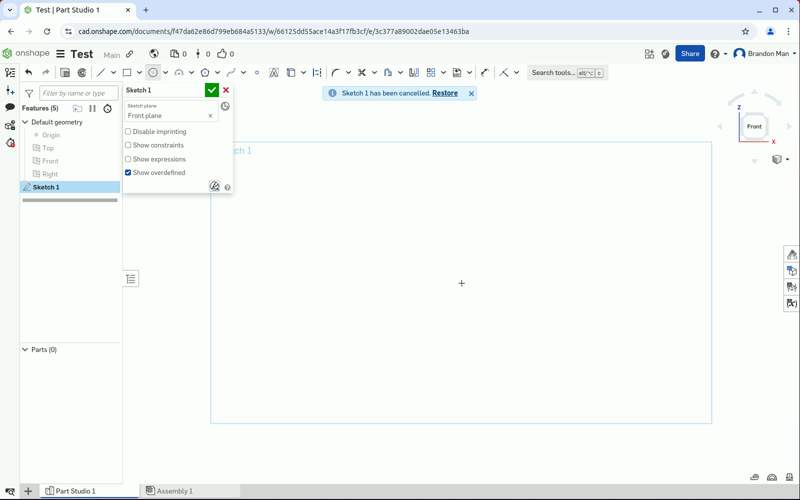
click(461, 282)
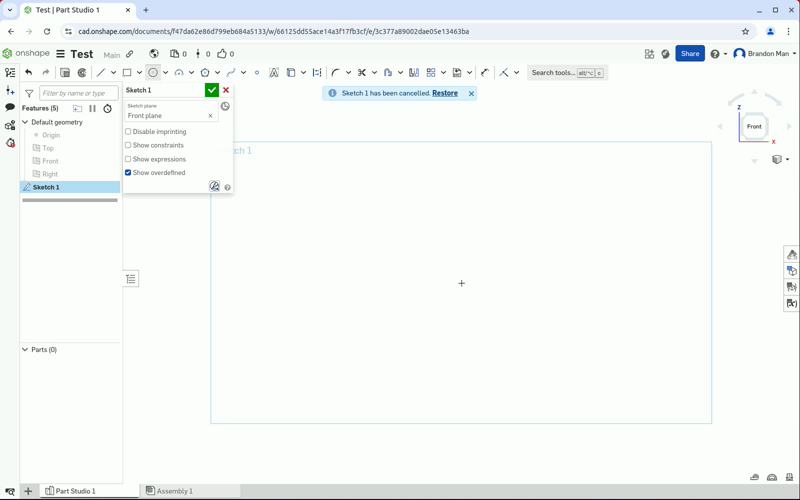
key_up(shift)
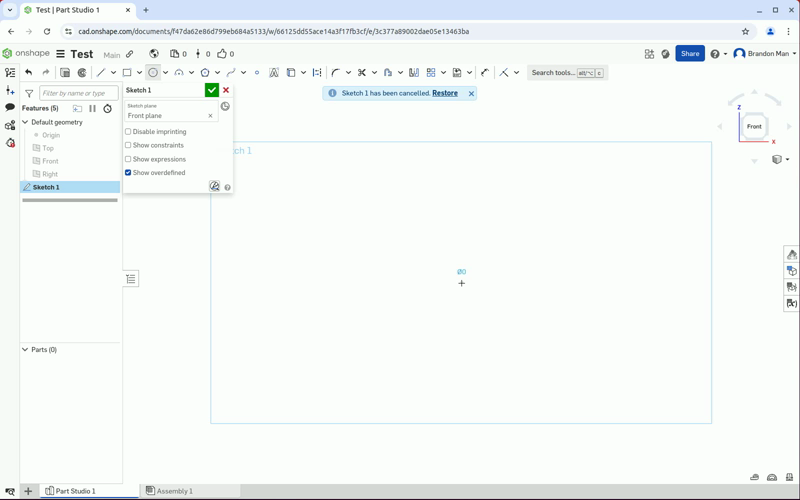
mouse_move(485, 282)
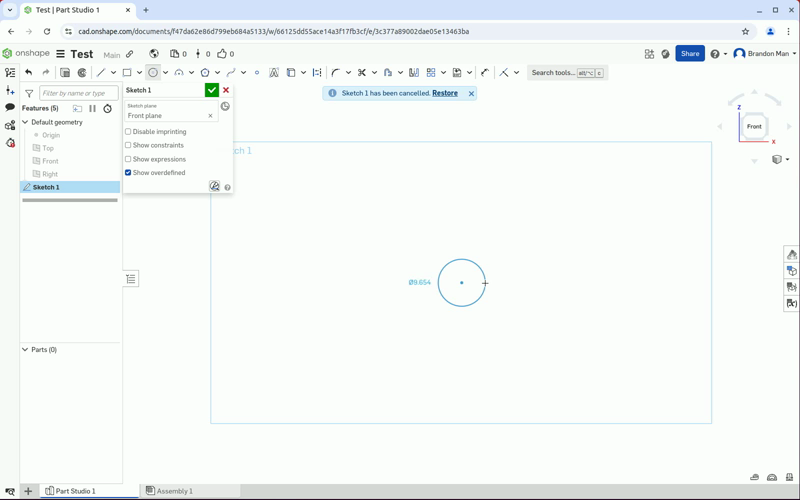
click(485, 282)
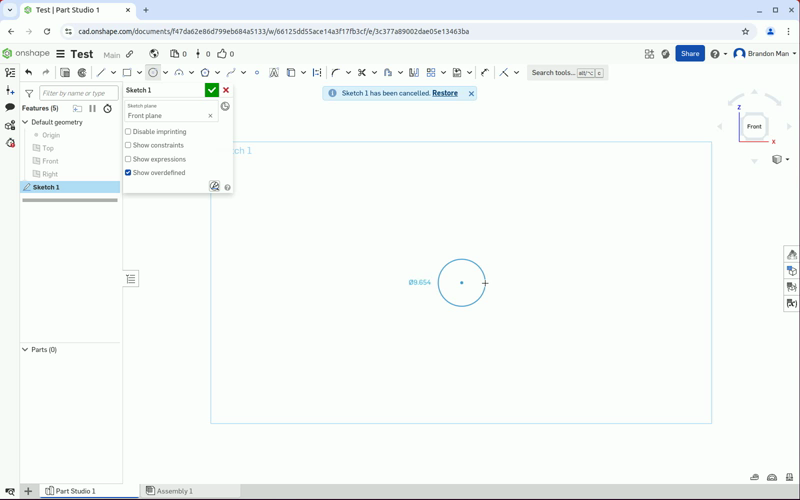
key(esc)
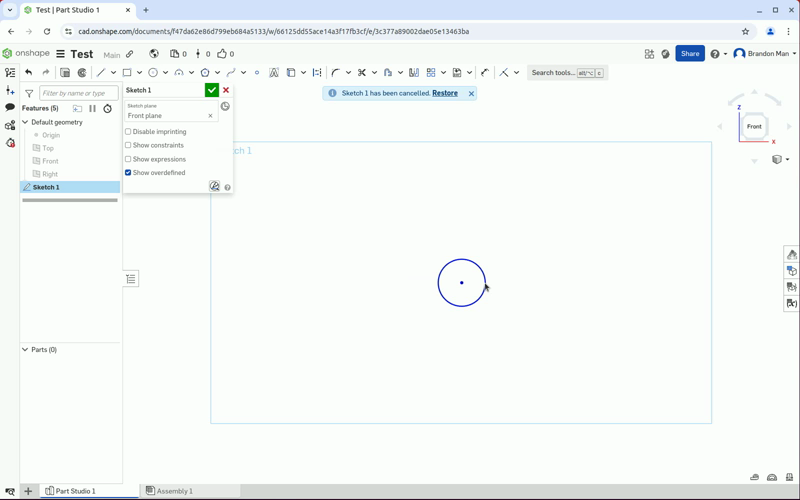
key(l)
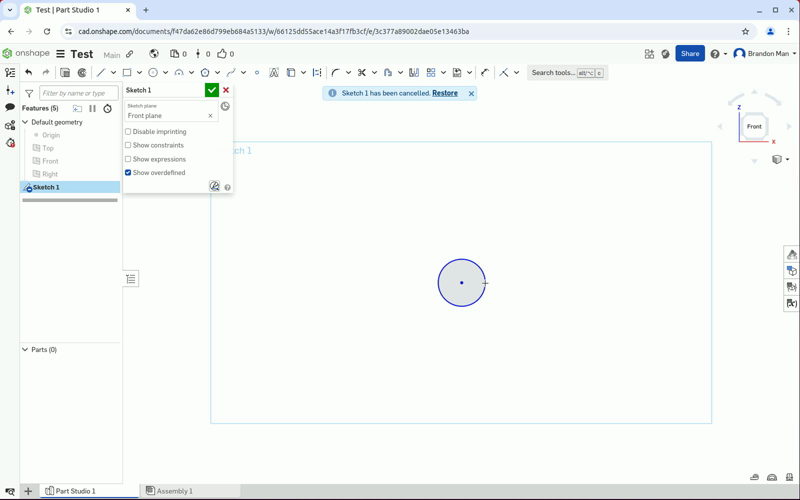
key_down(shift)
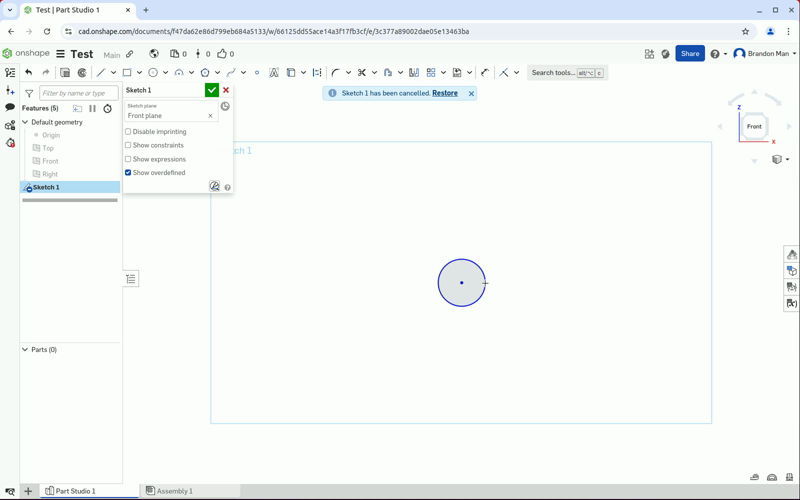
mouse_move(444, 282)
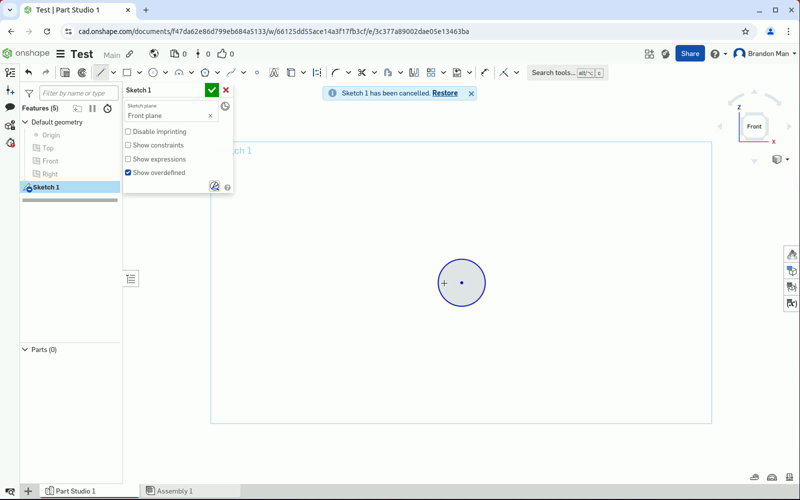
click(444, 282)
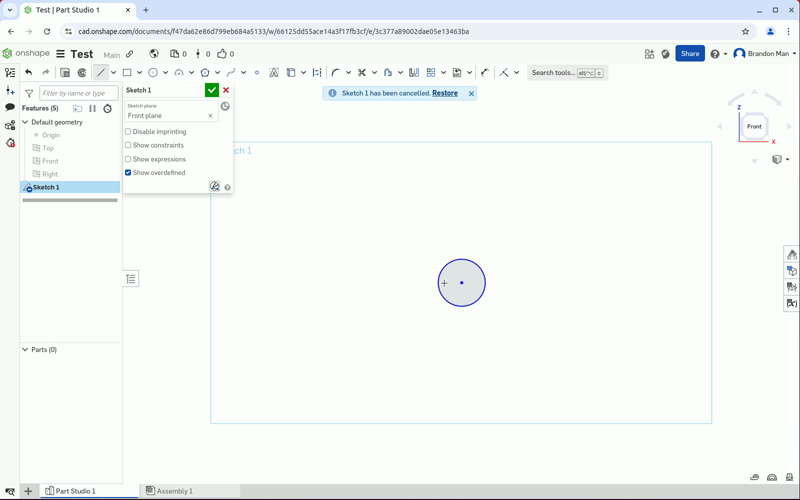
key_up(shift)
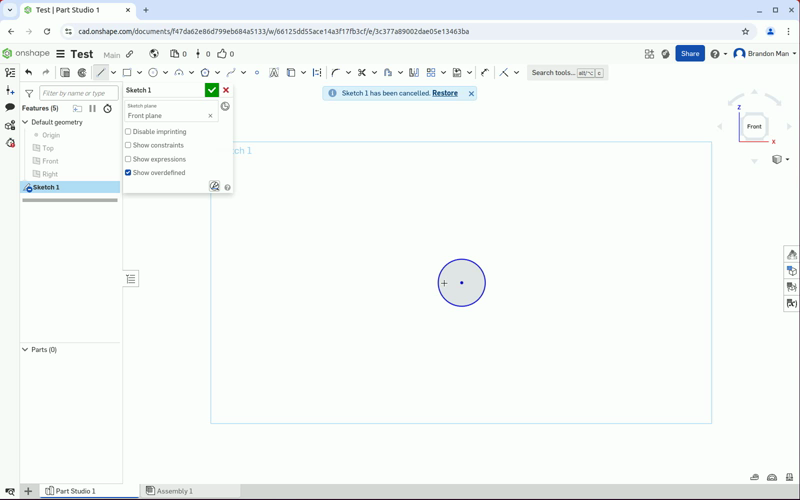
key_down(shift)
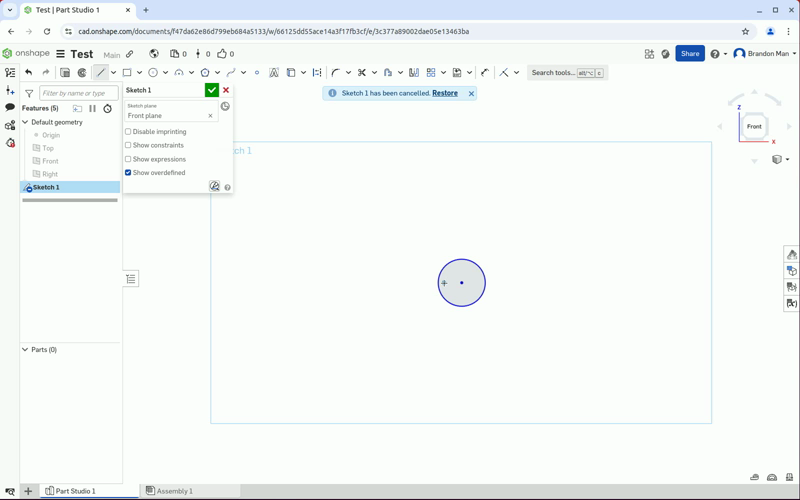
mouse_move(474, 282)
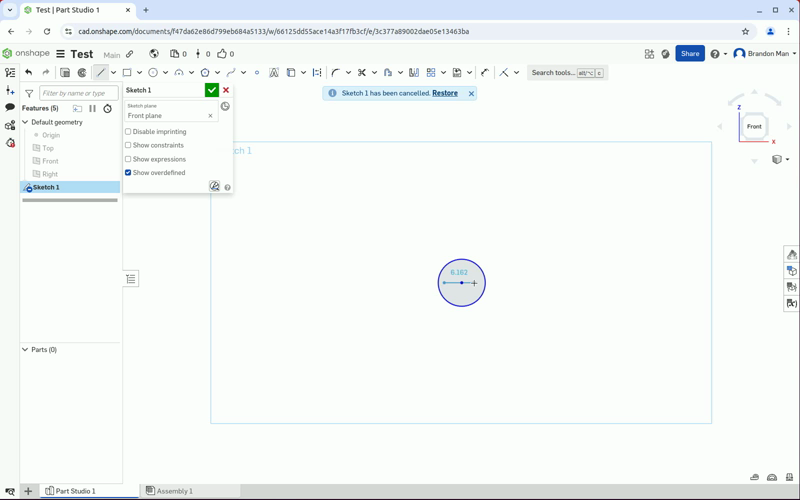
mouse_move(452, 298)
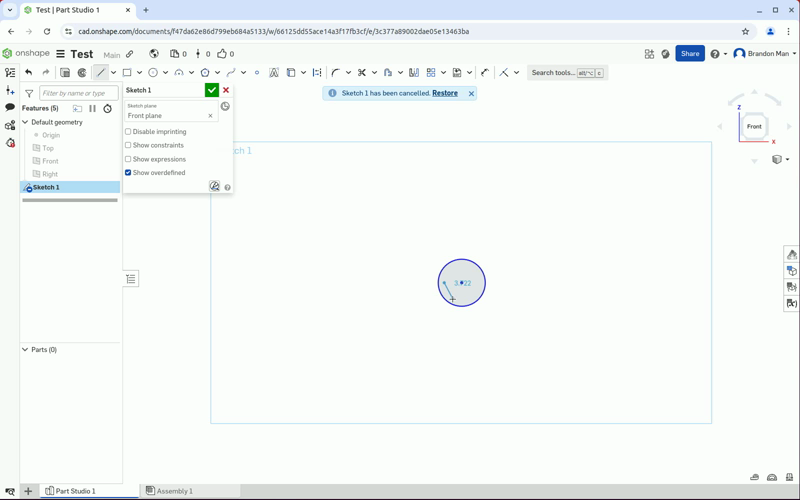
click(452, 298)
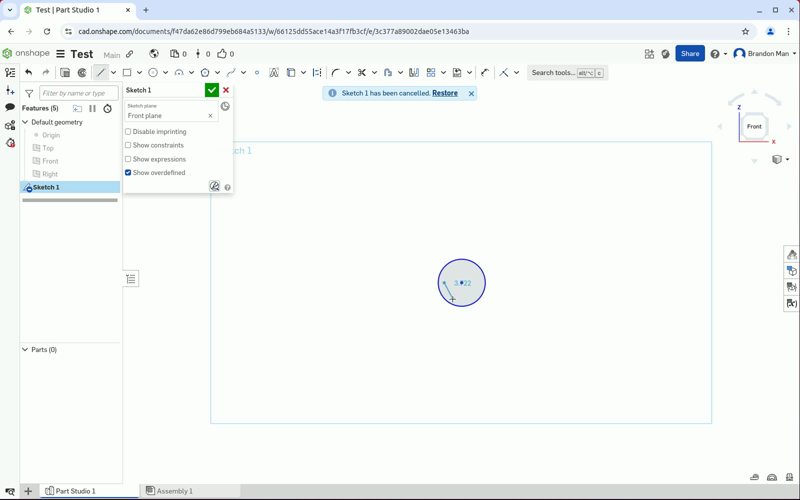
key_up(shift)
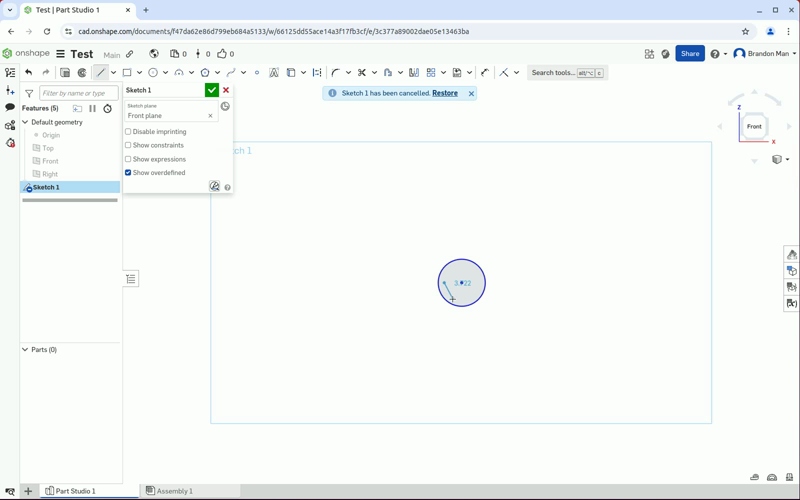
key_down(shift)
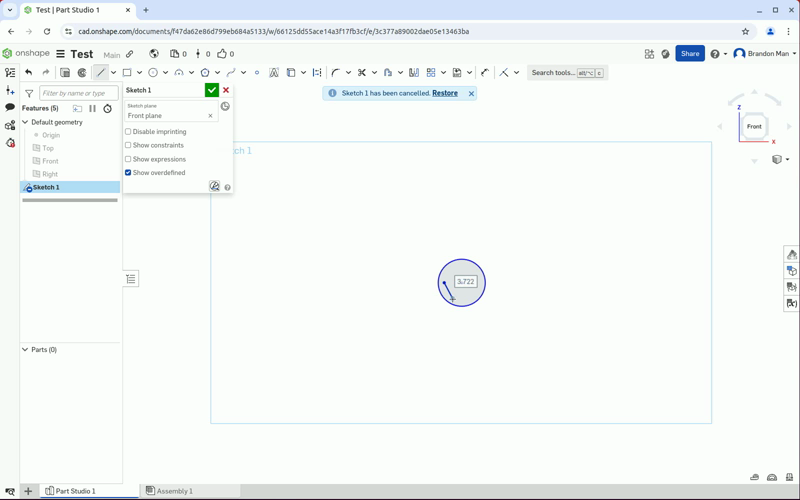
mouse_move(482, 298)
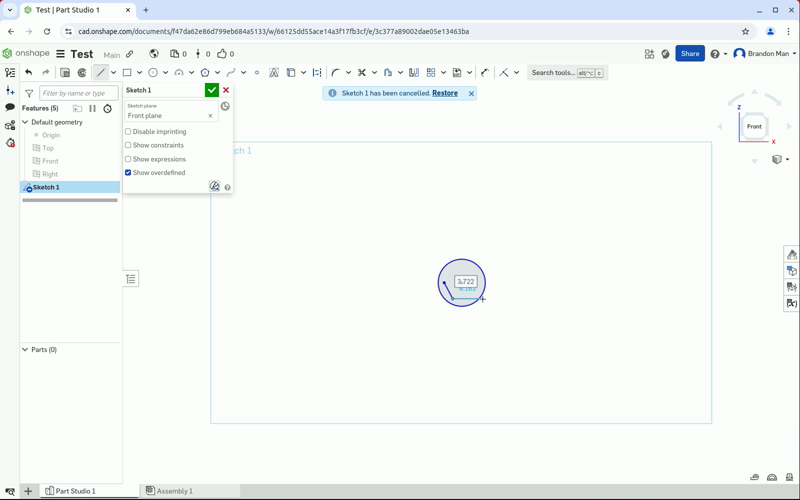
mouse_move(470, 298)
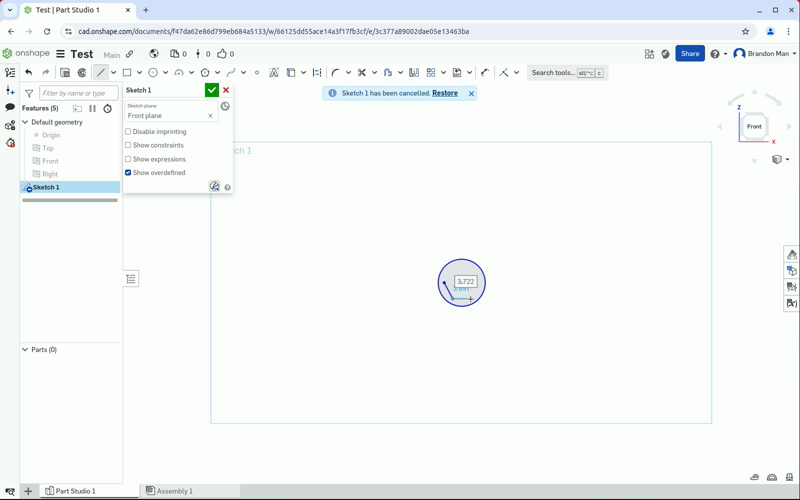
click(470, 298)
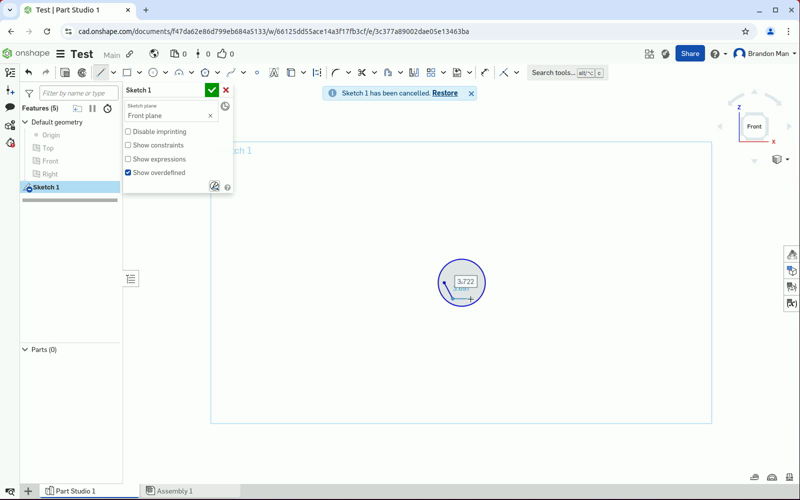
key_up(shift)
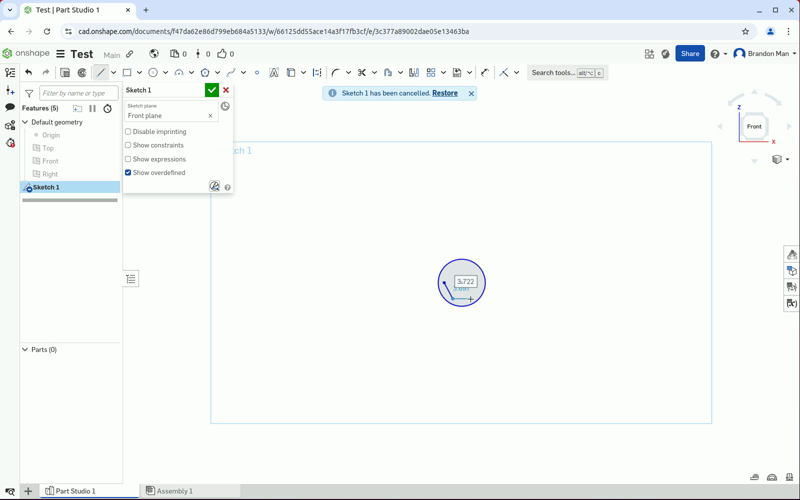
key_down(shift)
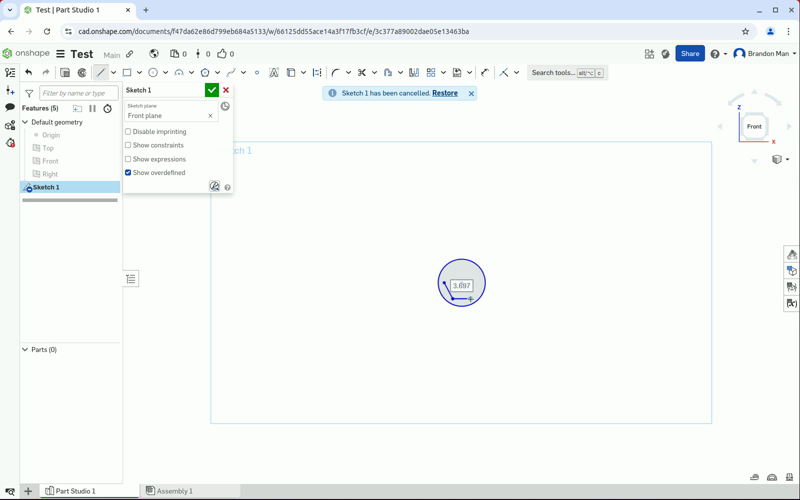
mouse_move(500, 298)
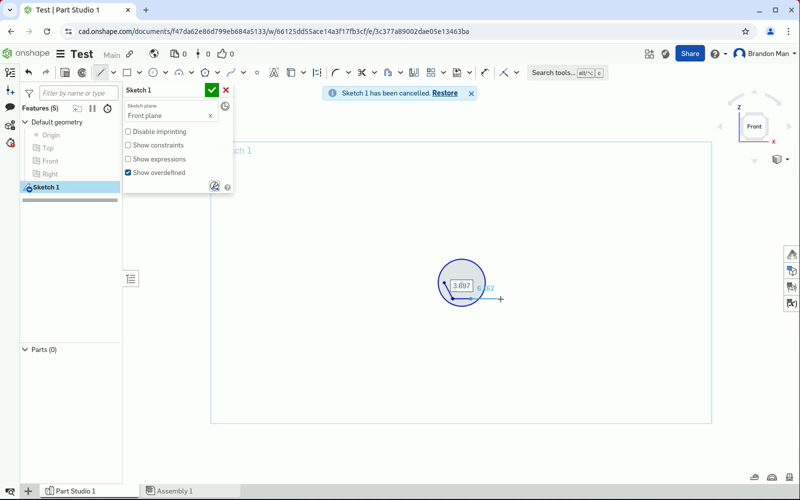
mouse_move(479, 282)
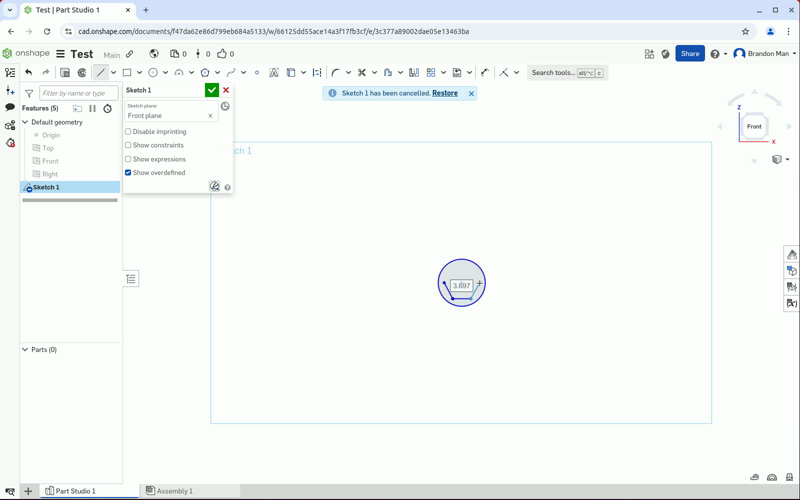
click(479, 282)
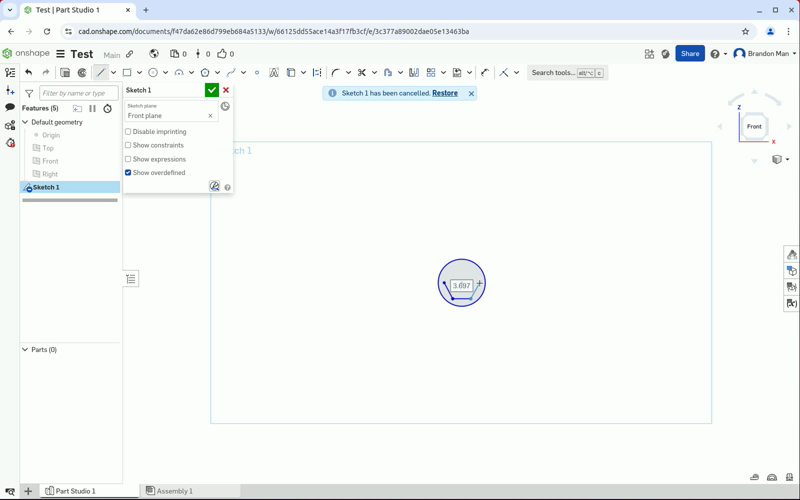
key_up(shift)
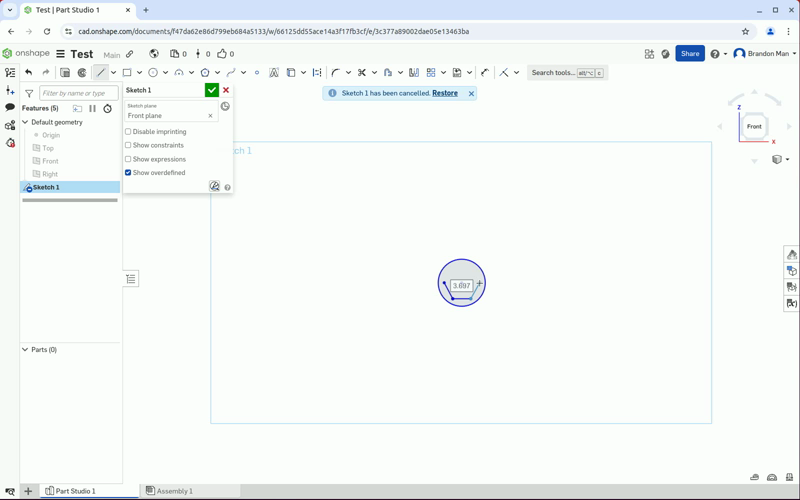
key_down(shift)
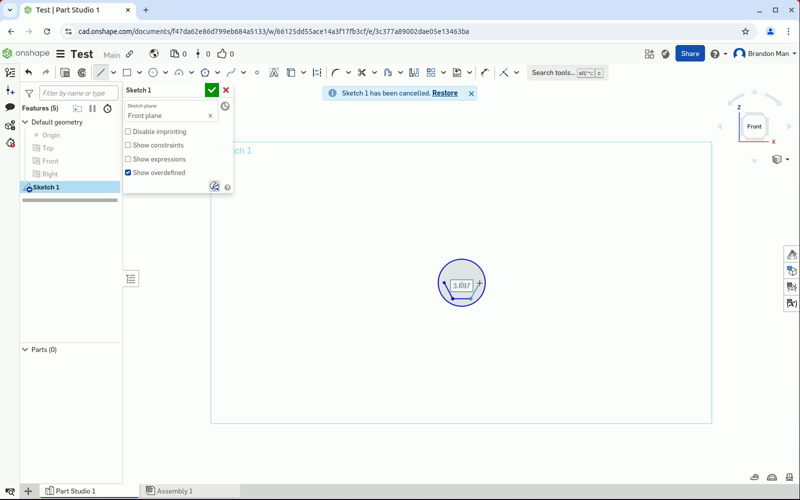
mouse_move(509, 282)
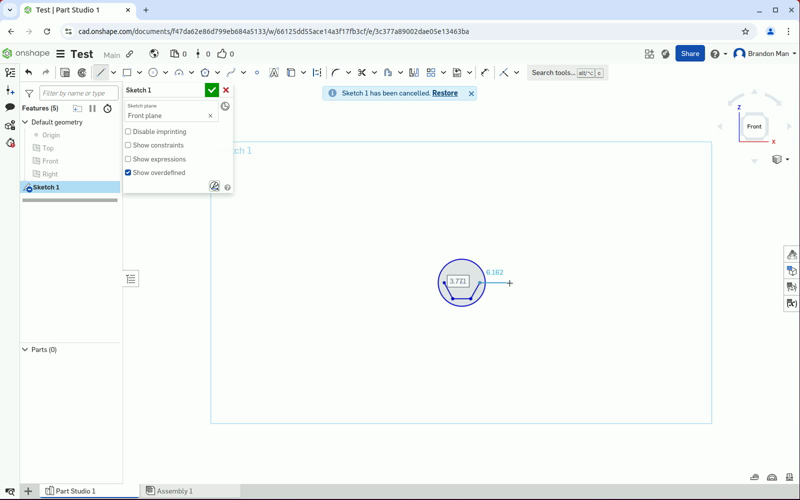
mouse_move(470, 267)
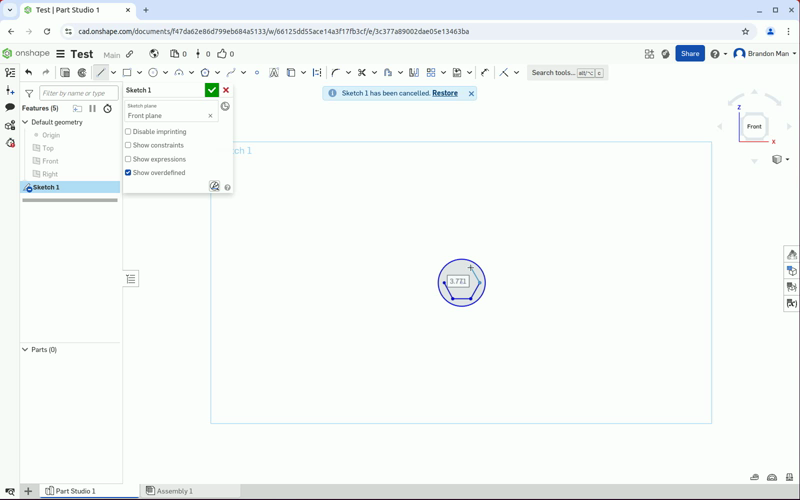
click(470, 267)
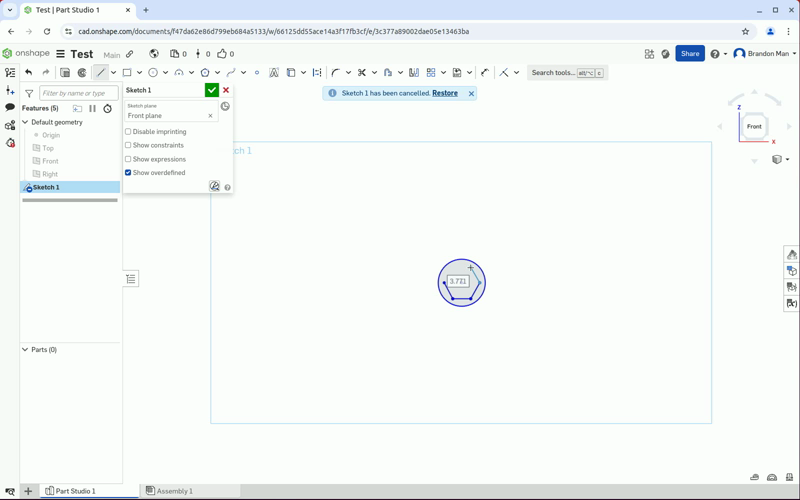
key_up(shift)
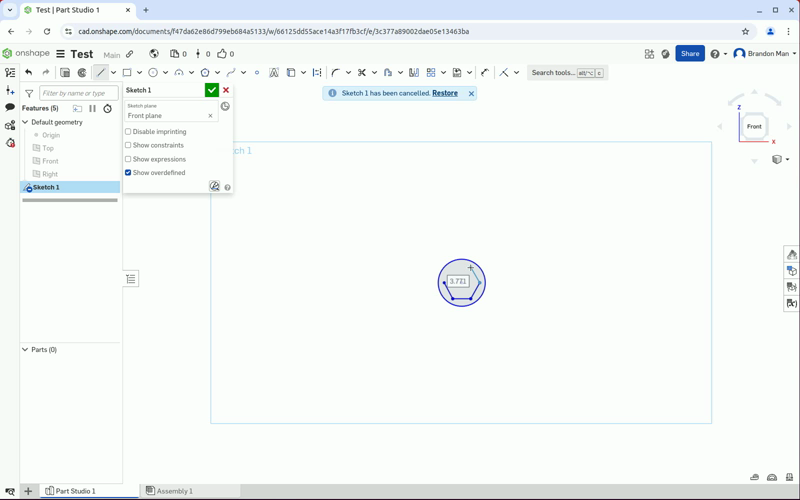
key_down(shift)
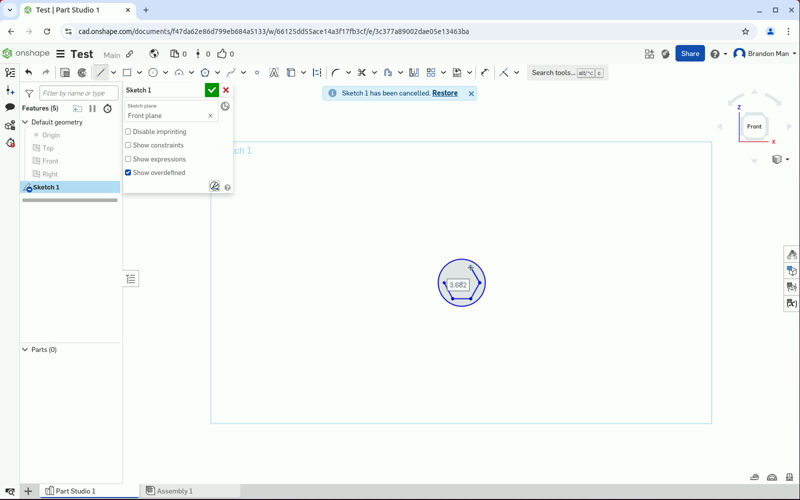
mouse_move(500, 267)
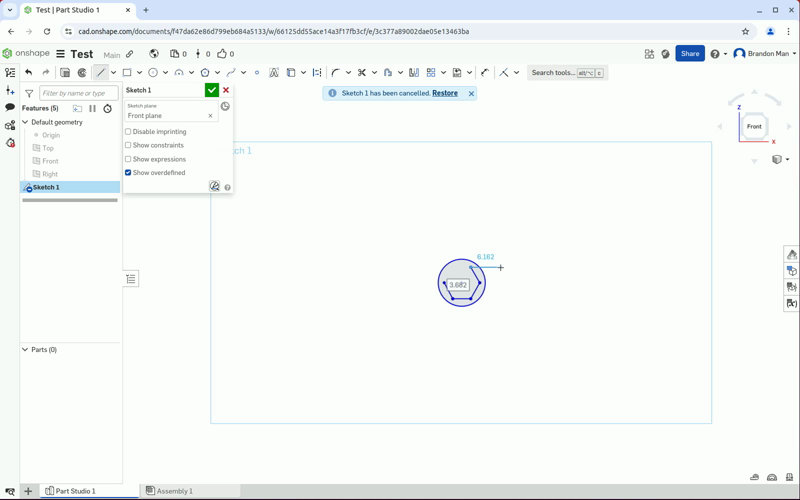
mouse_move(452, 267)
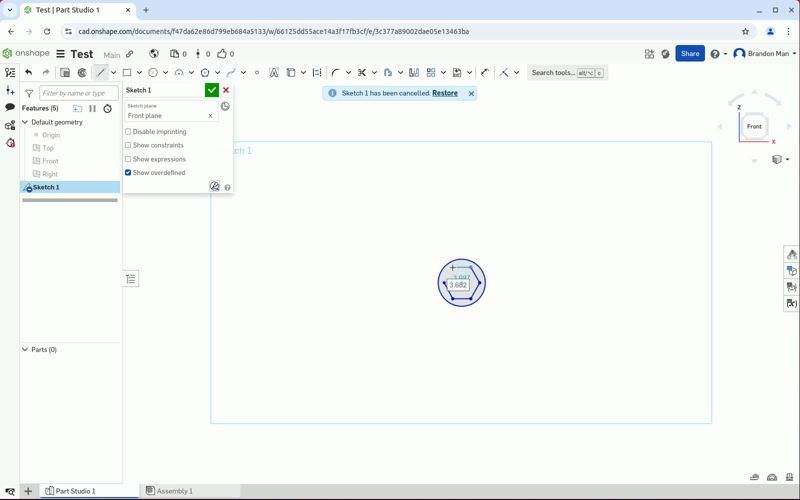
click(452, 267)
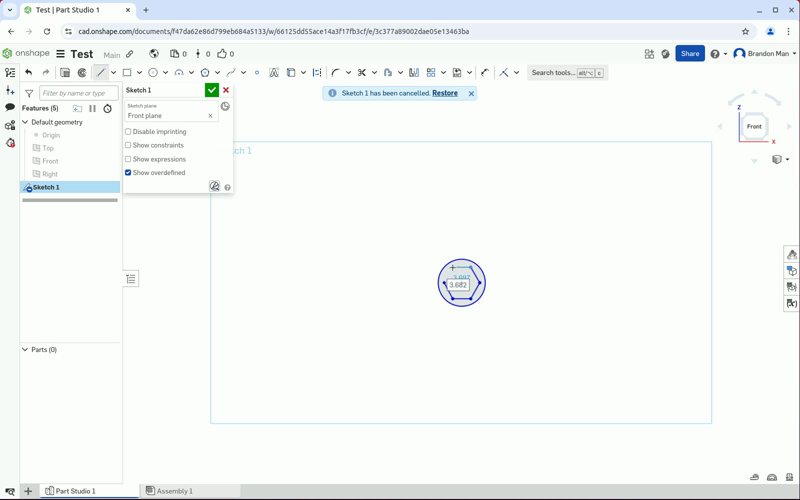
key_up(shift)
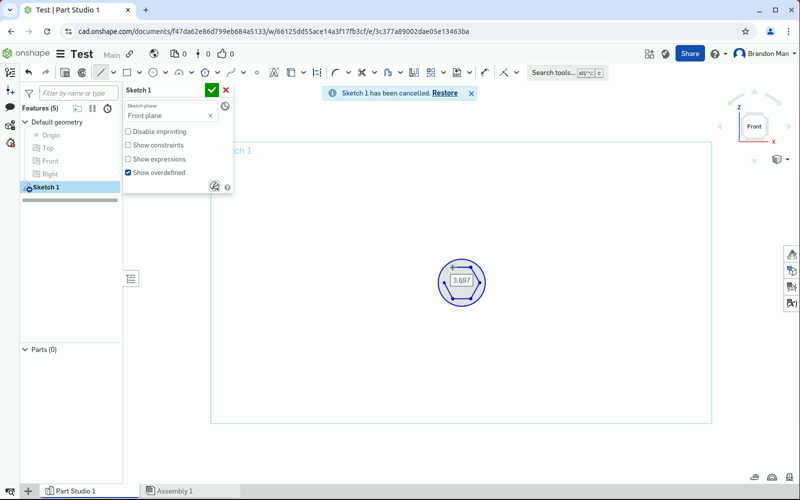
mouse_move(482, 267)
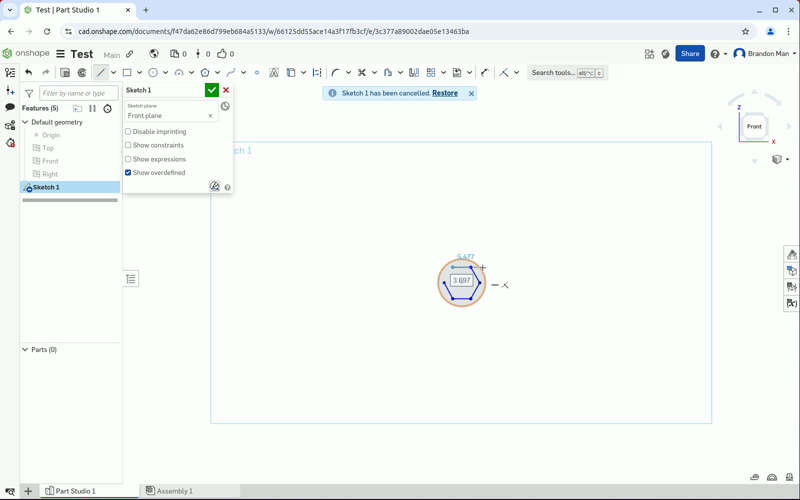
key_down(shift)
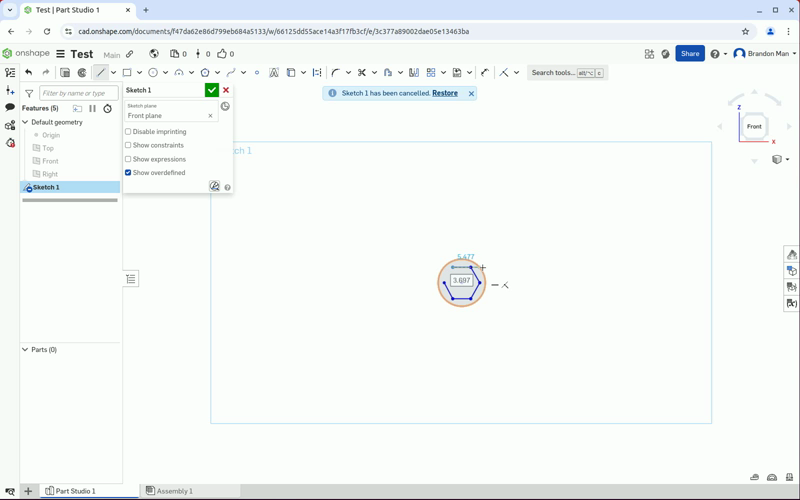
mouse_move(444, 282)
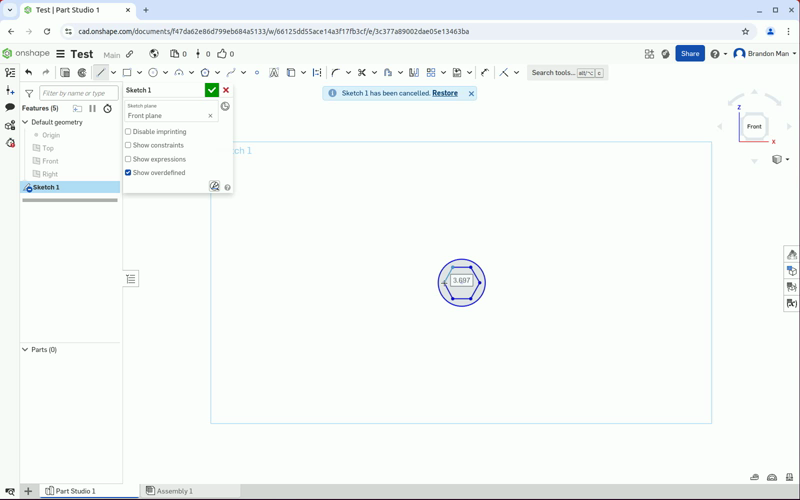
key_up(shift)
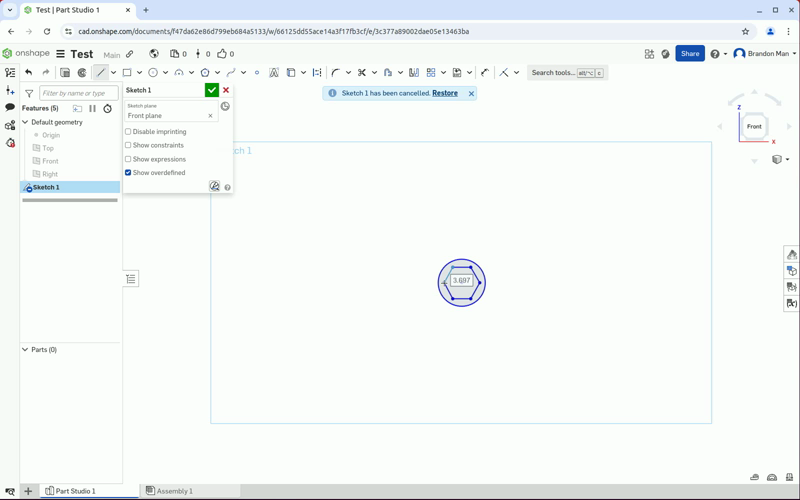
click(444, 282)
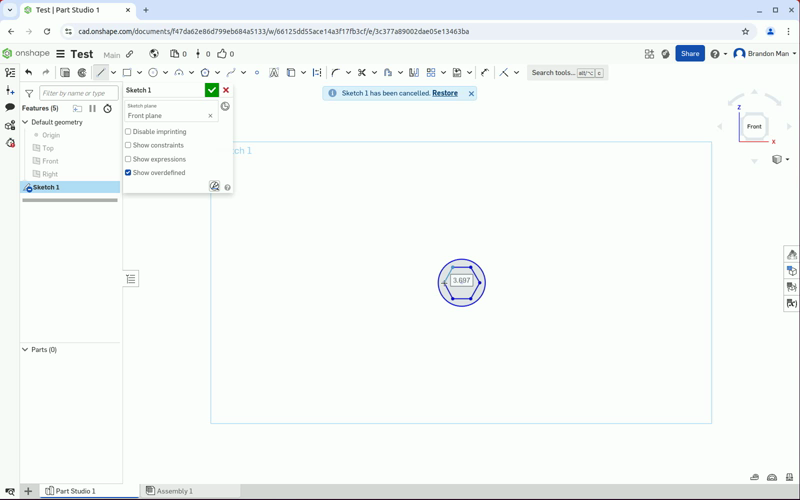
key(esc)
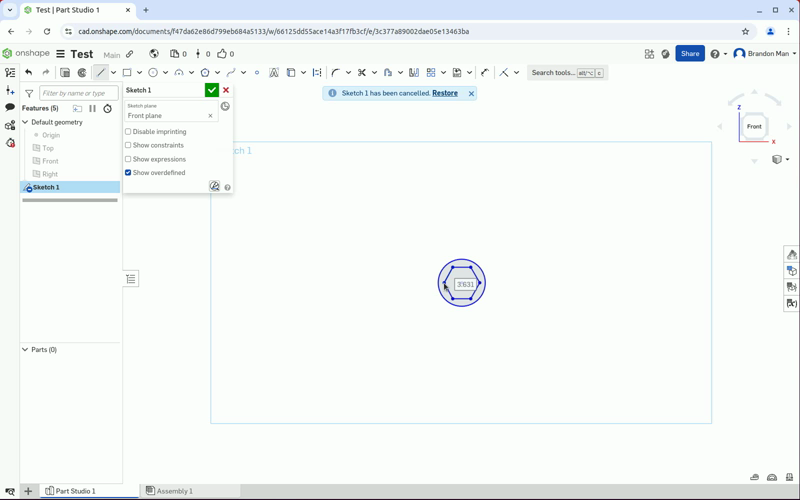
mouse_move(449, 270)
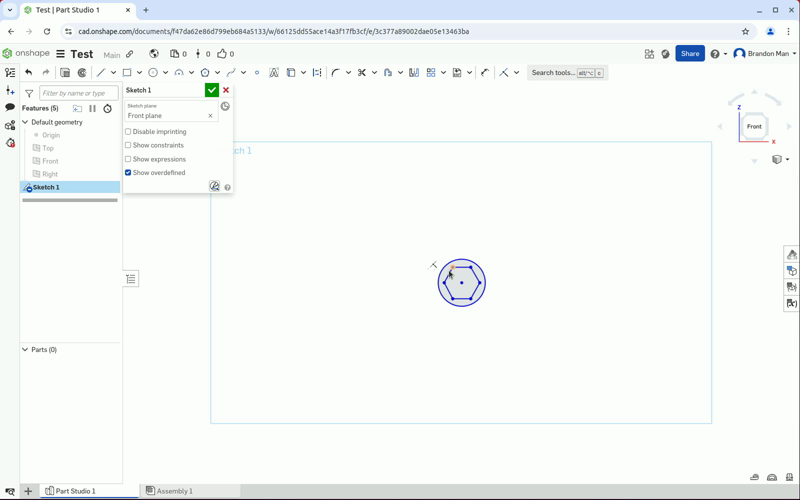
scroll(6)
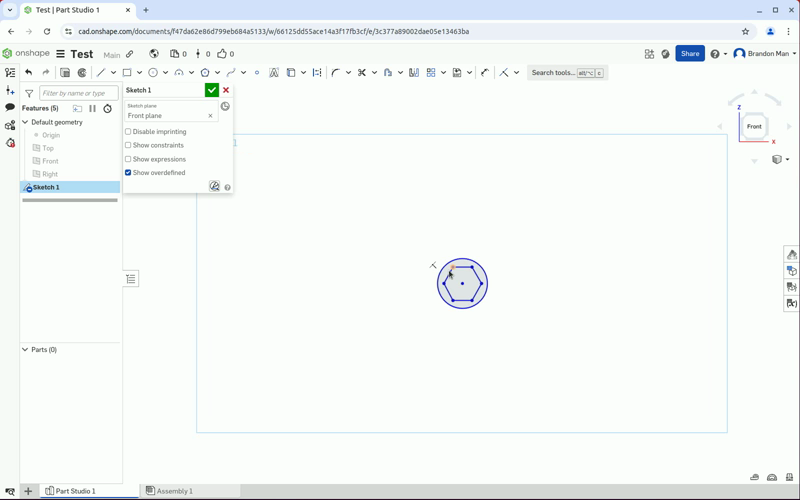
scroll(6)
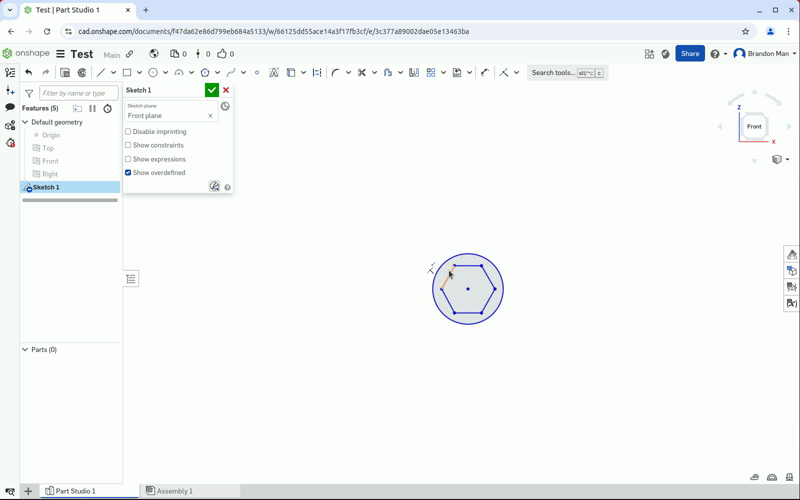
scroll(6)
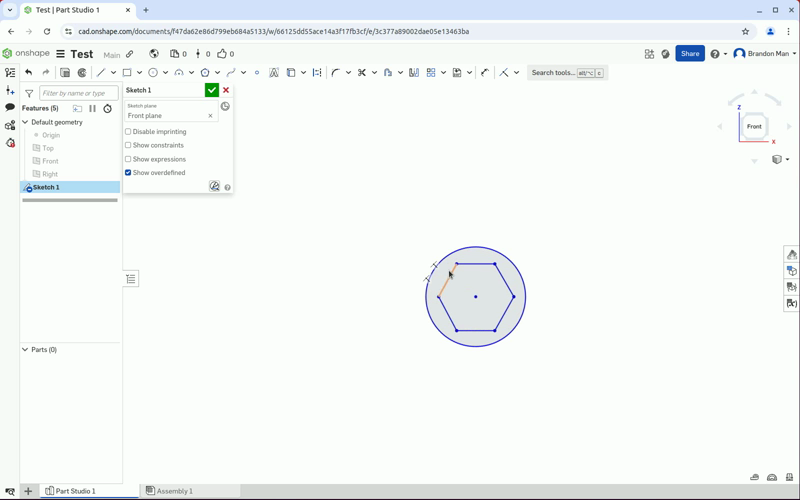
scroll(6)
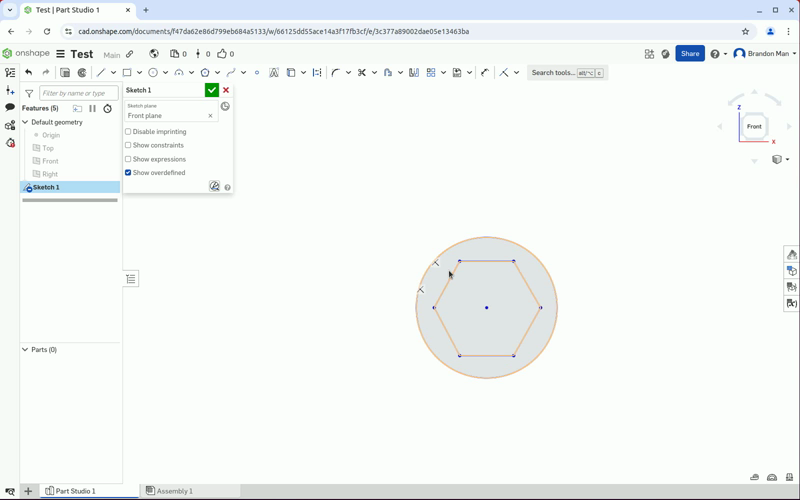
scroll(6)
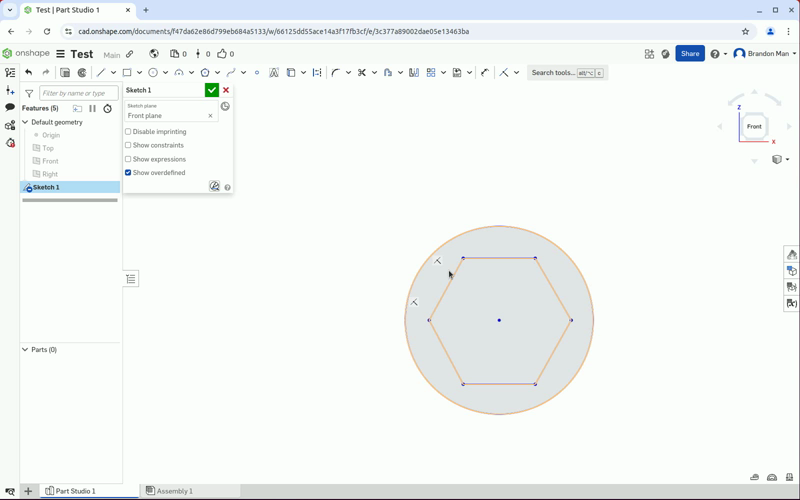
scroll(6)
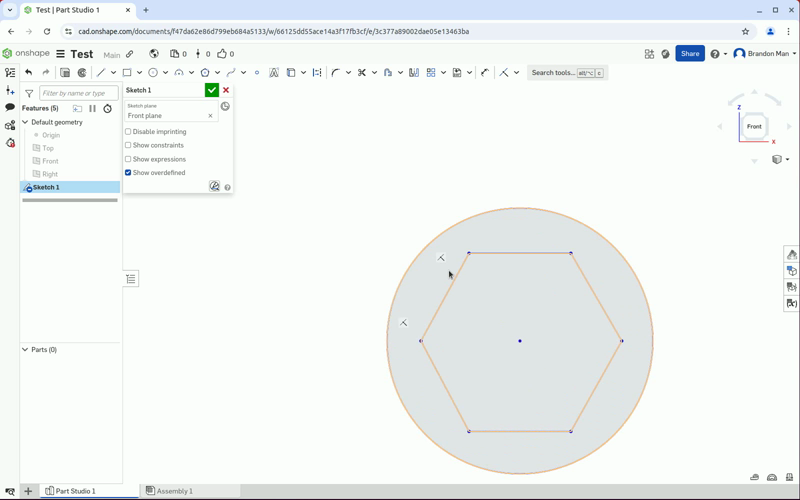
scroll(6)
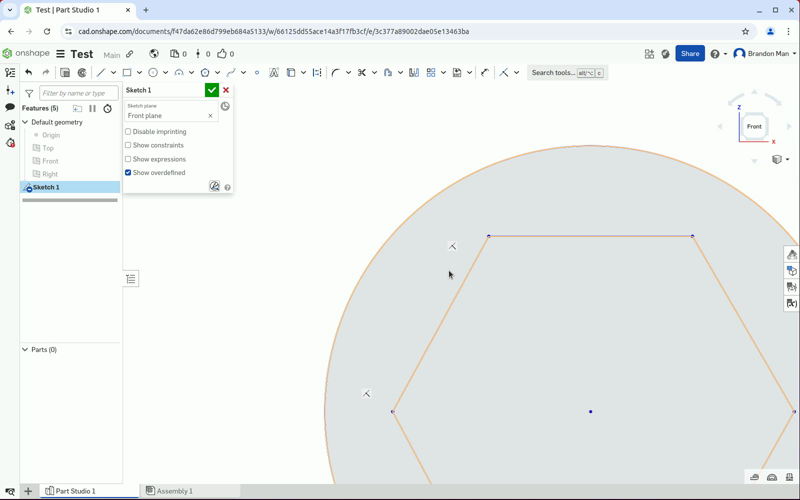
click(449, 270)
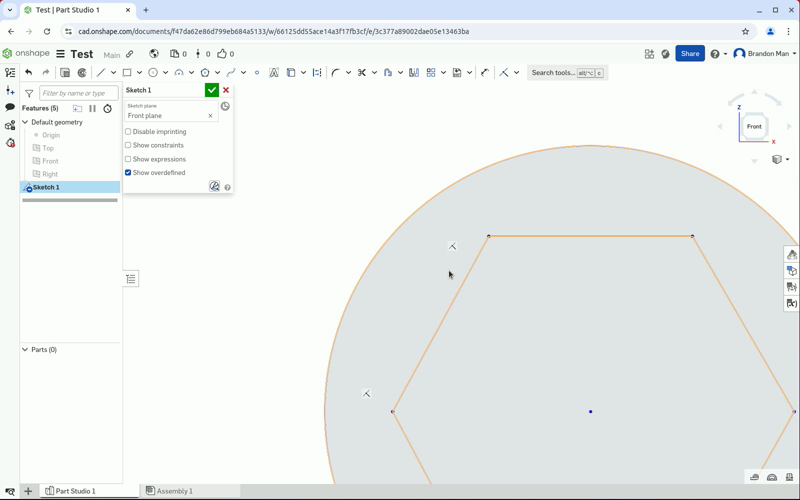
scroll(-6)
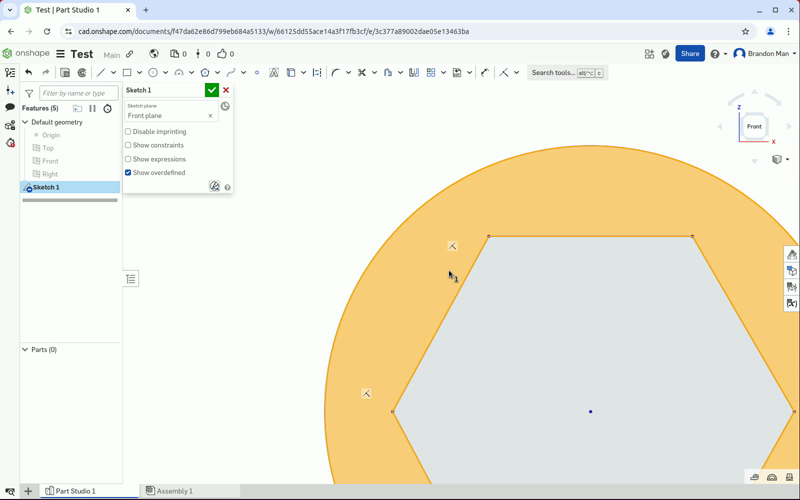
scroll(-6)
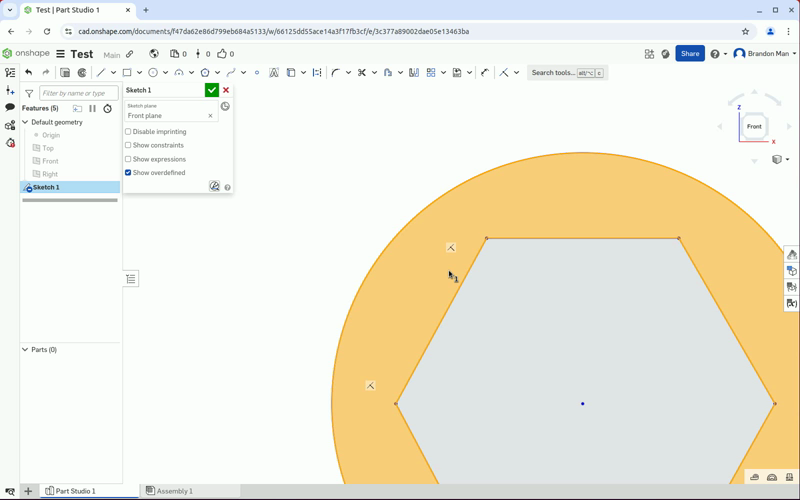
scroll(-6)
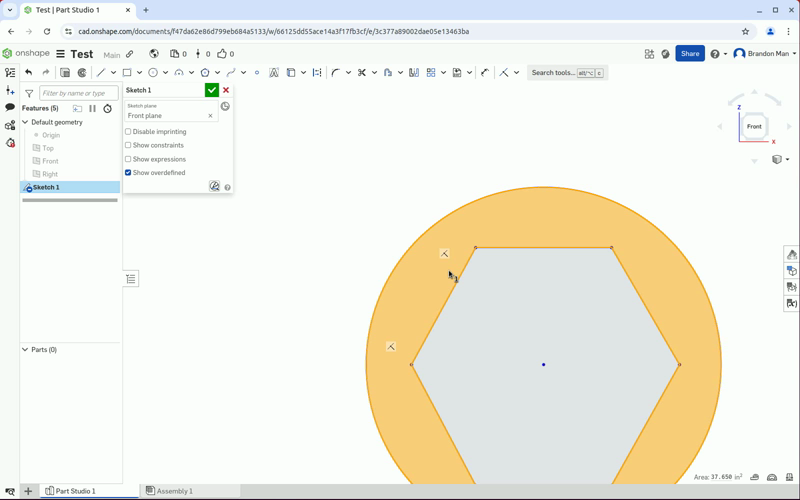
scroll(-6)
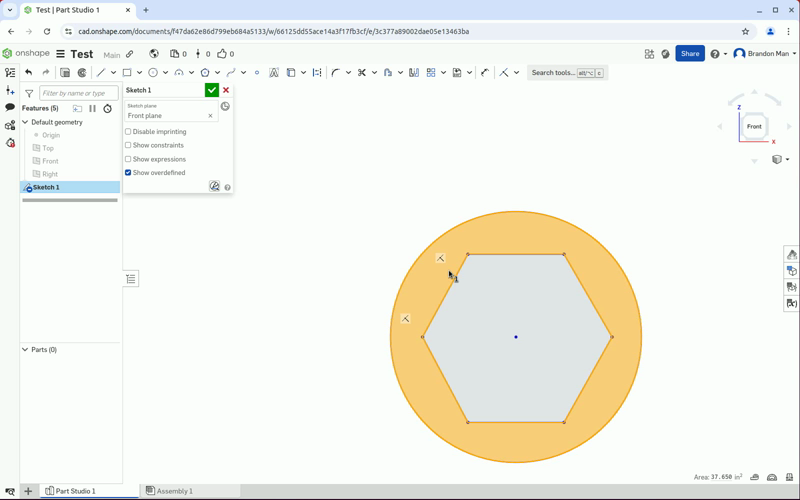
scroll(-6)
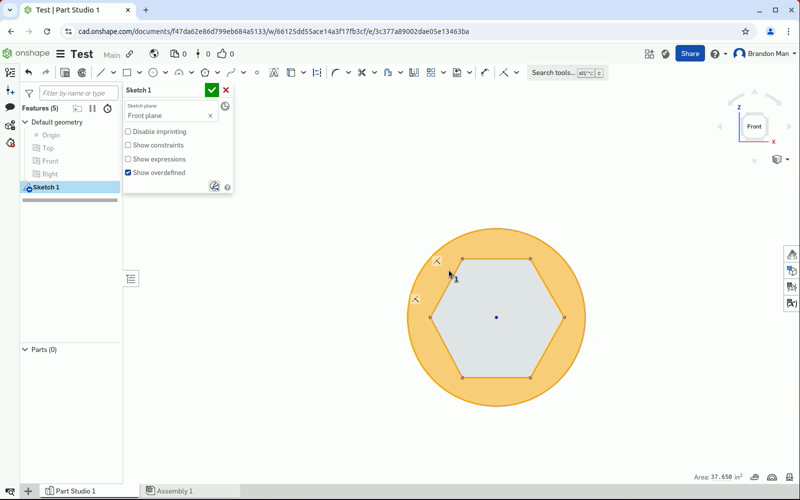
scroll(-6)
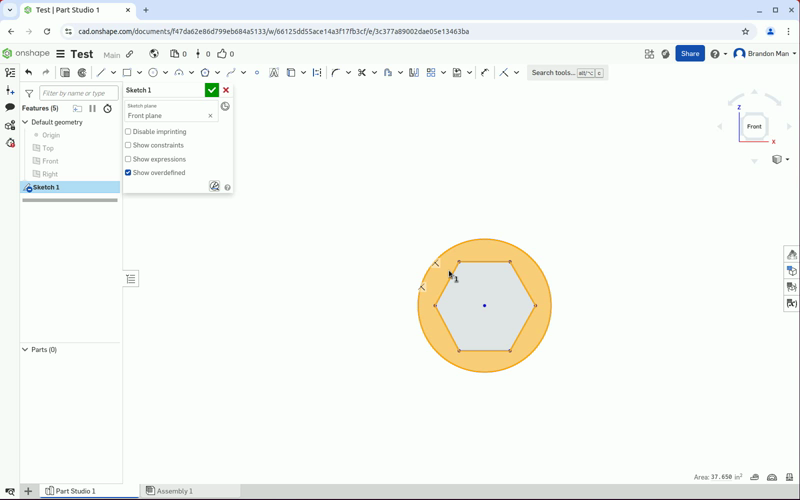
scroll(-6)
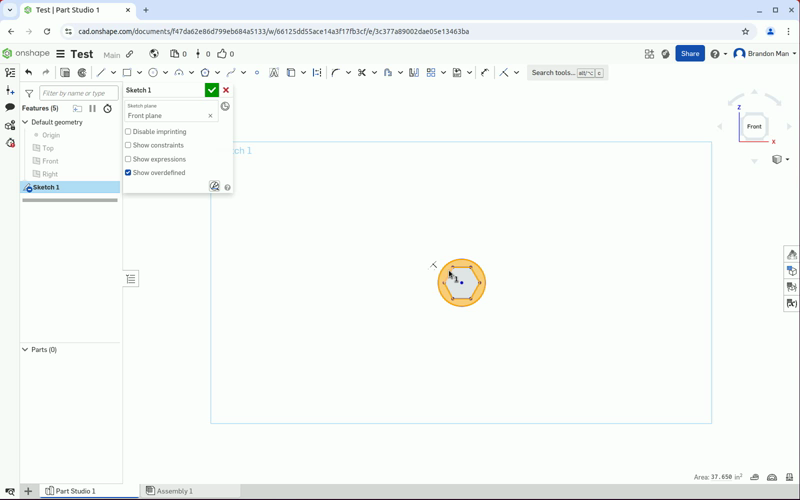
mouse_move(73, 352)
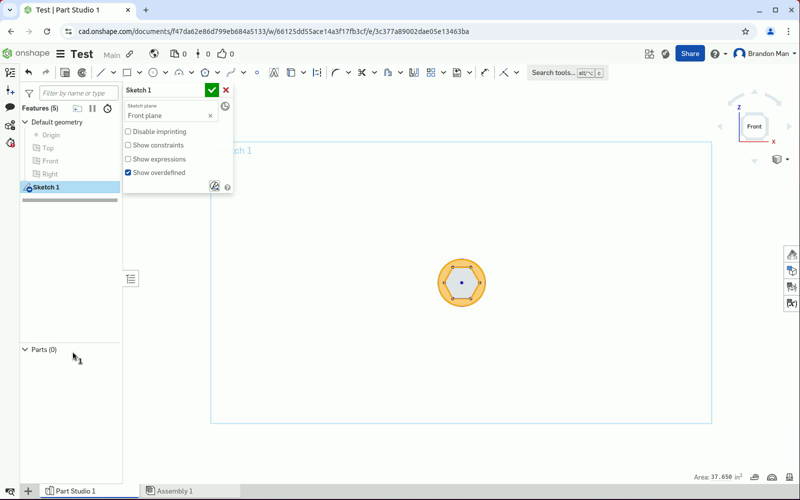
key(shift+y)
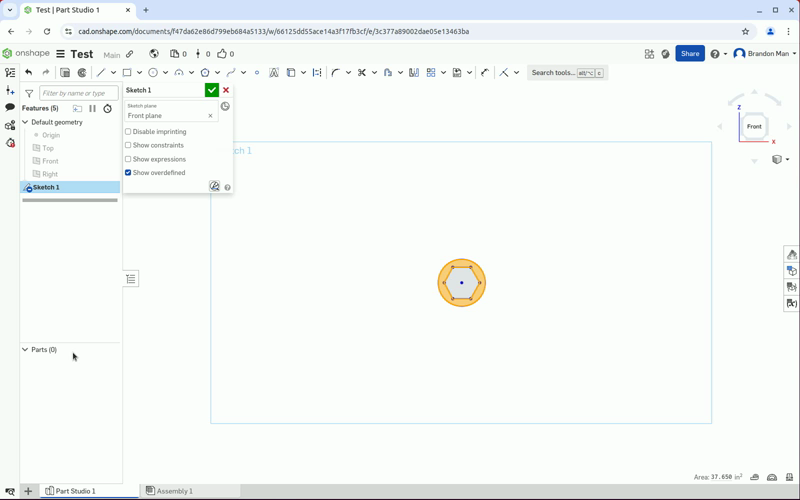
key(shift+e)
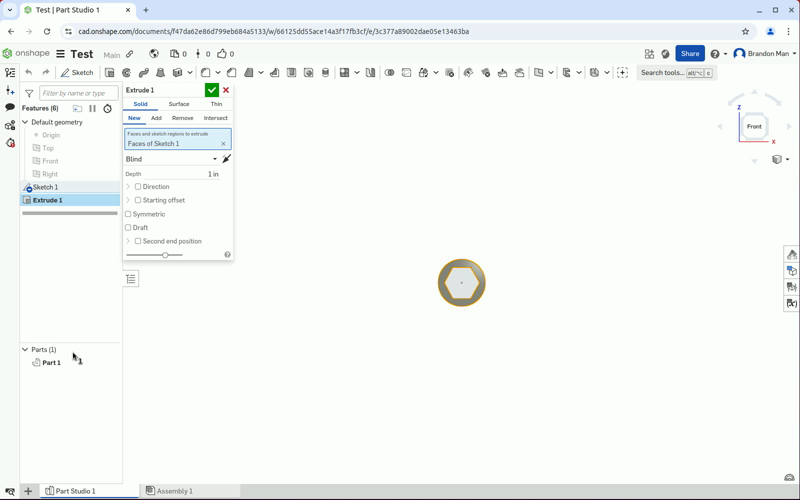
mouse_move(143, 106)
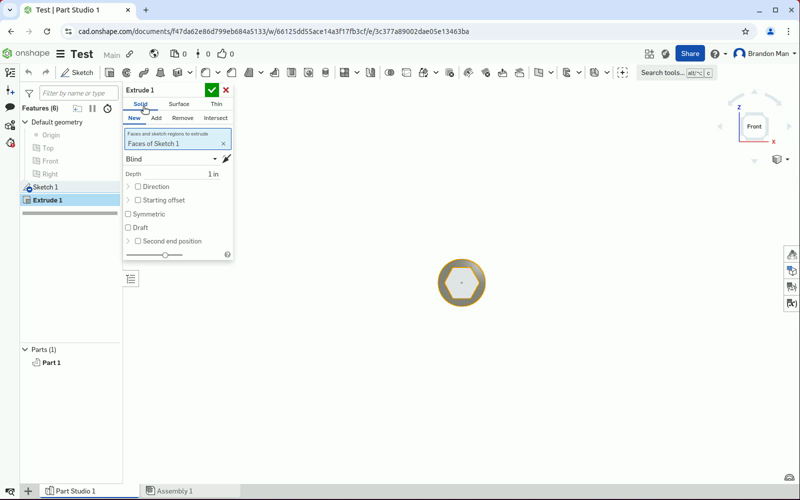
click(143, 106)
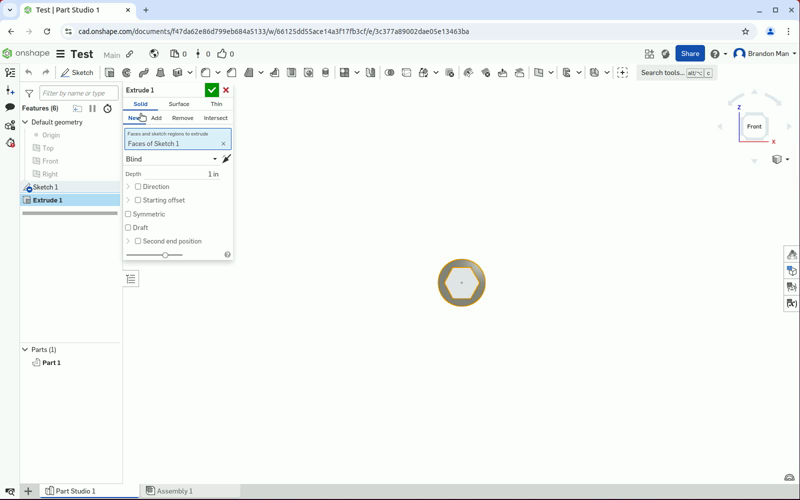
mouse_move(137, 120)
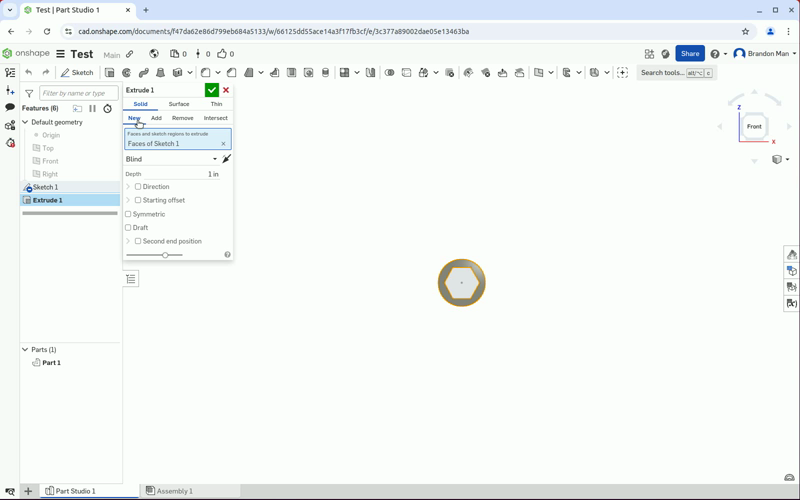
click(137, 120)
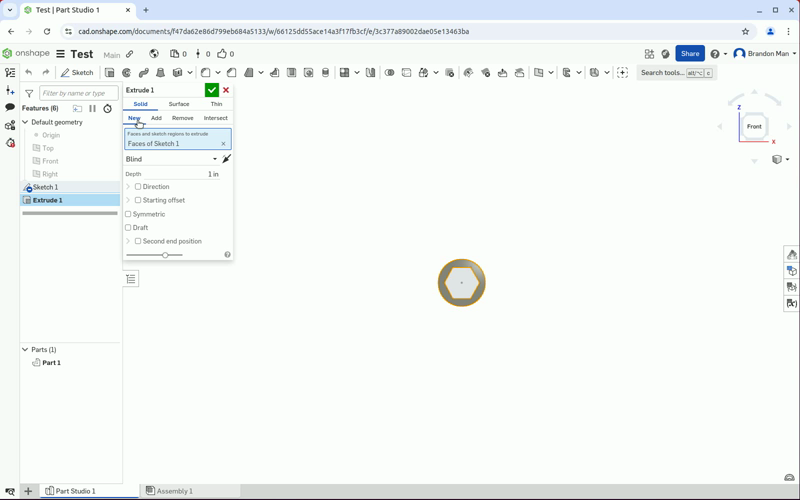
key(tab, 4)
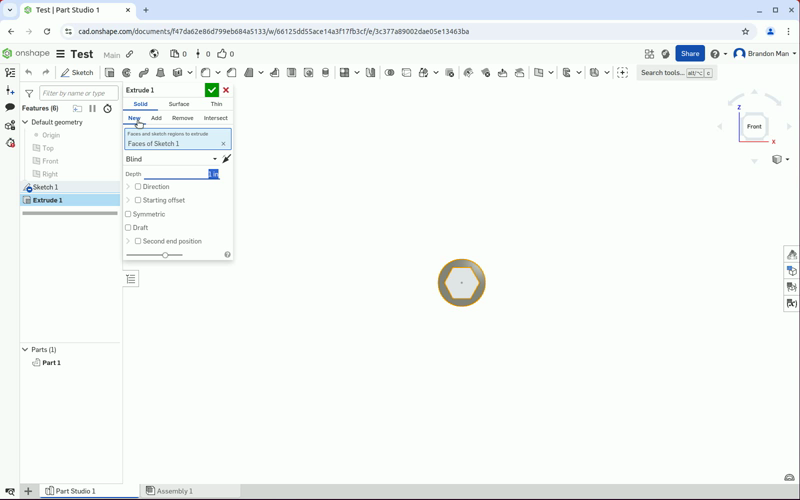
text(3.129)
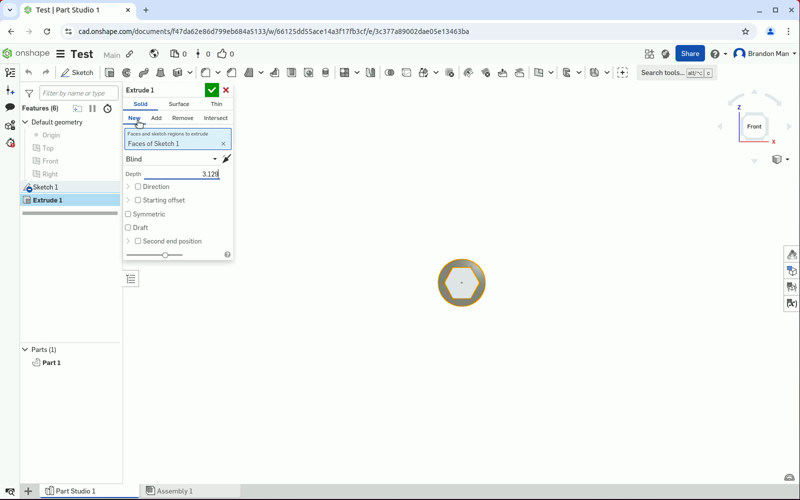
key(enter)
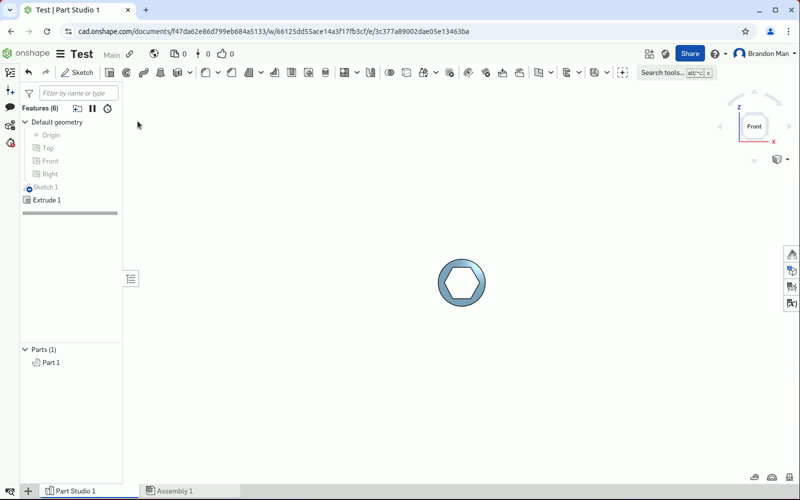
key(shift+h)
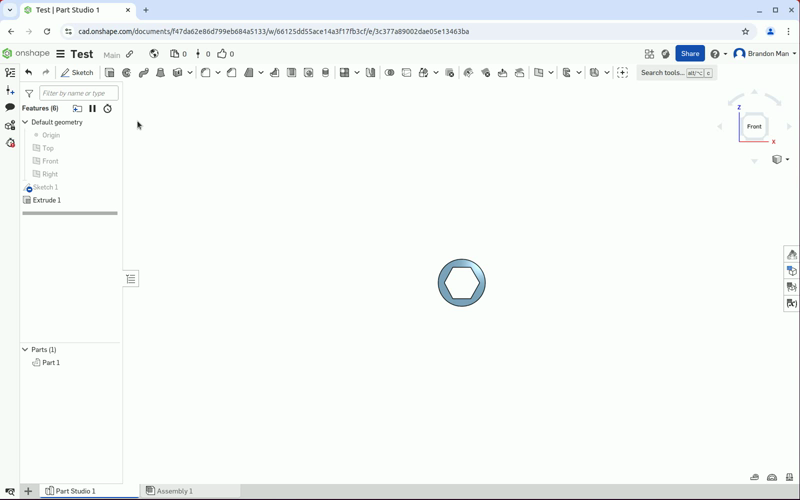
key(shift+h)
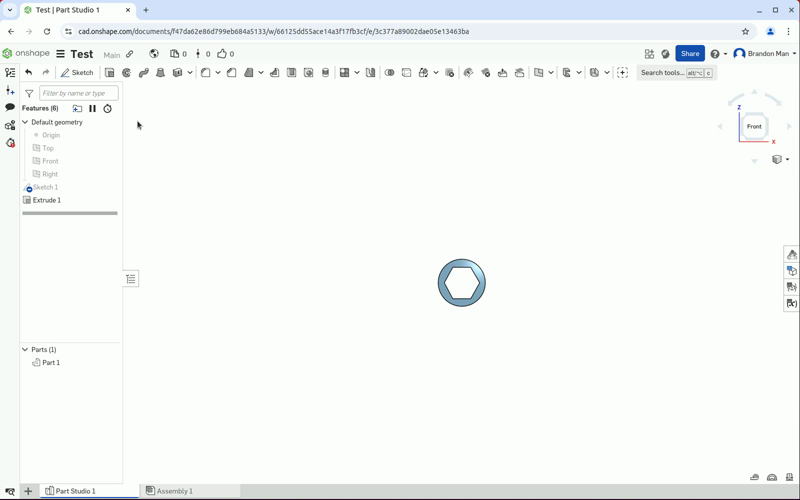
mouse_move(73, 189)
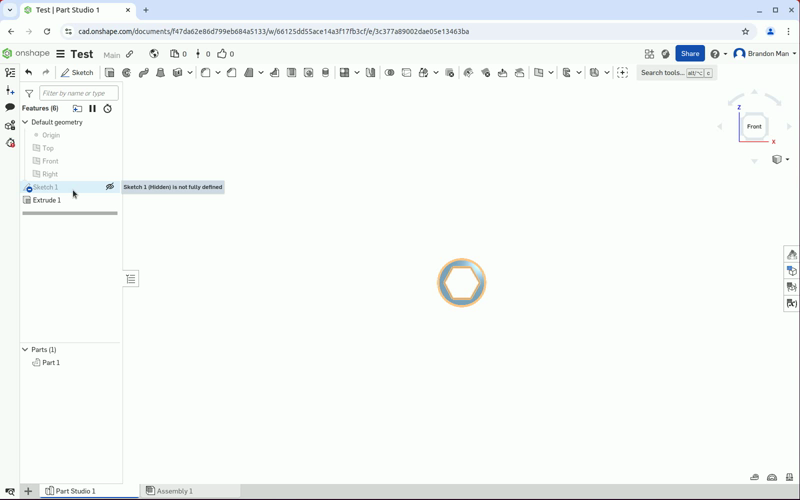
click(73, 189)
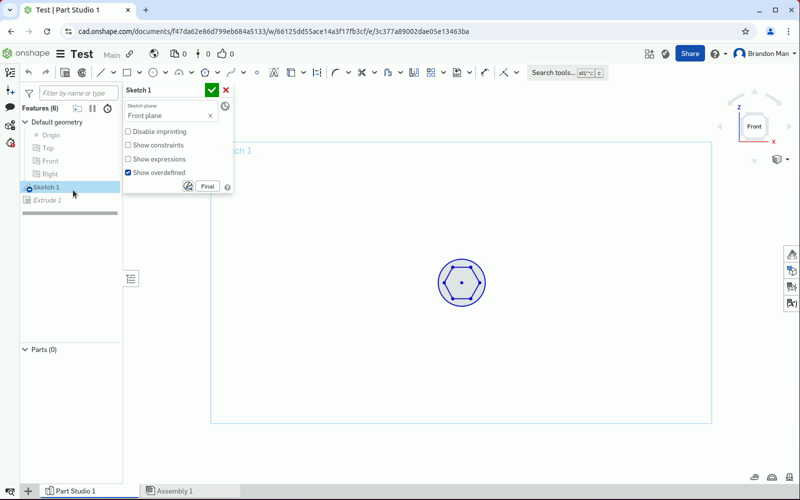
mouse_move(229, 92)
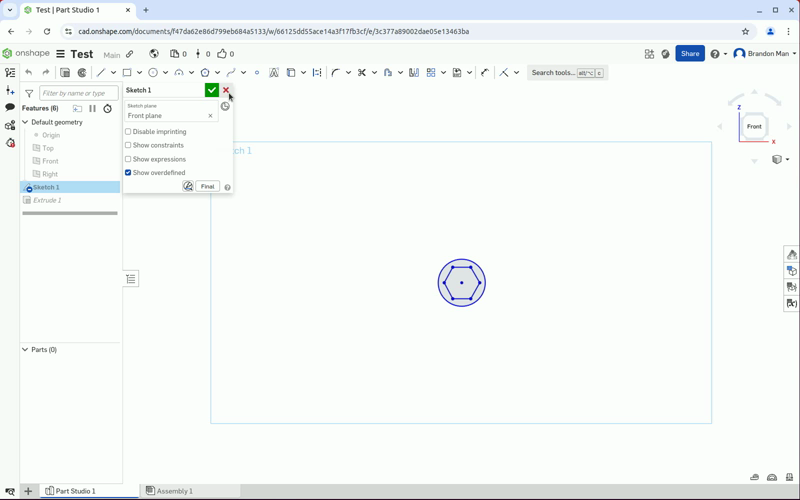
click(229, 92)
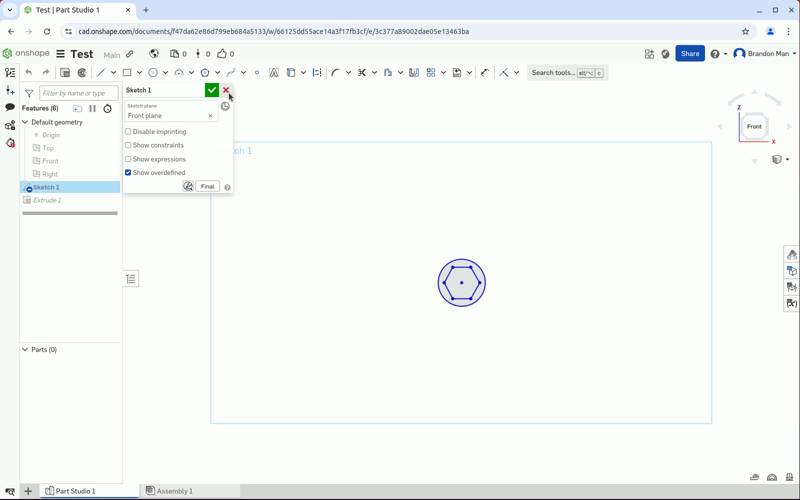
key(shift+s)
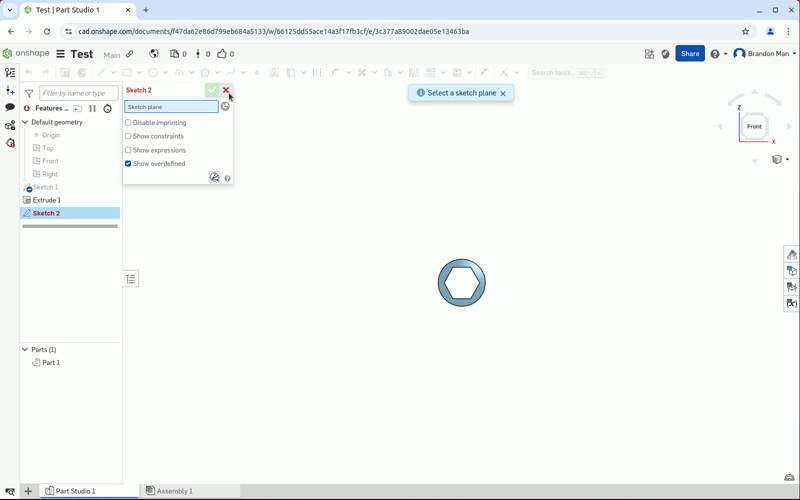
mouse_move(73, 163)
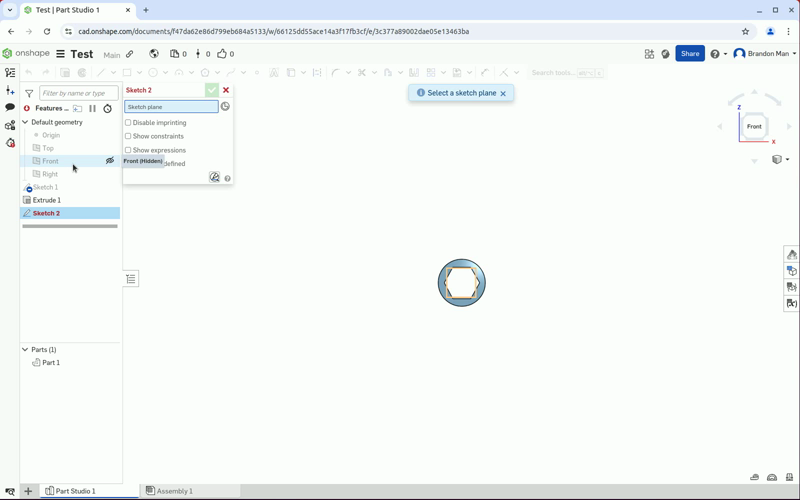
click(73, 163)
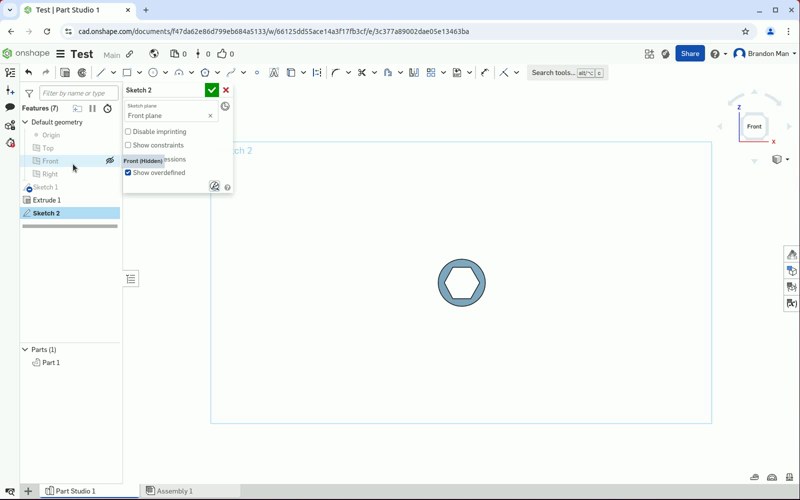
mouse_move(73, 352)
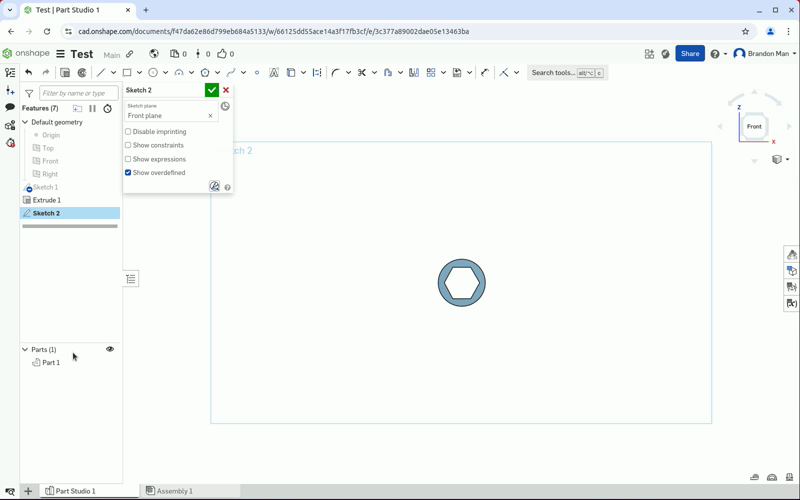
key(y)
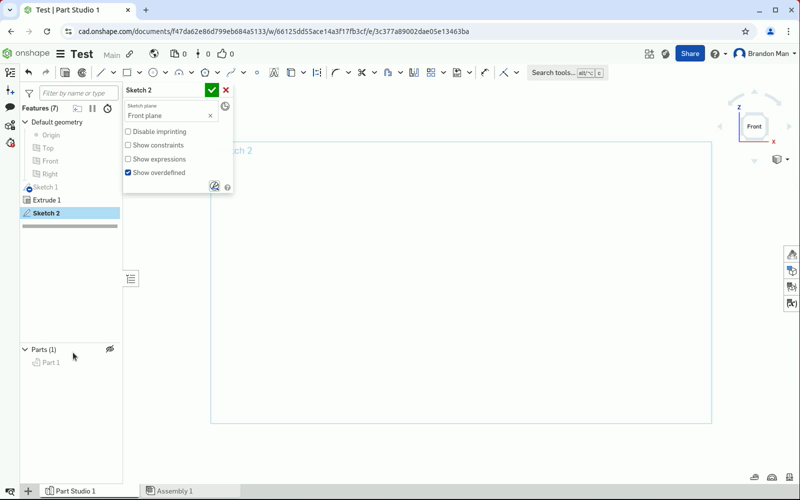
key(l)
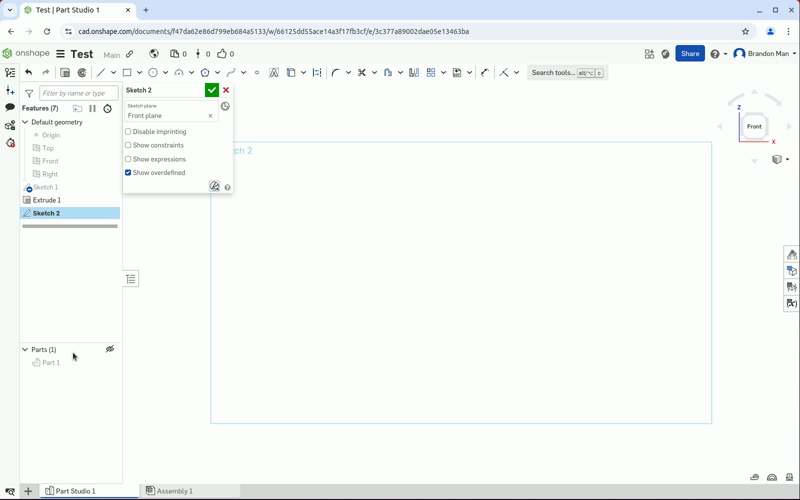
key_down(shift)
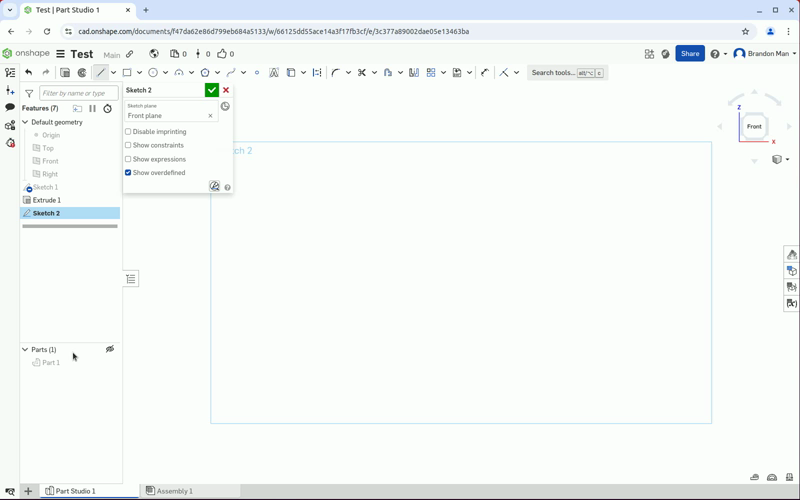
mouse_move(489, 290)
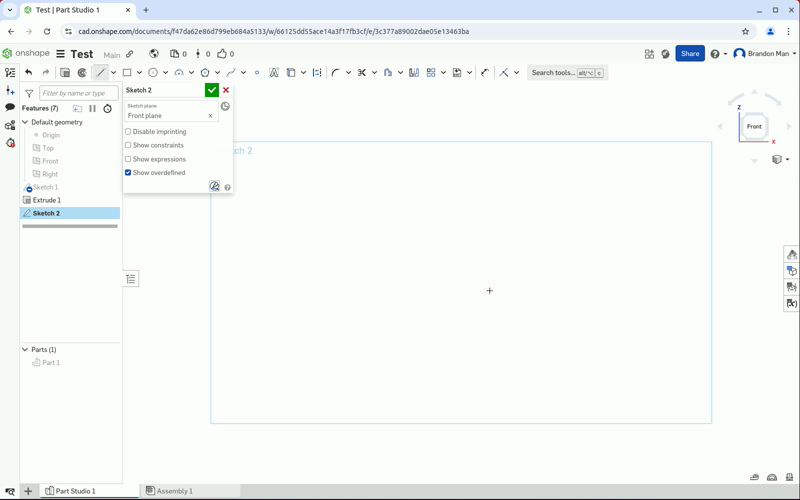
click(489, 290)
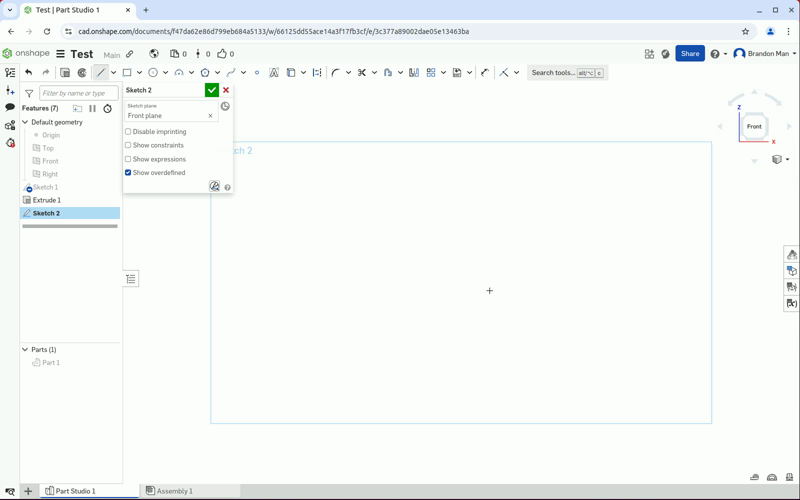
key_up(shift)
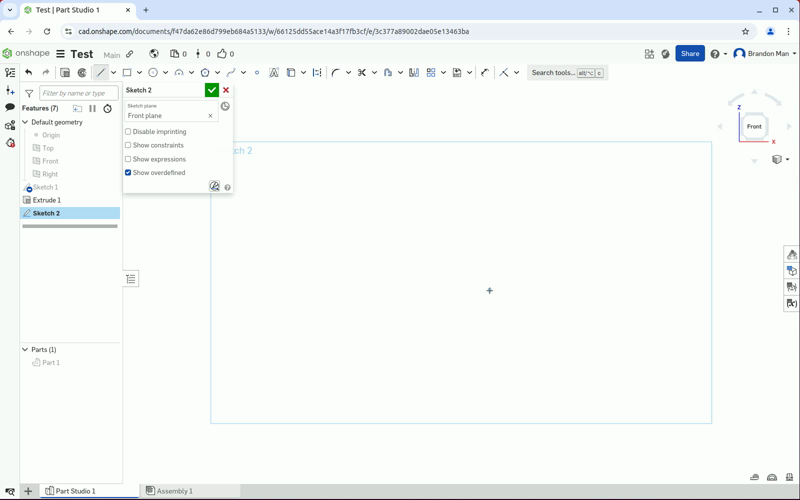
key_down(shift)
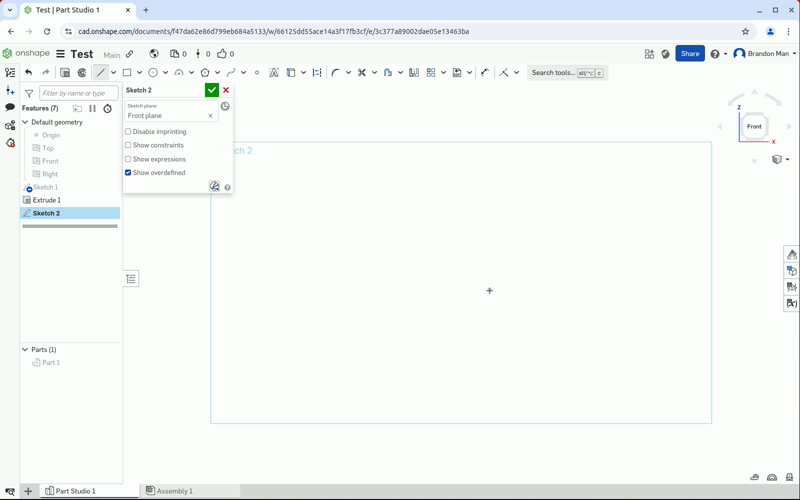
mouse_move(519, 290)
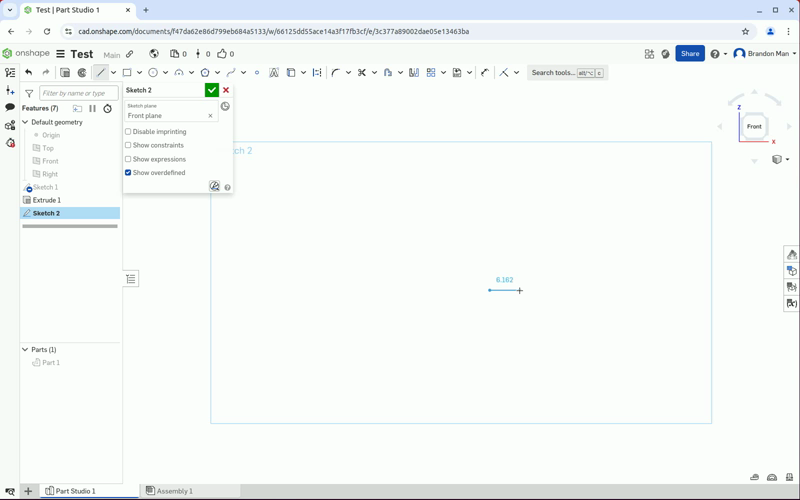
mouse_move(536, 290)
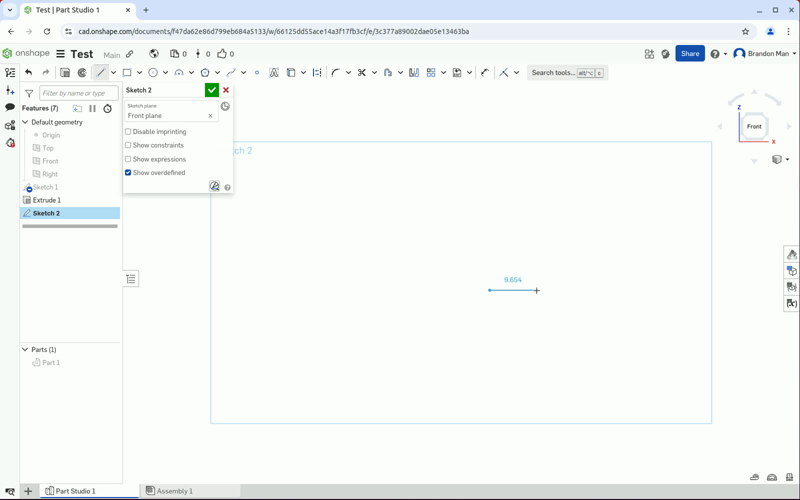
click(536, 290)
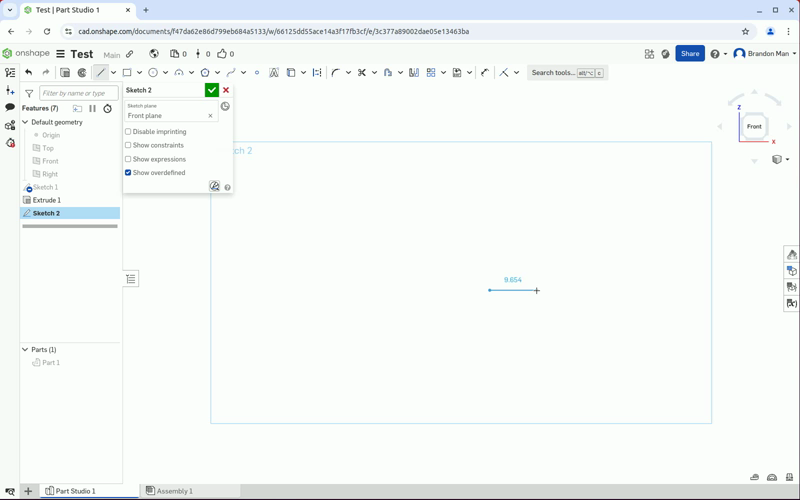
key_up(shift)
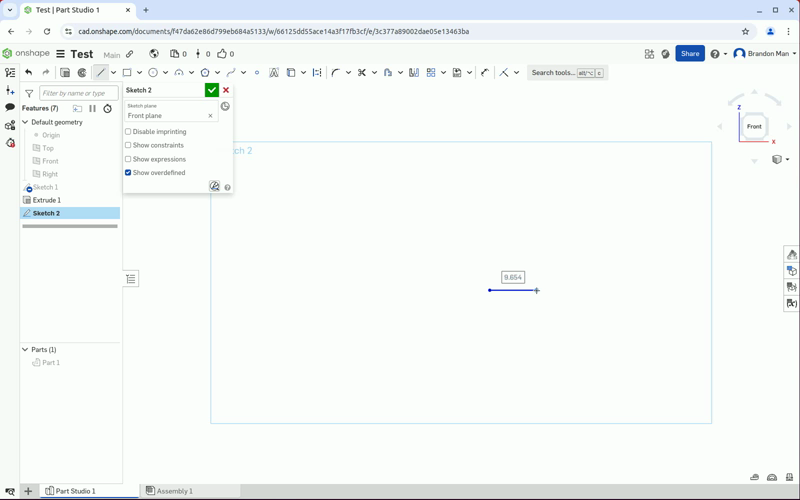
key(esc)
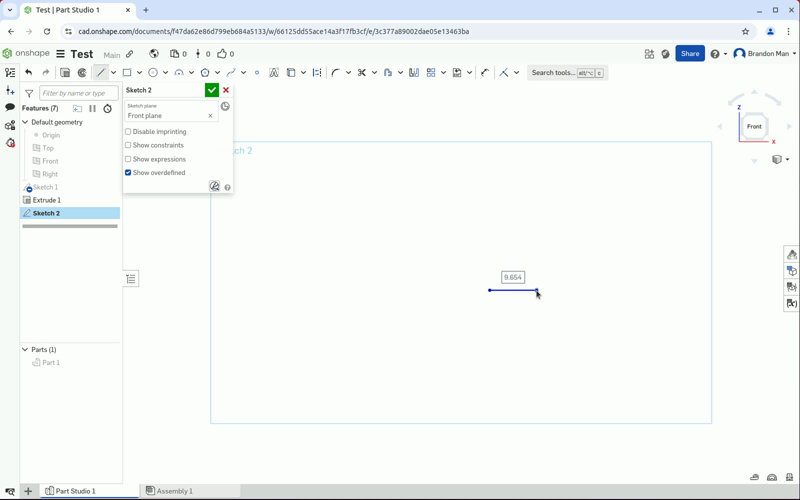
key(a)
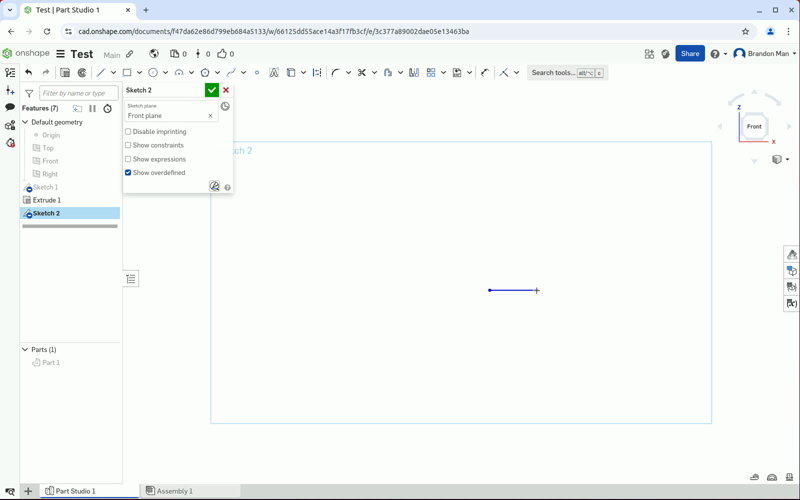
mouse_move(536, 290)
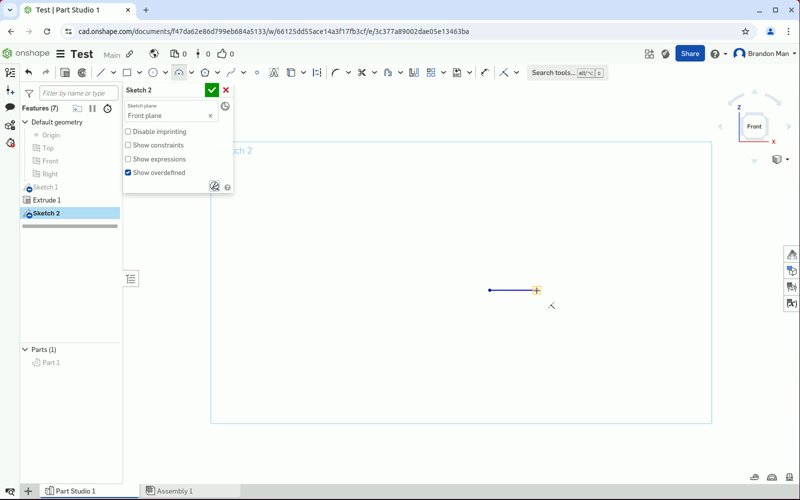
click(536, 290)
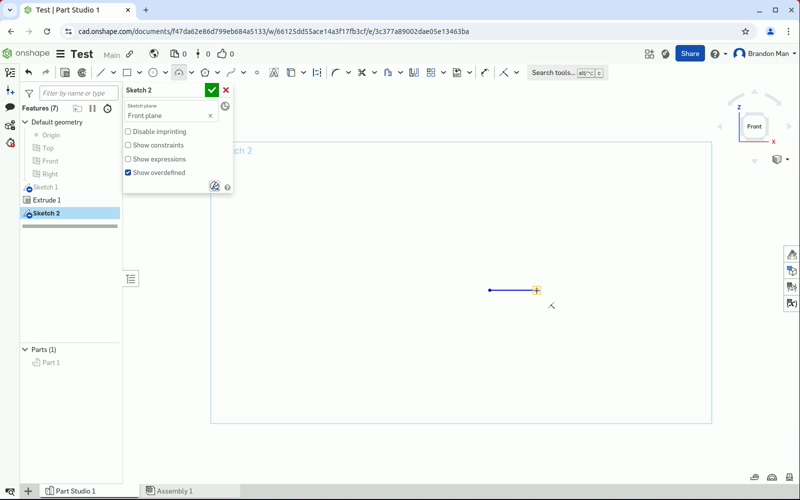
key_down(shift)
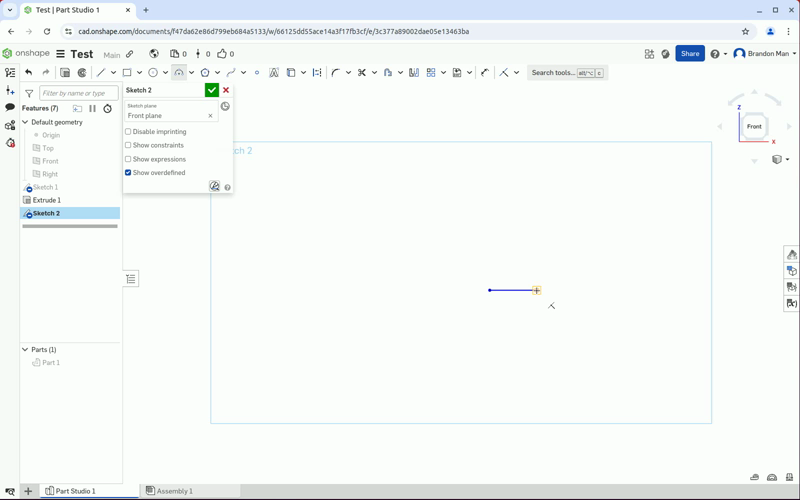
mouse_move(549, 294)
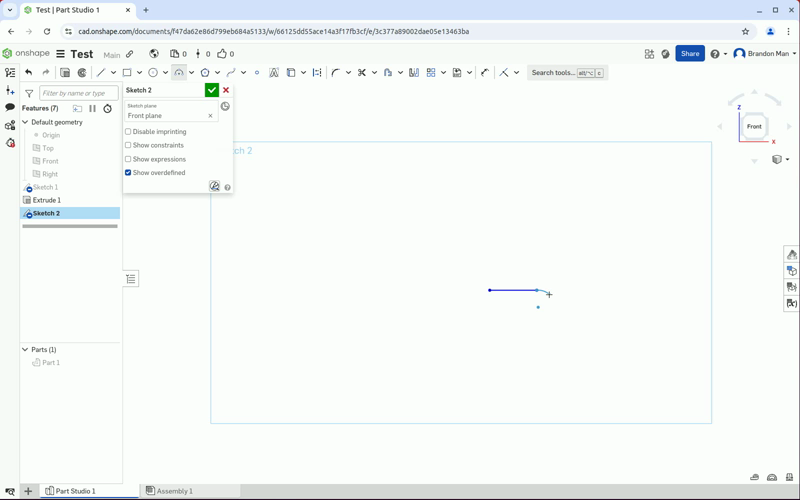
click(549, 294)
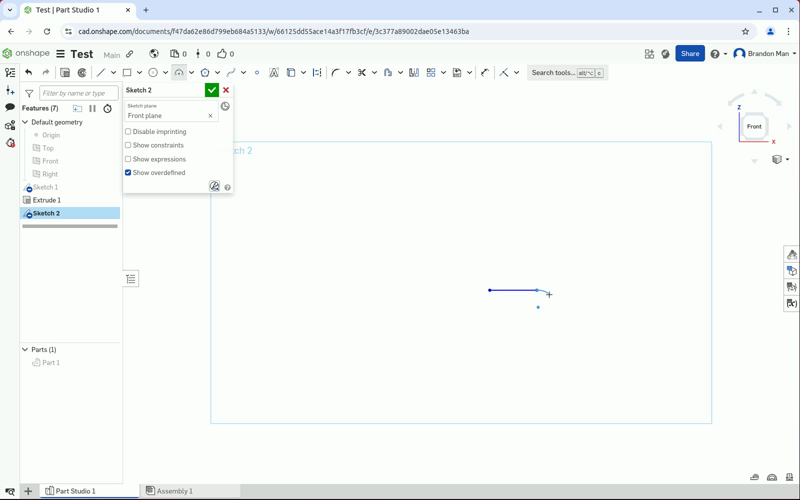
mouse_move(543, 291)
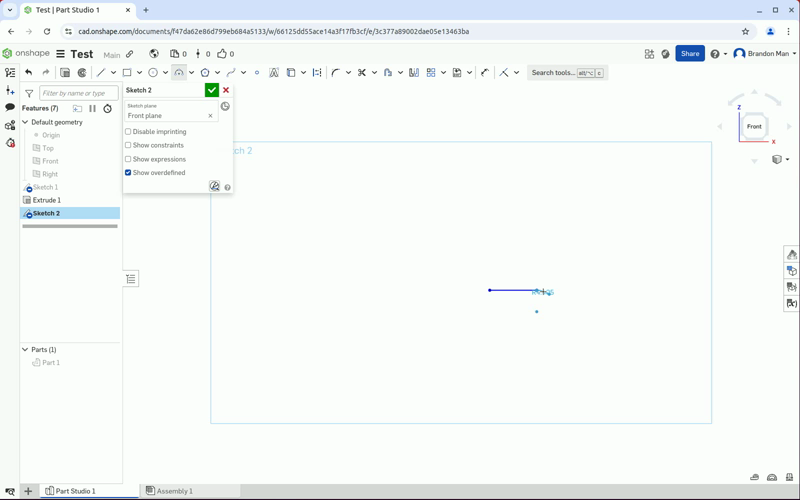
click(543, 291)
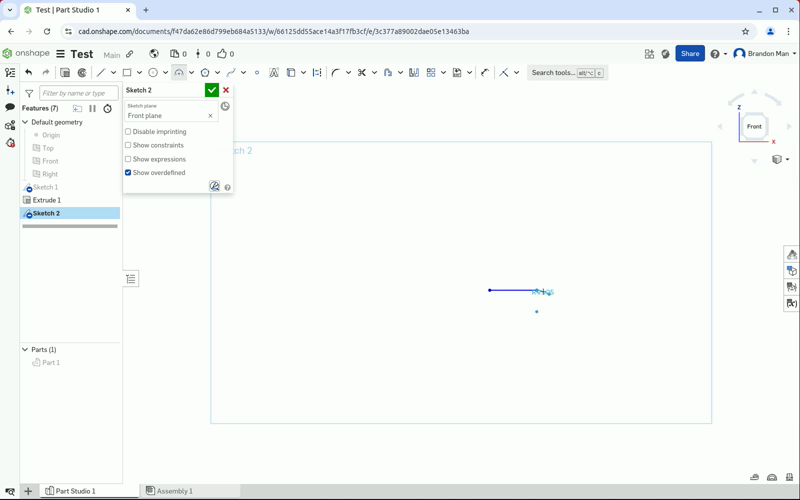
key_up(shift)
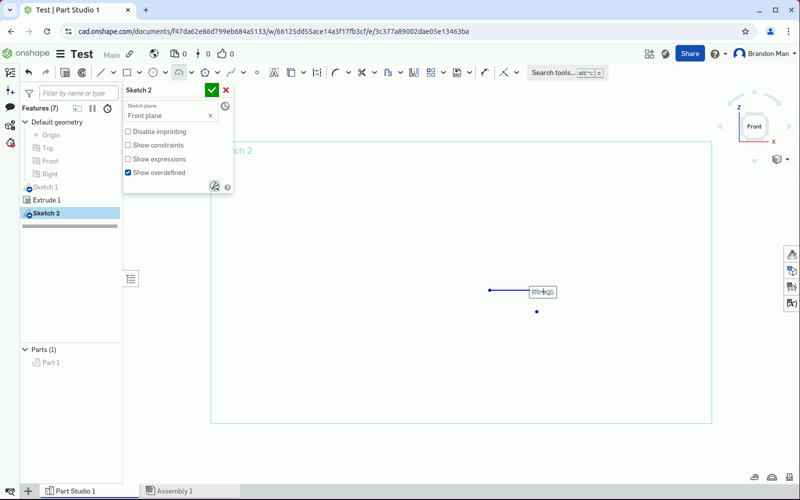
mouse_move(549, 294)
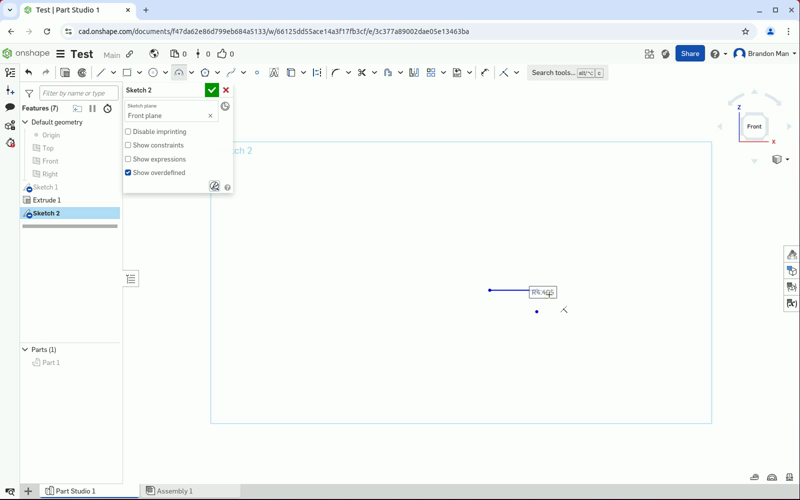
click(549, 294)
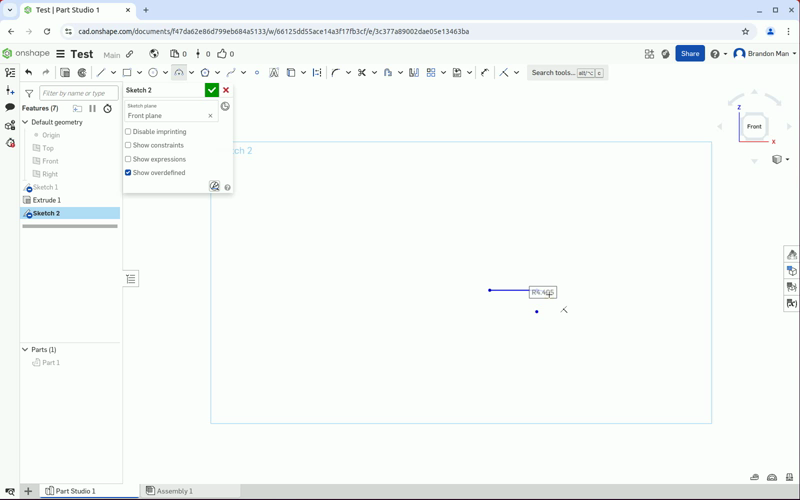
key_down(shift)
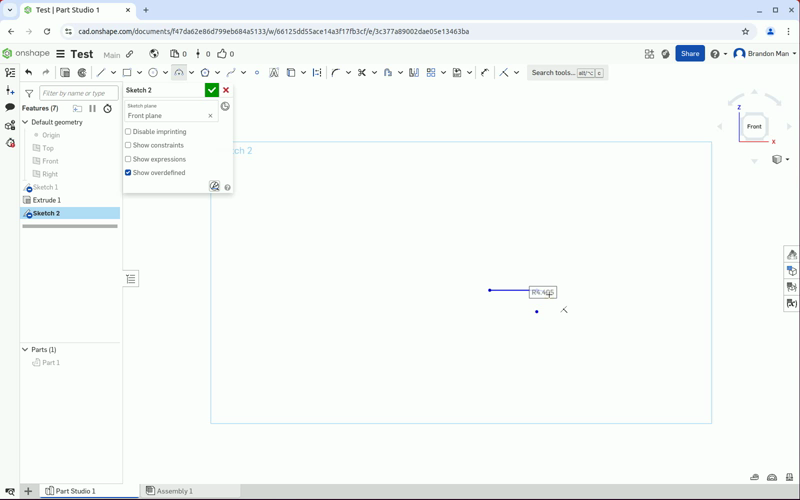
mouse_move(543, 282)
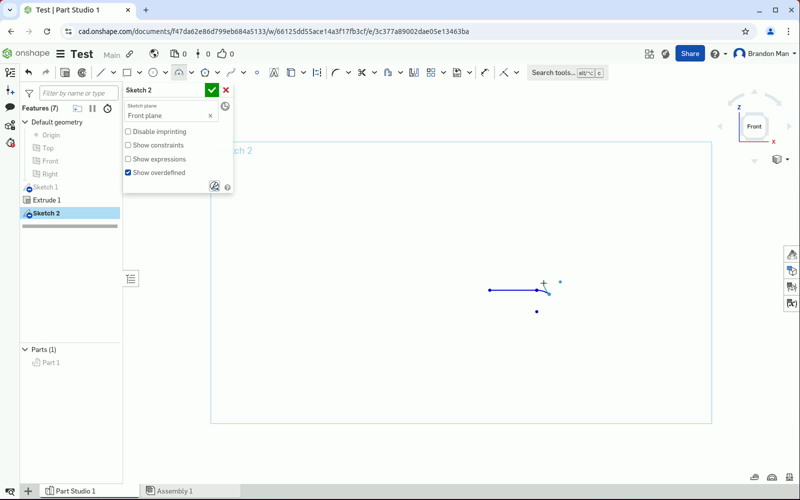
click(543, 282)
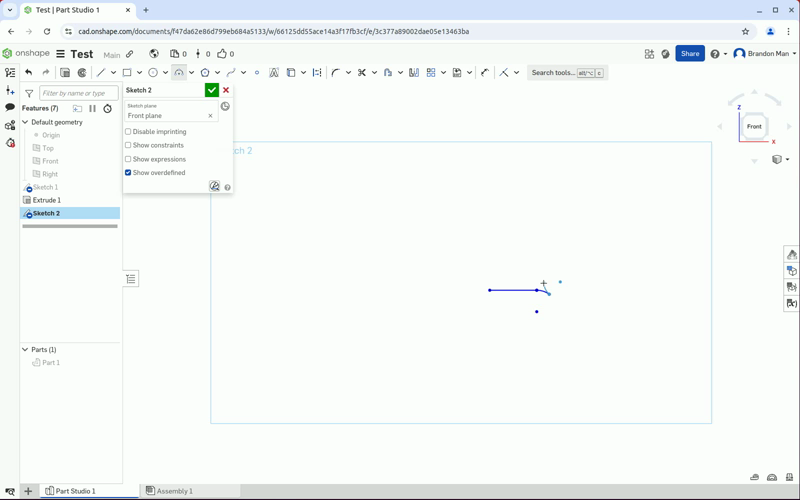
mouse_move(545, 288)
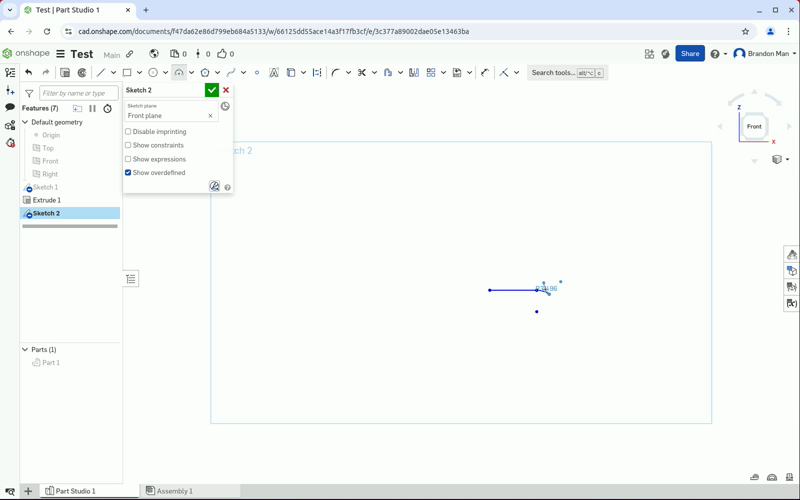
scroll(6)
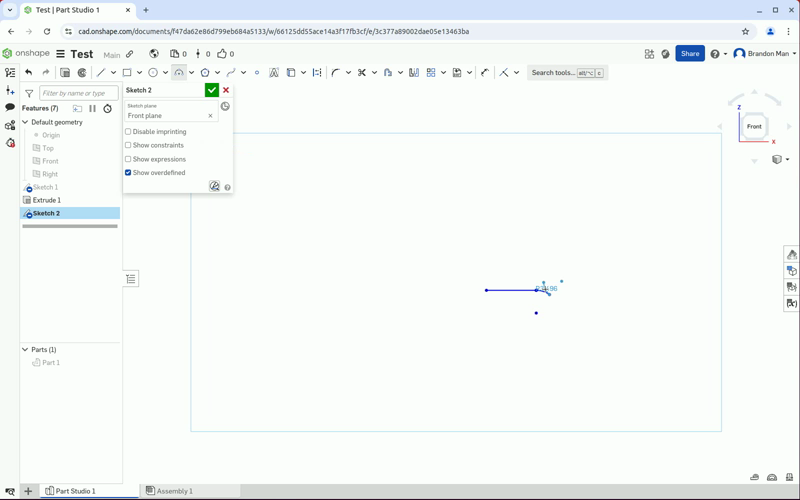
scroll(6)
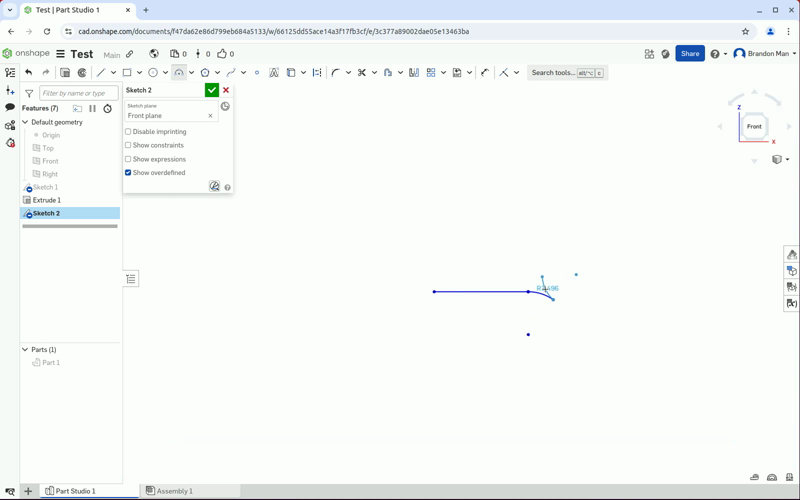
scroll(6)
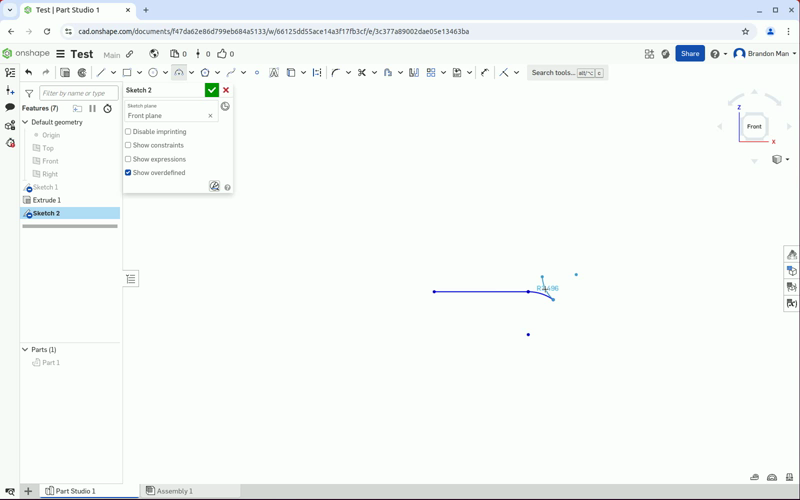
scroll(6)
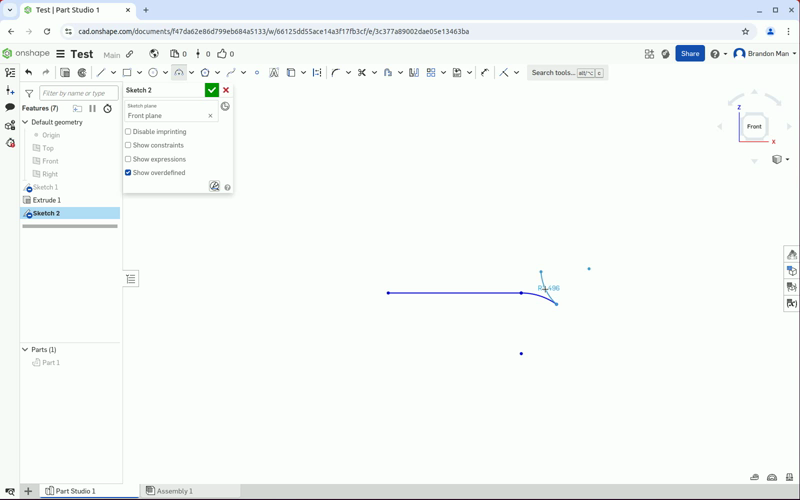
scroll(6)
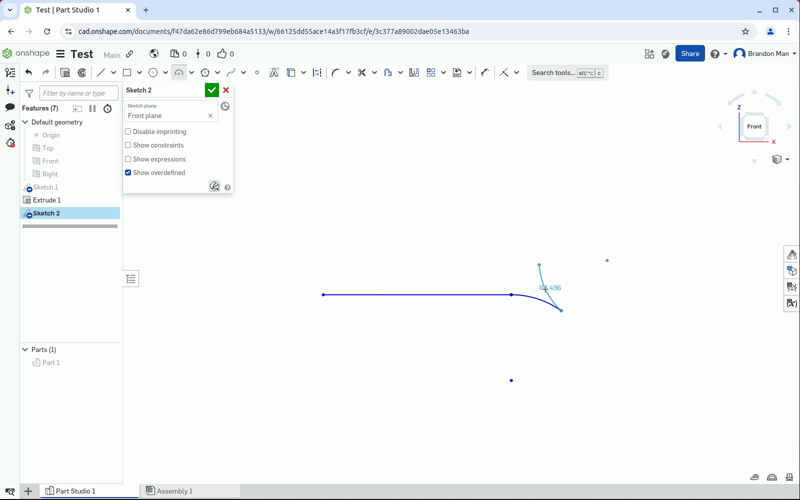
scroll(6)
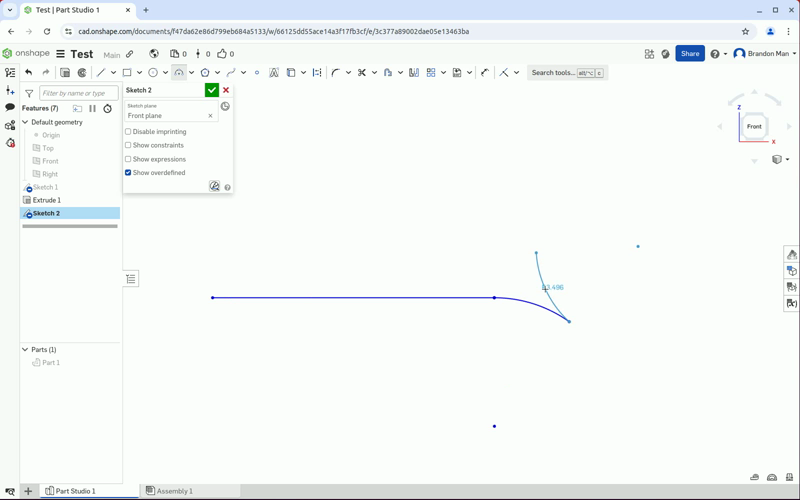
scroll(6)
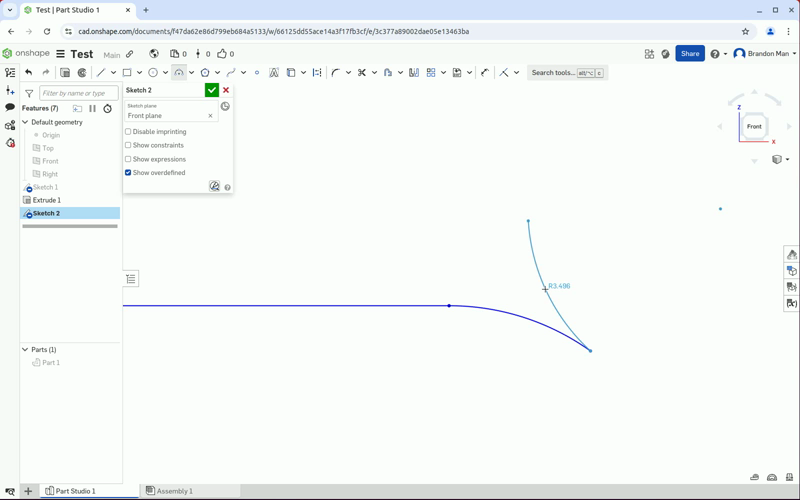
click(545, 288)
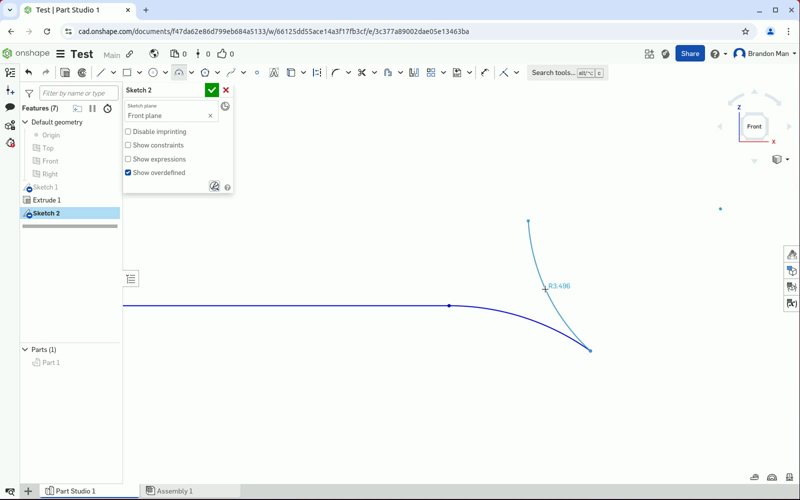
scroll(-6)
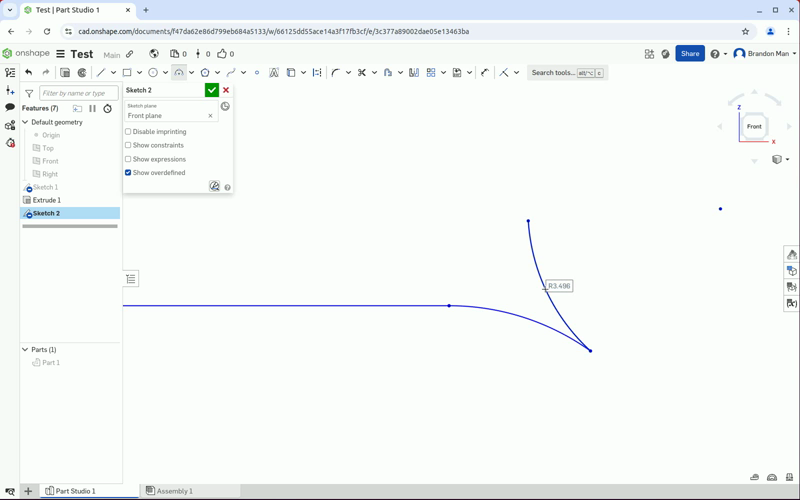
scroll(-6)
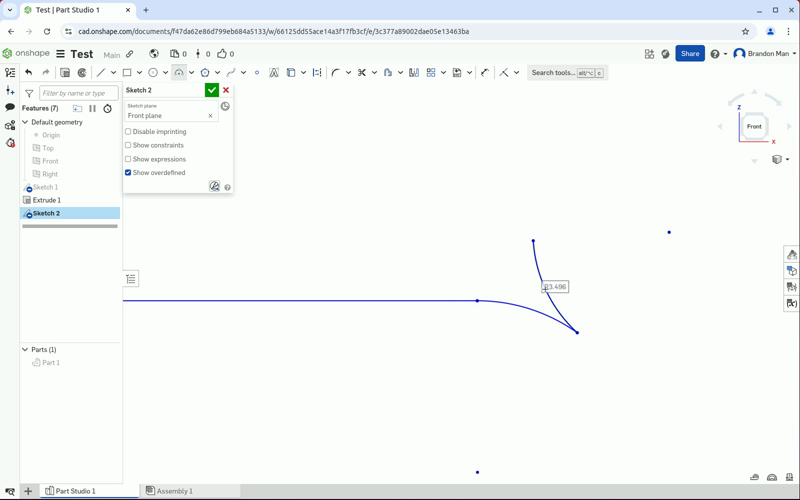
scroll(-6)
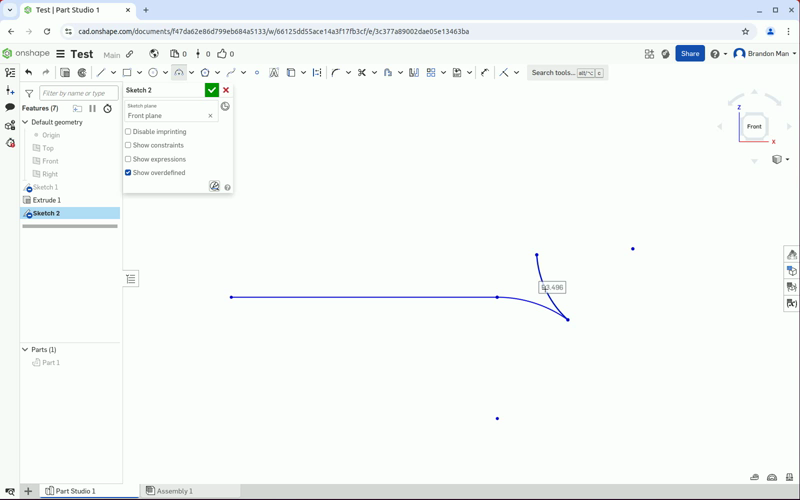
scroll(-6)
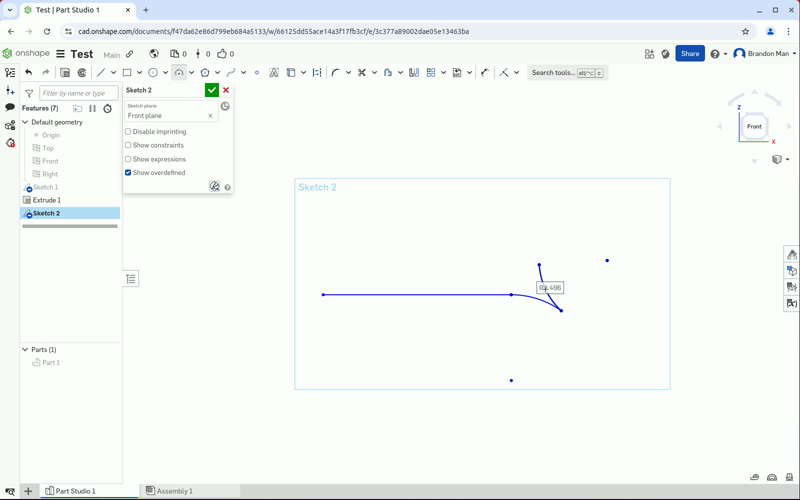
scroll(-6)
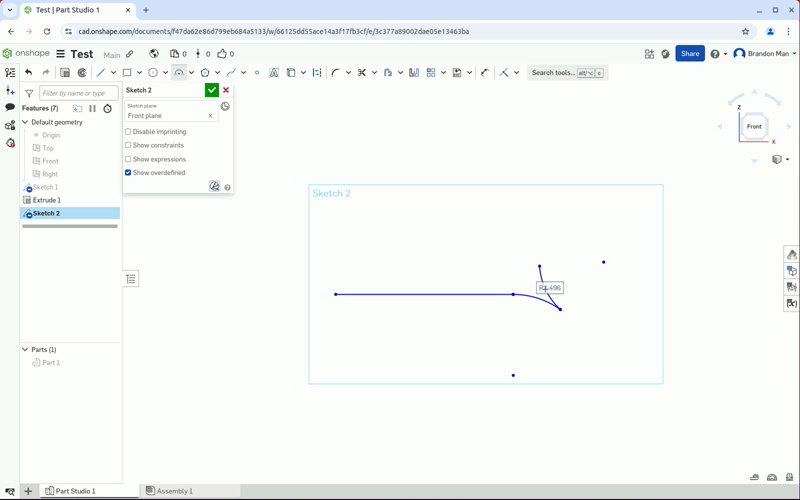
scroll(-6)
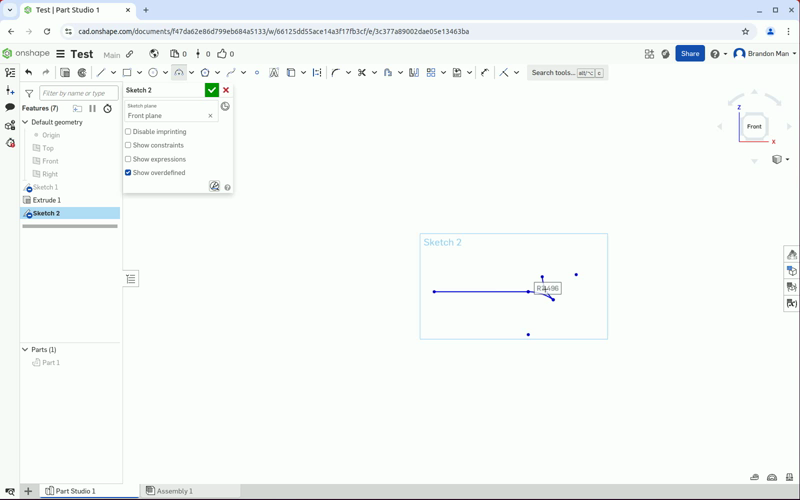
scroll(-6)
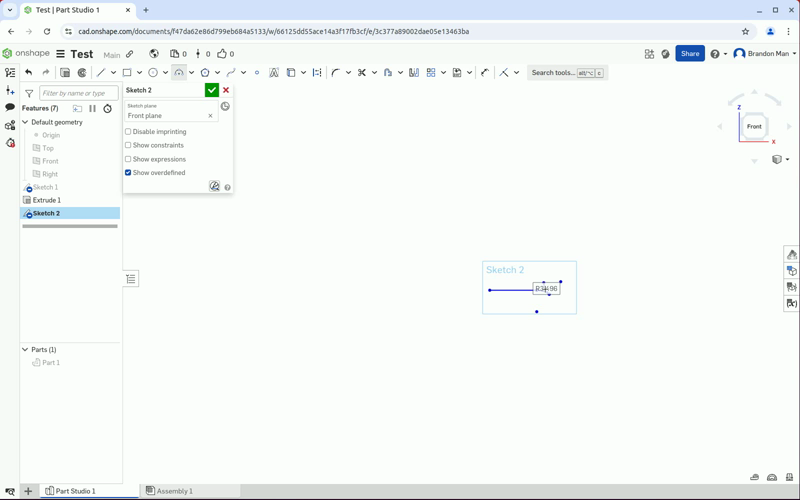
key_up(shift)
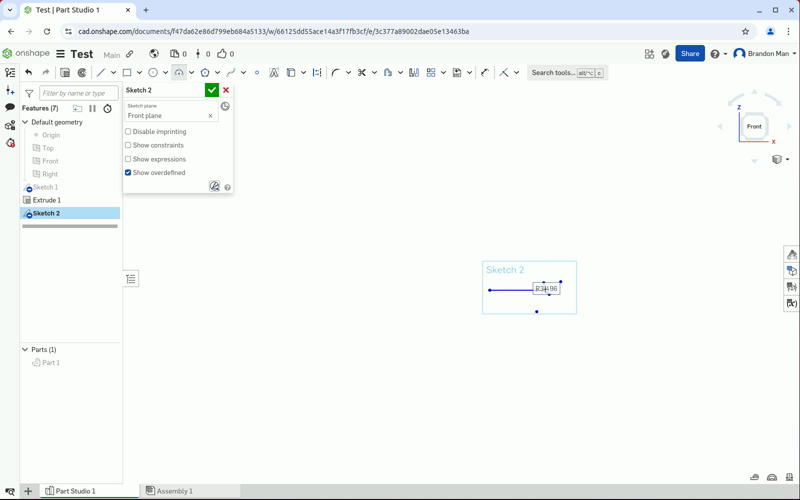
key(esc)
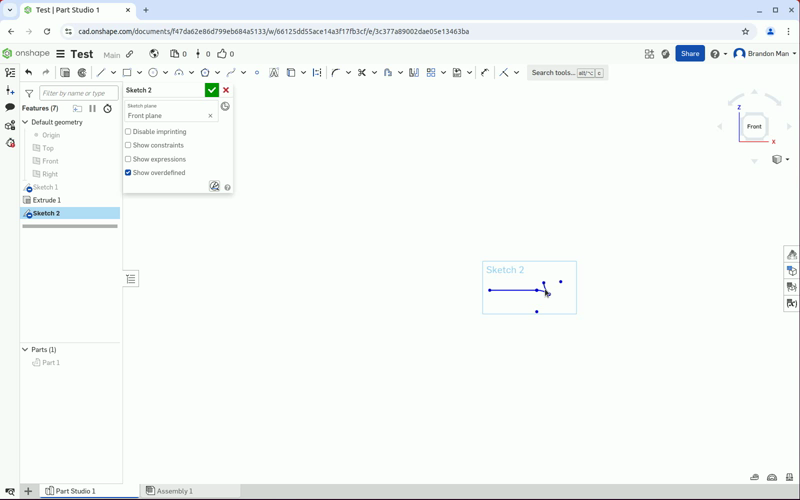
key(l)
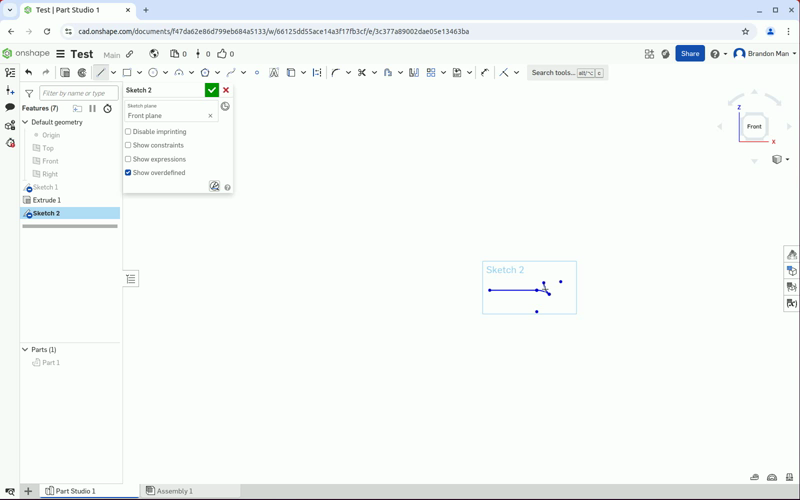
mouse_move(543, 282)
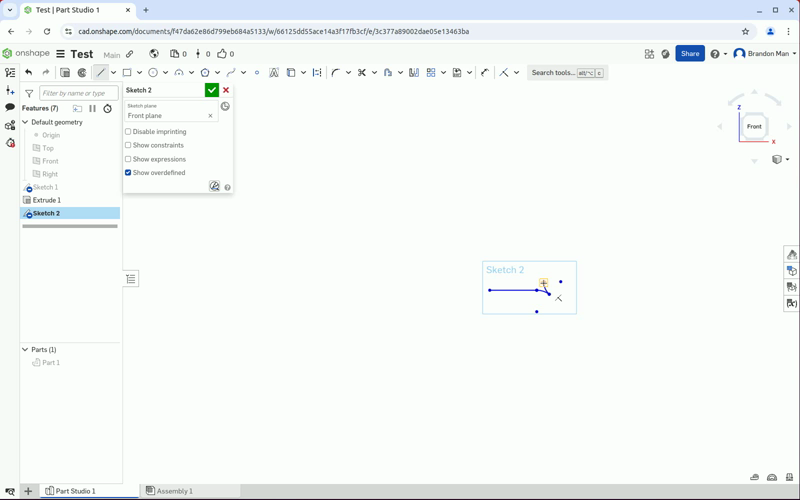
click(543, 282)
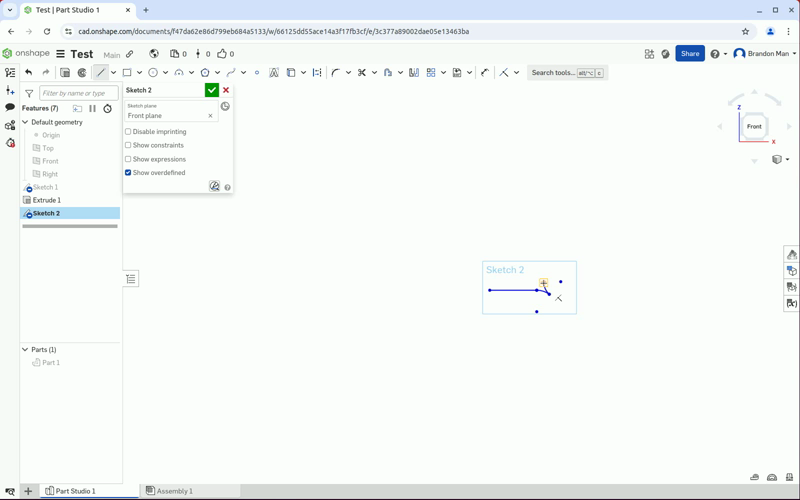
key_down(shift)
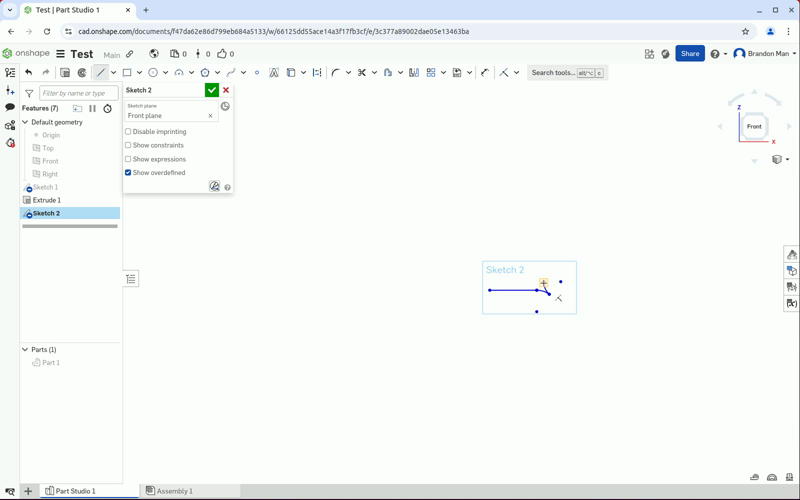
mouse_move(573, 282)
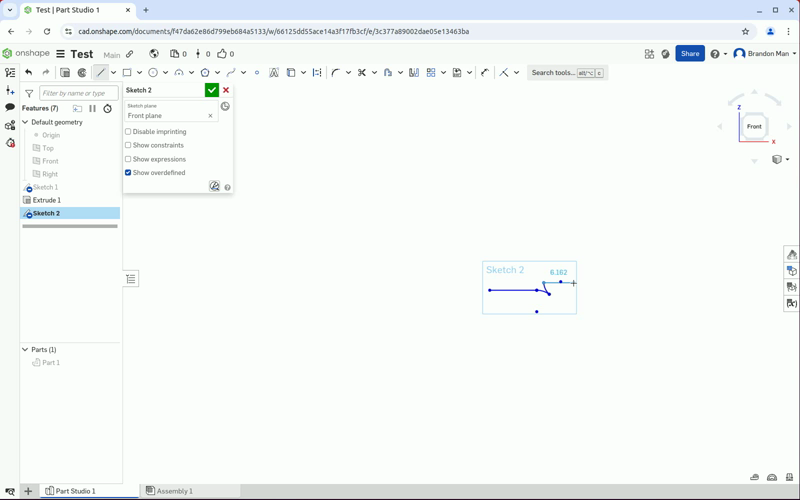
mouse_move(536, 282)
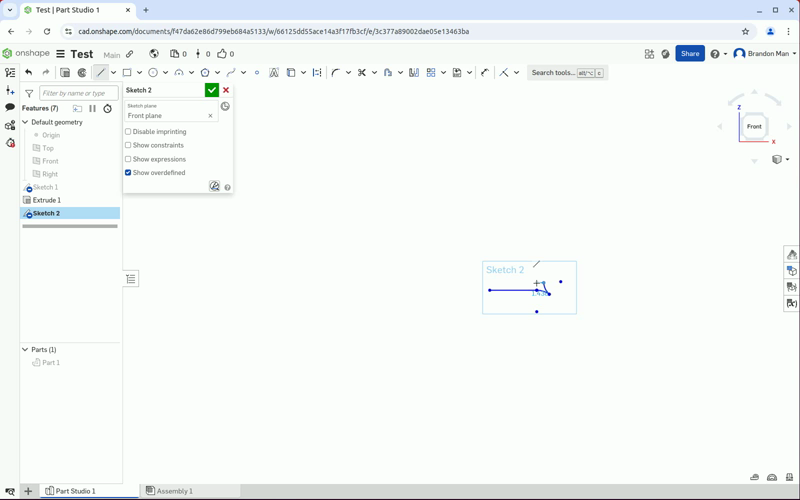
scroll(6)
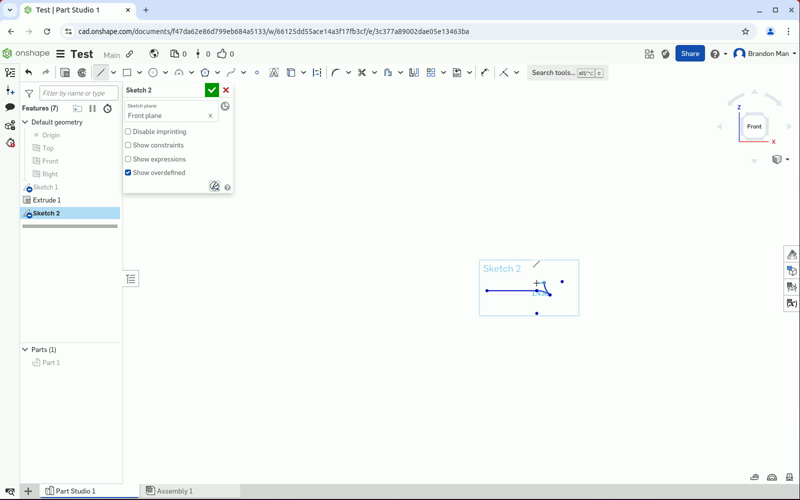
scroll(6)
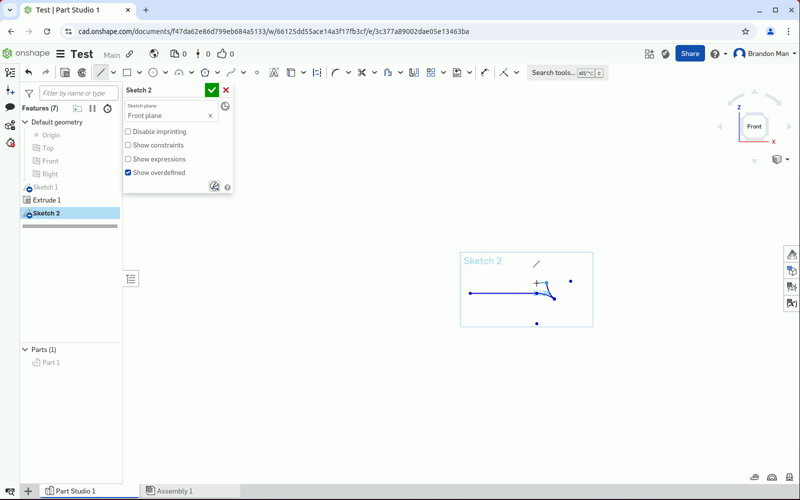
scroll(6)
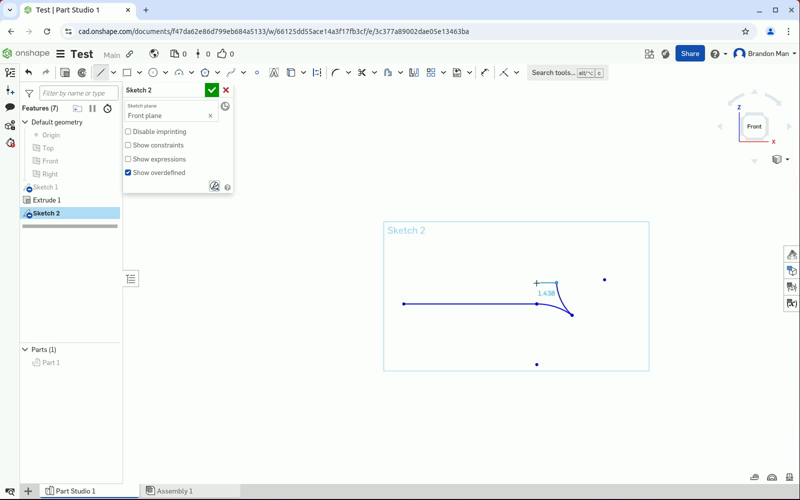
scroll(6)
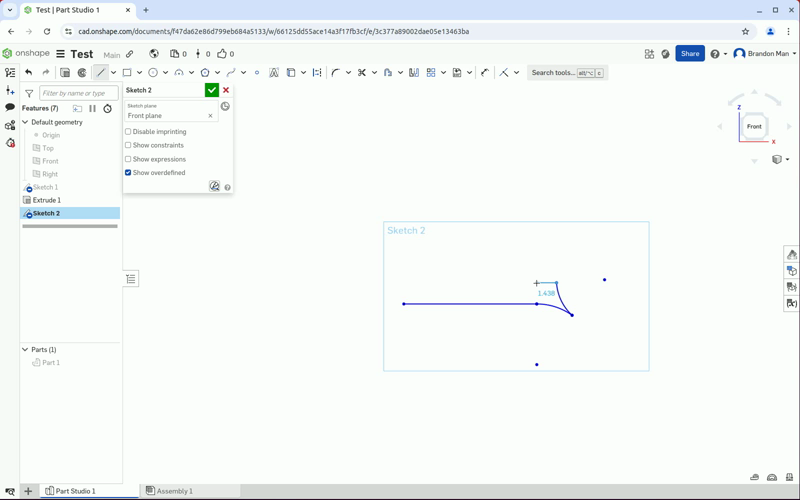
scroll(6)
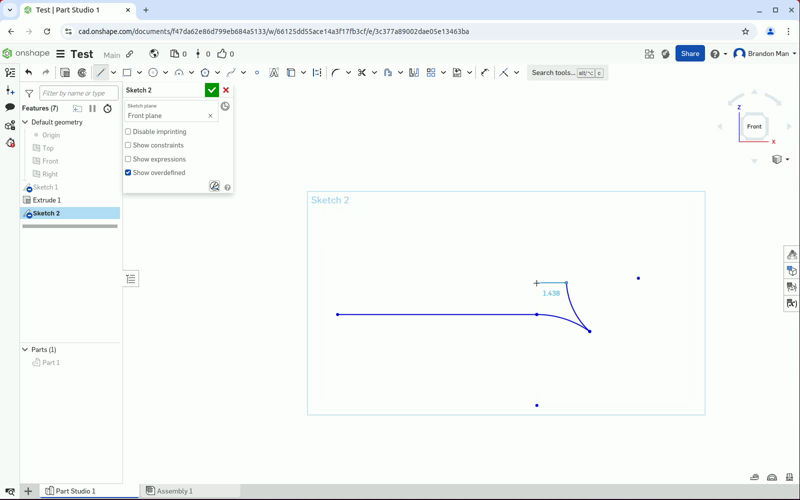
scroll(6)
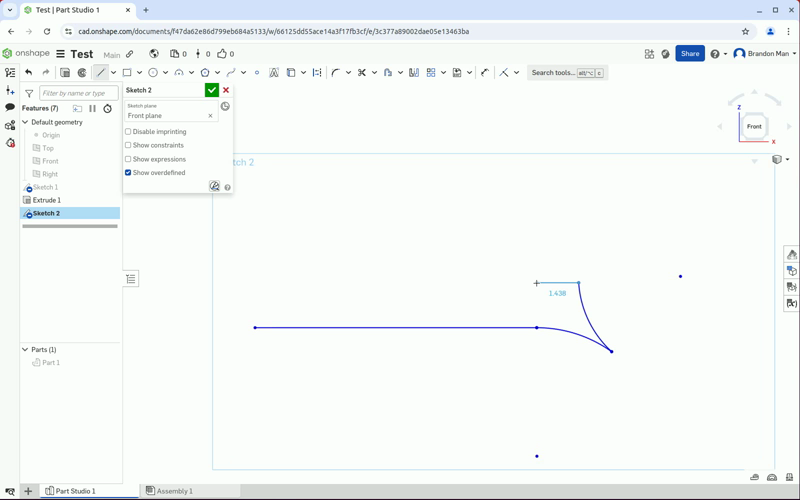
scroll(6)
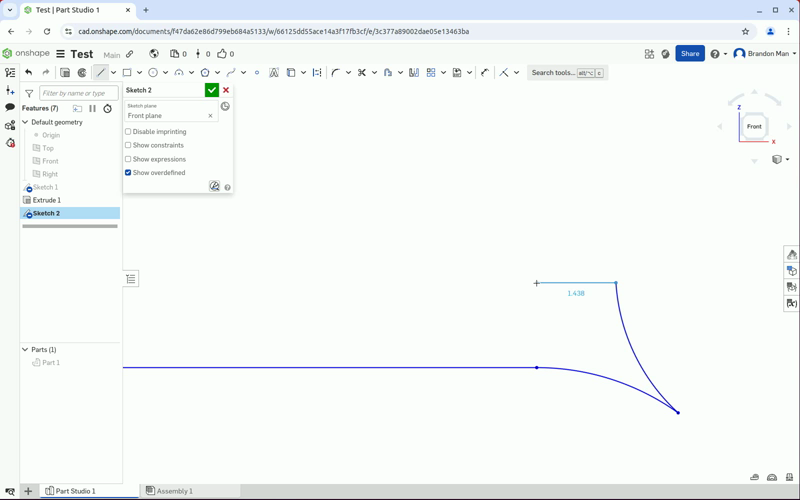
click(536, 282)
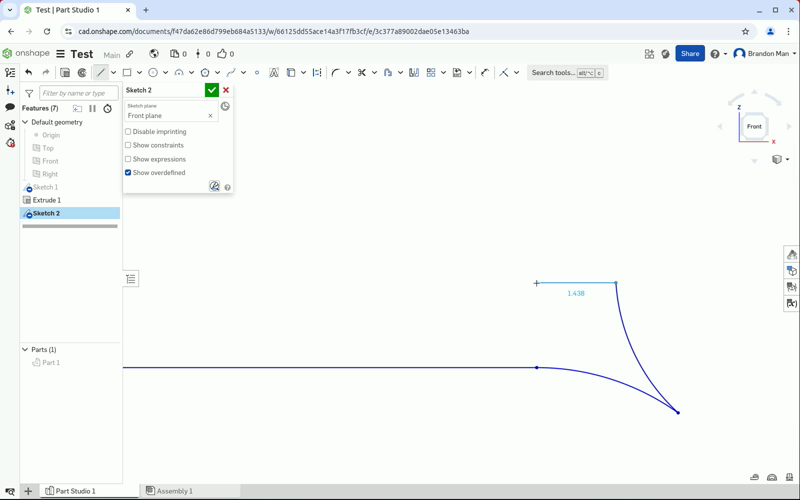
scroll(-6)
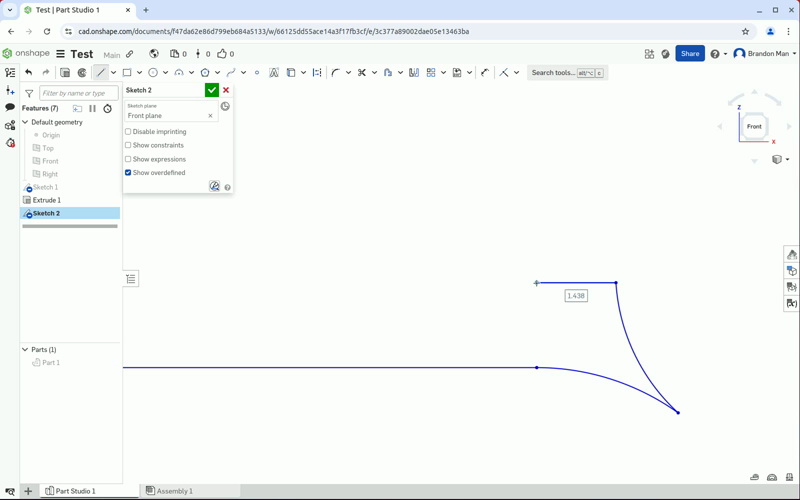
scroll(-6)
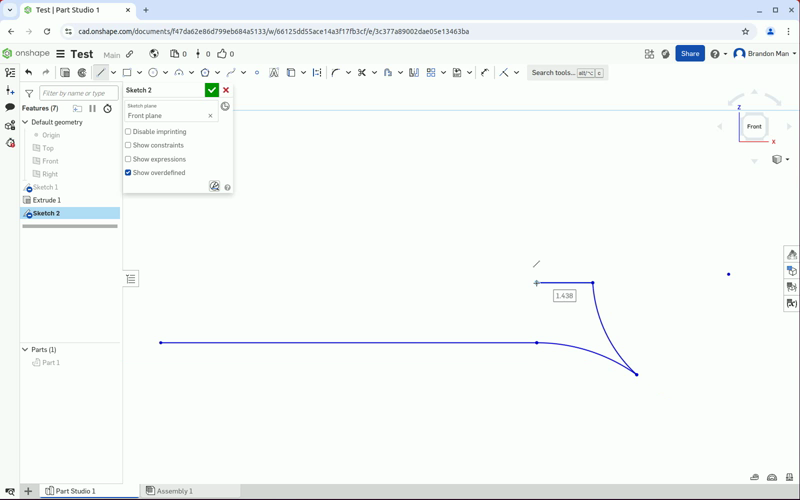
scroll(-6)
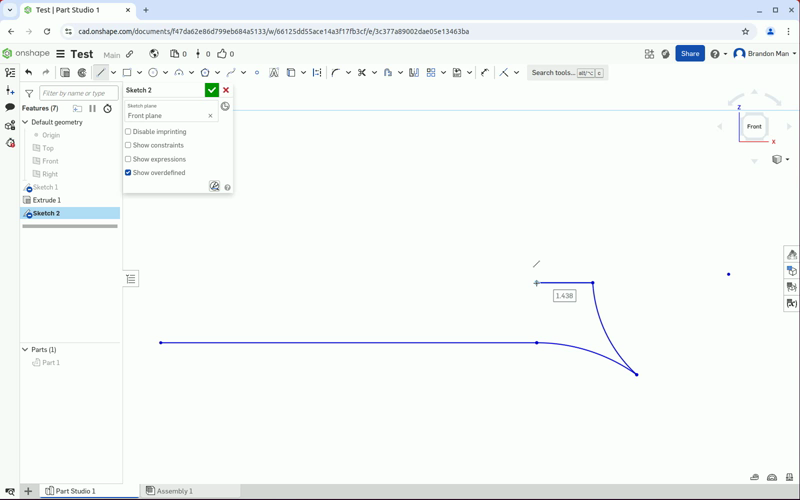
scroll(-6)
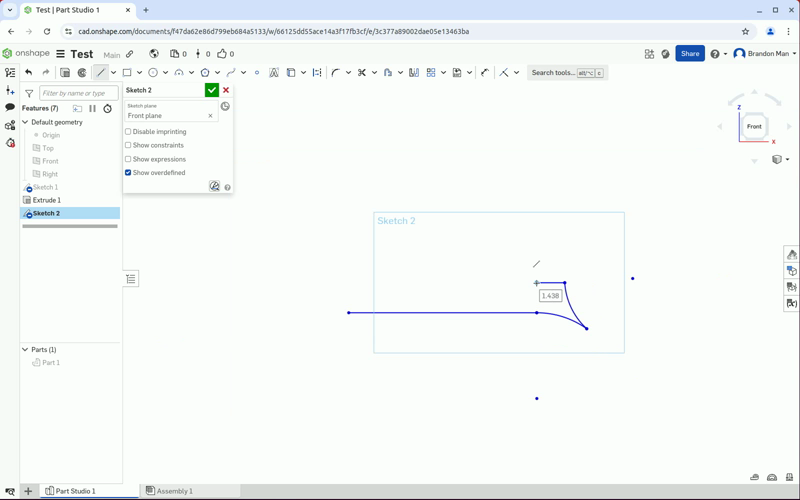
scroll(-6)
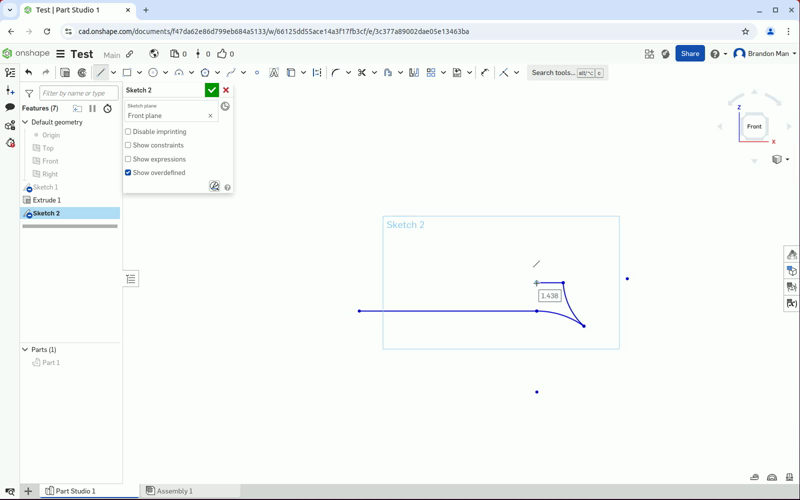
scroll(-6)
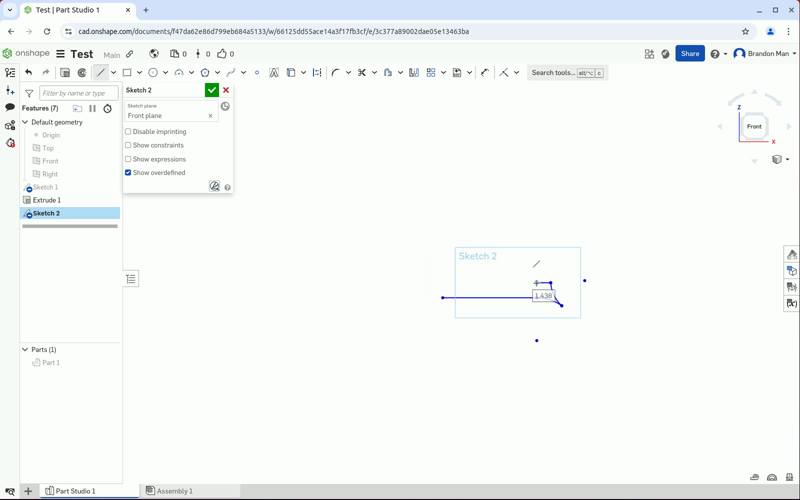
scroll(-6)
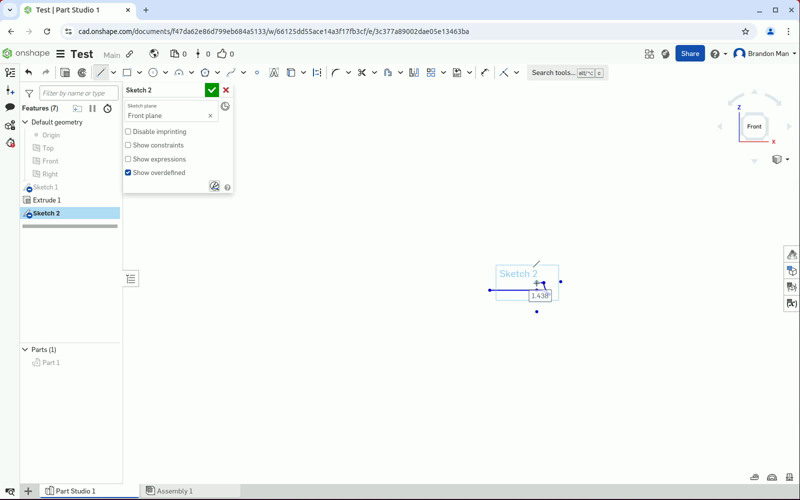
key_up(shift)
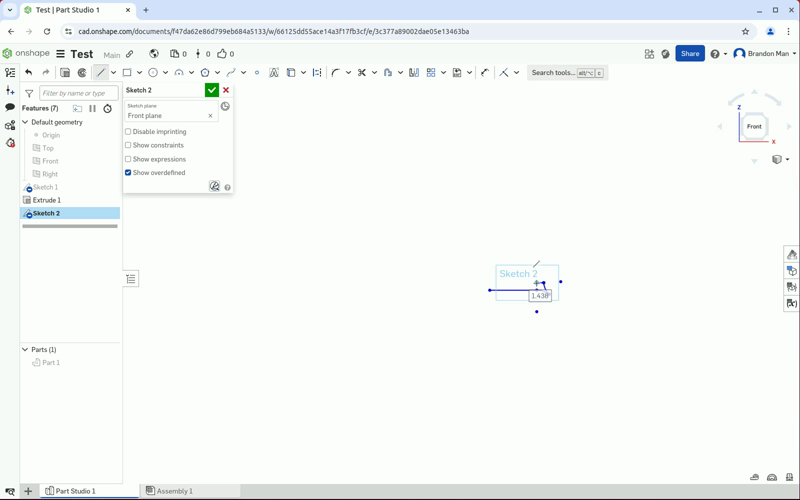
key(esc)
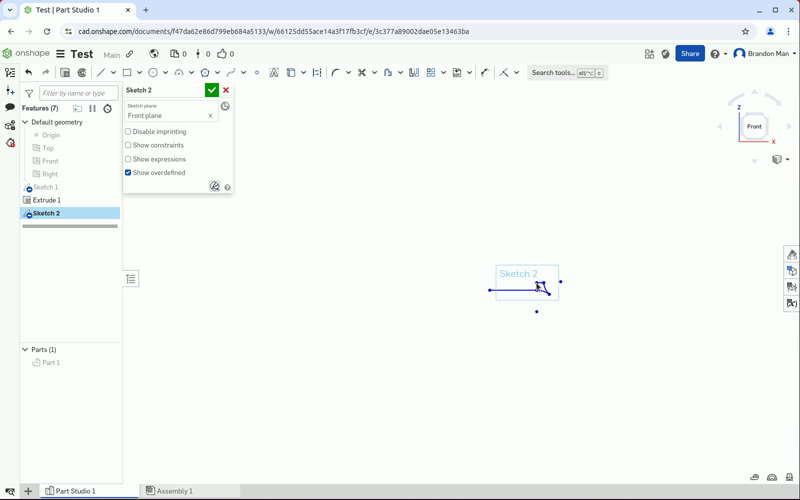
key(a)
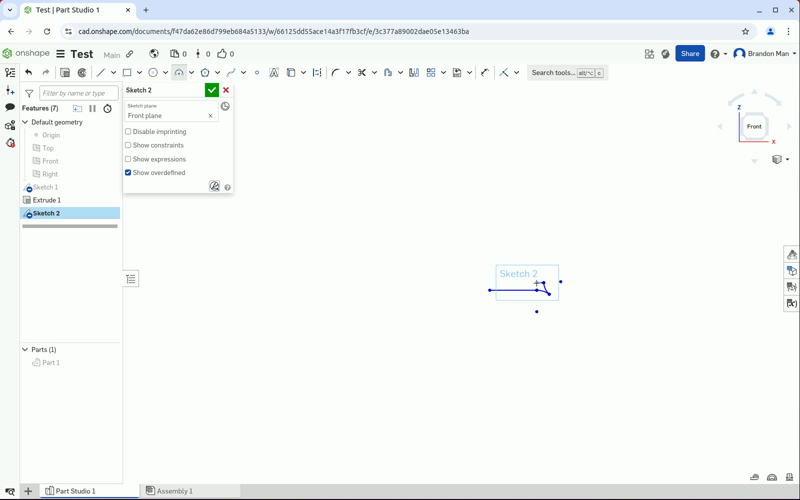
mouse_move(536, 282)
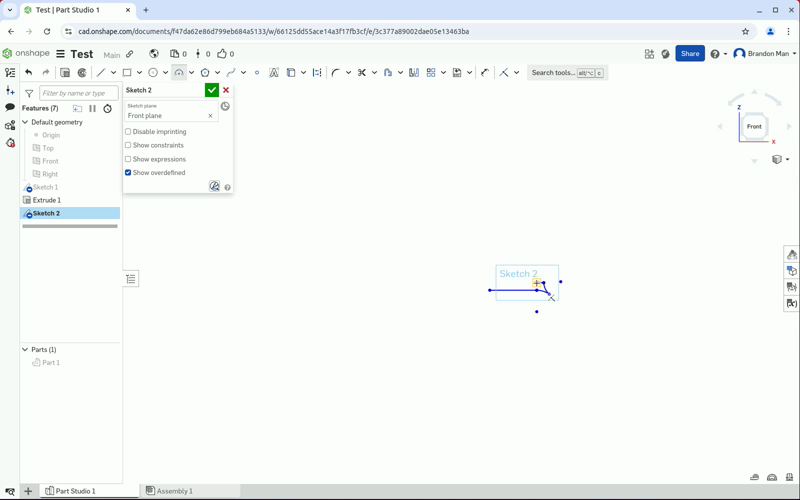
click(536, 282)
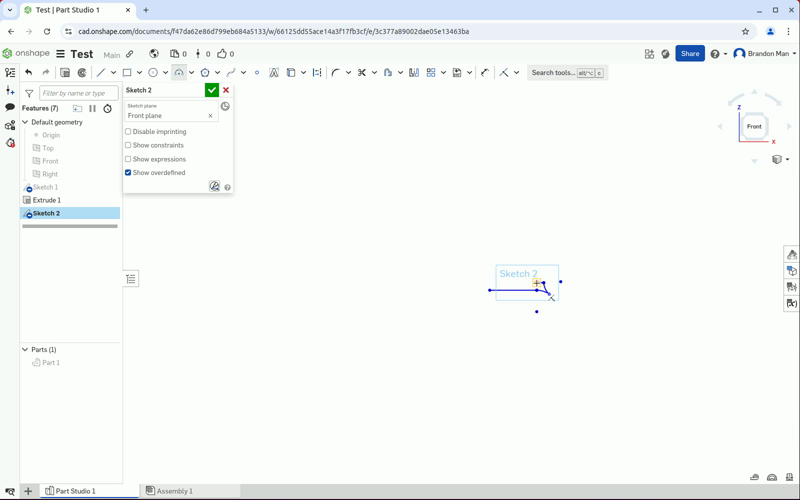
key_down(shift)
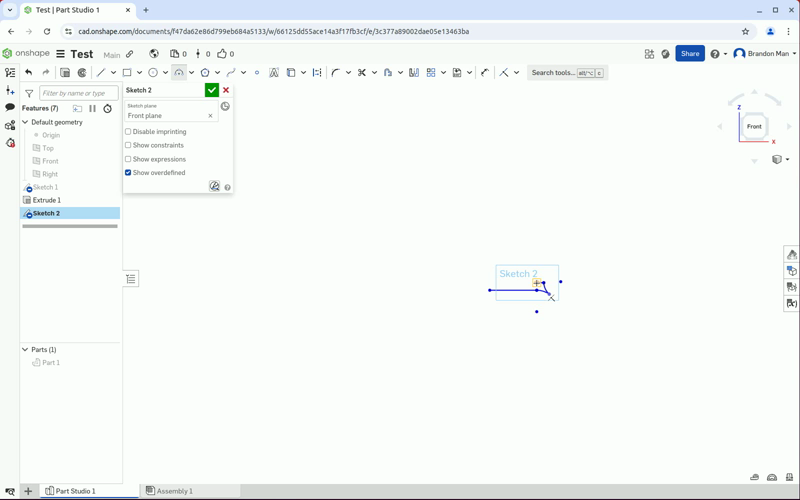
mouse_move(533, 286)
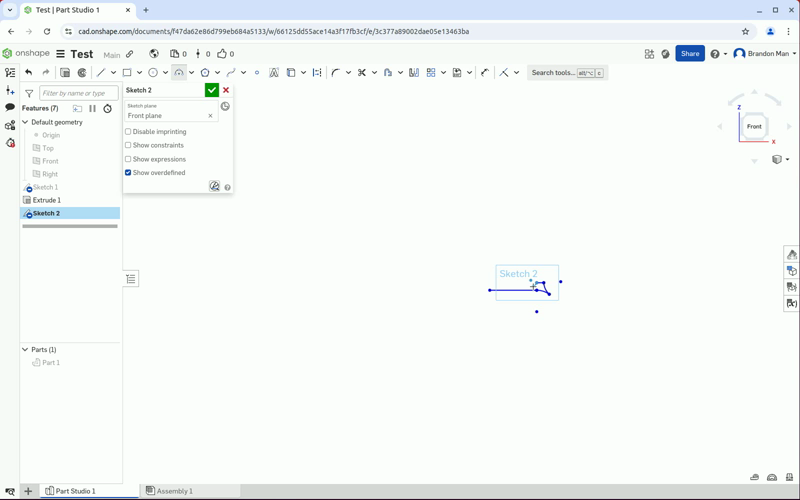
scroll(6)
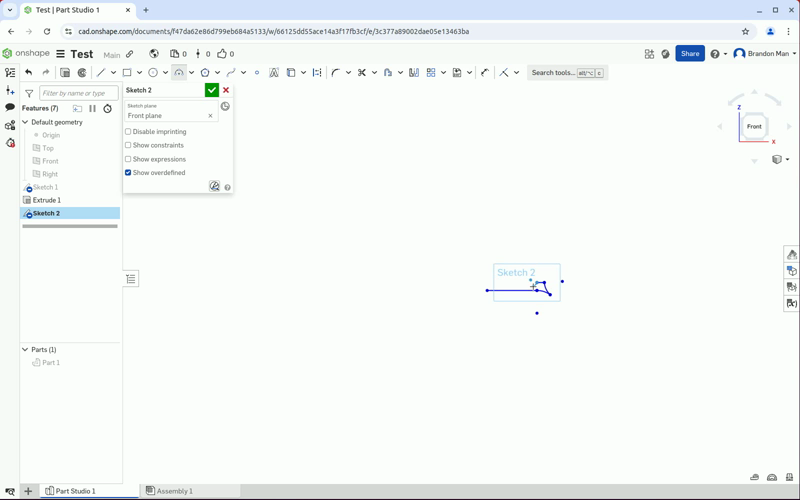
scroll(6)
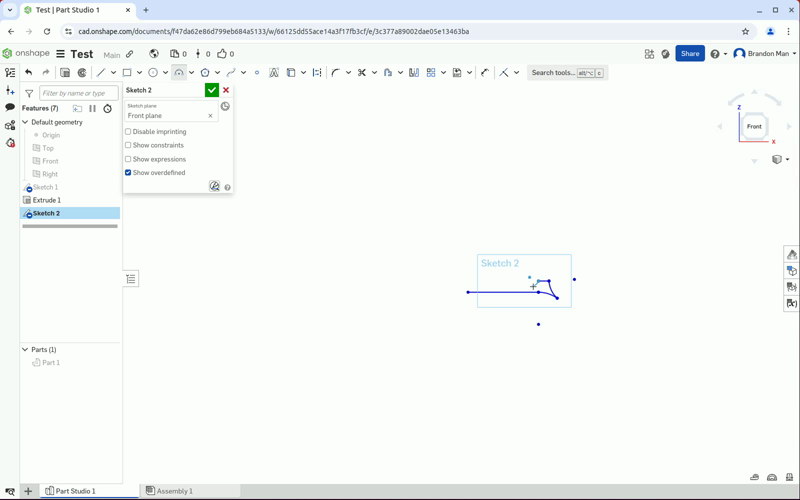
scroll(6)
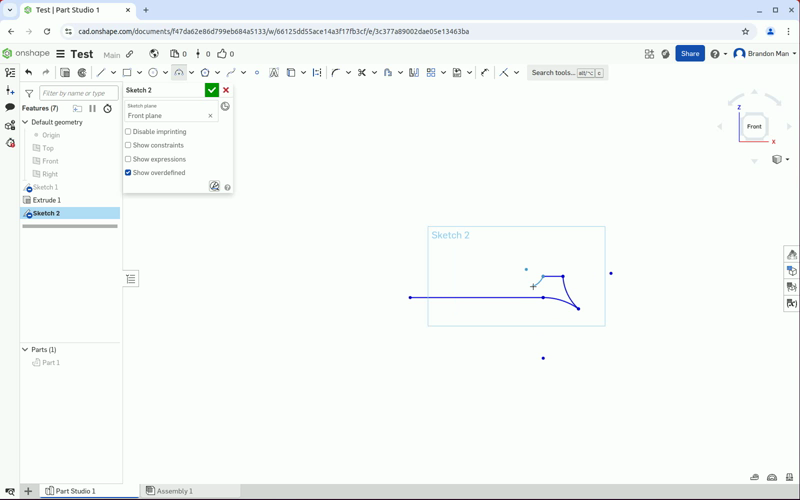
scroll(6)
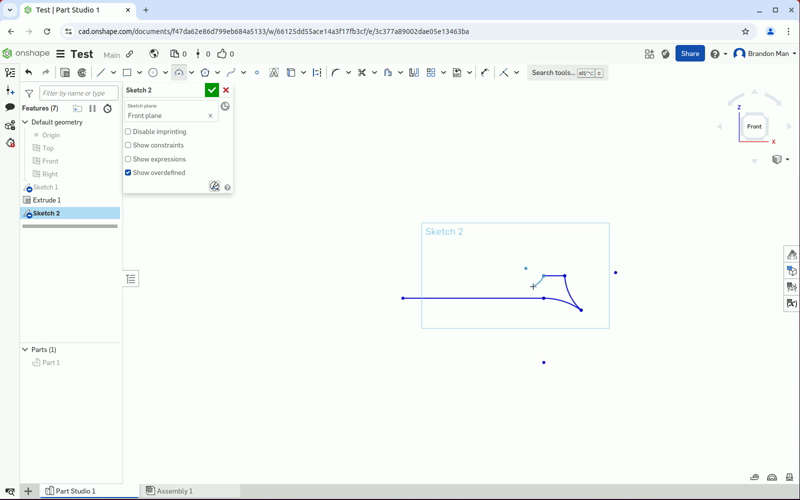
scroll(6)
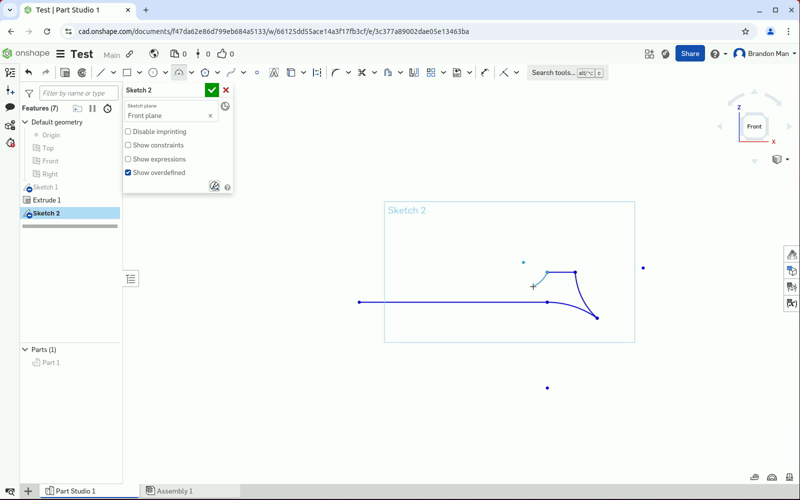
scroll(6)
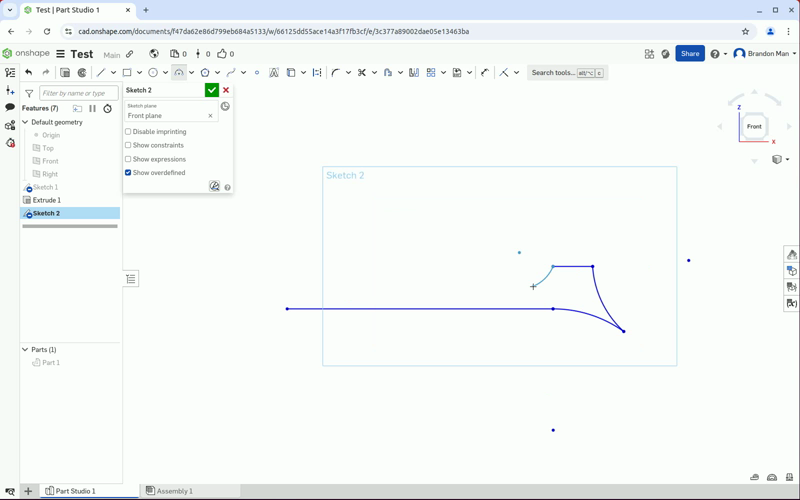
scroll(6)
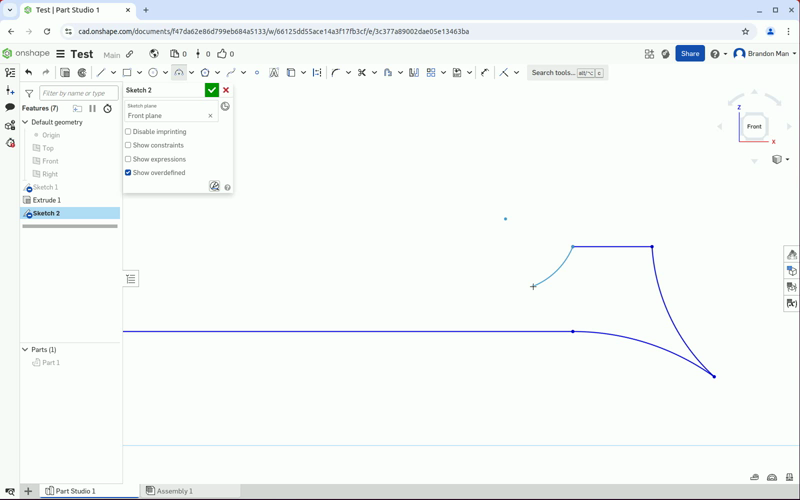
click(533, 286)
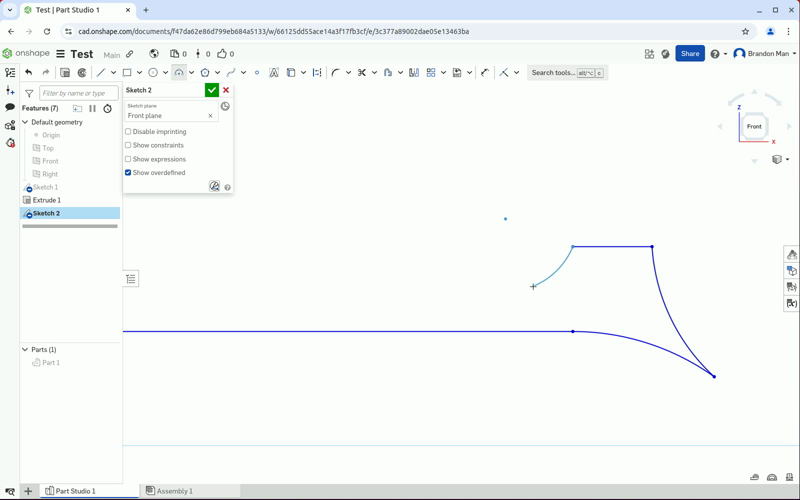
scroll(-6)
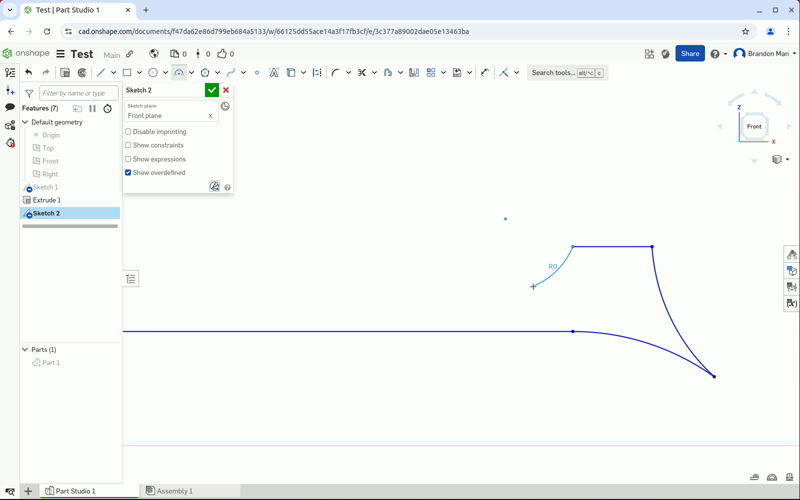
scroll(-6)
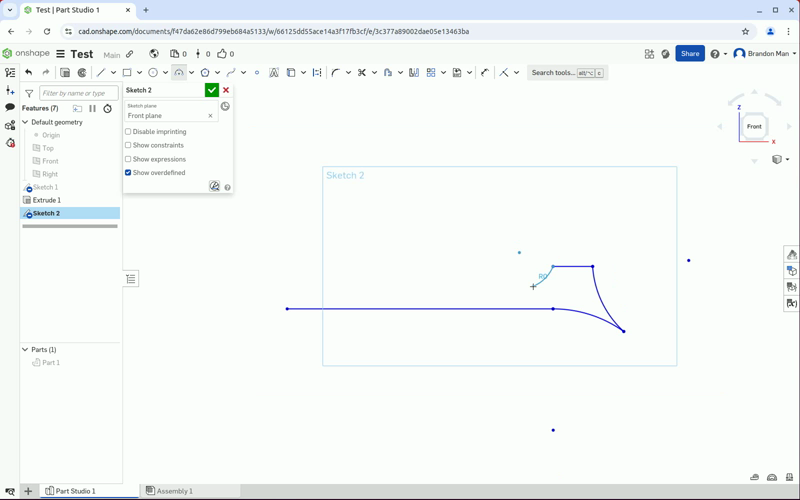
scroll(-6)
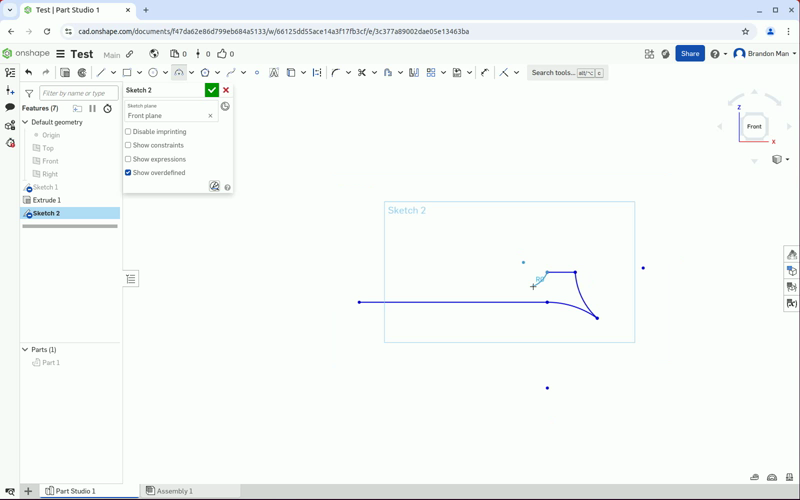
scroll(-6)
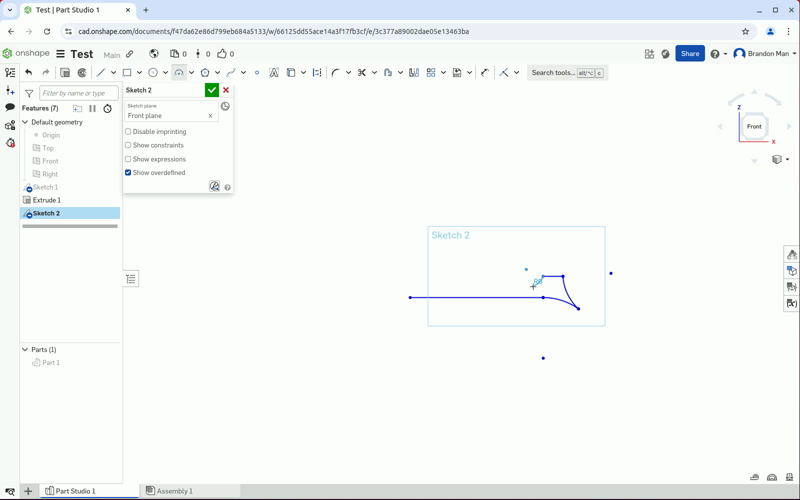
scroll(-6)
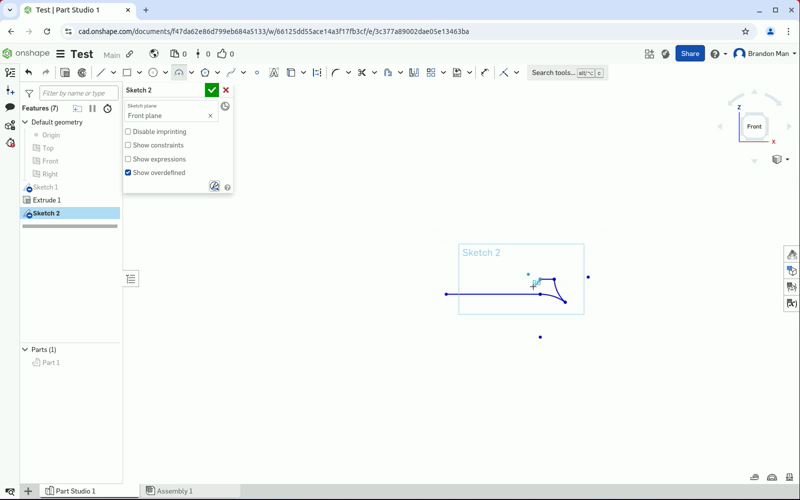
scroll(-6)
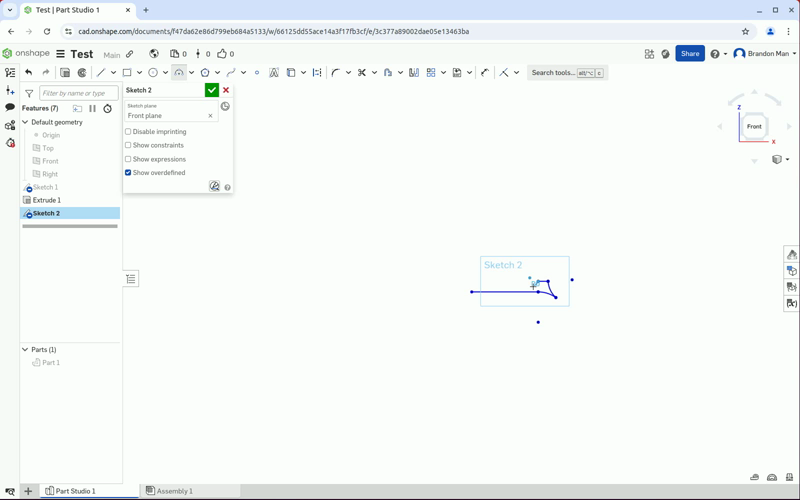
scroll(-6)
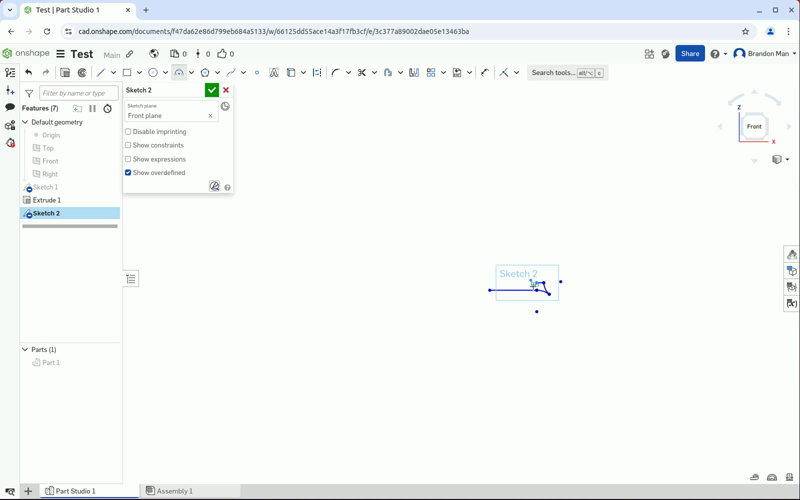
mouse_move(535, 285)
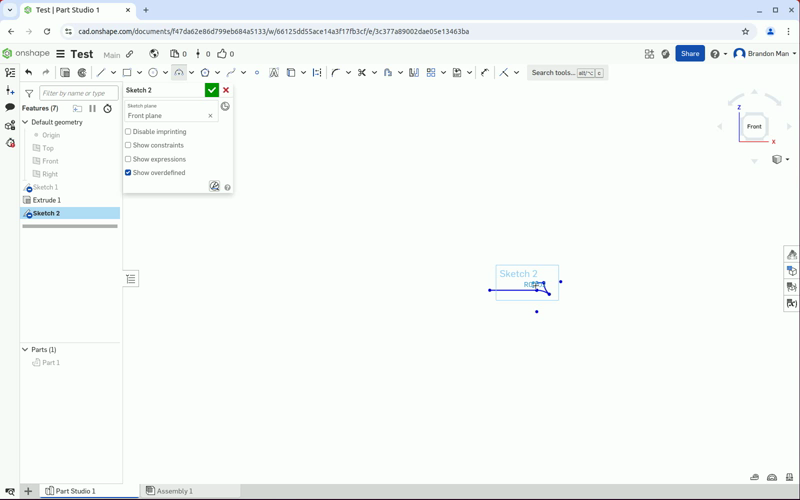
scroll(6)
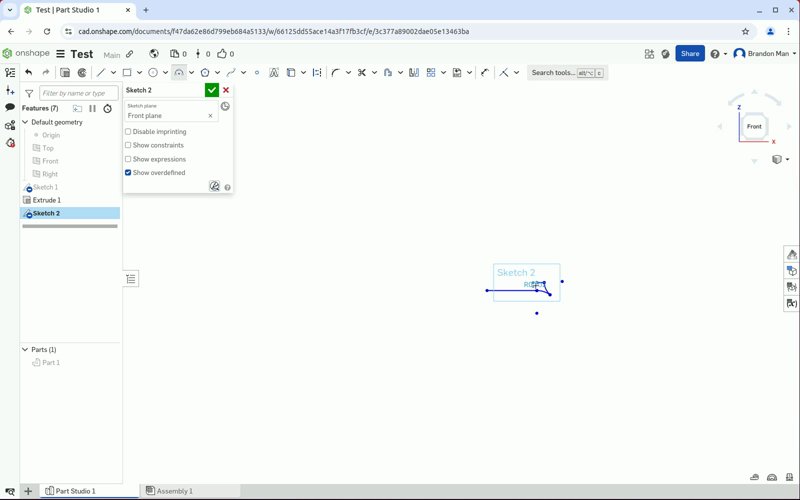
scroll(6)
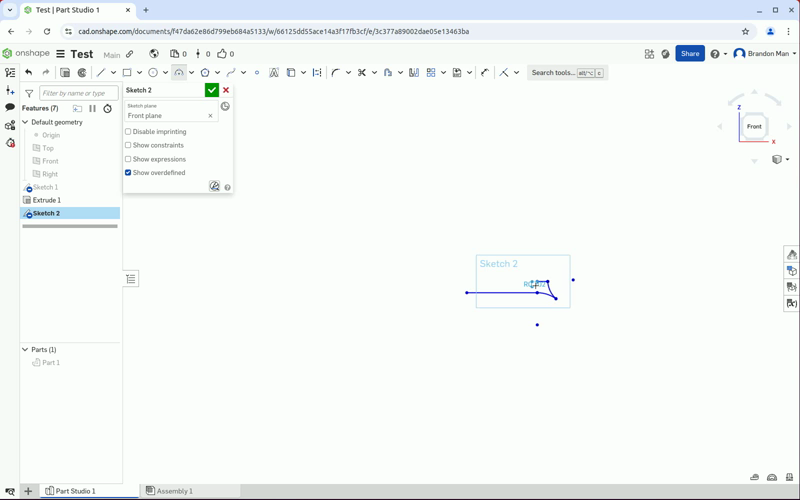
scroll(6)
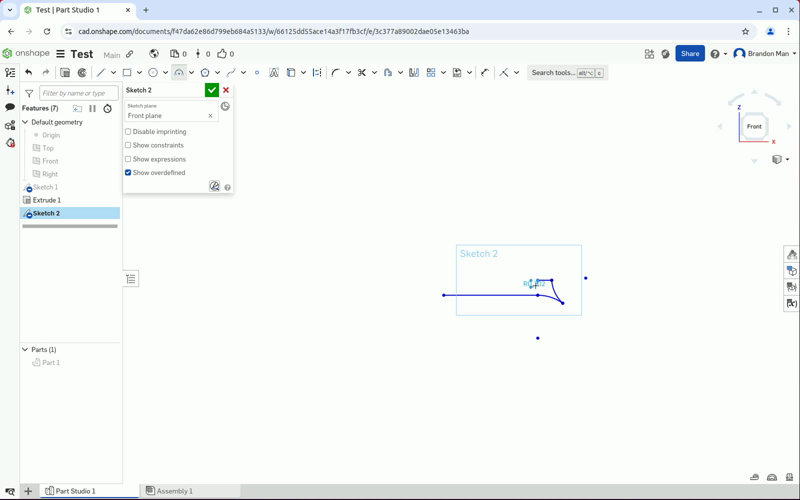
scroll(6)
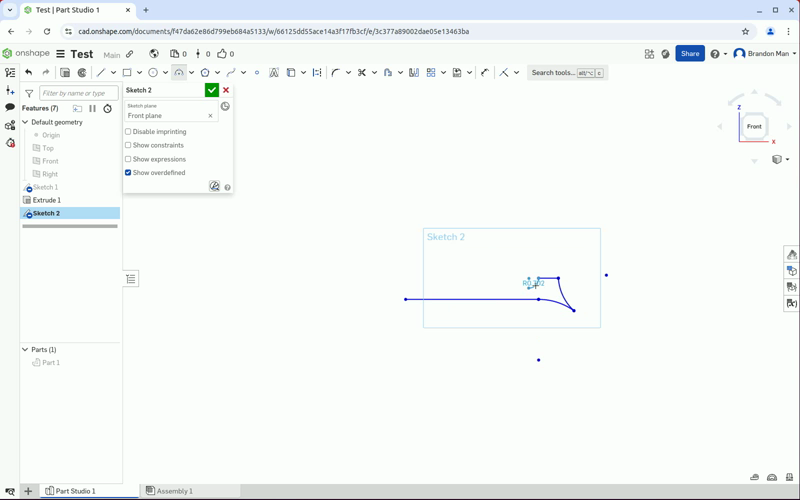
scroll(6)
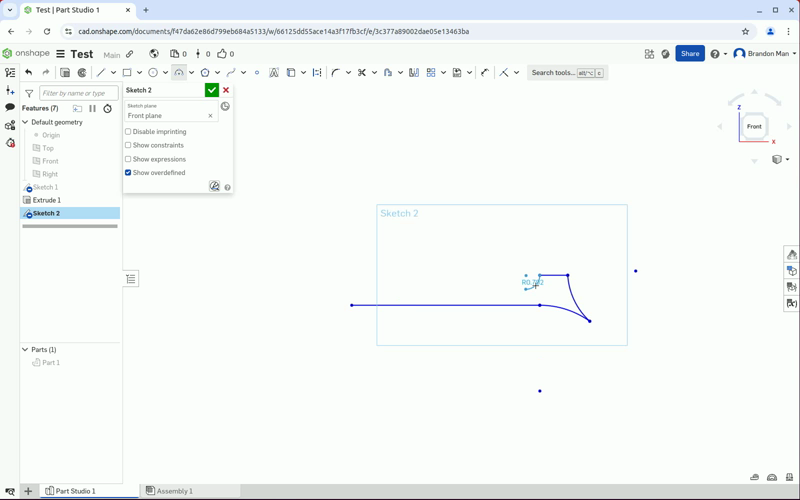
scroll(6)
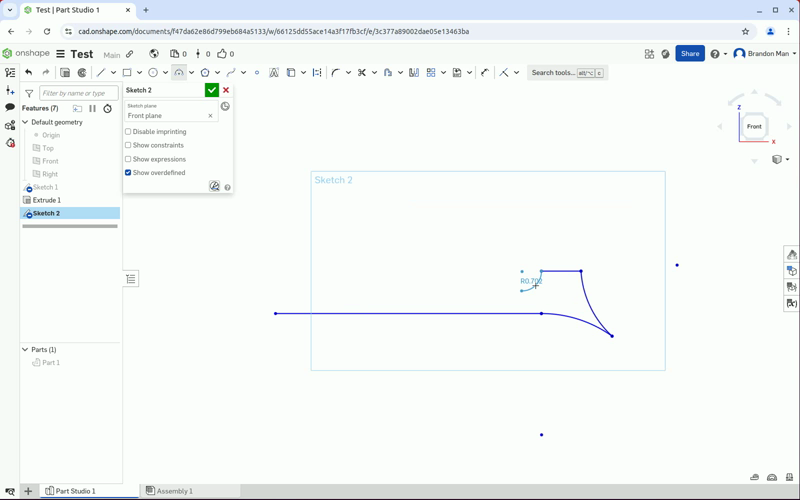
scroll(6)
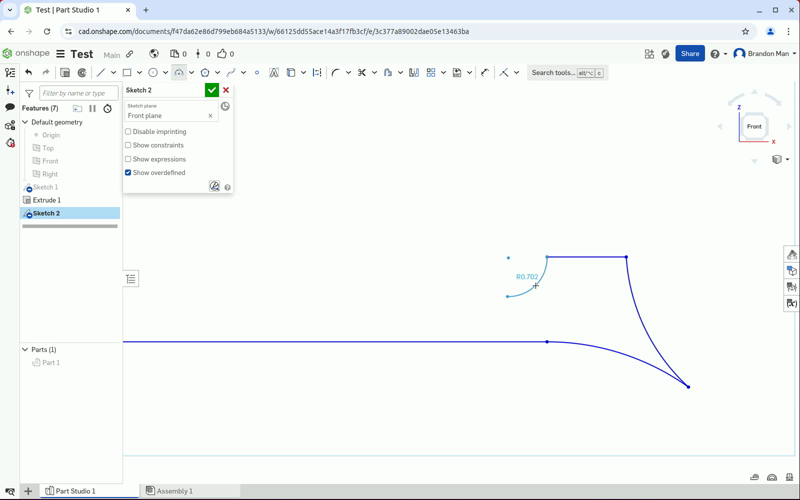
click(535, 285)
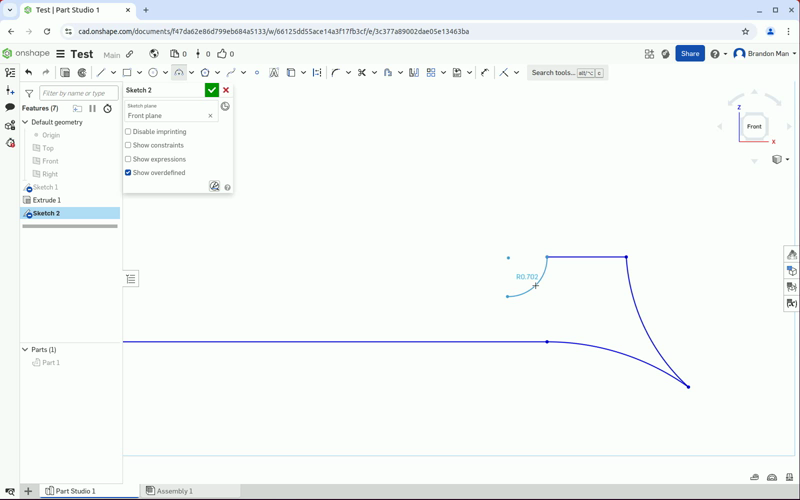
scroll(-6)
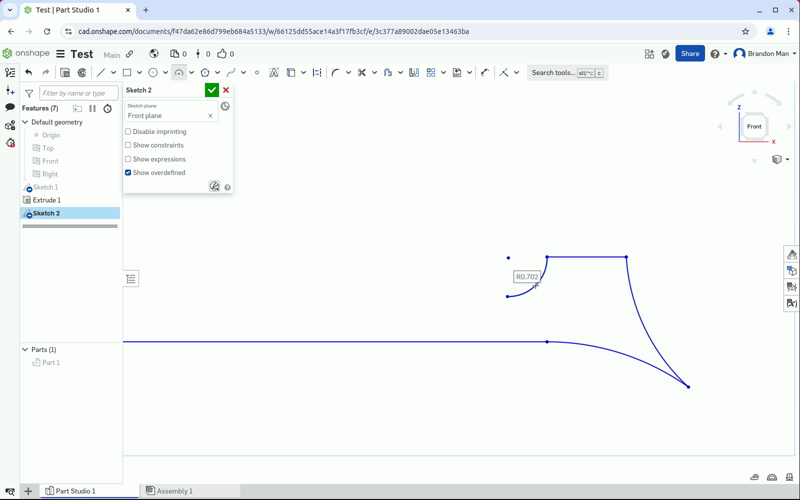
scroll(-6)
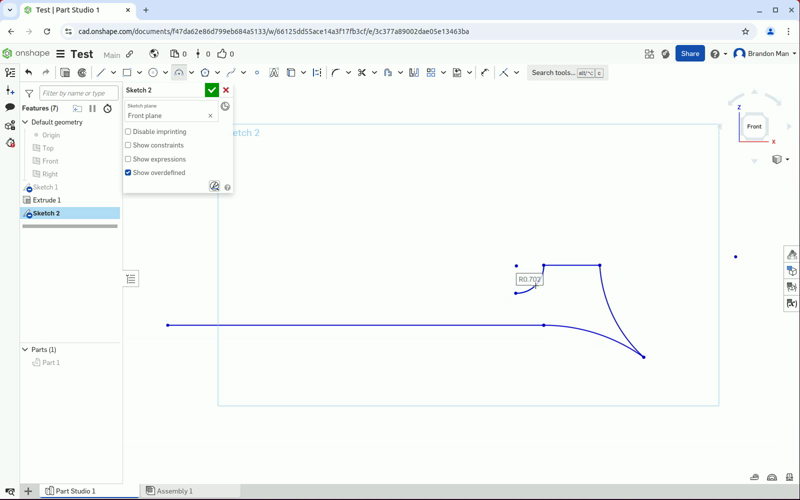
scroll(-6)
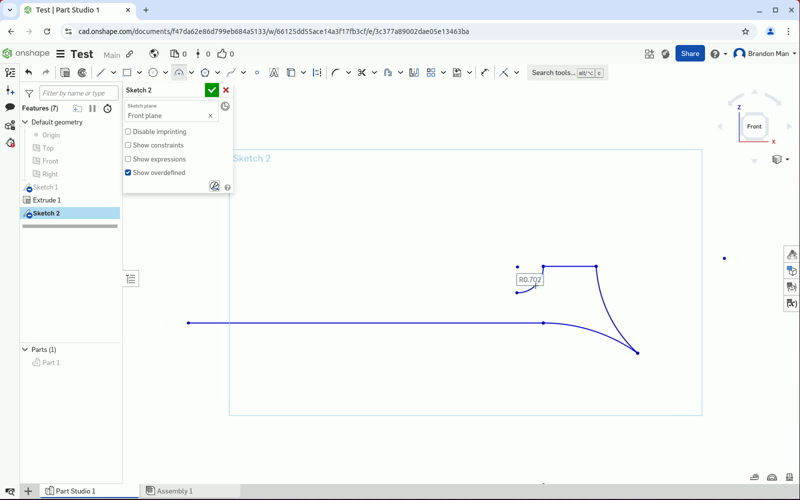
scroll(-6)
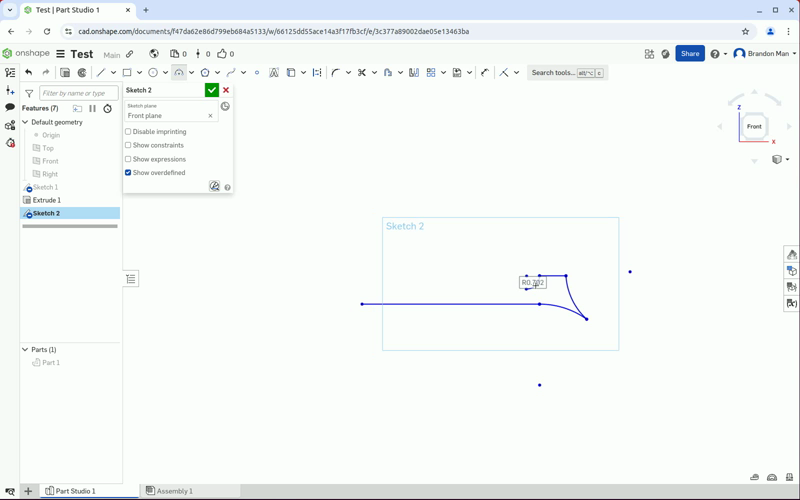
scroll(-6)
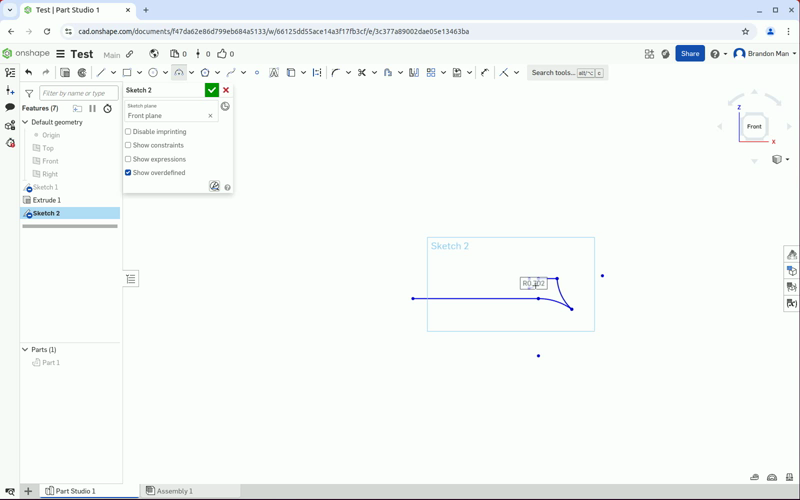
scroll(-6)
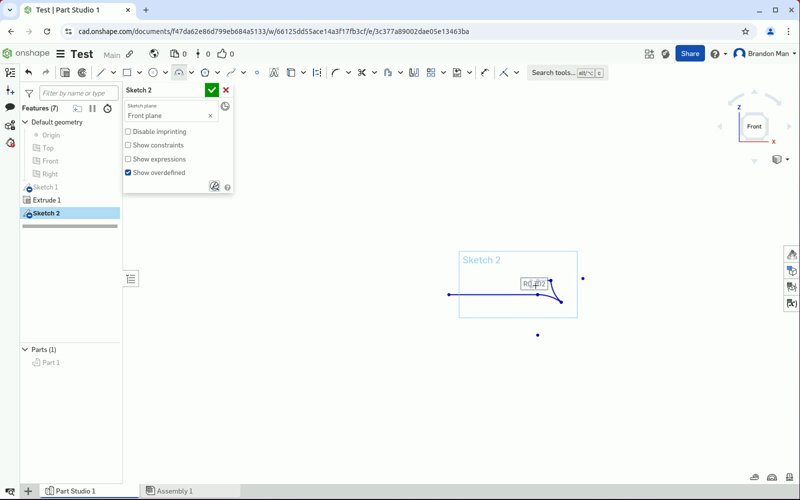
scroll(-6)
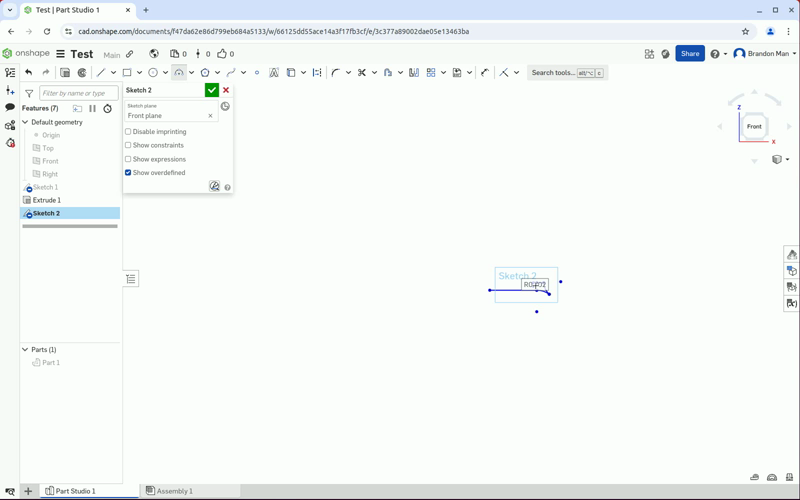
key_up(shift)
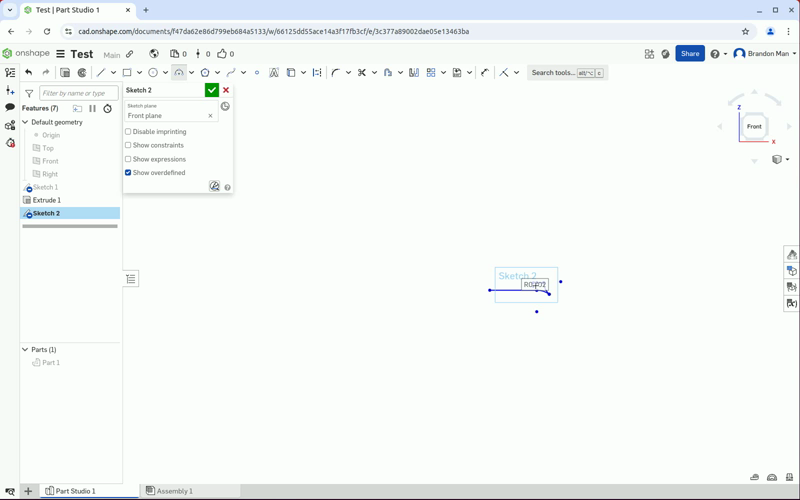
key(esc)
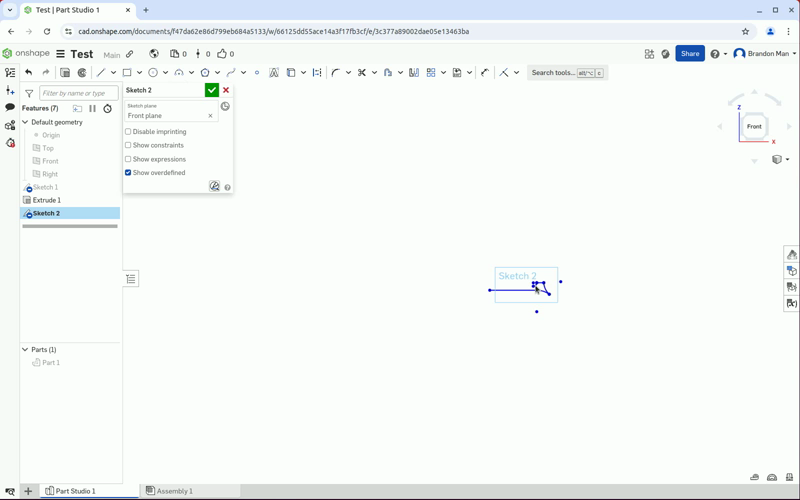
key(l)
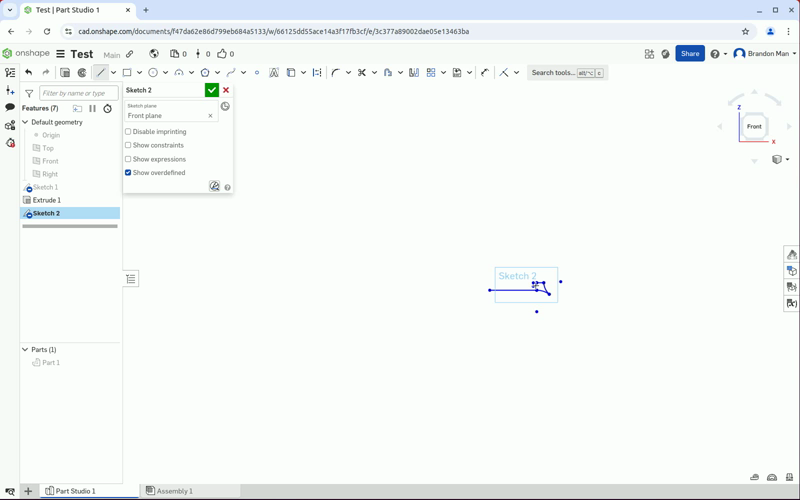
mouse_move(533, 286)
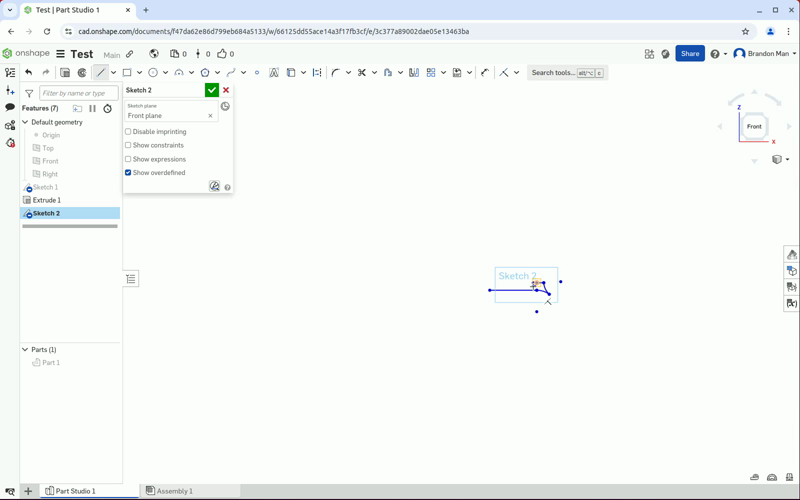
scroll(6)
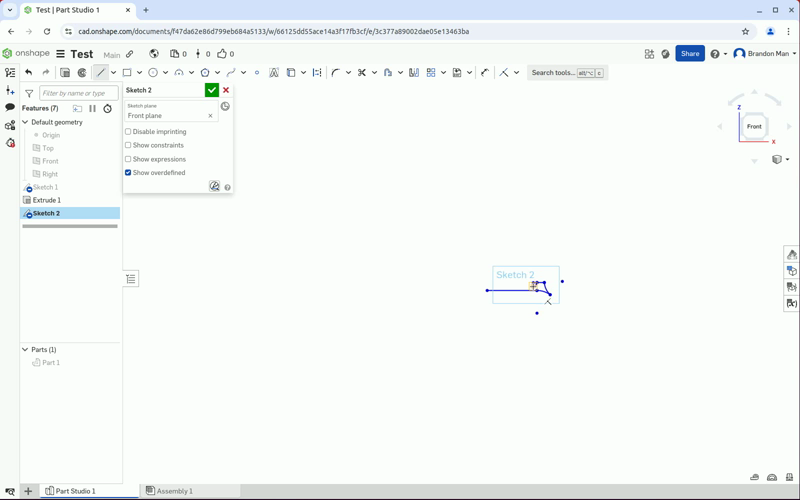
scroll(6)
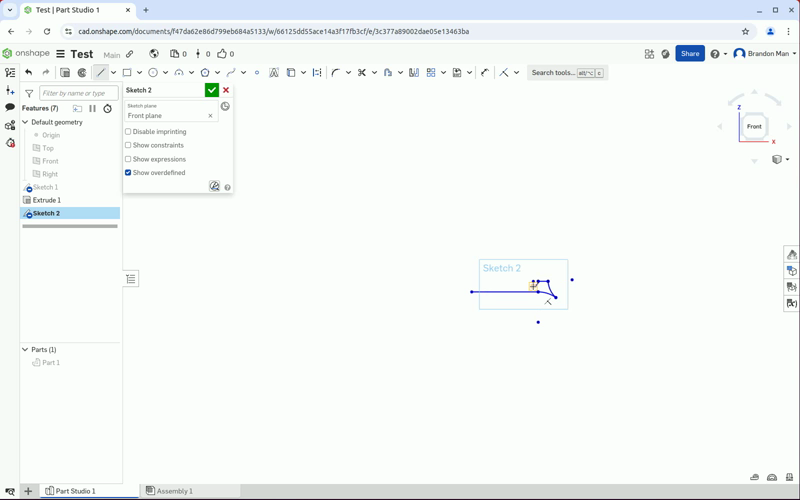
scroll(6)
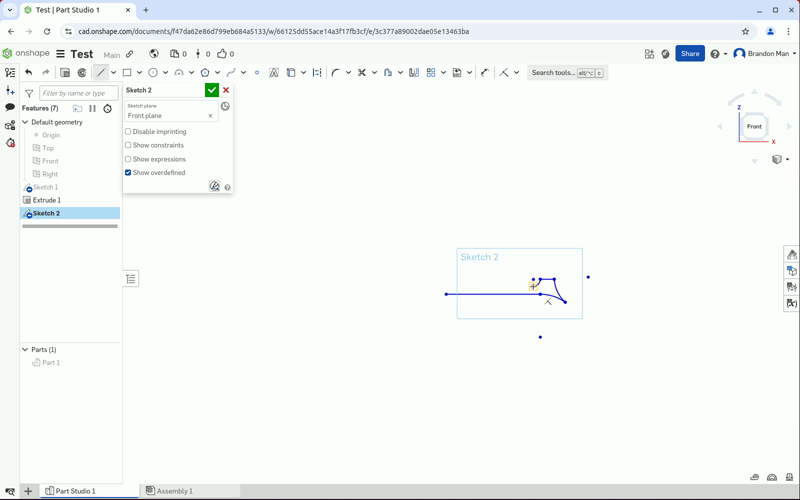
scroll(6)
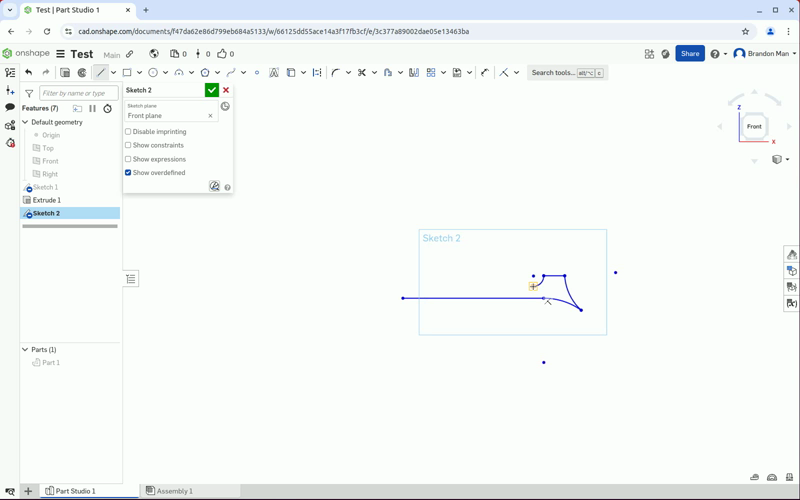
scroll(6)
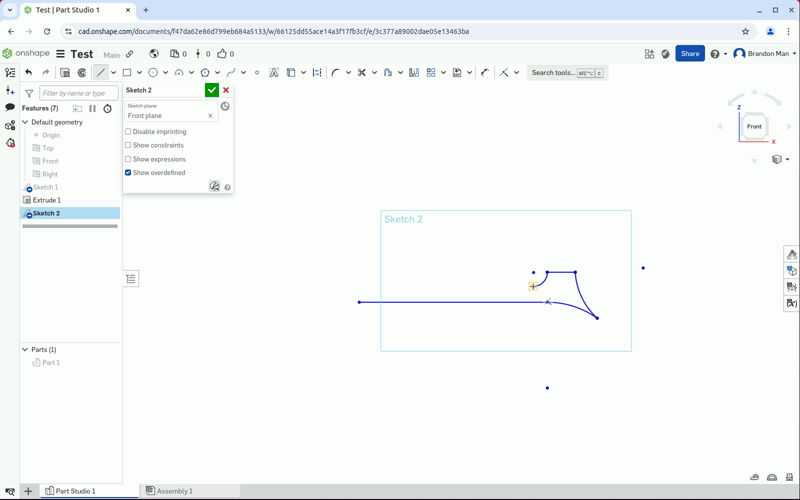
scroll(6)
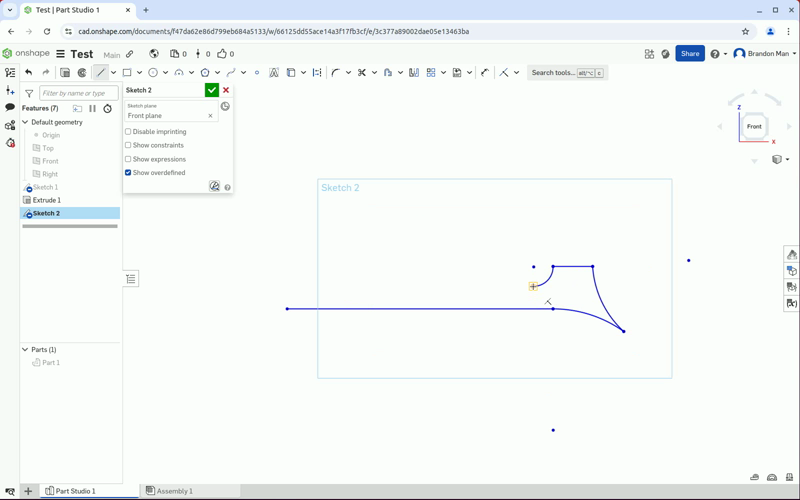
scroll(6)
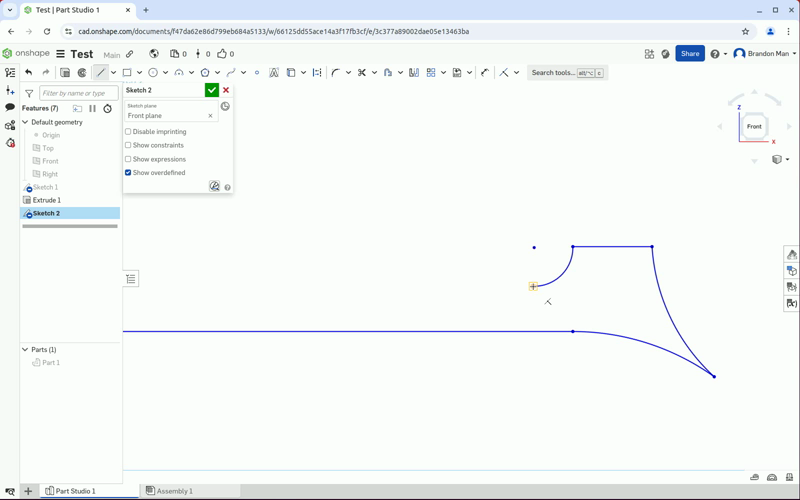
click(533, 286)
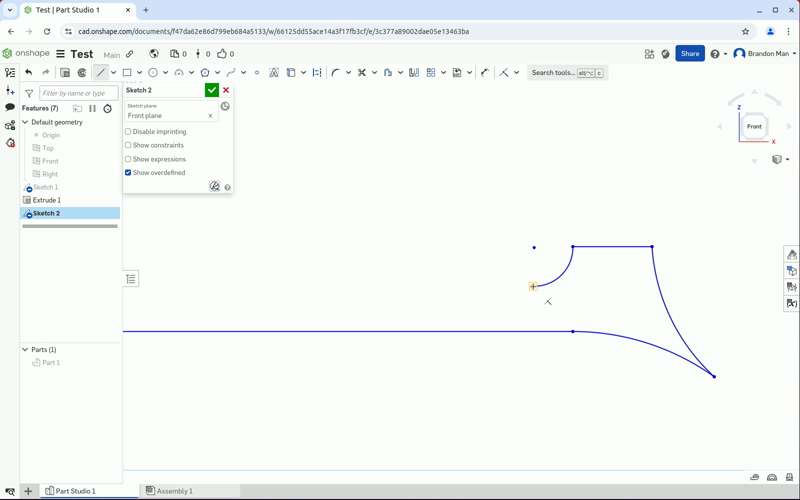
scroll(-6)
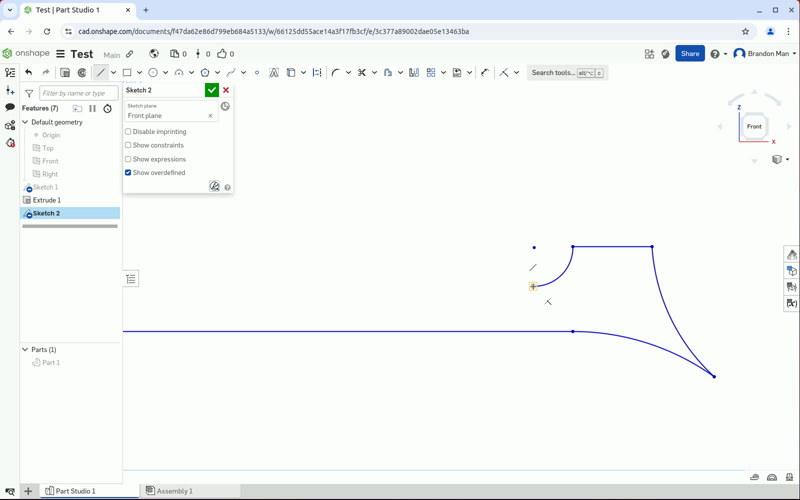
scroll(-6)
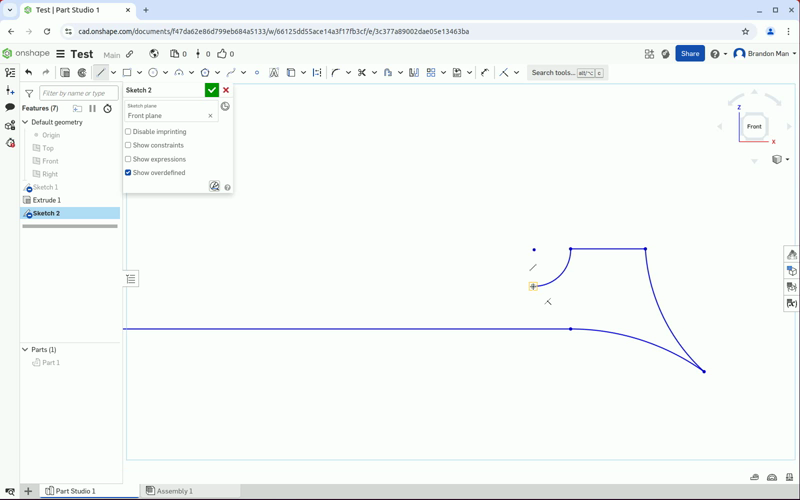
scroll(-6)
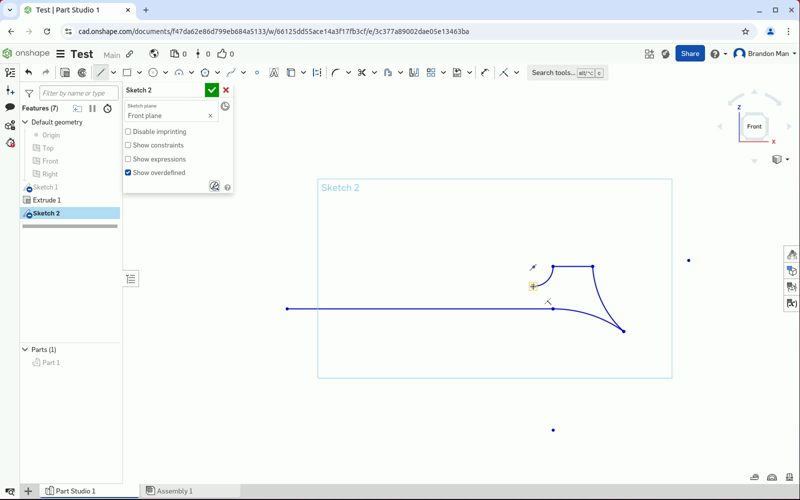
scroll(-6)
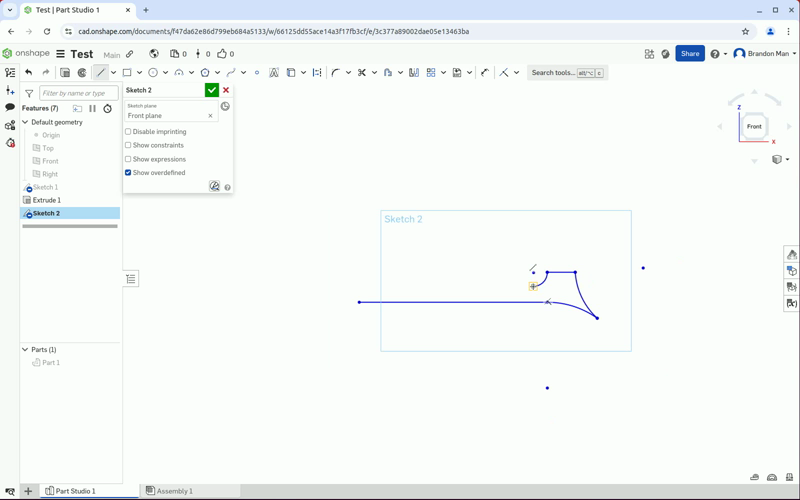
scroll(-6)
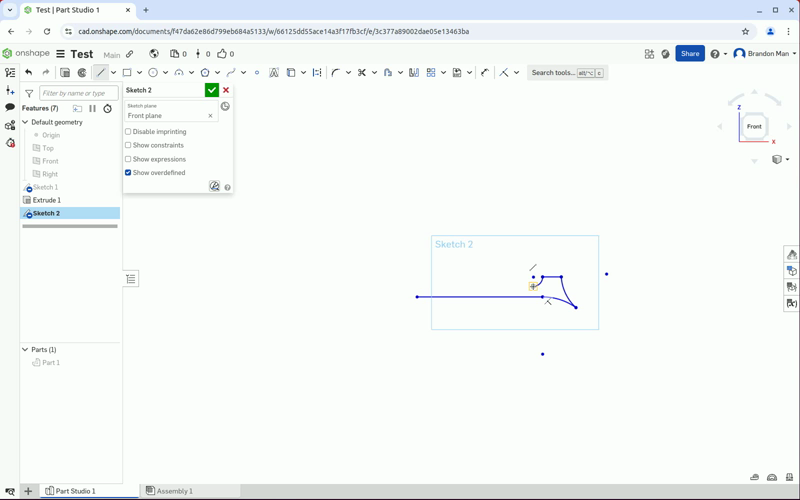
scroll(-6)
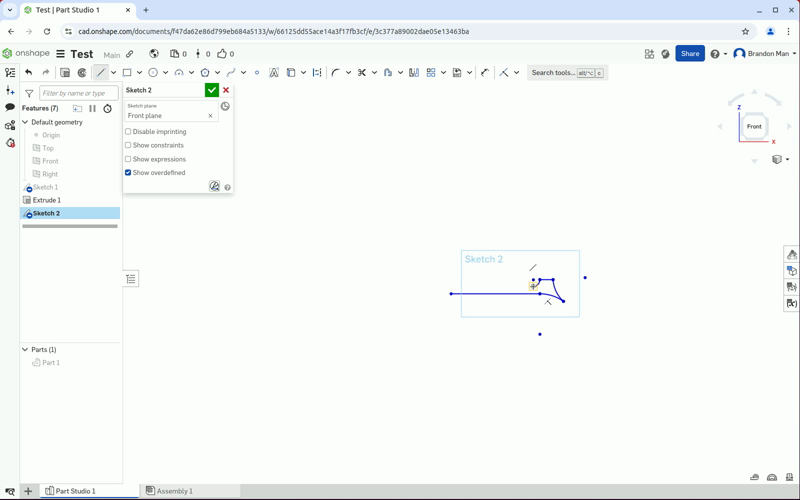
scroll(-6)
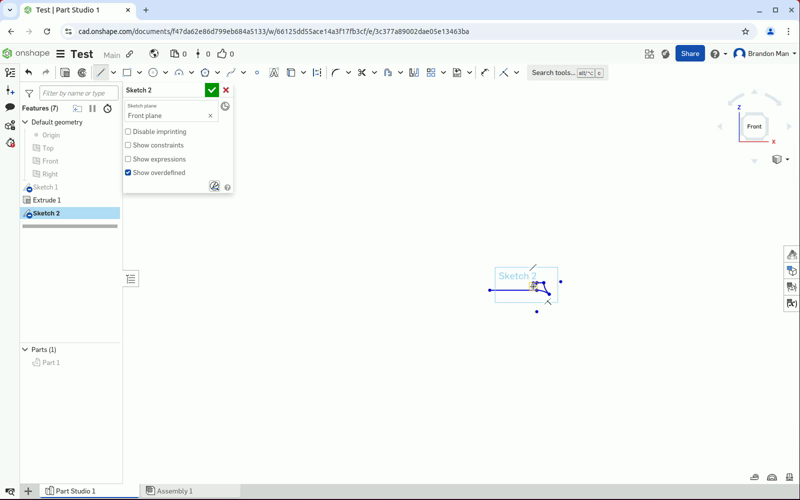
key_down(shift)
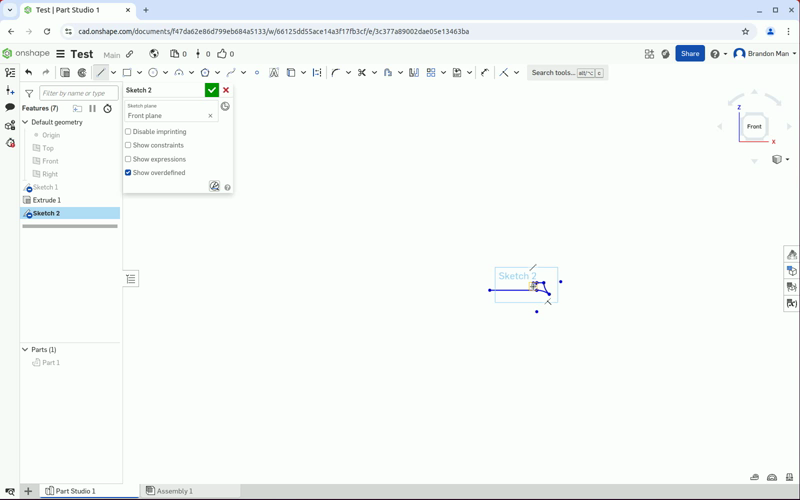
mouse_move(563, 286)
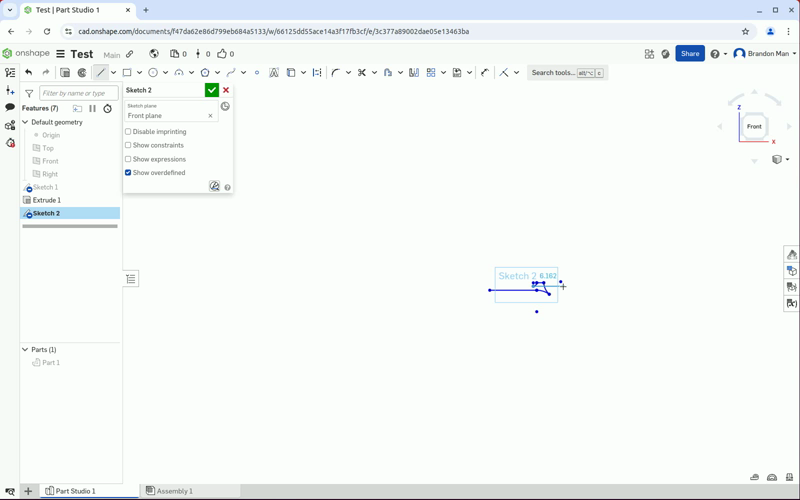
mouse_move(493, 286)
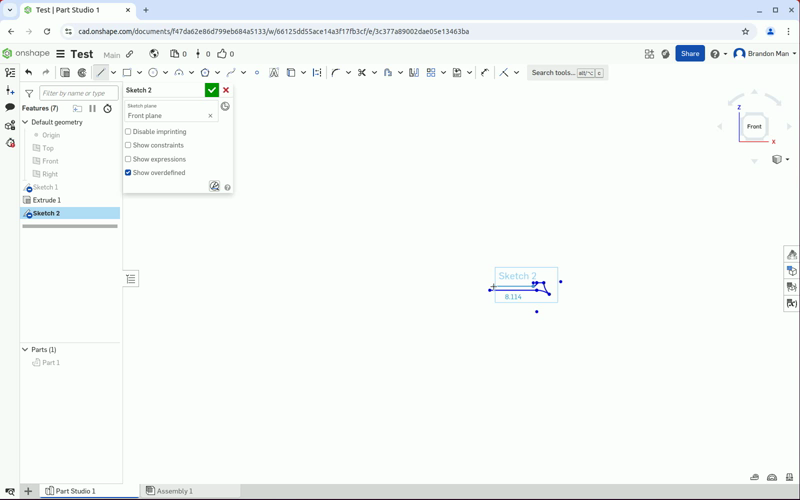
click(493, 286)
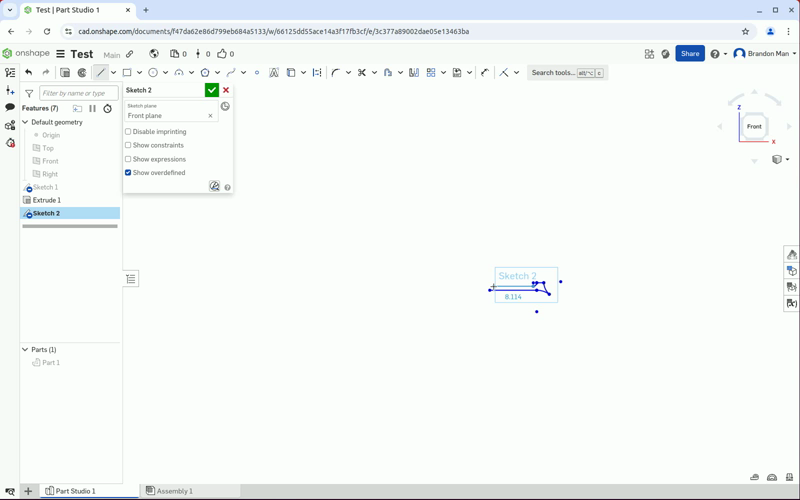
key_up(shift)
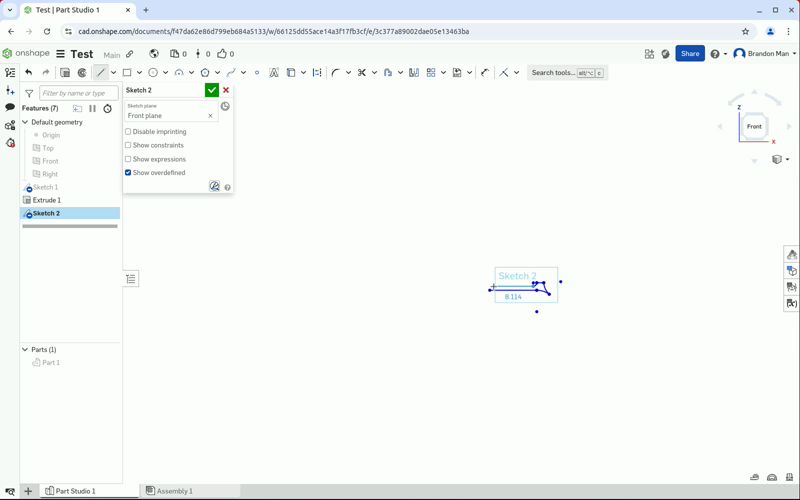
key(esc)
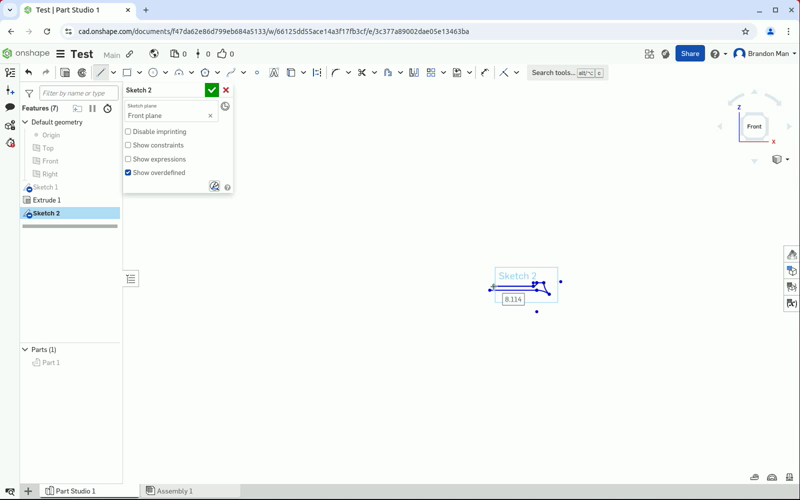
key(a)
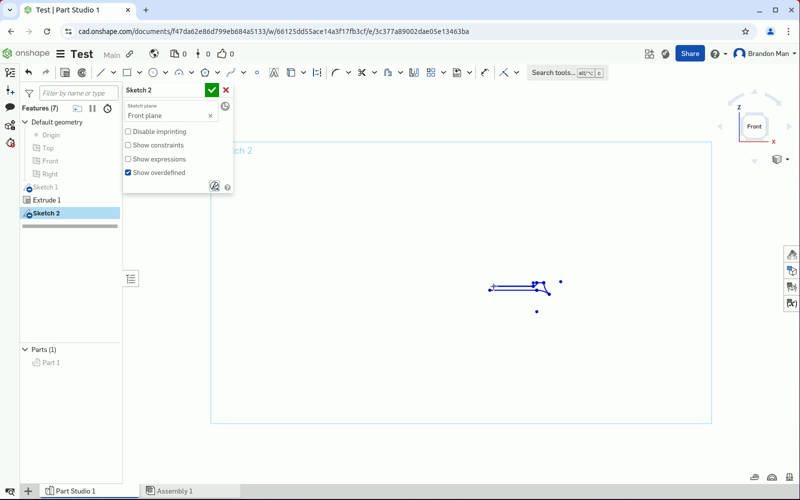
mouse_move(493, 286)
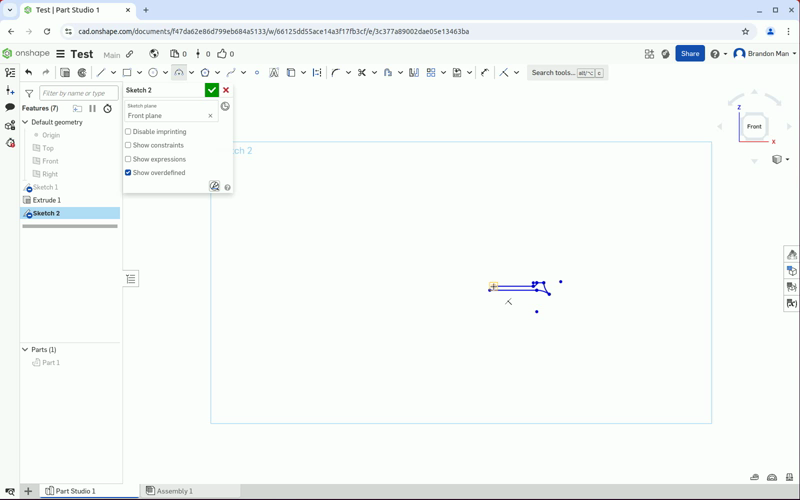
click(493, 286)
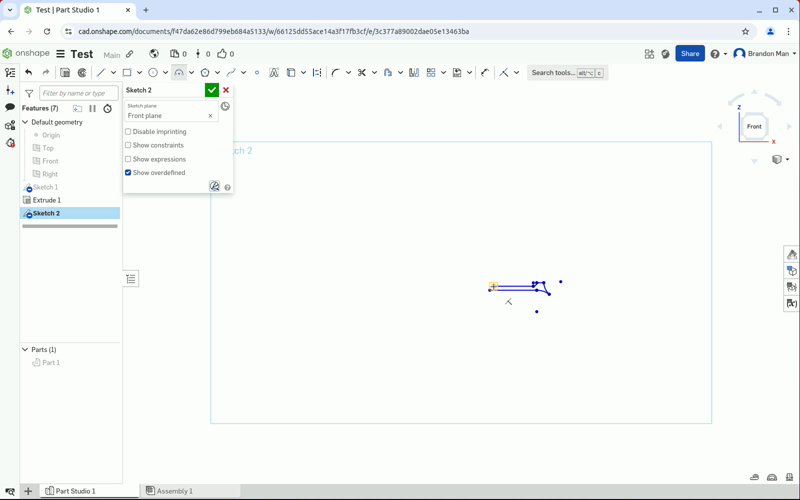
key_down(shift)
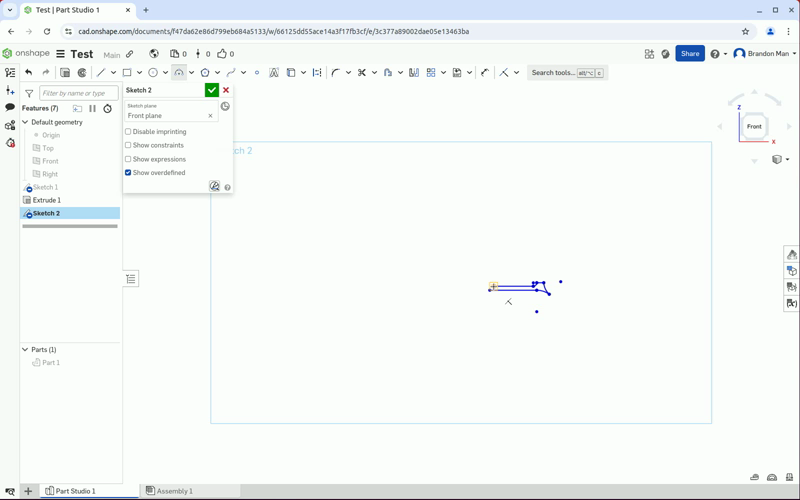
mouse_move(489, 282)
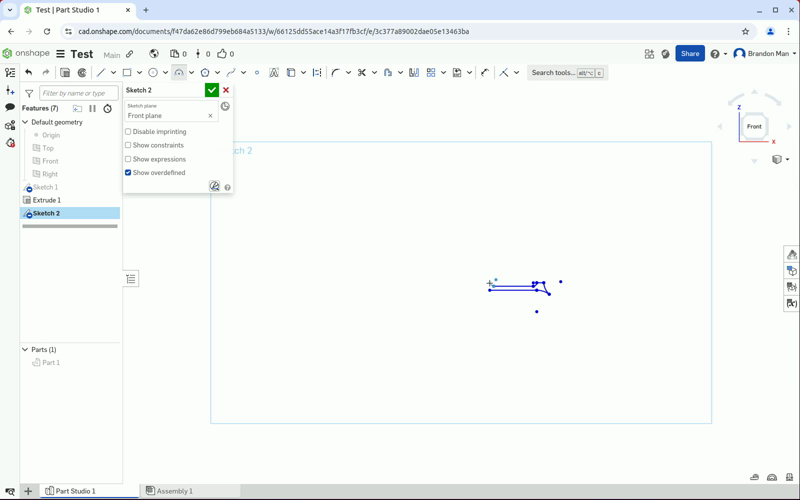
scroll(6)
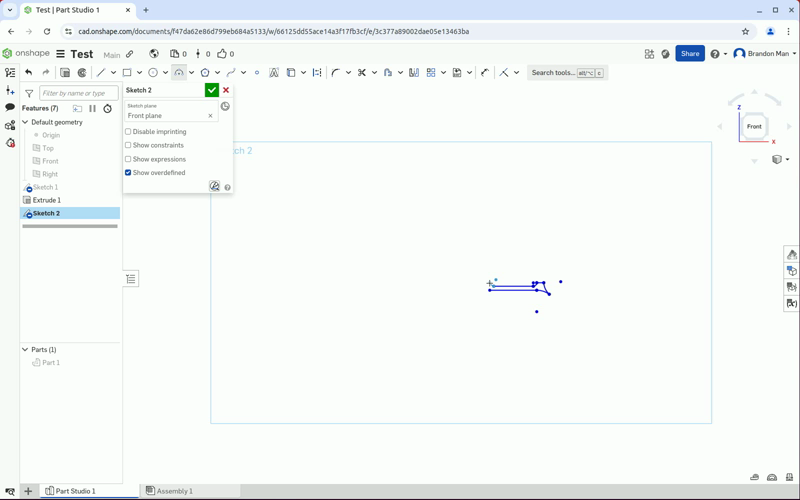
scroll(6)
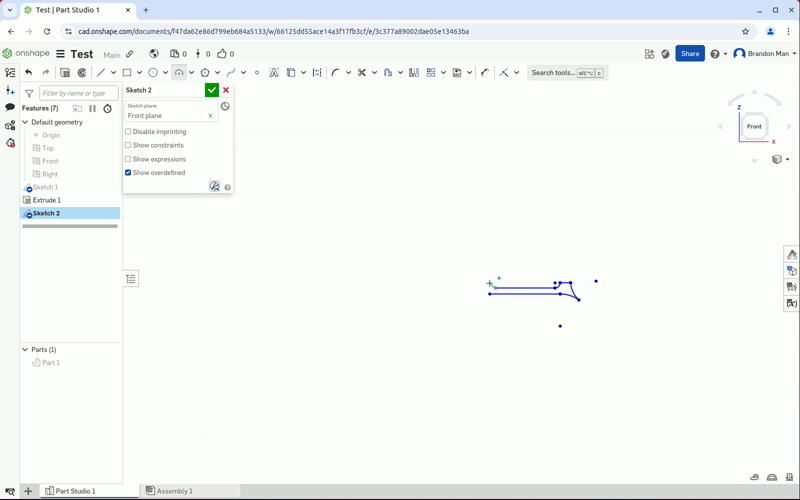
scroll(6)
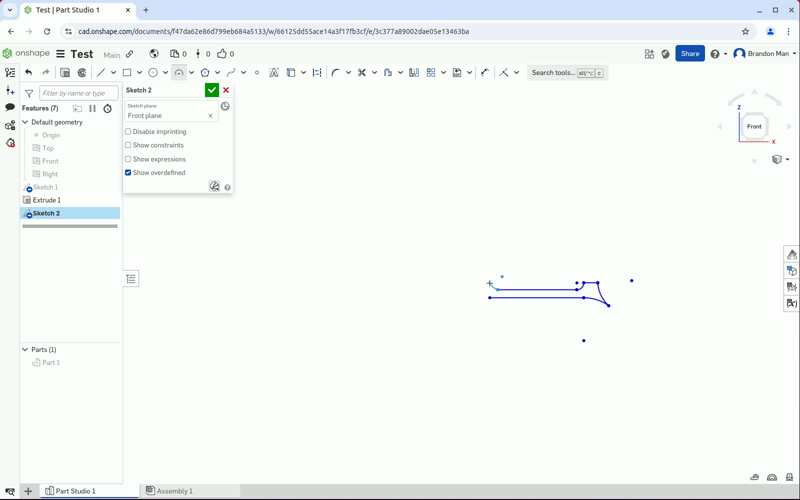
scroll(6)
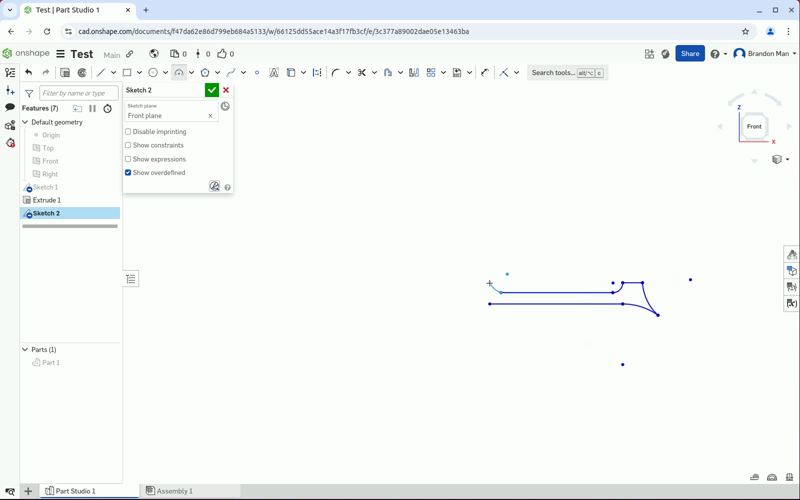
scroll(6)
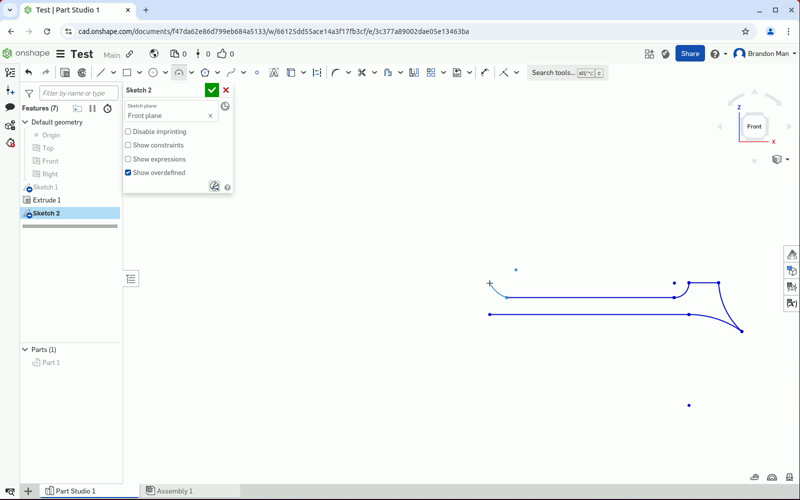
scroll(6)
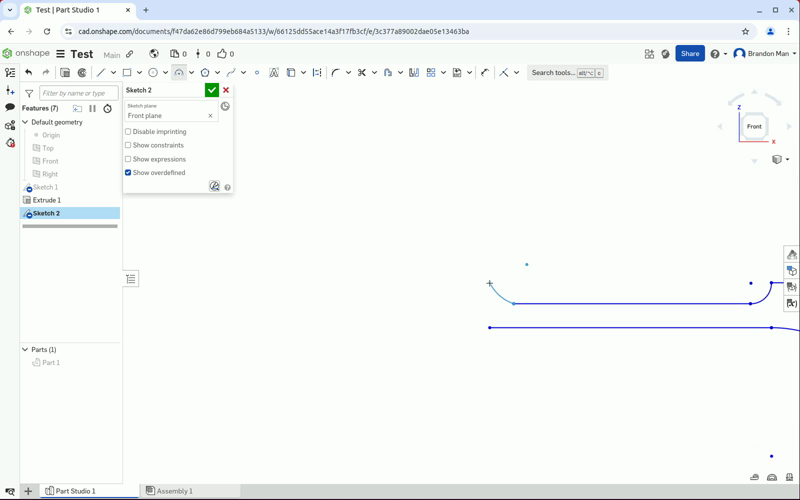
scroll(6)
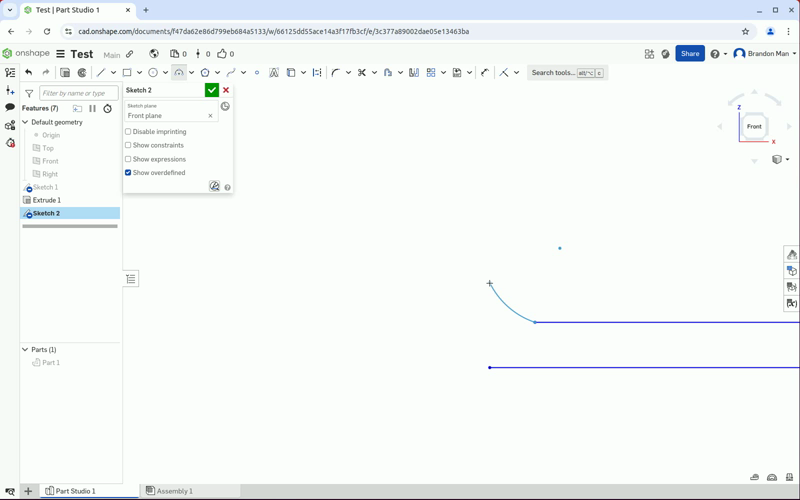
click(489, 282)
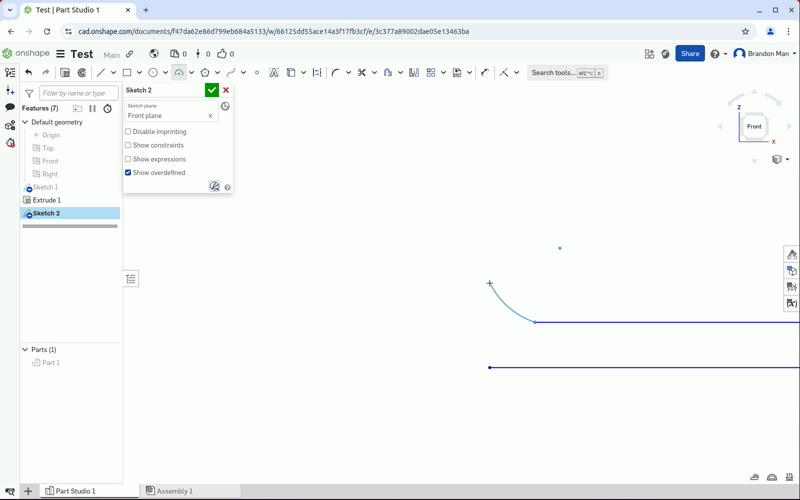
scroll(-6)
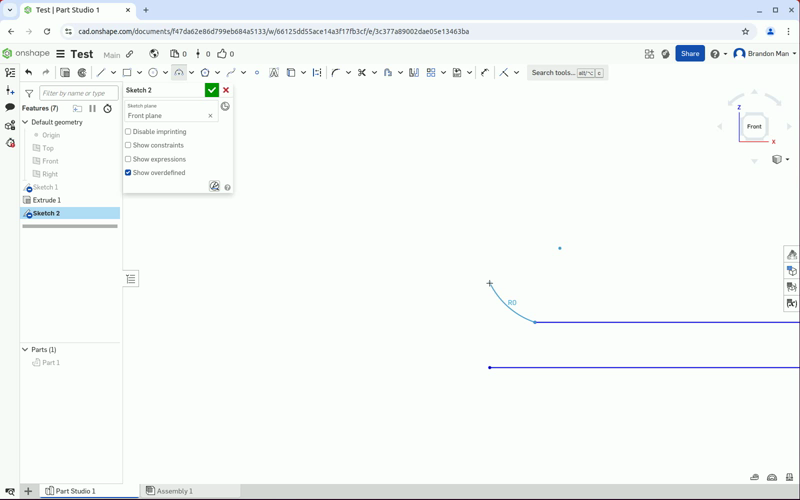
scroll(-6)
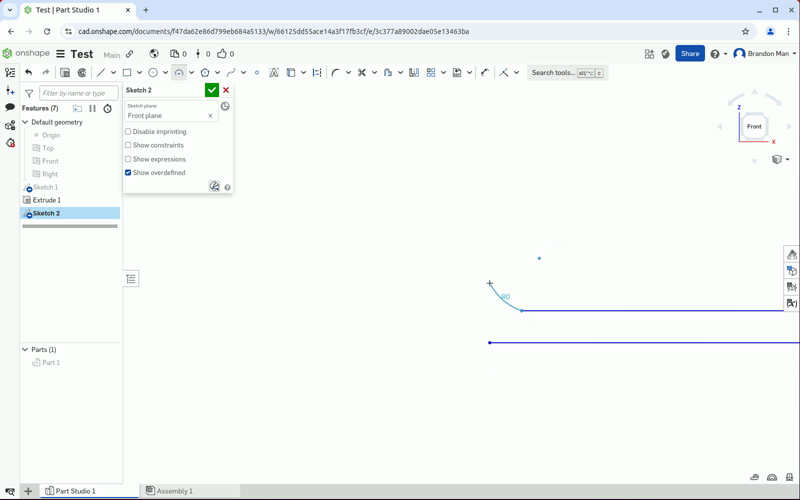
scroll(-6)
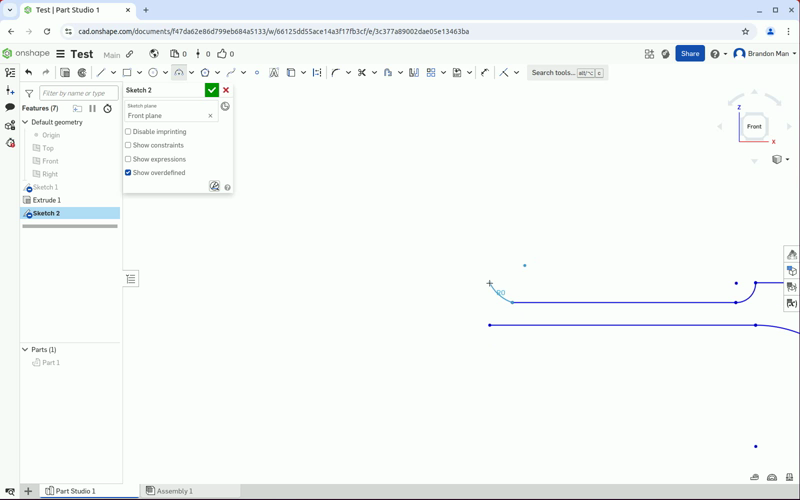
scroll(-6)
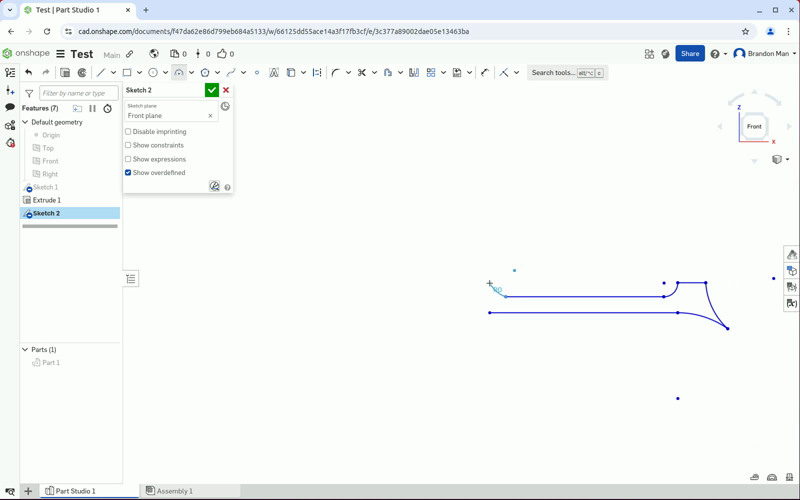
scroll(-6)
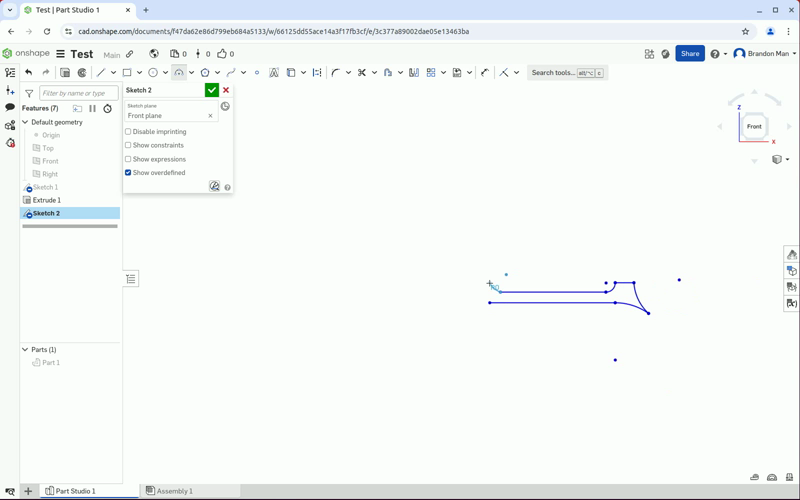
scroll(-6)
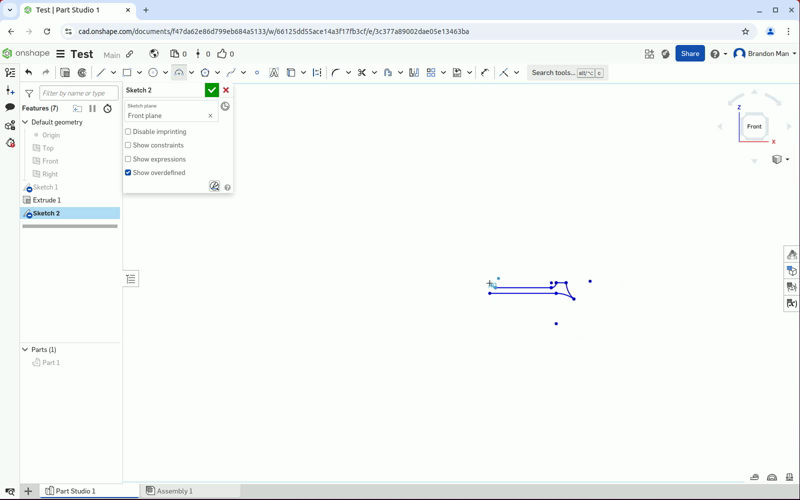
scroll(-6)
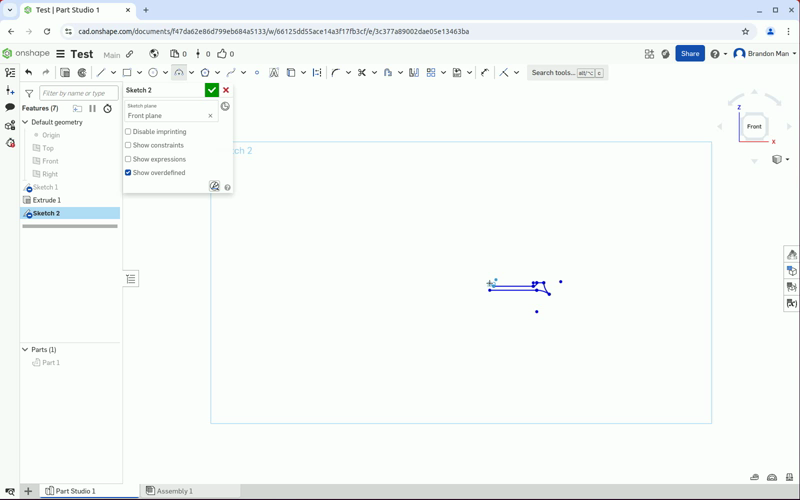
mouse_move(491, 285)
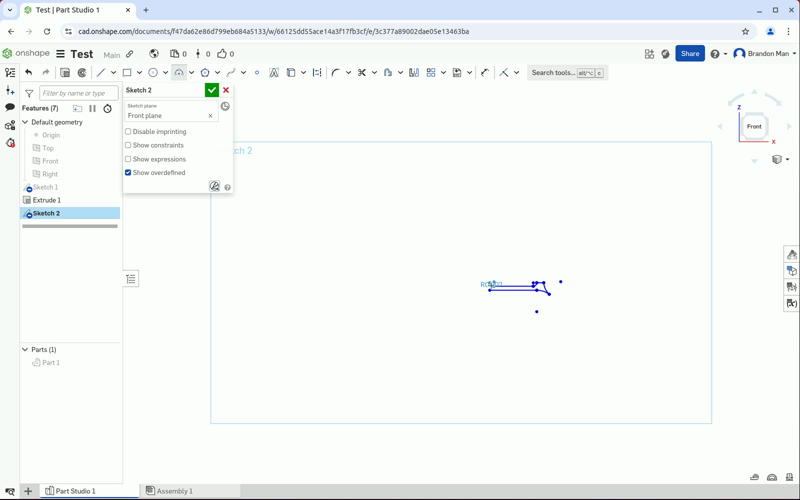
scroll(6)
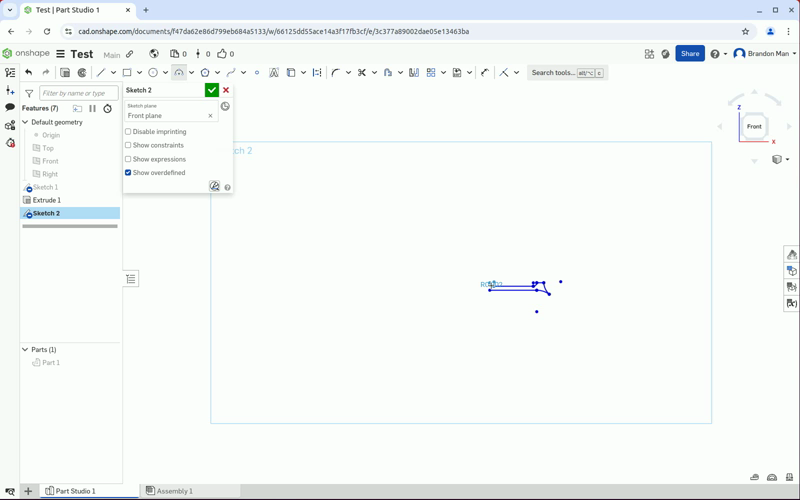
scroll(6)
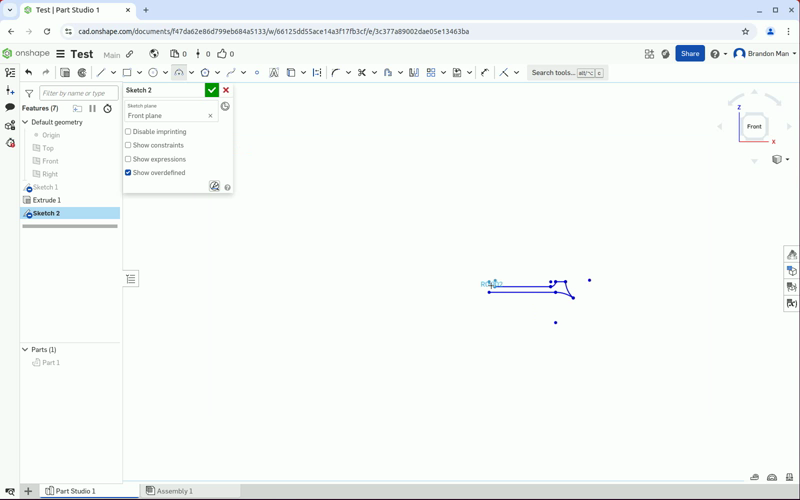
scroll(6)
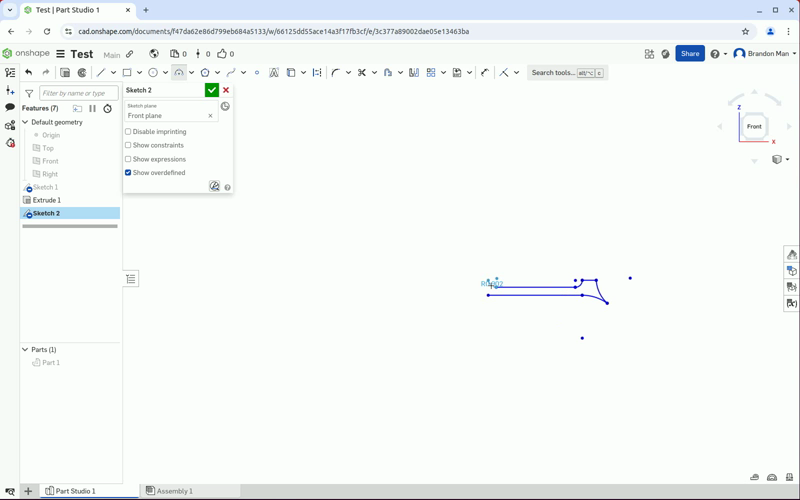
scroll(6)
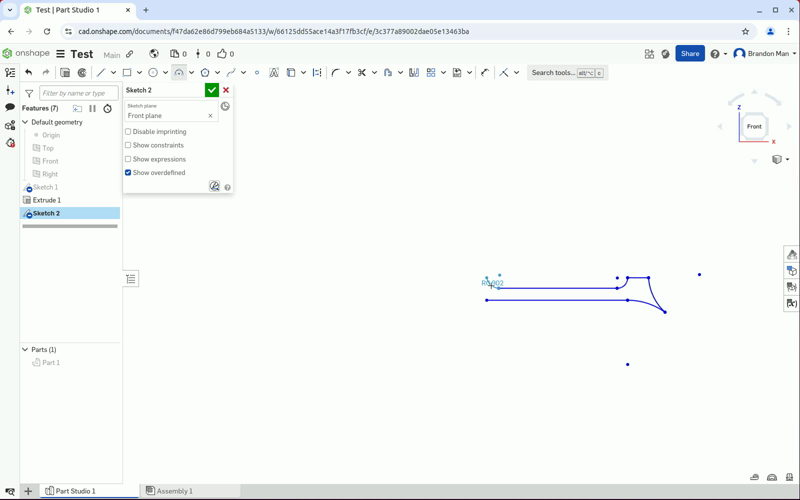
scroll(6)
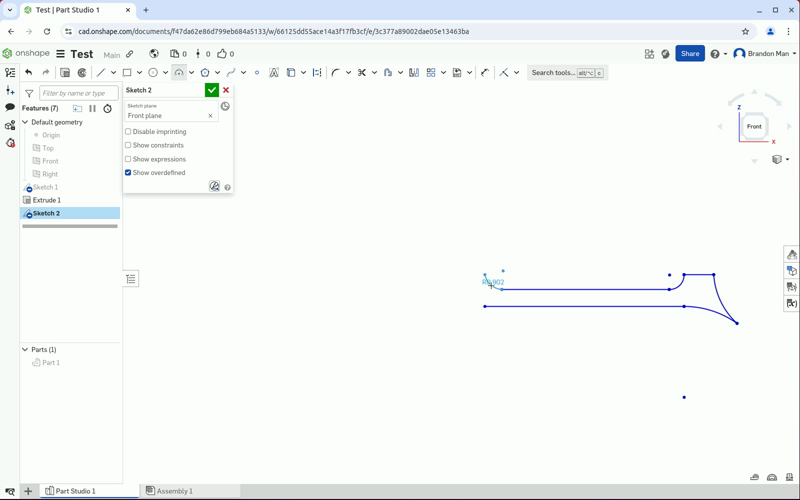
scroll(6)
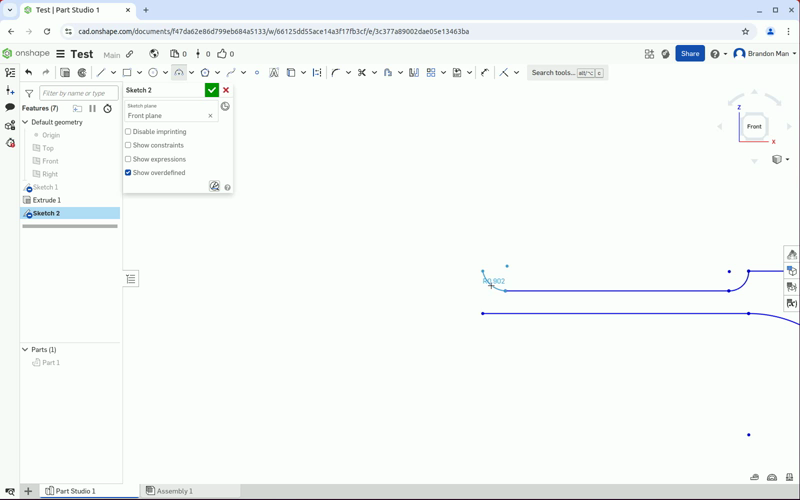
scroll(6)
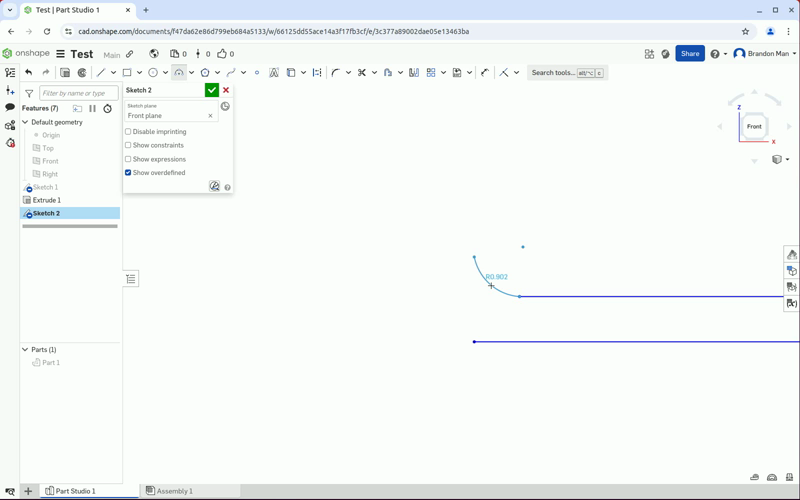
click(491, 285)
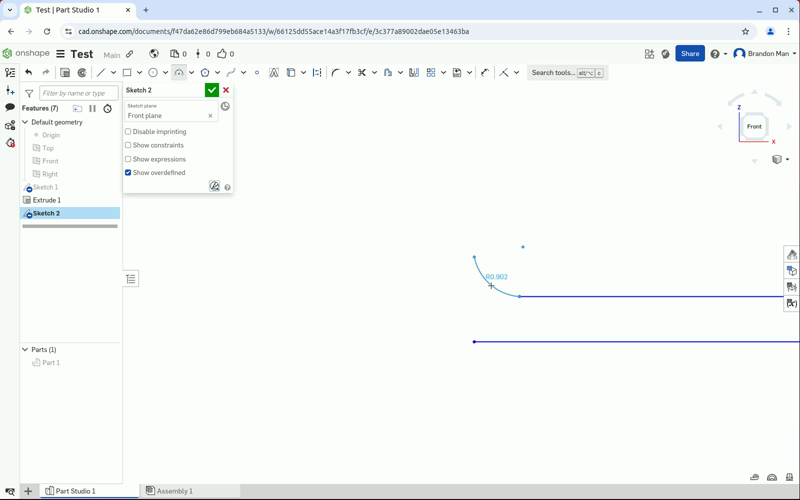
scroll(-6)
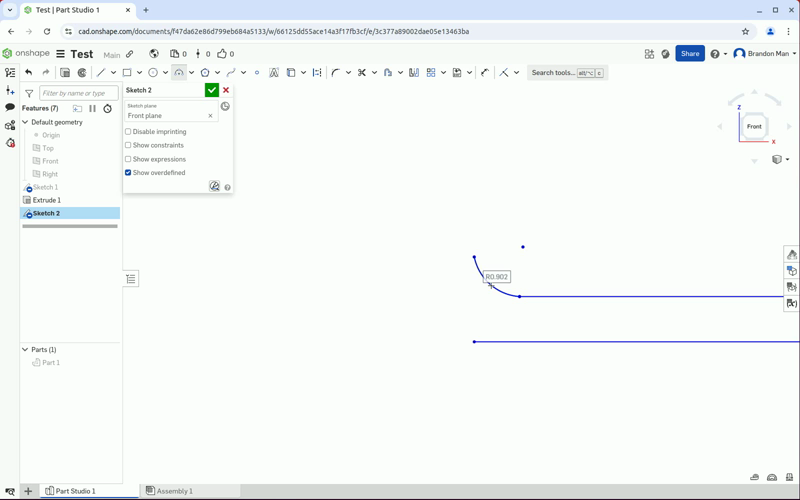
scroll(-6)
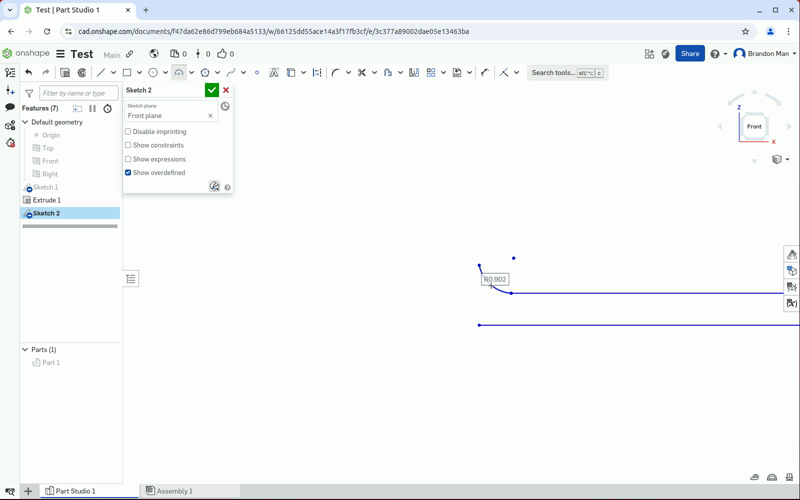
scroll(-6)
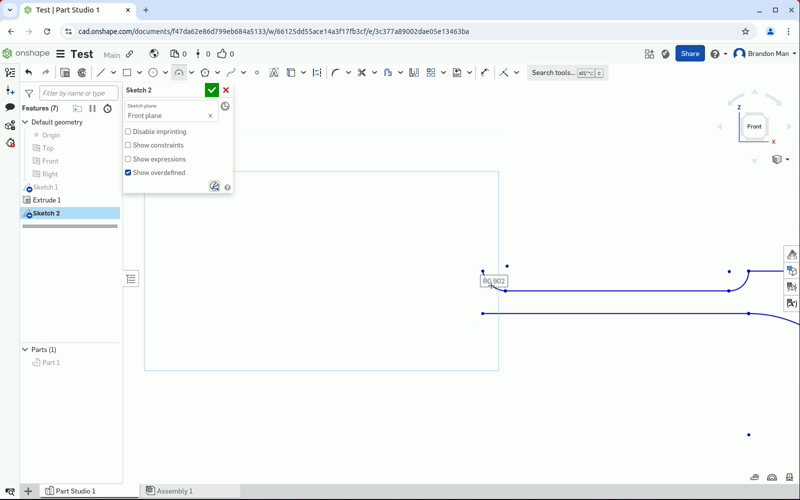
scroll(-6)
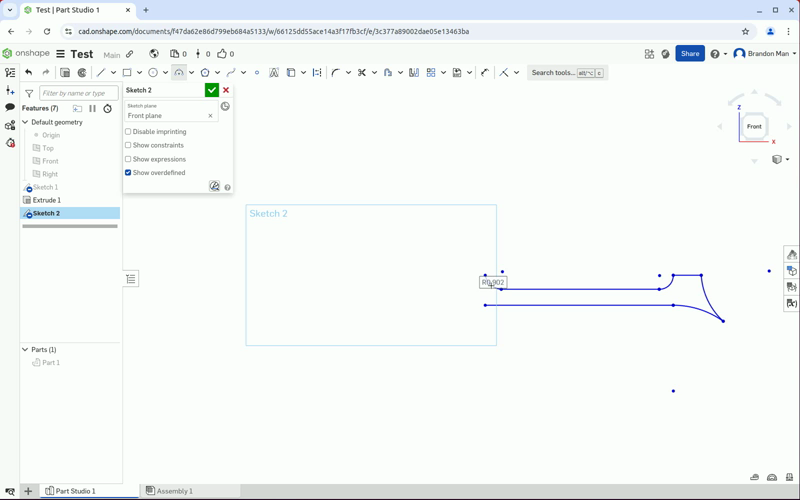
scroll(-6)
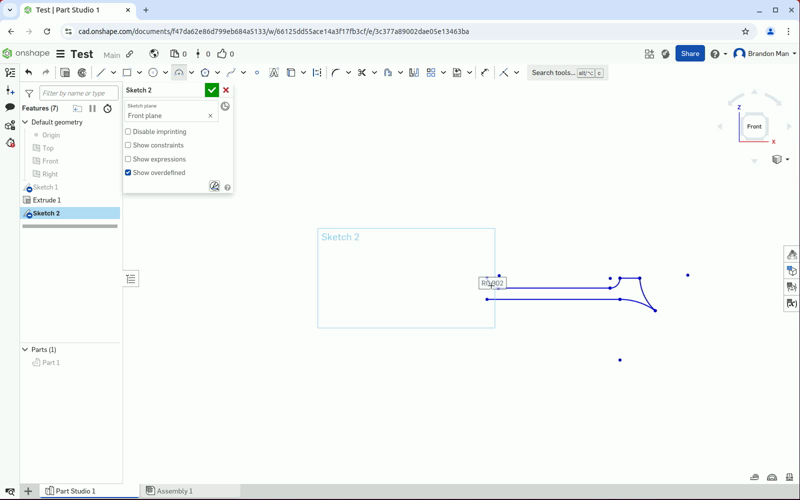
scroll(-6)
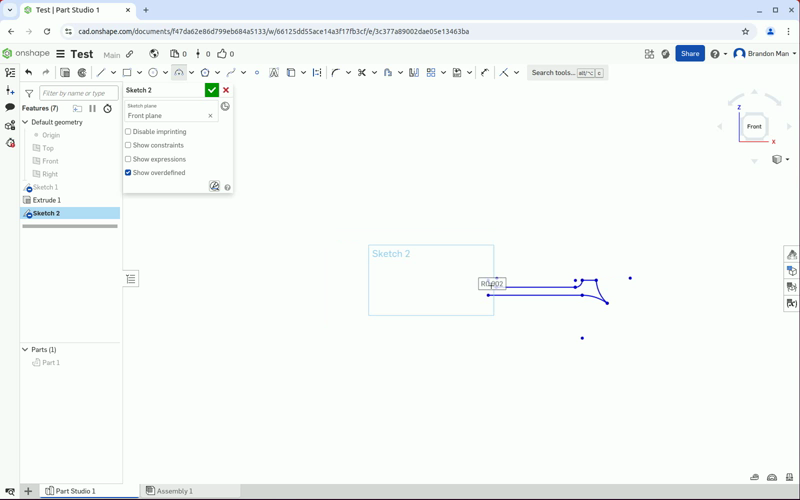
scroll(-6)
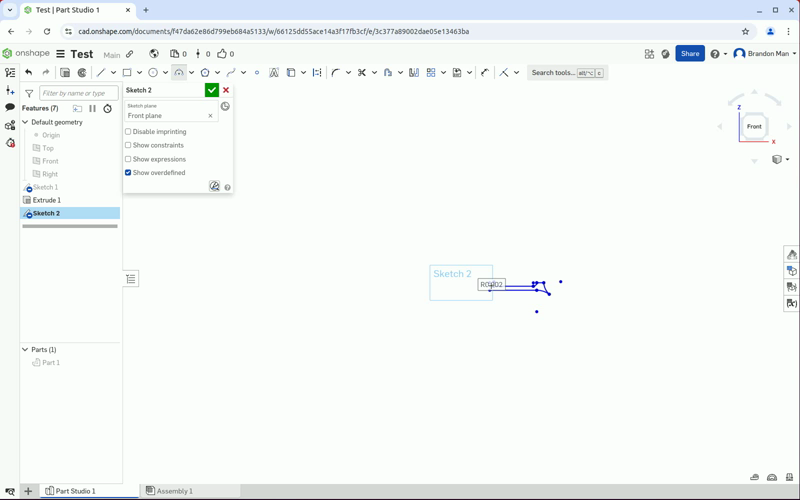
key_up(shift)
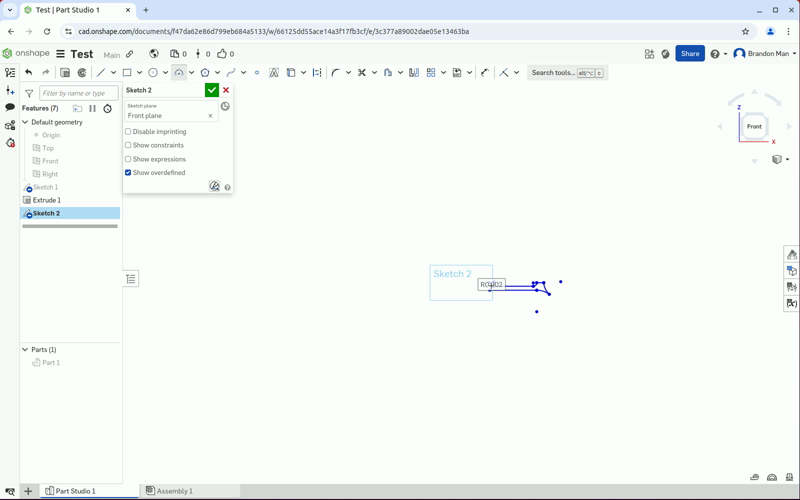
key(esc)
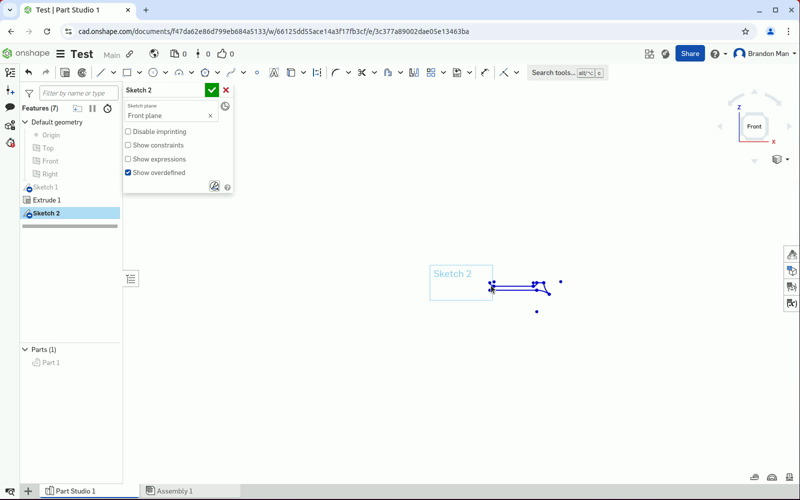
key(l)
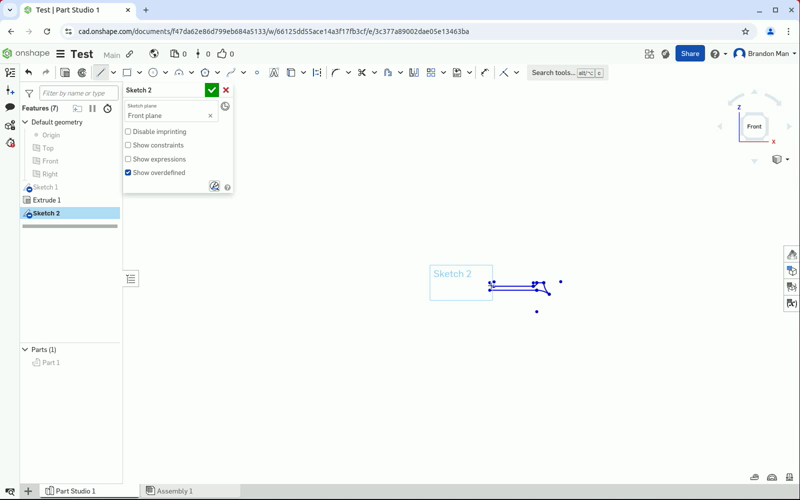
mouse_move(489, 282)
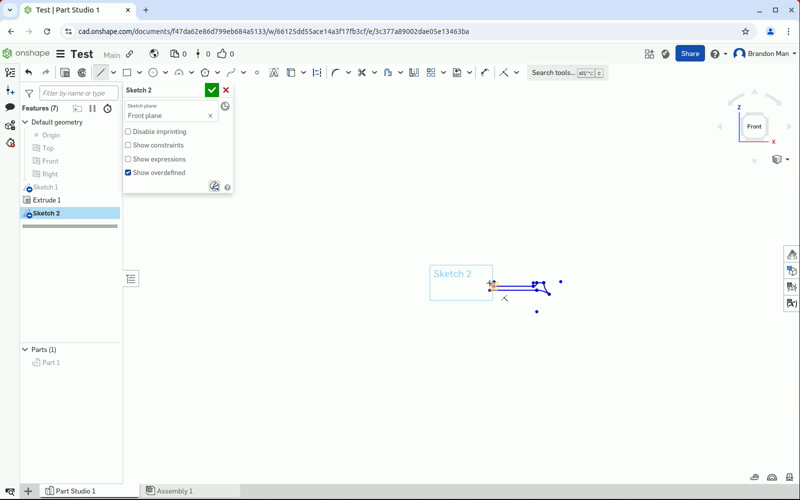
scroll(6)
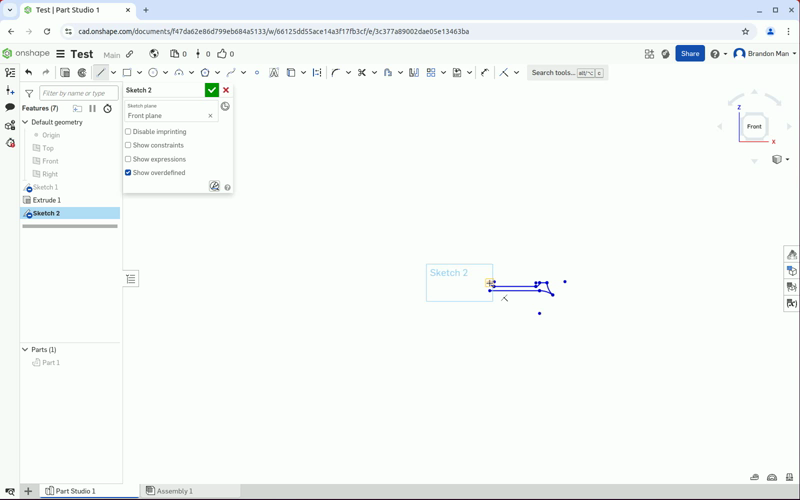
scroll(6)
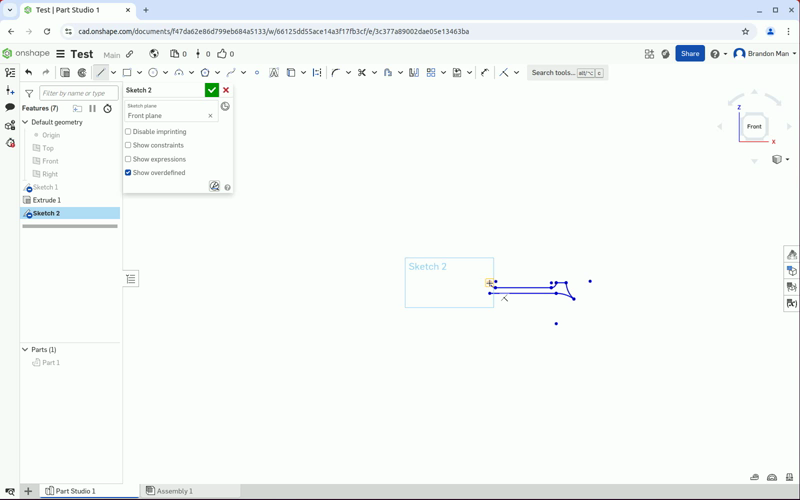
scroll(6)
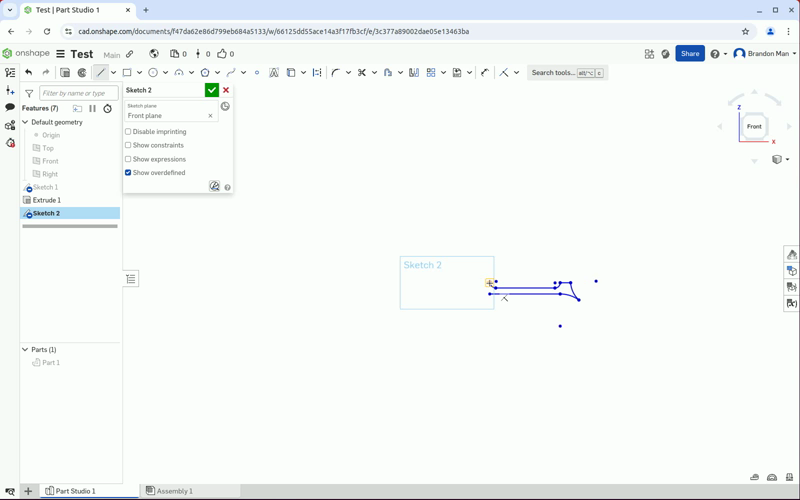
scroll(6)
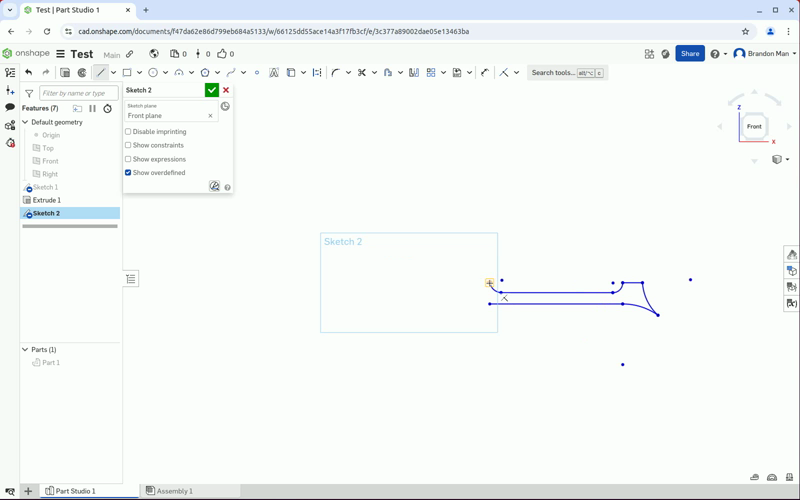
scroll(6)
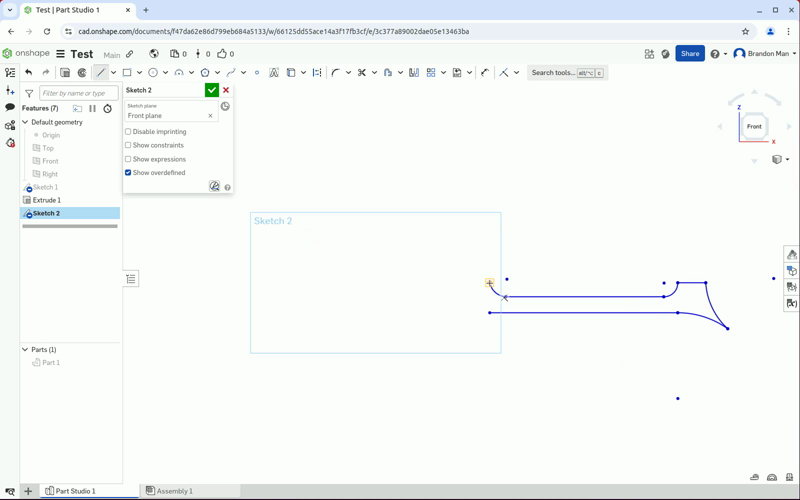
scroll(6)
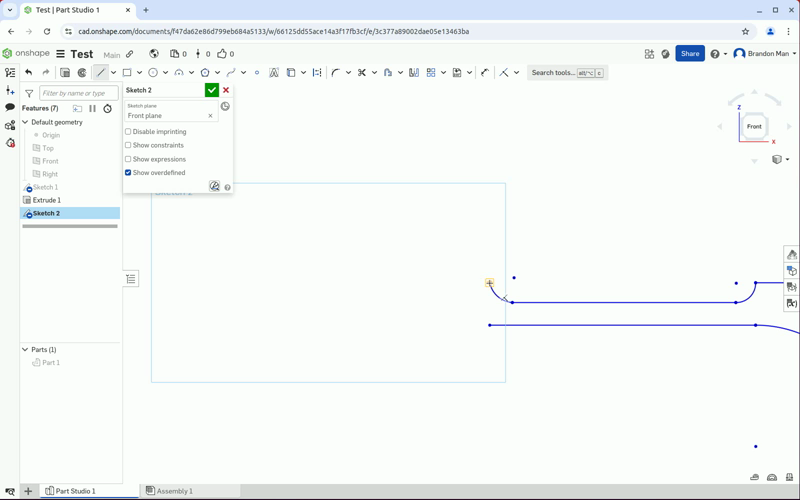
scroll(6)
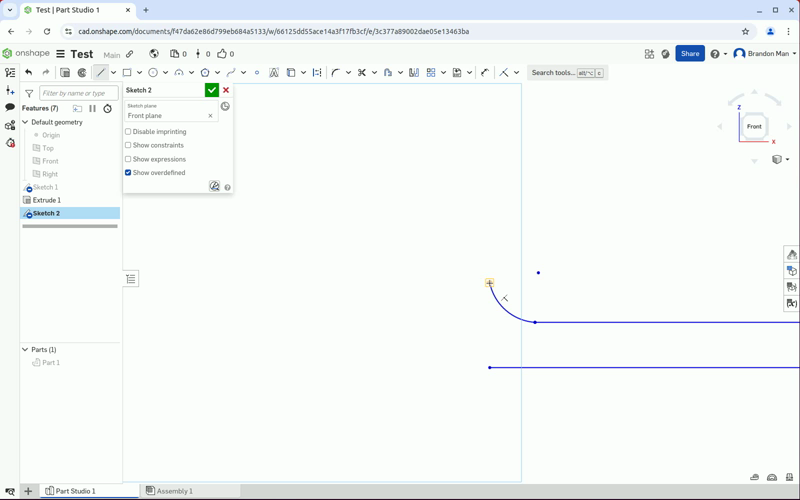
click(489, 282)
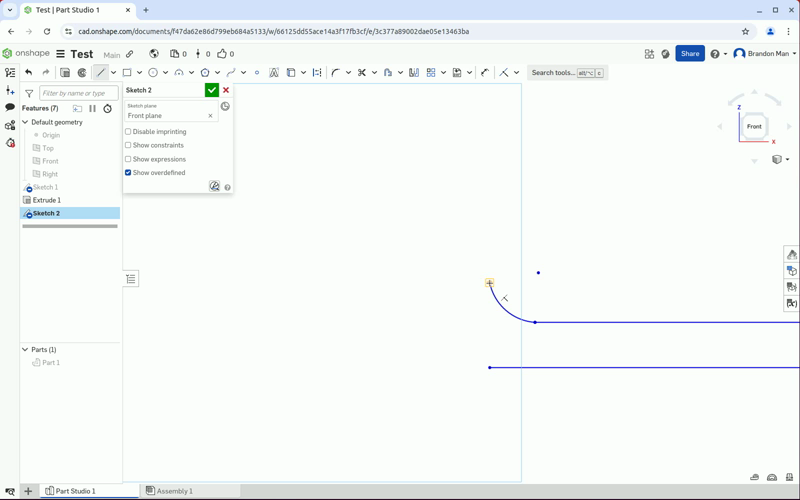
scroll(-6)
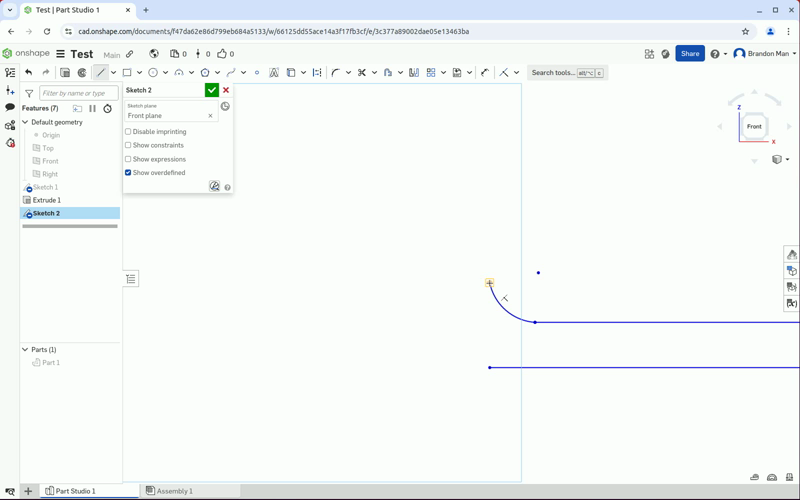
scroll(-6)
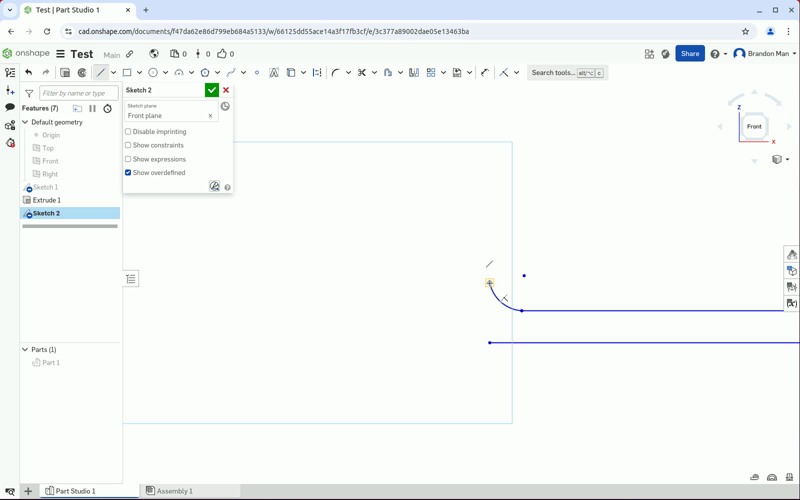
scroll(-6)
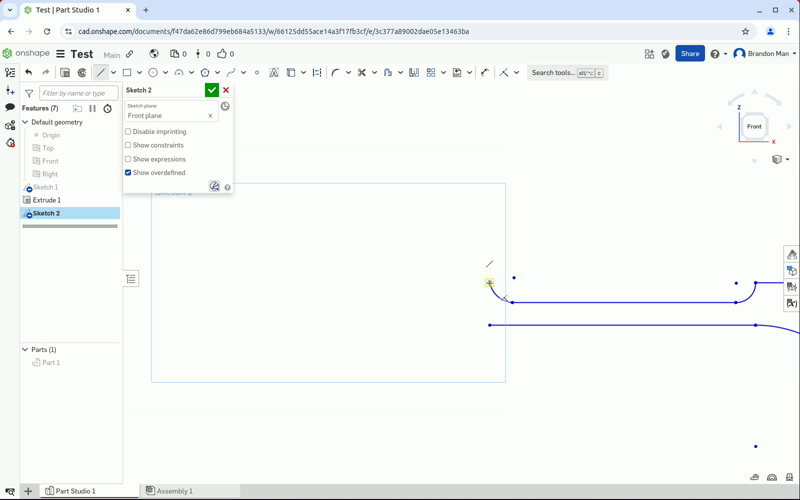
scroll(-6)
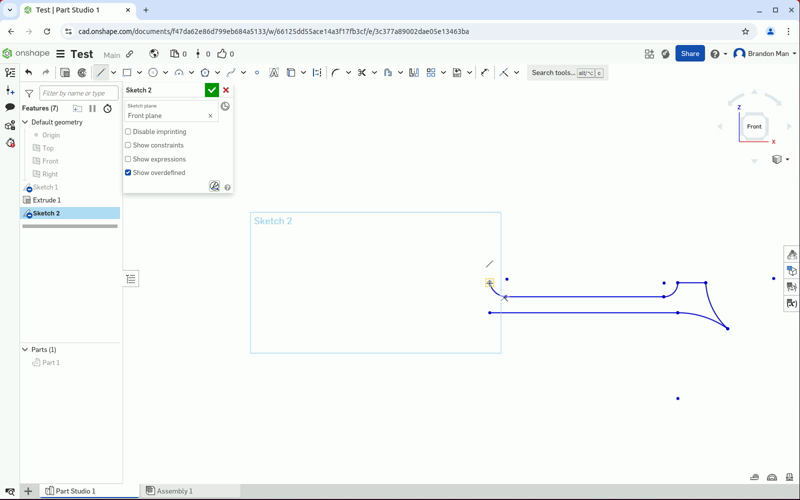
scroll(-6)
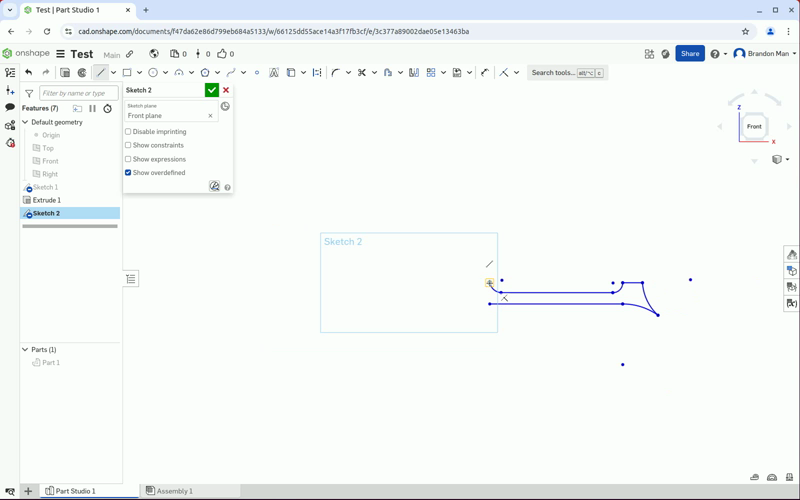
scroll(-6)
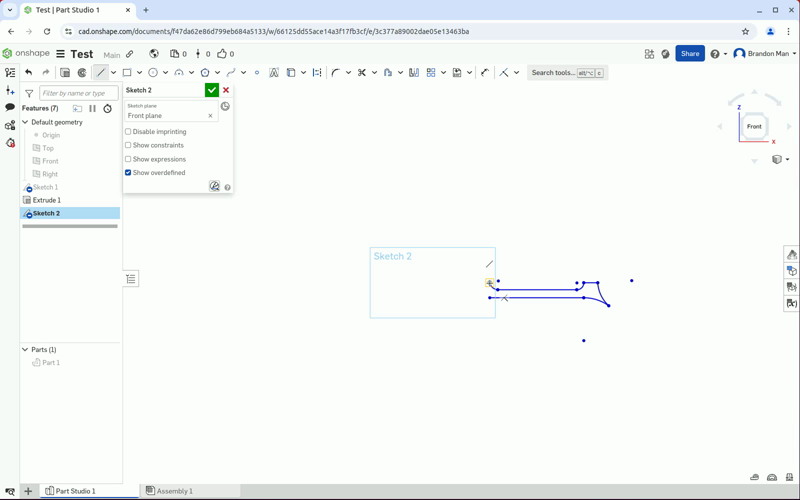
scroll(-6)
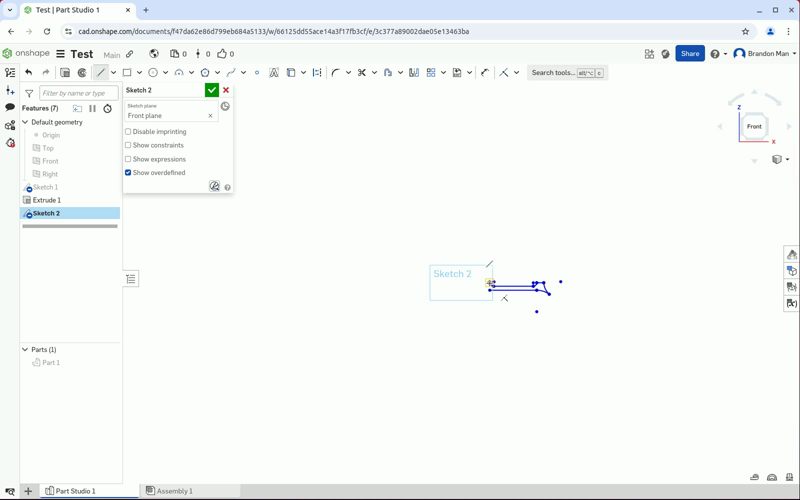
mouse_move(519, 282)
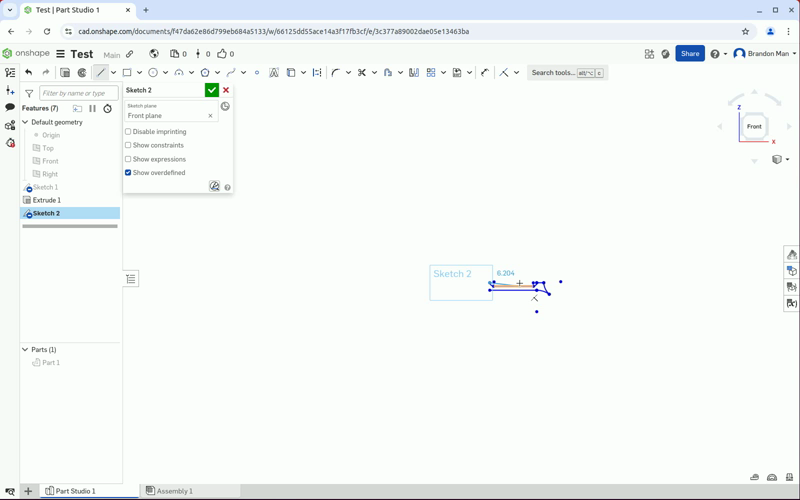
key_down(shift)
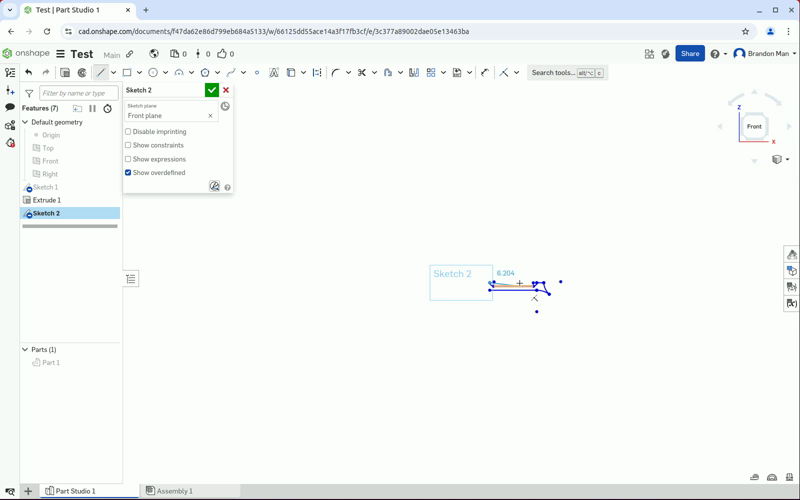
mouse_move(489, 290)
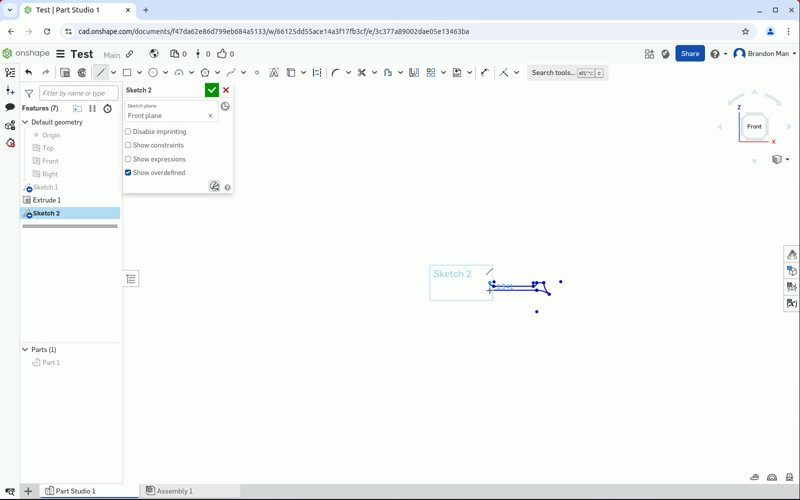
key_up(shift)
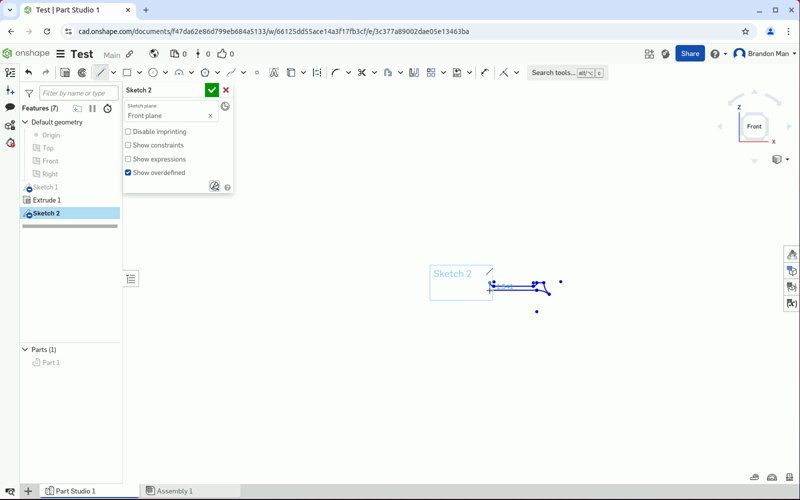
click(489, 290)
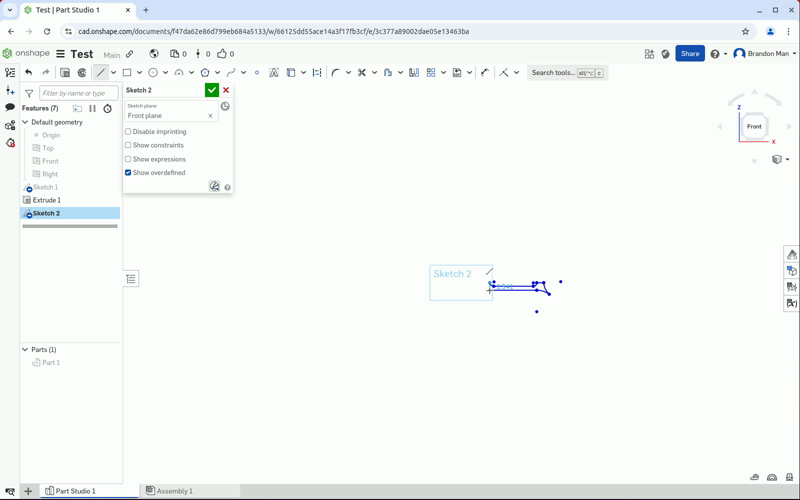
key(esc)
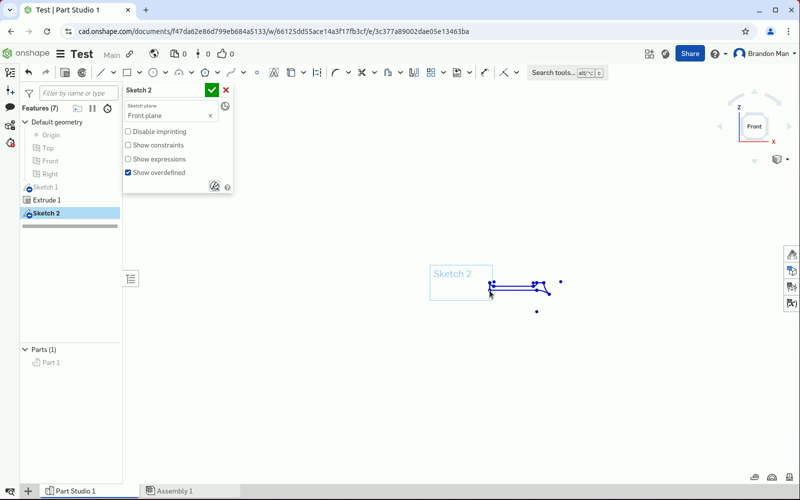
mouse_move(499, 289)
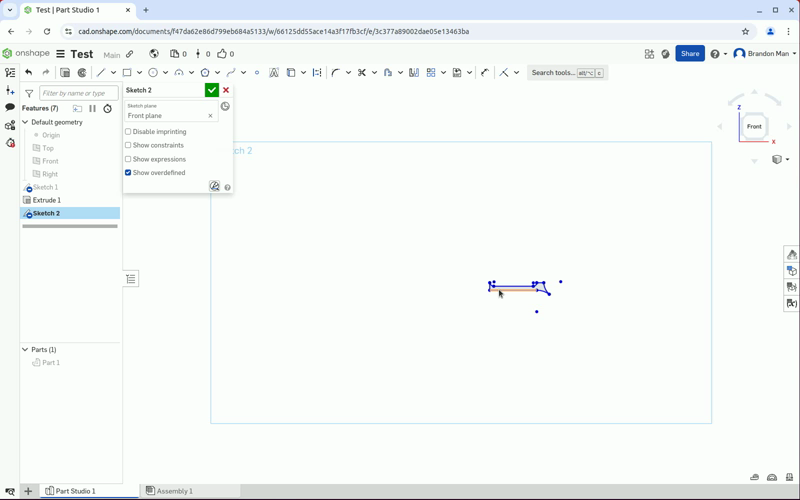
scroll(6)
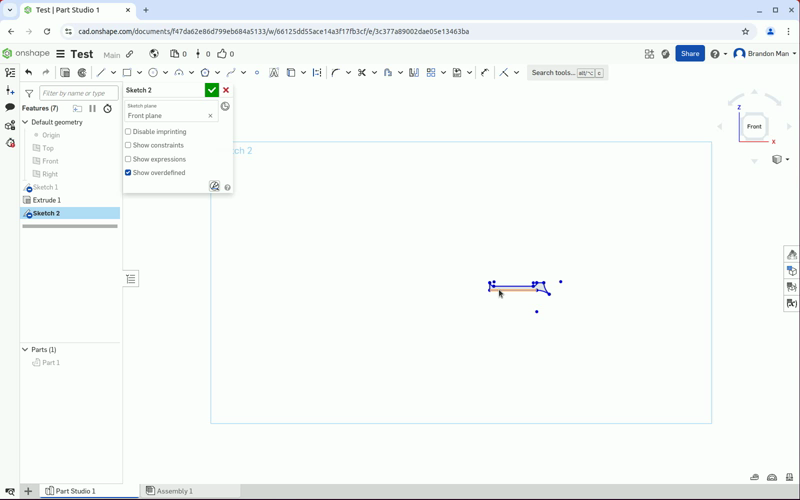
scroll(6)
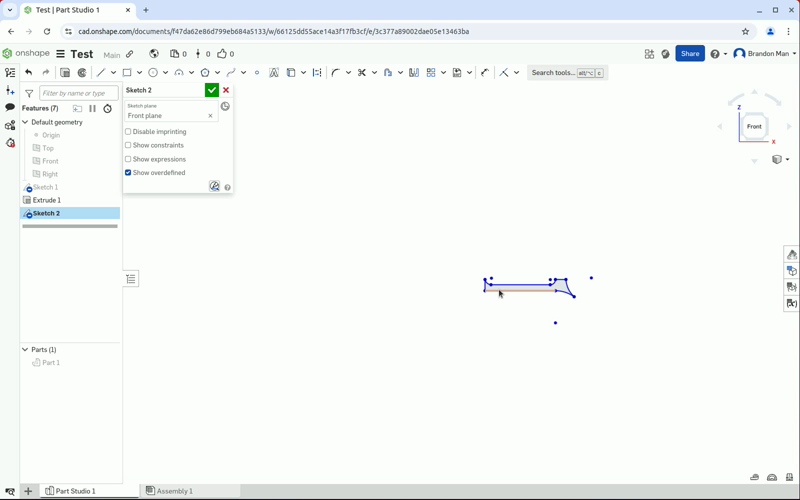
scroll(6)
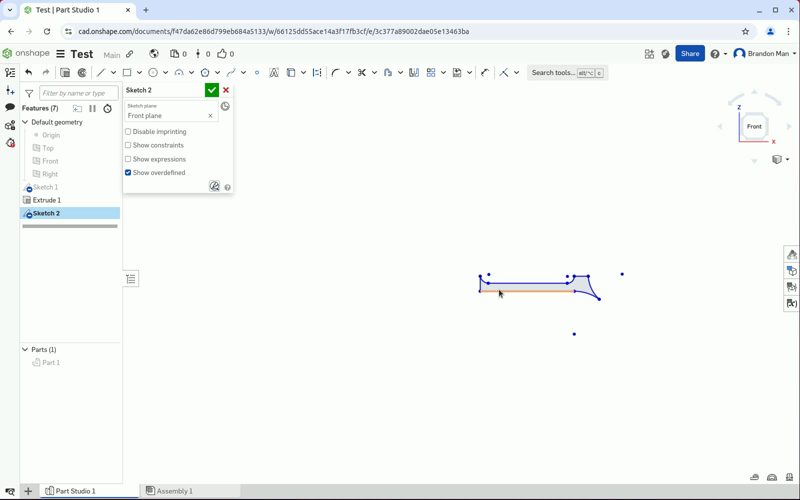
scroll(6)
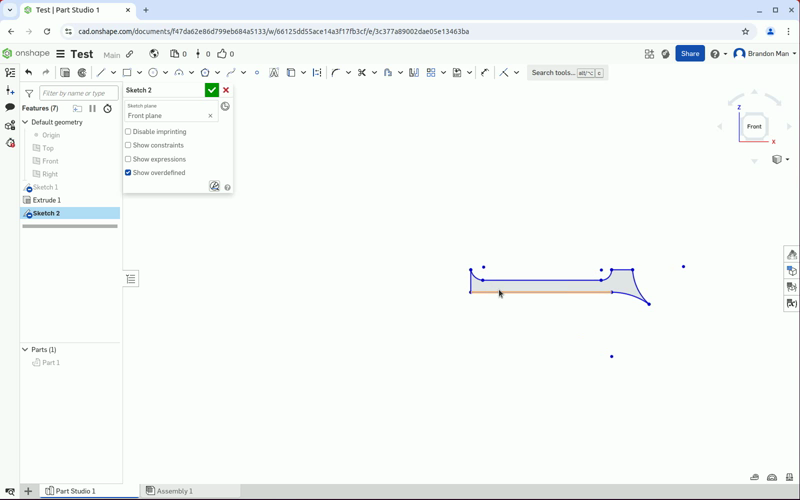
scroll(6)
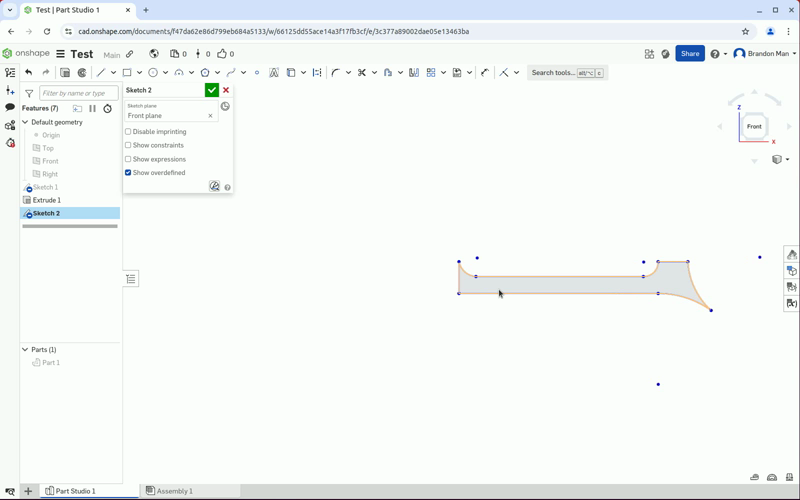
scroll(6)
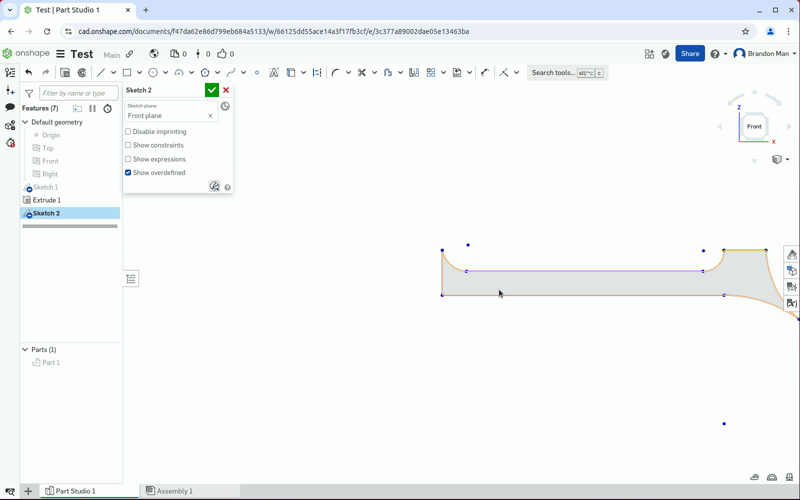
scroll(6)
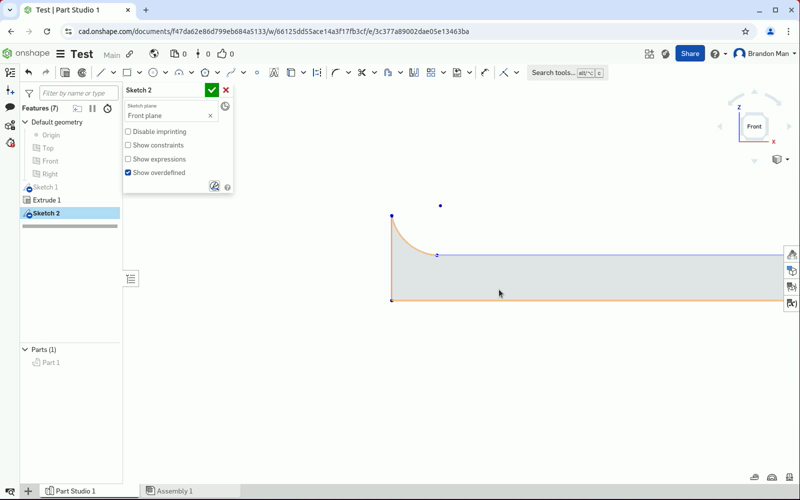
click(499, 289)
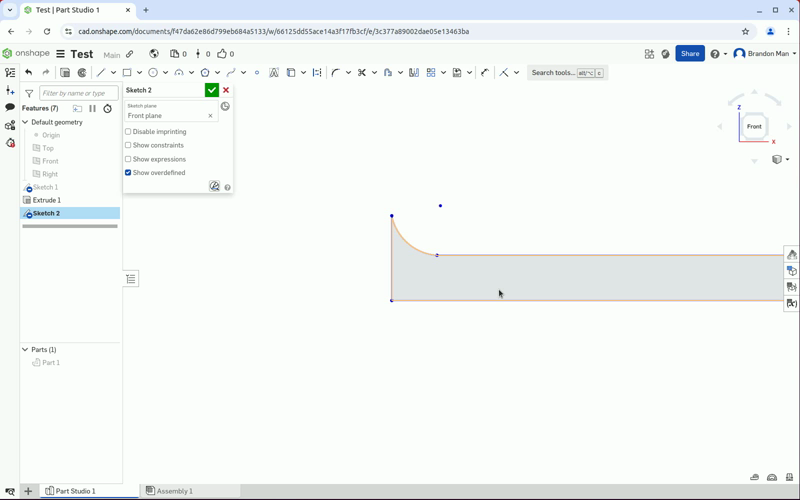
scroll(-6)
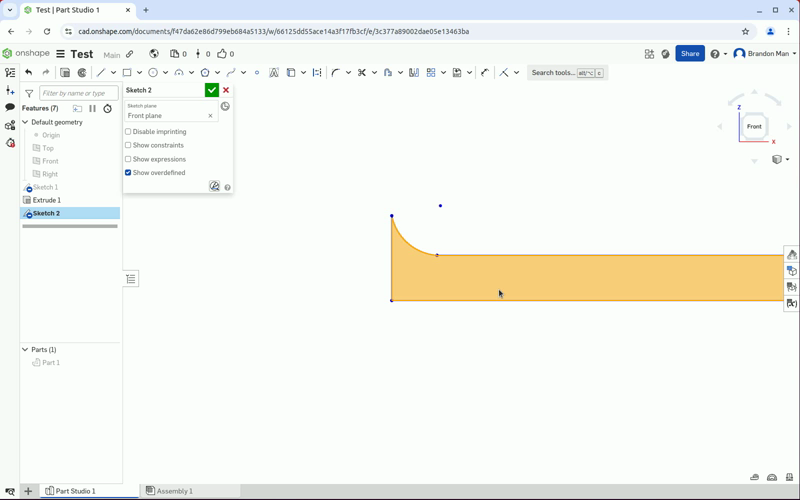
scroll(-6)
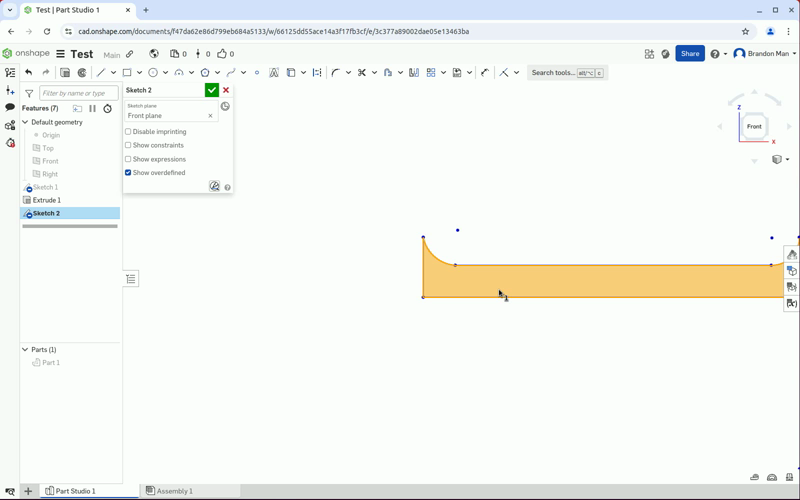
scroll(-6)
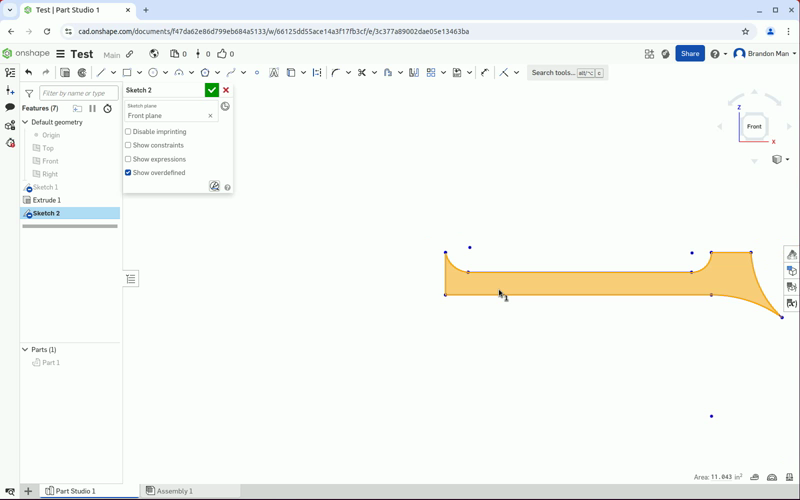
scroll(-6)
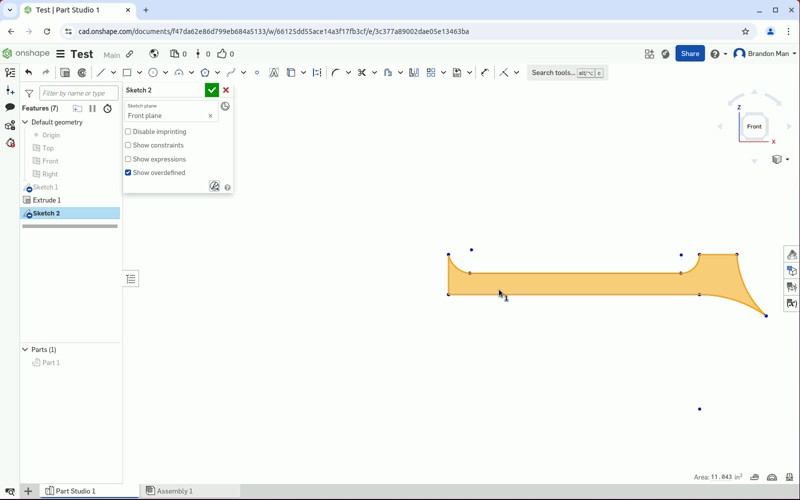
scroll(-6)
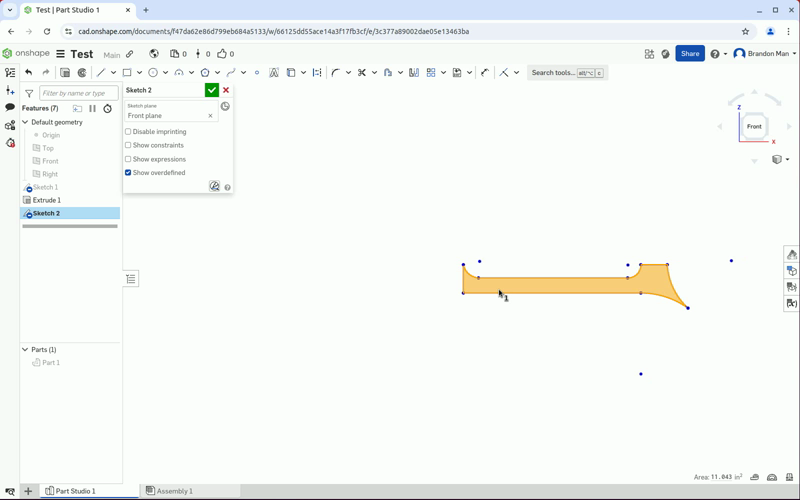
scroll(-6)
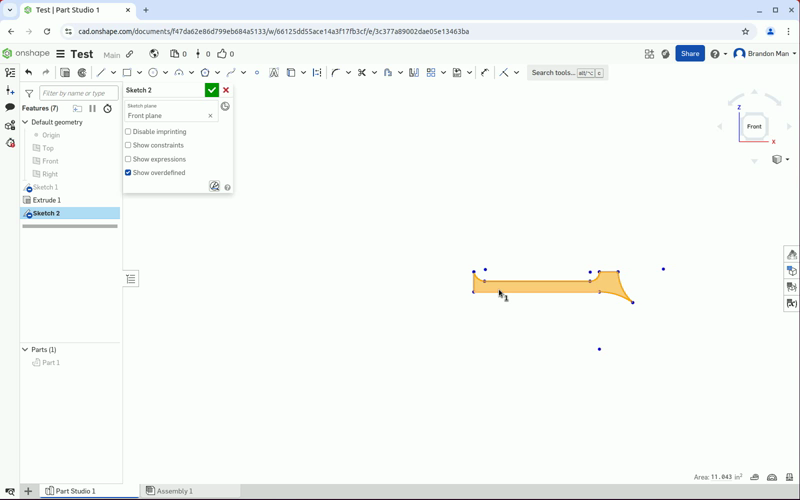
scroll(-6)
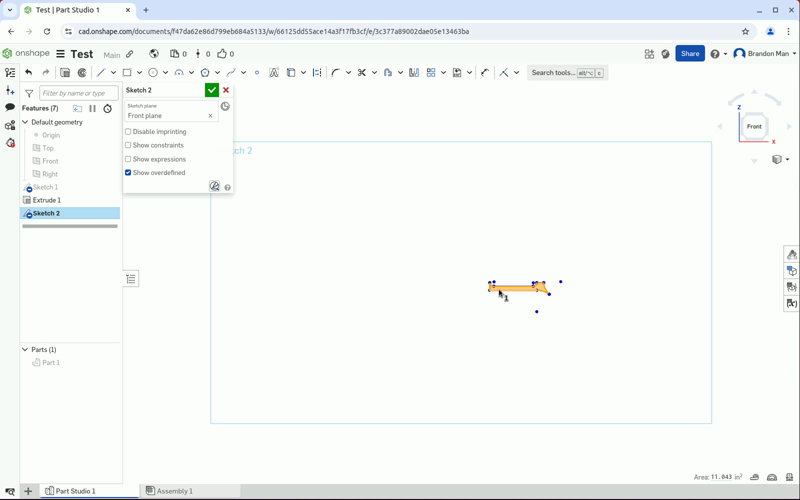
mouse_move(73, 352)
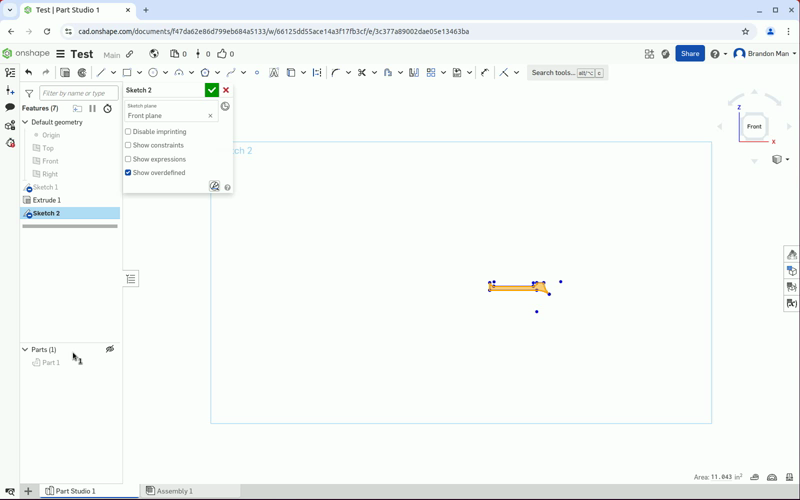
key(shift+y)
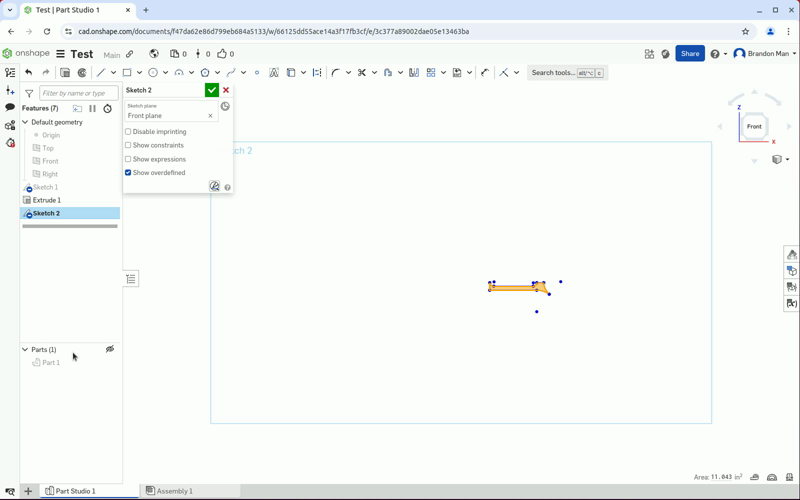
key(shift+e)
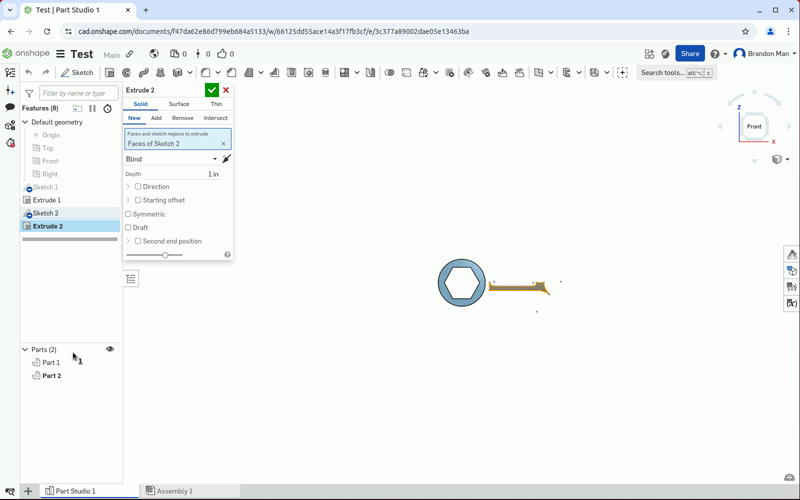
mouse_move(143, 106)
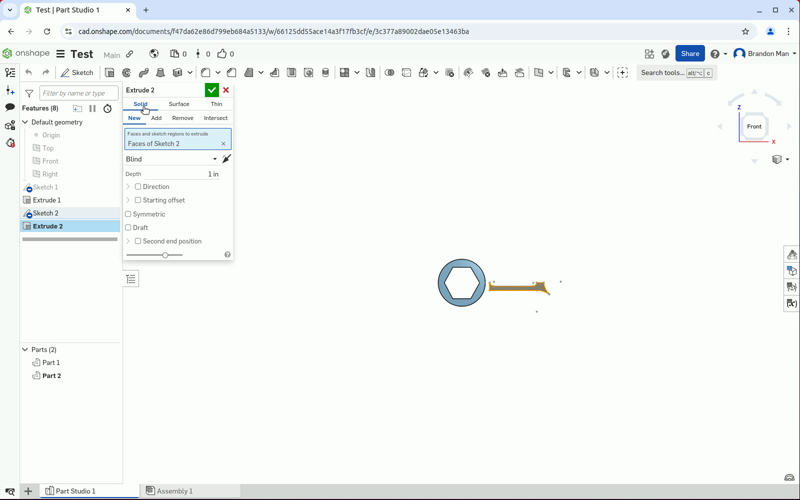
click(143, 106)
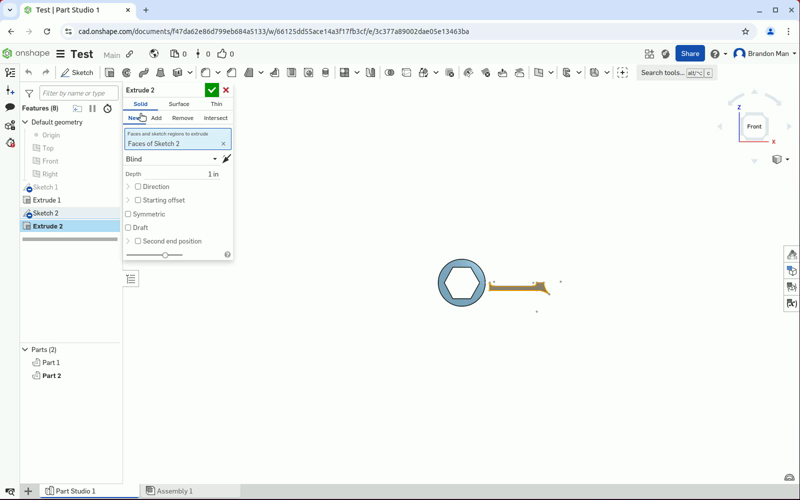
mouse_move(137, 120)
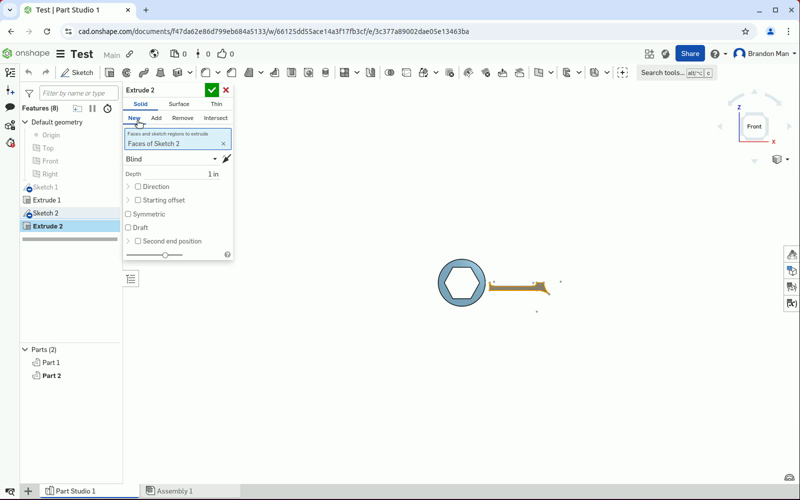
click(137, 120)
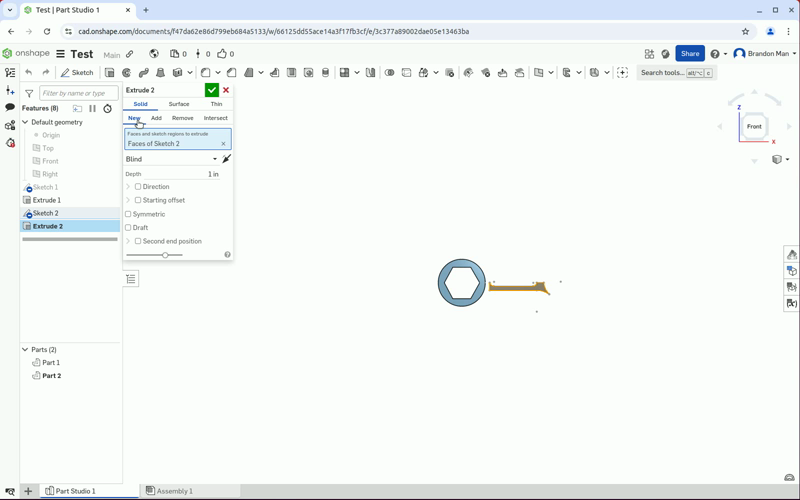
key(tab, 4)
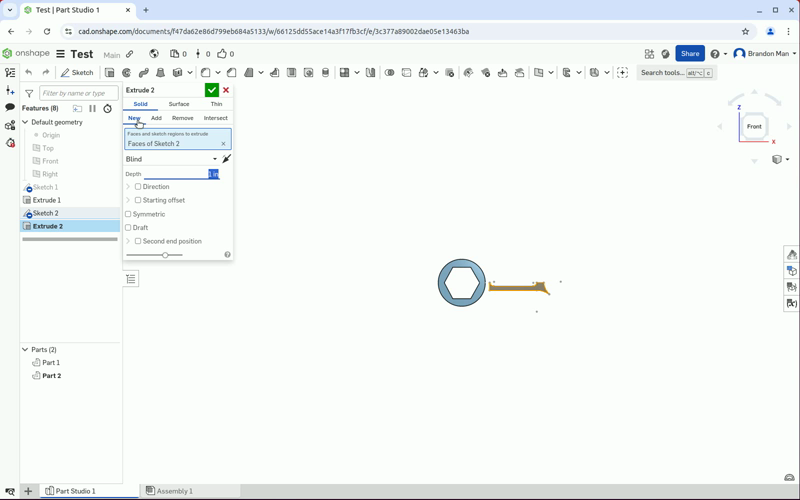
text(3.129)
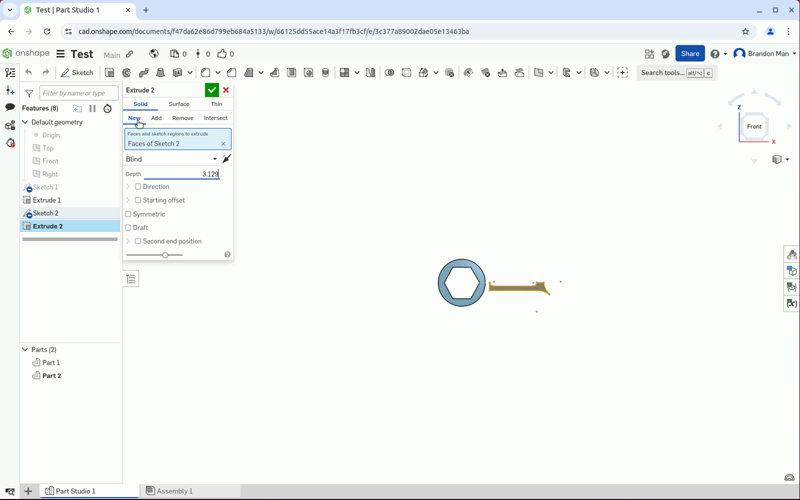
key(enter)
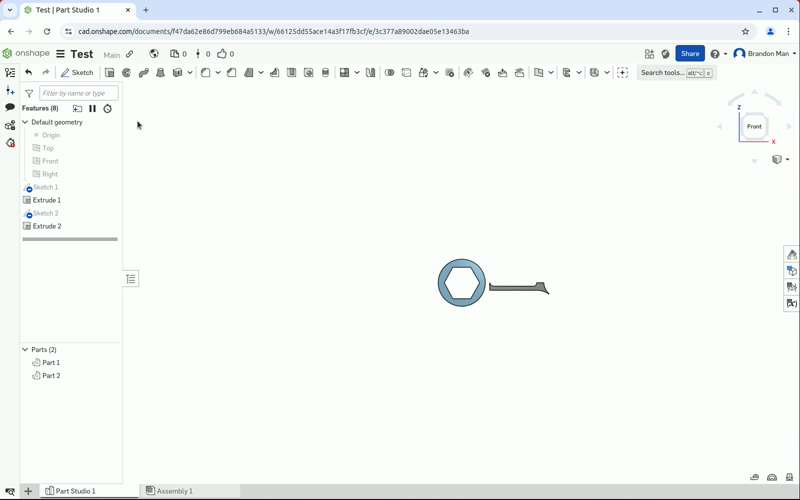
key(shift+h)
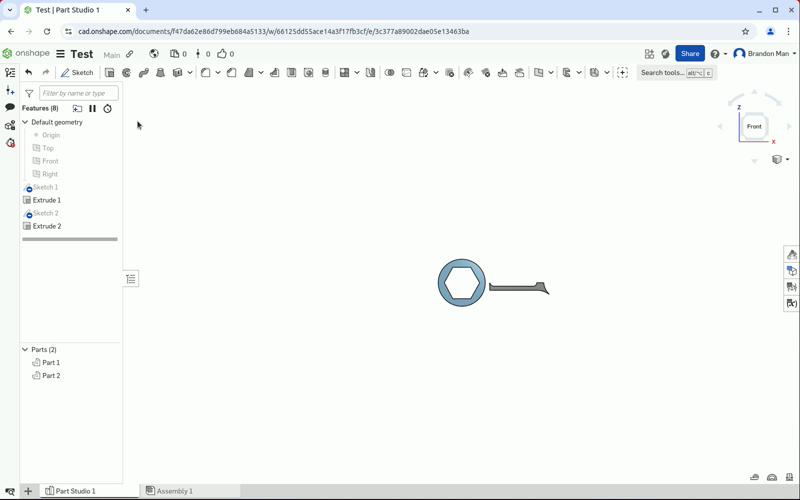
key(shift+h)
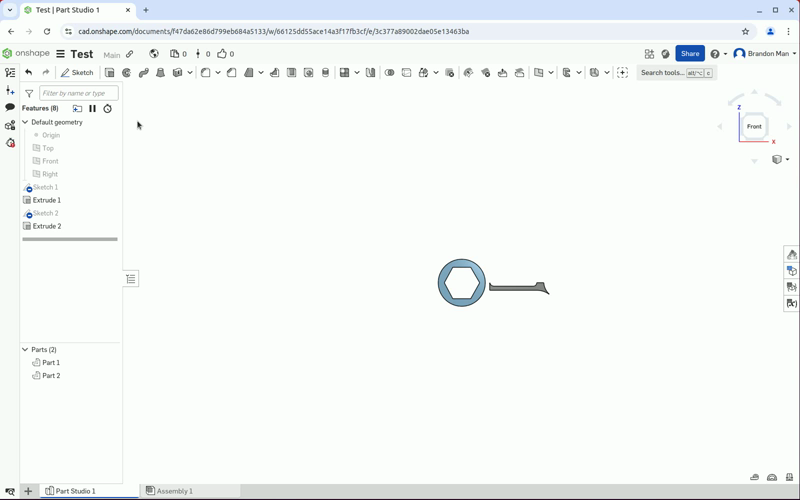
mouse_move(73, 189)
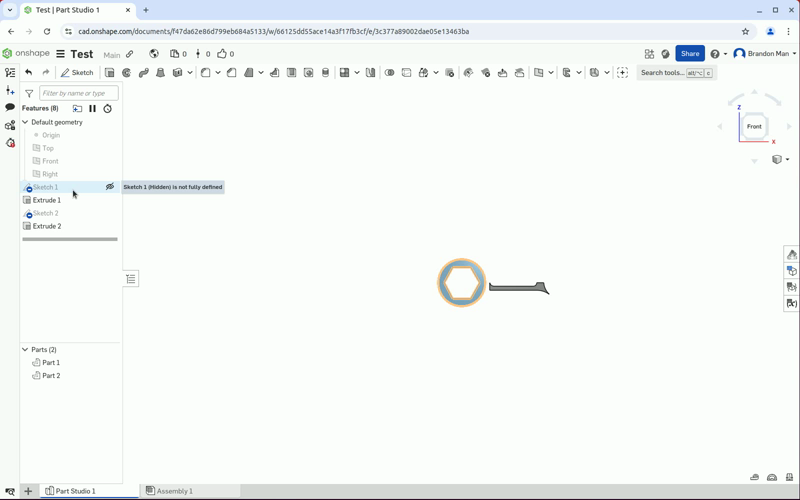
click(73, 189)
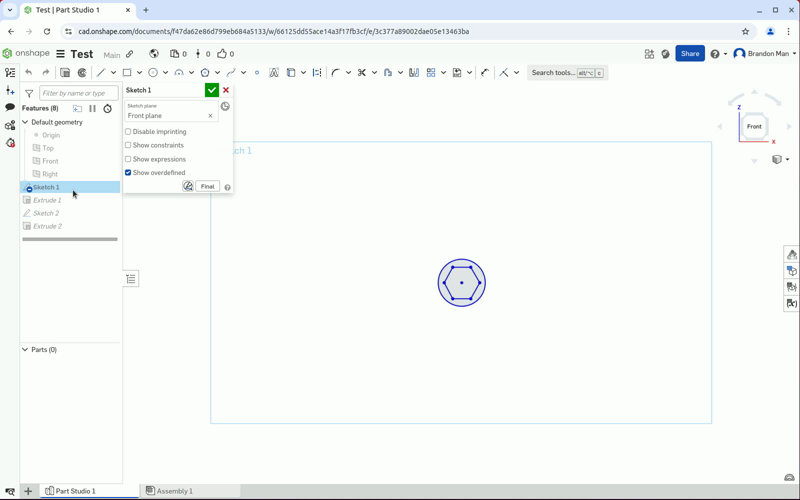
mouse_move(229, 92)
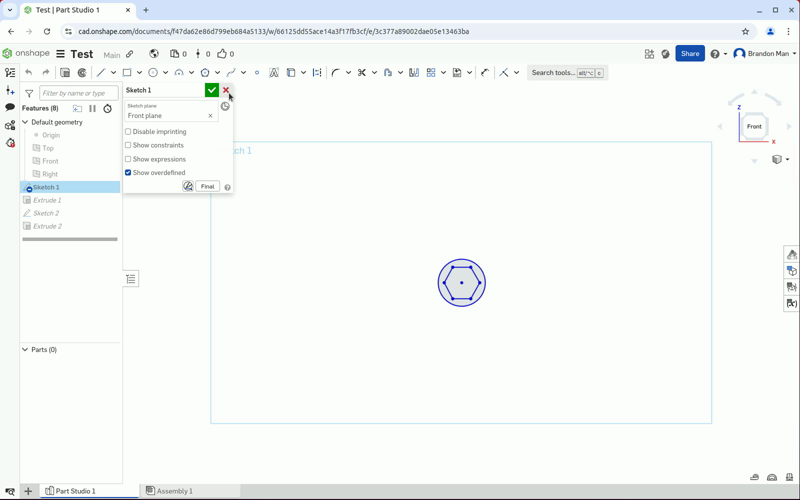
click(229, 92)
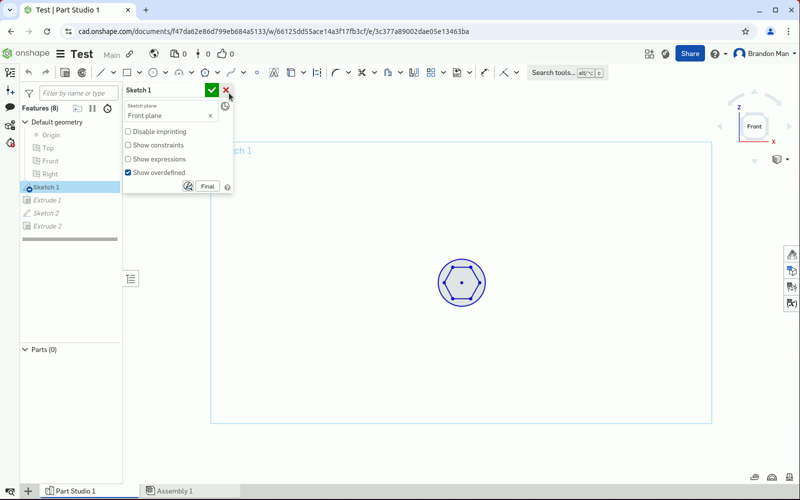
key(shift+s)
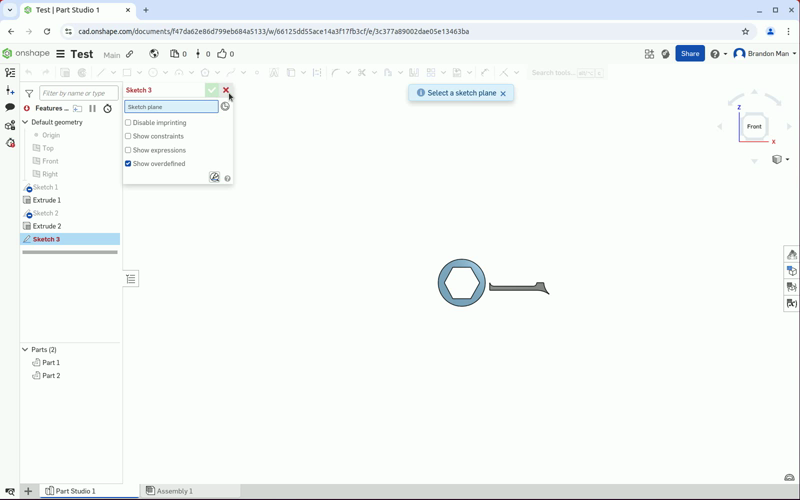
mouse_move(73, 163)
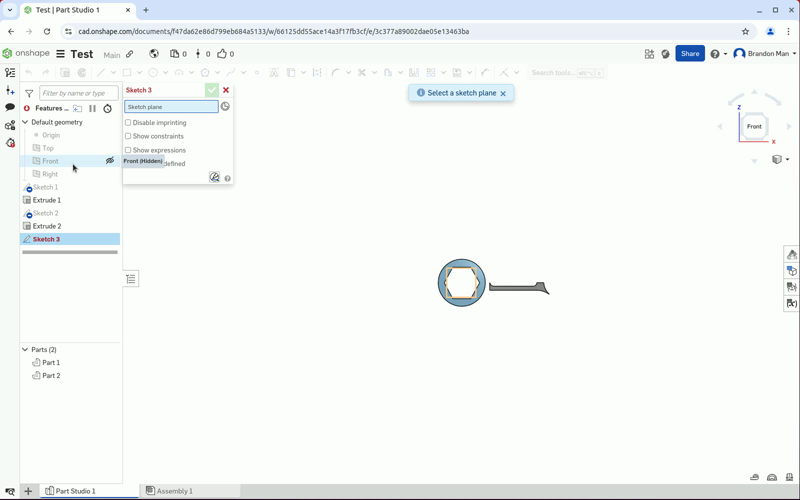
click(73, 163)
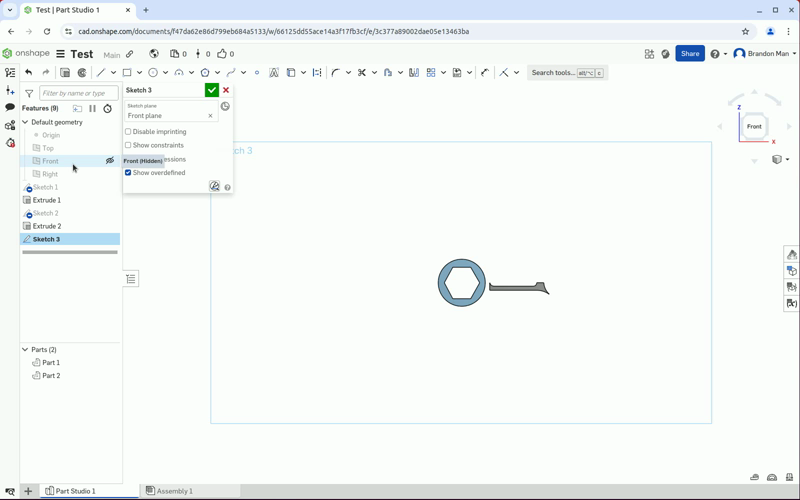
mouse_move(73, 352)
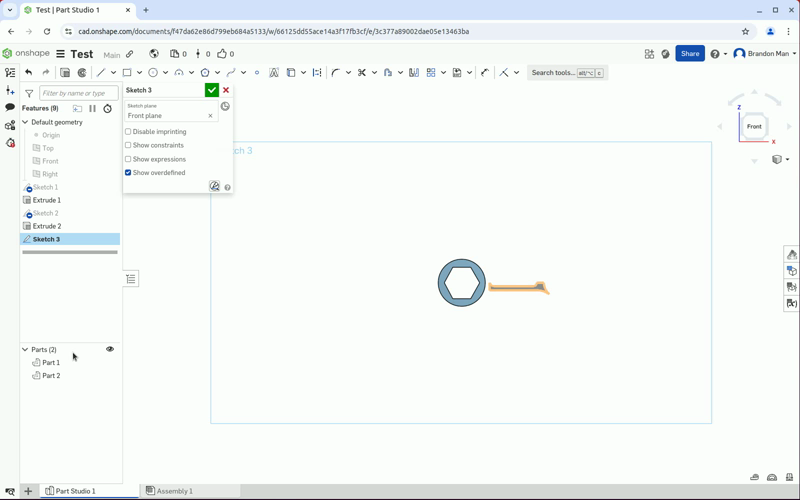
key(y)
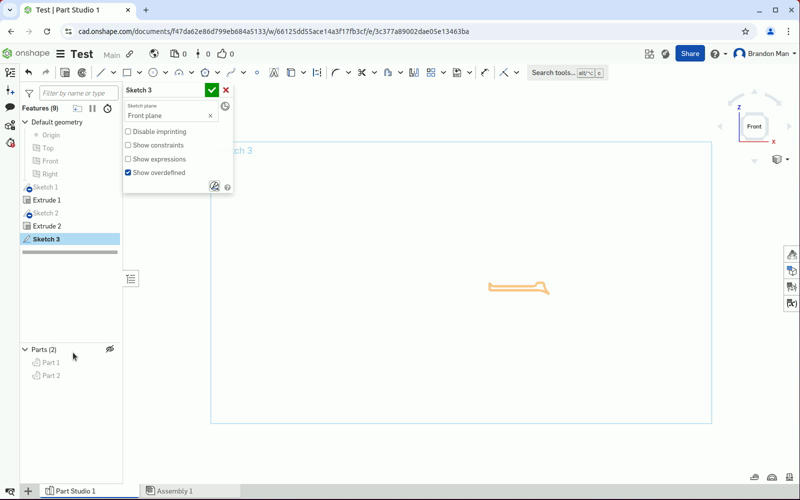
key(a)
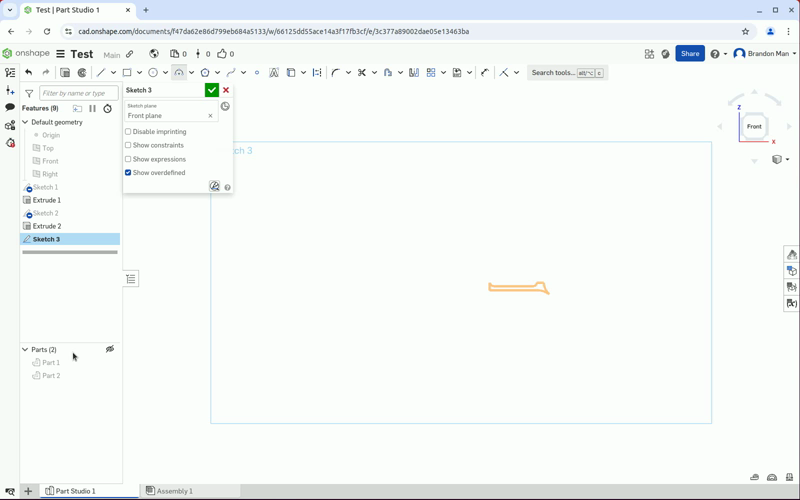
key_down(shift)
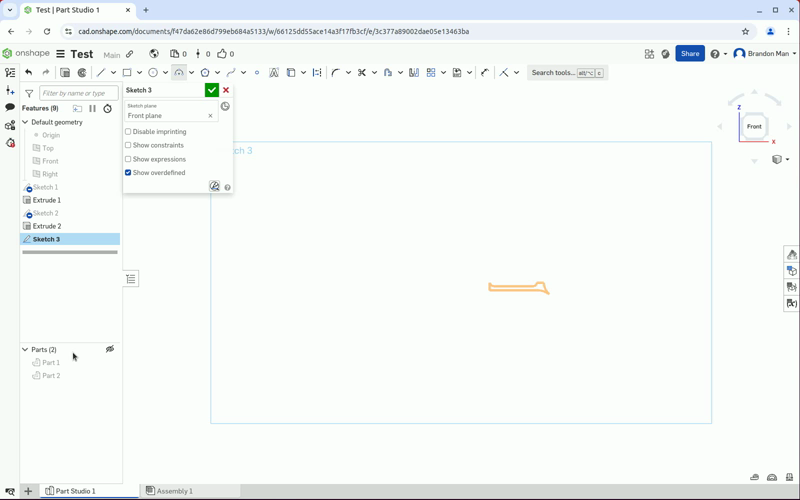
mouse_move(489, 282)
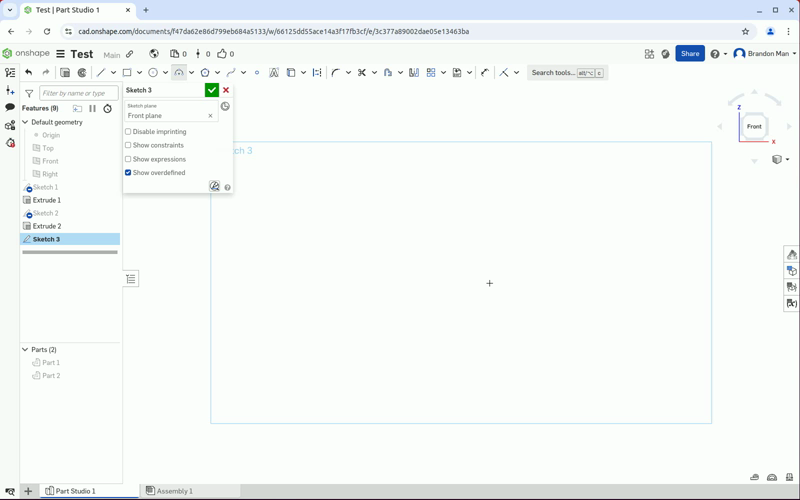
click(489, 282)
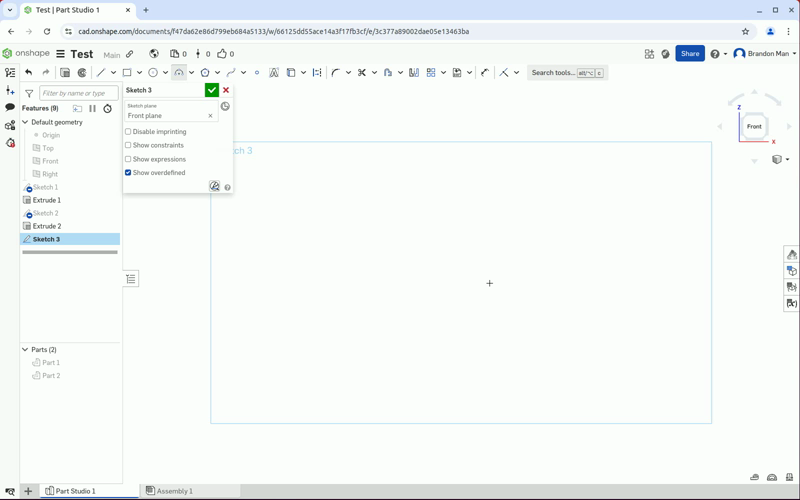
key_up(shift)
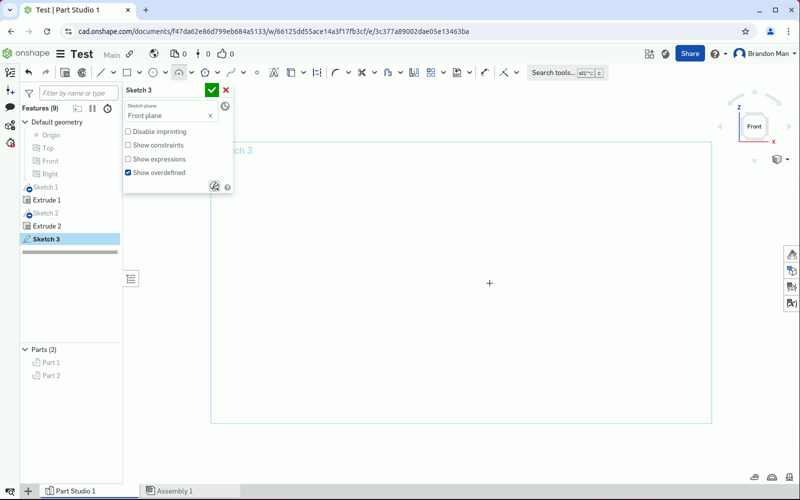
key_down(shift)
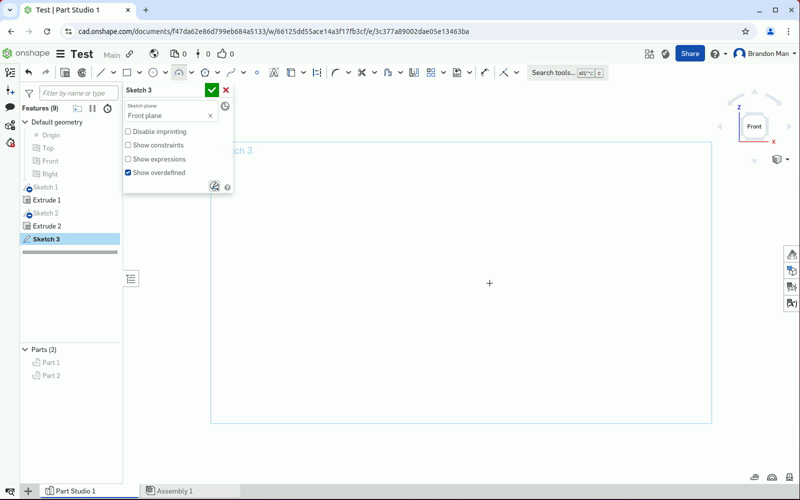
mouse_move(494, 279)
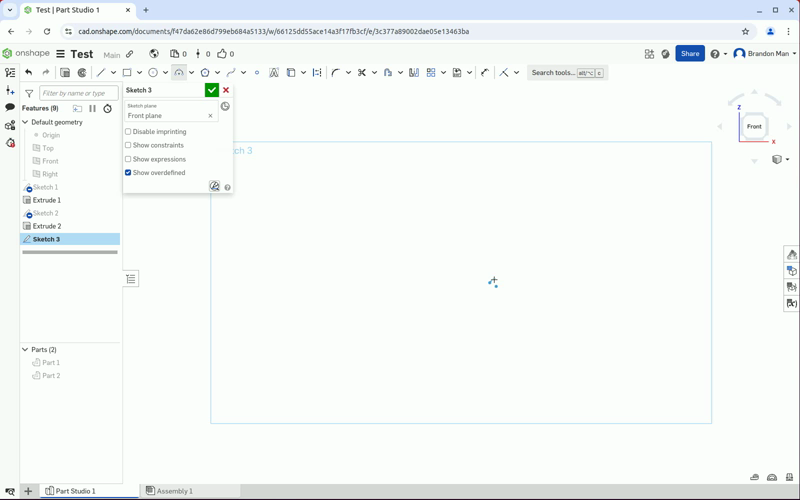
scroll(6)
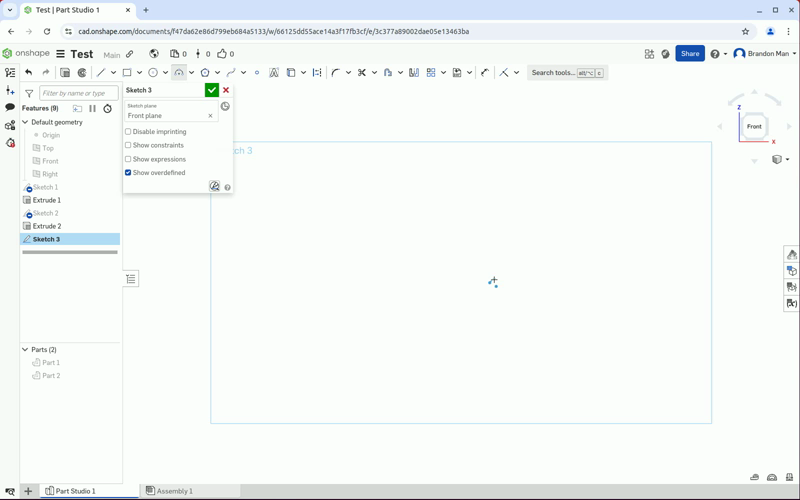
scroll(6)
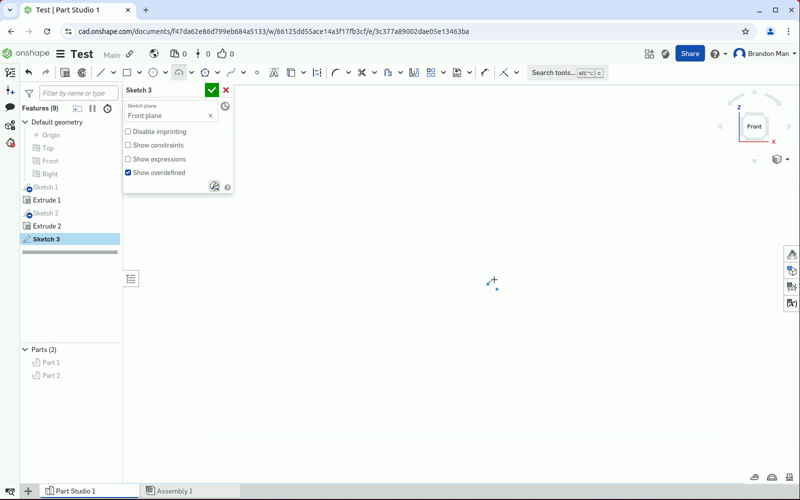
scroll(6)
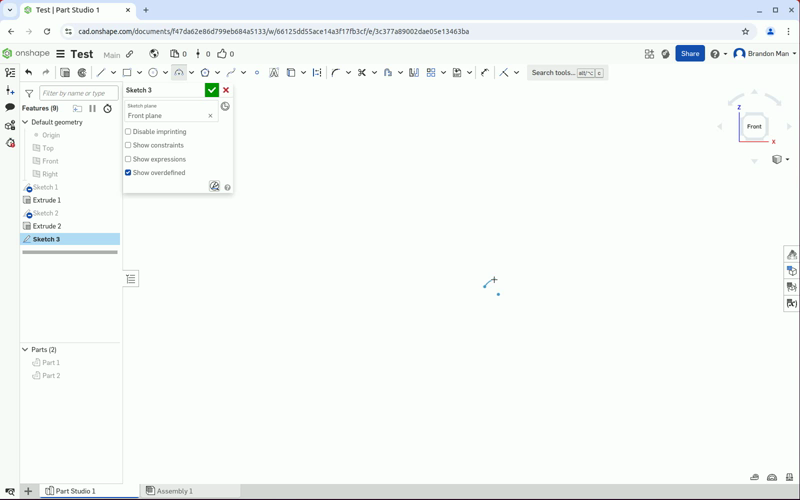
scroll(6)
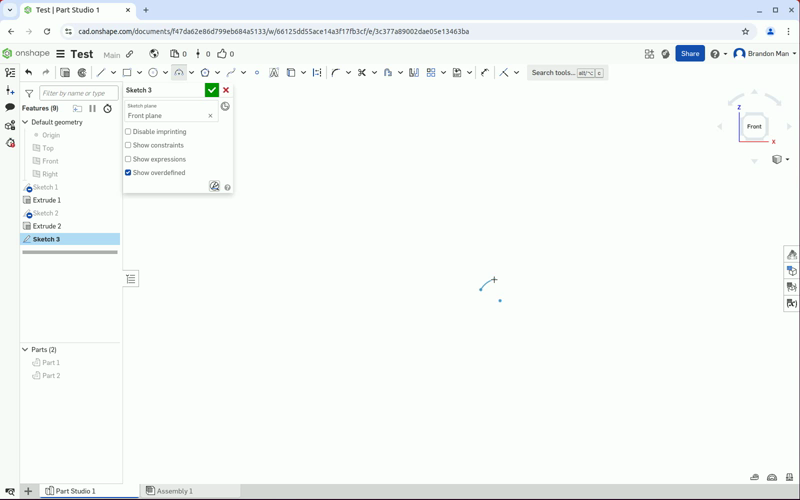
scroll(6)
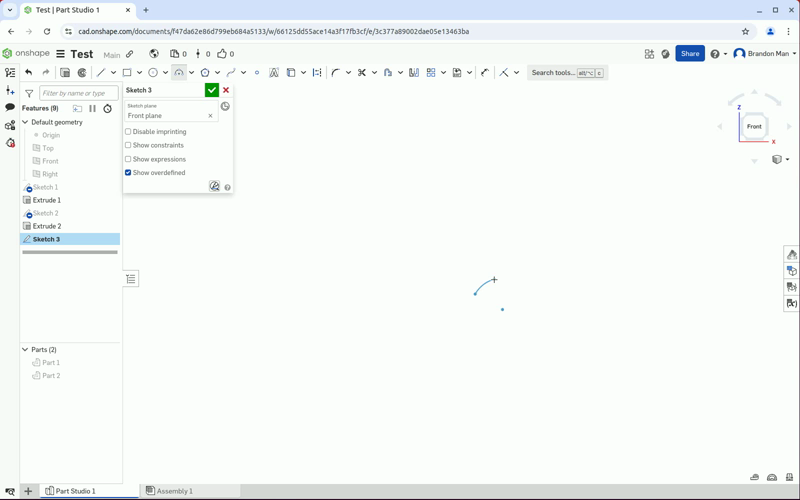
scroll(6)
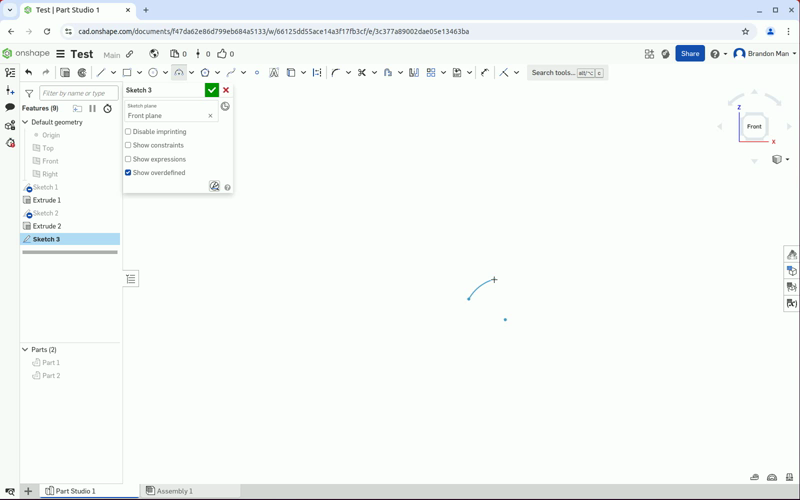
scroll(6)
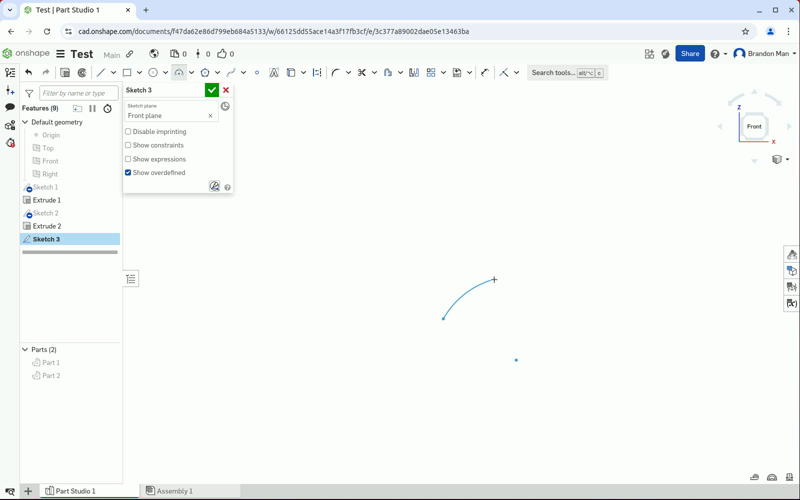
click(494, 279)
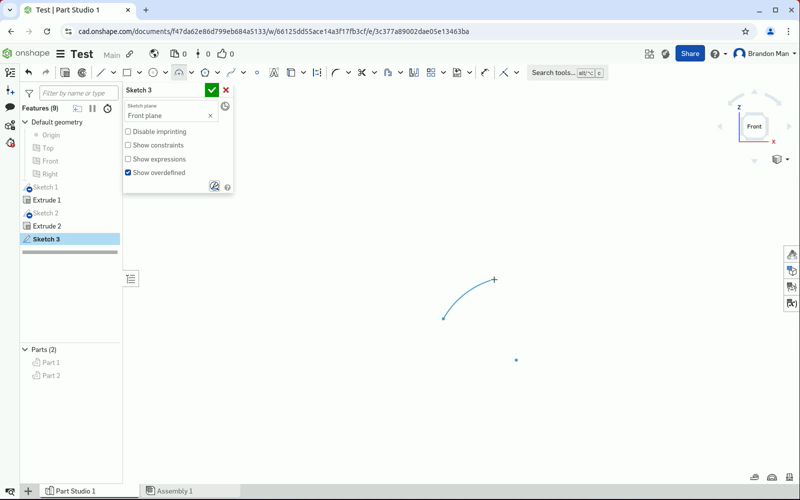
scroll(-6)
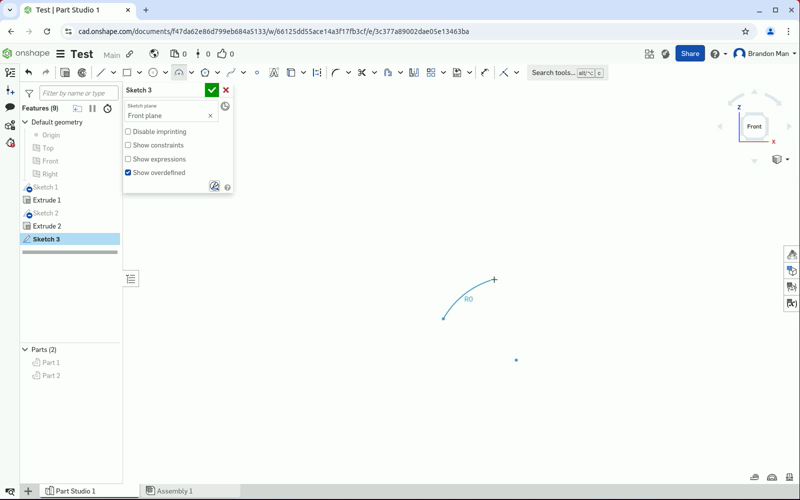
scroll(-6)
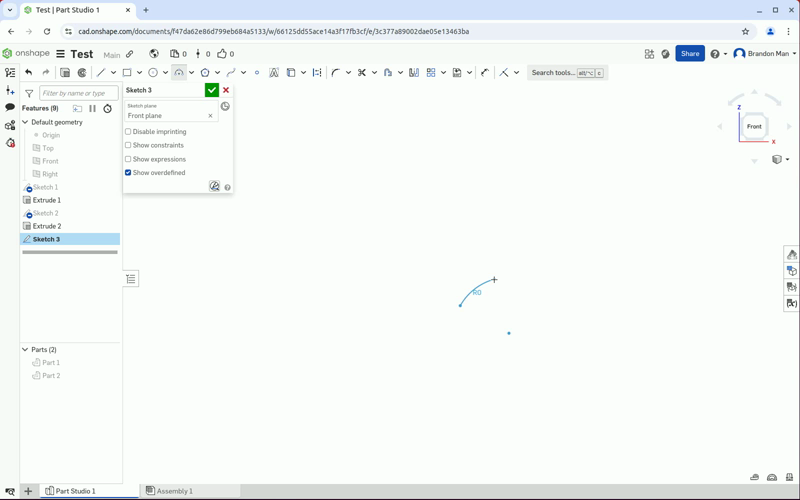
scroll(-6)
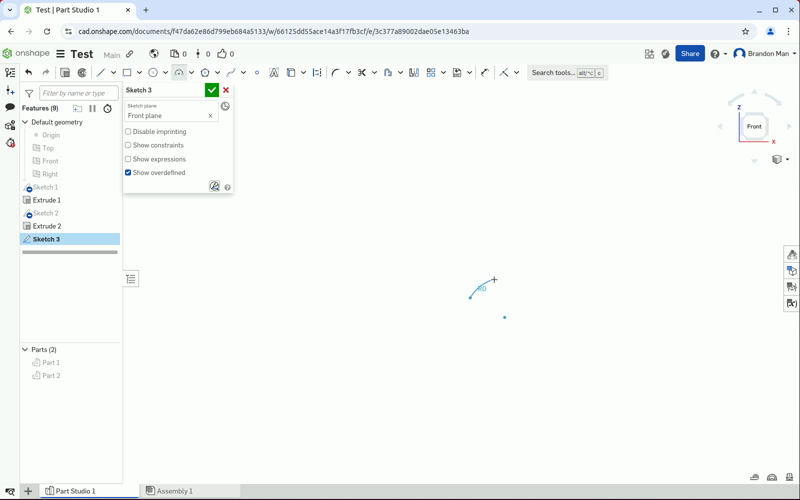
scroll(-6)
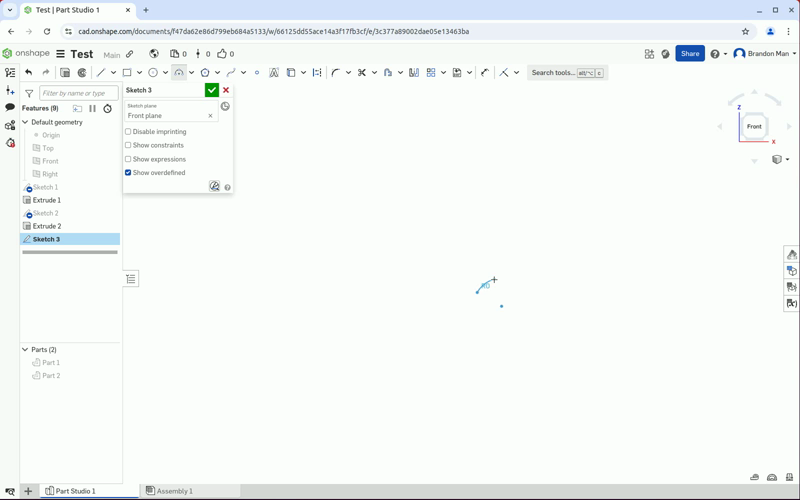
scroll(-6)
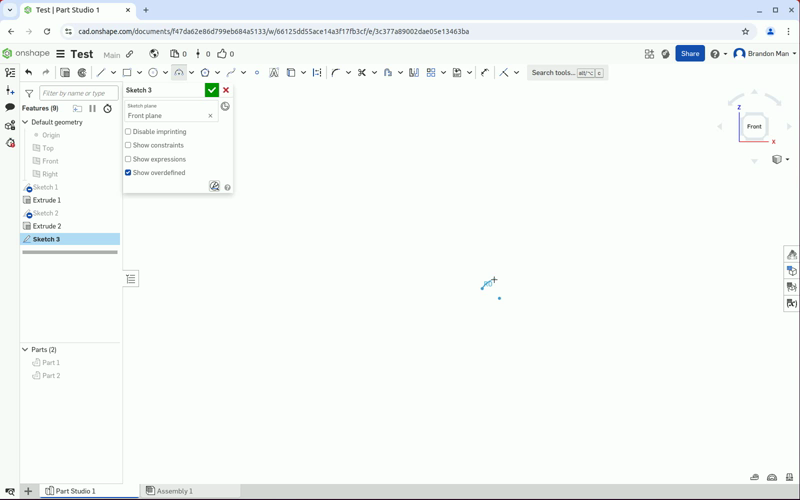
scroll(-6)
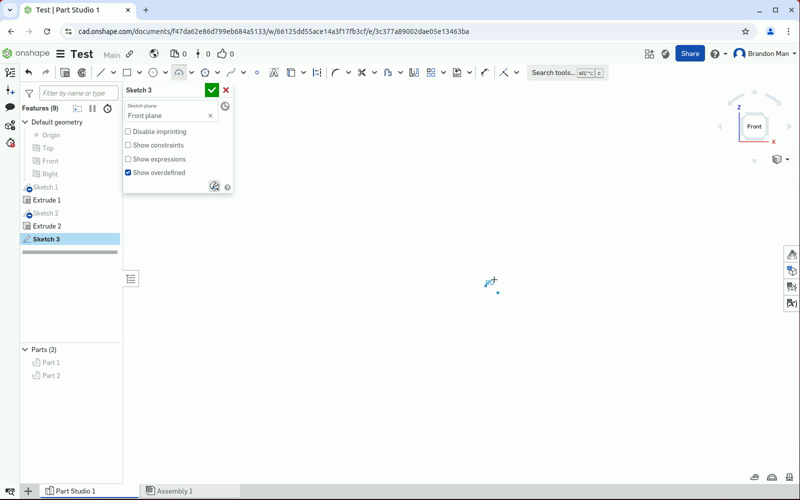
scroll(-6)
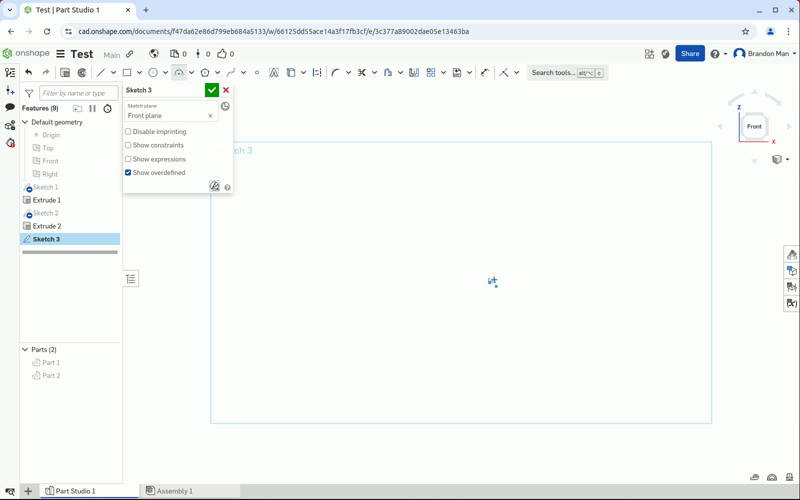
mouse_move(491, 280)
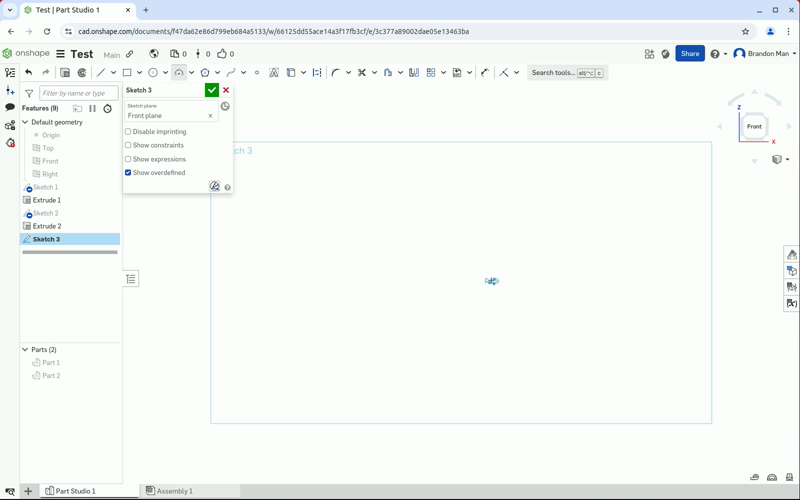
scroll(6)
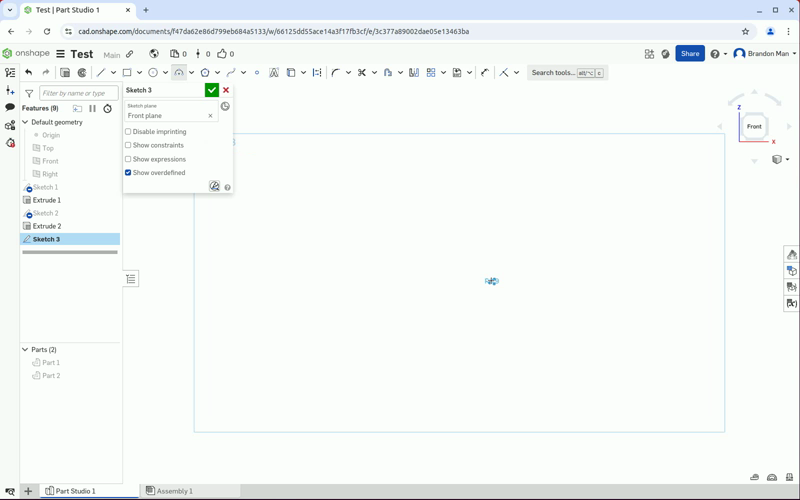
scroll(6)
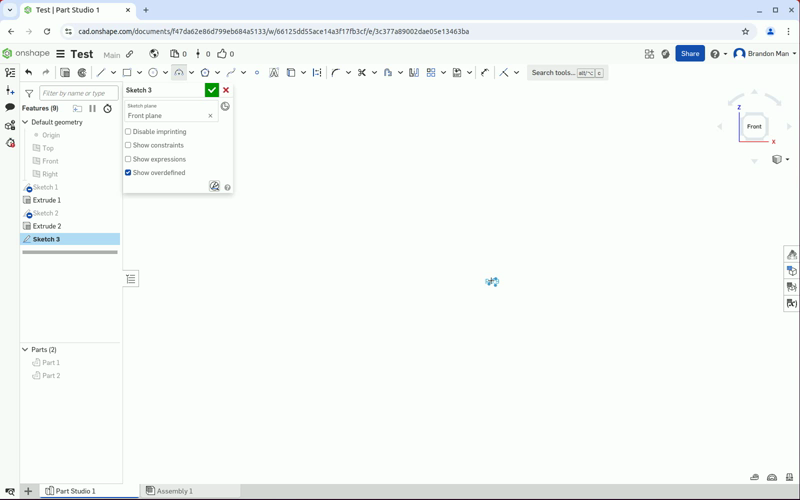
scroll(6)
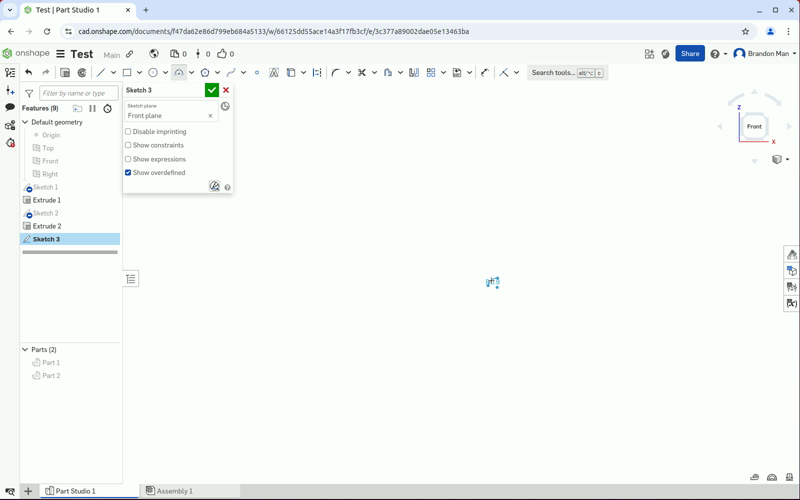
scroll(6)
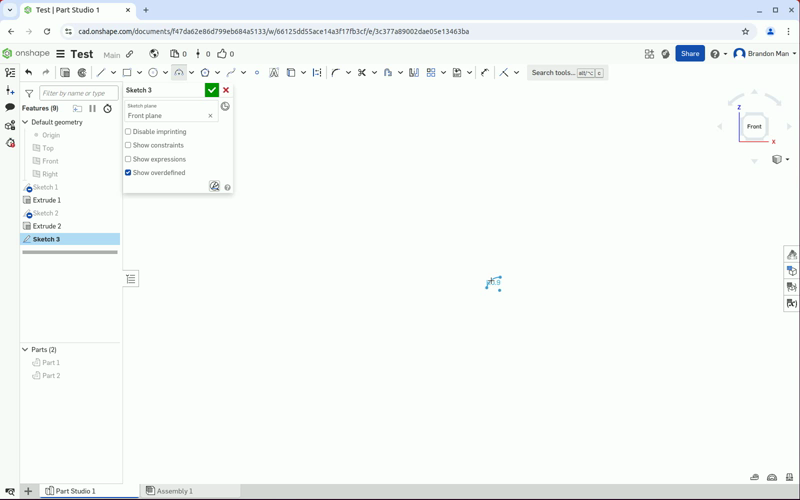
scroll(6)
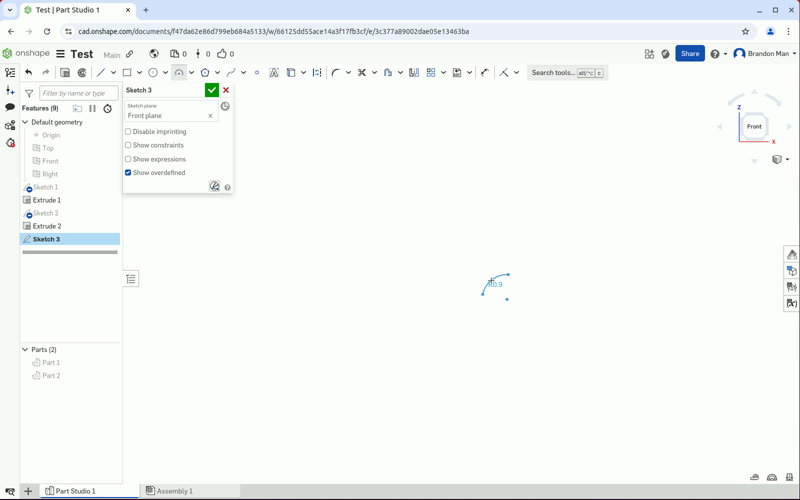
scroll(6)
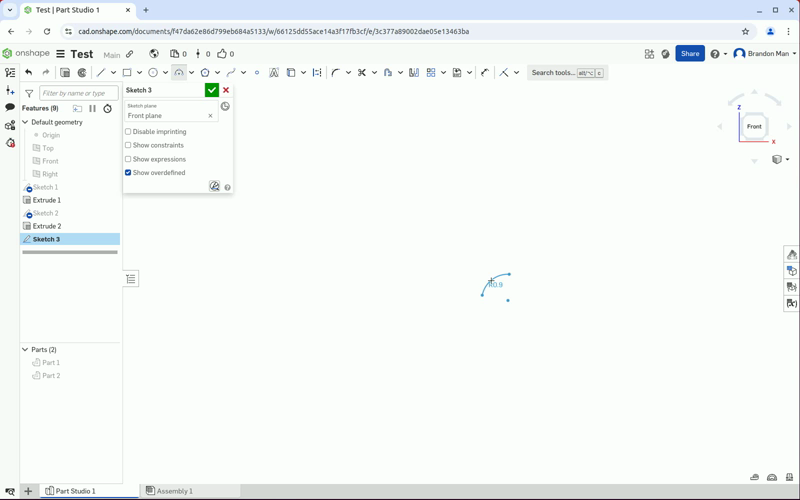
scroll(6)
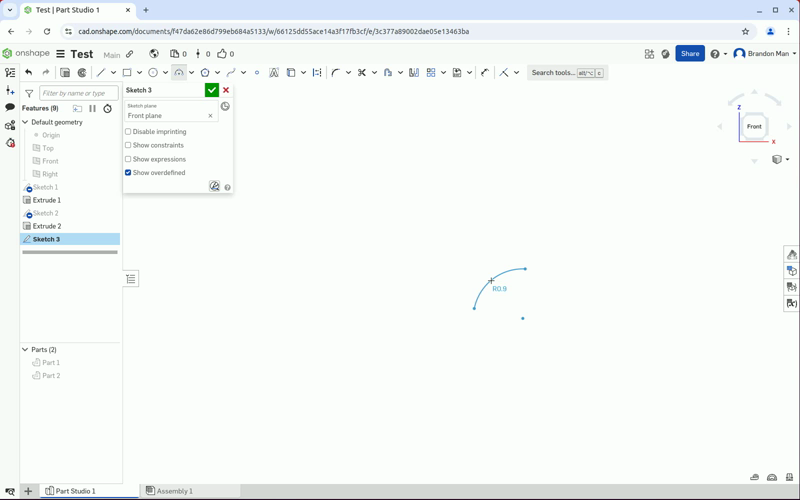
click(491, 280)
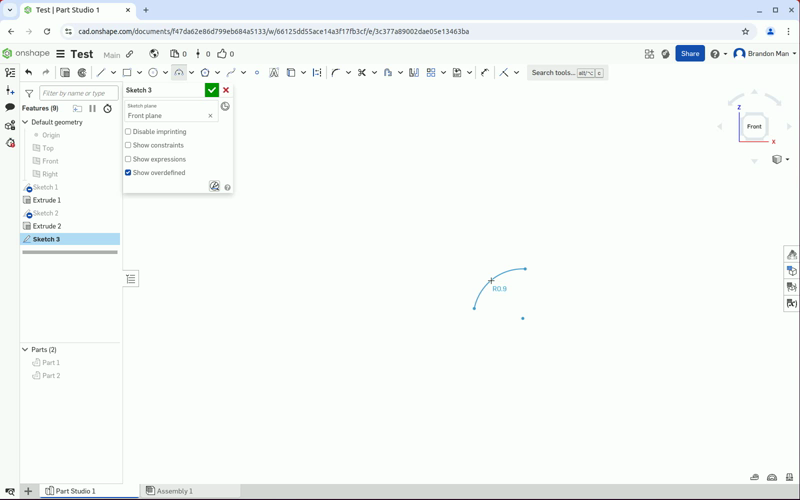
scroll(-6)
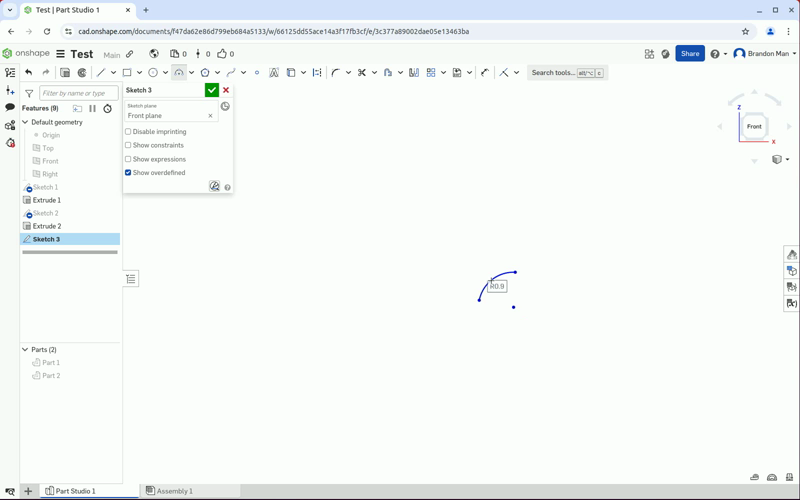
scroll(-6)
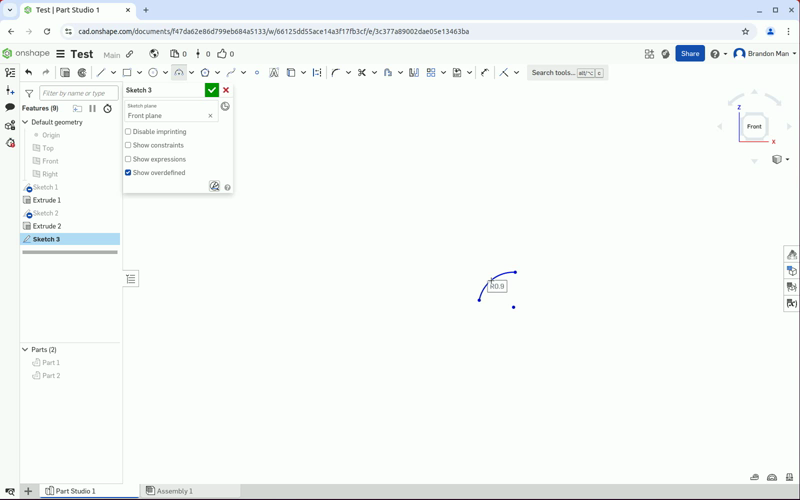
scroll(-6)
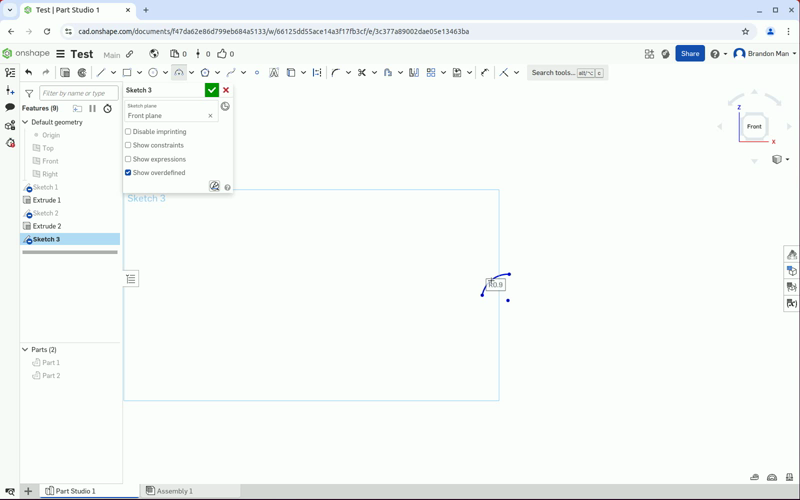
scroll(-6)
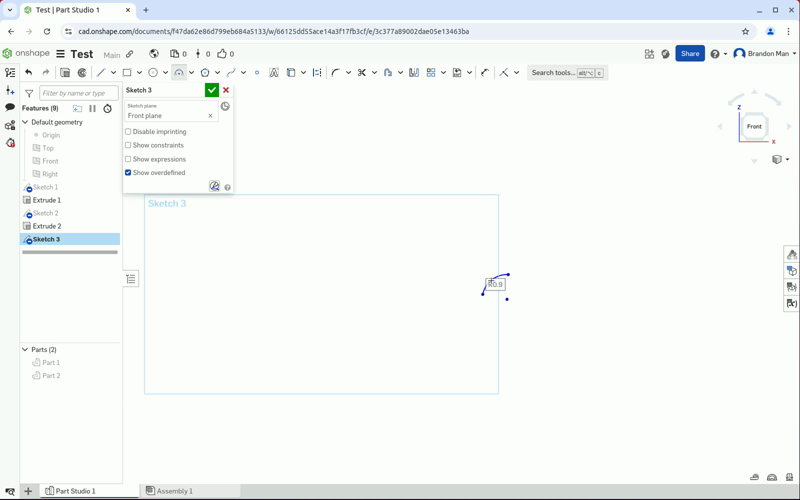
scroll(-6)
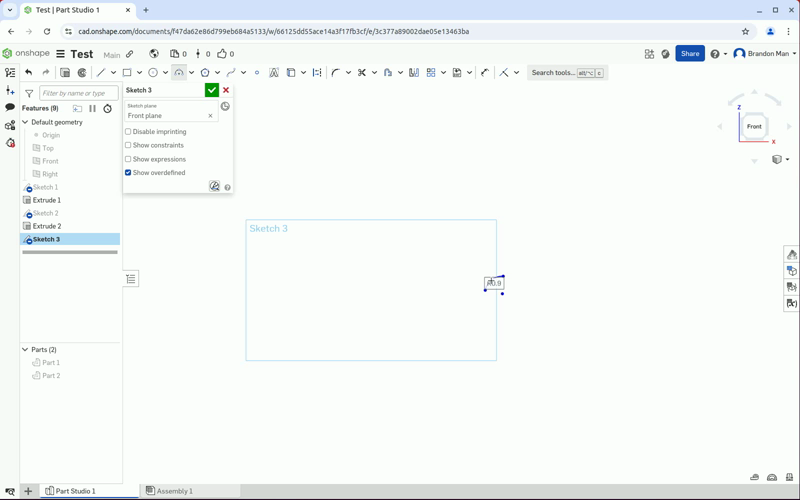
scroll(-6)
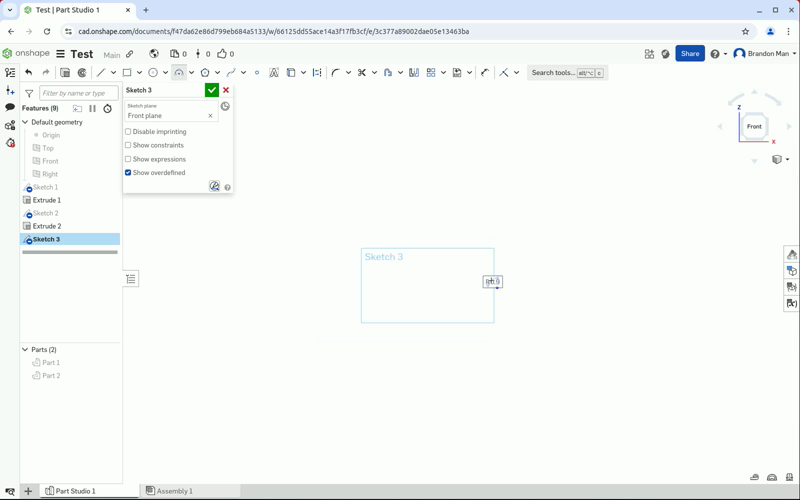
scroll(-6)
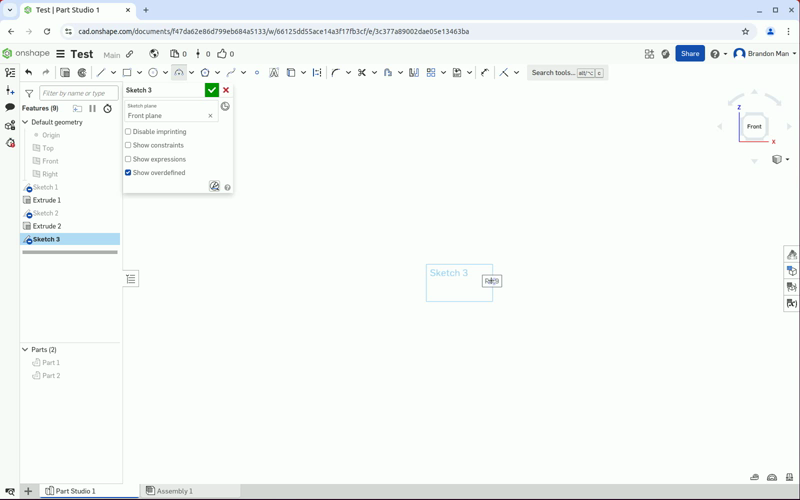
key_up(shift)
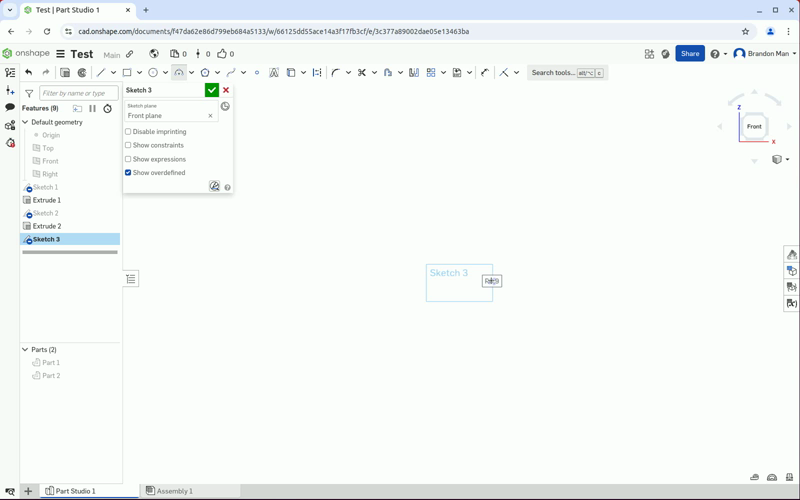
key(esc)
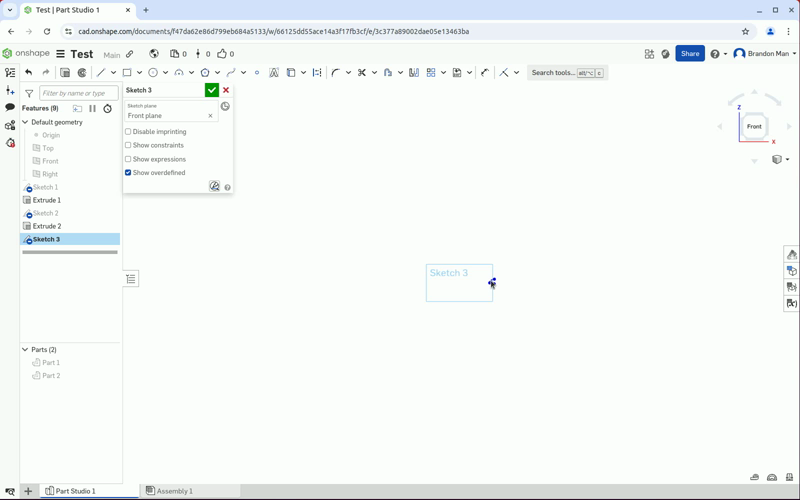
key(l)
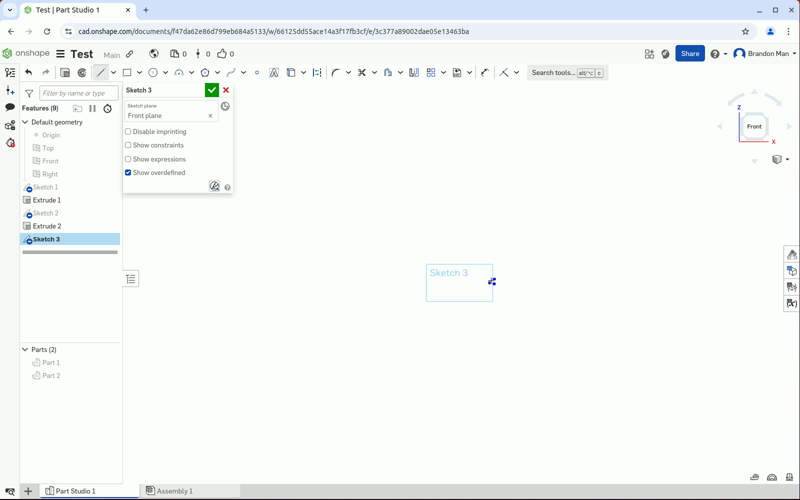
mouse_move(494, 279)
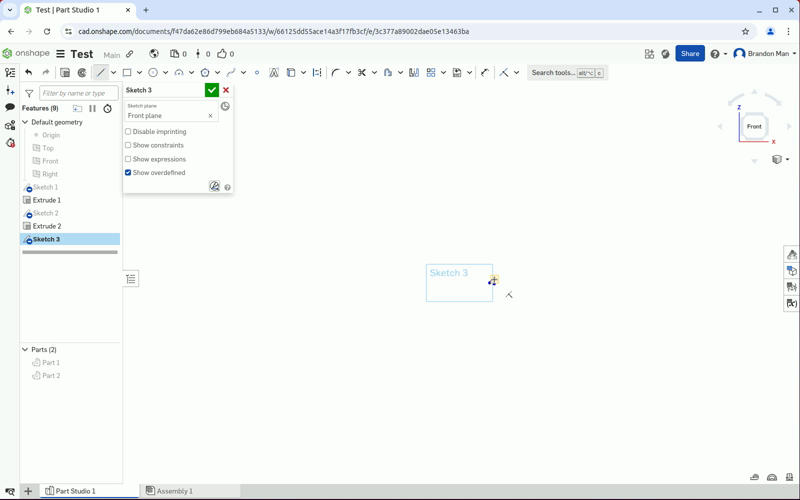
scroll(6)
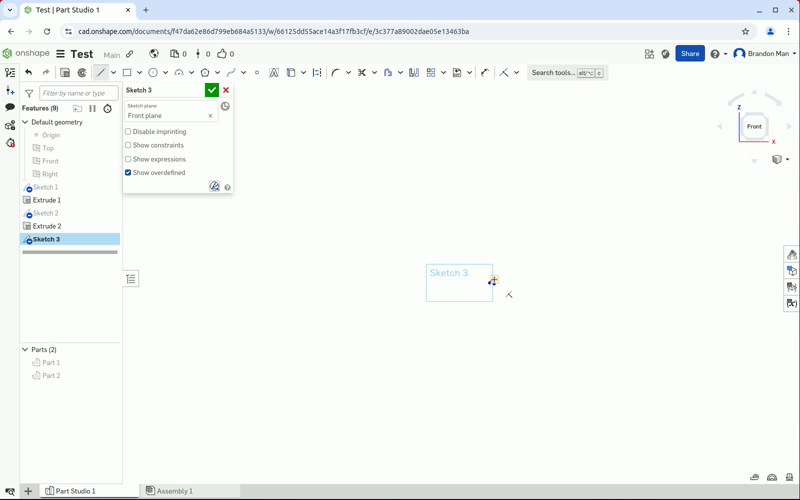
scroll(6)
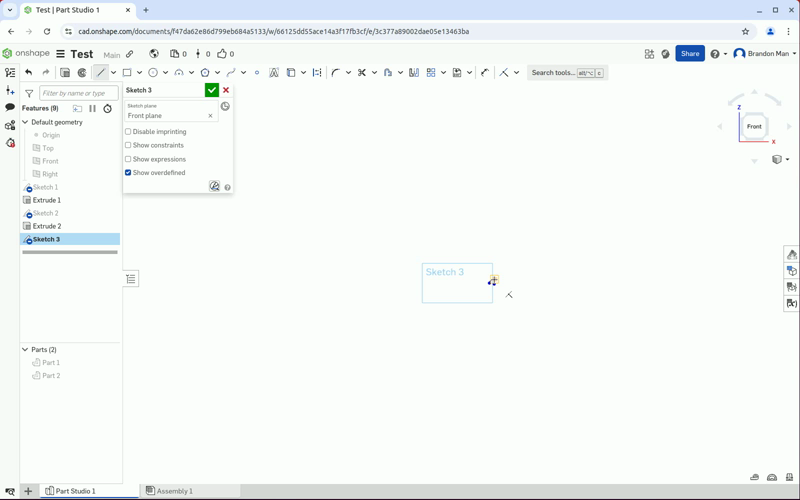
scroll(6)
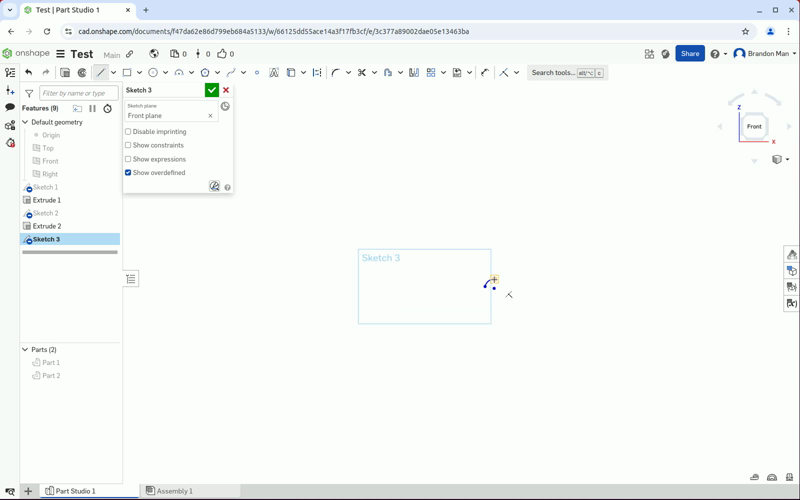
scroll(6)
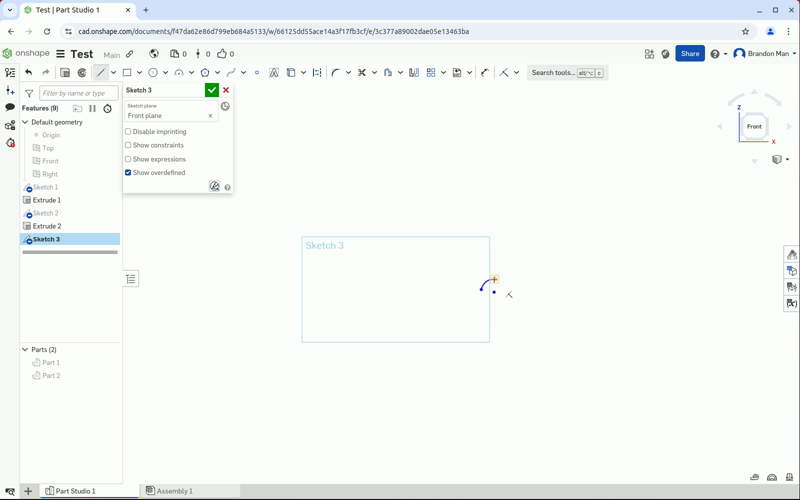
scroll(6)
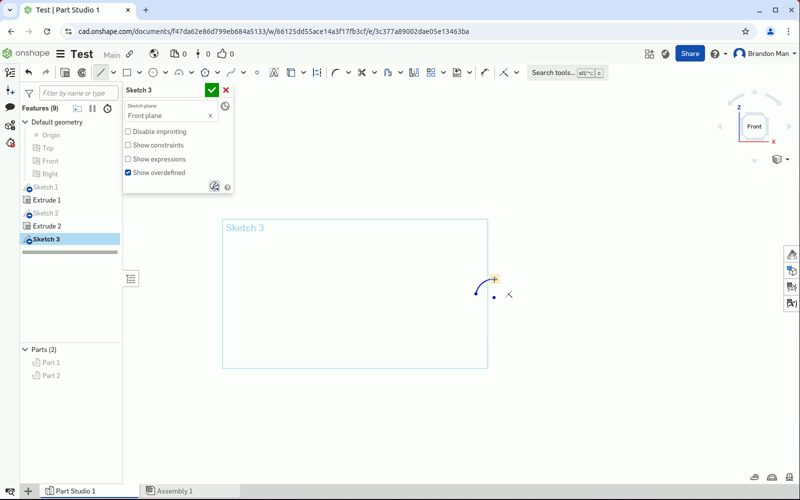
scroll(6)
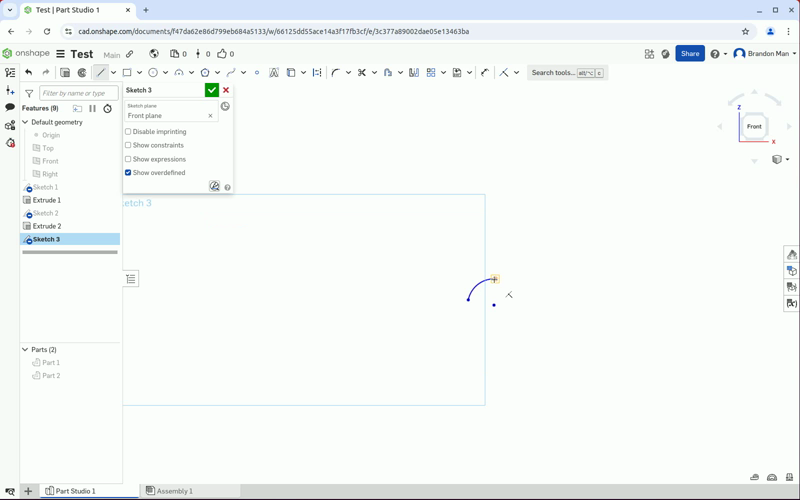
scroll(6)
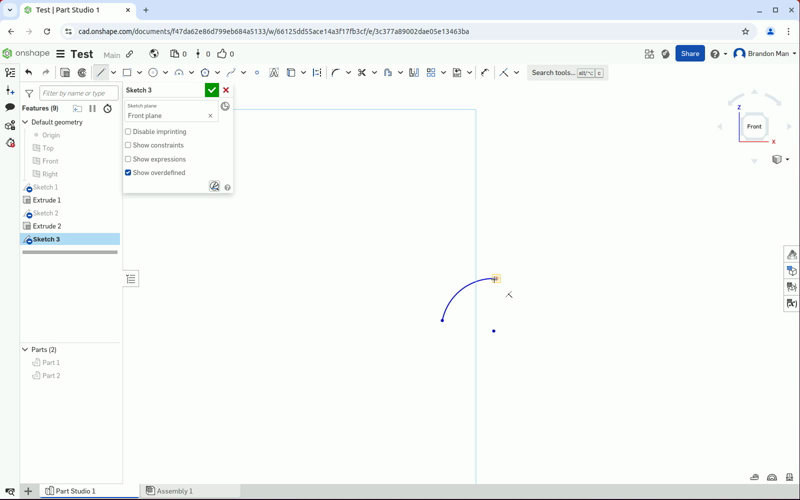
click(494, 279)
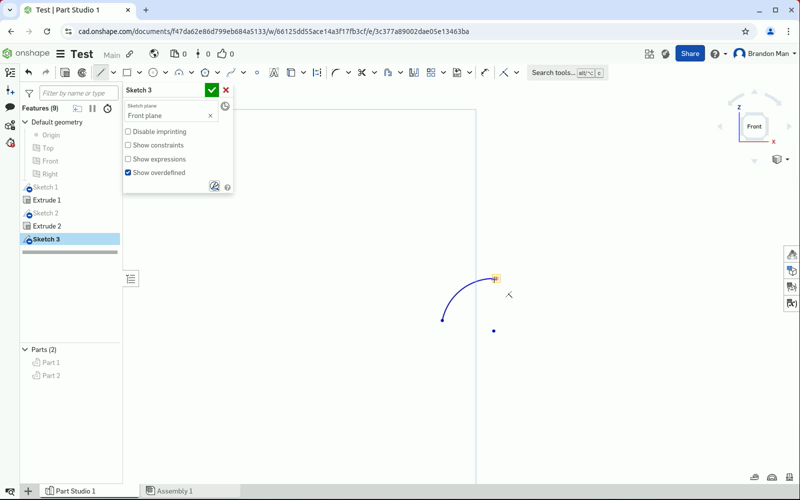
scroll(-6)
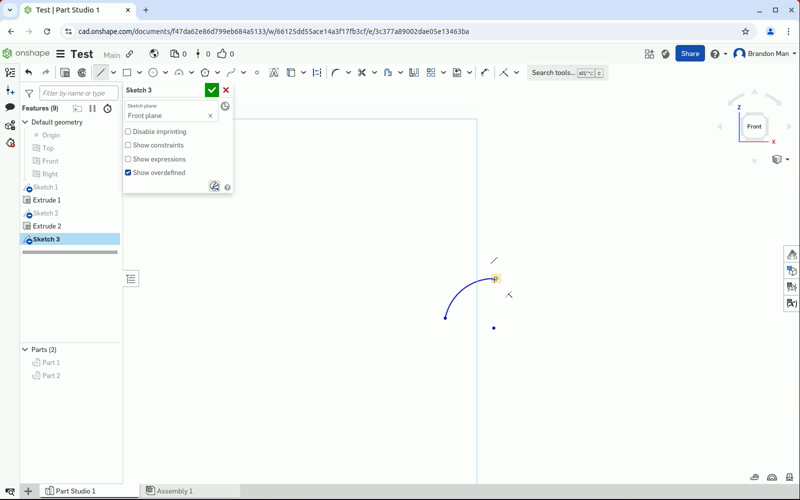
scroll(-6)
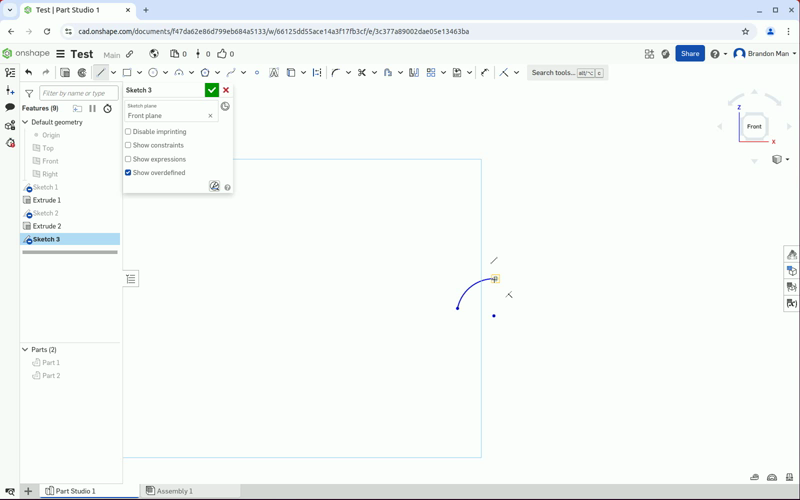
scroll(-6)
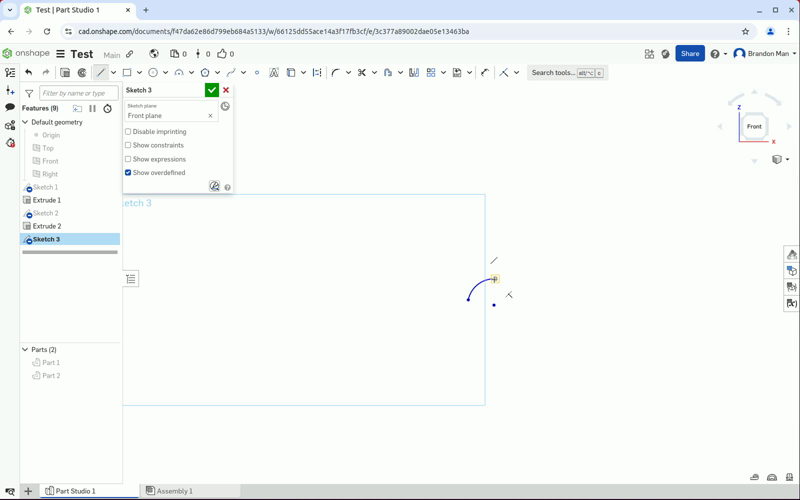
scroll(-6)
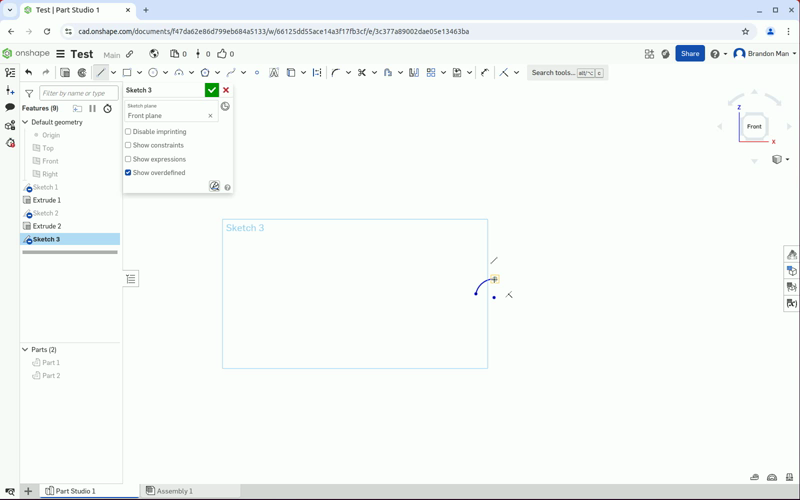
scroll(-6)
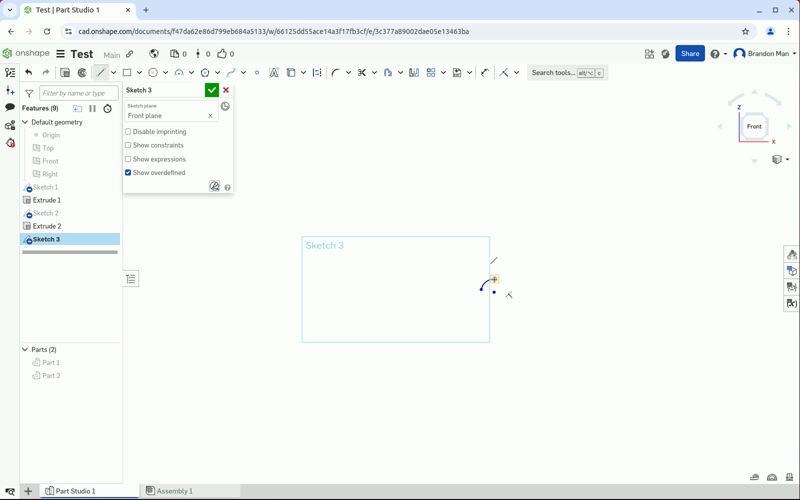
scroll(-6)
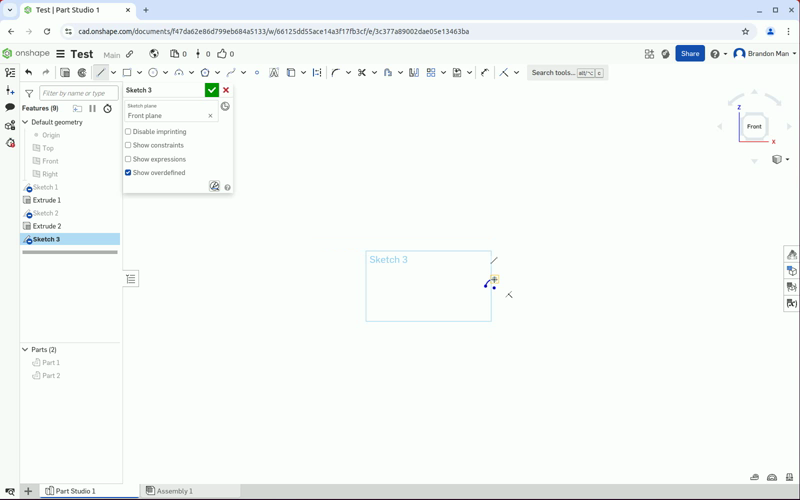
scroll(-6)
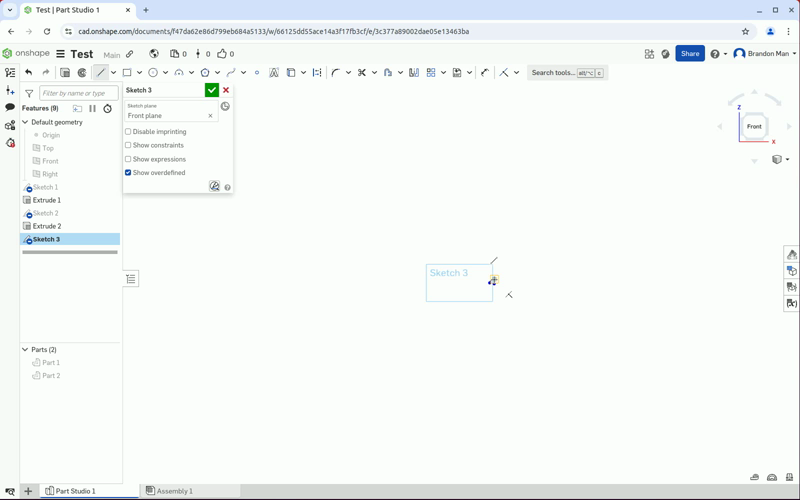
key_down(shift)
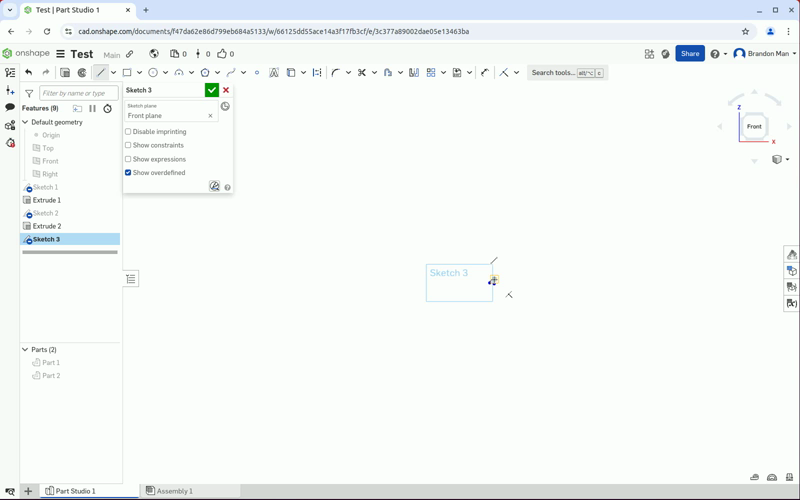
mouse_move(524, 279)
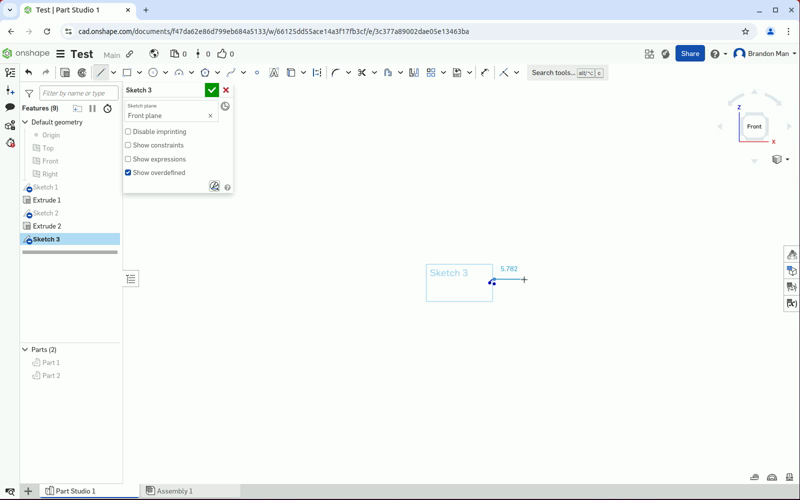
mouse_move(532, 279)
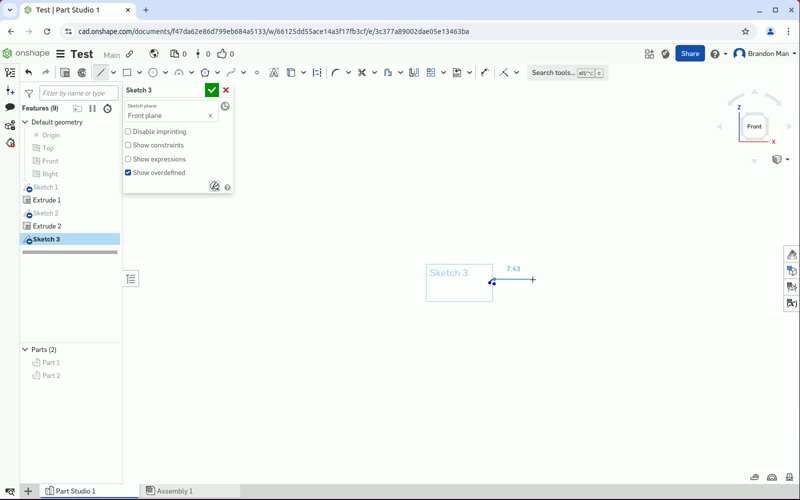
click(532, 279)
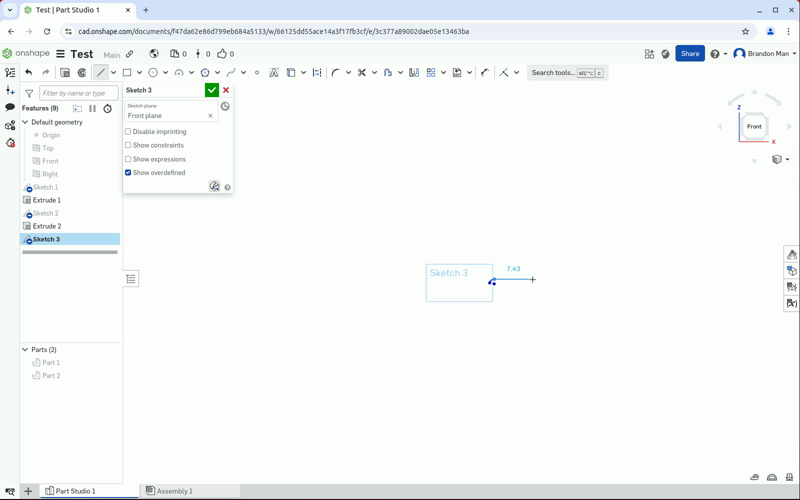
key_up(shift)
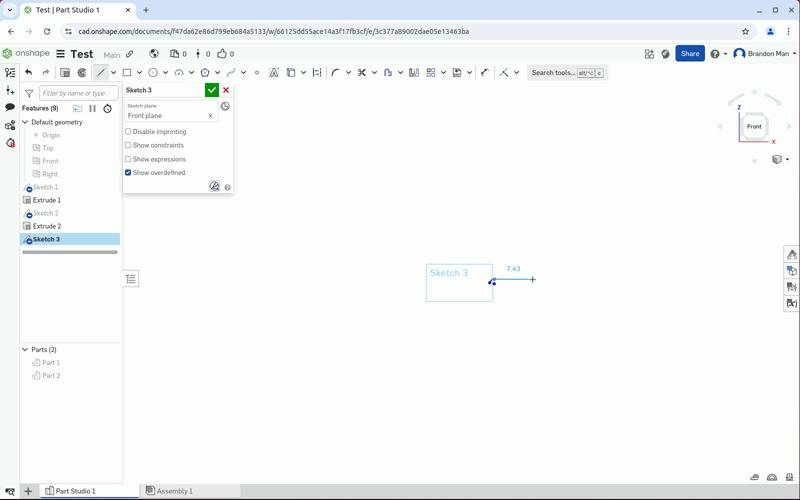
key(esc)
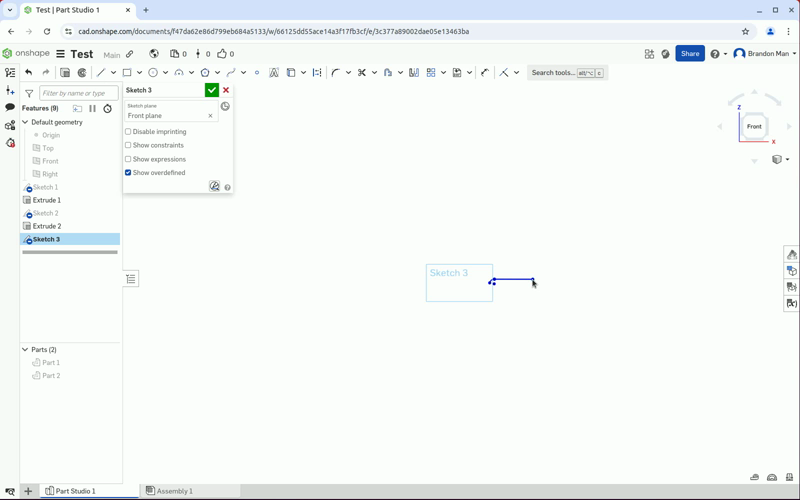
key(a)
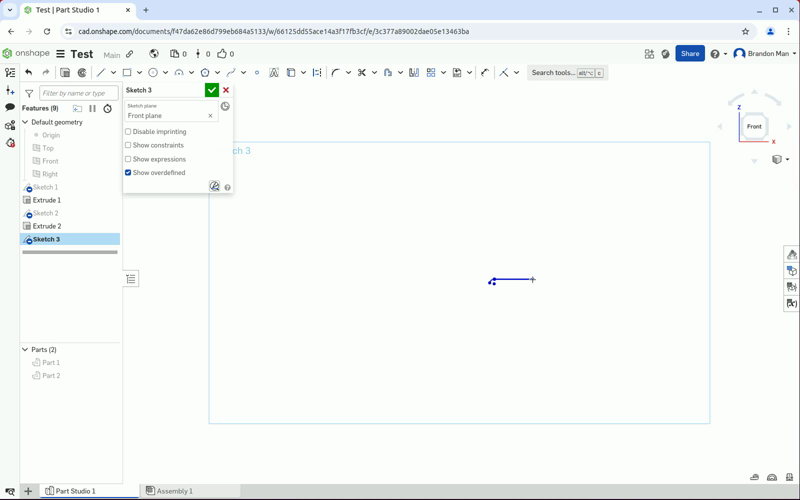
mouse_move(532, 279)
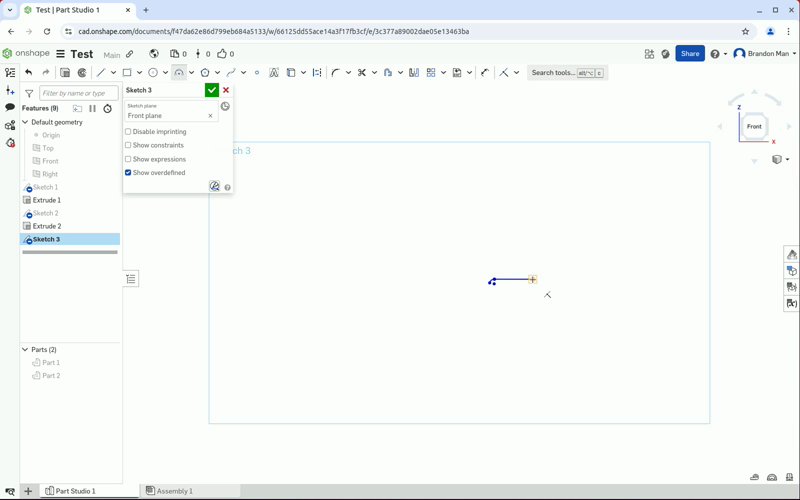
click(532, 279)
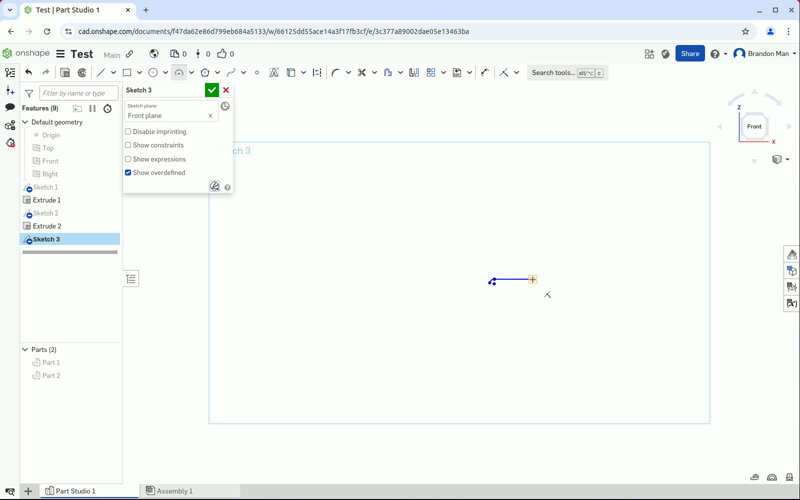
key_down(shift)
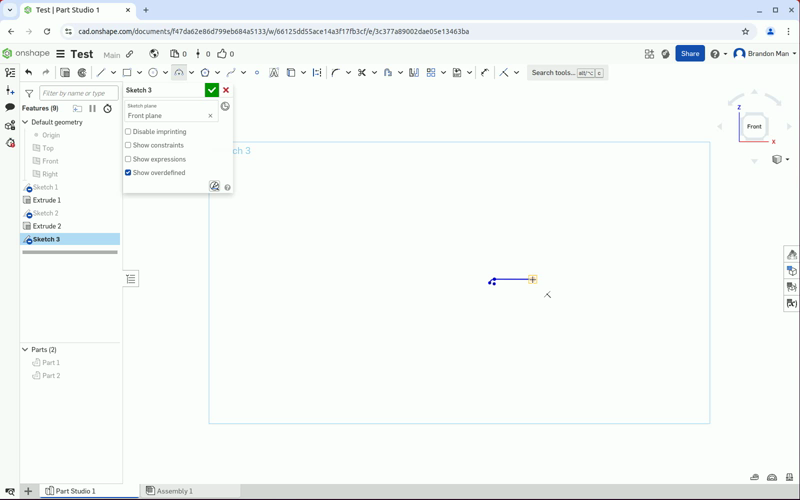
mouse_move(536, 282)
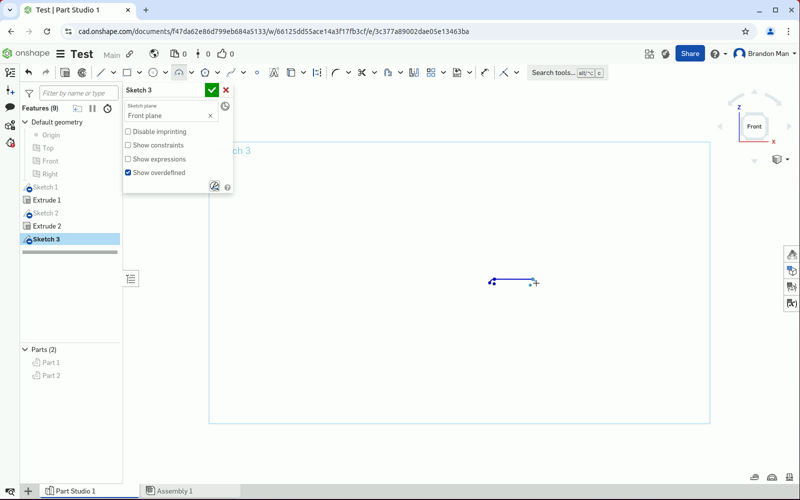
scroll(6)
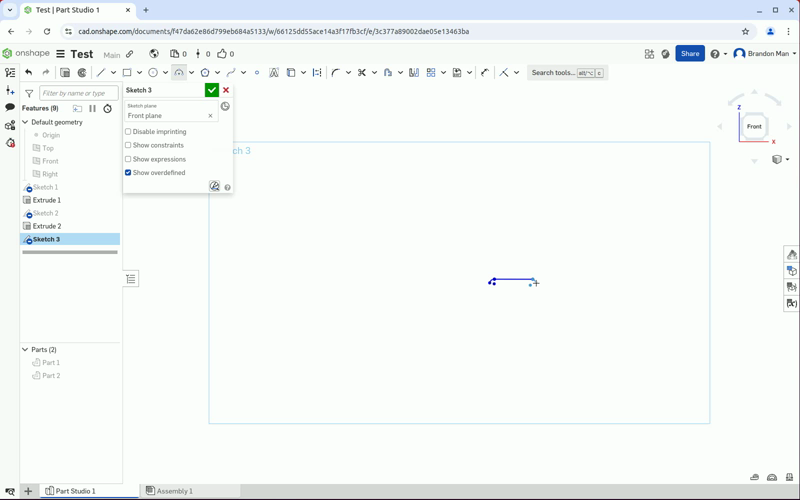
scroll(6)
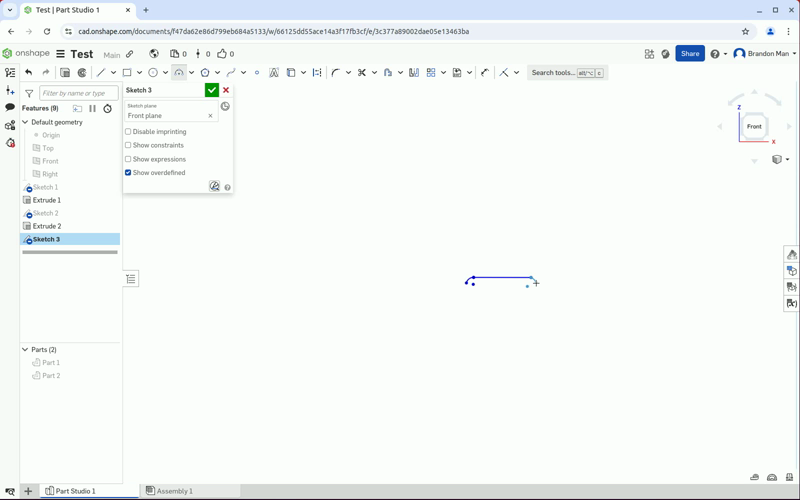
scroll(6)
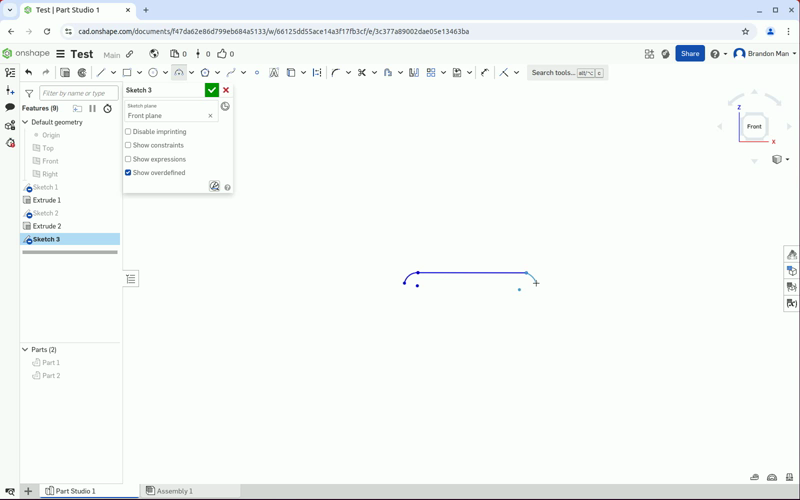
scroll(6)
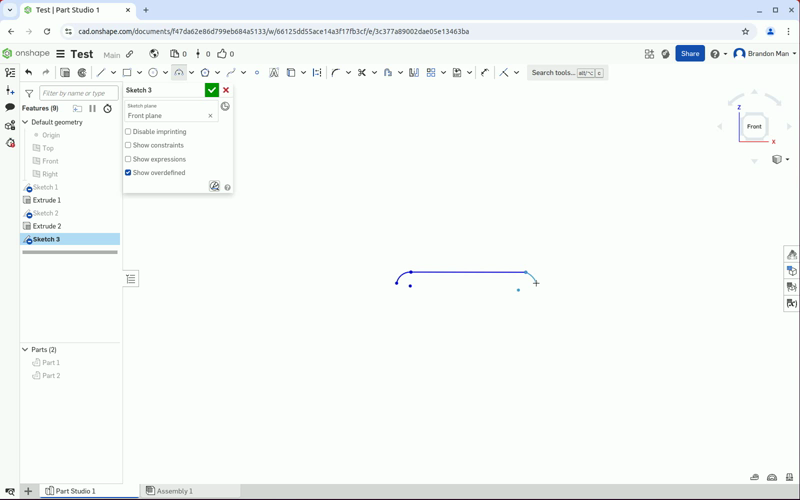
scroll(6)
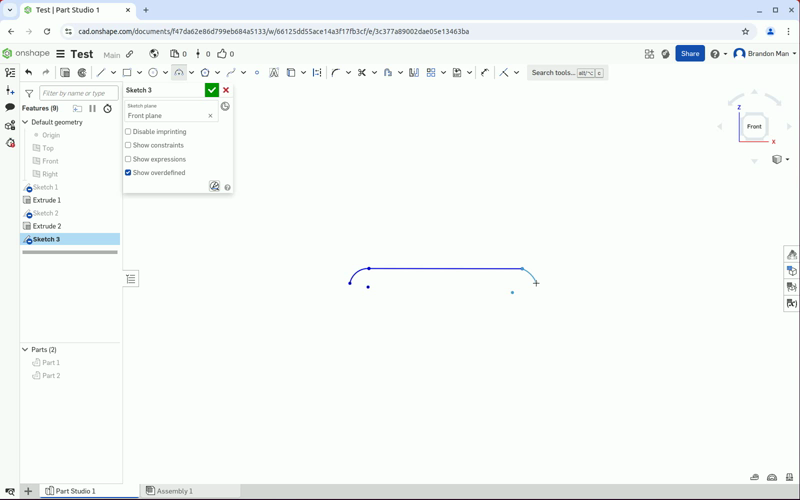
scroll(6)
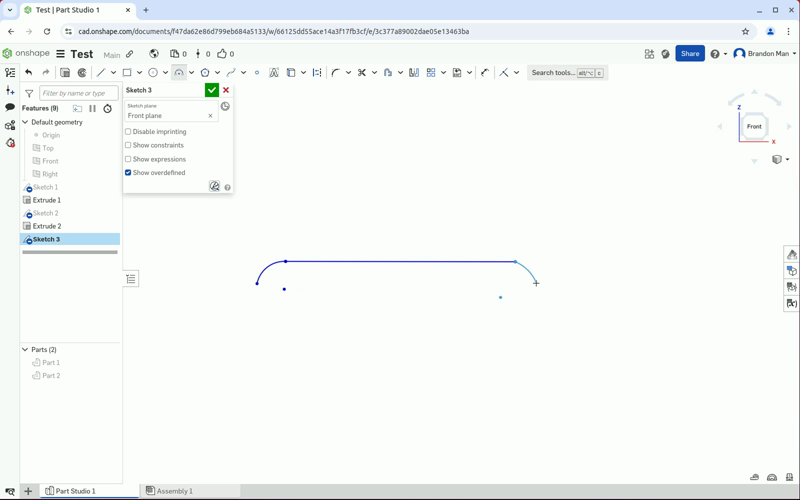
scroll(6)
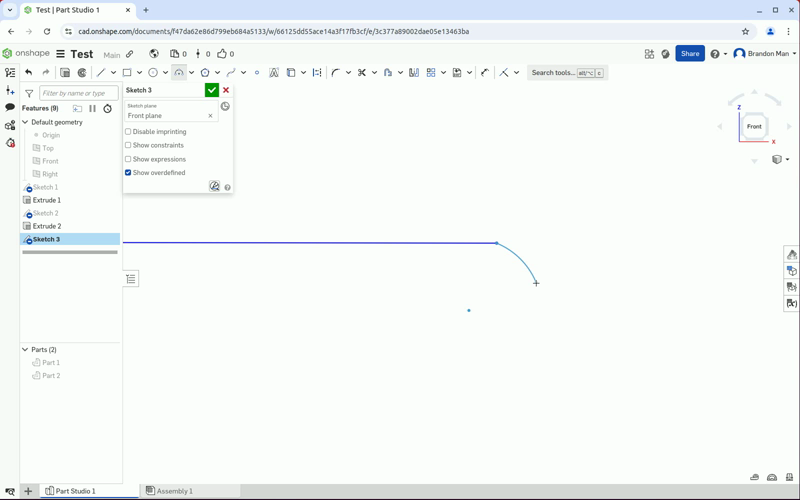
click(536, 282)
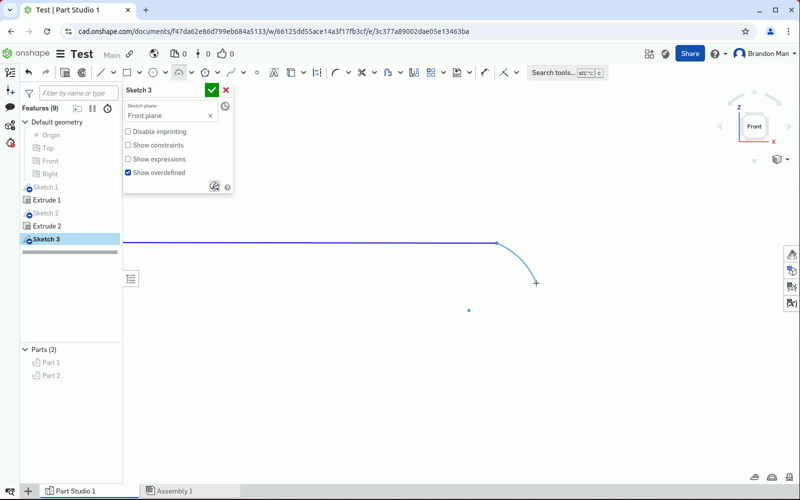
scroll(-6)
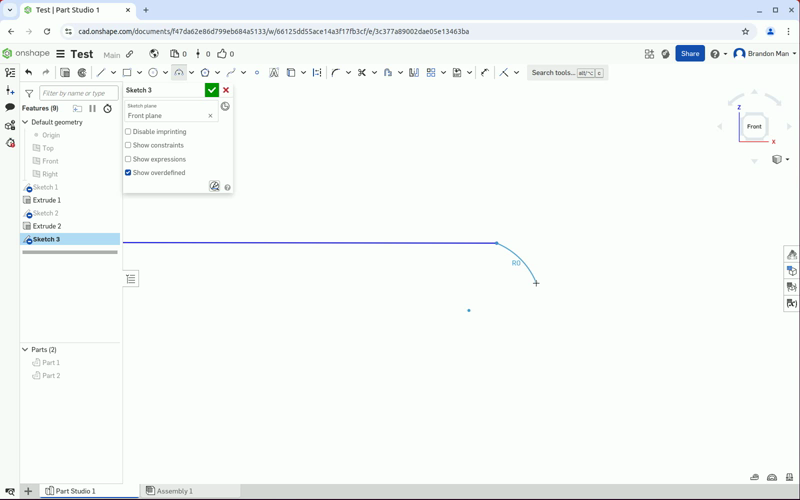
scroll(-6)
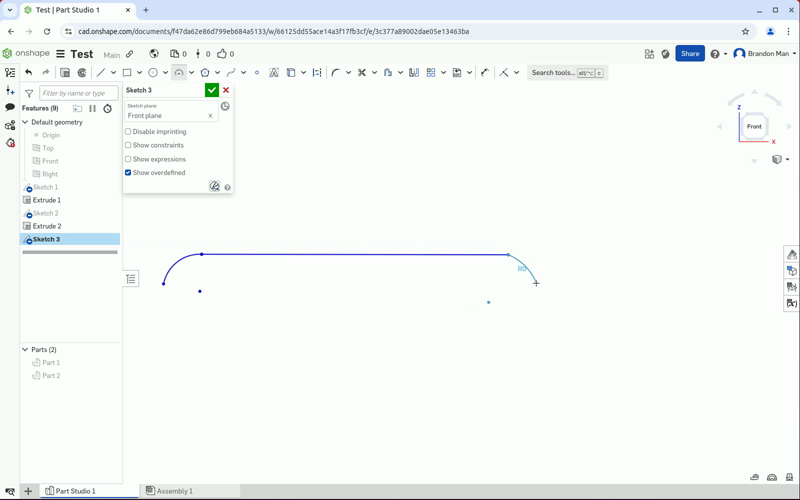
scroll(-6)
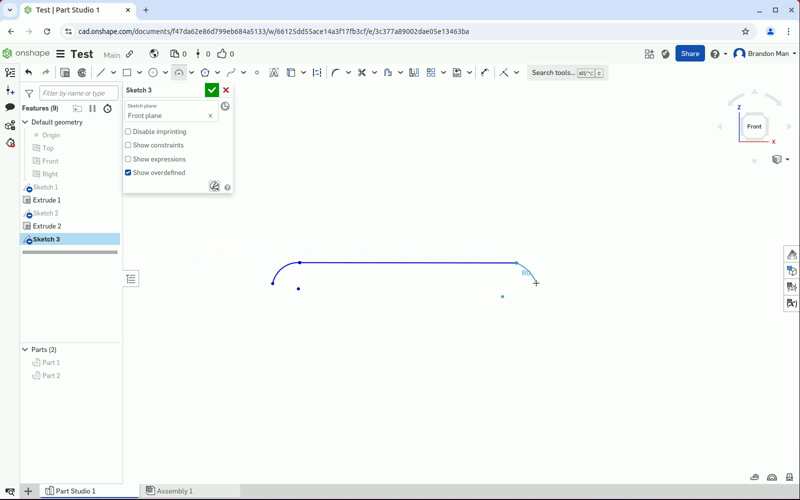
scroll(-6)
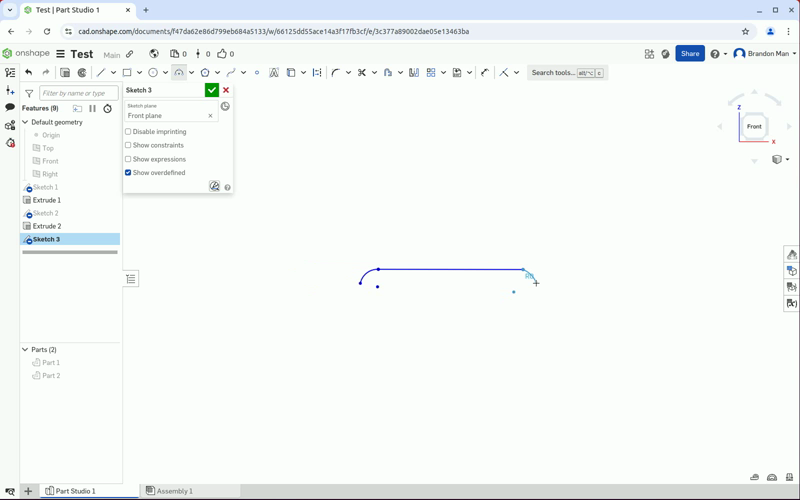
scroll(-6)
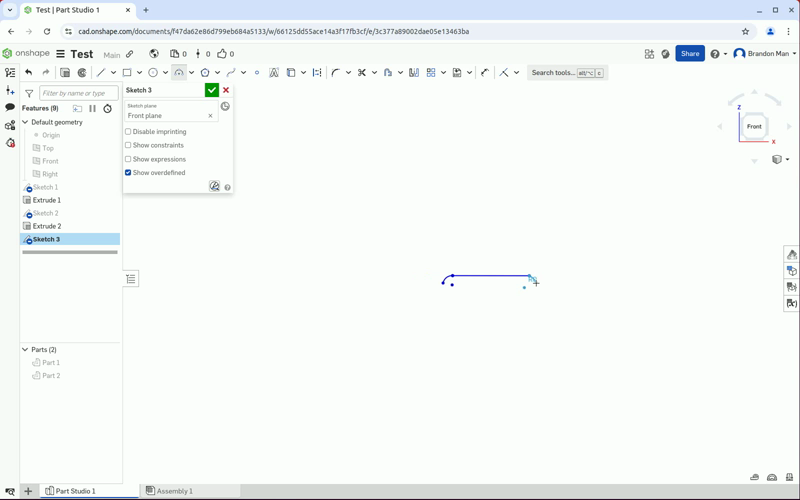
scroll(-6)
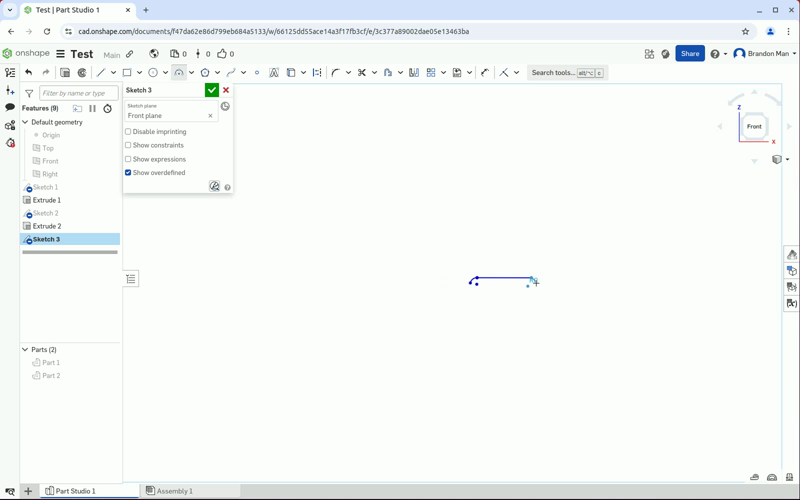
scroll(-6)
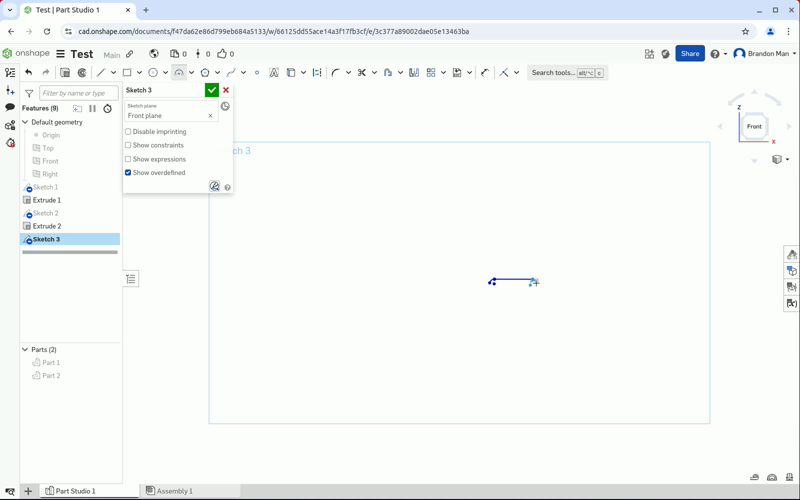
mouse_move(535, 280)
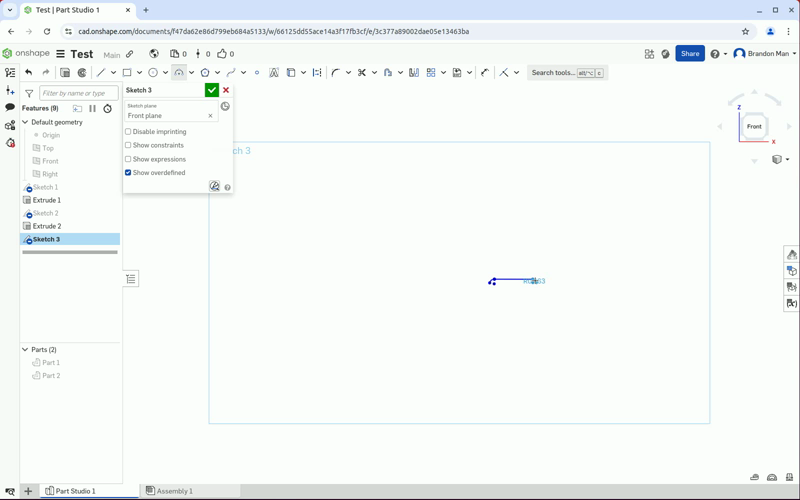
scroll(6)
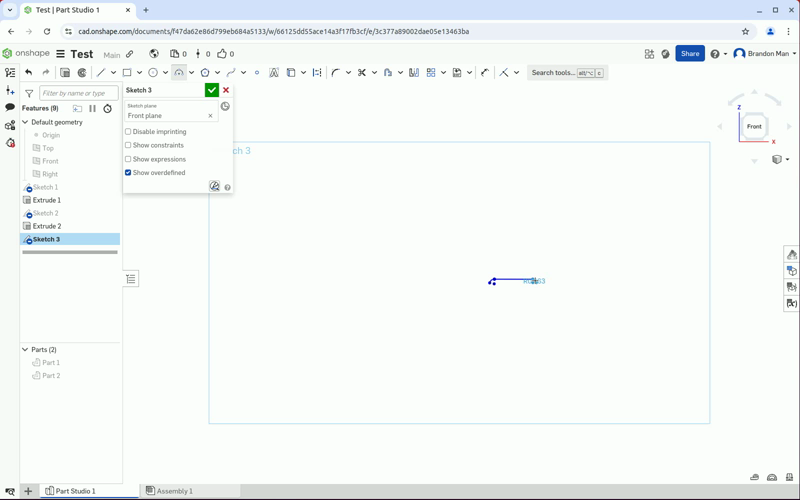
scroll(6)
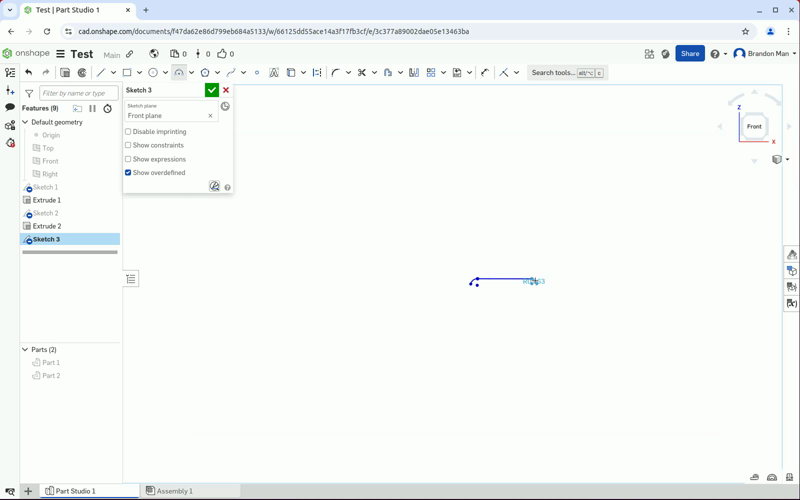
scroll(6)
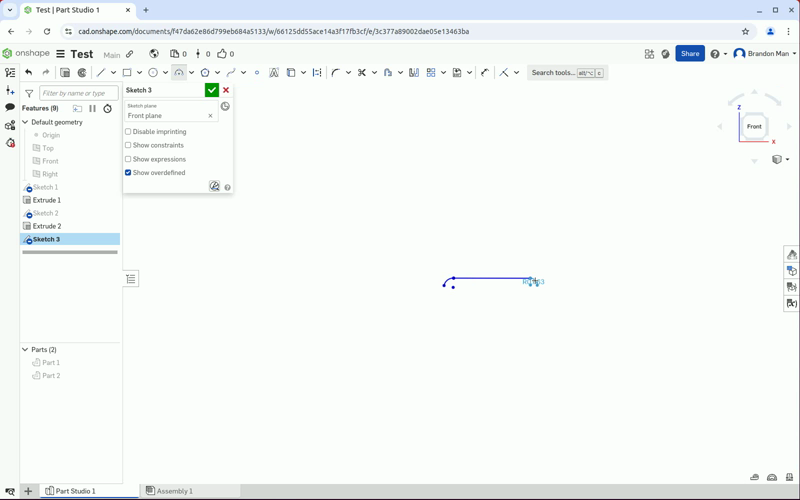
scroll(6)
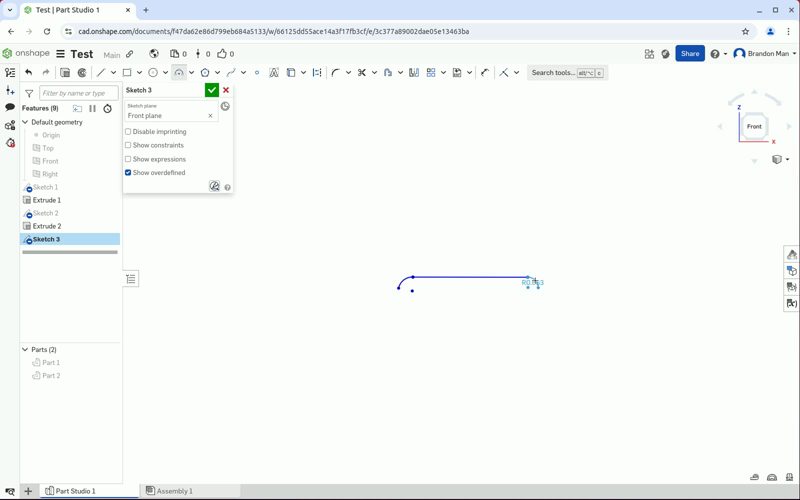
scroll(6)
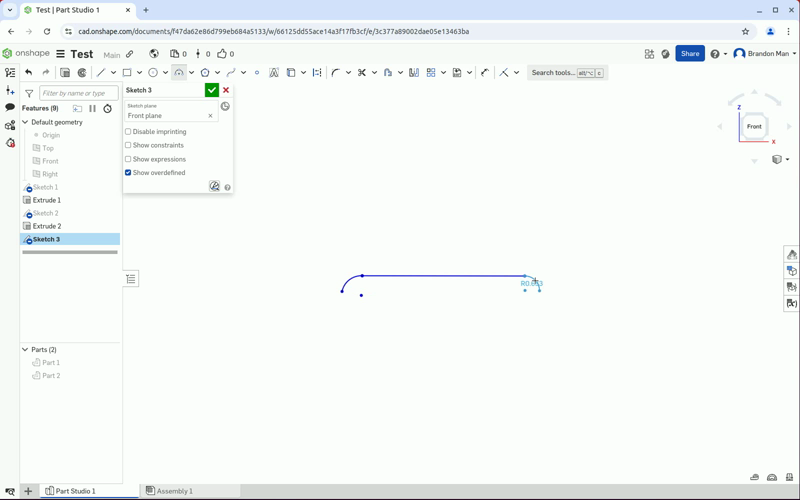
scroll(6)
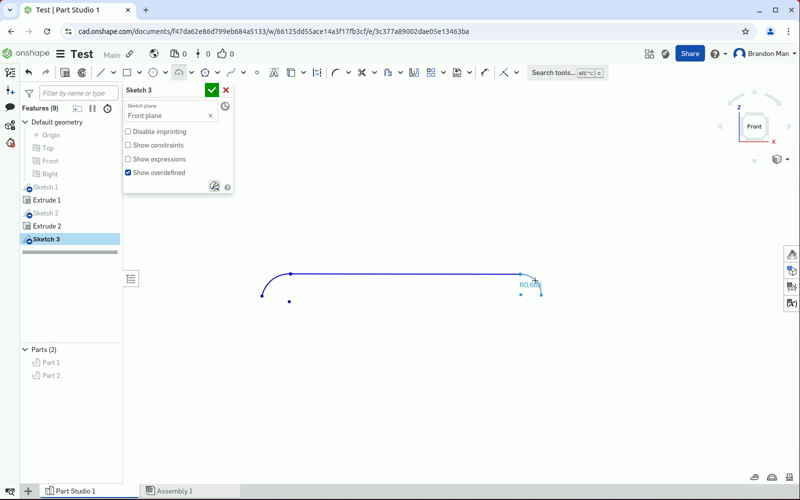
scroll(6)
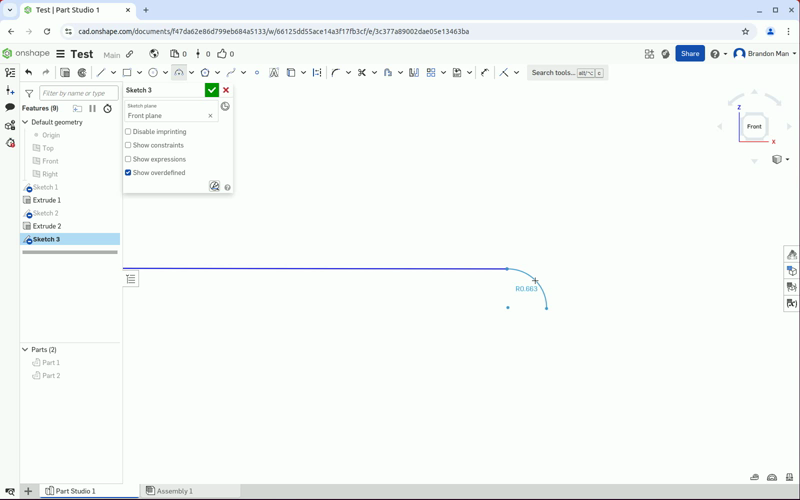
click(535, 280)
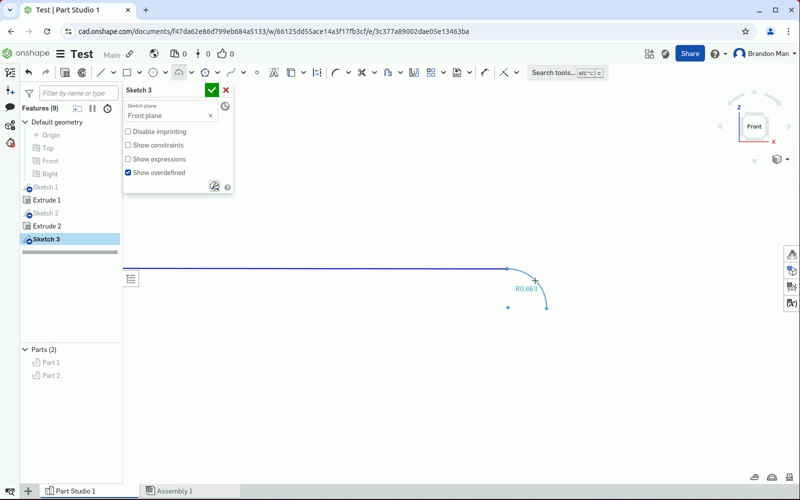
scroll(-6)
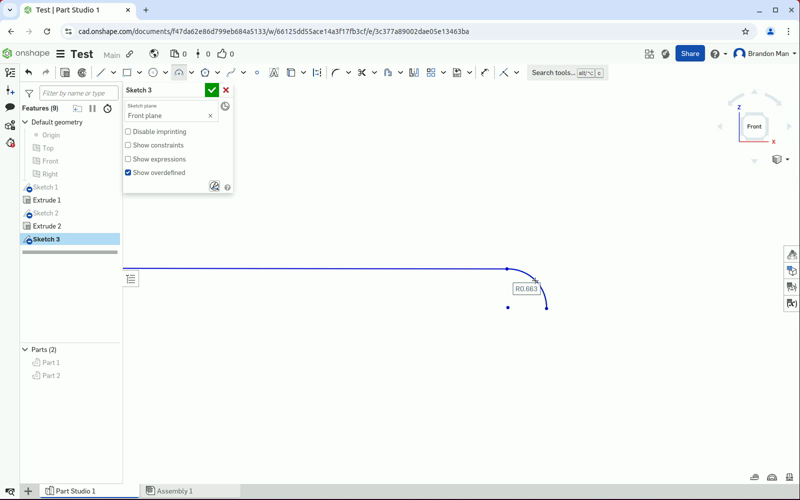
scroll(-6)
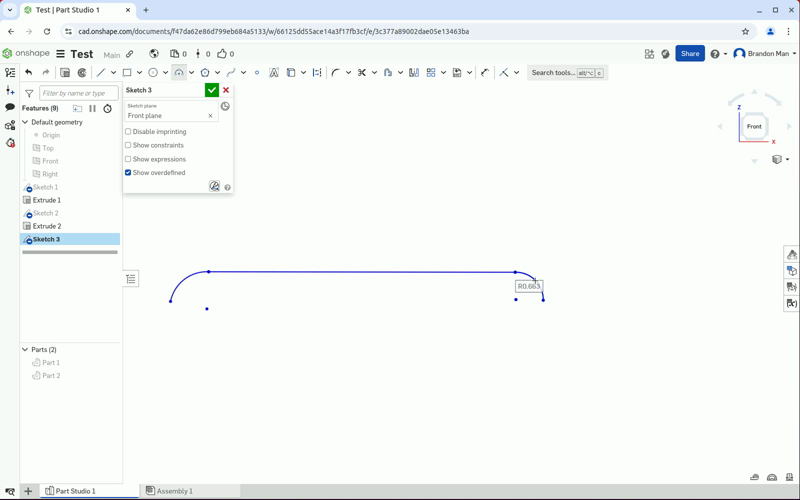
scroll(-6)
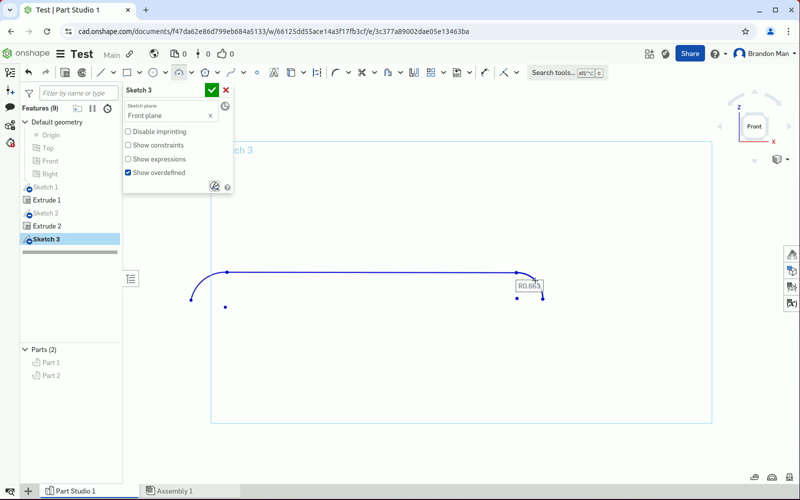
scroll(-6)
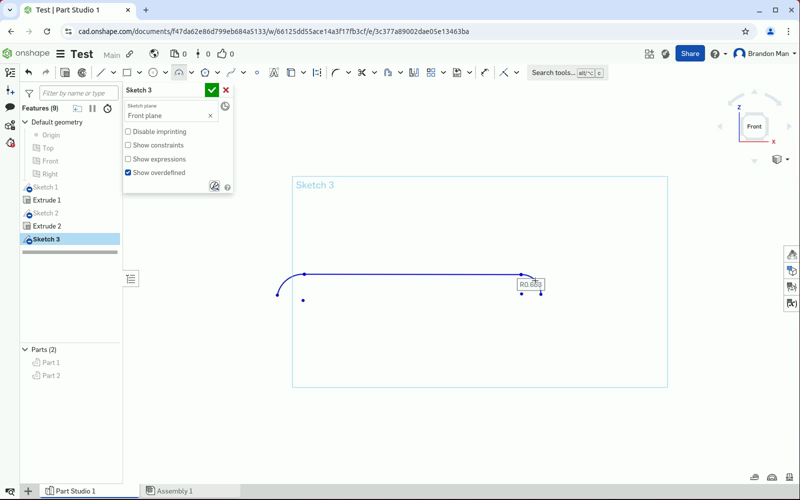
scroll(-6)
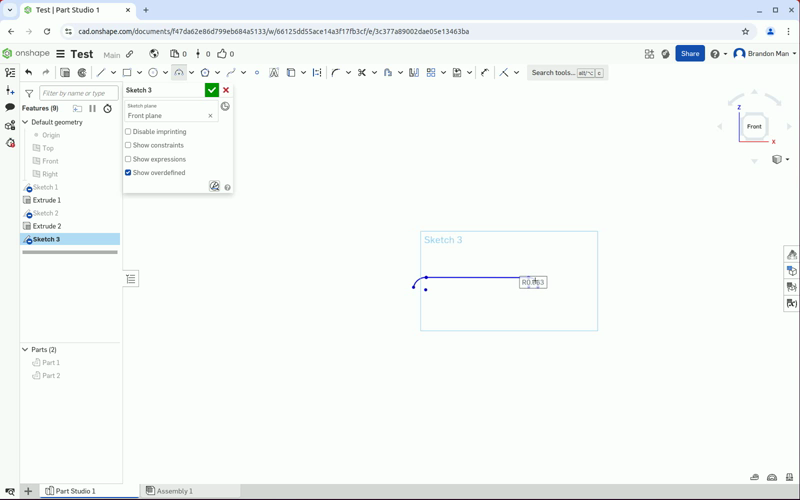
scroll(-6)
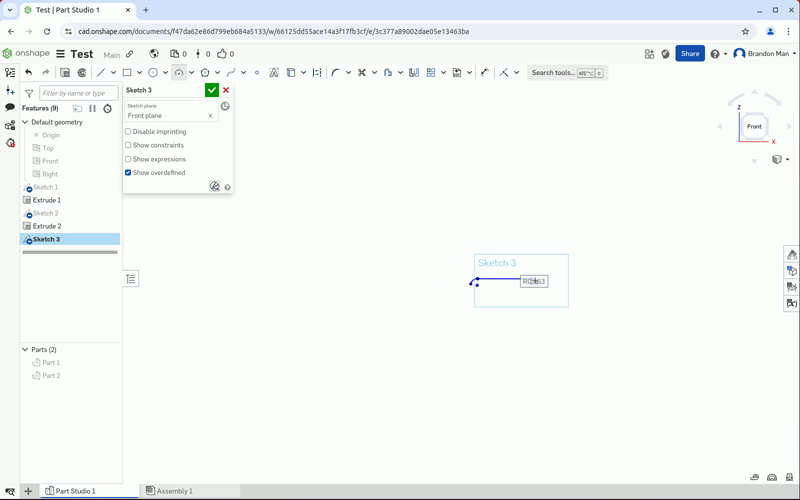
scroll(-6)
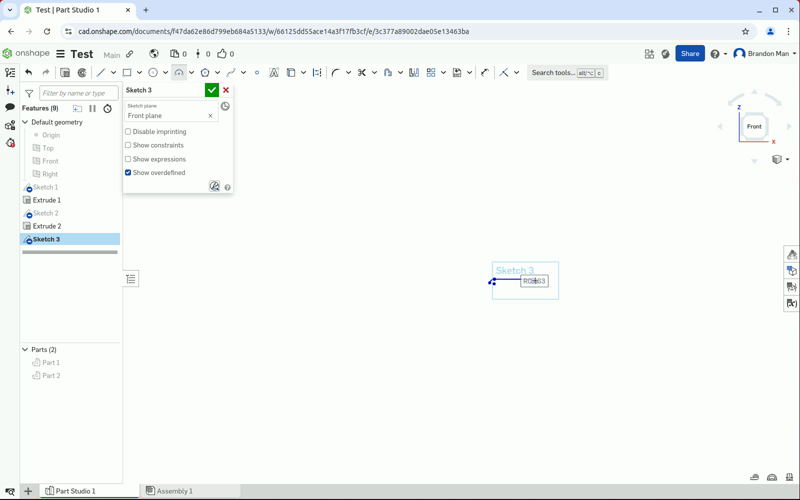
key_up(shift)
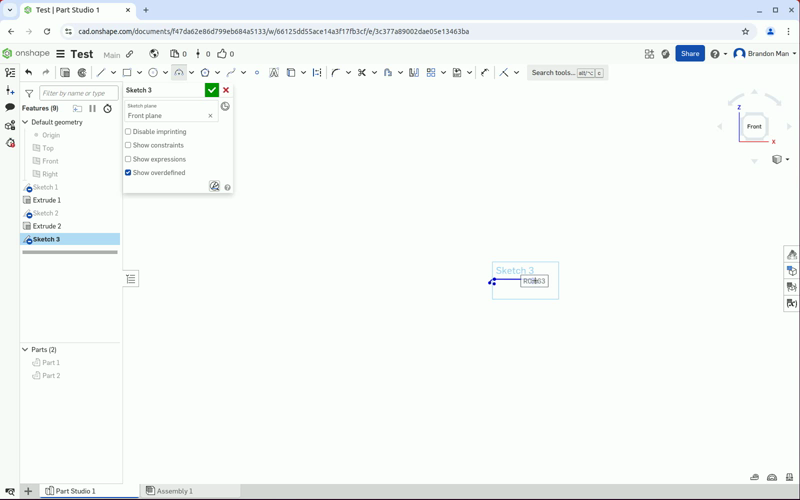
key(esc)
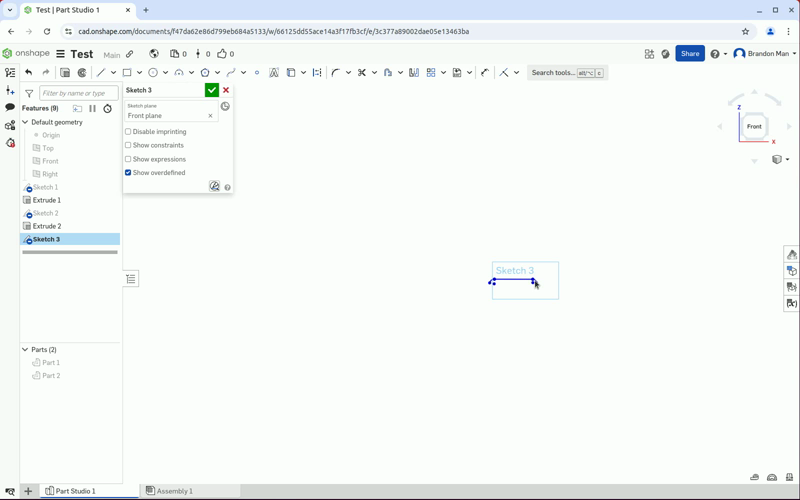
key(l)
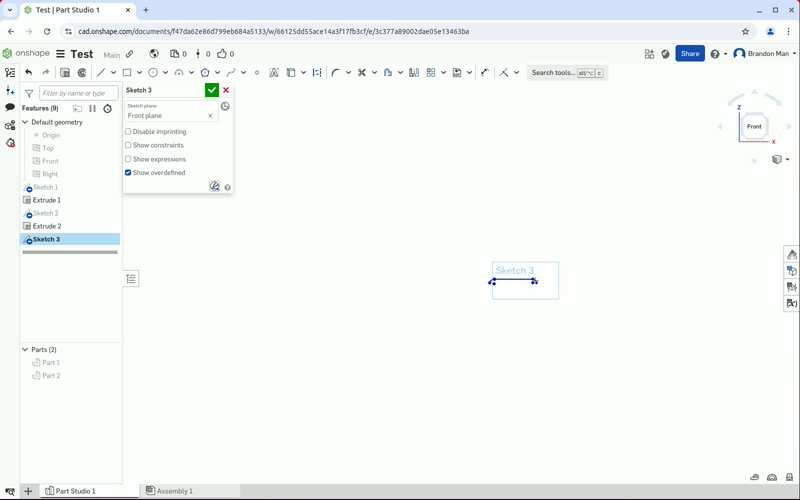
mouse_move(536, 282)
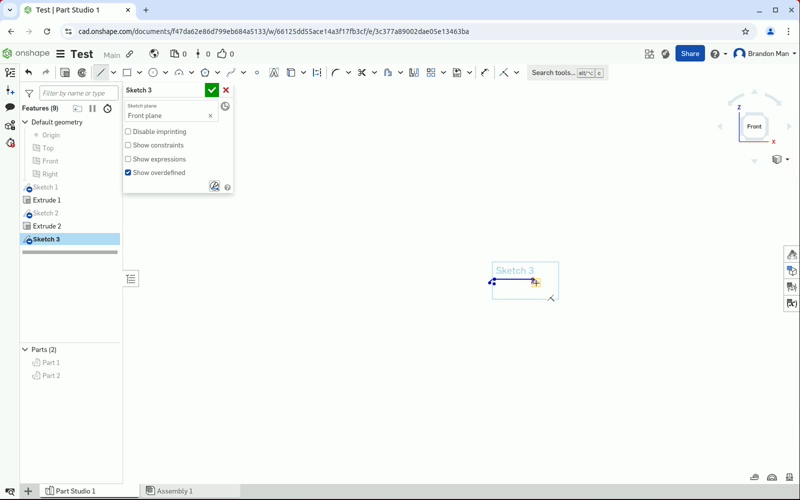
scroll(6)
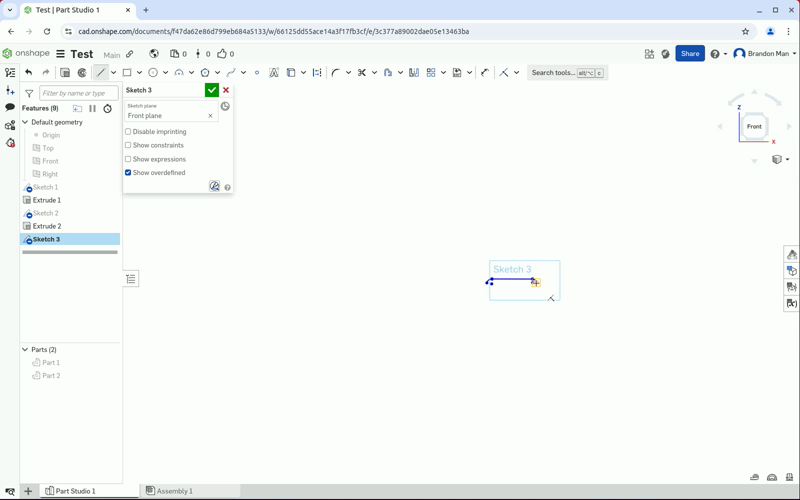
scroll(6)
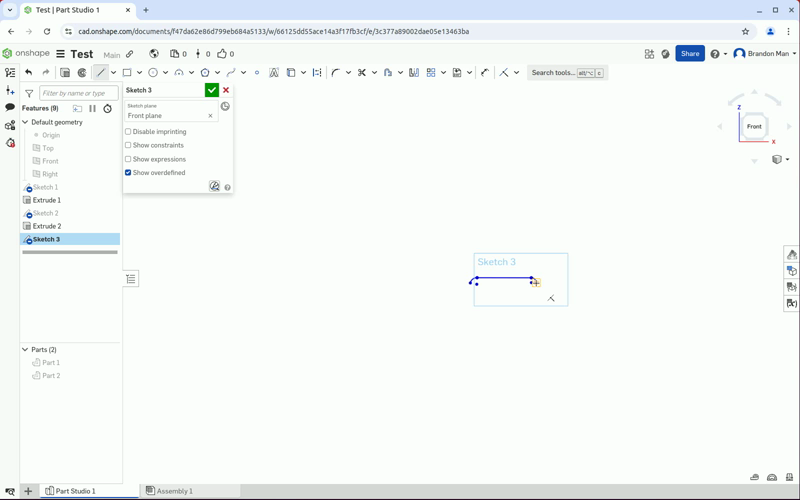
scroll(6)
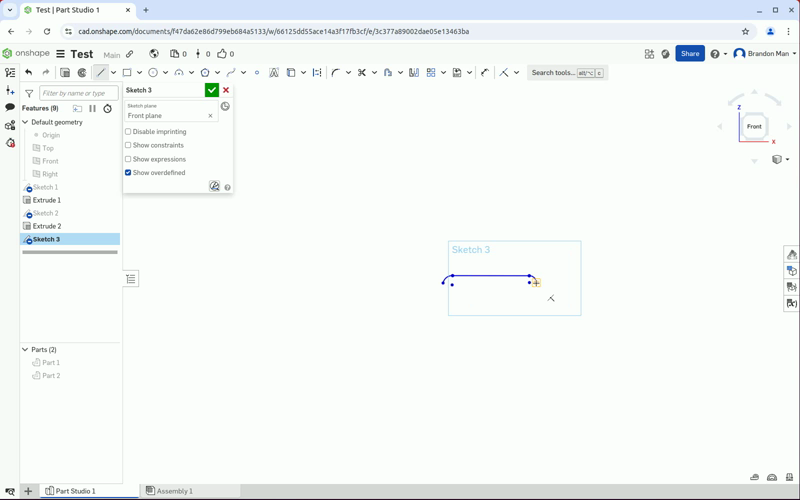
scroll(6)
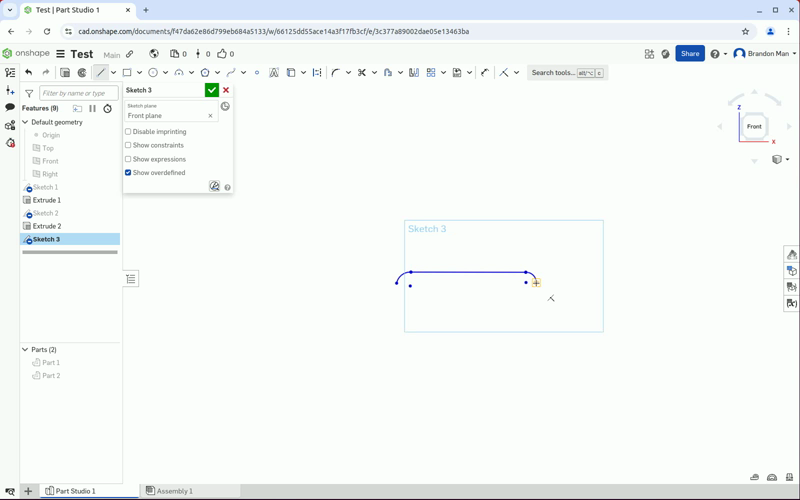
scroll(6)
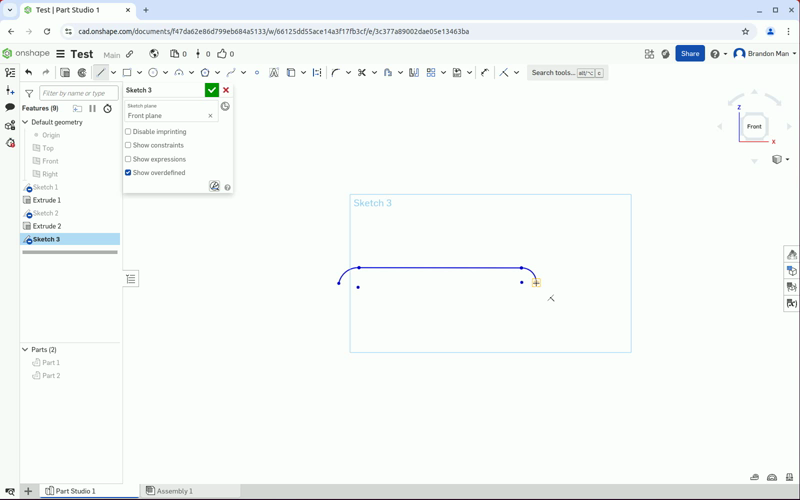
scroll(6)
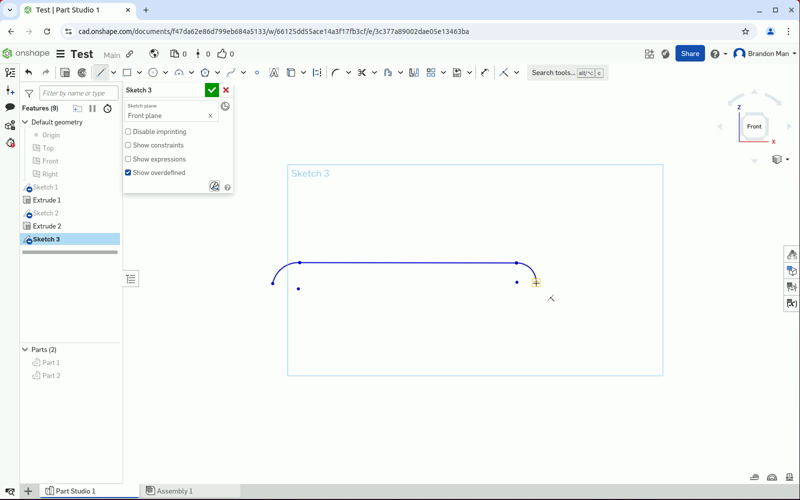
scroll(6)
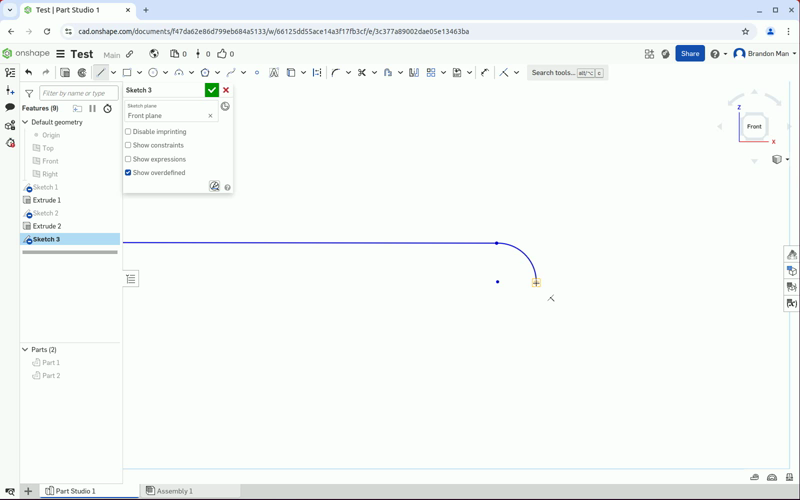
click(536, 282)
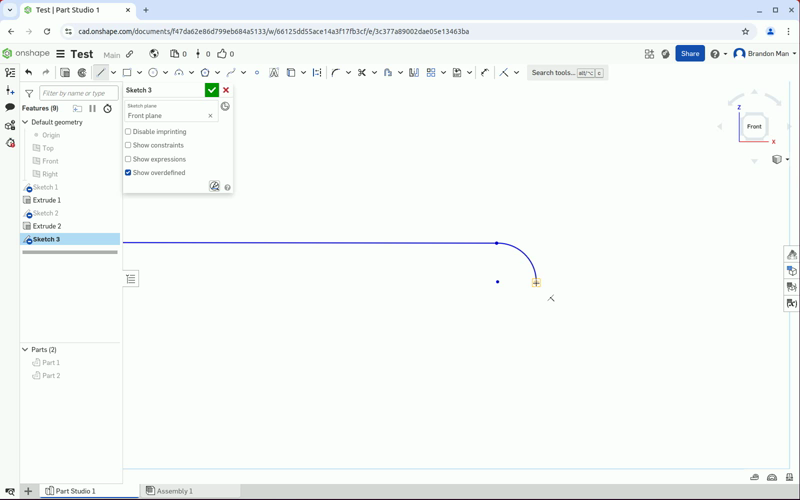
scroll(-6)
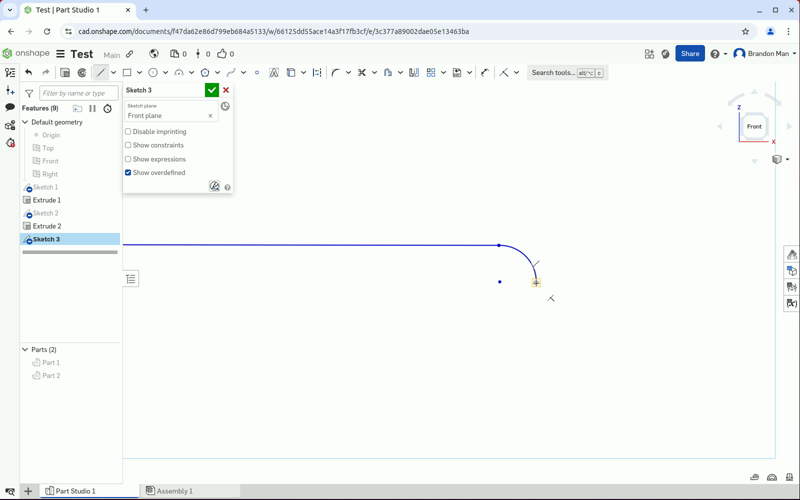
scroll(-6)
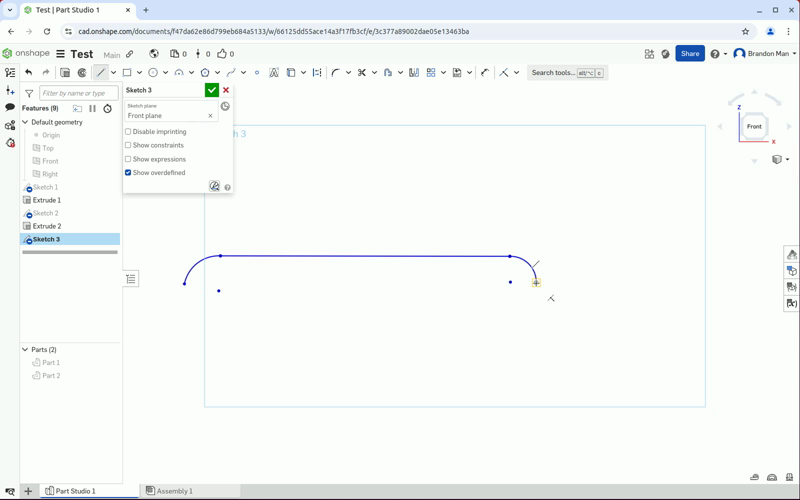
scroll(-6)
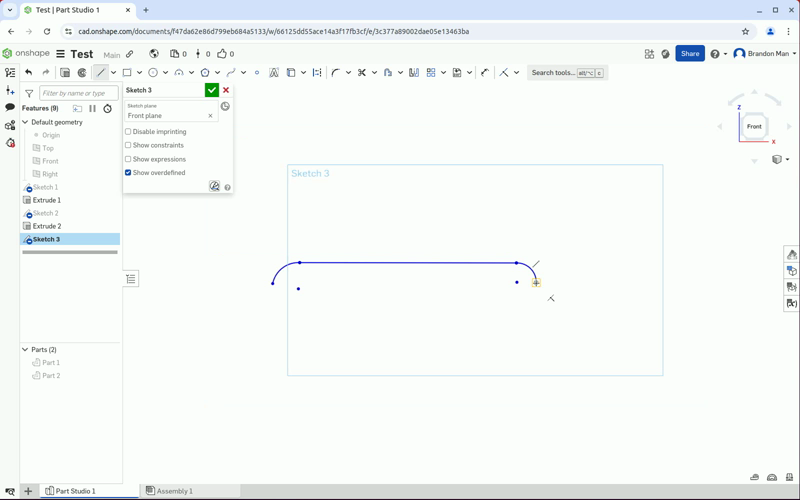
scroll(-6)
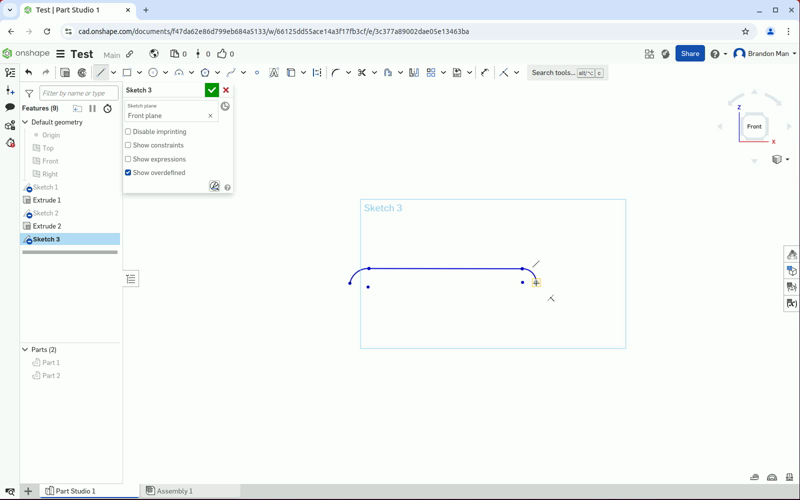
scroll(-6)
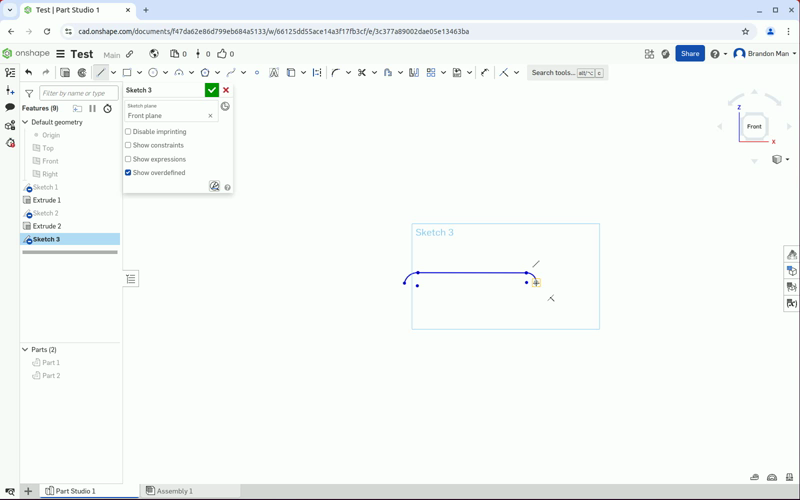
scroll(-6)
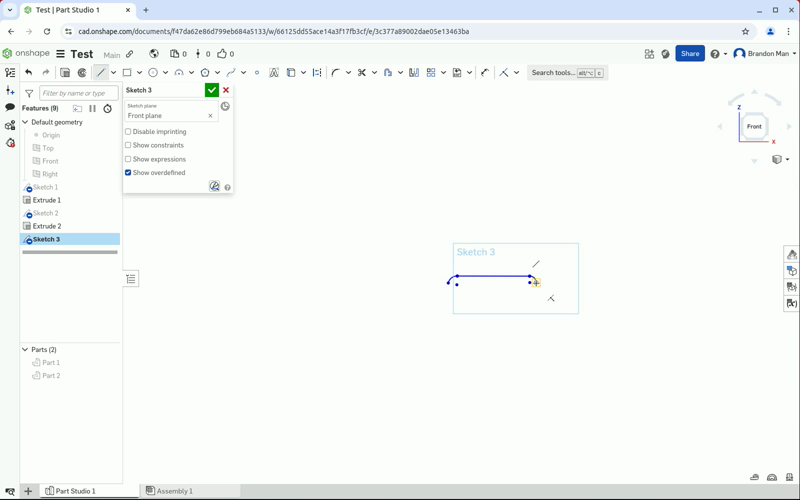
scroll(-6)
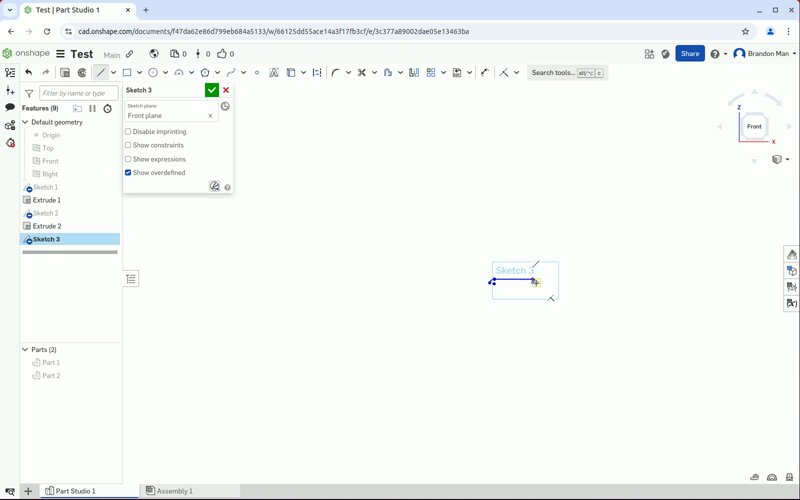
key_down(shift)
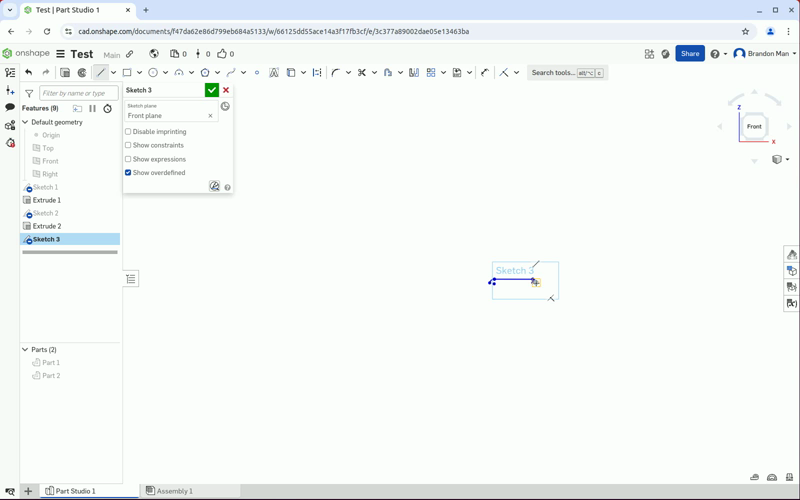
mouse_move(566, 282)
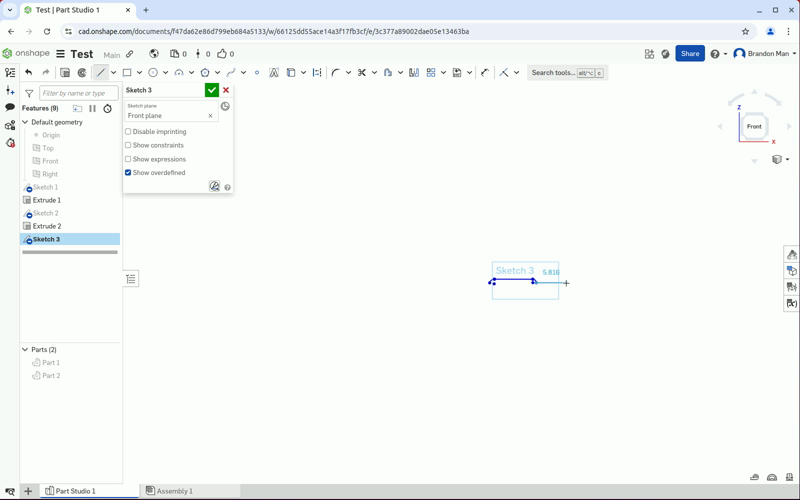
mouse_move(536, 275)
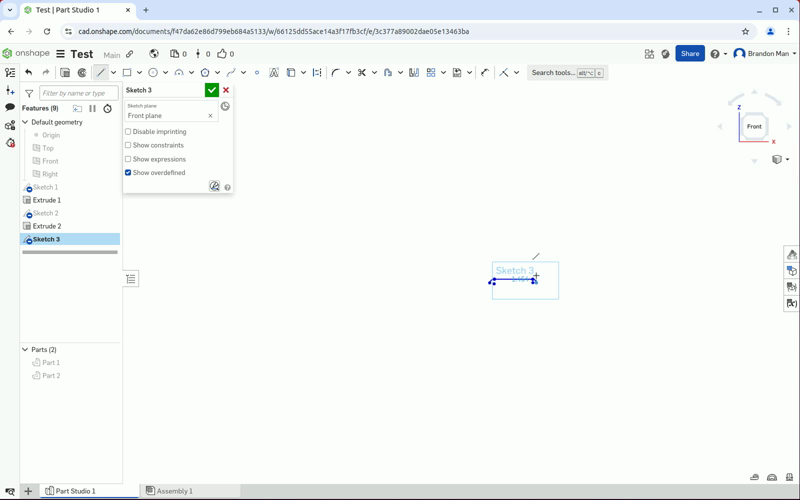
click(536, 275)
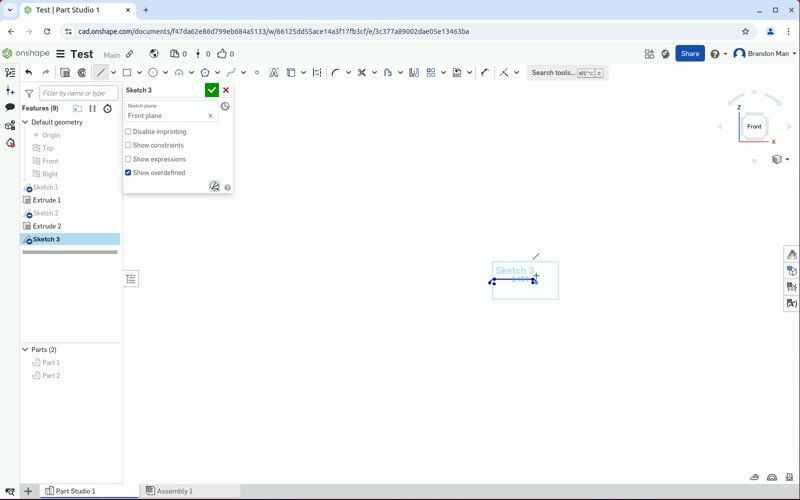
key_up(shift)
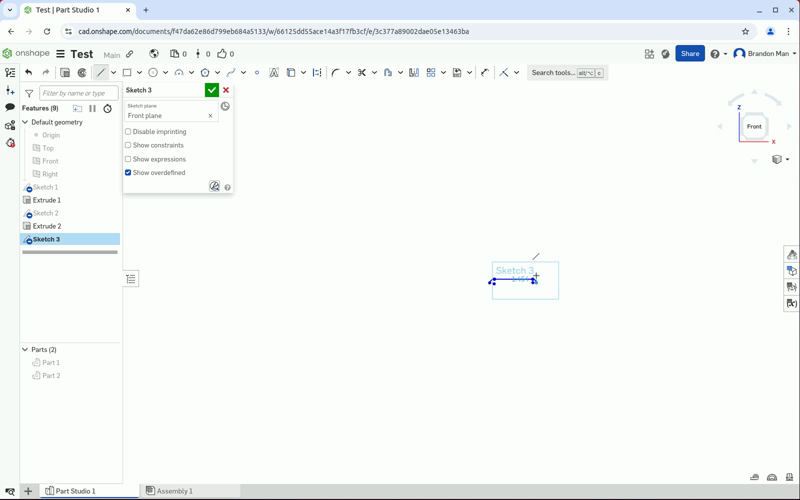
key_down(shift)
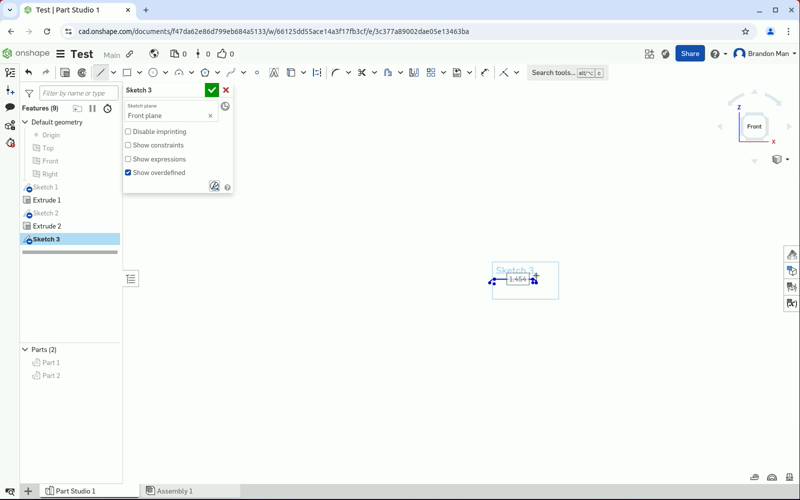
mouse_move(566, 275)
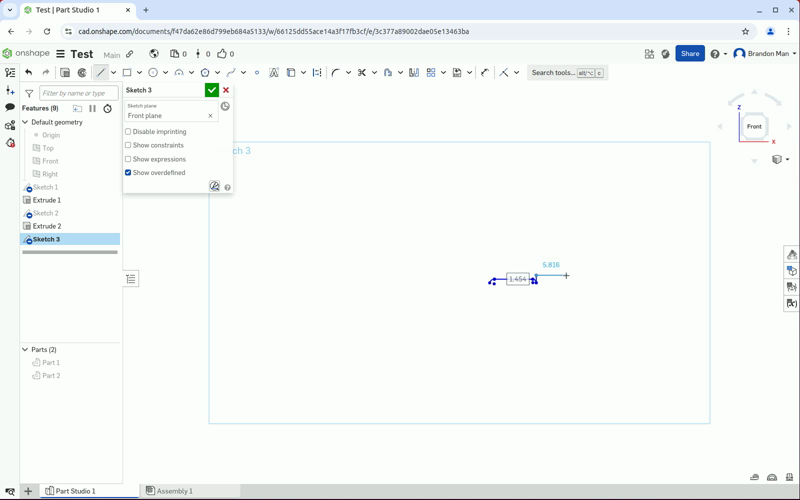
mouse_move(489, 275)
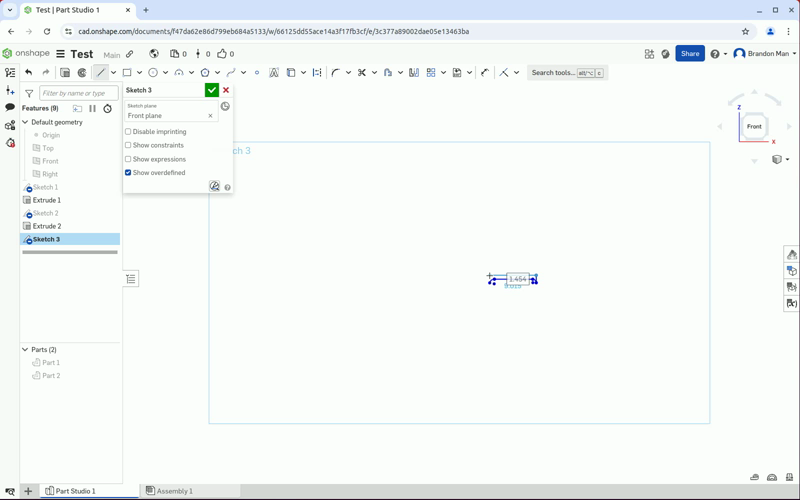
click(489, 275)
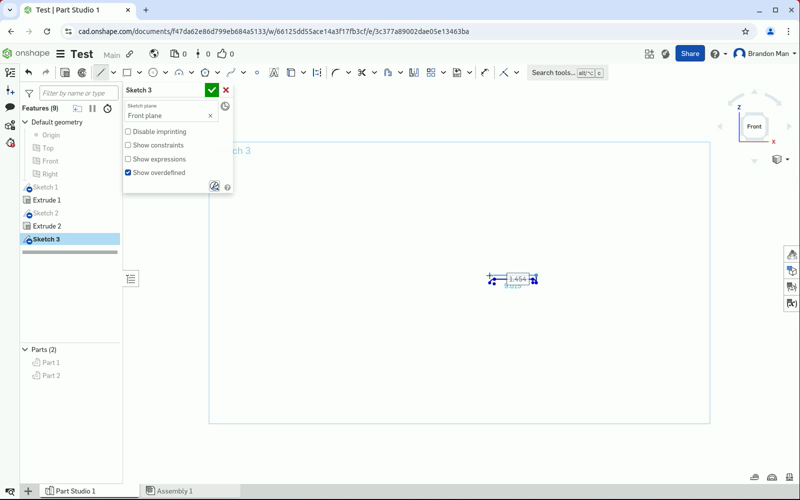
key_up(shift)
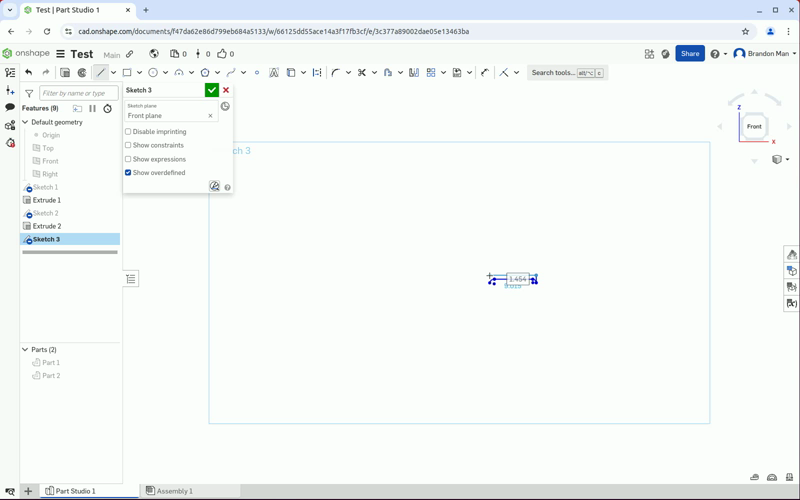
mouse_move(519, 275)
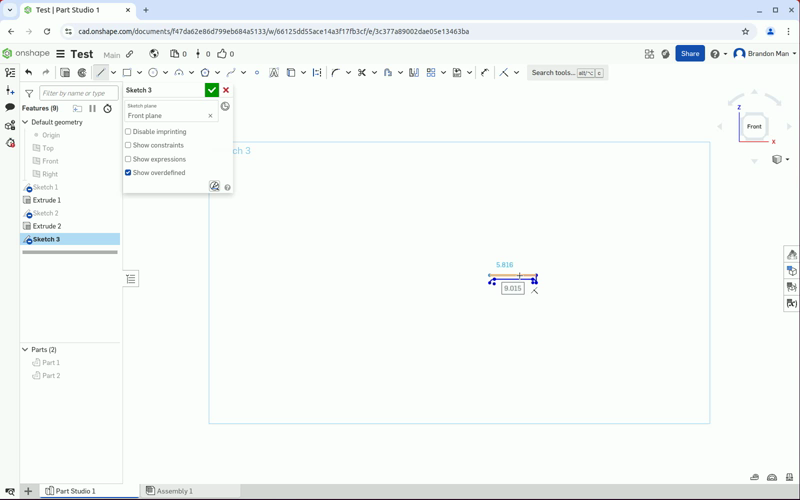
key_down(shift)
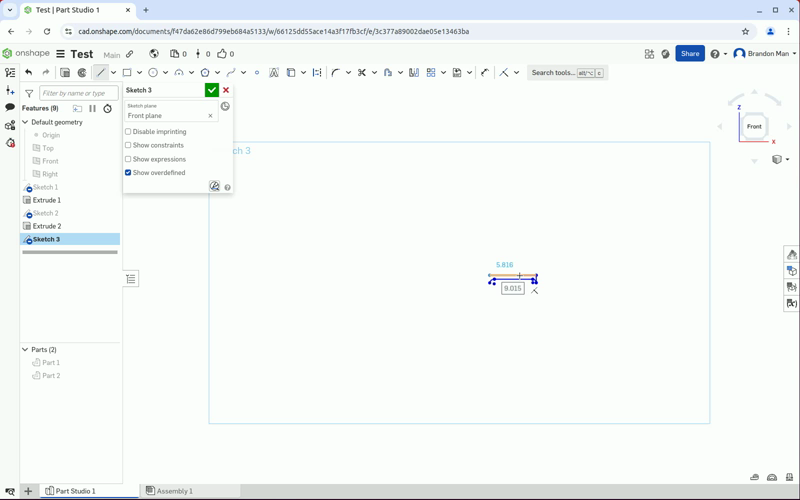
mouse_move(489, 282)
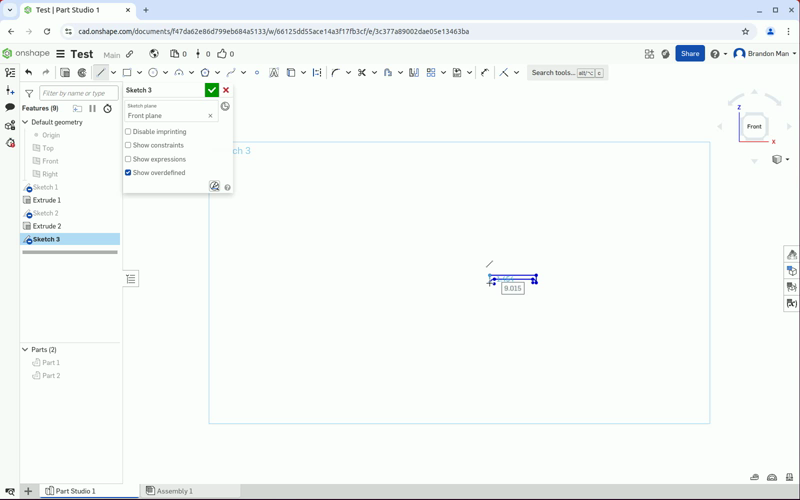
scroll(6)
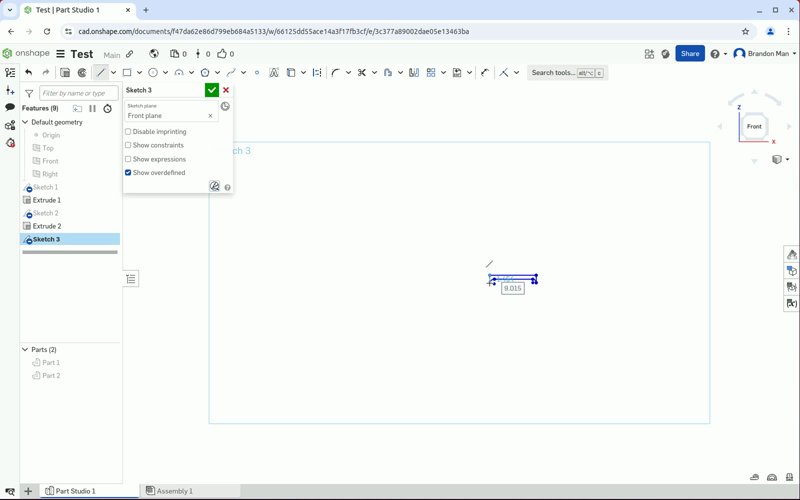
scroll(6)
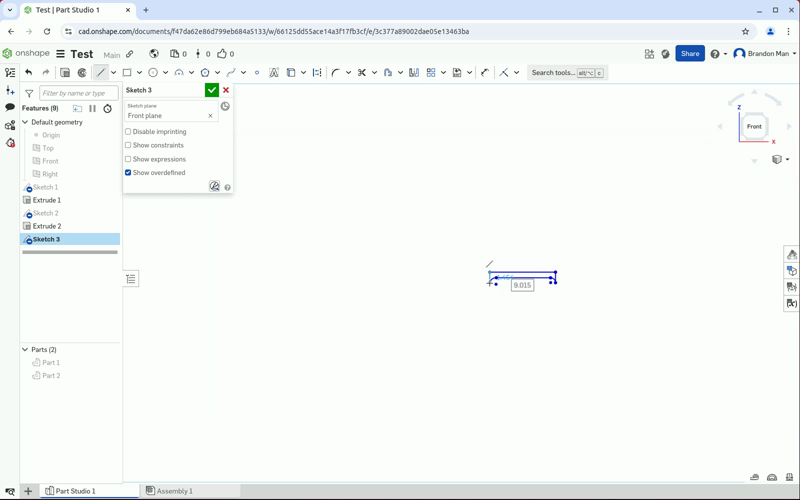
scroll(6)
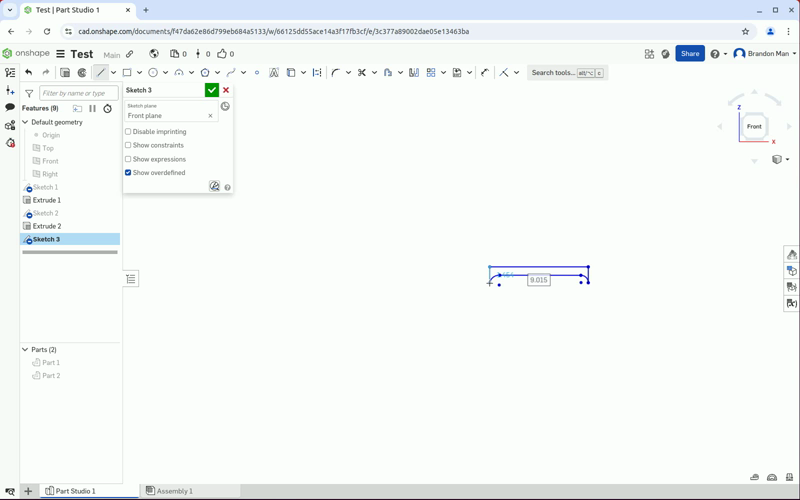
scroll(6)
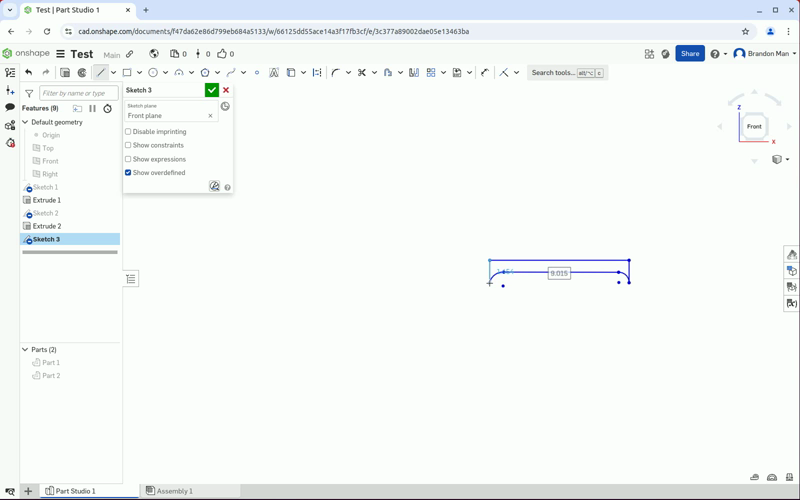
scroll(6)
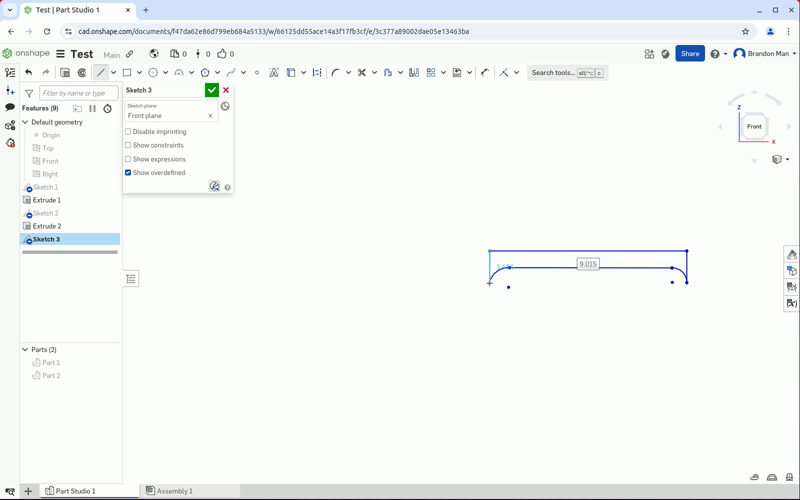
scroll(6)
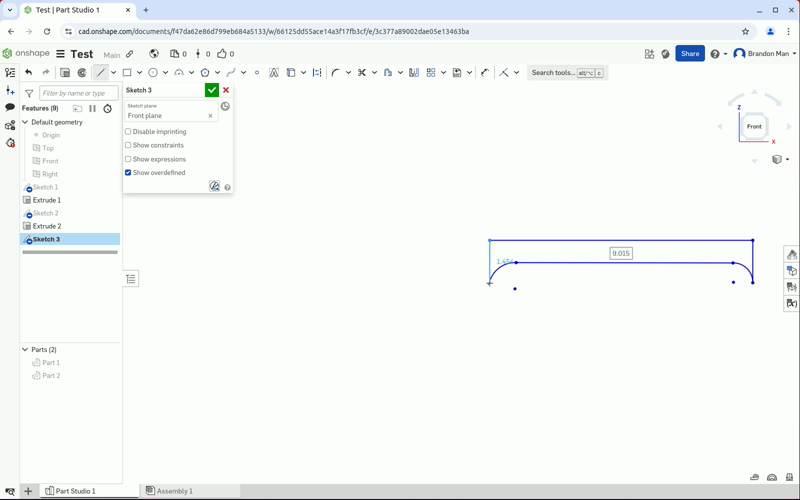
scroll(6)
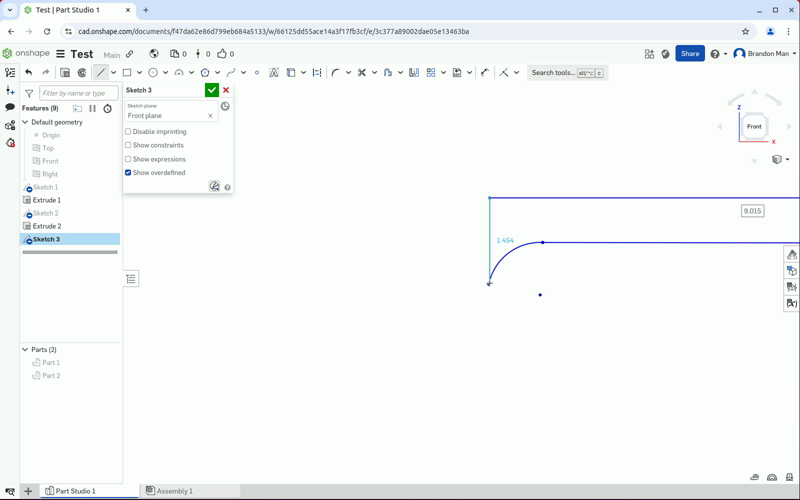
key_up(shift)
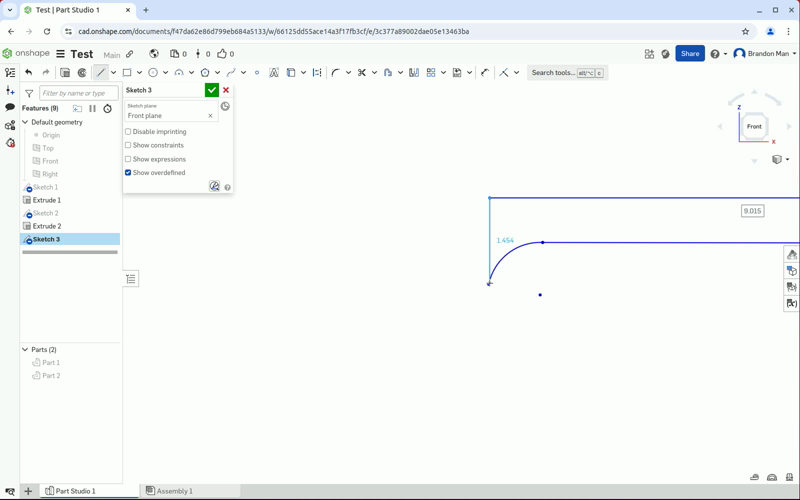
click(489, 282)
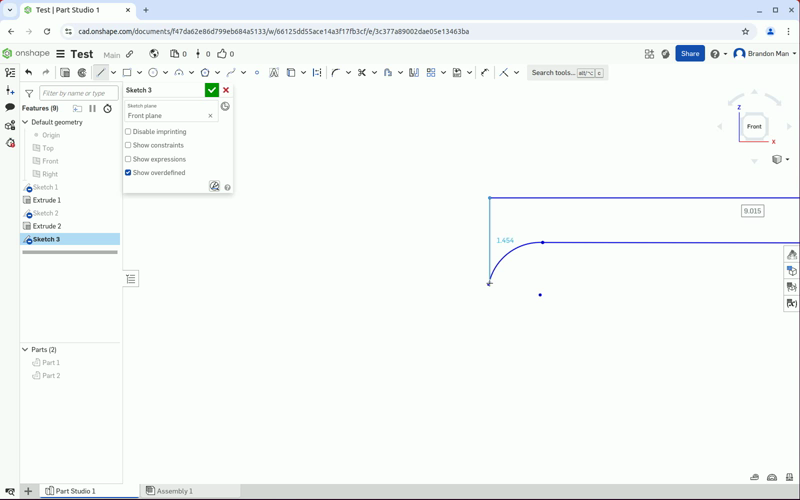
scroll(-6)
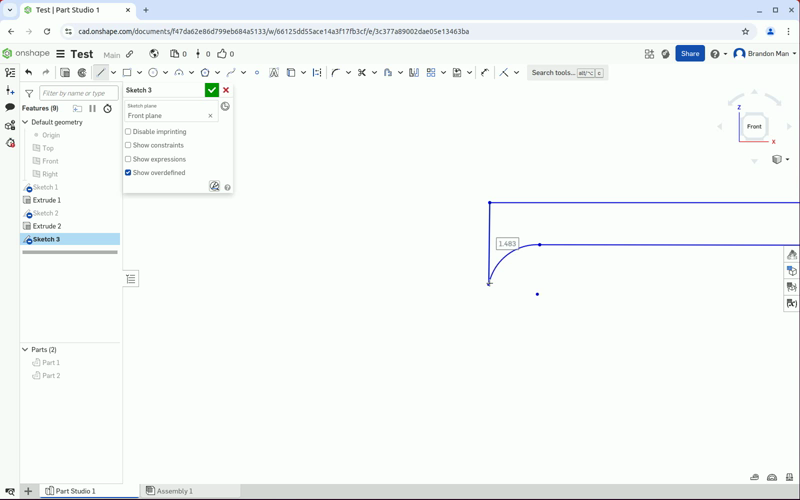
scroll(-6)
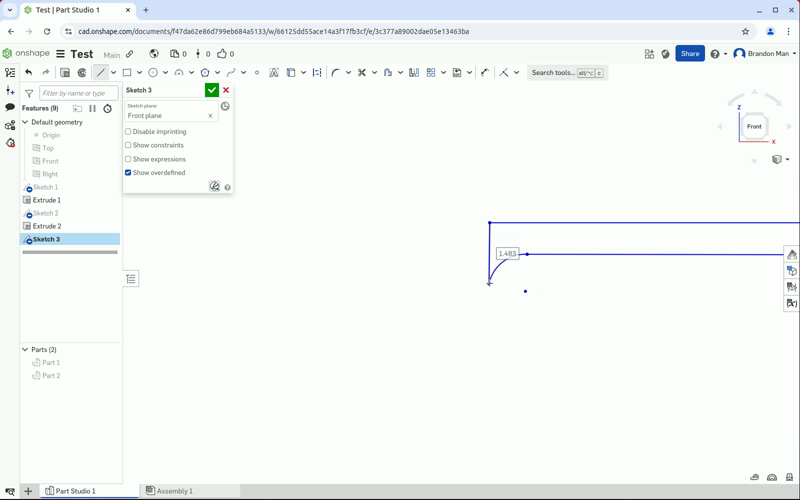
scroll(-6)
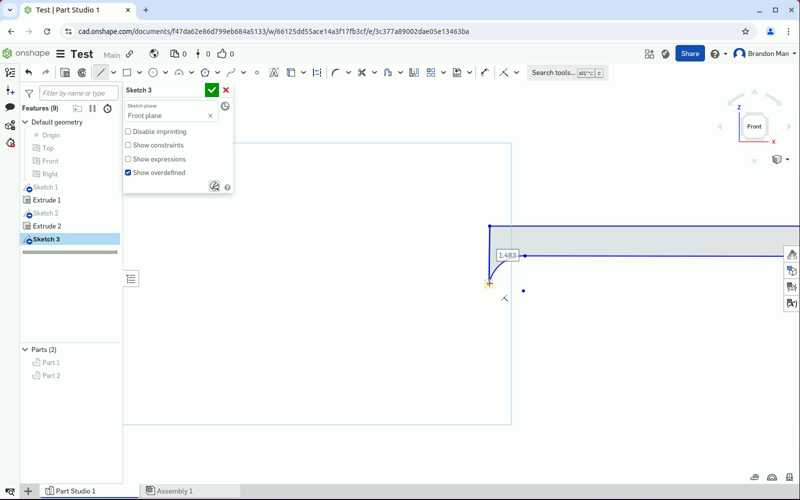
scroll(-6)
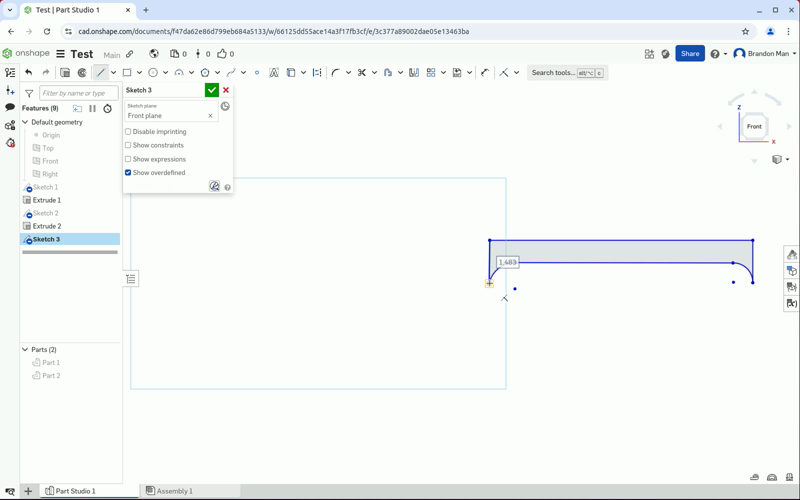
scroll(-6)
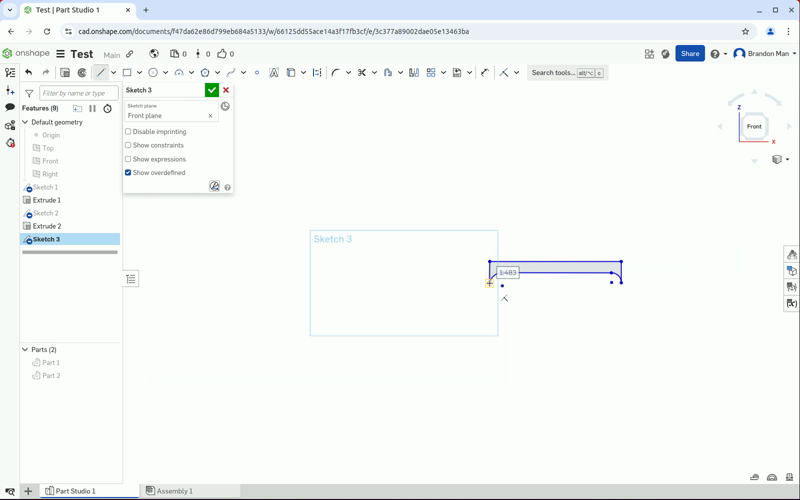
scroll(-6)
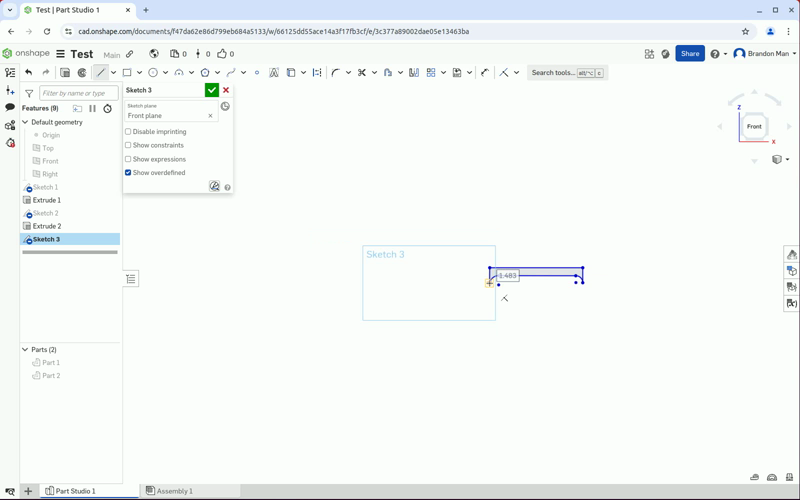
scroll(-6)
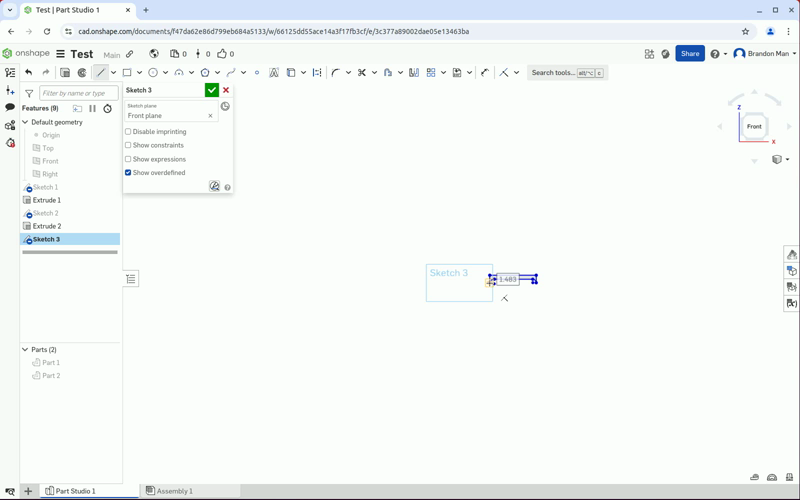
key(esc)
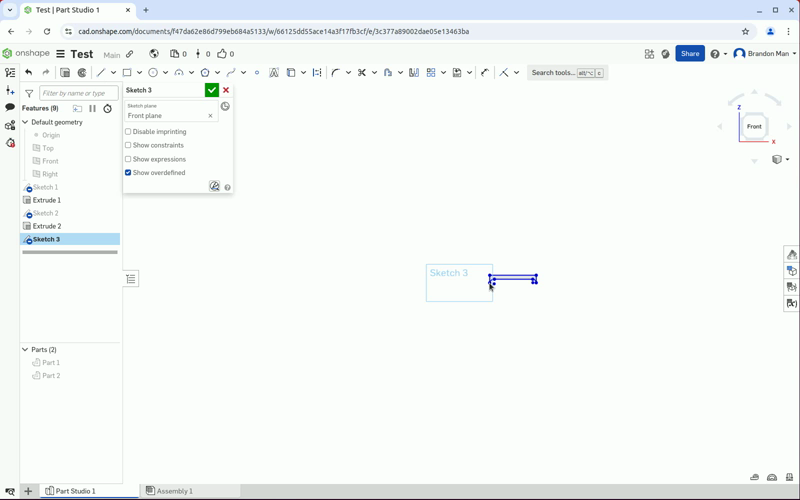
mouse_move(526, 277)
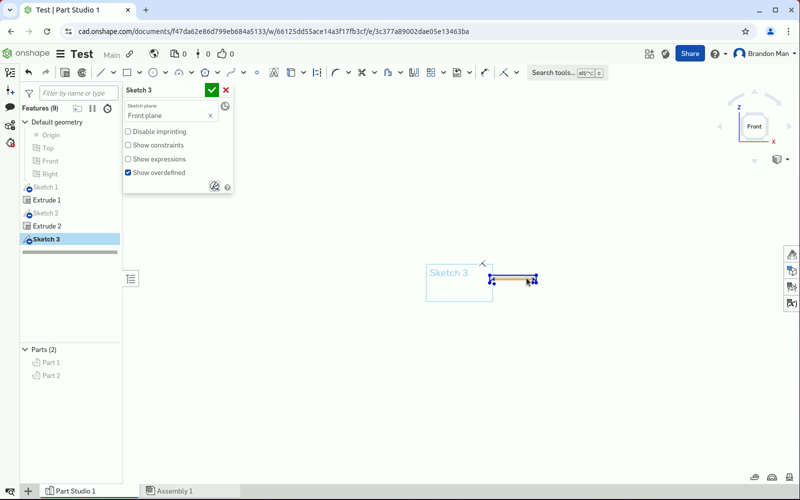
scroll(6)
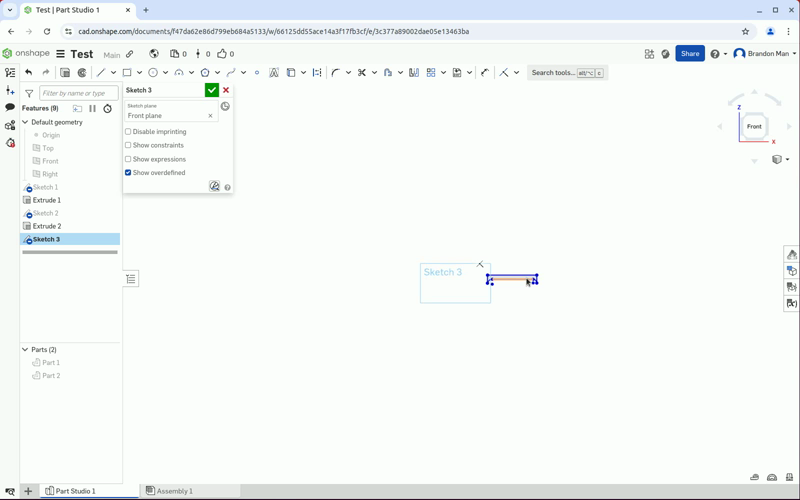
scroll(6)
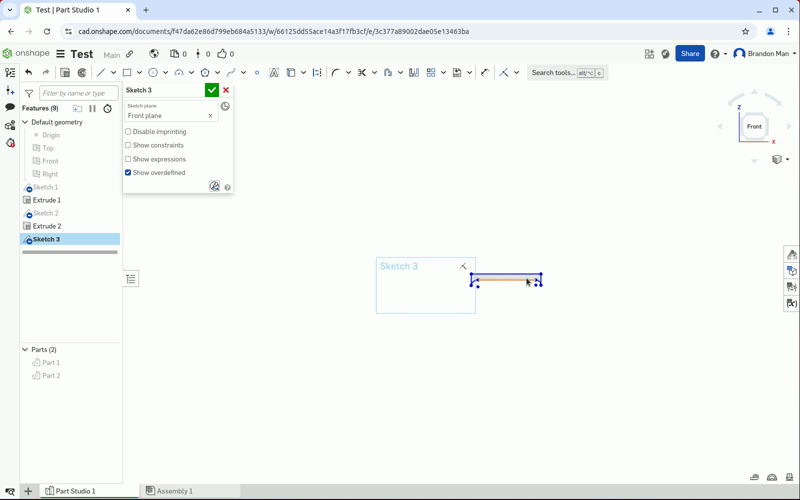
scroll(6)
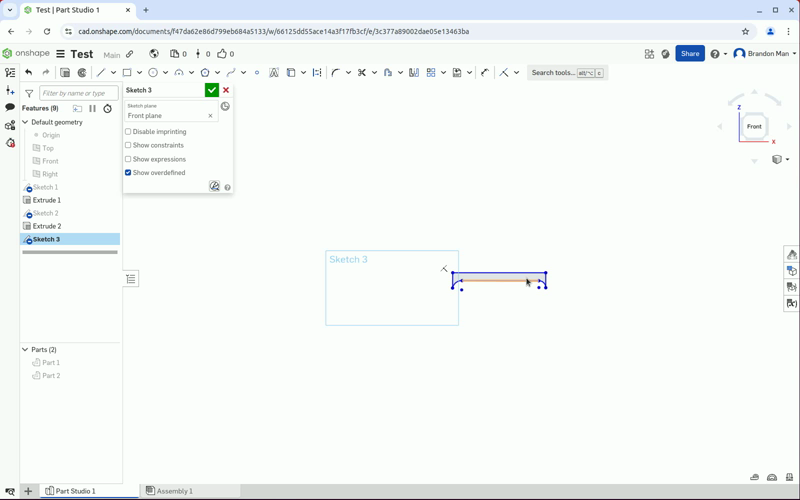
scroll(6)
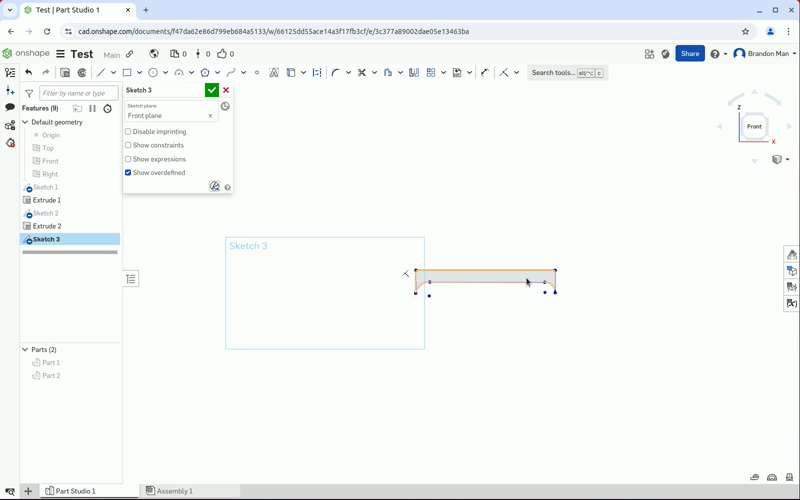
scroll(6)
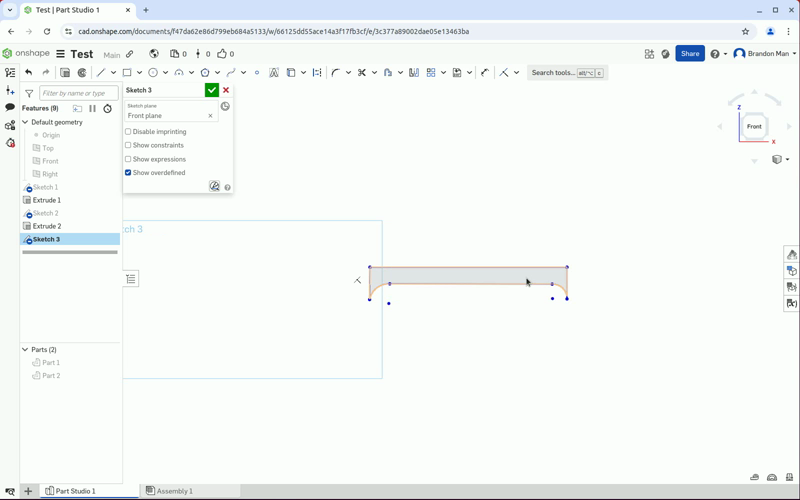
scroll(6)
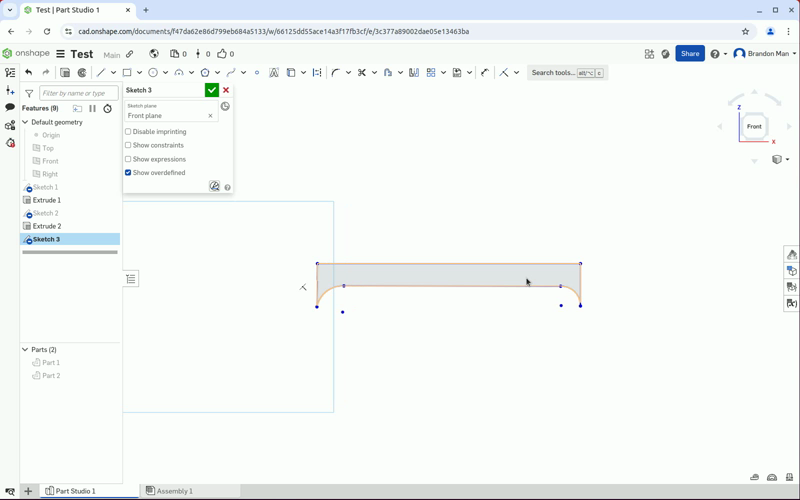
scroll(6)
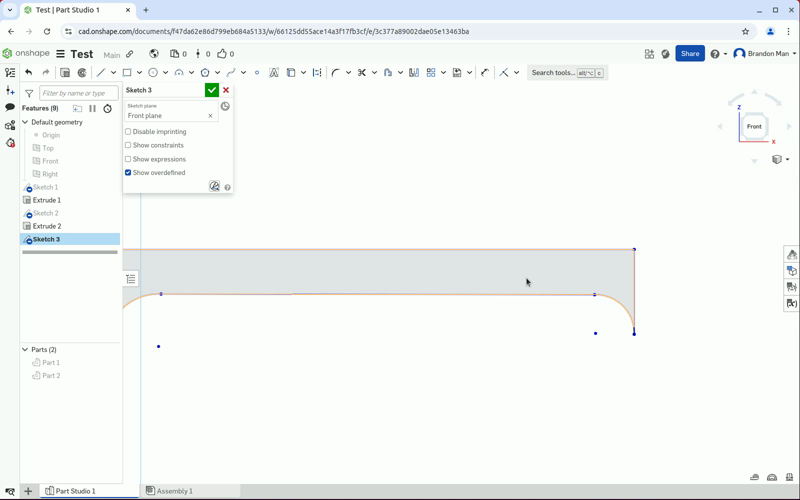
click(526, 277)
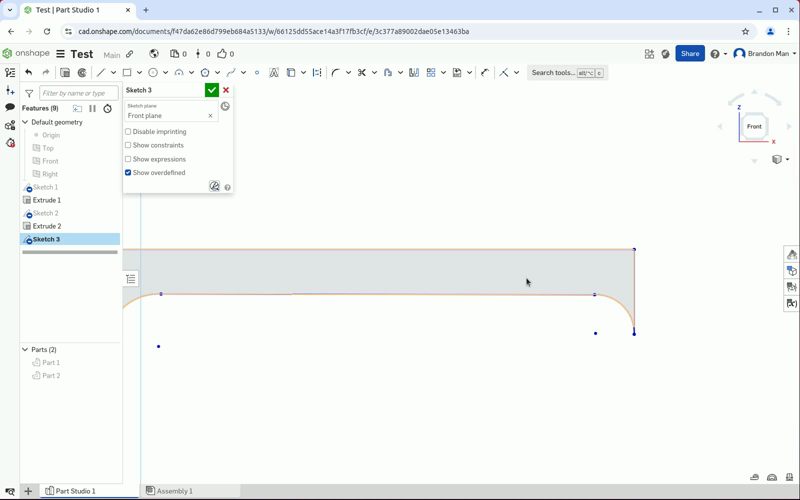
scroll(-6)
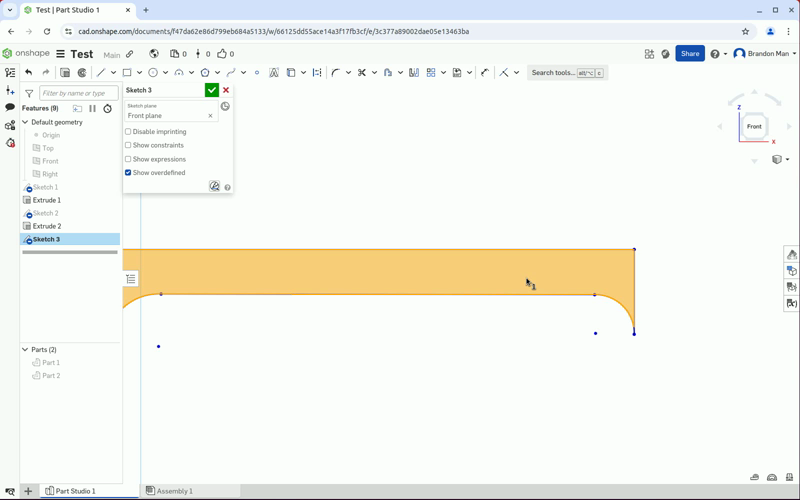
scroll(-6)
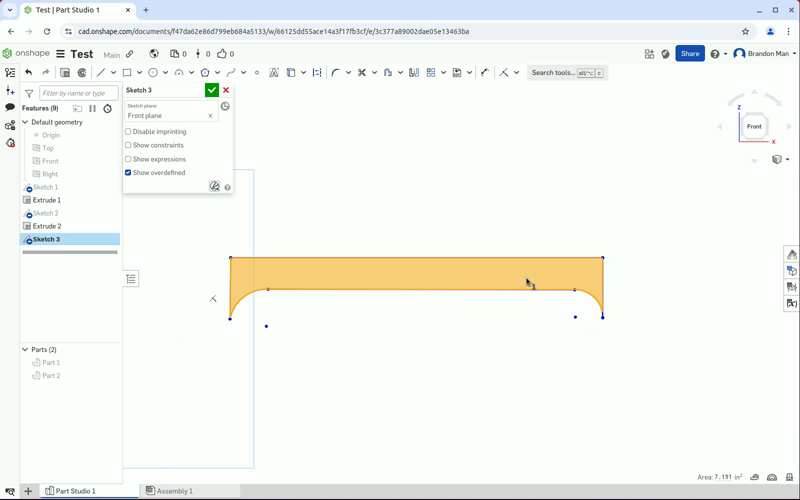
scroll(-6)
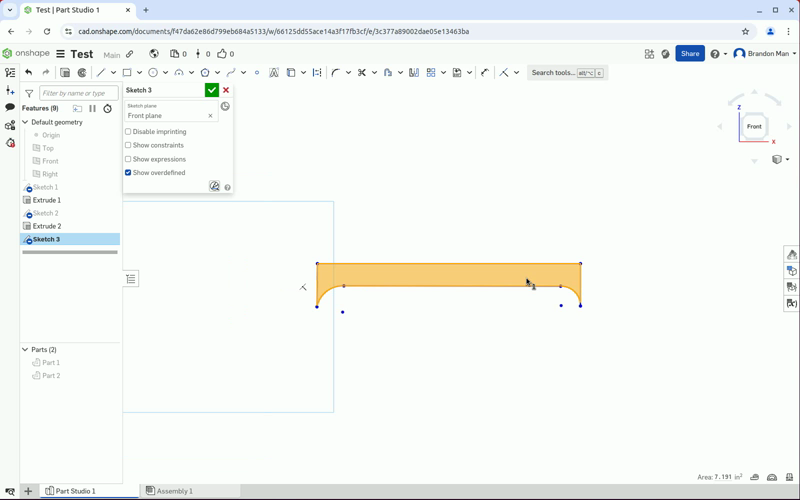
scroll(-6)
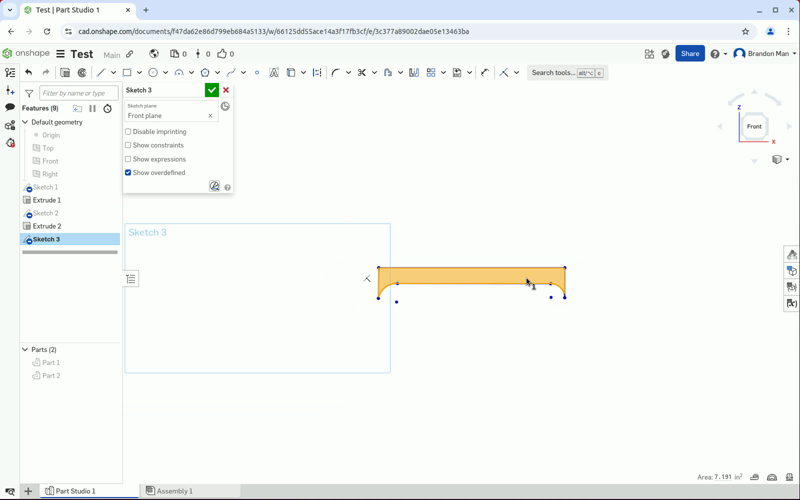
scroll(-6)
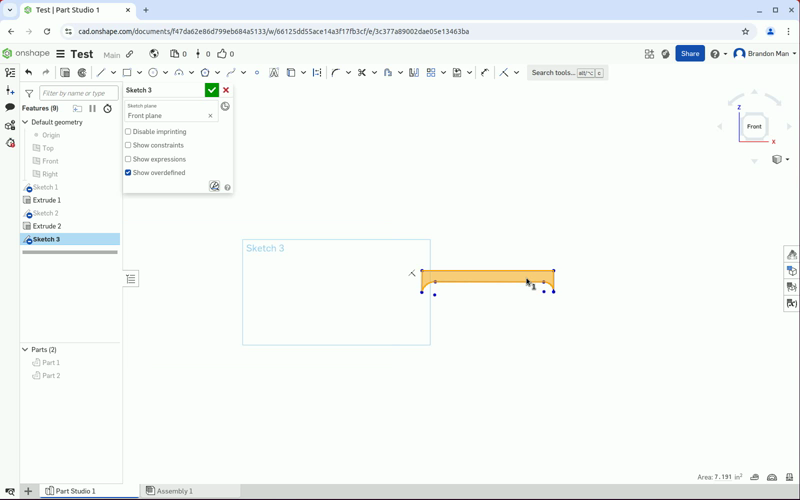
scroll(-6)
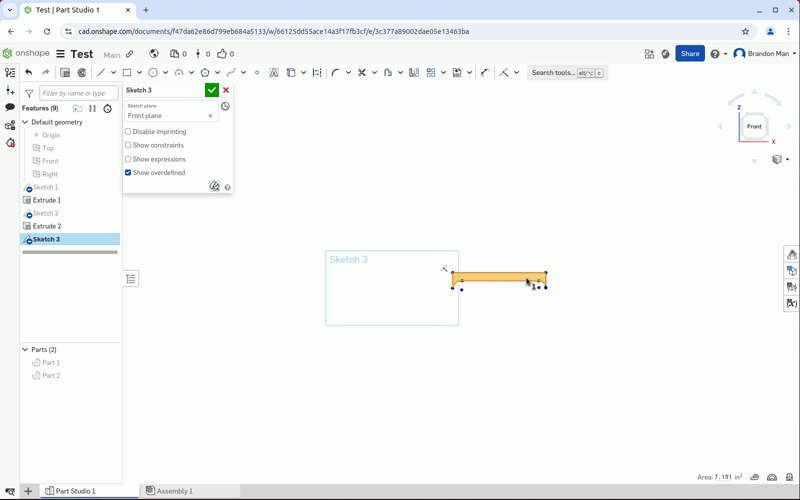
scroll(-6)
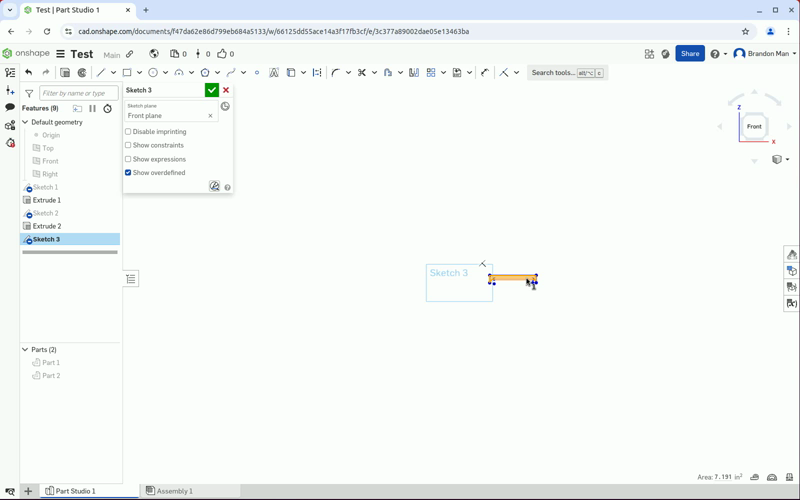
mouse_move(73, 352)
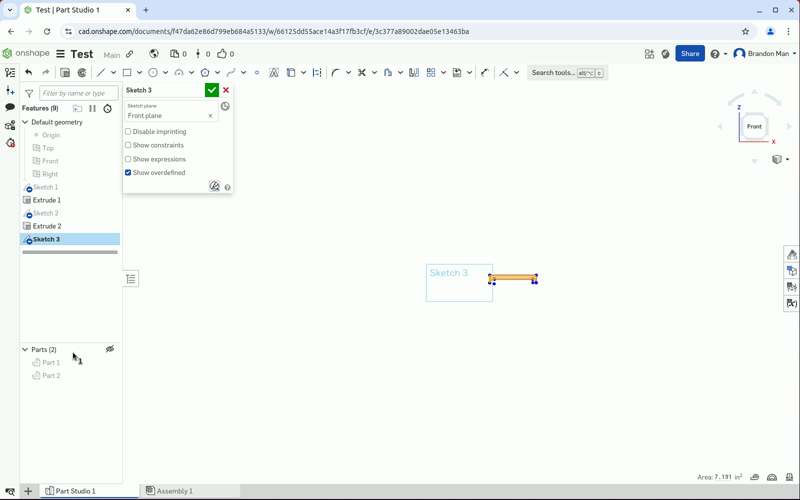
key(shift+y)
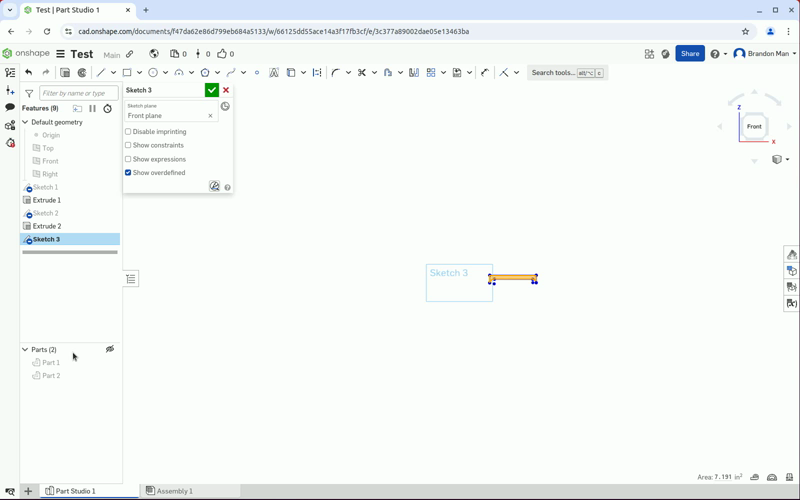
key(shift+e)
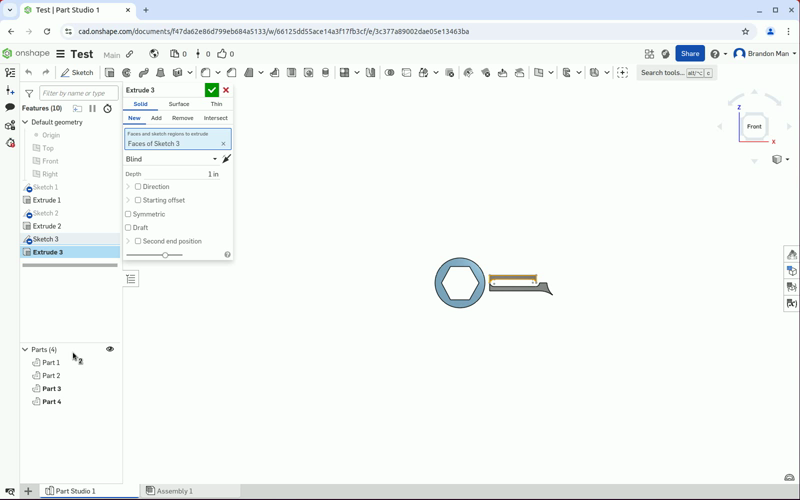
mouse_move(143, 106)
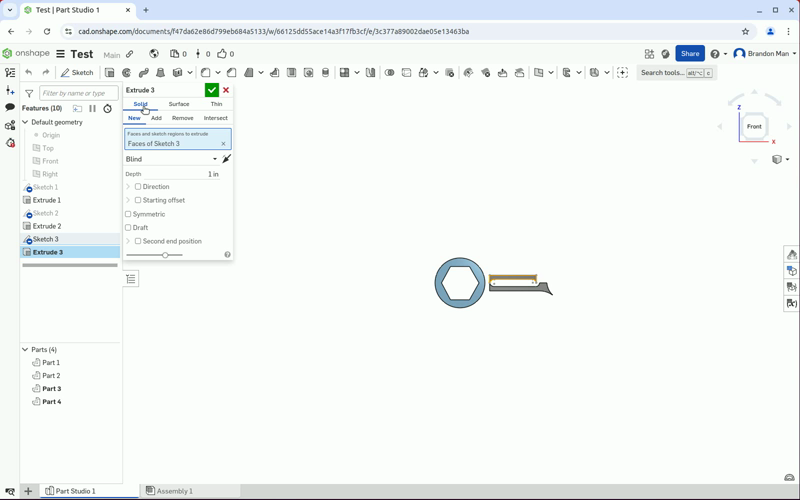
click(143, 106)
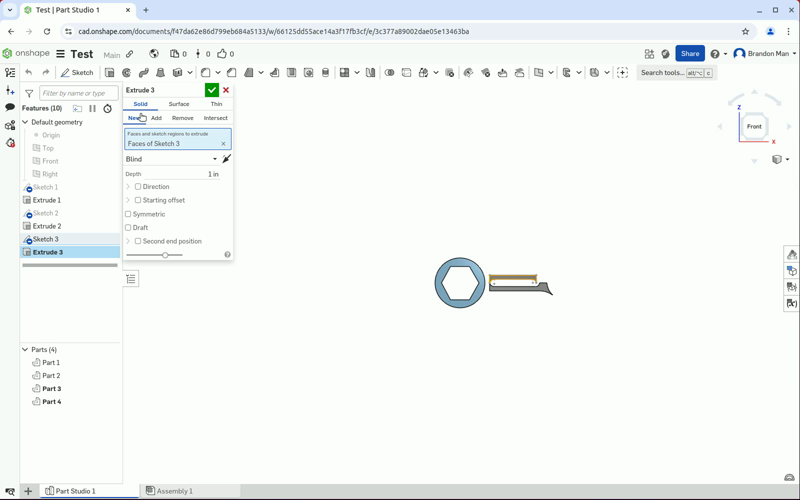
mouse_move(137, 120)
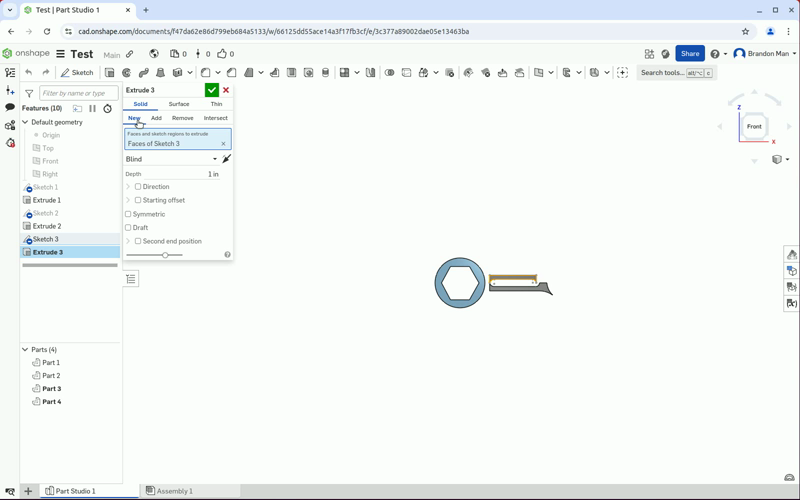
click(137, 120)
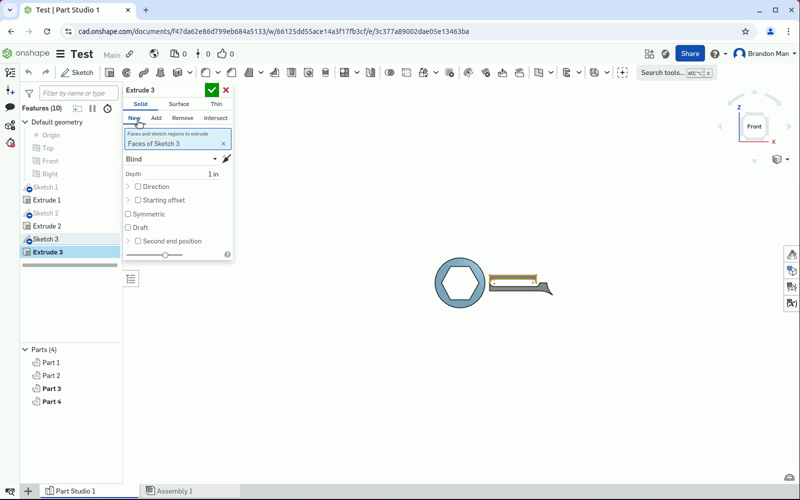
key(tab, 4)
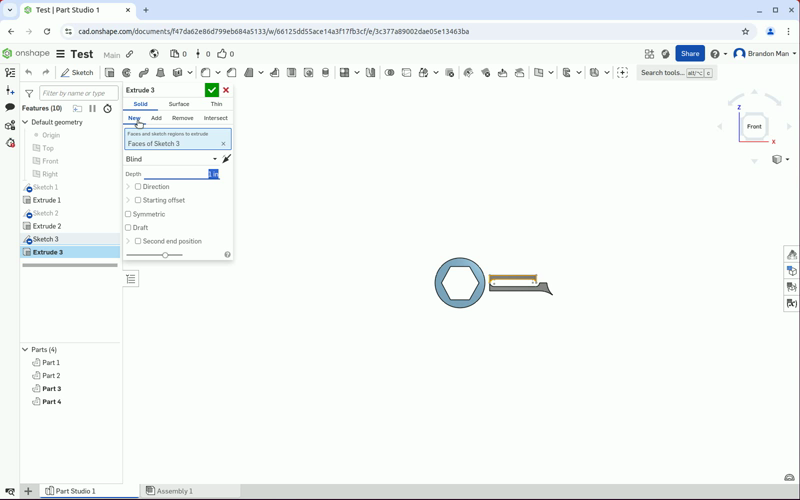
text(3.129)
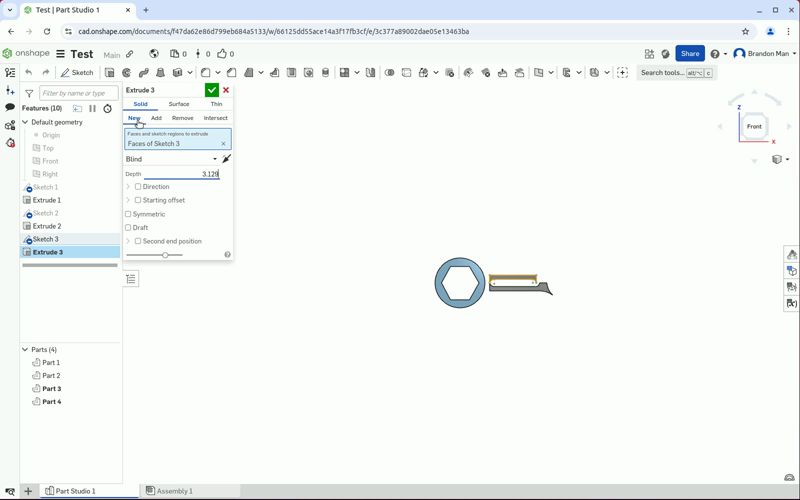
key(enter)
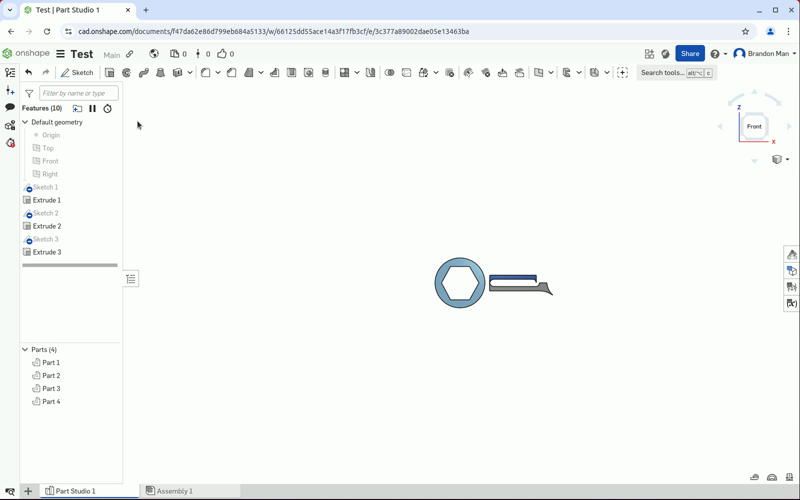
key(shift+h)
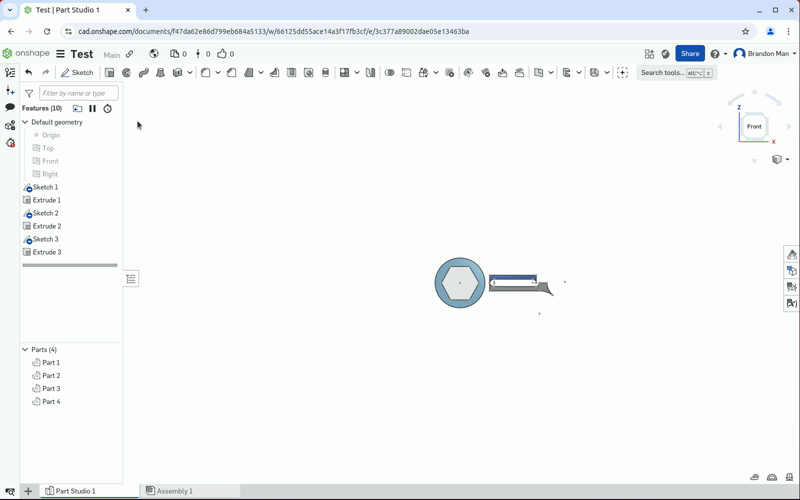
key(shift+h)
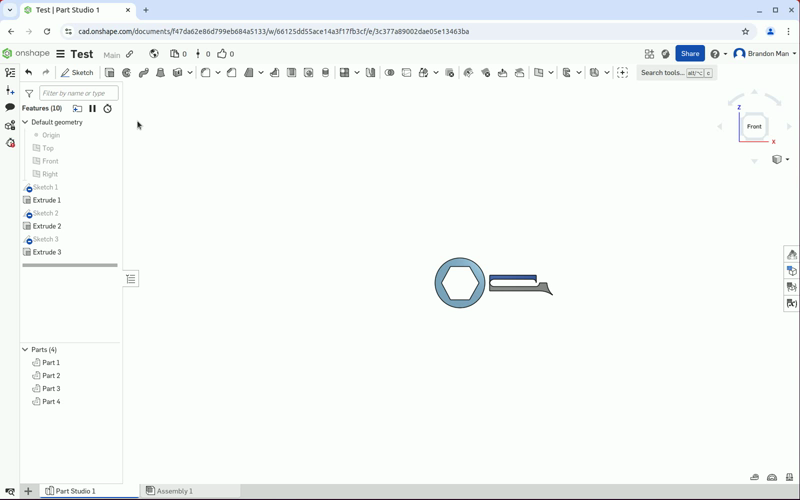
mouse_move(73, 189)
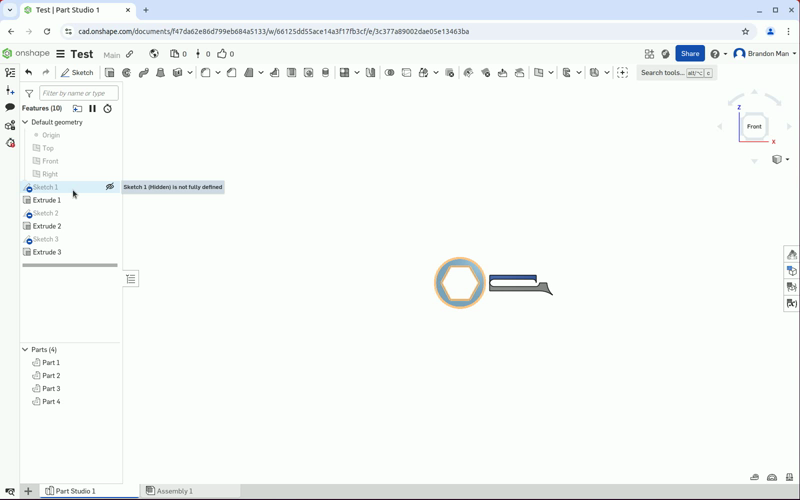
click(73, 189)
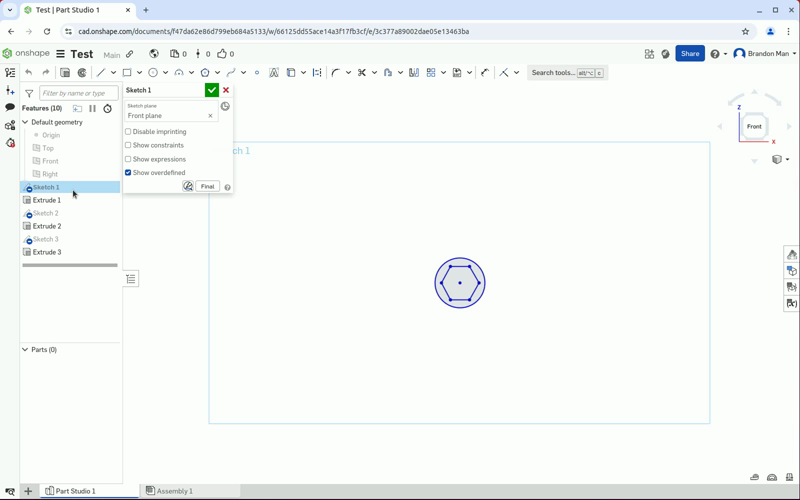
mouse_move(229, 92)
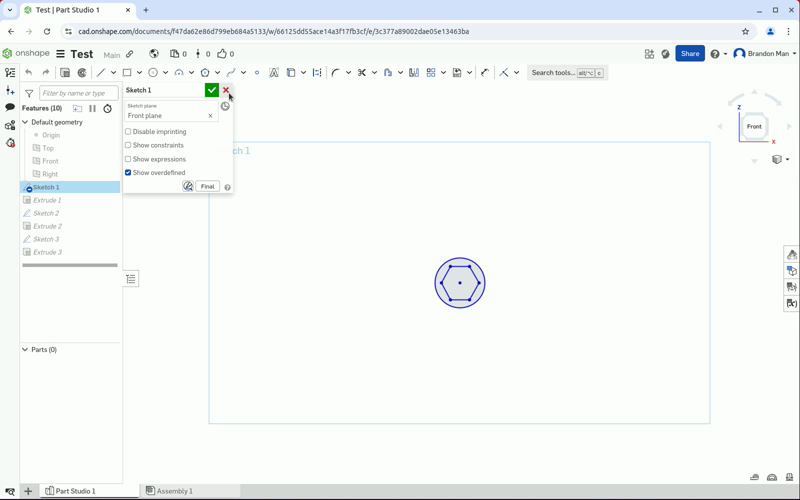
click(229, 92)
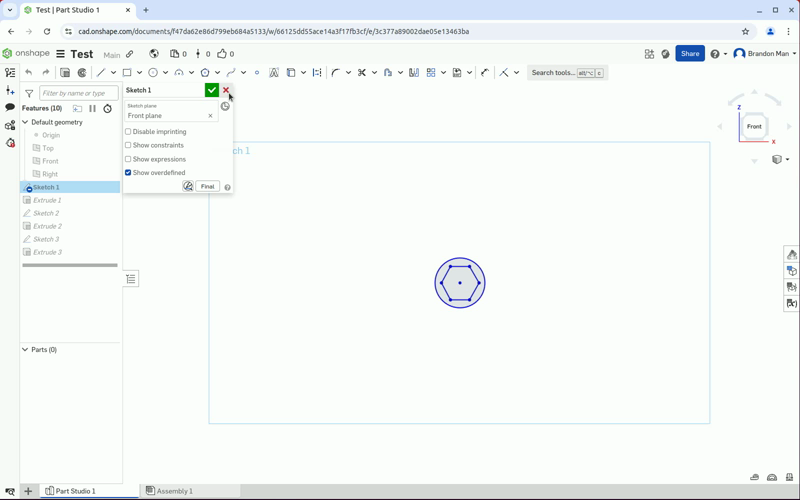
key(shift+s)
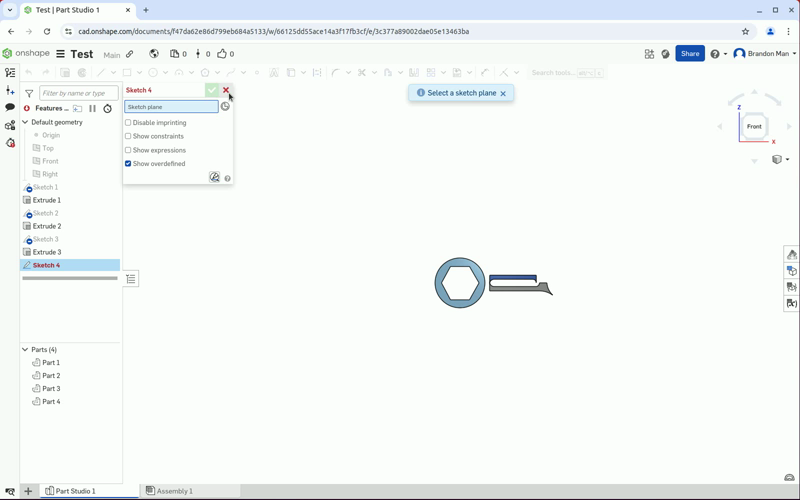
mouse_move(73, 163)
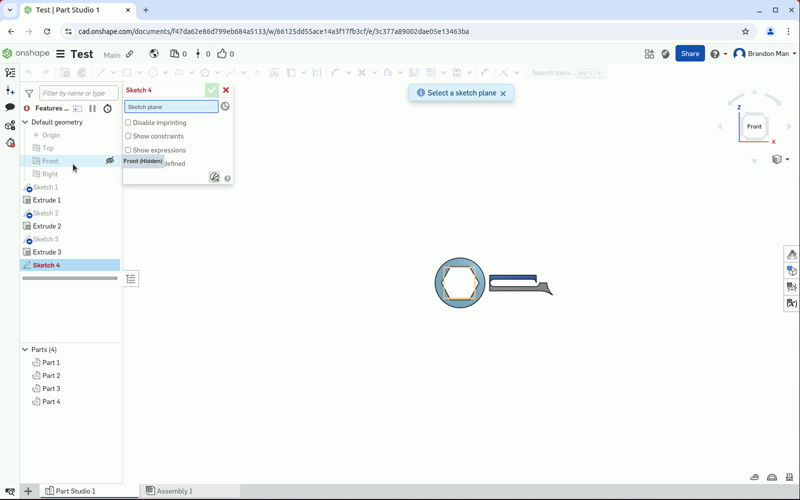
click(73, 163)
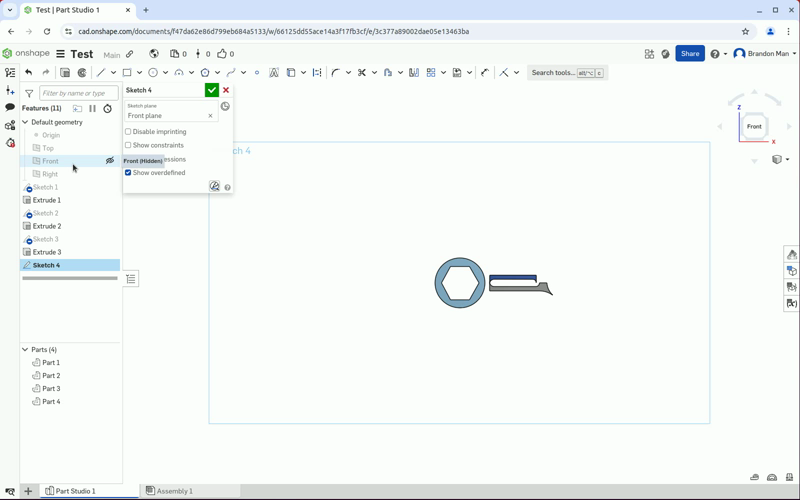
mouse_move(73, 352)
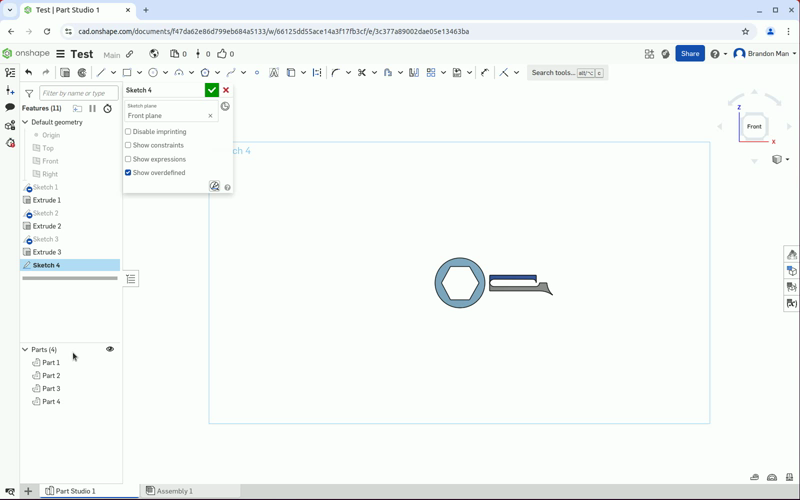
key(y)
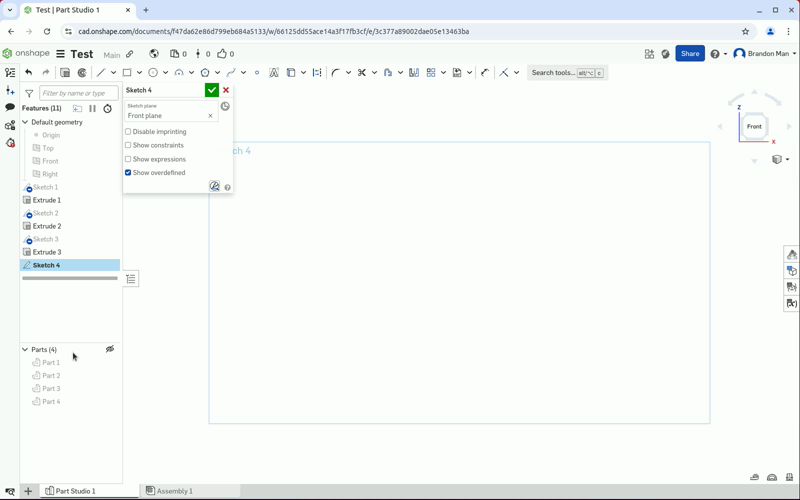
key(a)
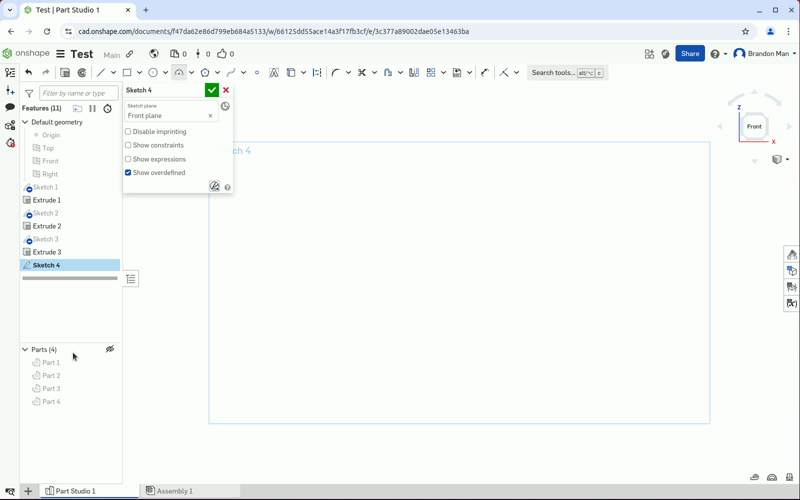
key_down(shift)
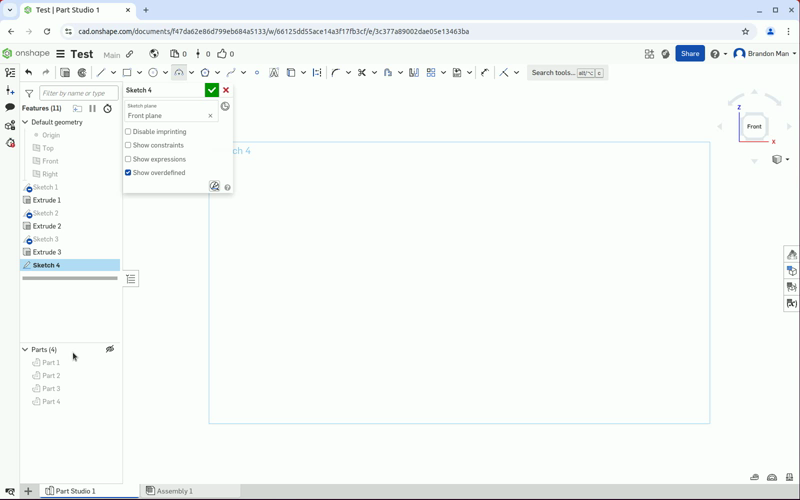
mouse_move(479, 295)
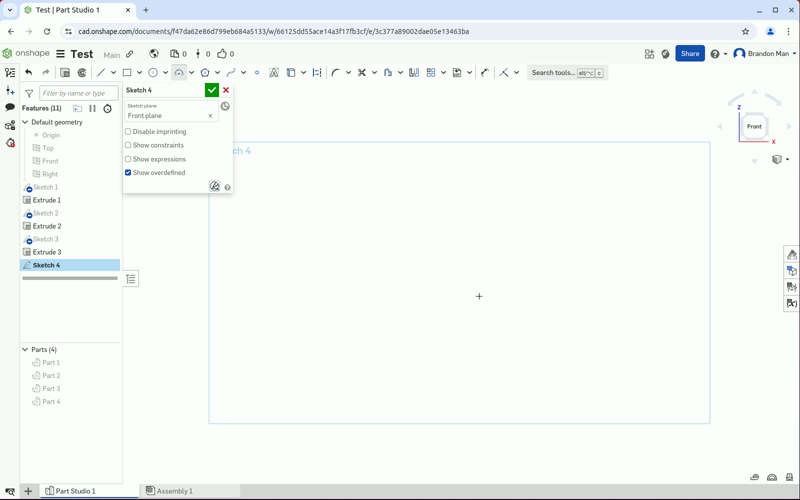
click(479, 295)
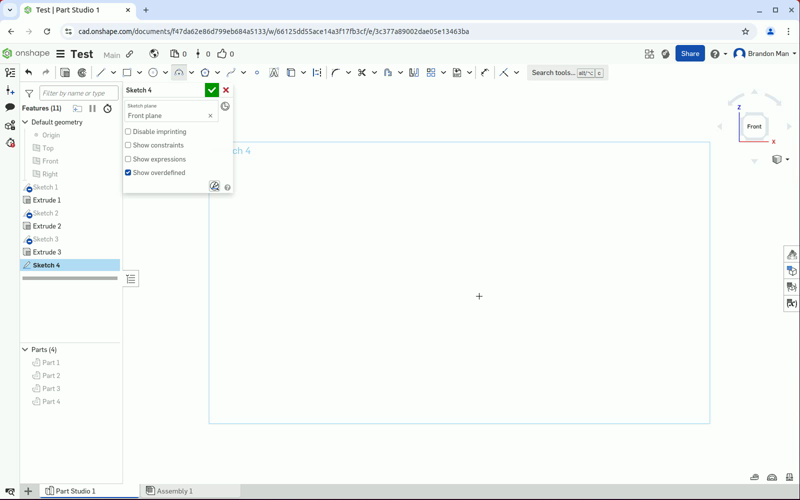
key_up(shift)
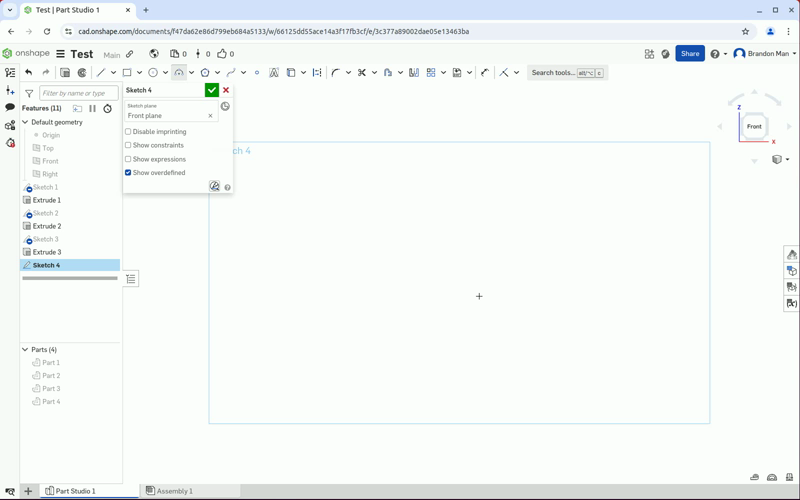
key_down(shift)
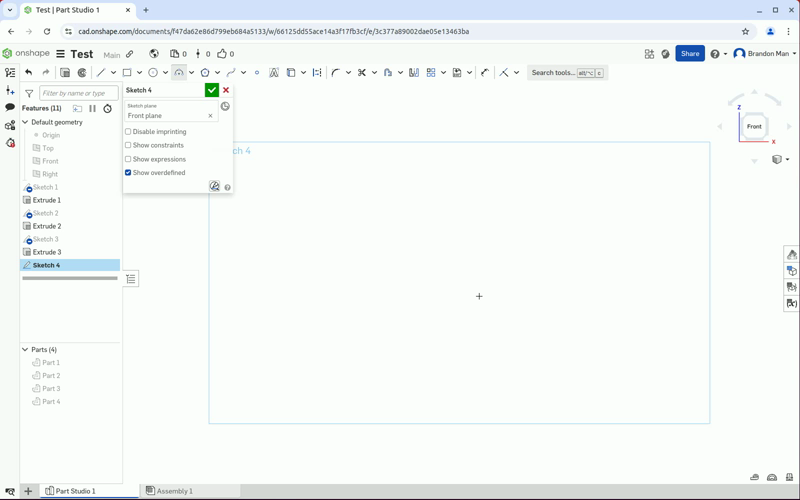
mouse_move(490, 289)
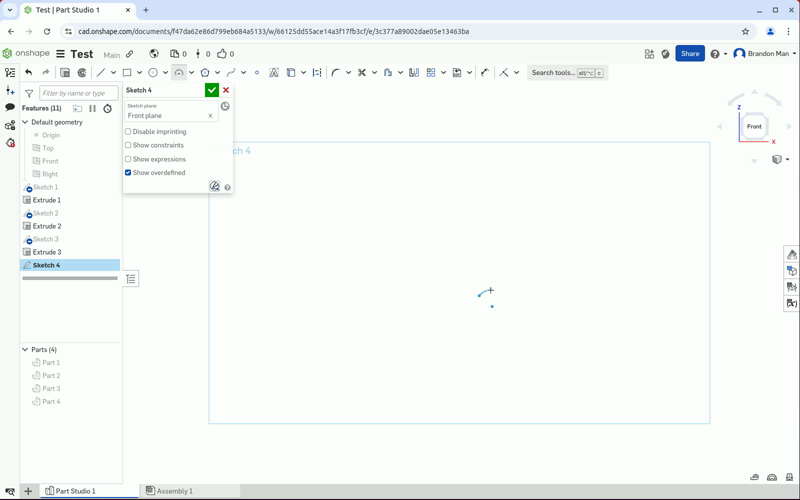
click(490, 289)
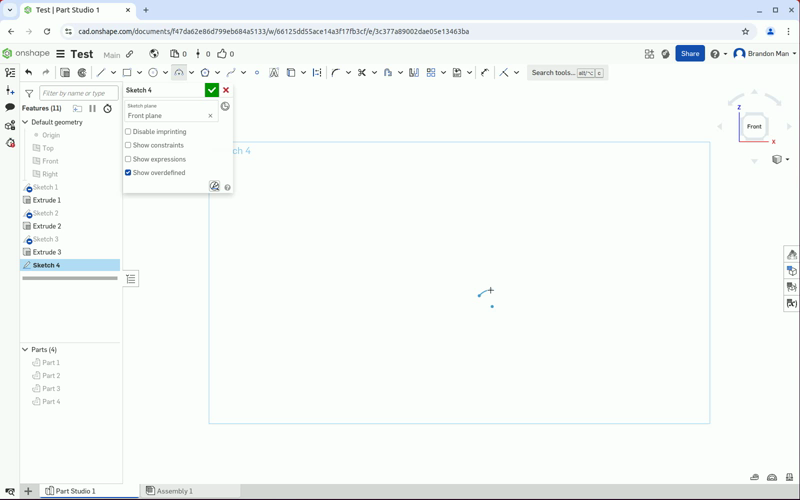
mouse_move(484, 291)
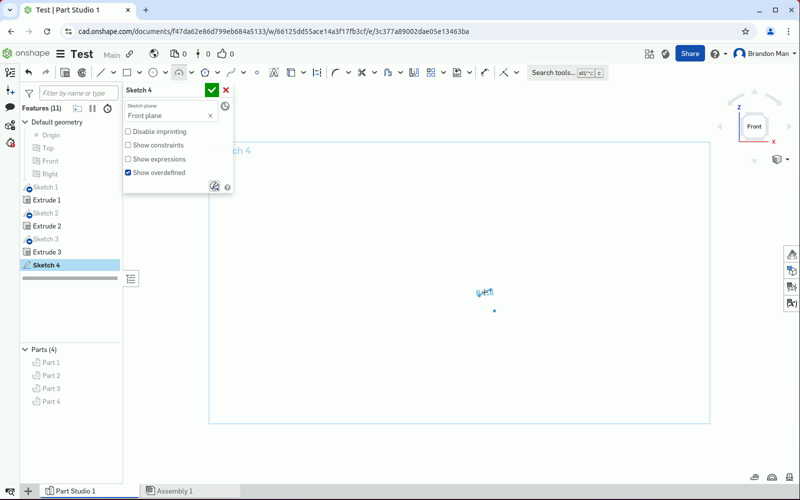
click(484, 291)
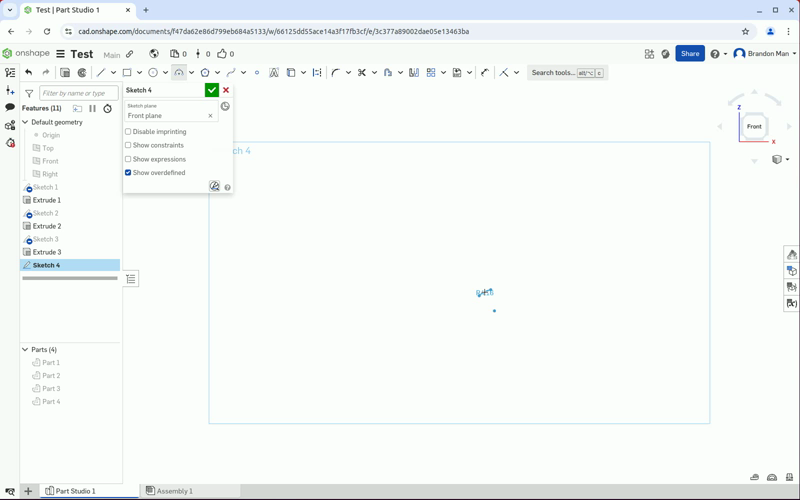
key_up(shift)
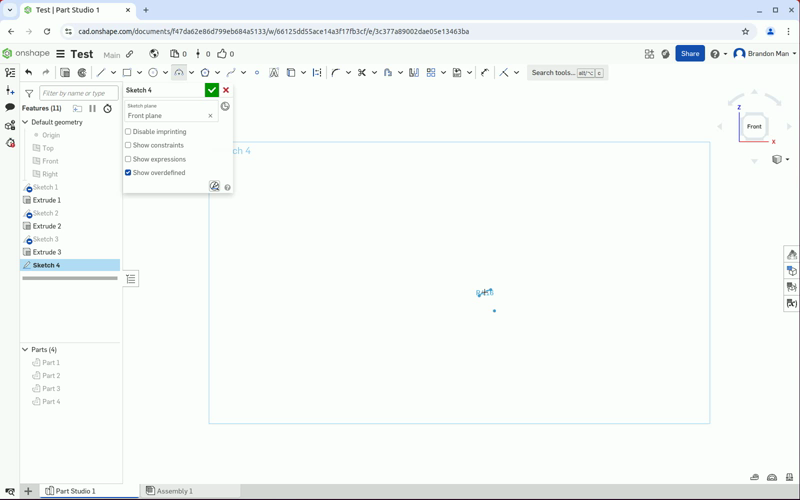
key(esc)
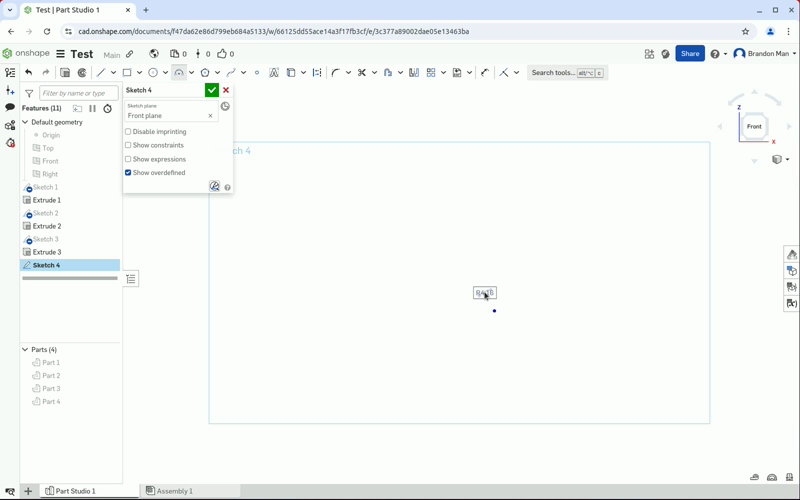
key(l)
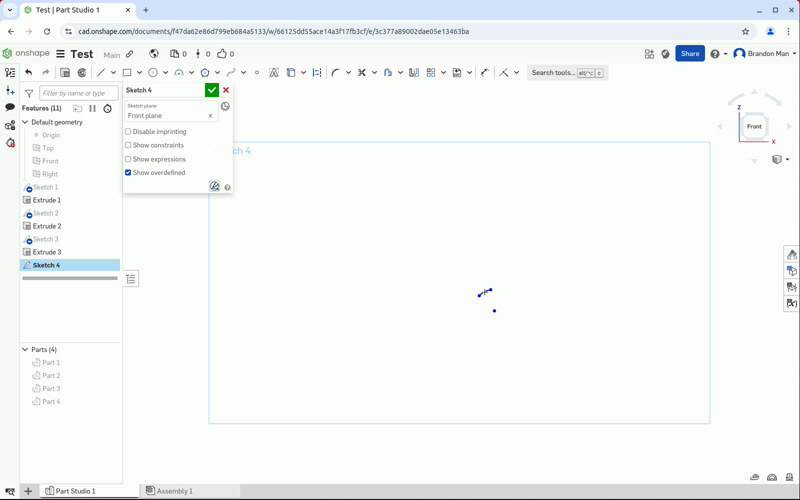
mouse_move(490, 289)
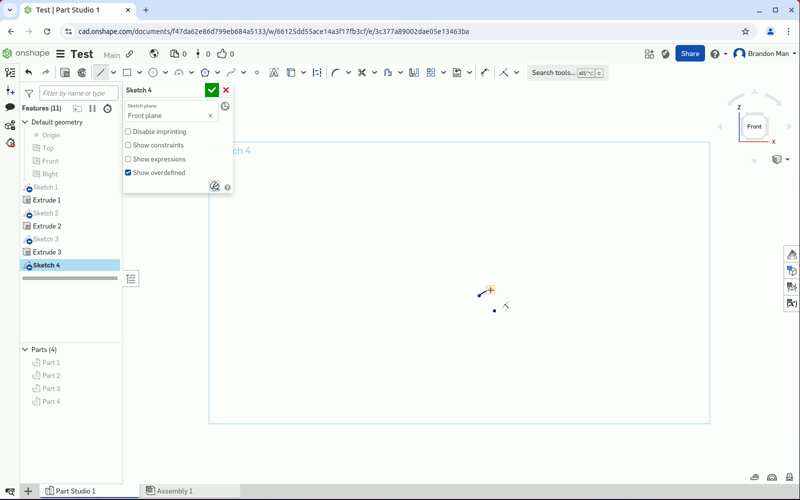
click(490, 289)
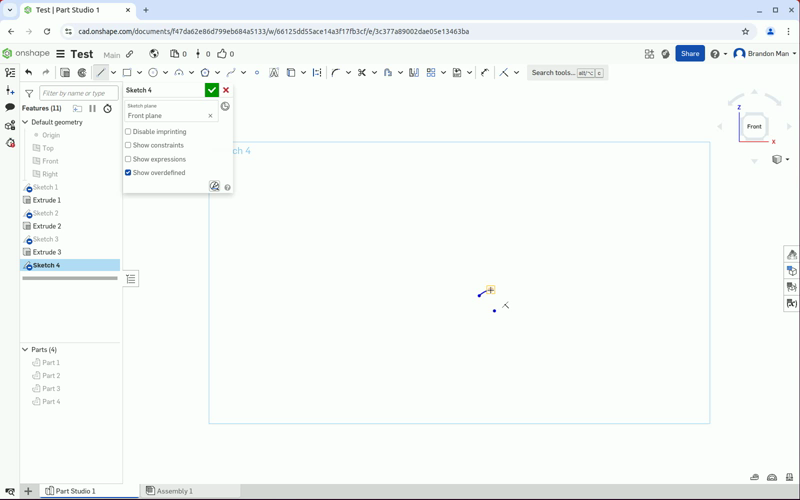
key_down(shift)
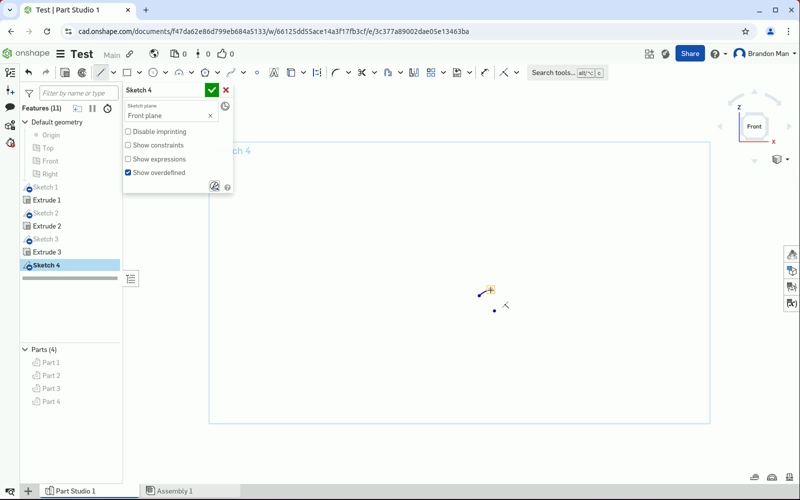
mouse_move(520, 289)
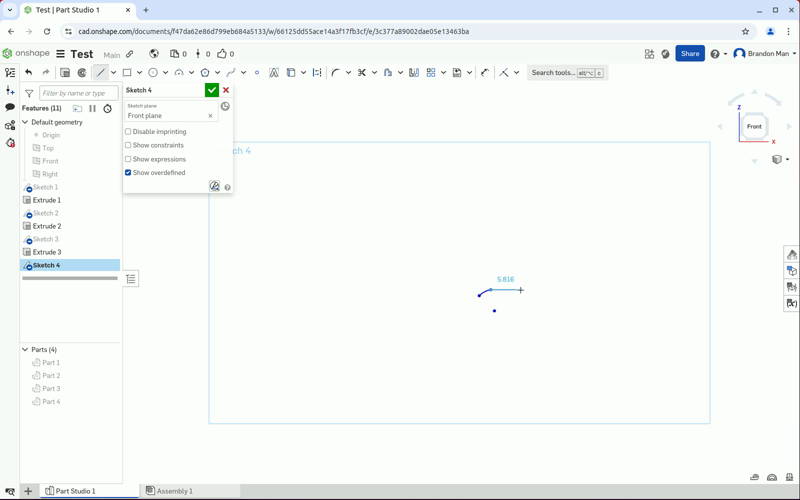
mouse_move(490, 282)
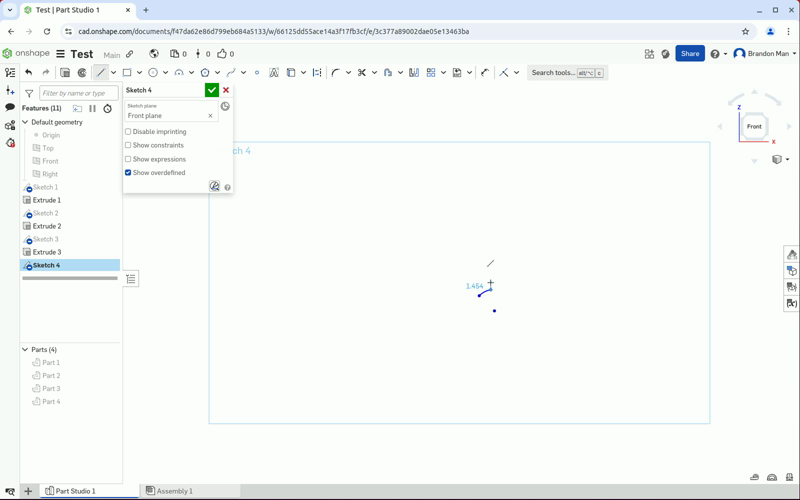
click(490, 282)
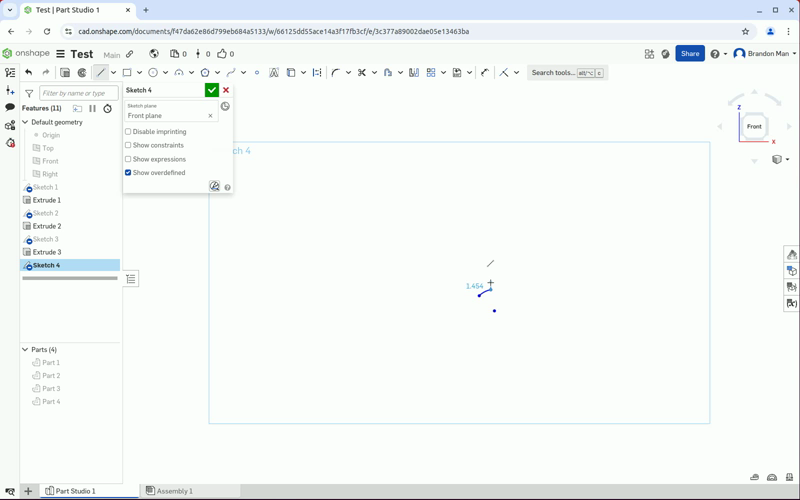
key_up(shift)
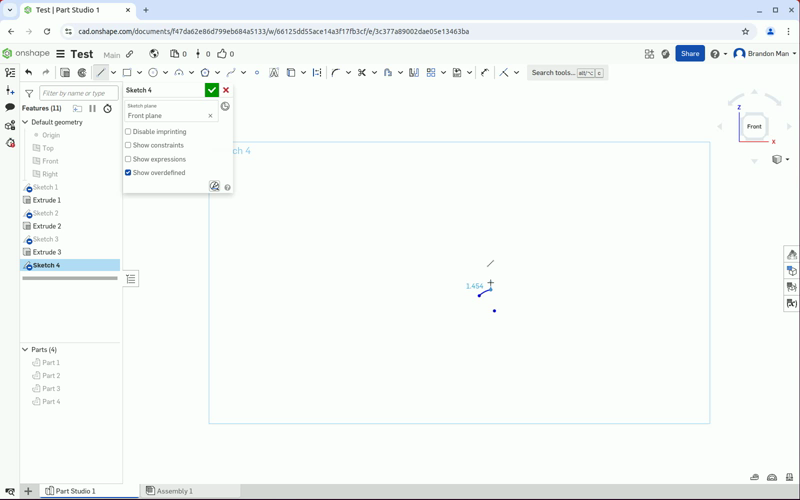
key_down(shift)
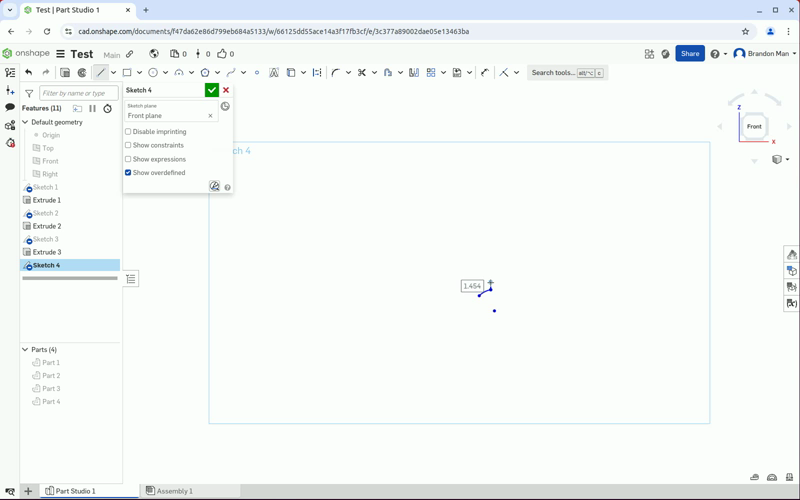
mouse_move(520, 282)
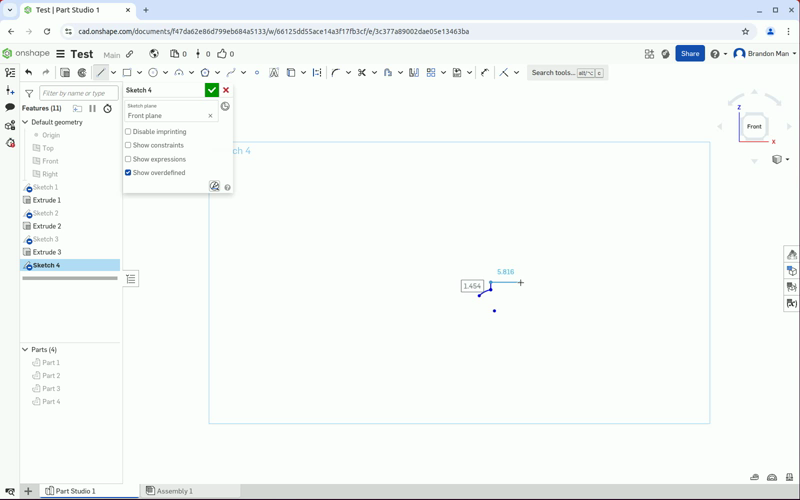
mouse_move(490, 273)
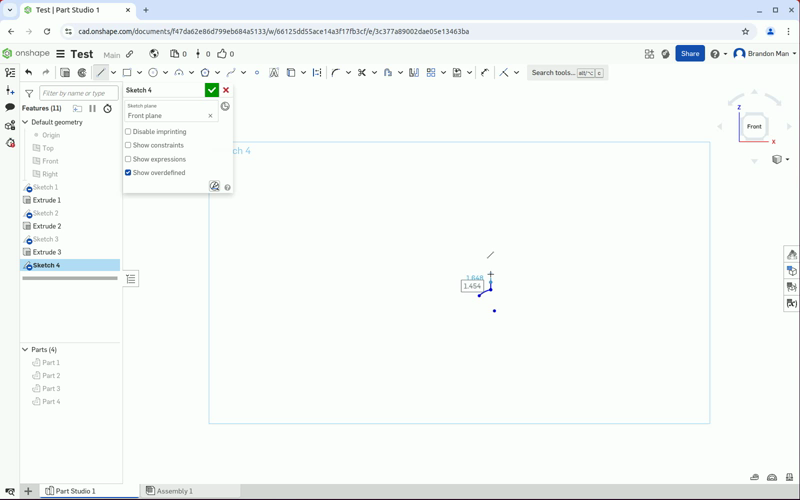
click(490, 273)
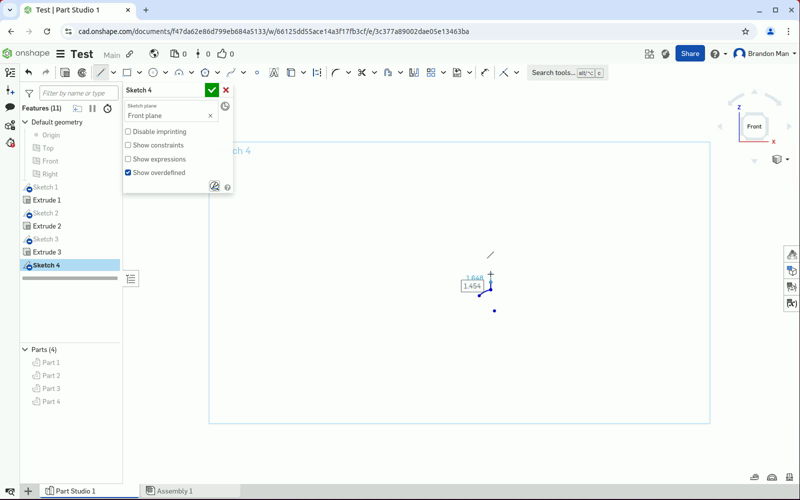
key_up(shift)
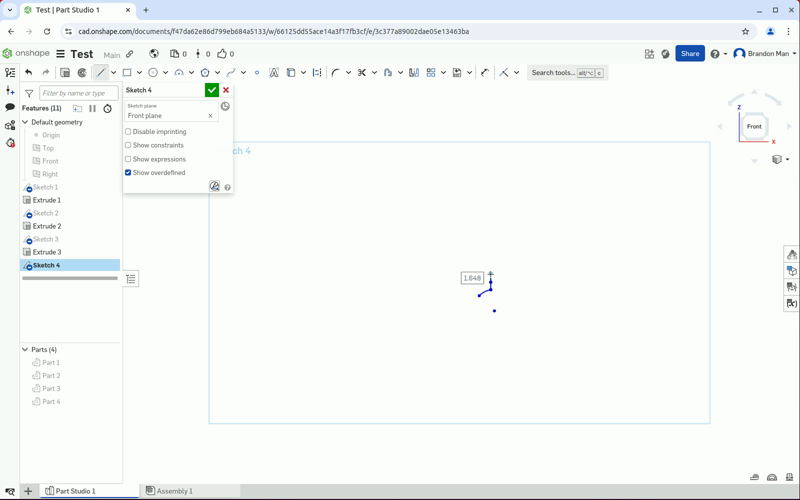
key(esc)
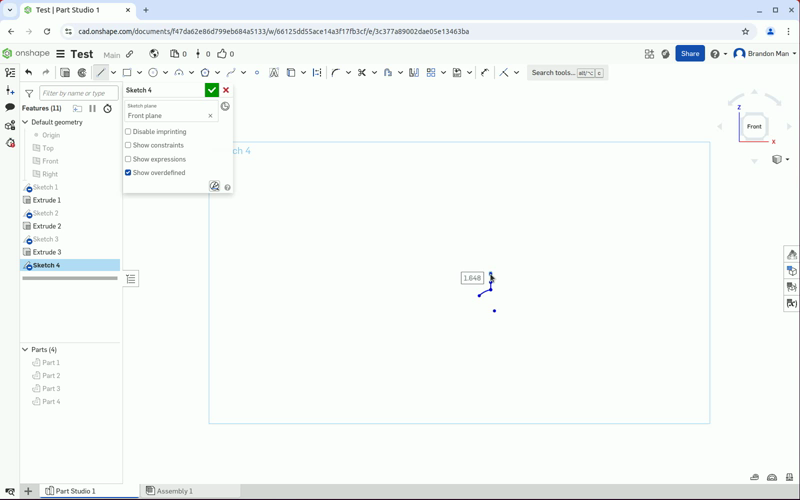
key(a)
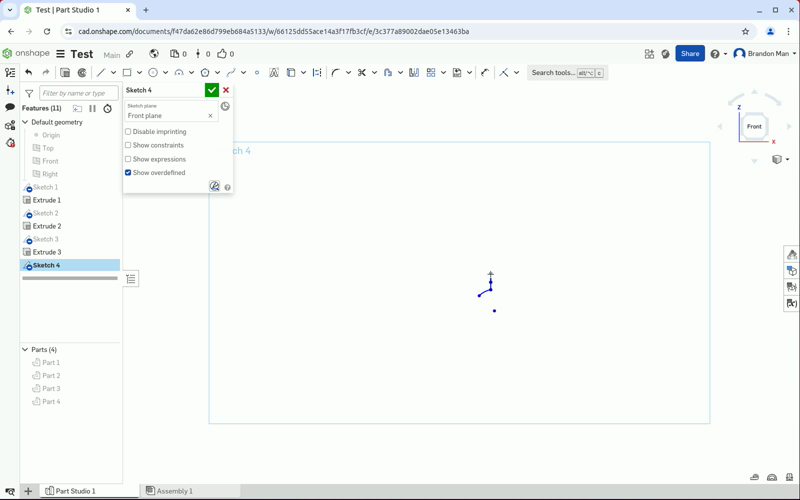
mouse_move(490, 273)
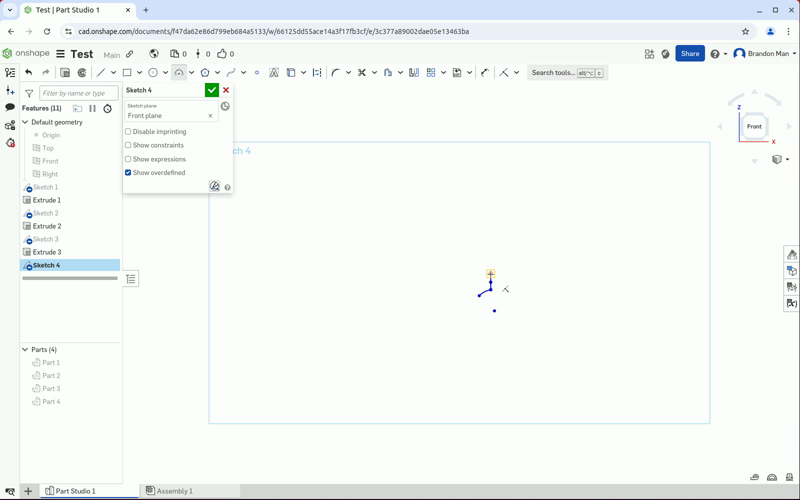
click(490, 273)
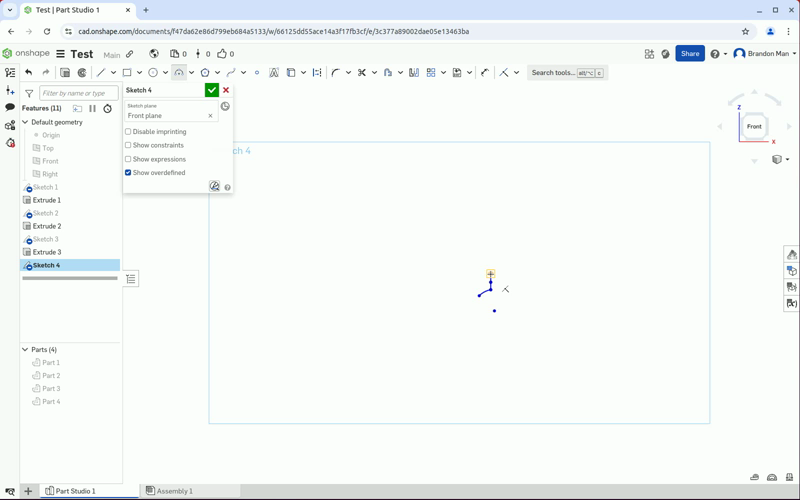
key_down(shift)
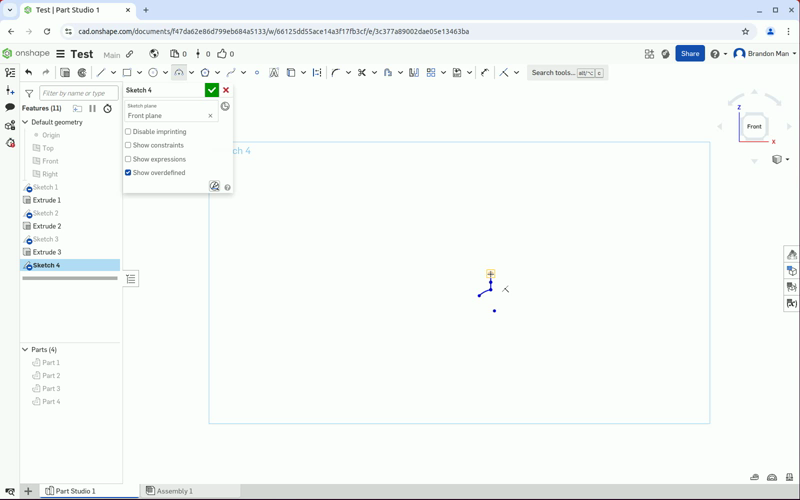
mouse_move(481, 271)
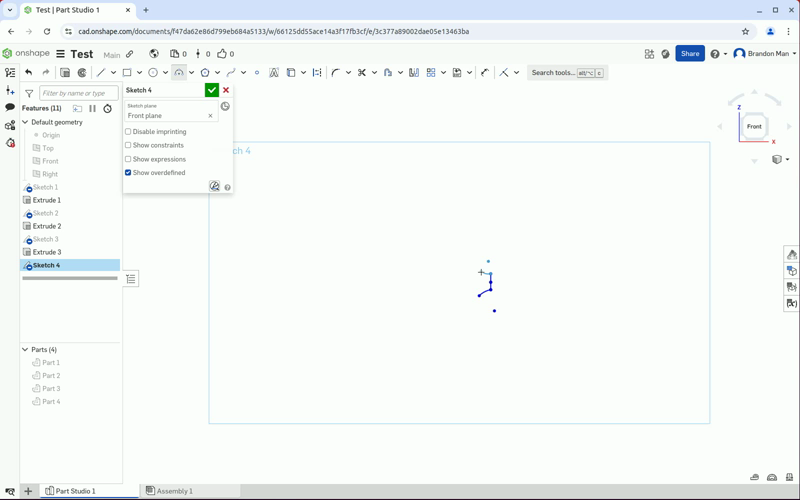
click(481, 271)
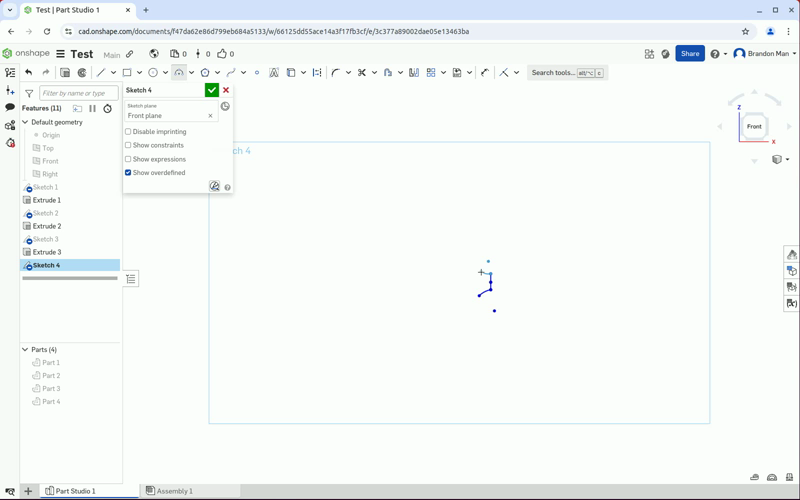
mouse_move(485, 273)
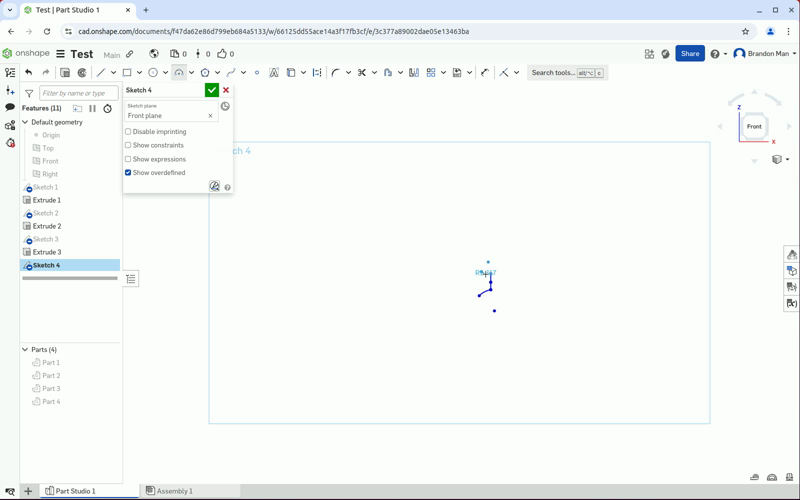
click(485, 273)
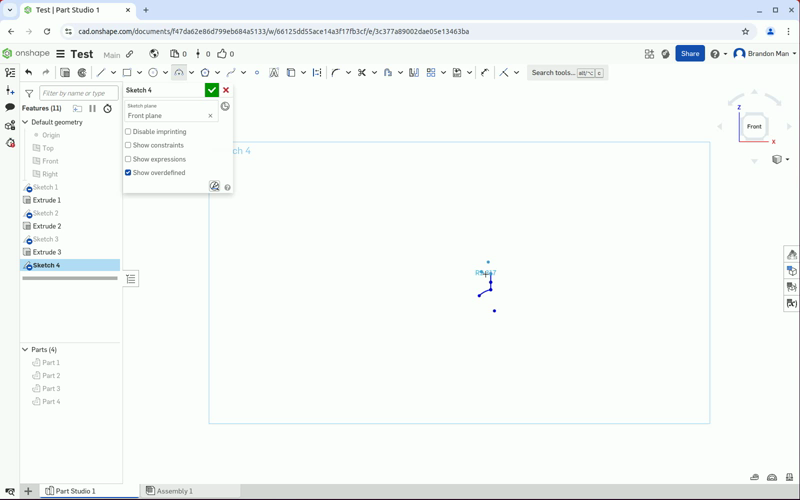
key_up(shift)
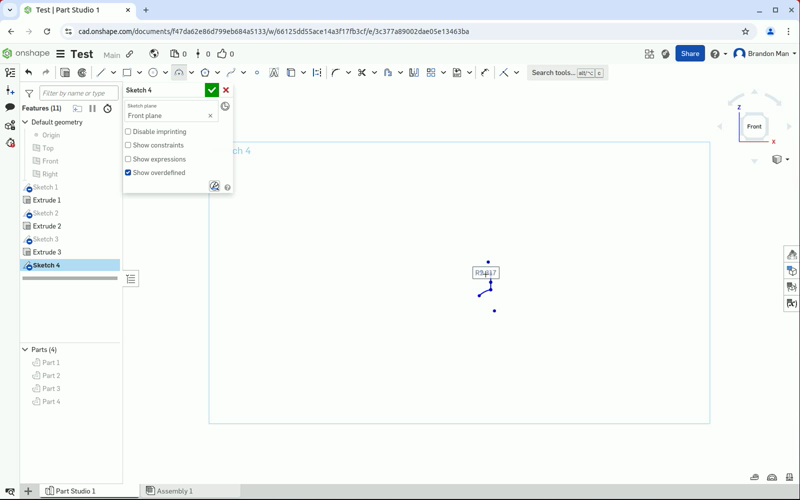
mouse_move(481, 271)
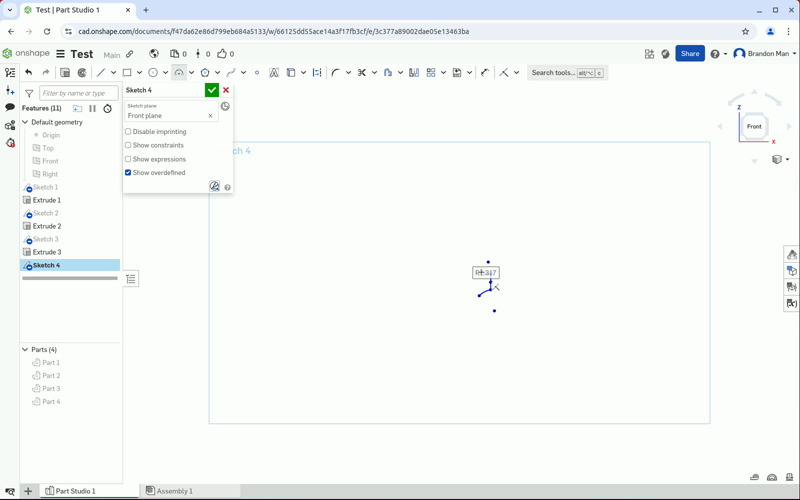
click(481, 271)
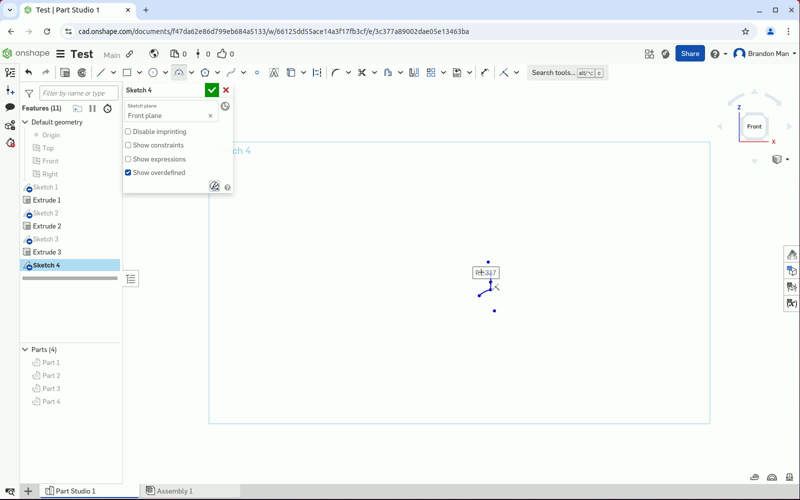
mouse_move(479, 295)
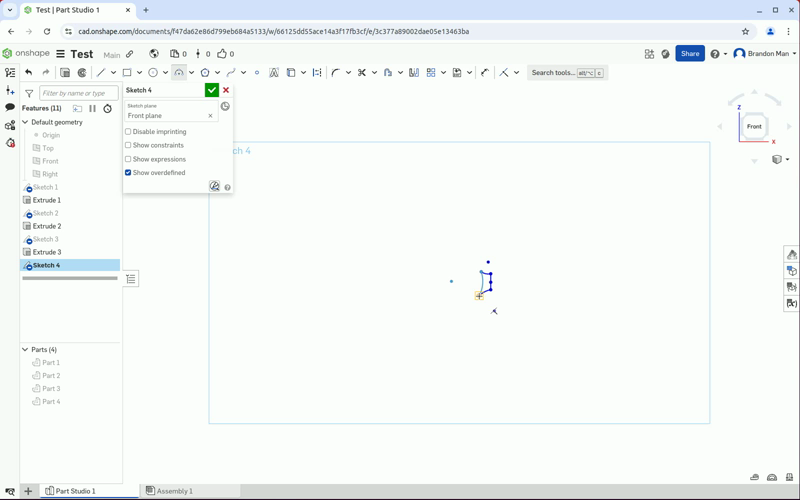
click(479, 295)
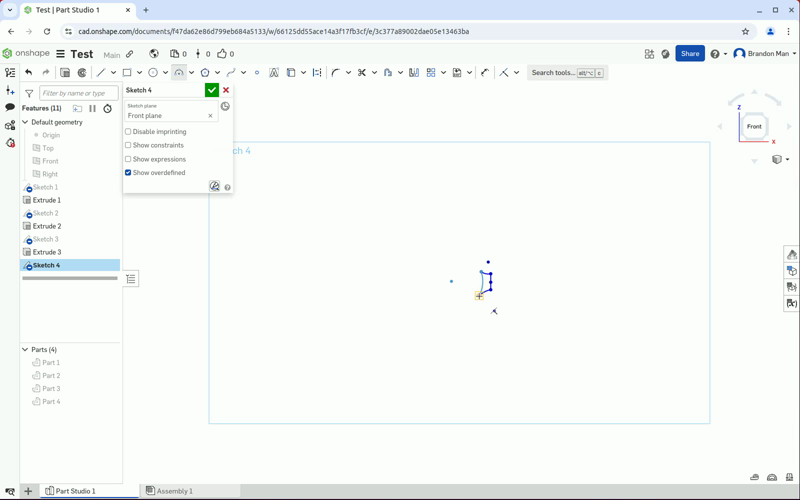
key_down(shift)
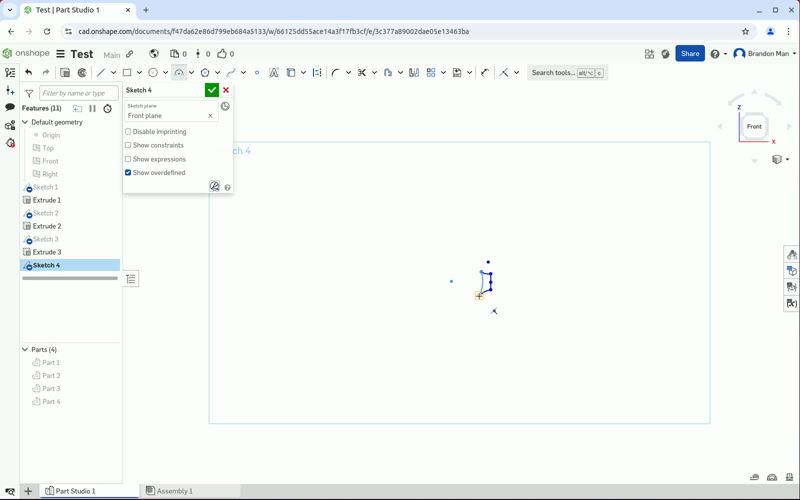
mouse_move(483, 283)
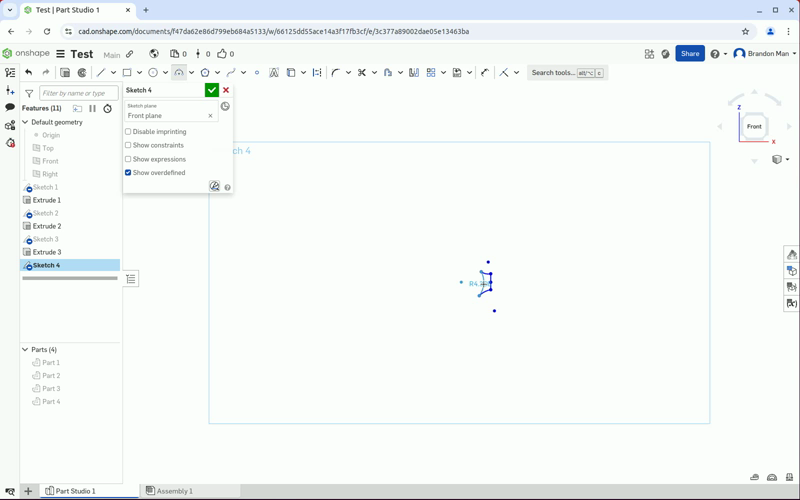
click(483, 283)
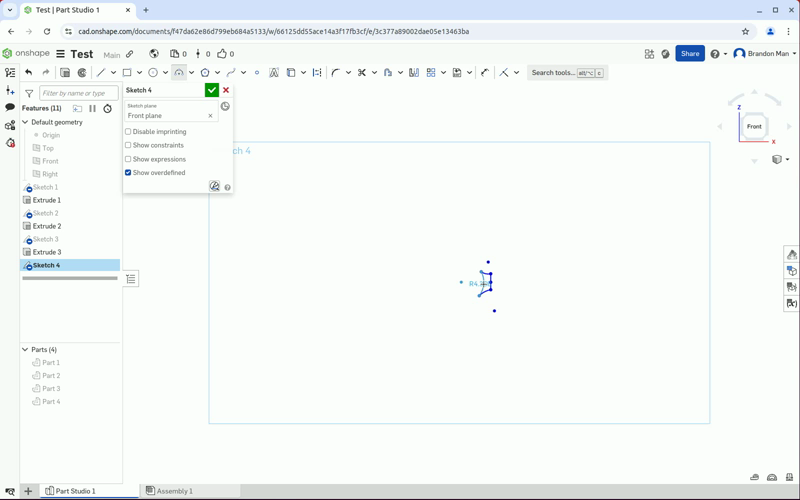
key_up(shift)
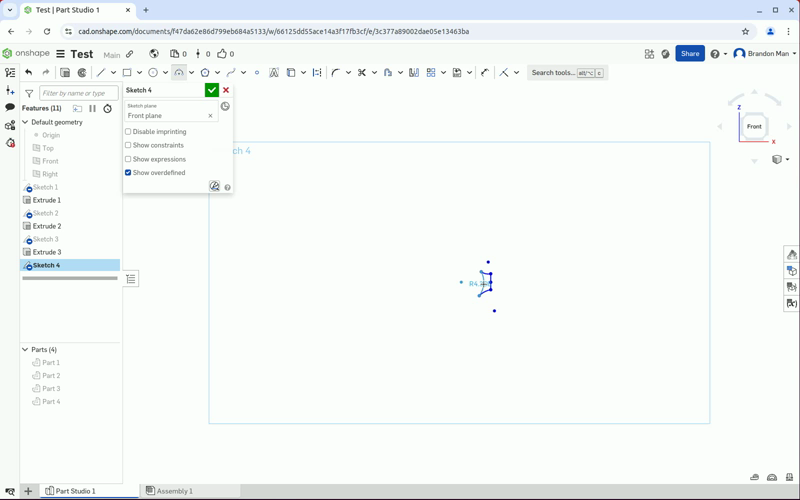
key(esc)
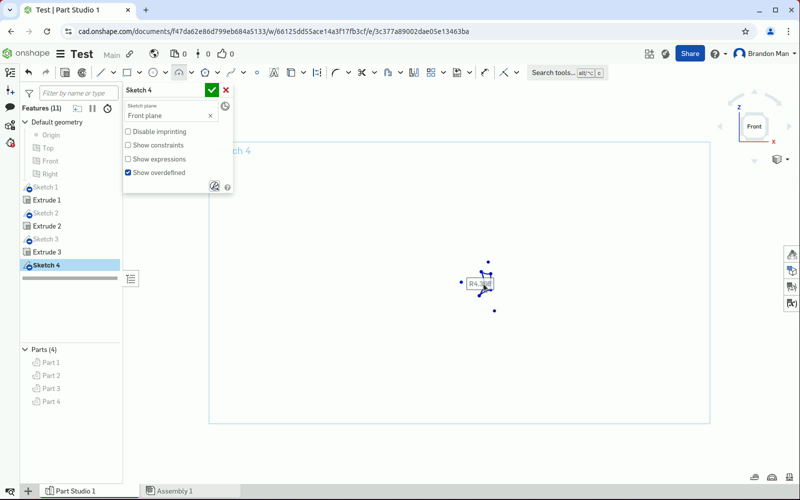
mouse_move(483, 278)
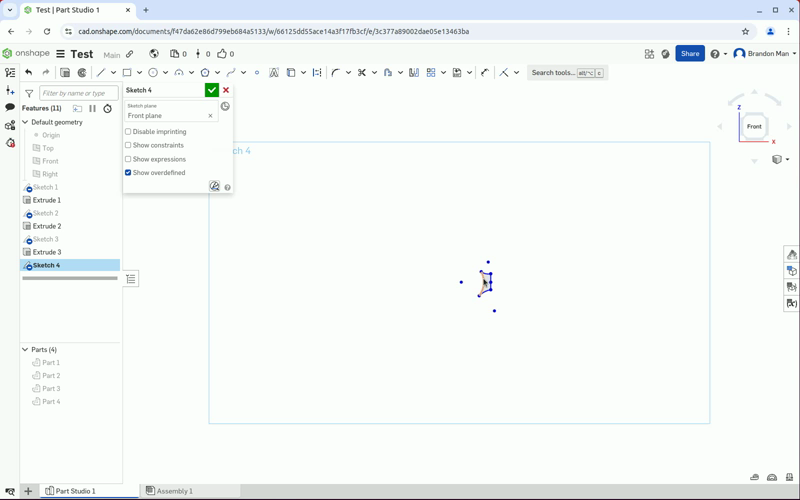
scroll(6)
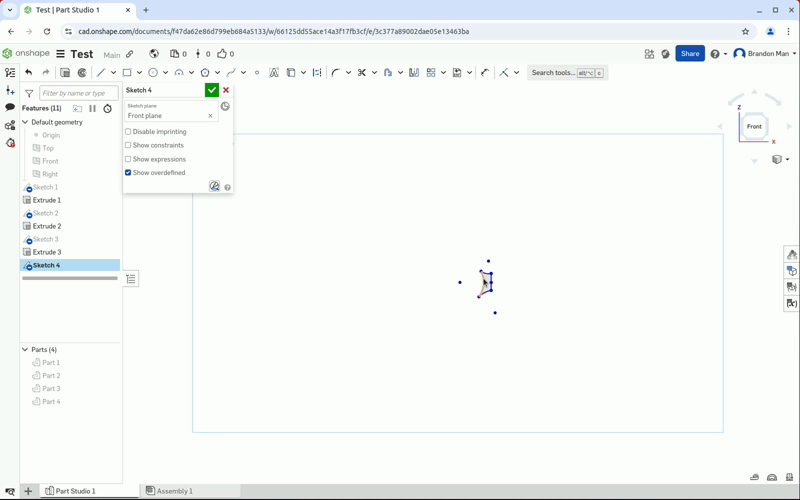
scroll(6)
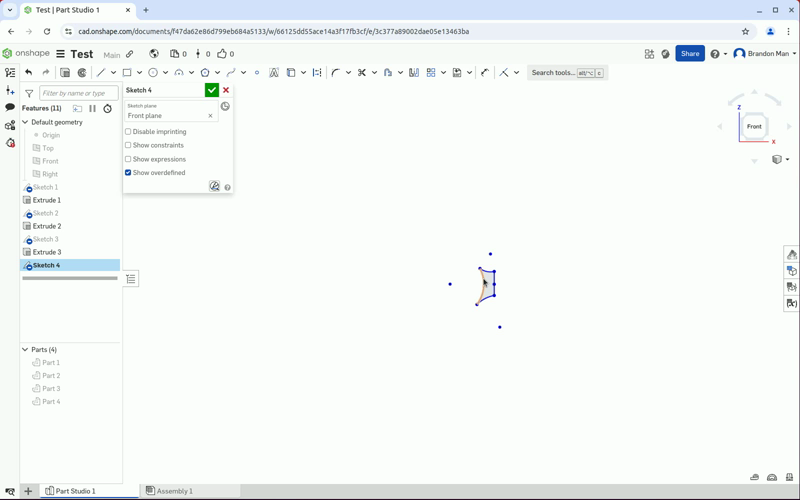
scroll(6)
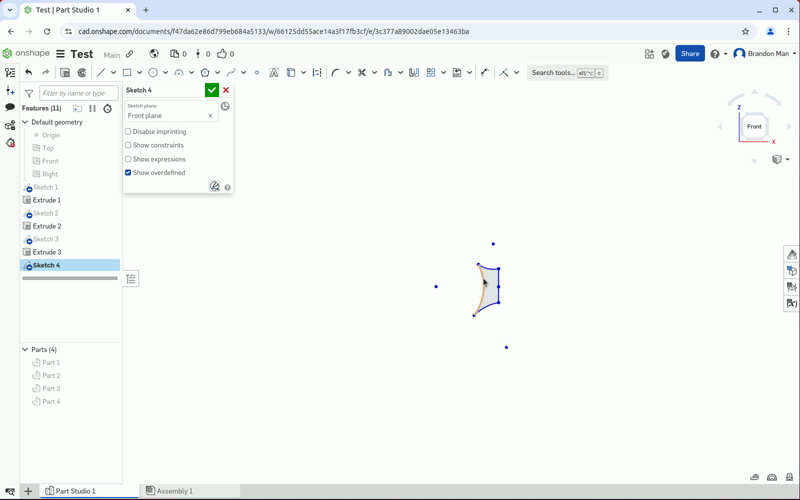
scroll(6)
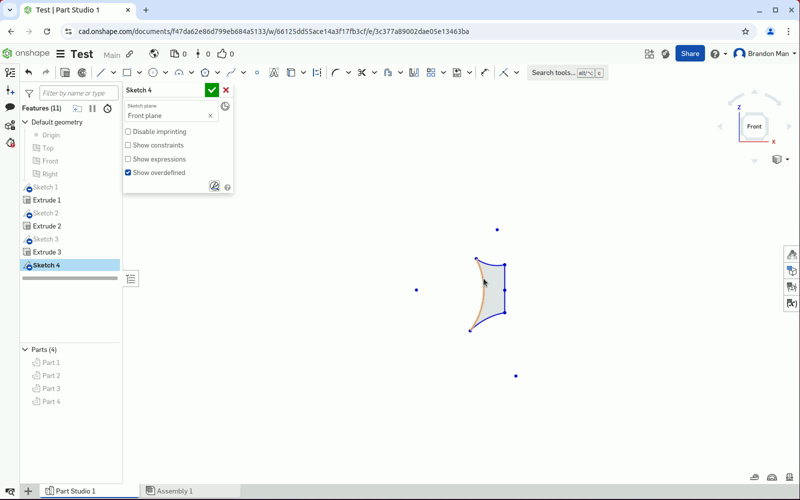
scroll(6)
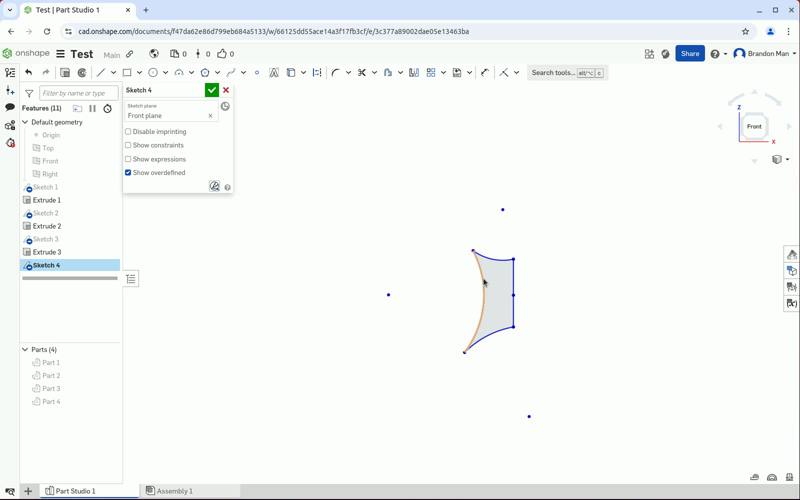
scroll(6)
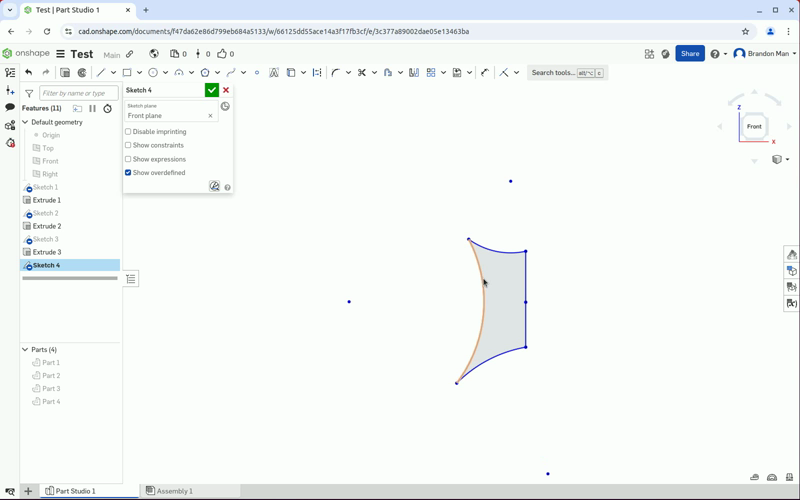
scroll(6)
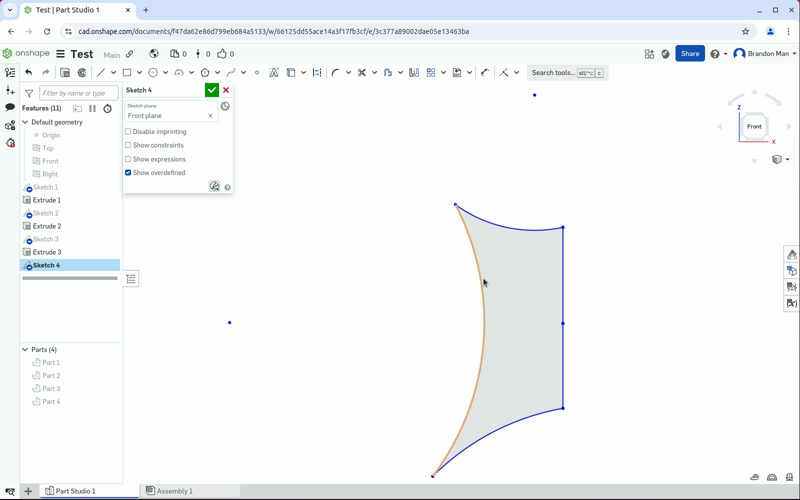
click(483, 278)
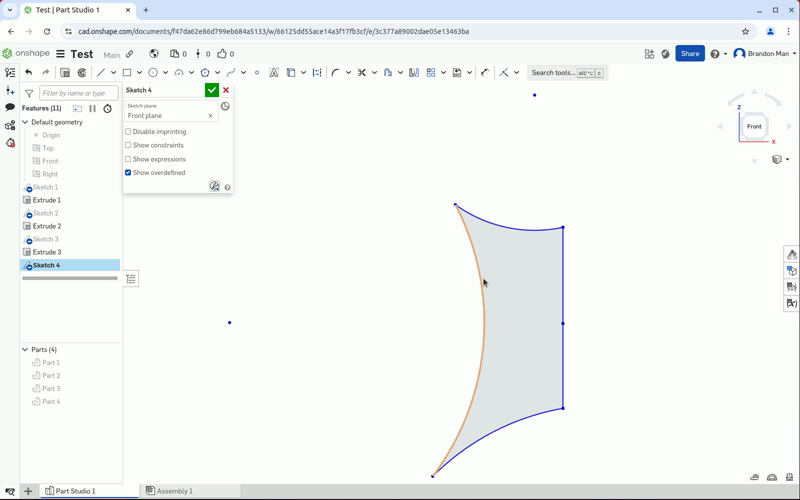
scroll(-6)
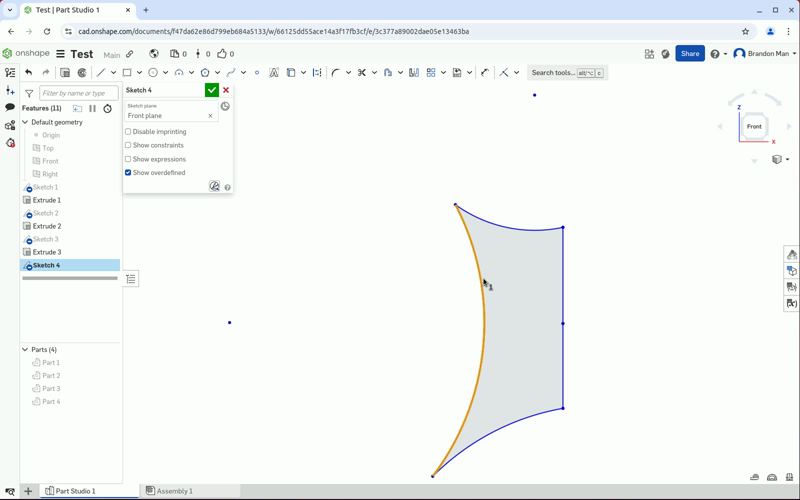
scroll(-6)
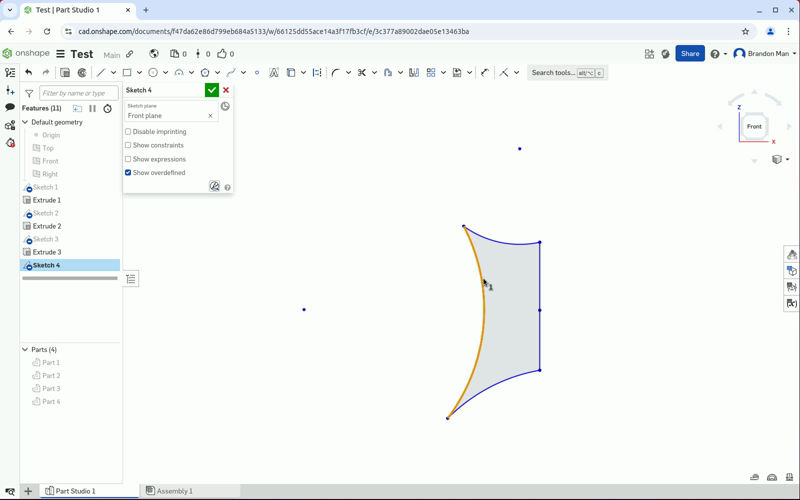
scroll(-6)
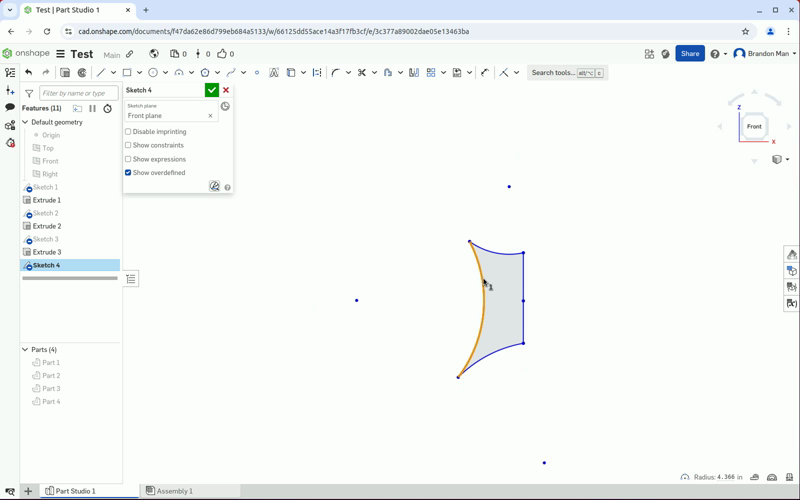
scroll(-6)
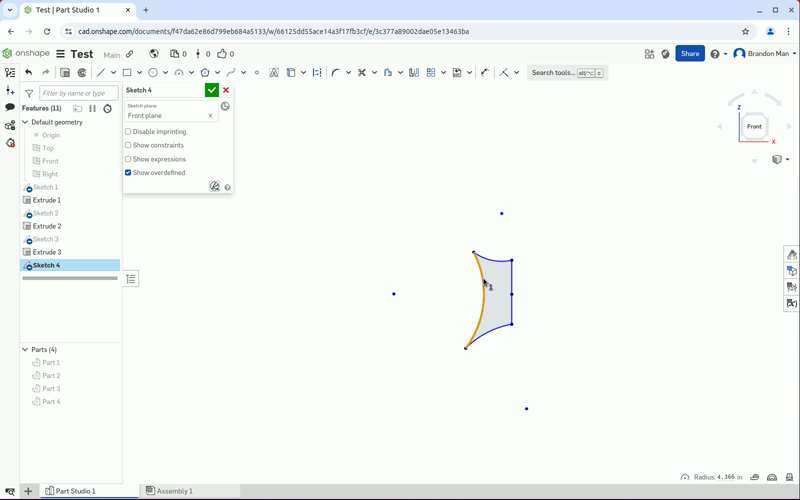
scroll(-6)
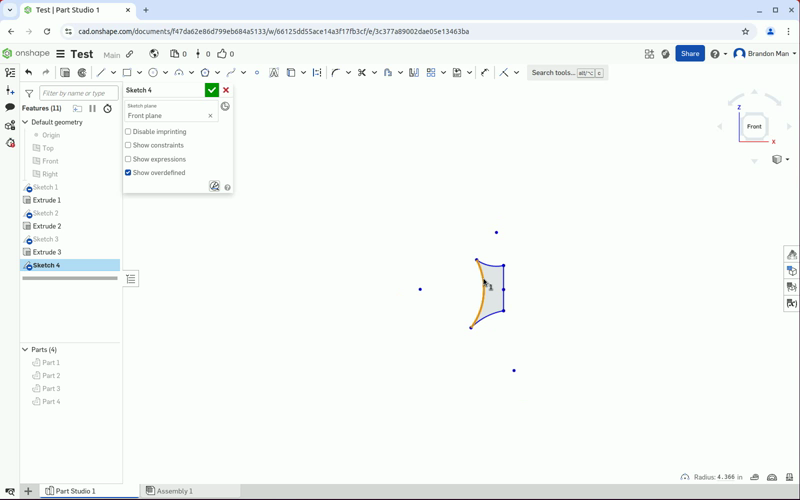
scroll(-6)
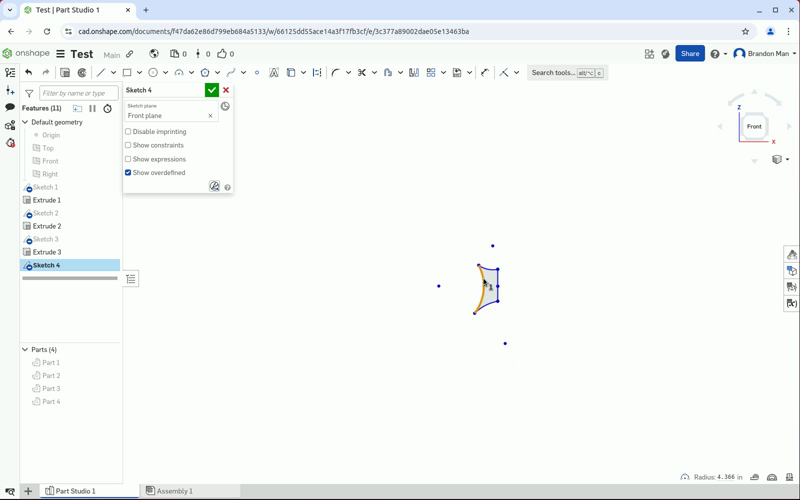
scroll(-6)
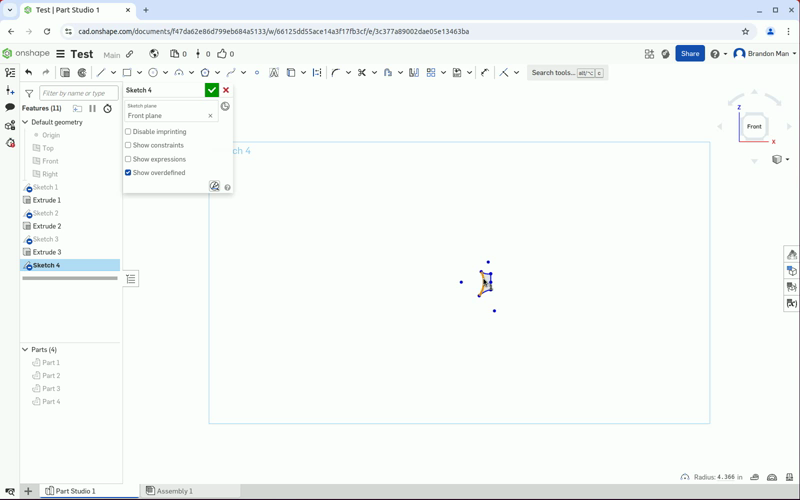
mouse_move(73, 352)
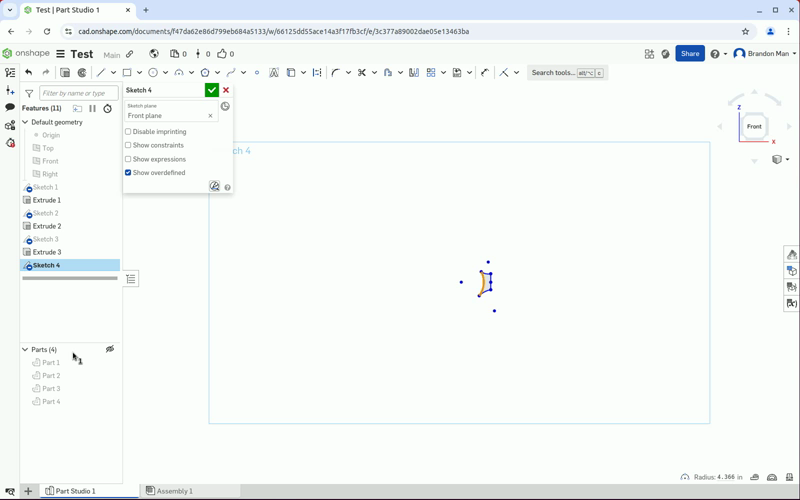
key(shift+y)
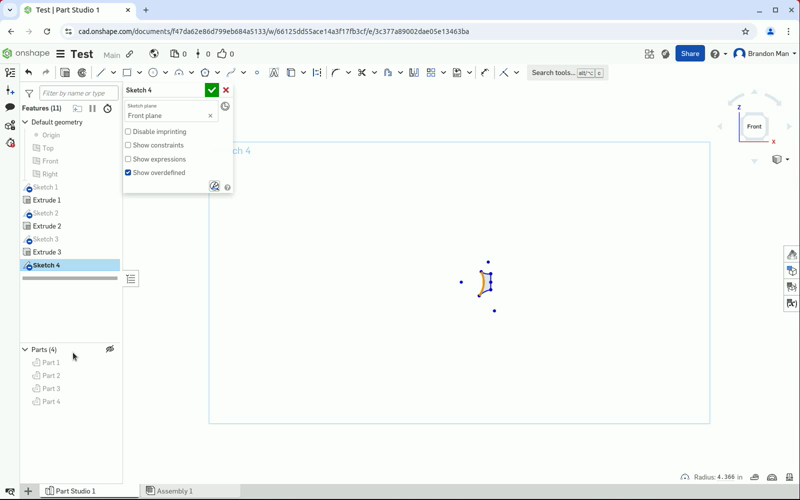
key(shift+e)
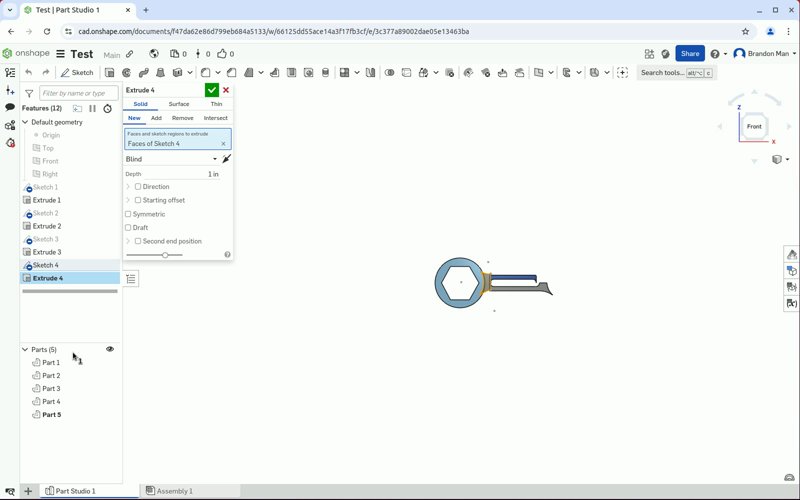
mouse_move(143, 106)
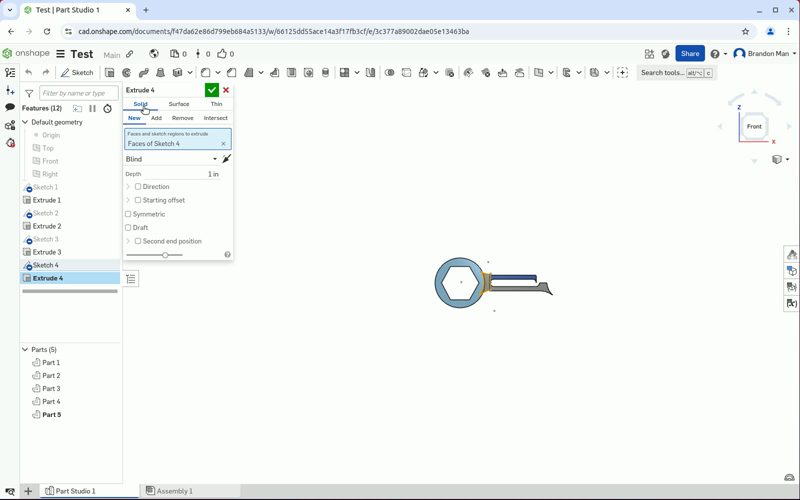
click(143, 106)
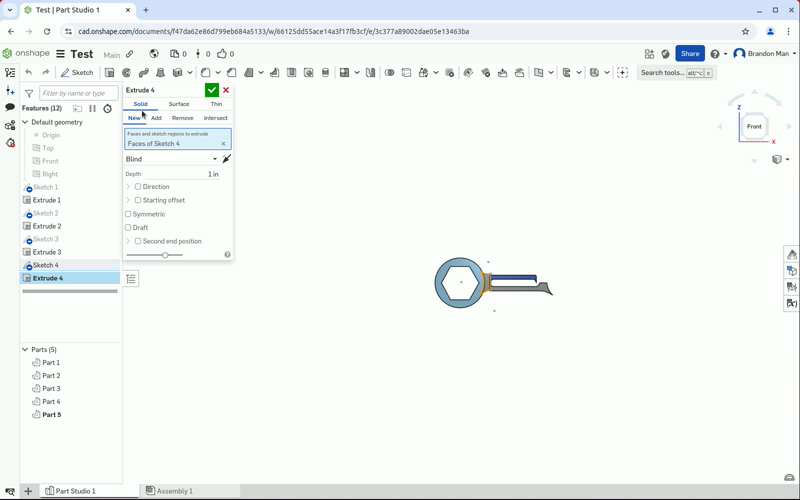
mouse_move(137, 120)
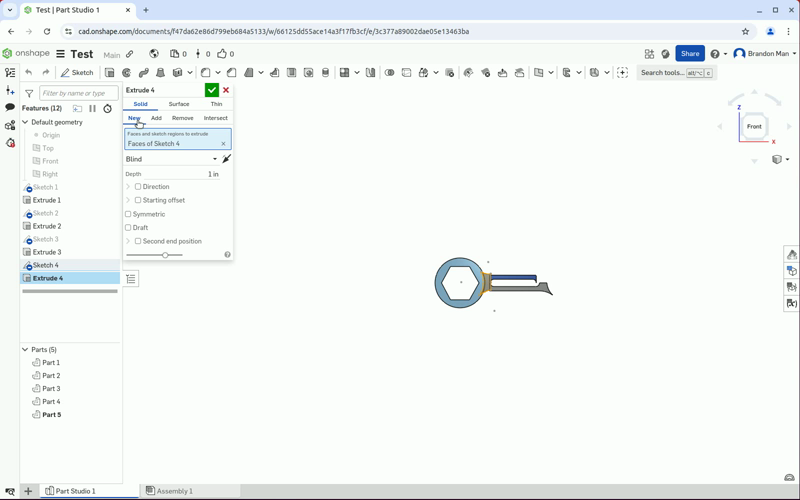
click(137, 120)
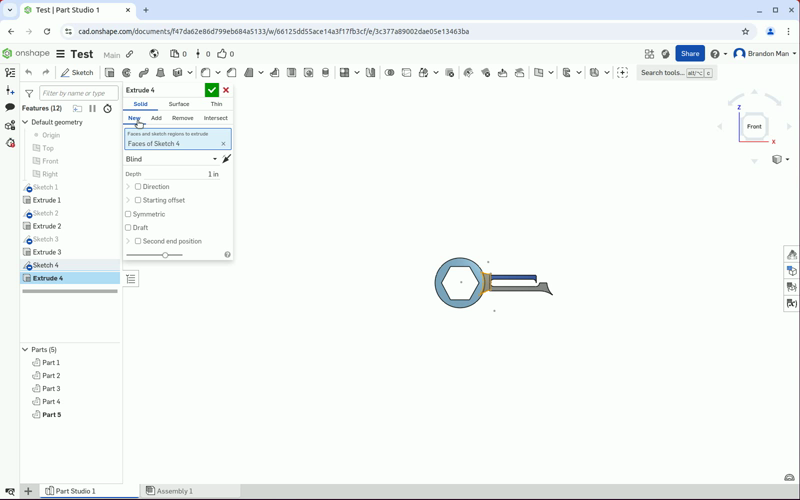
key(tab, 4)
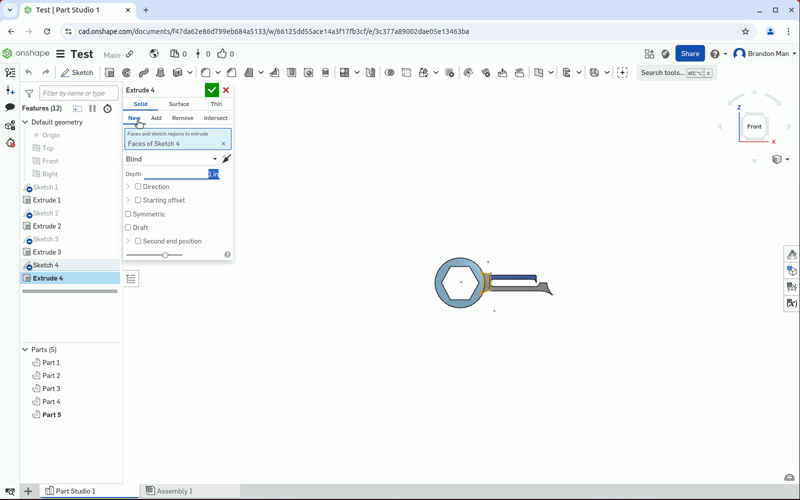
text(3.129)
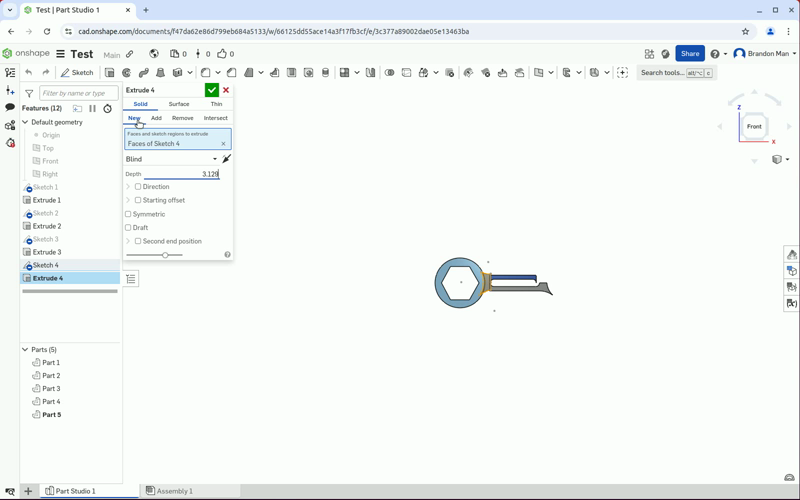
key(enter)
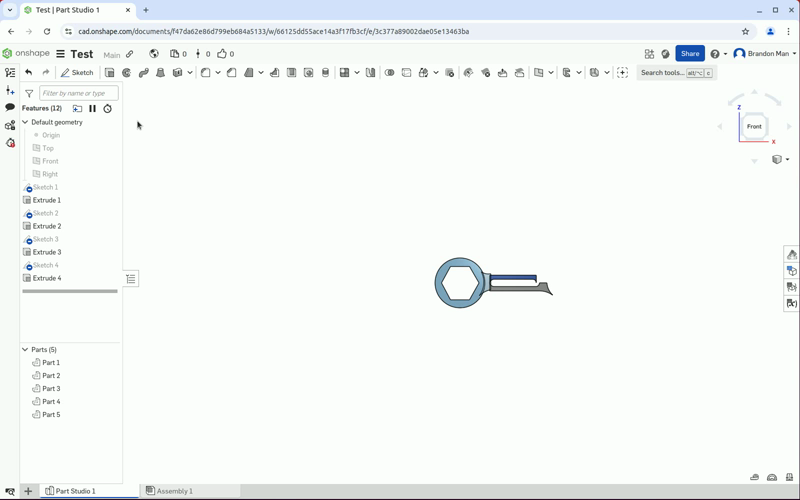
key(shift+h)
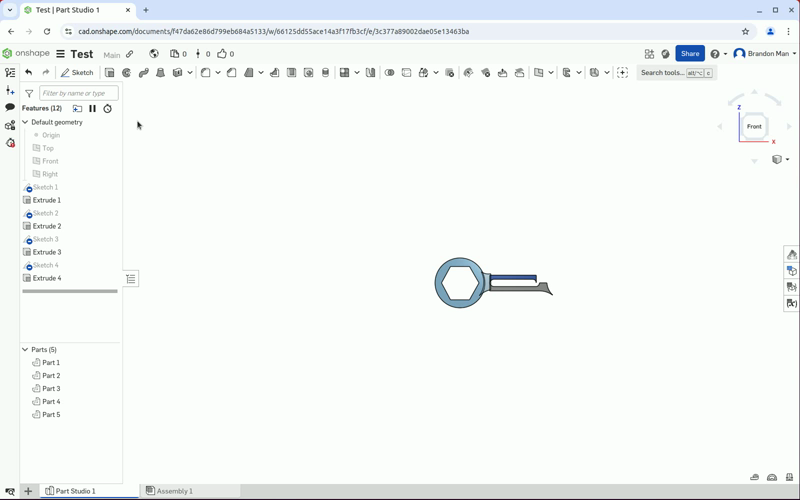
key(shift+h)
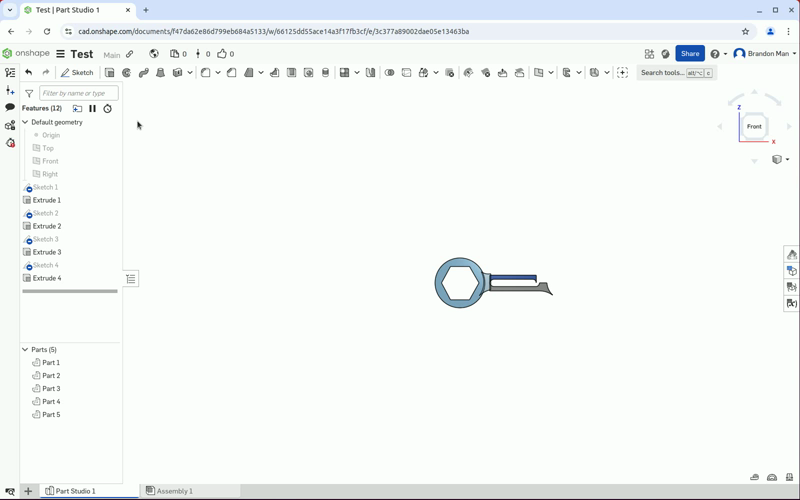
mouse_move(73, 189)
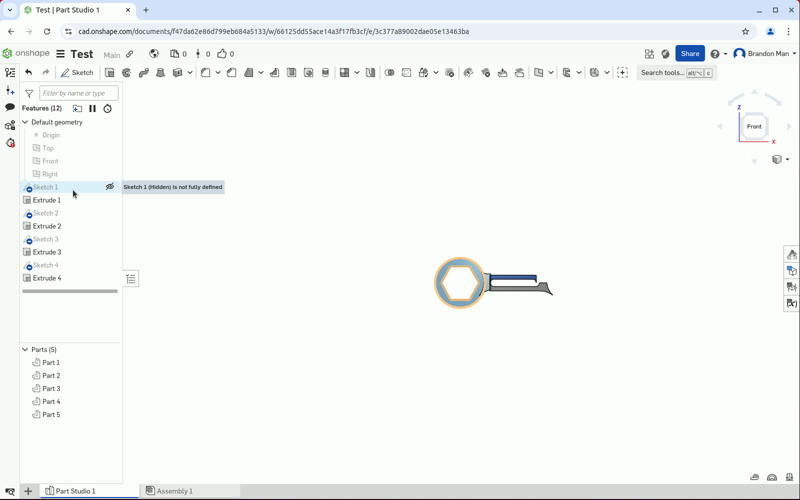
click(73, 189)
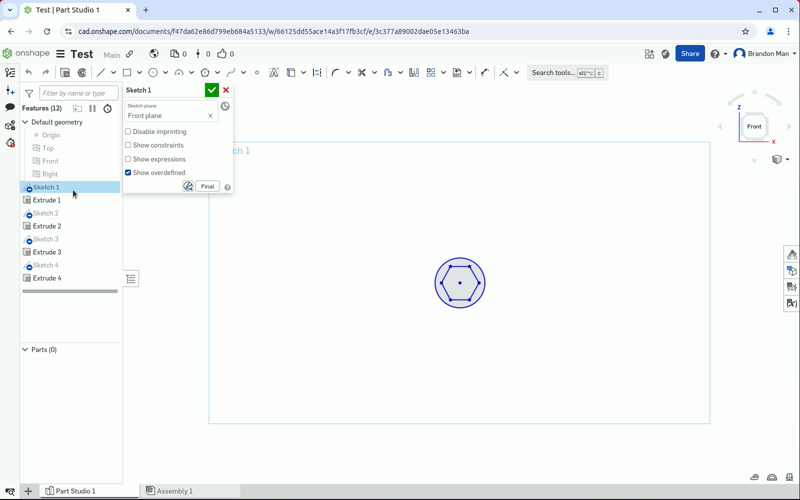
mouse_move(229, 92)
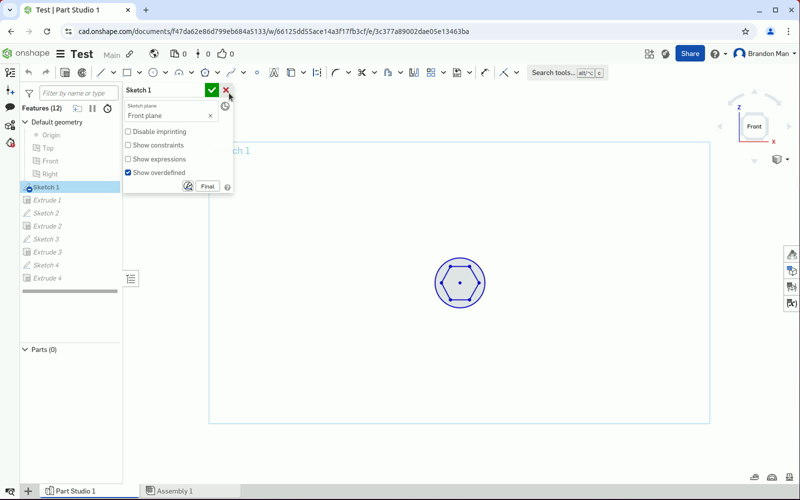
click(229, 92)
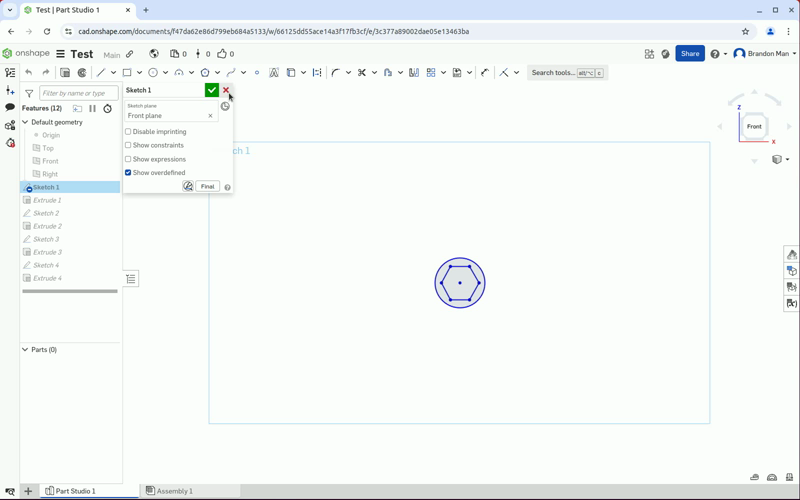
key(shift+s)
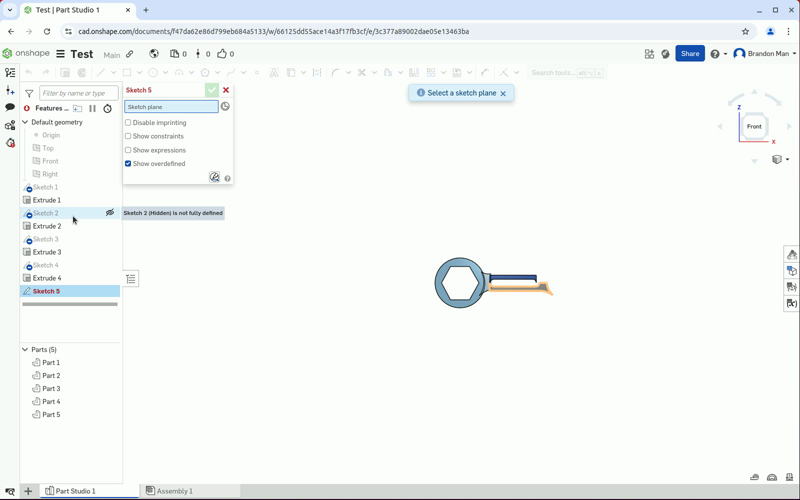
scroll(3)
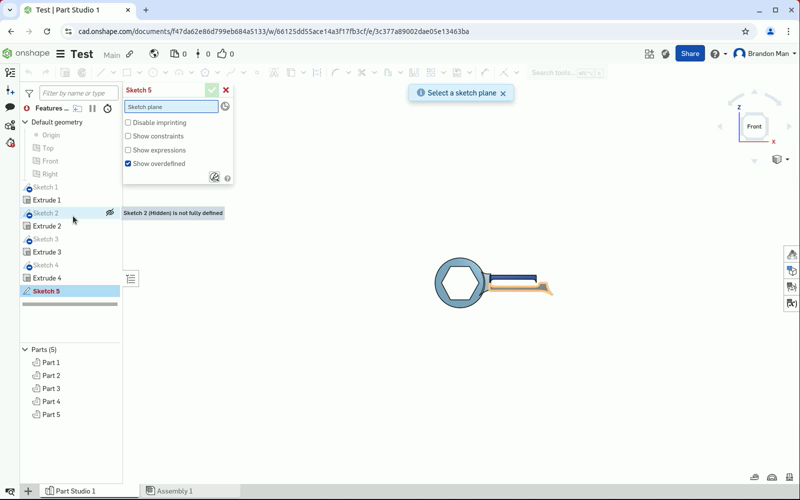
mouse_move(73, 163)
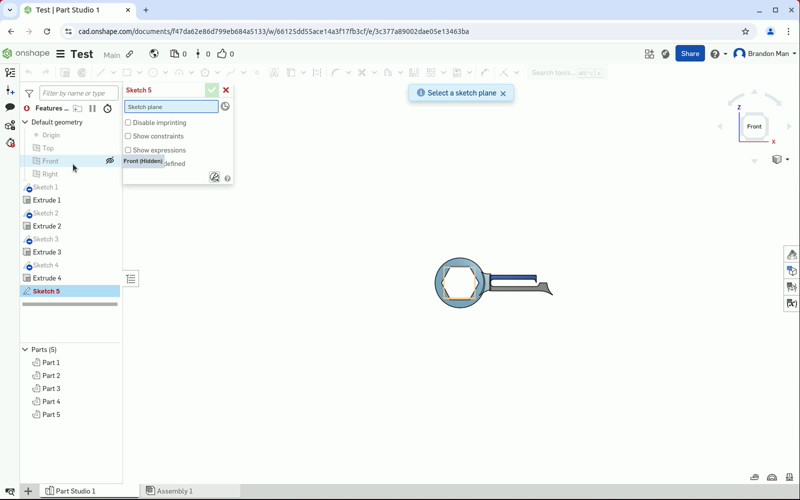
click(73, 163)
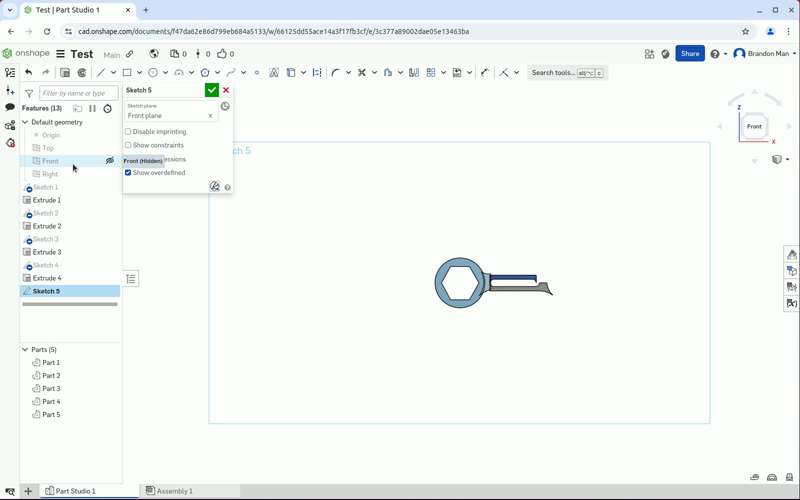
mouse_move(73, 352)
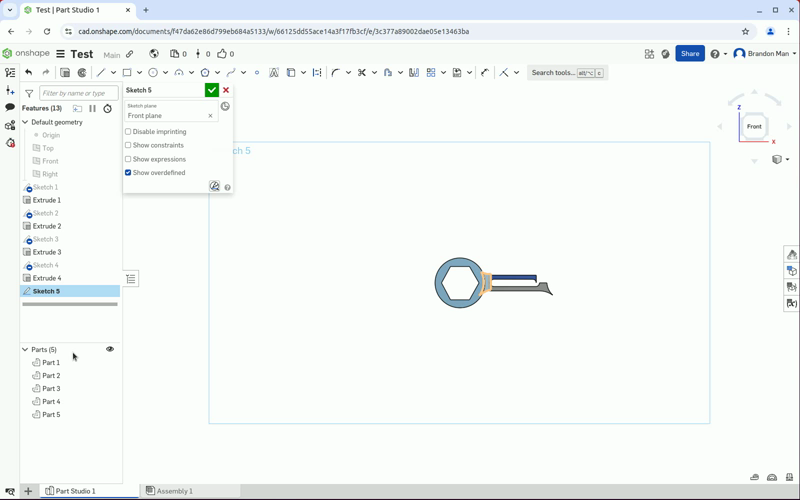
key(y)
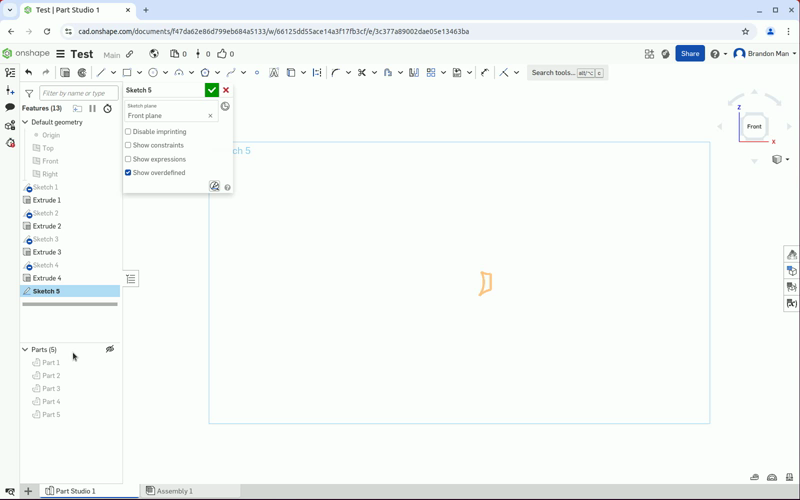
key(l)
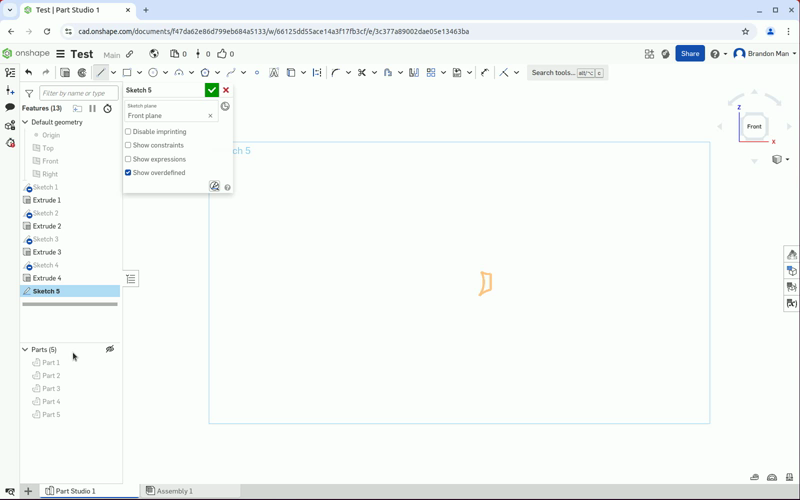
key_down(shift)
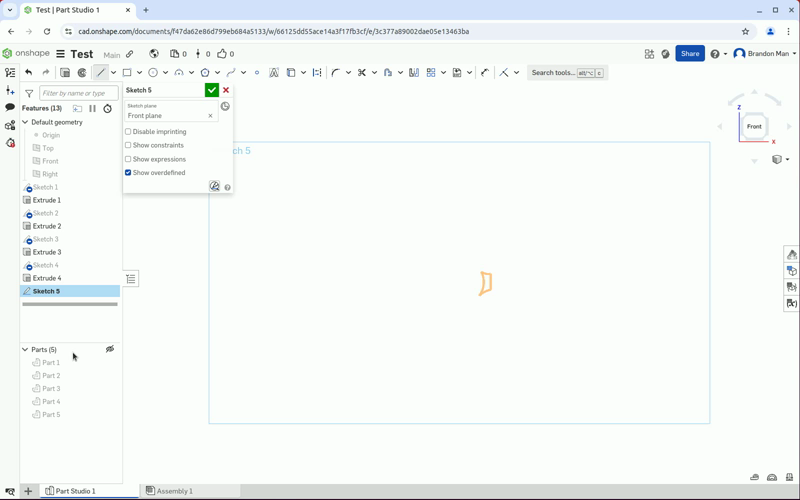
mouse_move(535, 282)
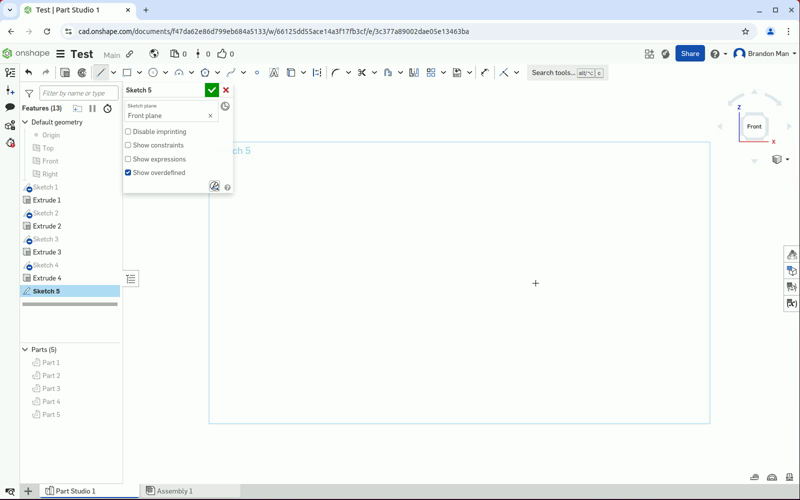
click(535, 282)
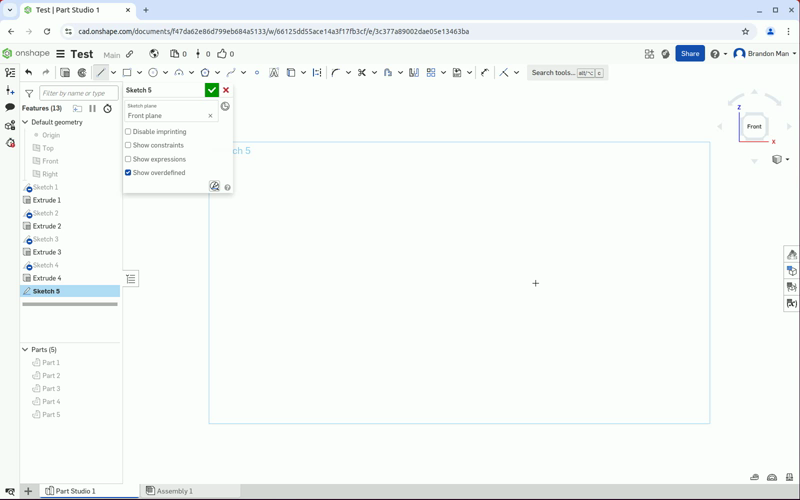
key_up(shift)
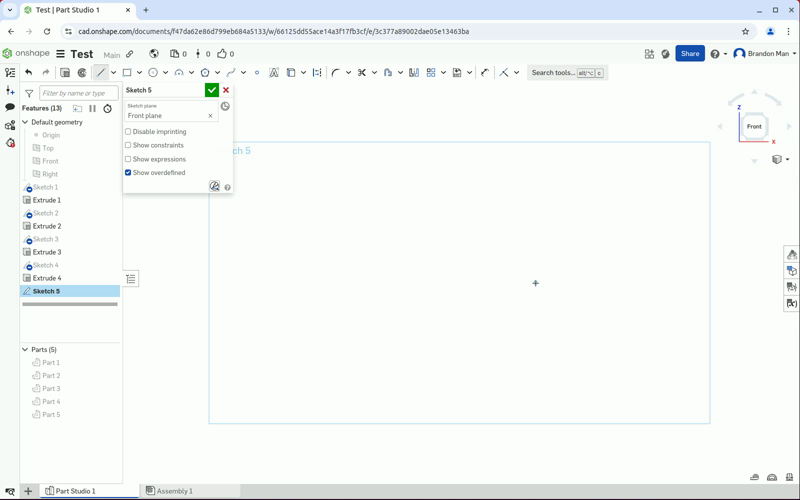
key_down(shift)
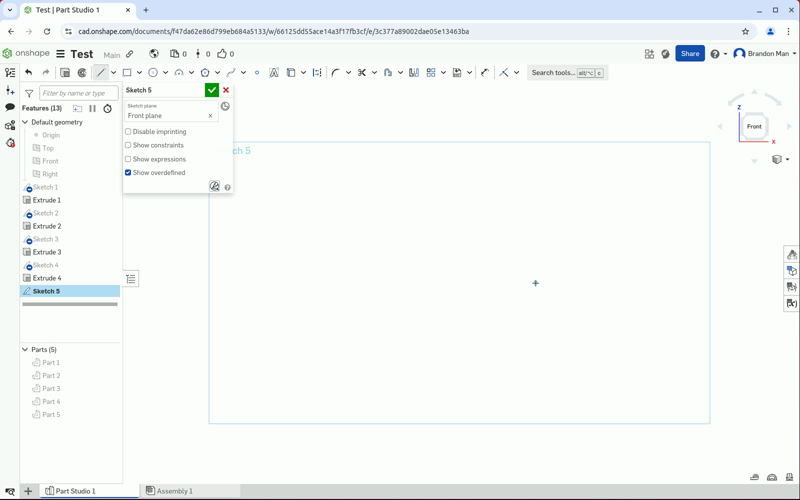
mouse_move(565, 282)
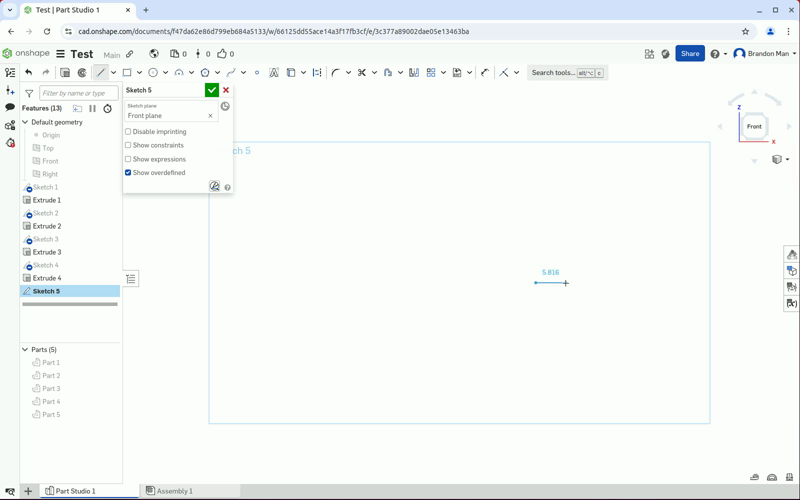
mouse_move(543, 282)
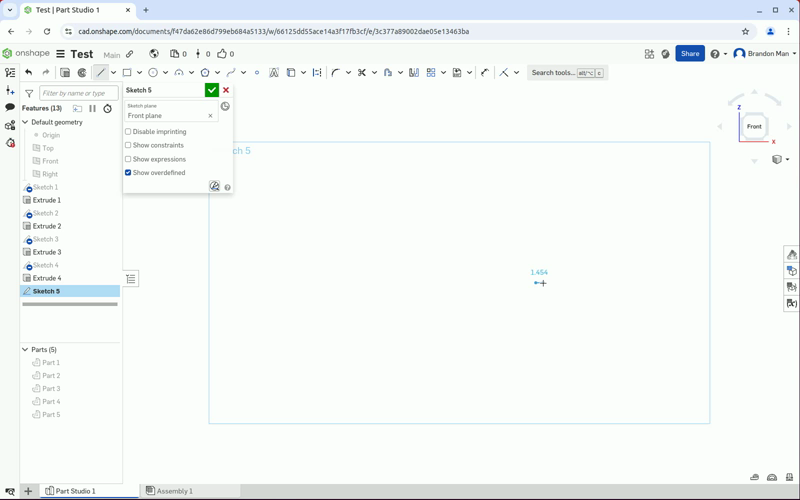
click(543, 282)
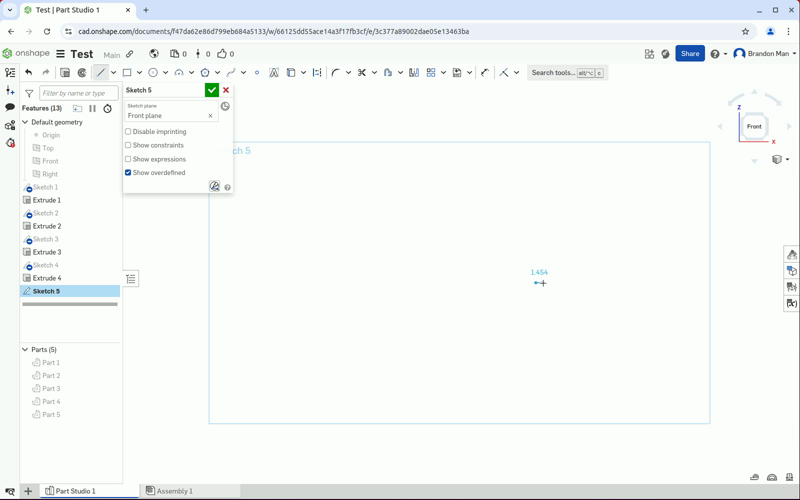
key_up(shift)
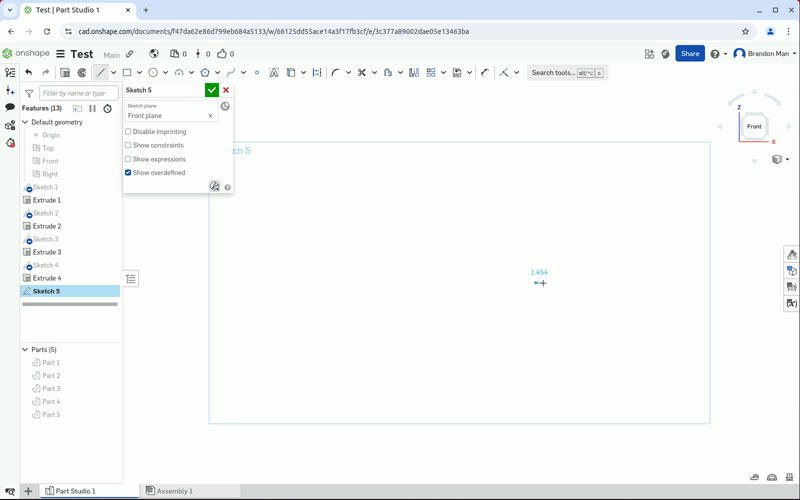
key(esc)
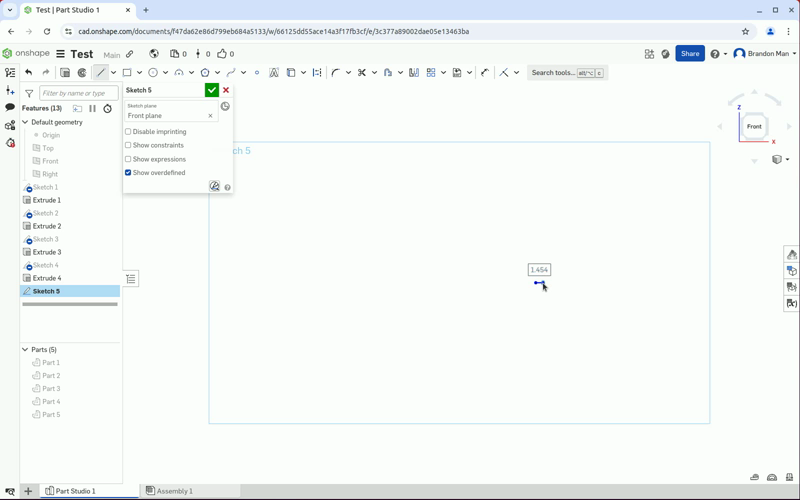
key(a)
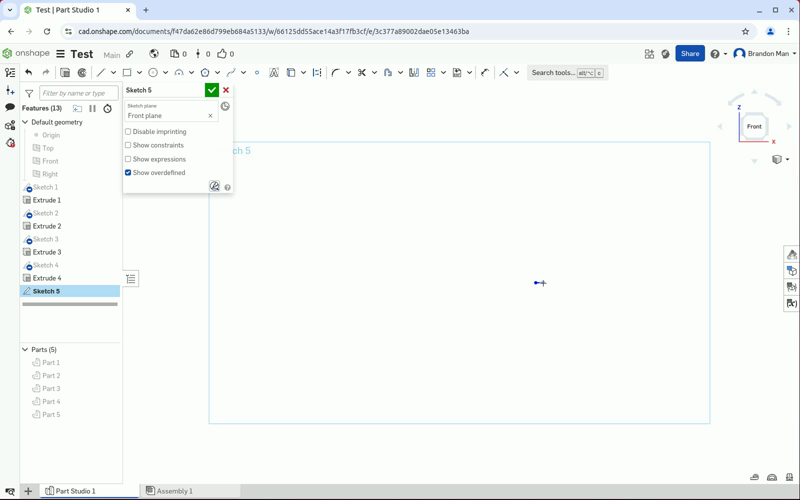
mouse_move(543, 282)
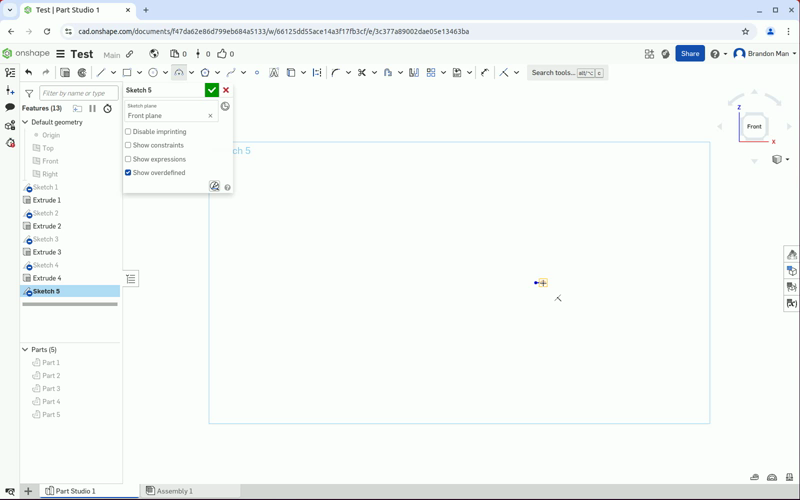
click(543, 282)
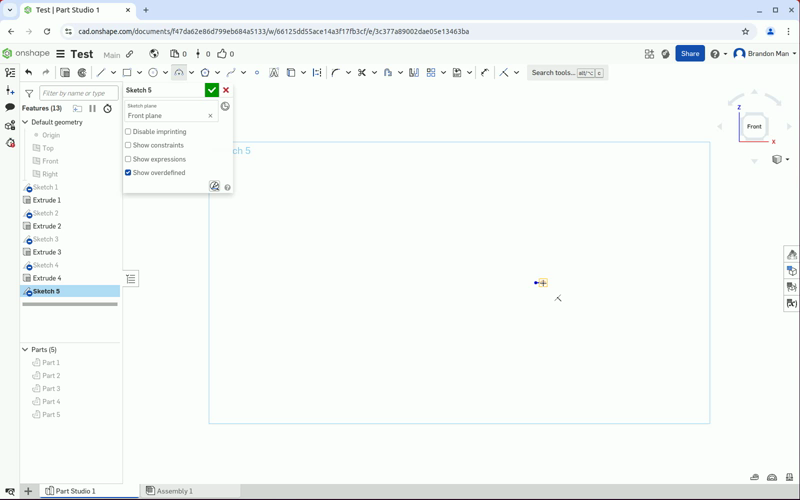
key_down(shift)
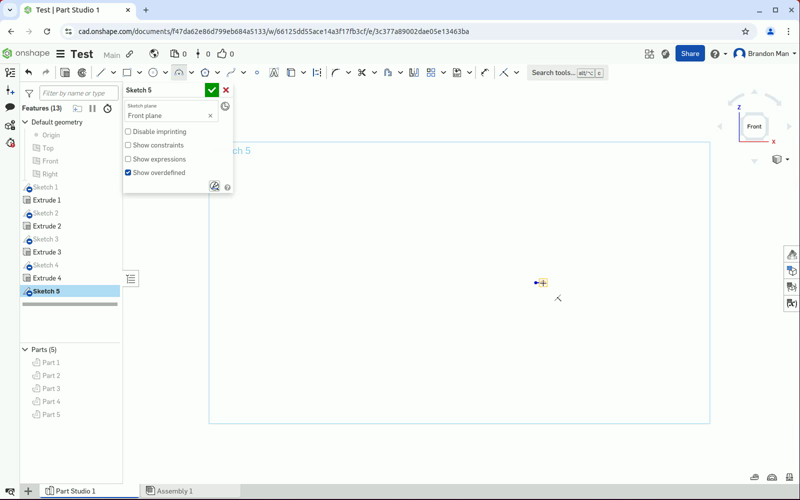
mouse_move(548, 271)
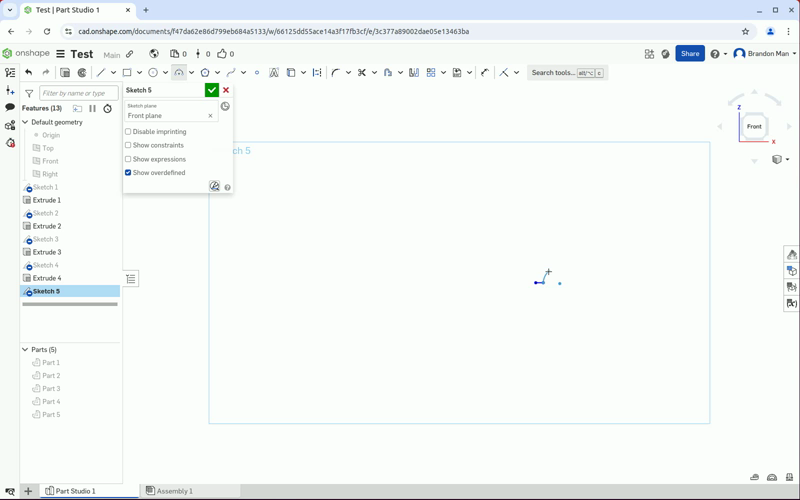
click(548, 271)
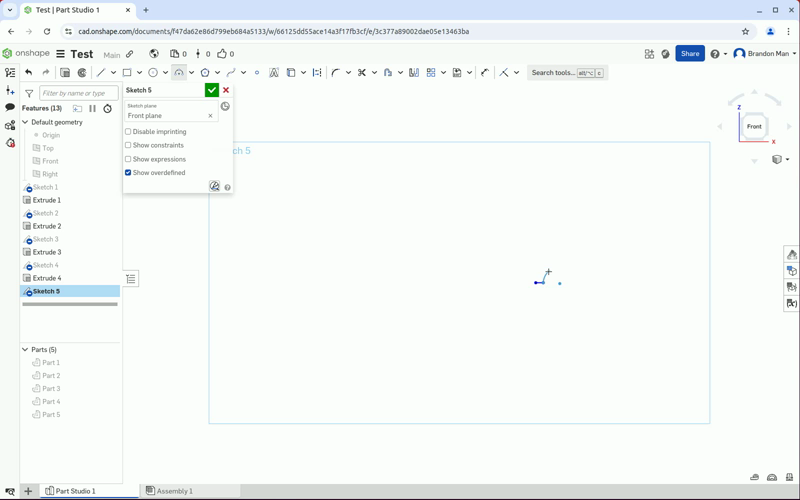
mouse_move(544, 276)
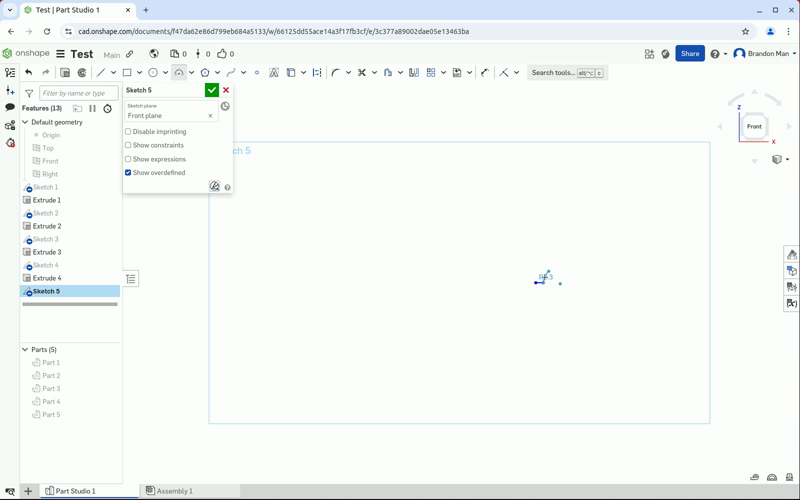
click(544, 276)
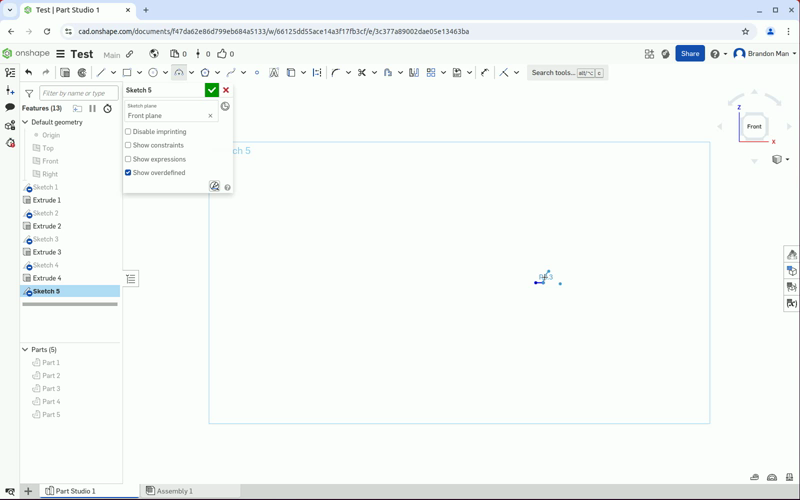
key_up(shift)
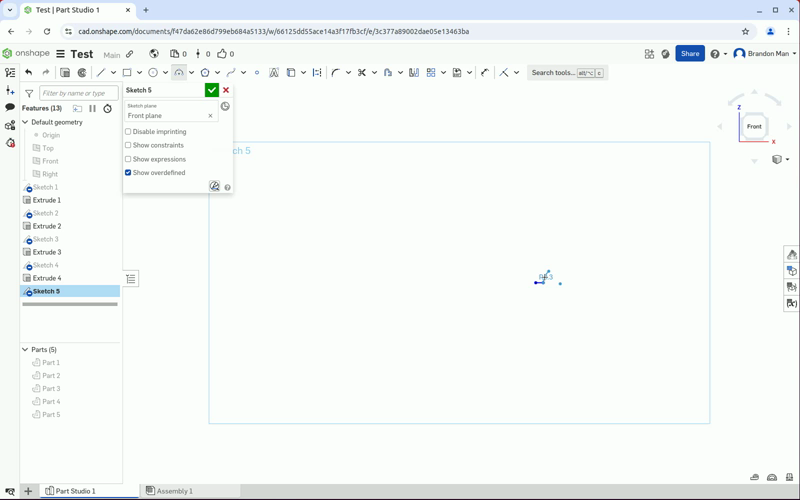
mouse_move(548, 271)
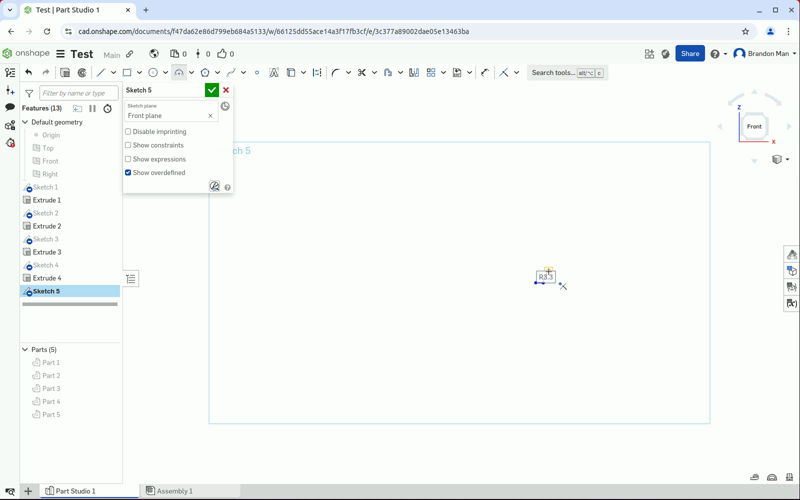
click(548, 271)
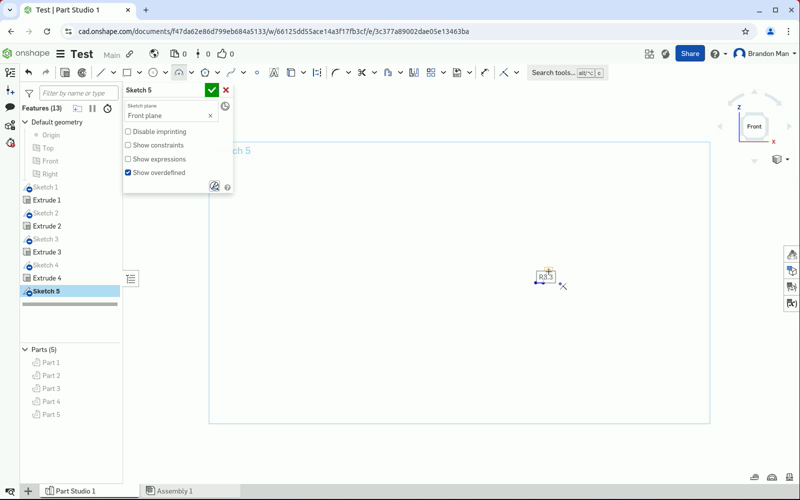
key_down(shift)
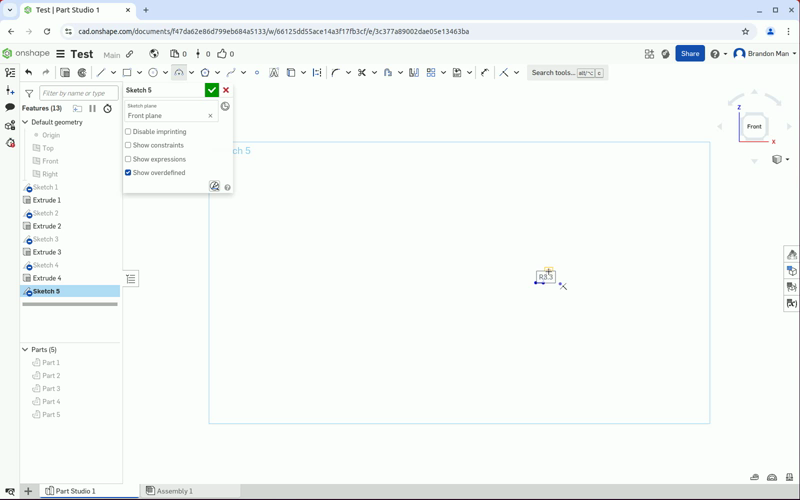
mouse_move(535, 274)
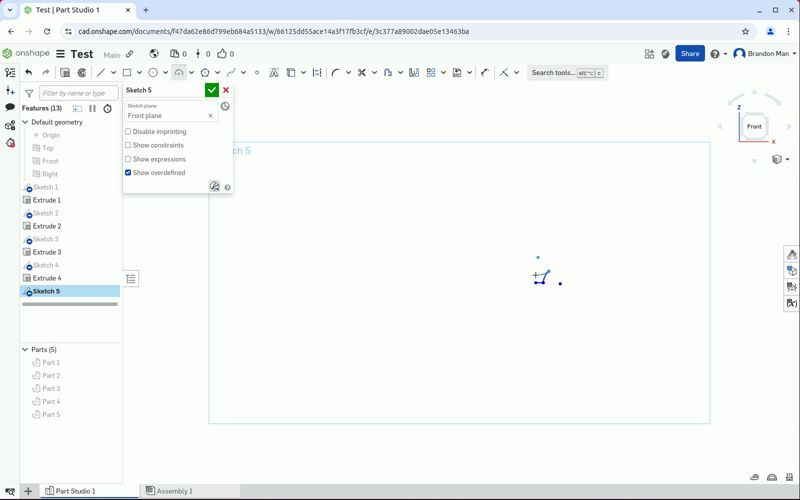
click(535, 274)
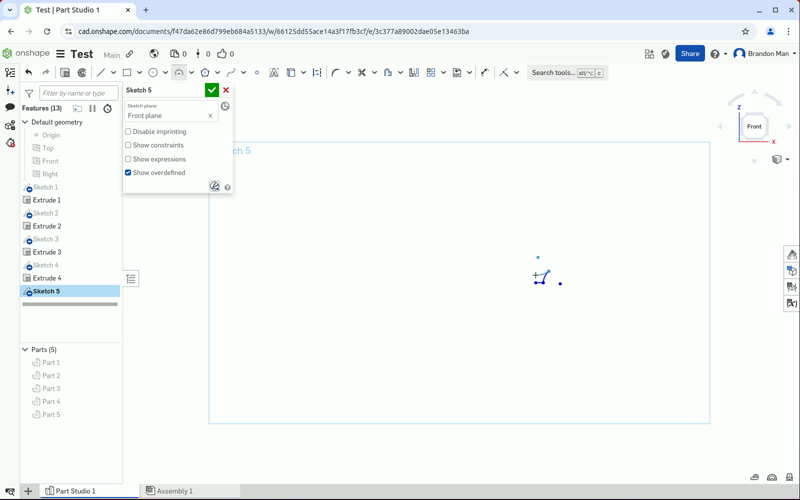
mouse_move(542, 275)
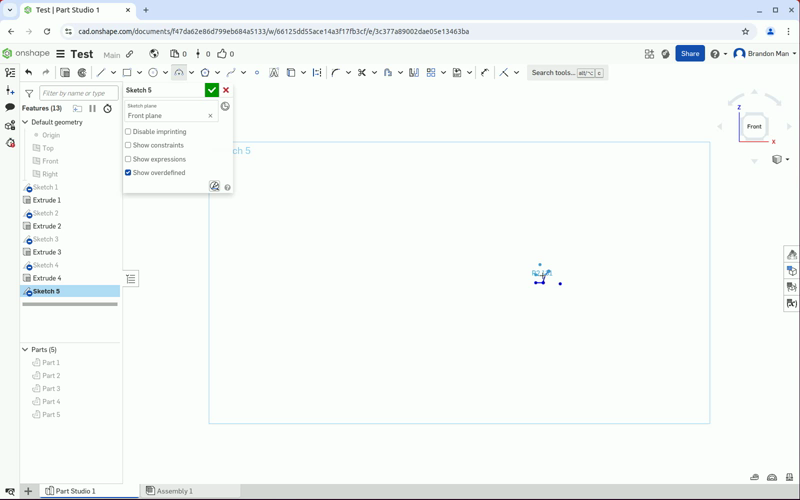
scroll(6)
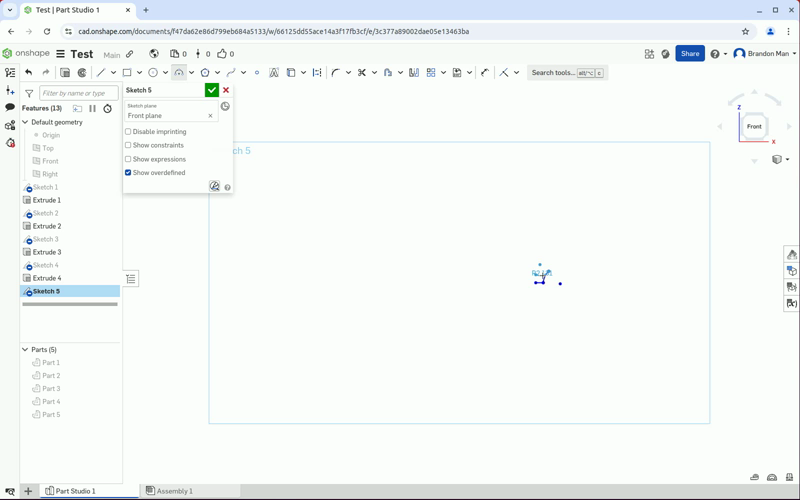
scroll(6)
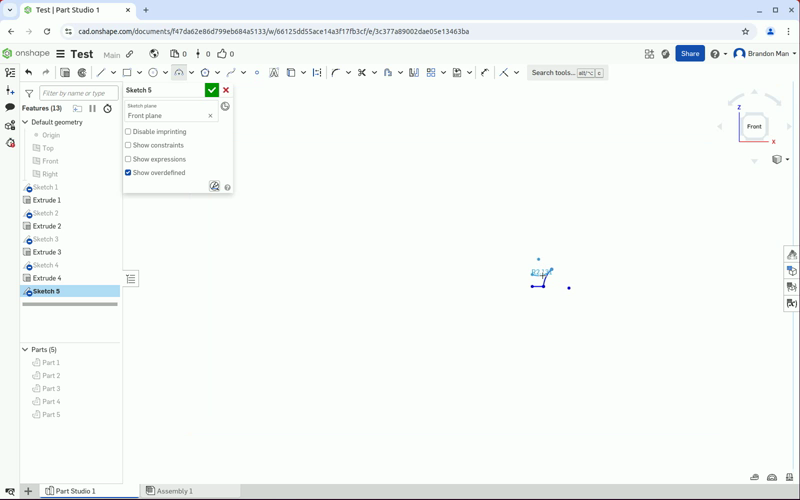
scroll(6)
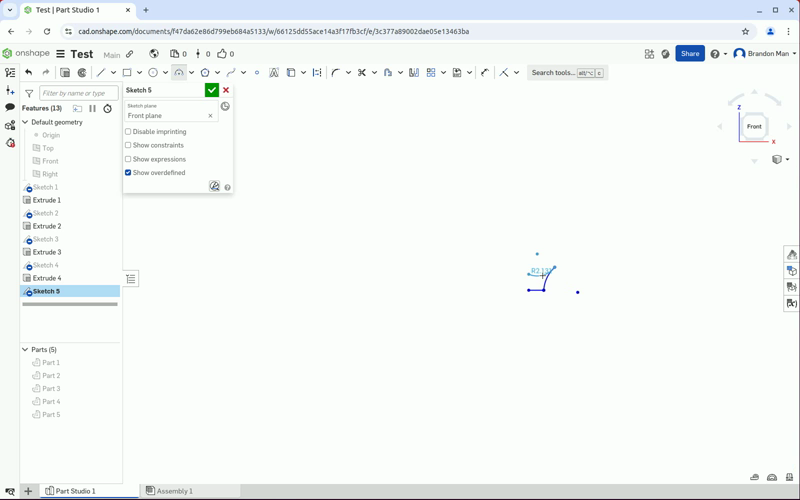
scroll(6)
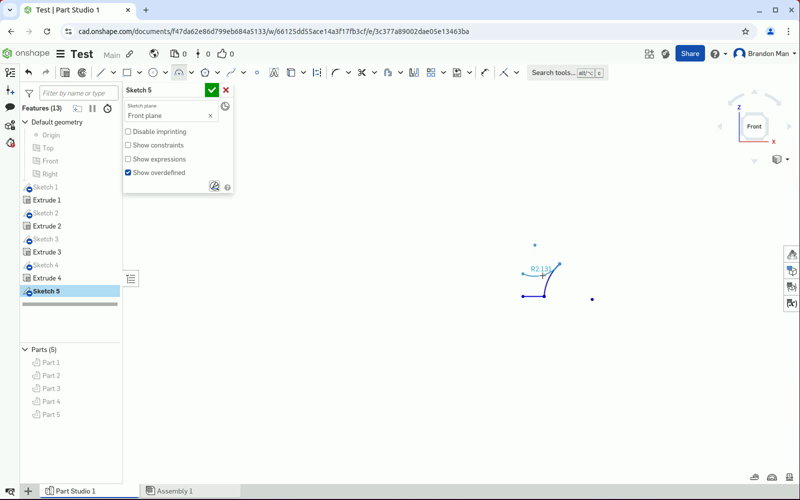
scroll(6)
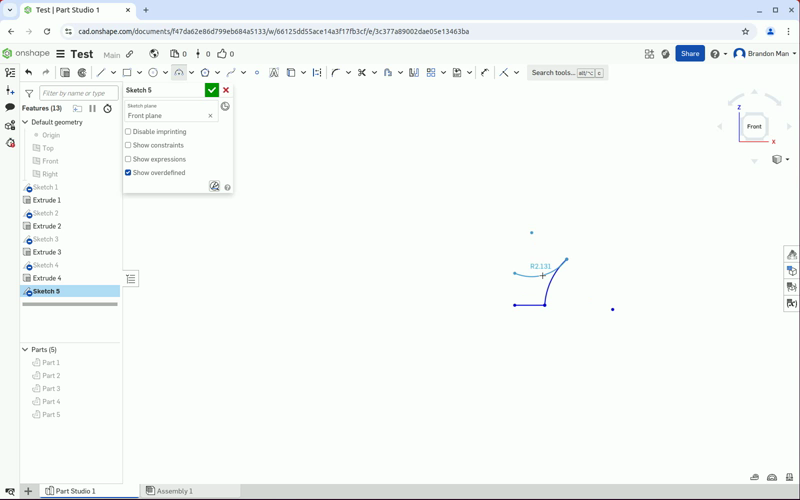
scroll(6)
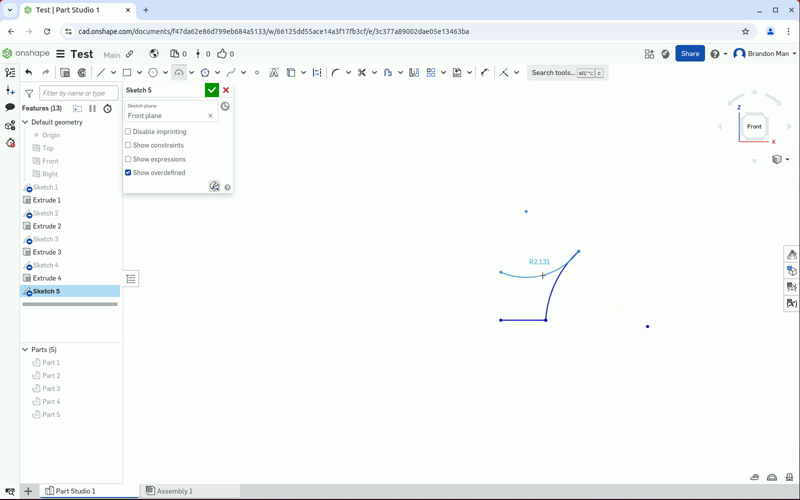
scroll(6)
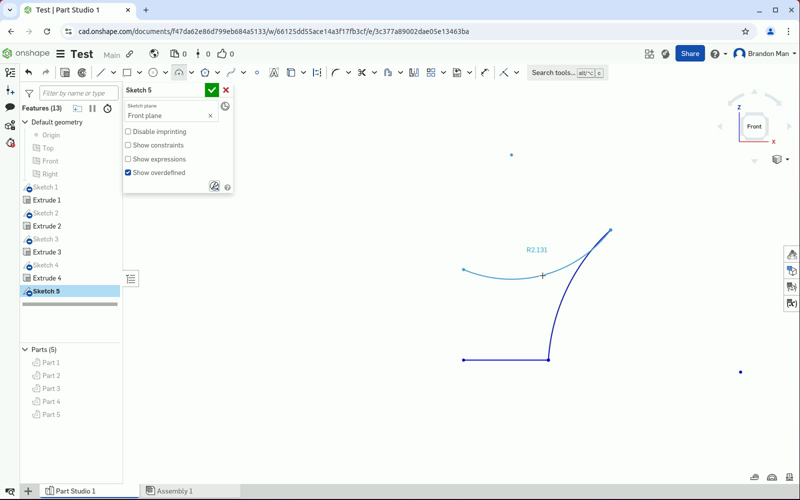
click(542, 275)
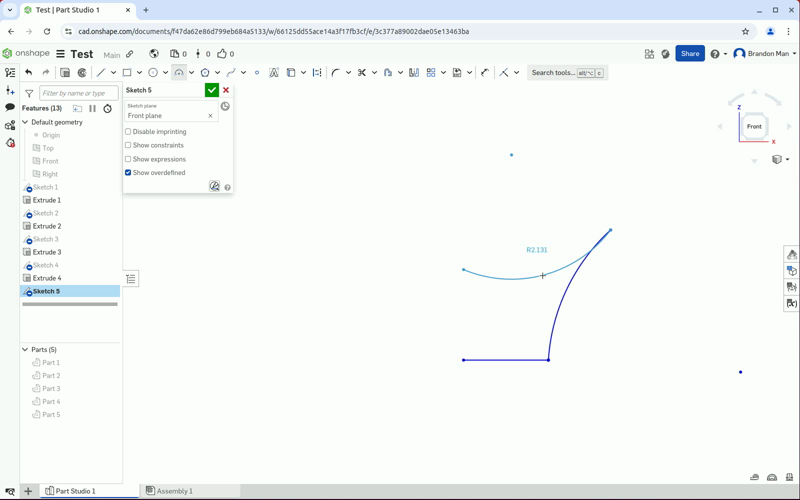
scroll(-6)
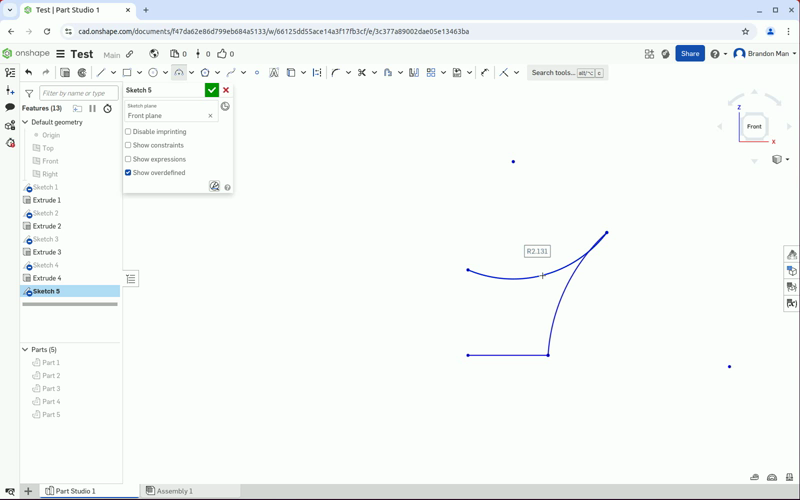
scroll(-6)
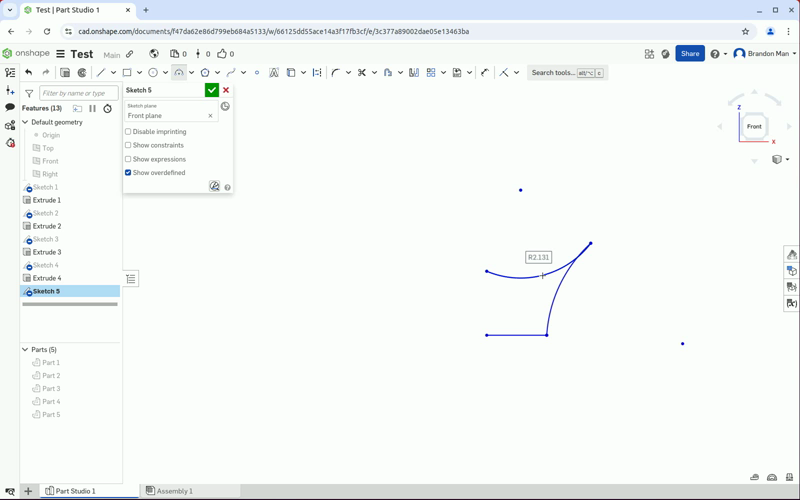
scroll(-6)
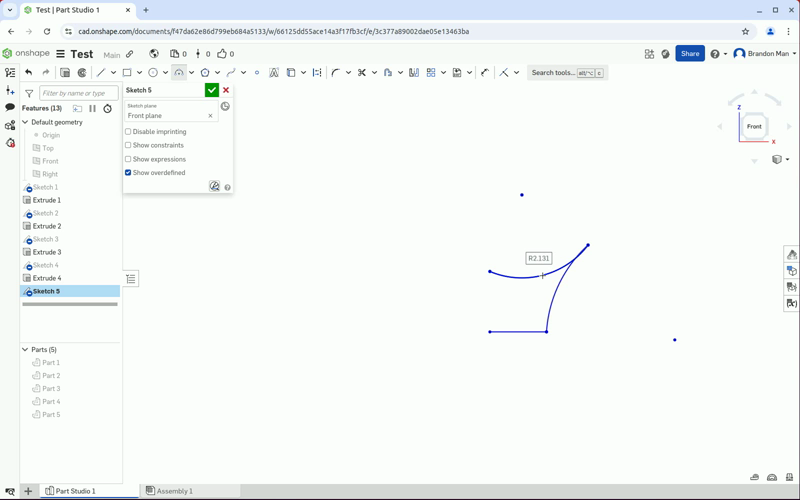
scroll(-6)
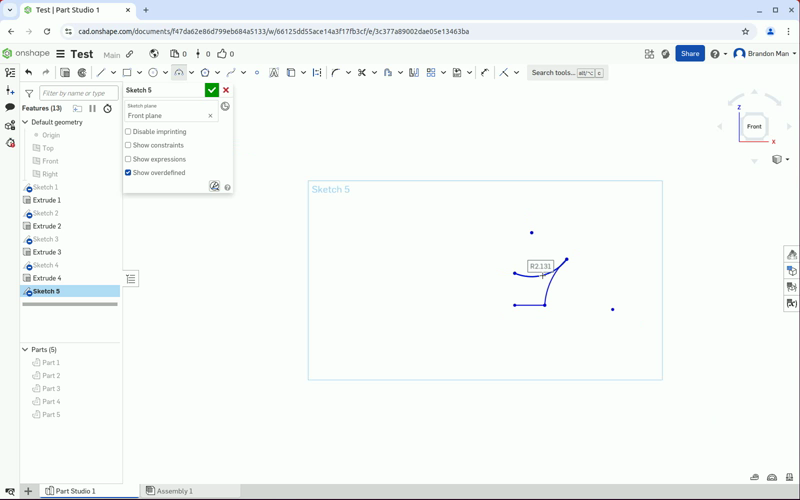
scroll(-6)
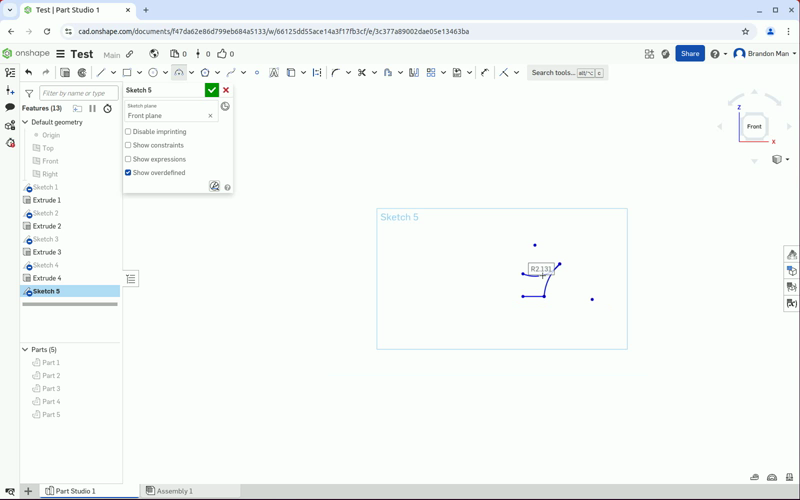
scroll(-6)
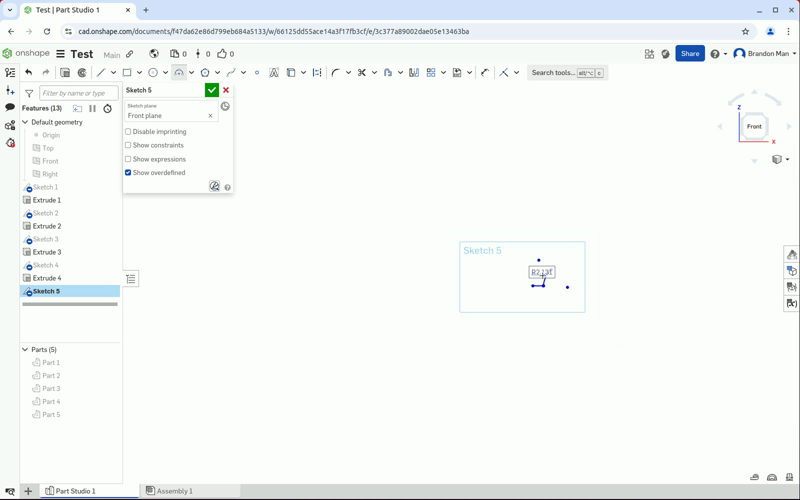
scroll(-6)
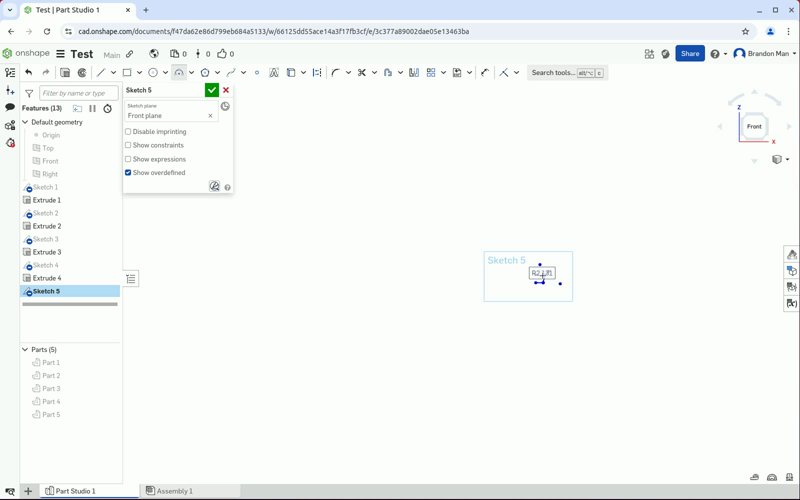
key_up(shift)
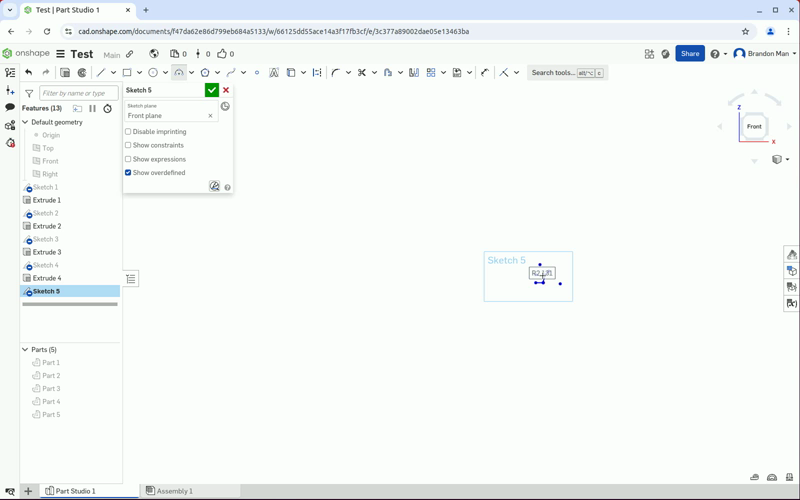
key(esc)
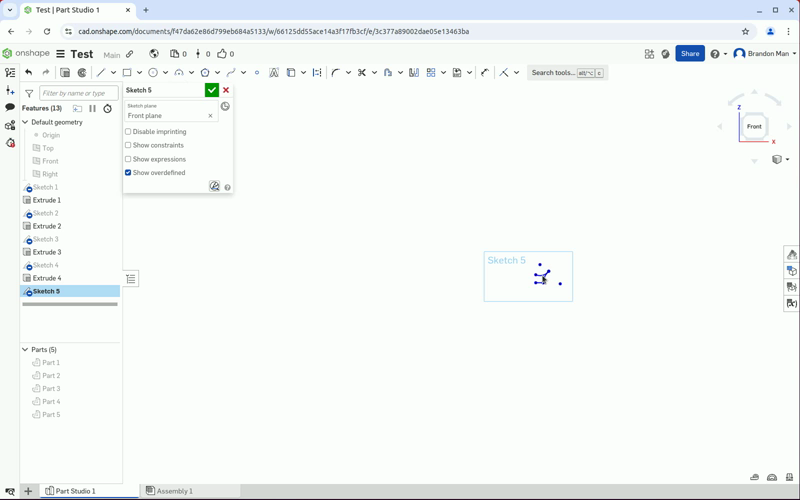
key(l)
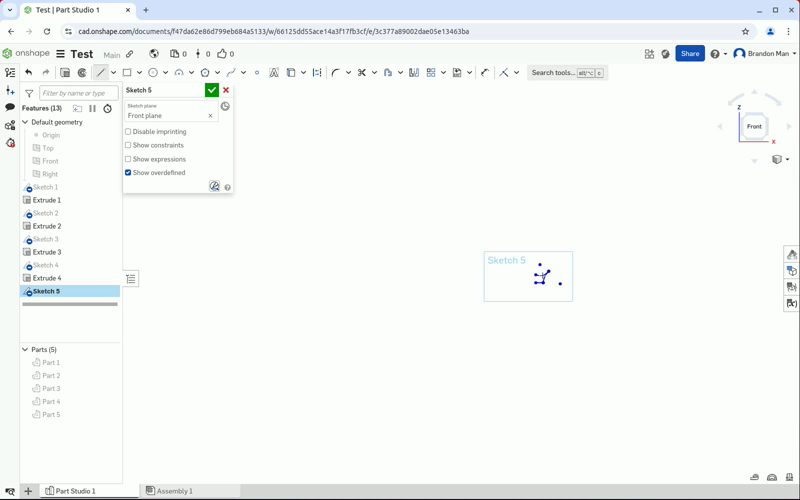
mouse_move(535, 274)
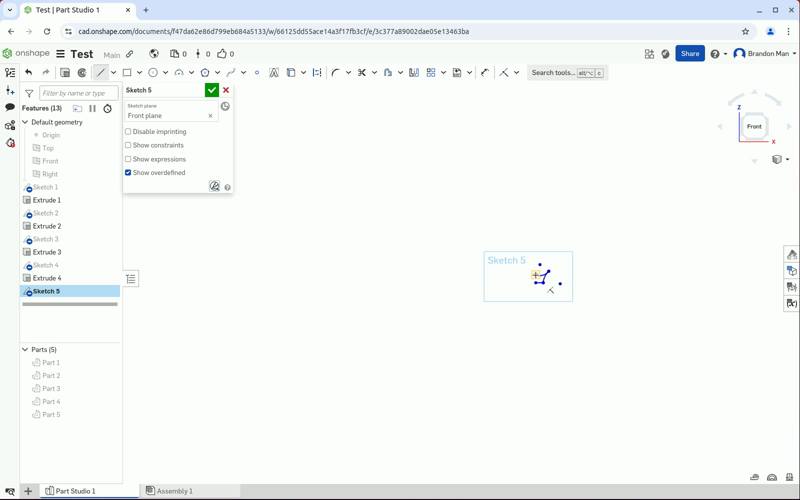
click(535, 274)
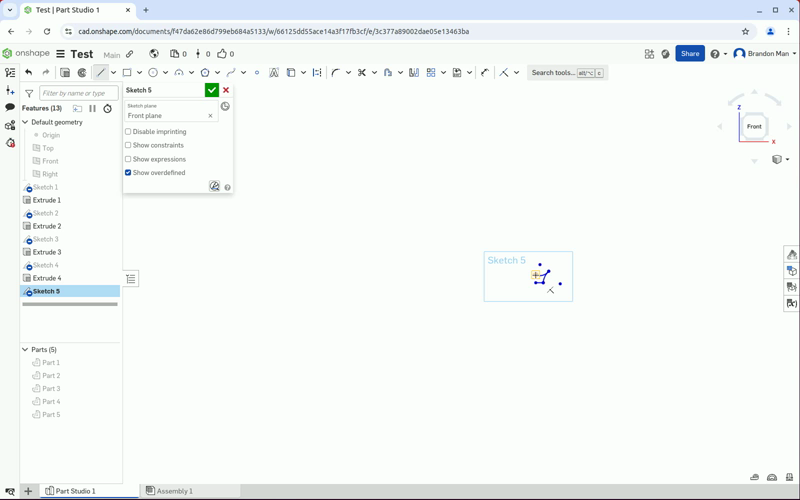
mouse_move(565, 274)
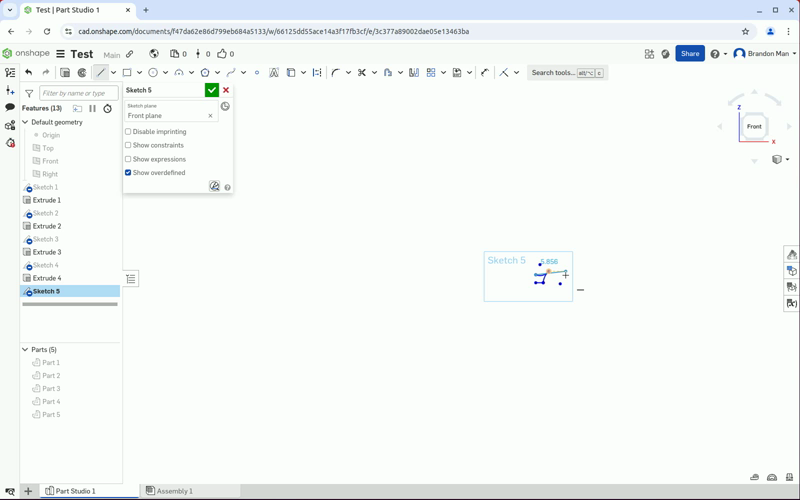
key_down(shift)
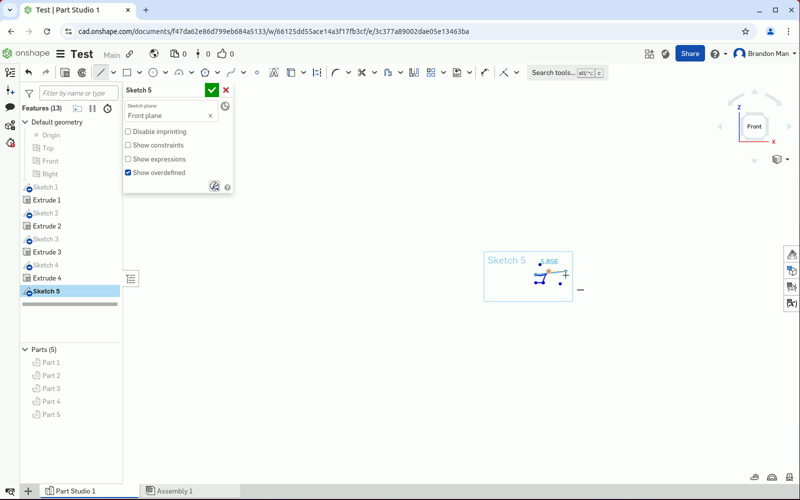
mouse_move(535, 282)
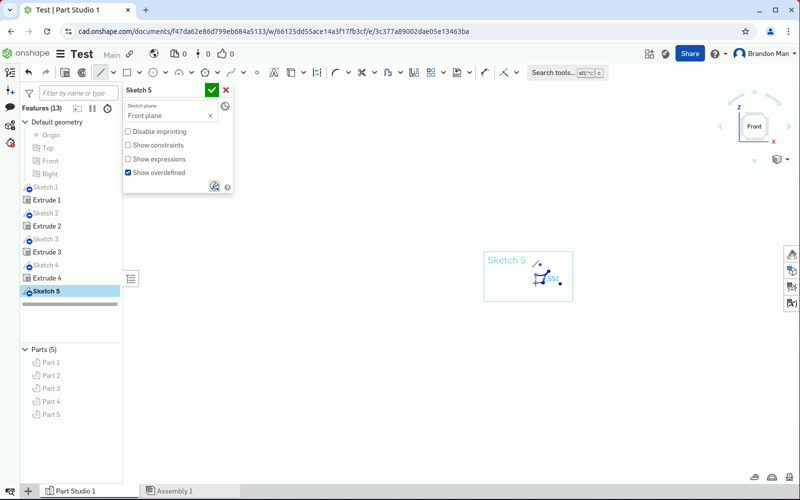
key_up(shift)
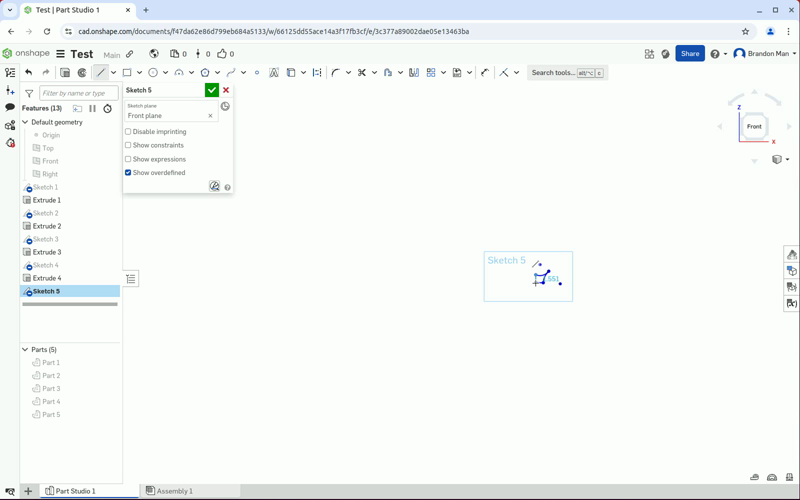
click(535, 282)
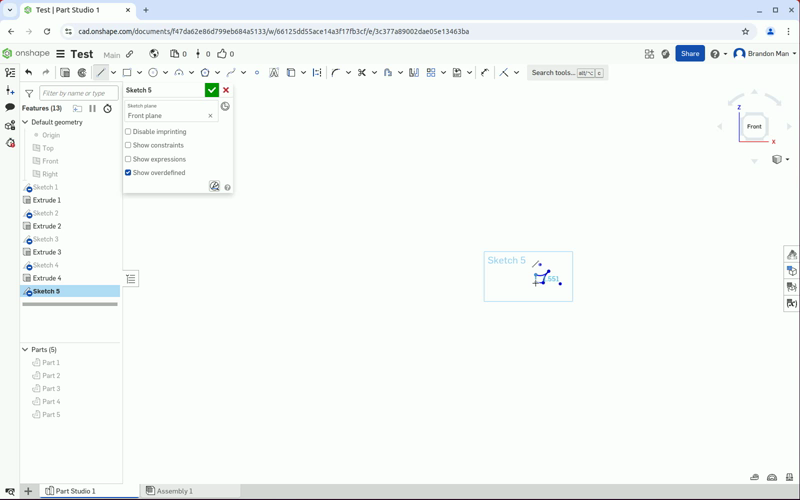
key(esc)
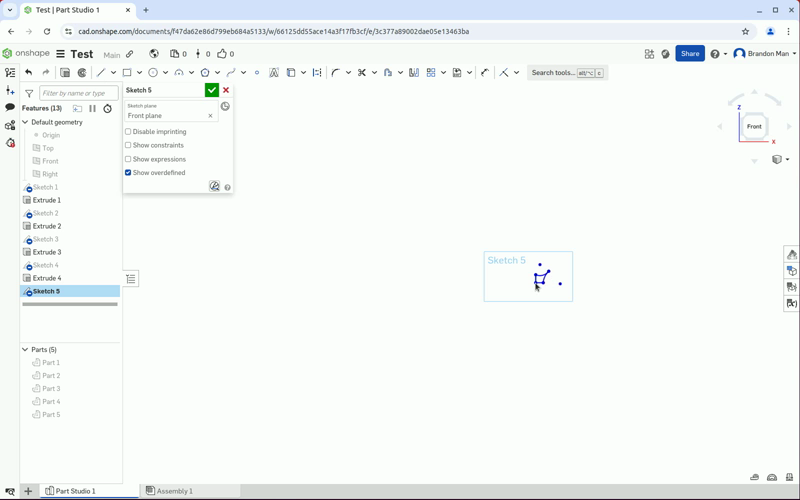
mouse_move(548, 271)
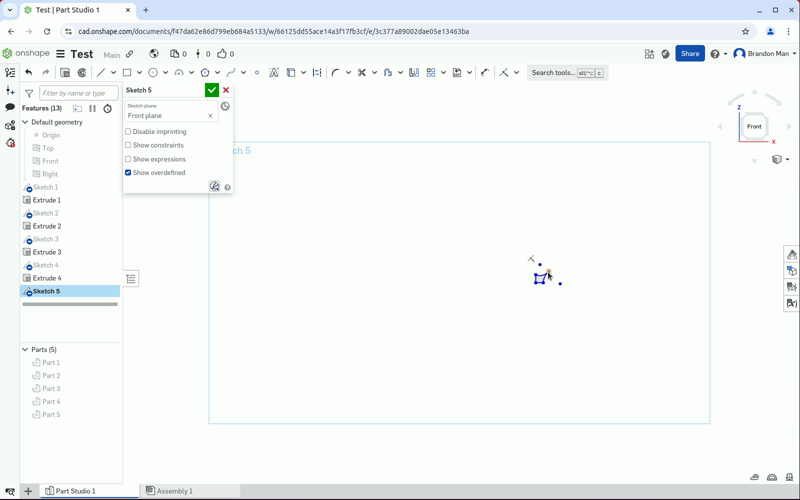
scroll(6)
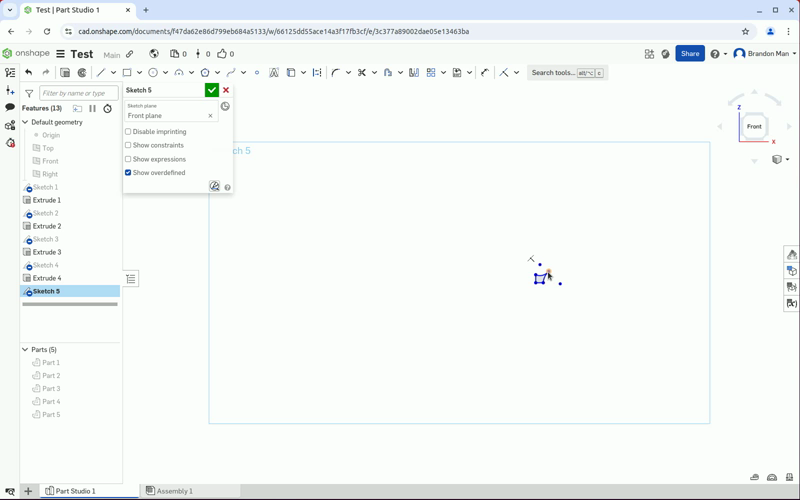
scroll(6)
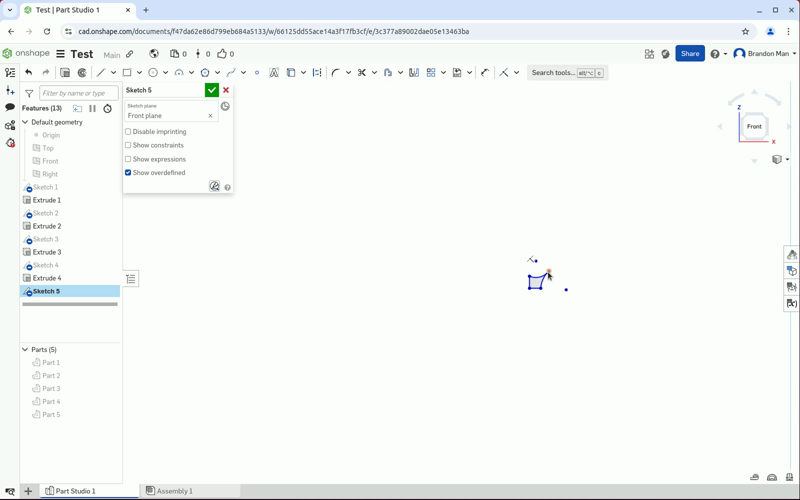
scroll(6)
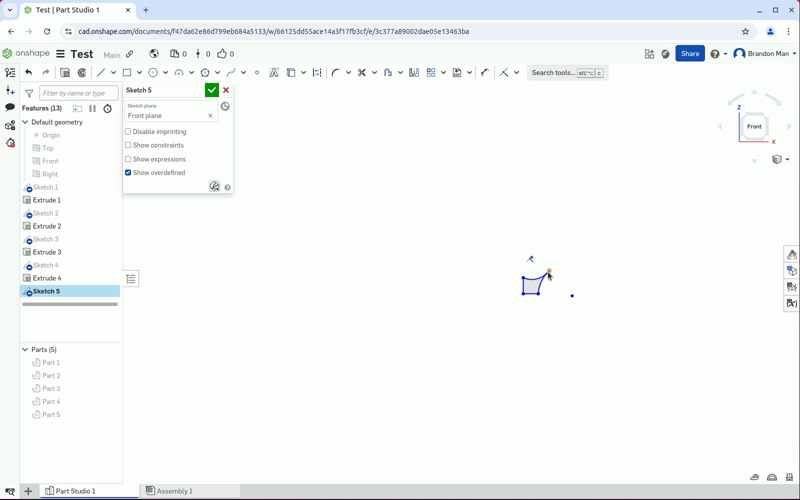
scroll(6)
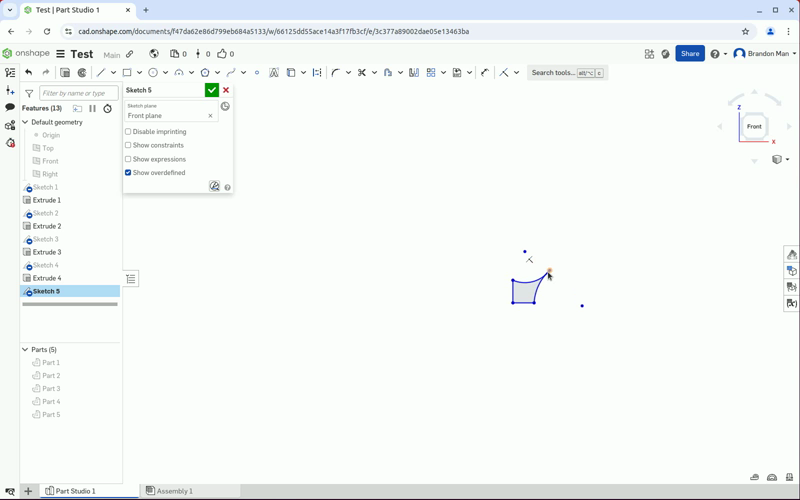
scroll(6)
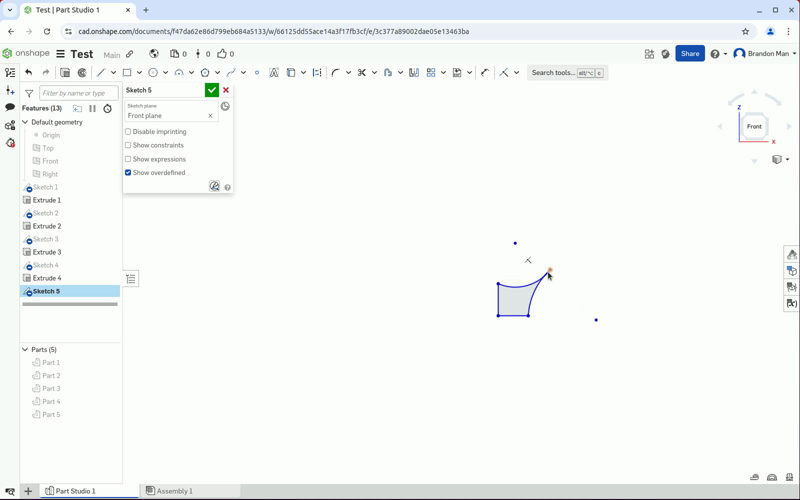
scroll(6)
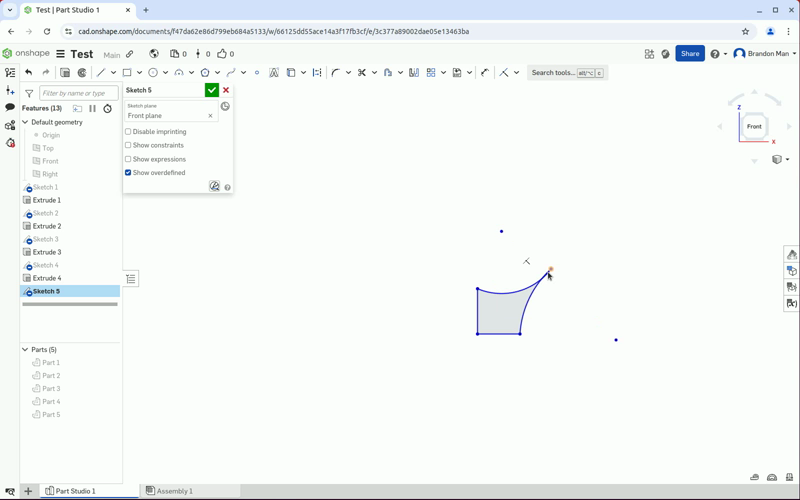
scroll(6)
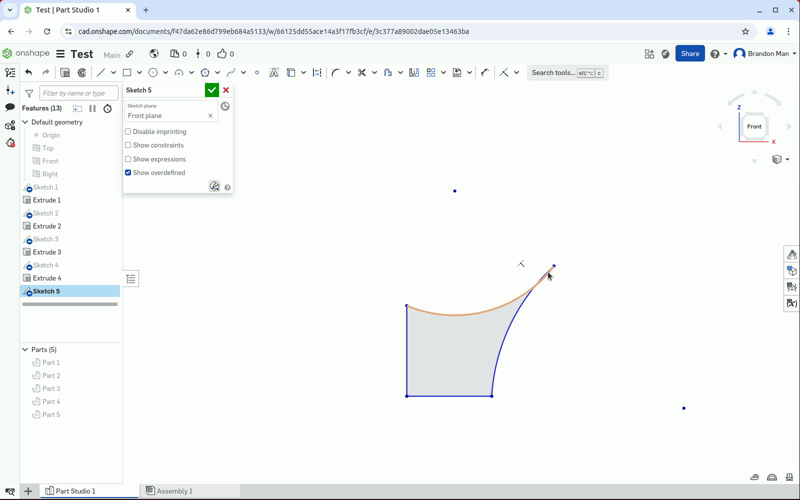
click(548, 271)
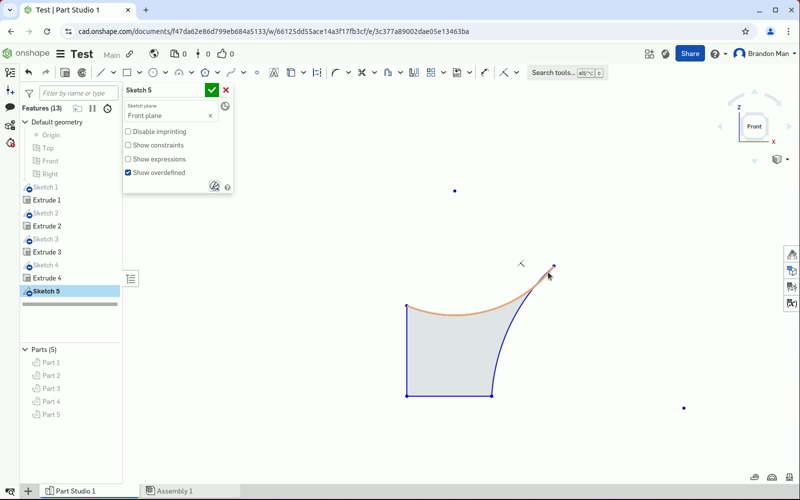
scroll(-6)
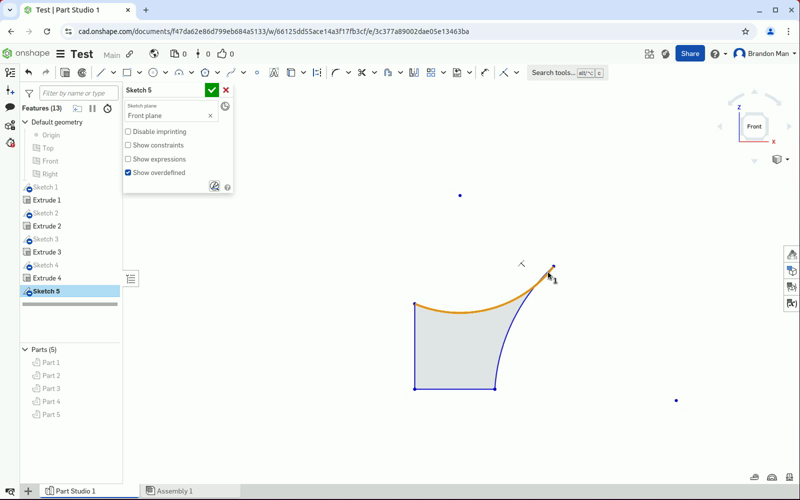
scroll(-6)
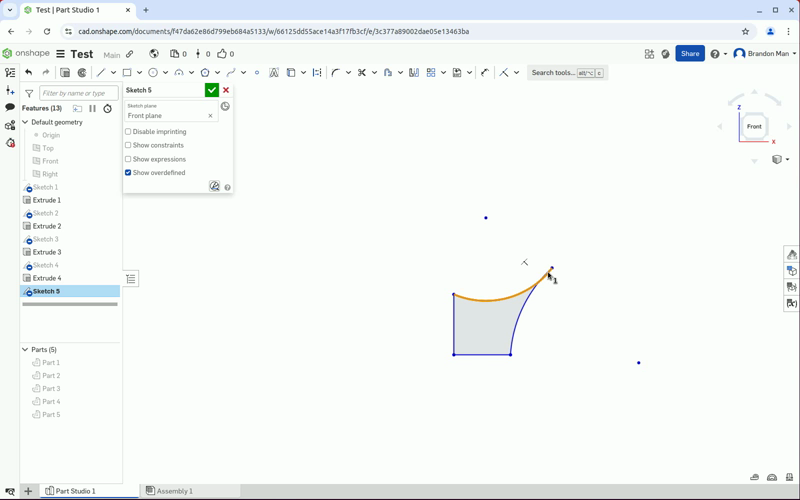
scroll(-6)
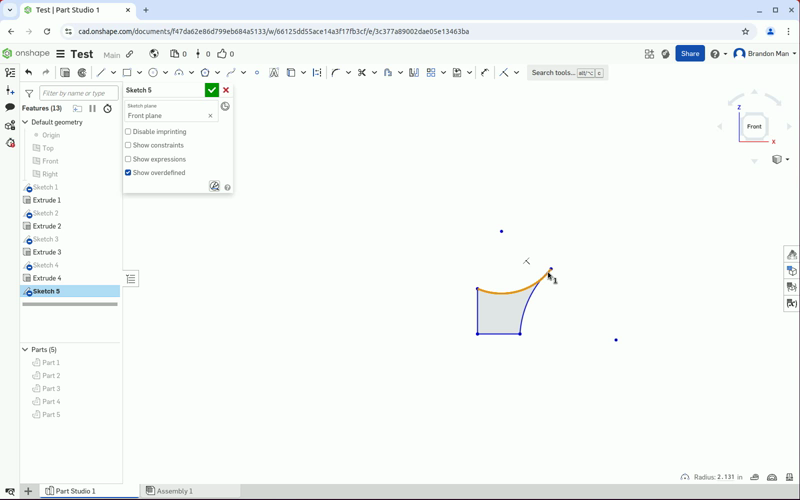
scroll(-6)
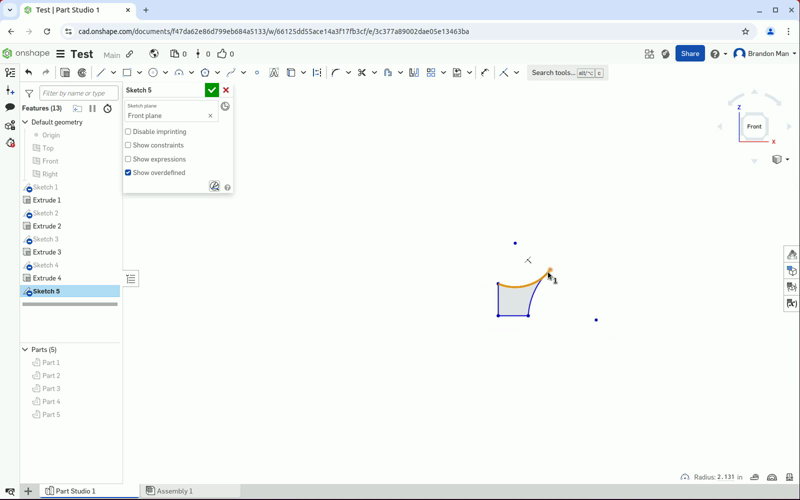
scroll(-6)
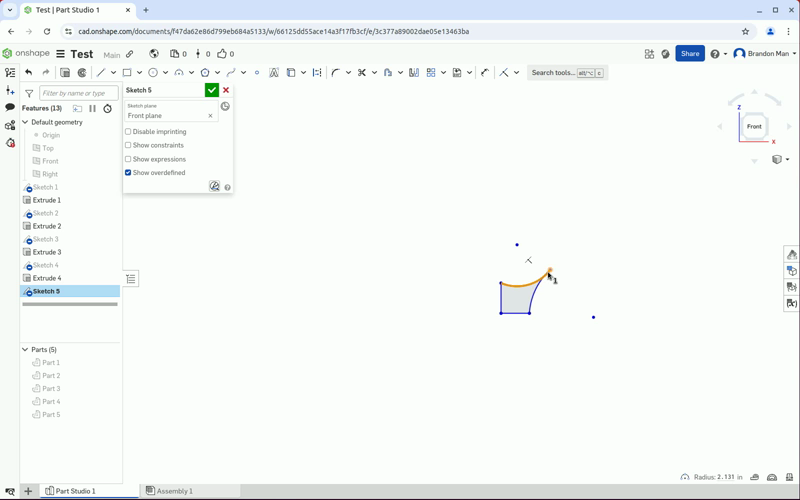
scroll(-6)
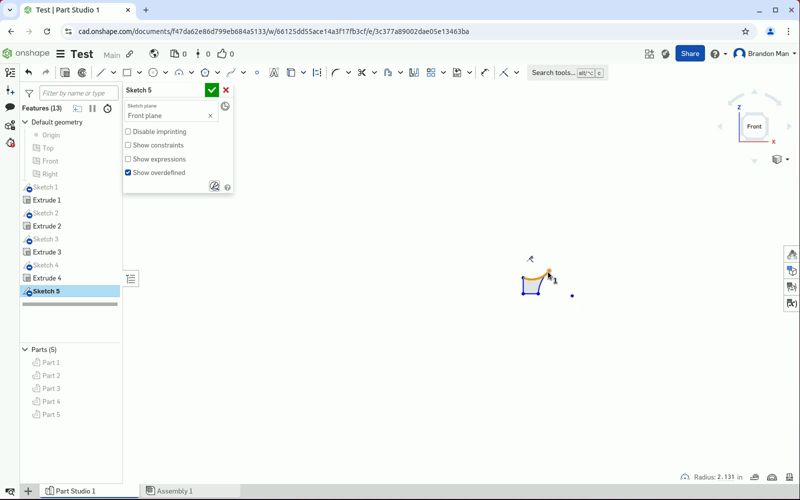
scroll(-6)
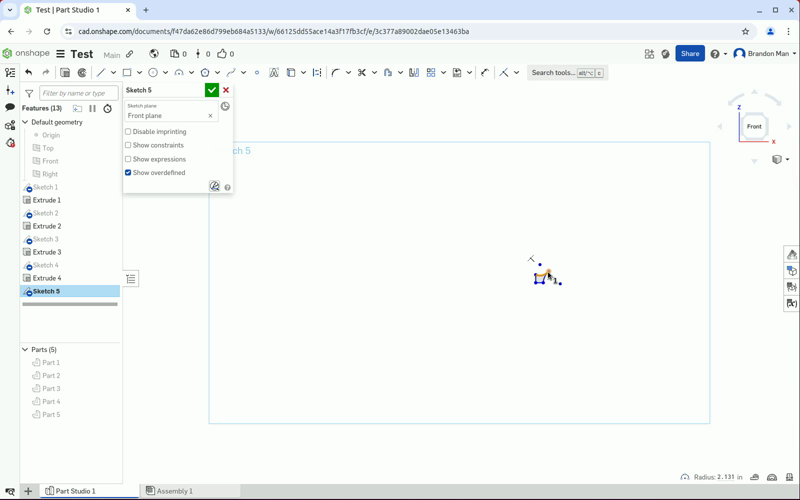
mouse_move(73, 352)
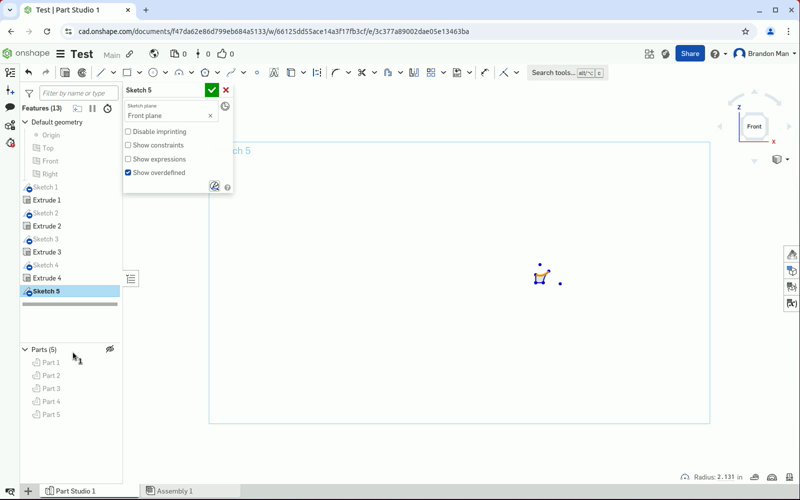
key(shift+y)
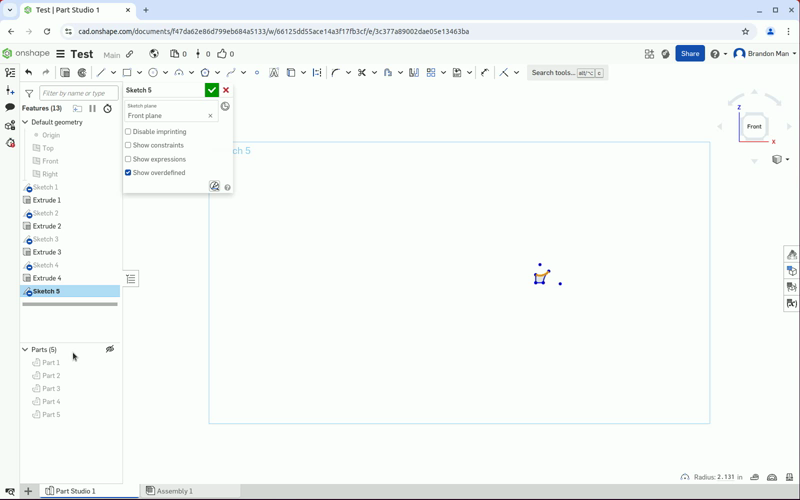
key(shift+e)
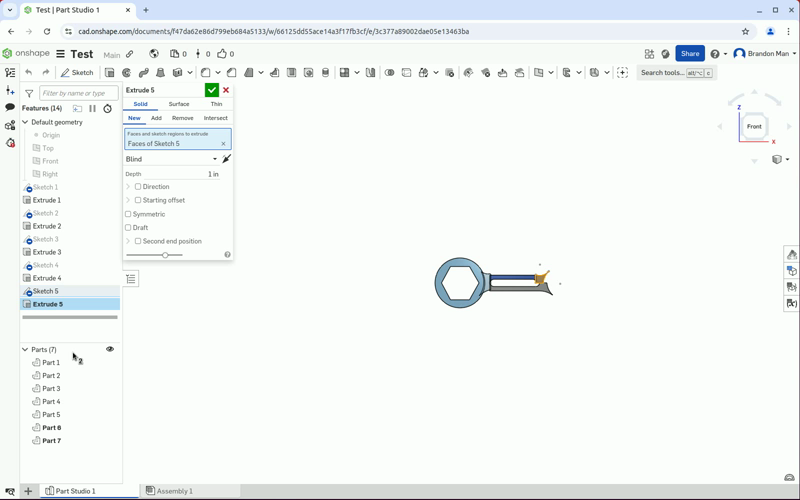
mouse_move(143, 106)
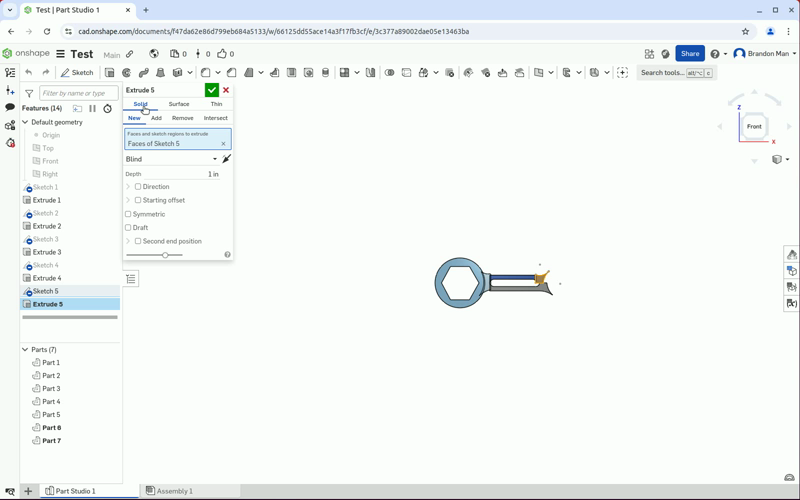
click(143, 106)
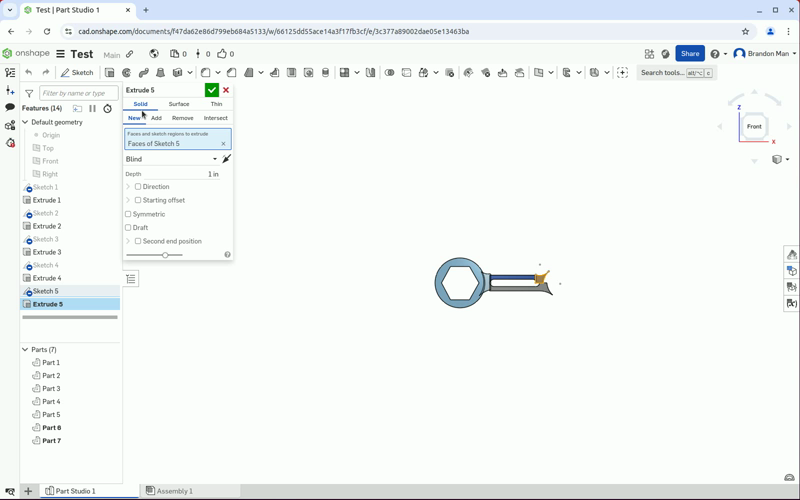
mouse_move(137, 120)
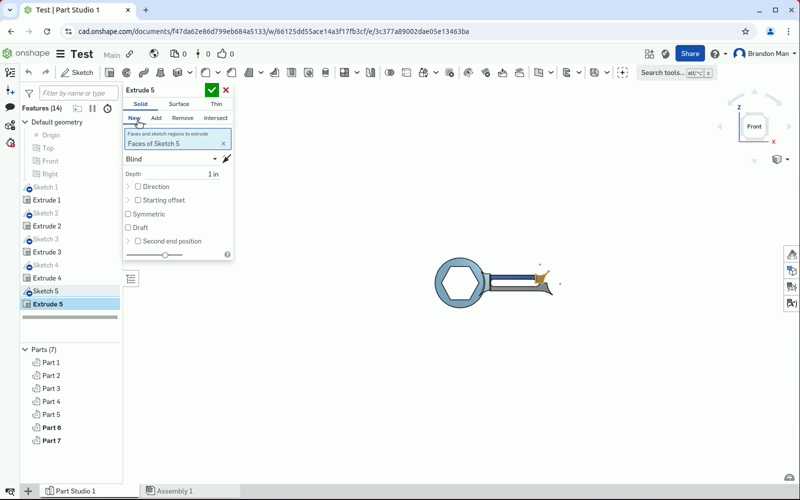
click(137, 120)
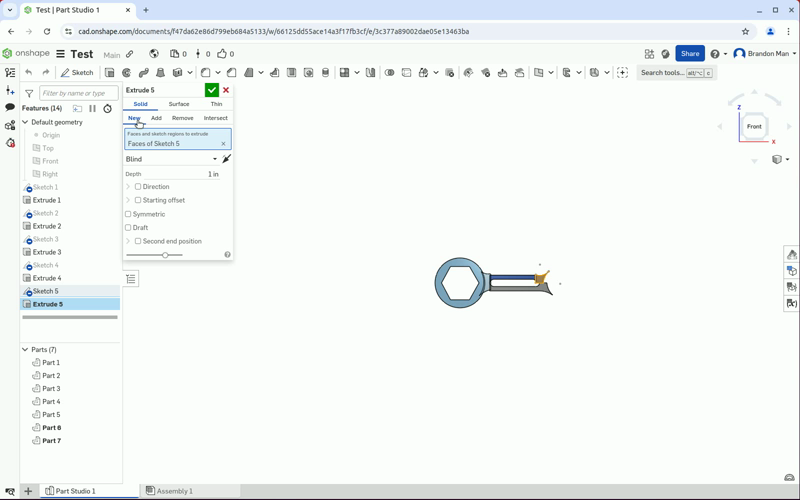
key(tab, 4)
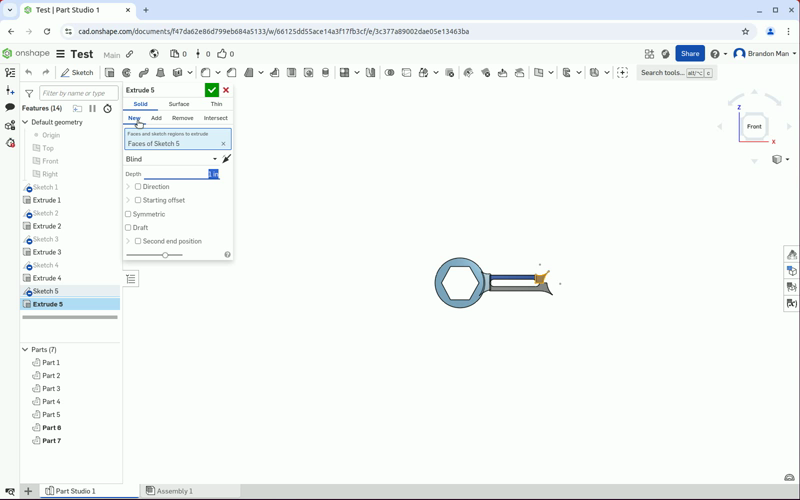
text(3.129)
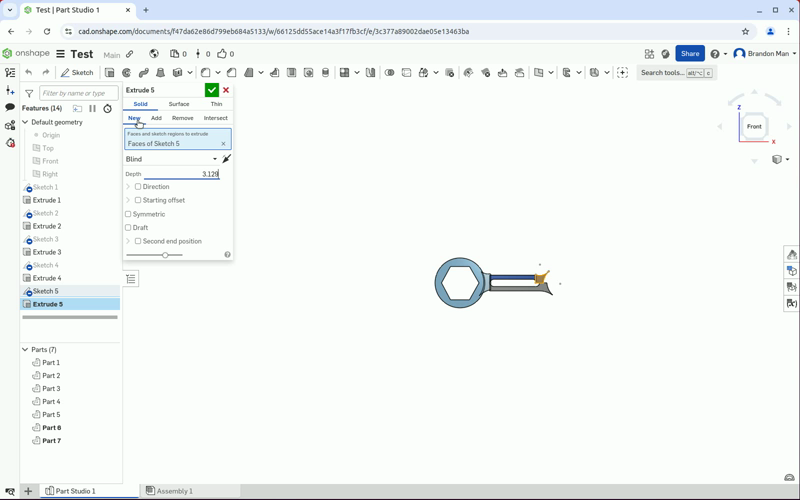
key(enter)
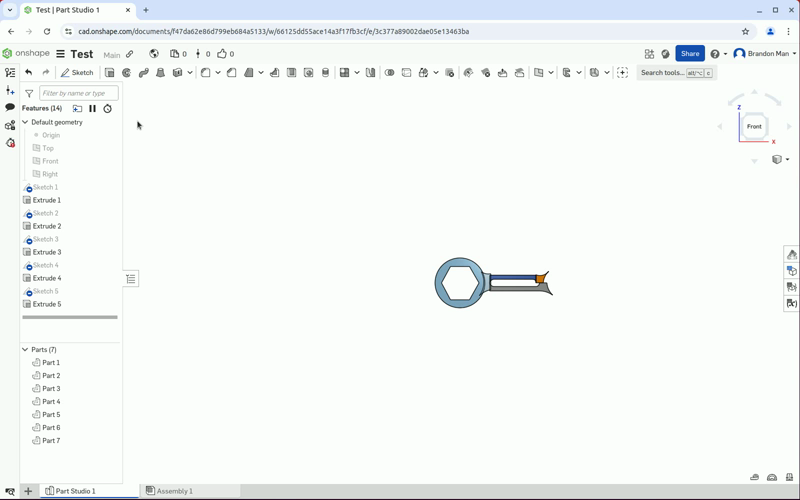
key(shift+h)
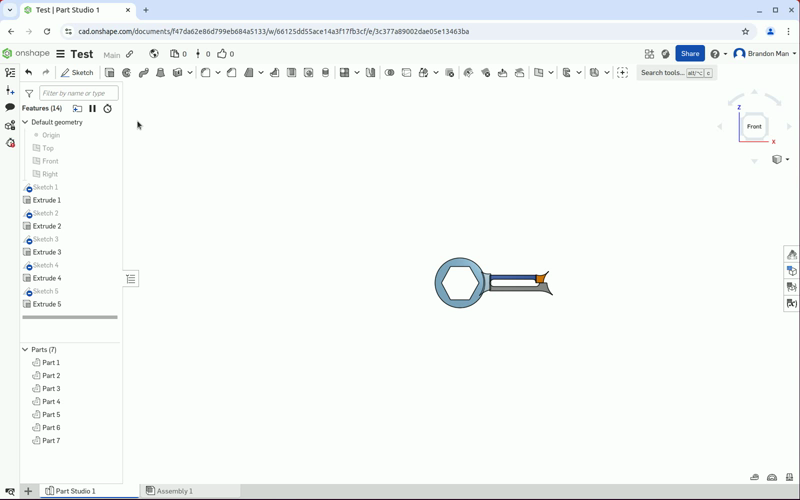
key(shift+h)
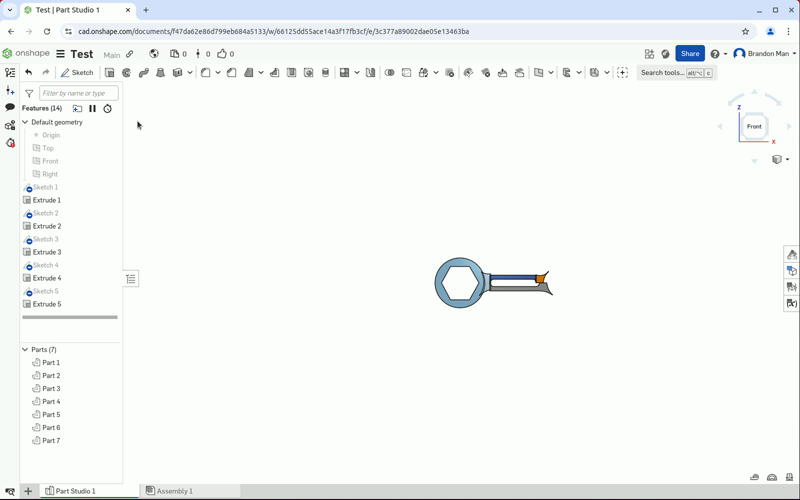
mouse_move(73, 189)
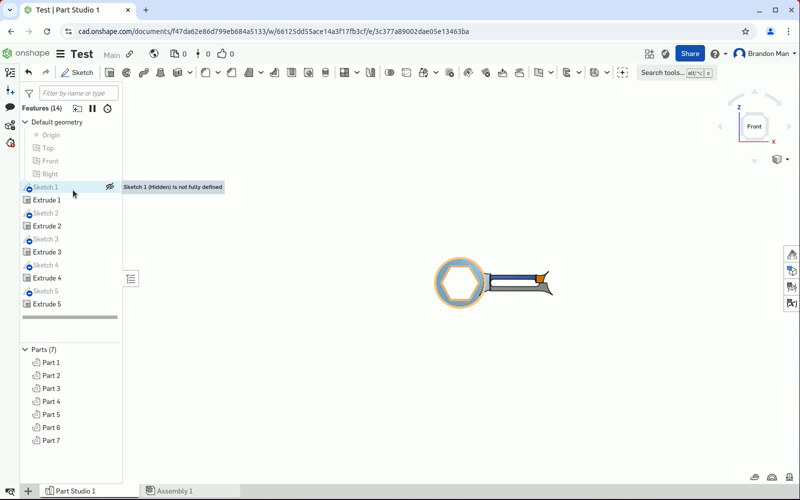
click(73, 189)
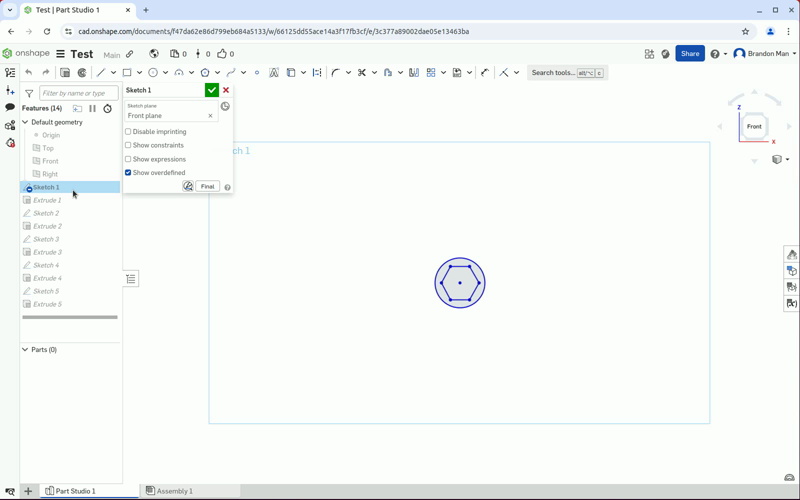
mouse_move(229, 92)
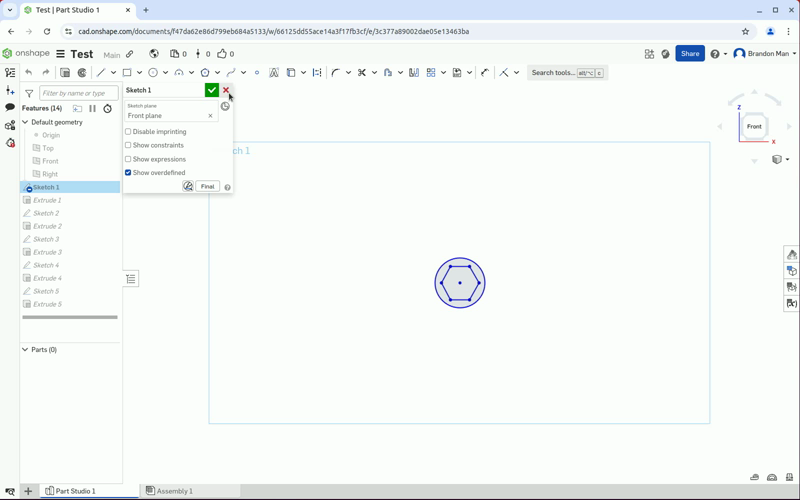
click(229, 92)
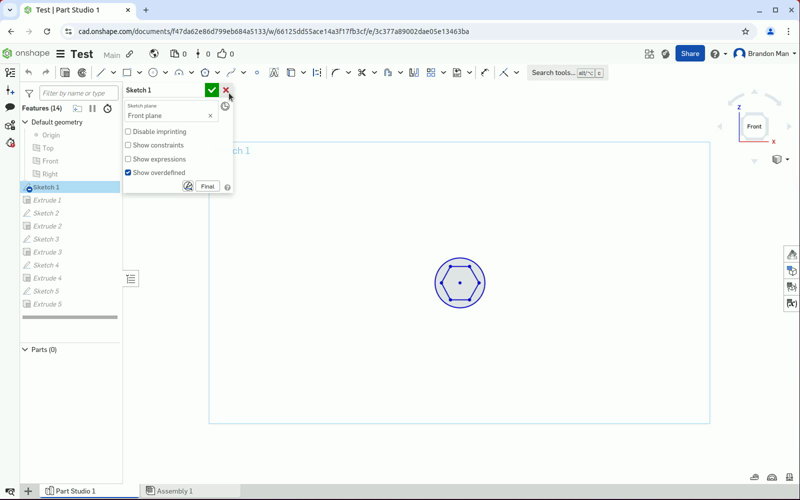
key(shift+s)
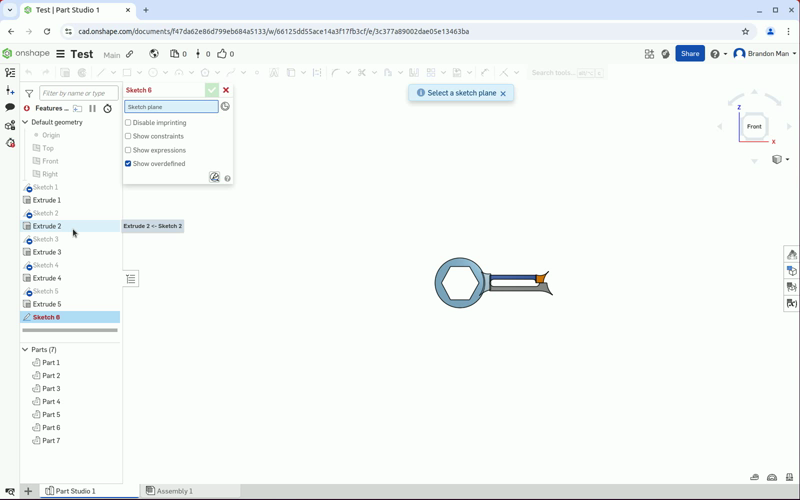
scroll(3)
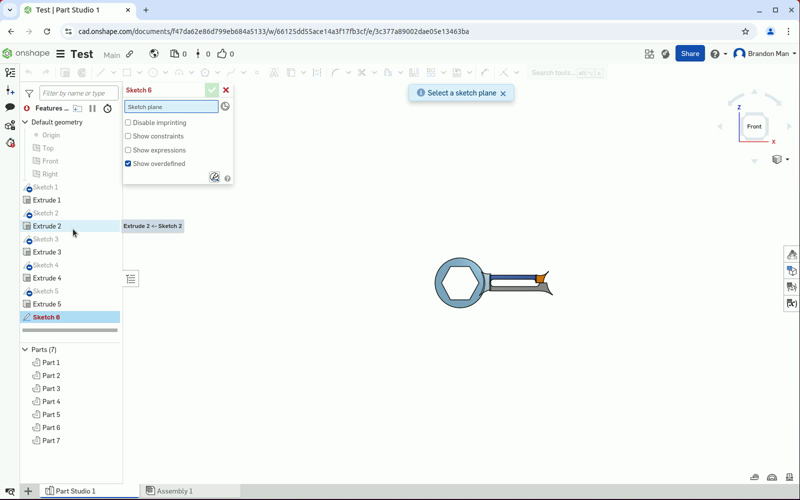
mouse_move(73, 163)
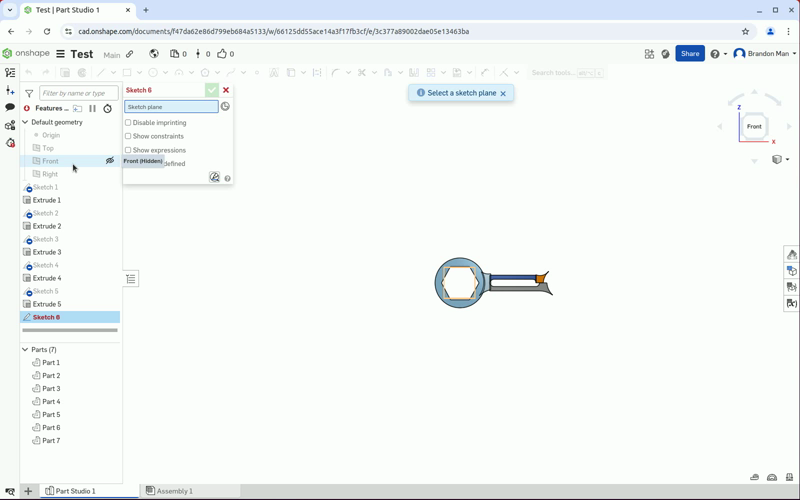
click(73, 163)
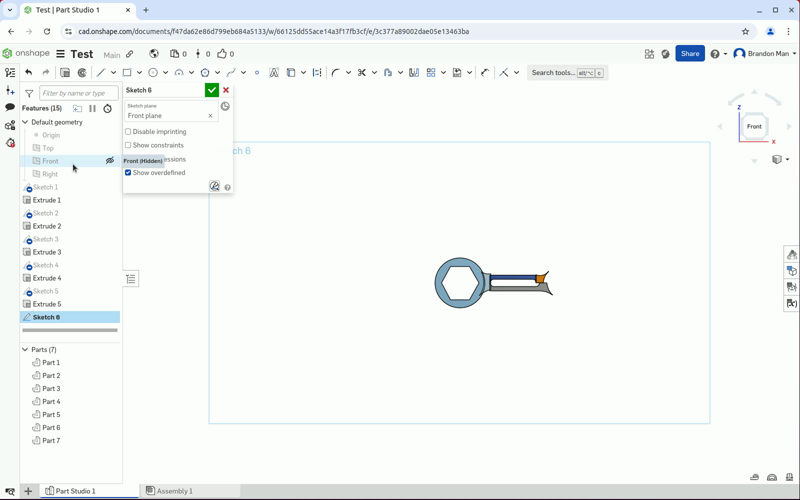
mouse_move(73, 352)
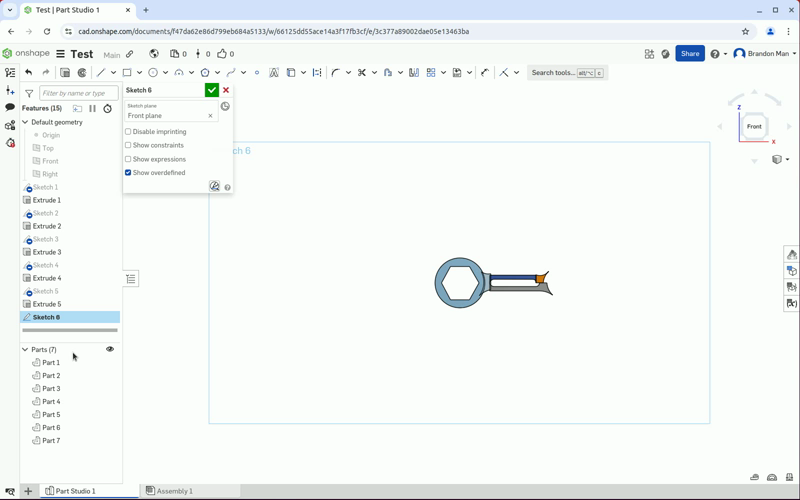
key(y)
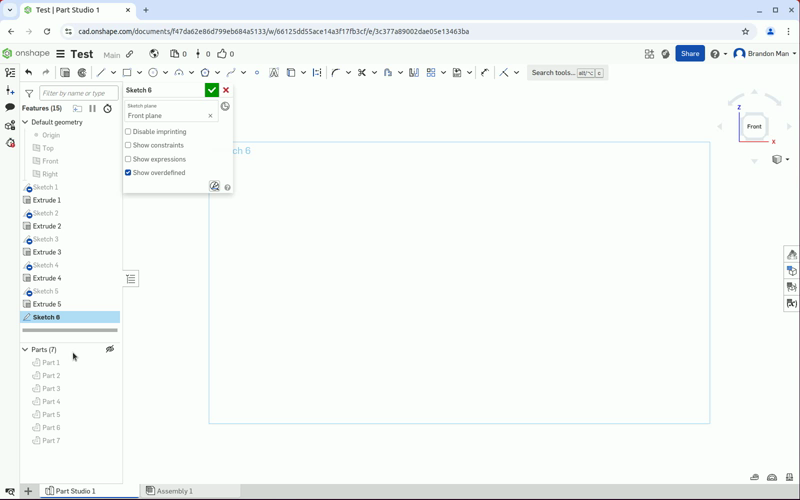
key(c)
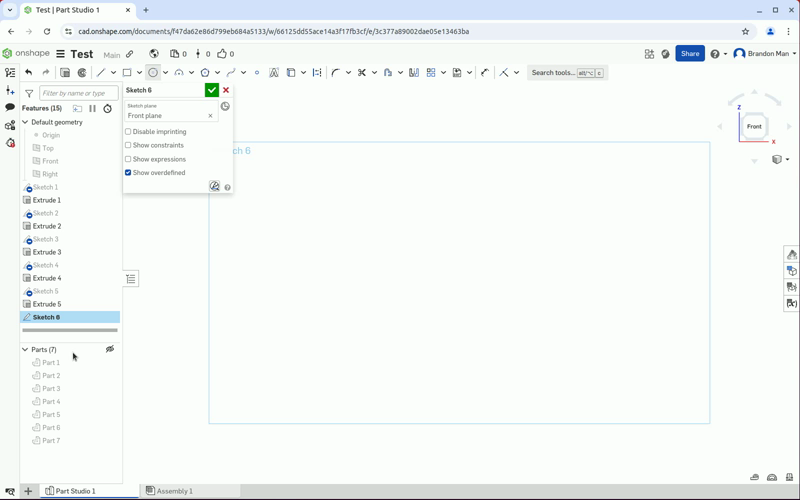
key_down(shift)
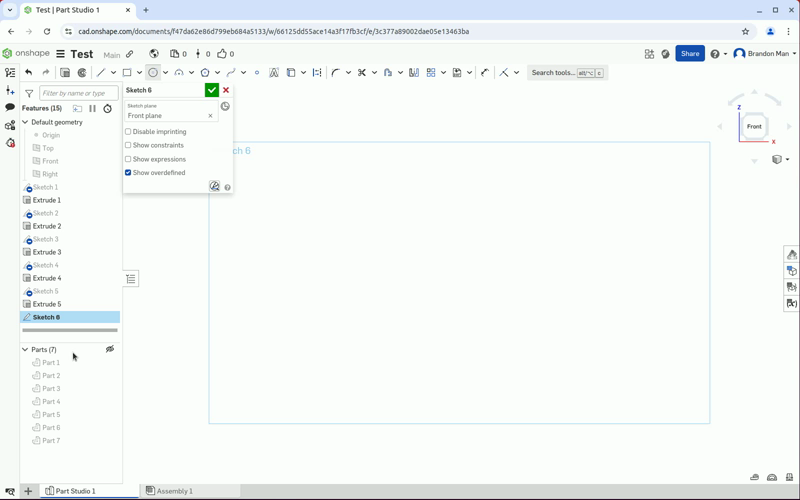
mouse_move(558, 282)
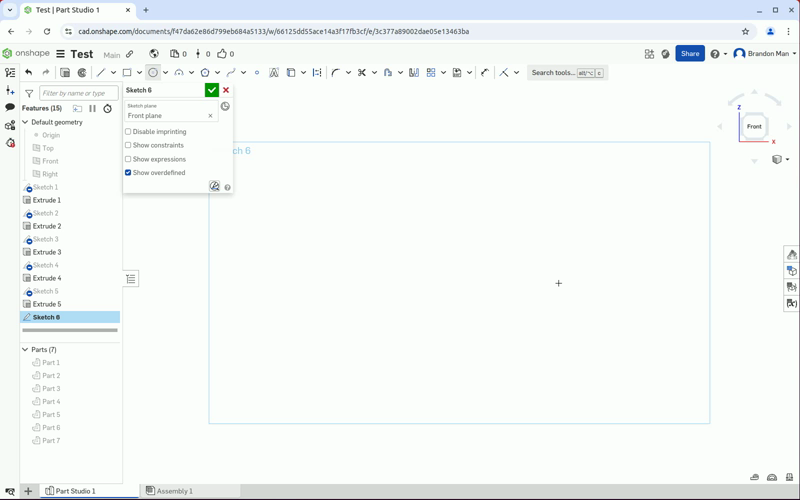
click(558, 282)
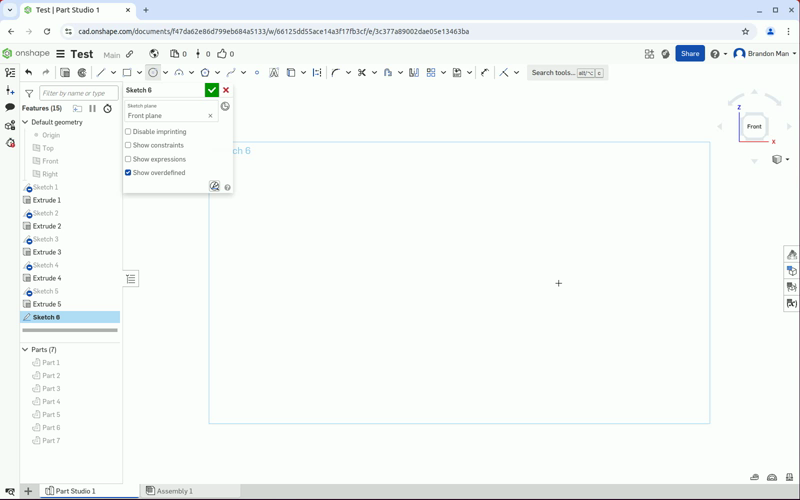
key_up(shift)
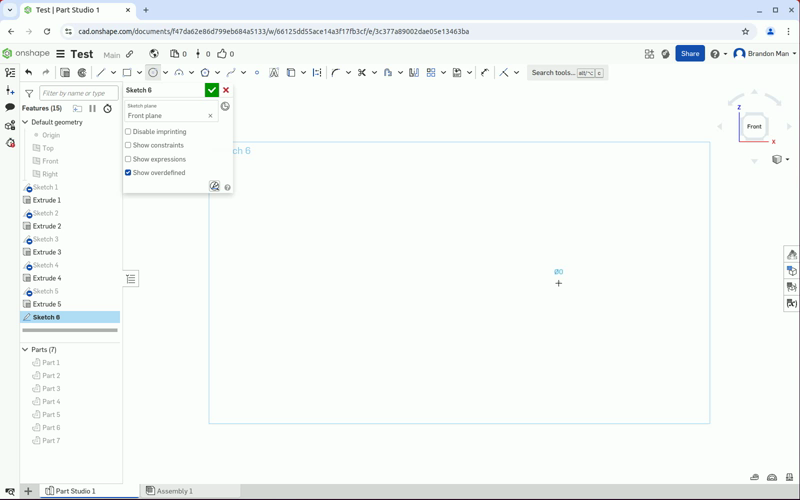
mouse_move(574, 282)
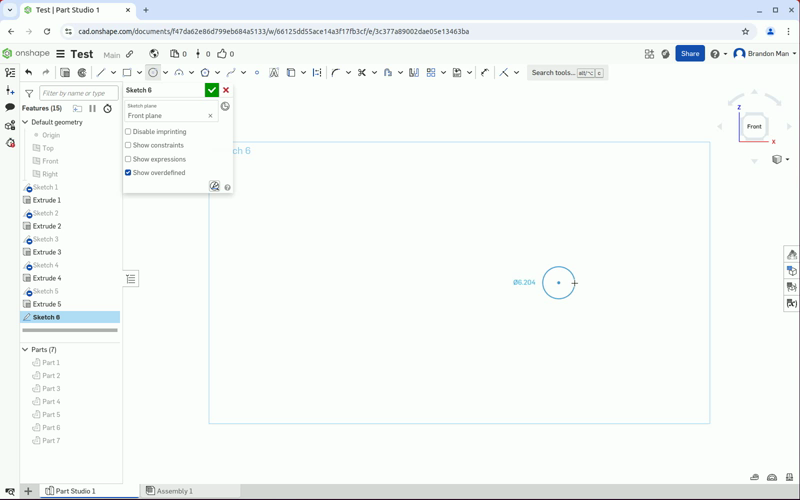
click(574, 282)
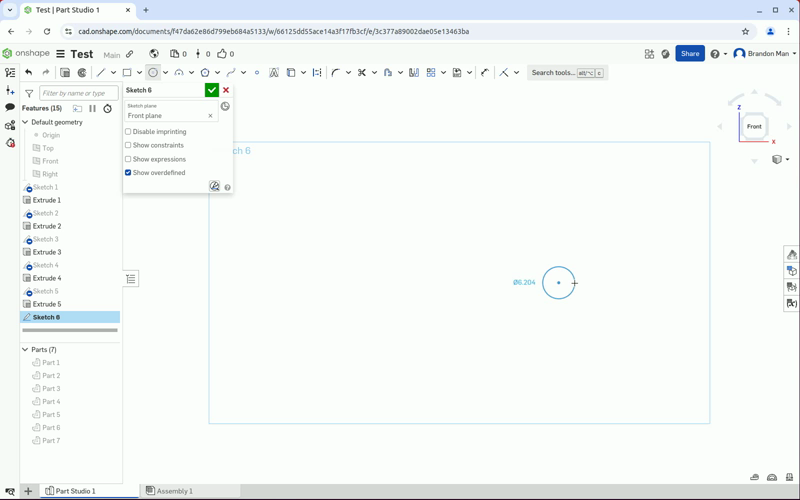
key(esc)
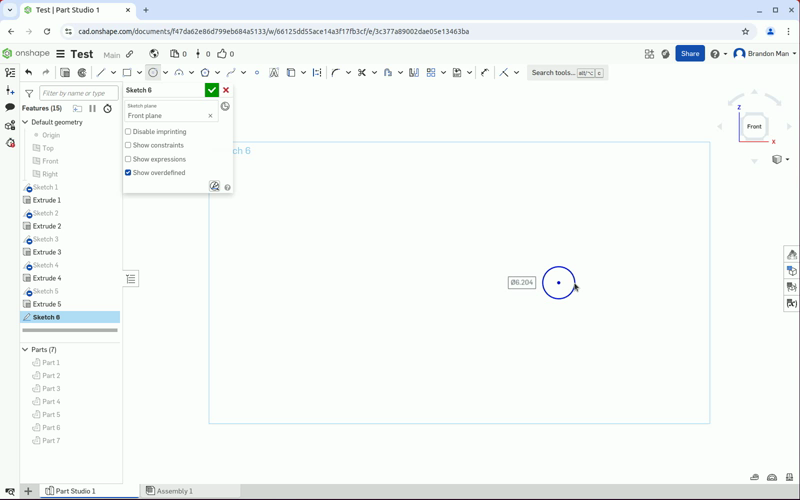
key(l)
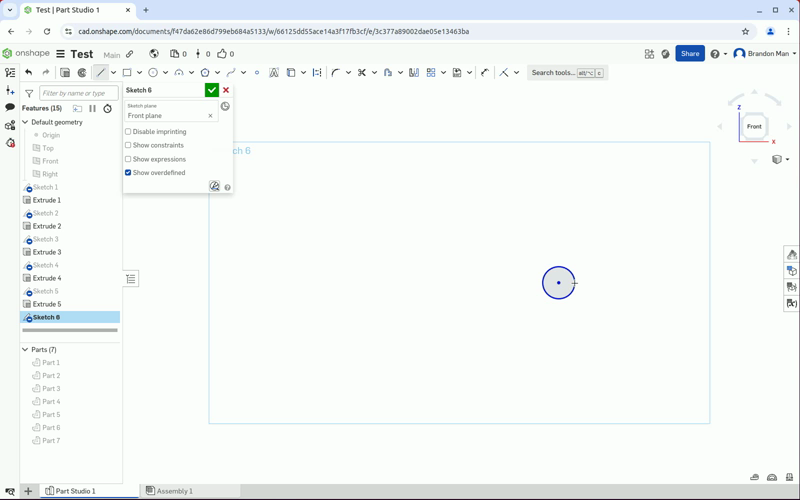
key_down(shift)
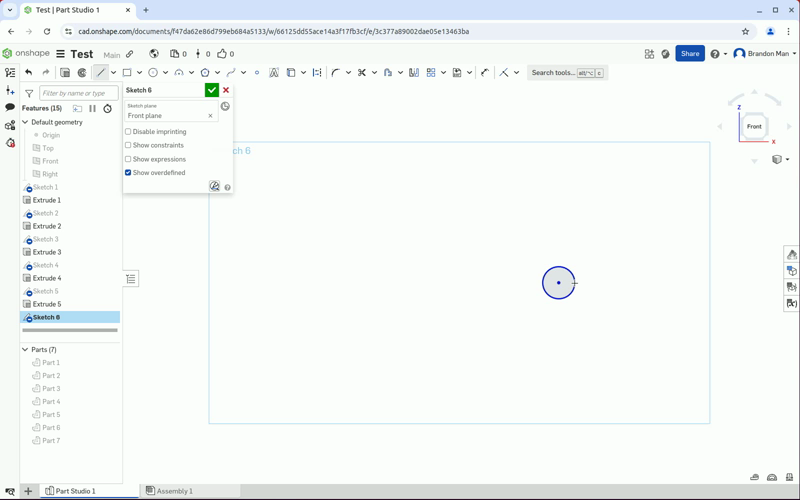
mouse_move(547, 279)
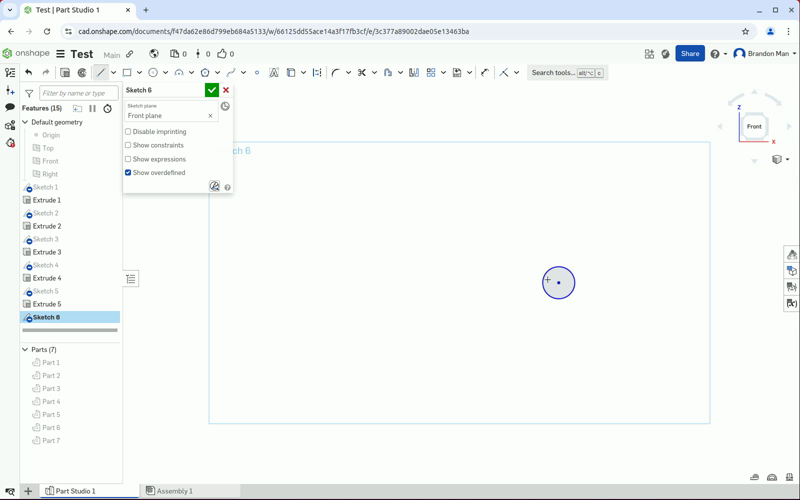
click(547, 279)
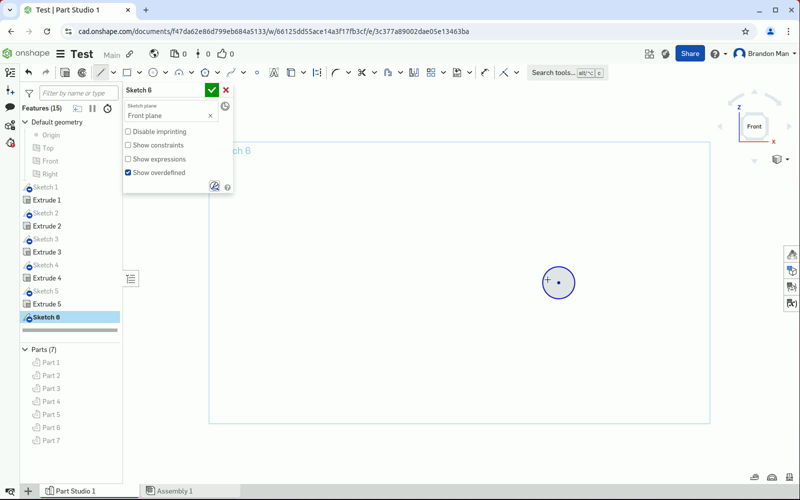
key_up(shift)
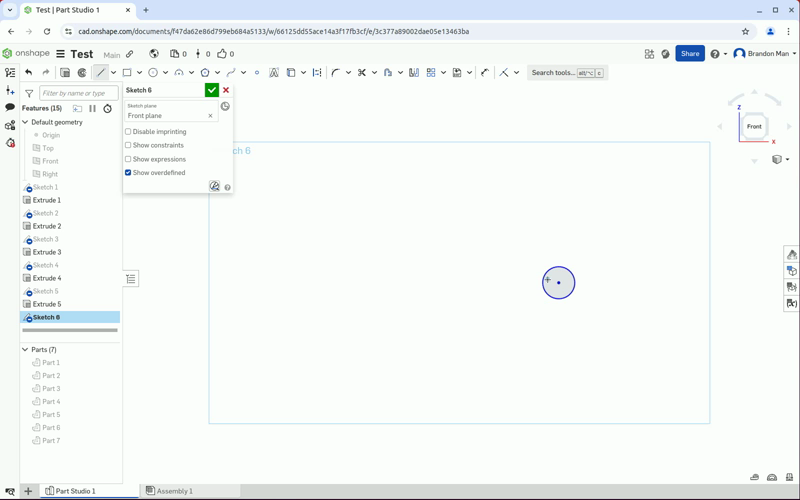
key_down(shift)
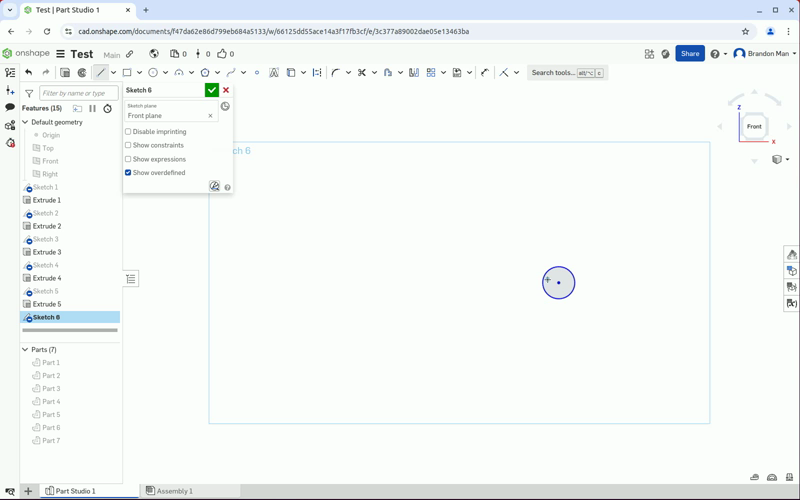
mouse_move(577, 279)
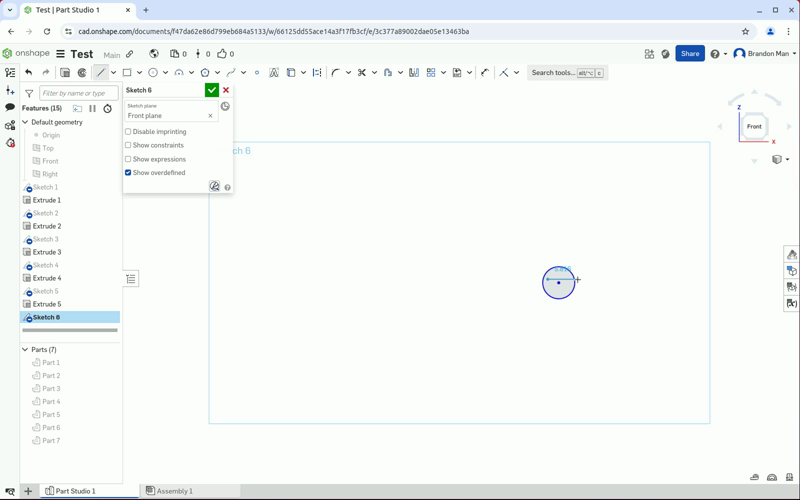
mouse_move(548, 282)
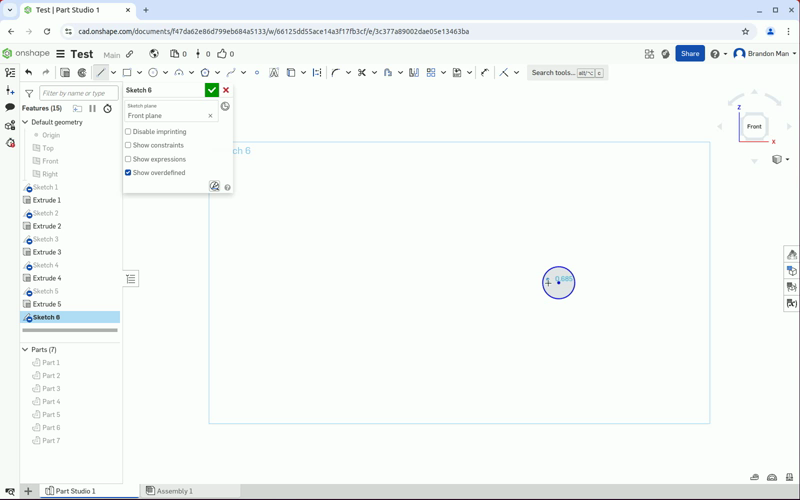
scroll(6)
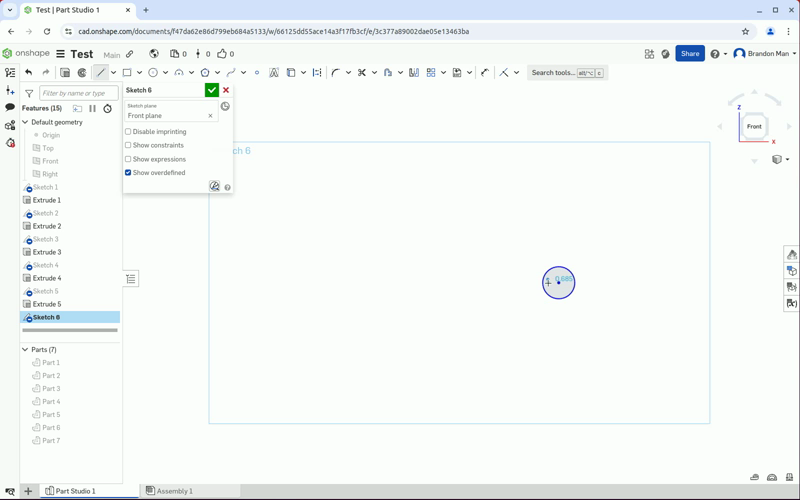
scroll(6)
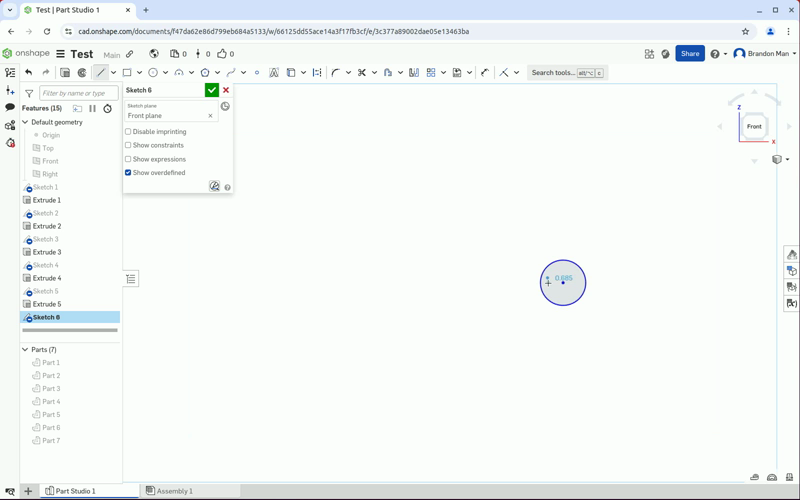
scroll(6)
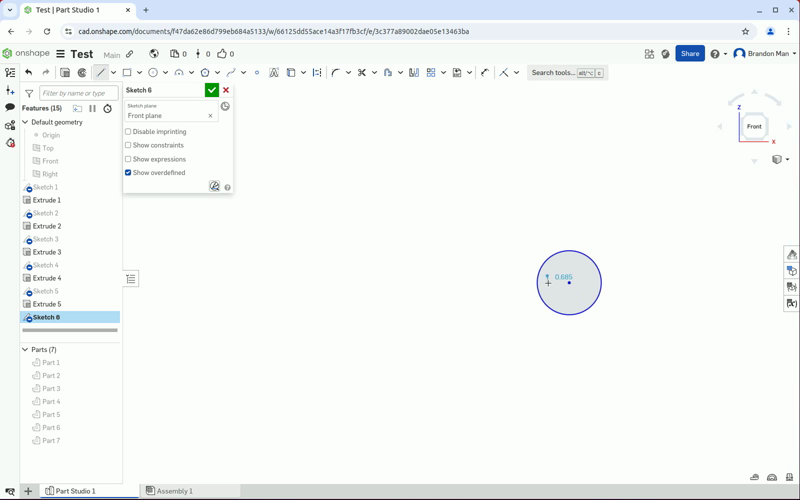
scroll(6)
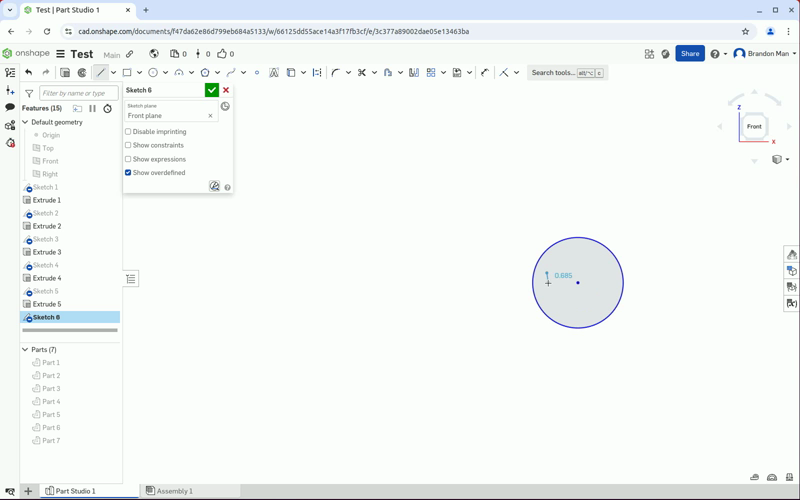
scroll(6)
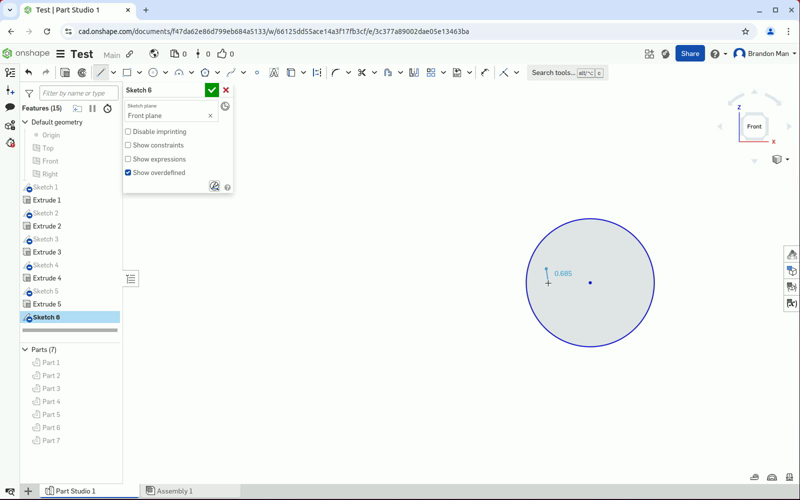
scroll(6)
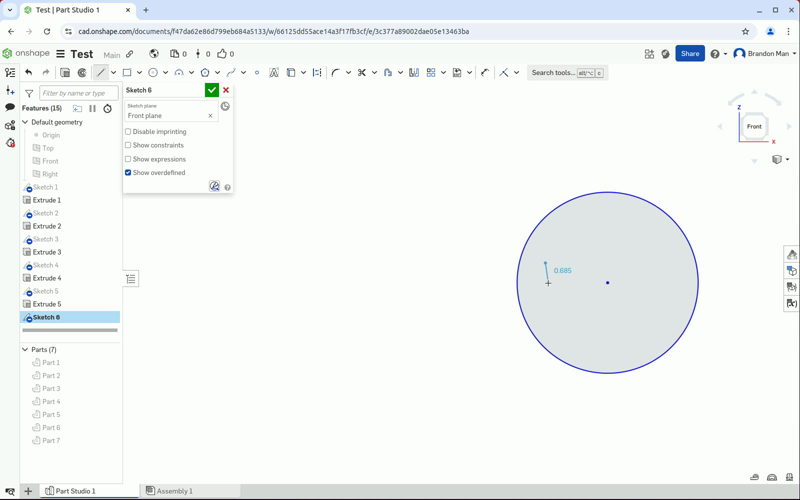
scroll(6)
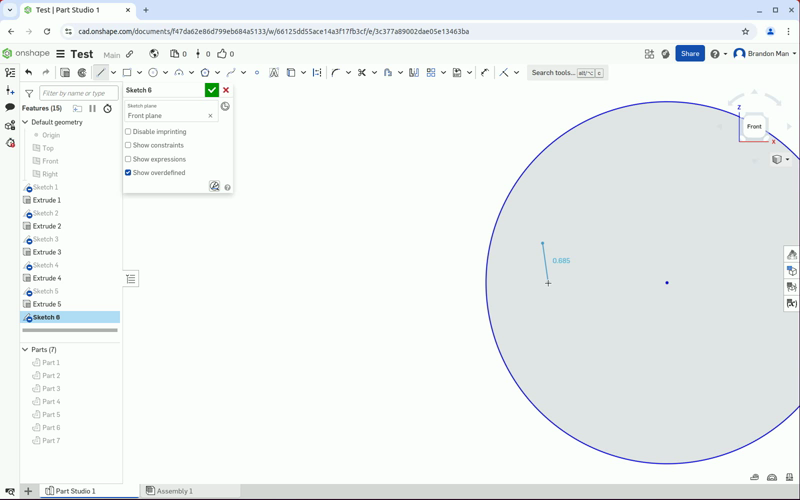
click(548, 282)
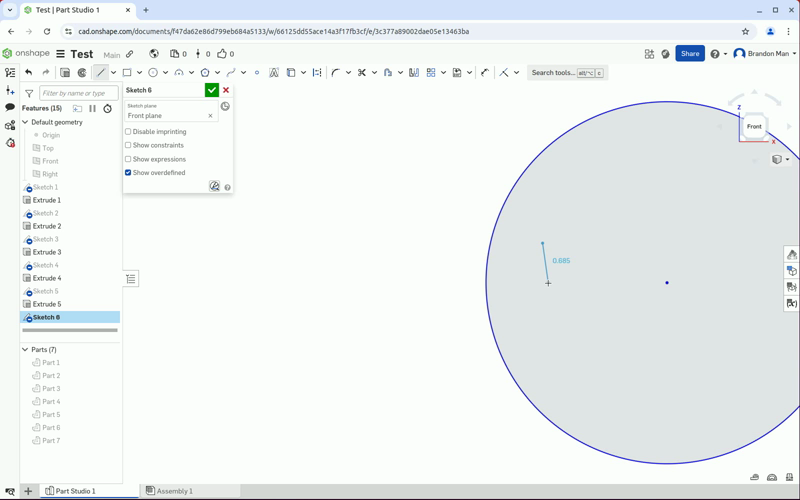
scroll(-6)
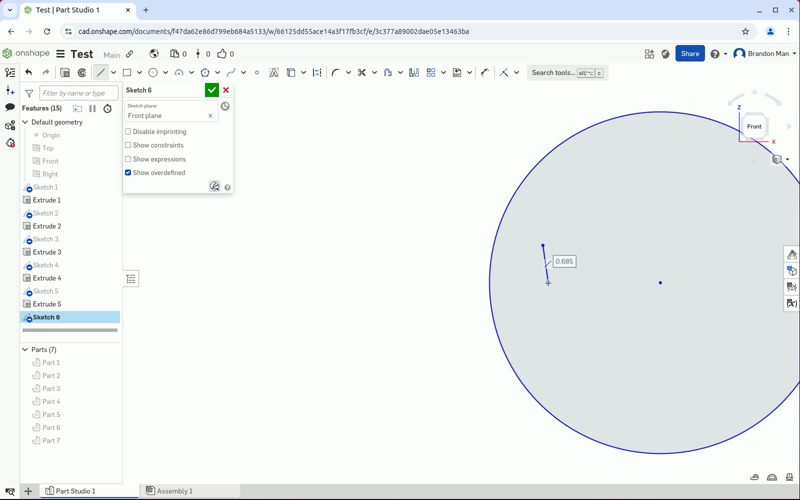
scroll(-6)
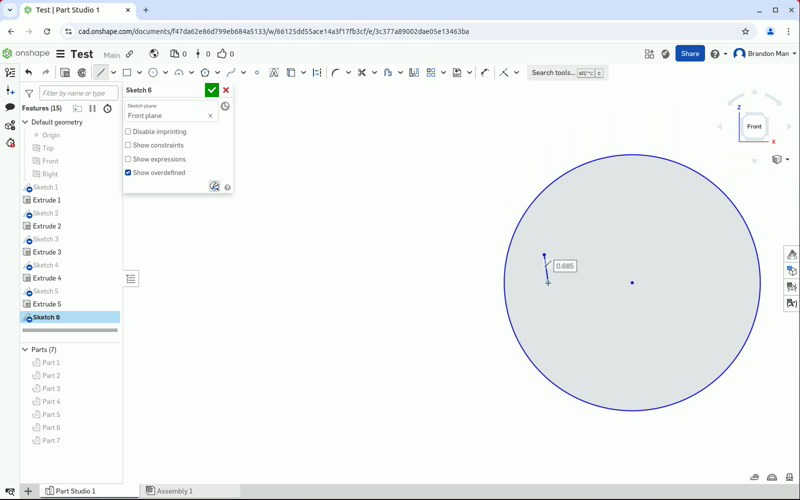
scroll(-6)
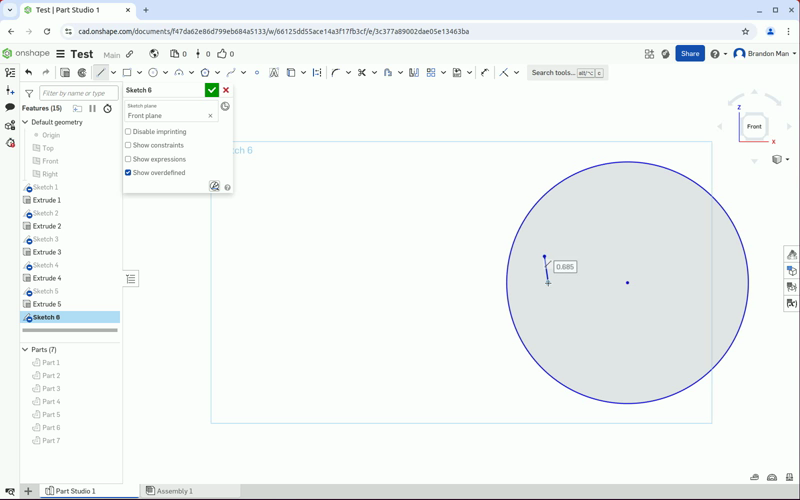
scroll(-6)
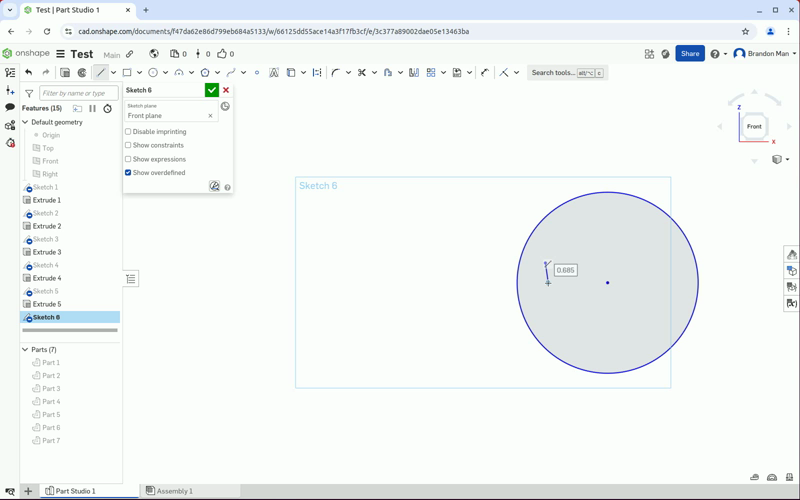
scroll(-6)
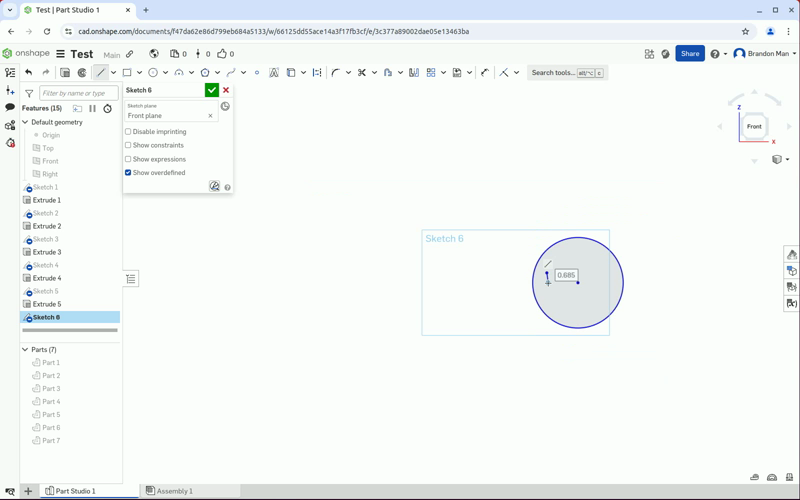
scroll(-6)
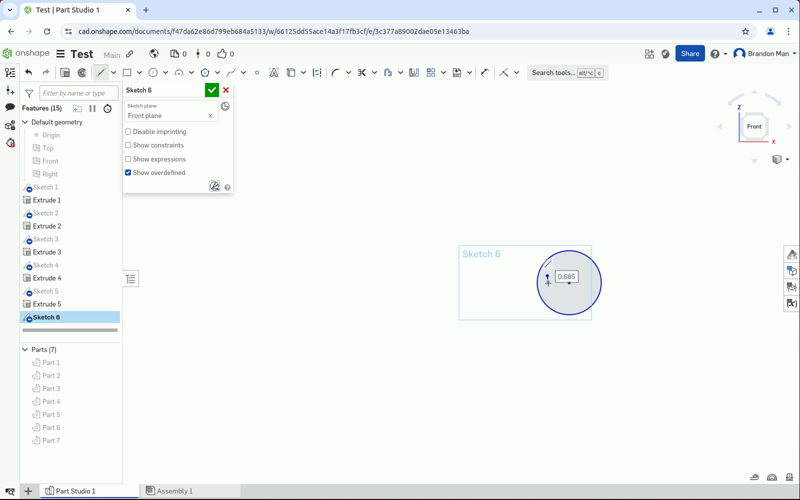
scroll(-6)
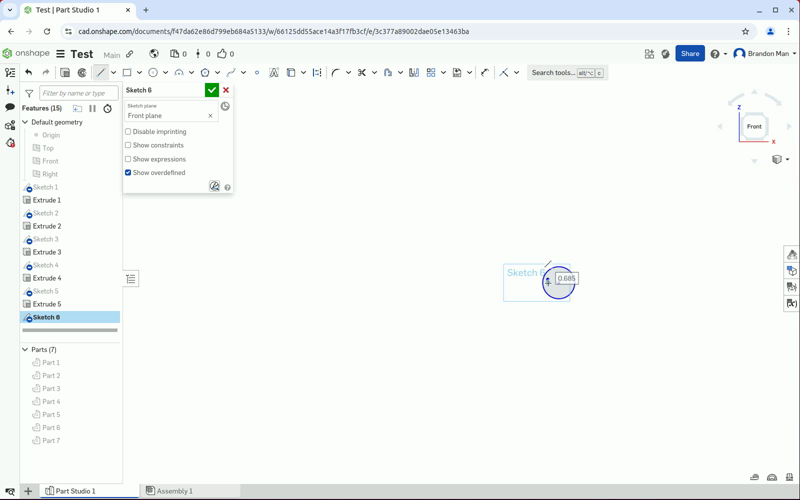
key_up(shift)
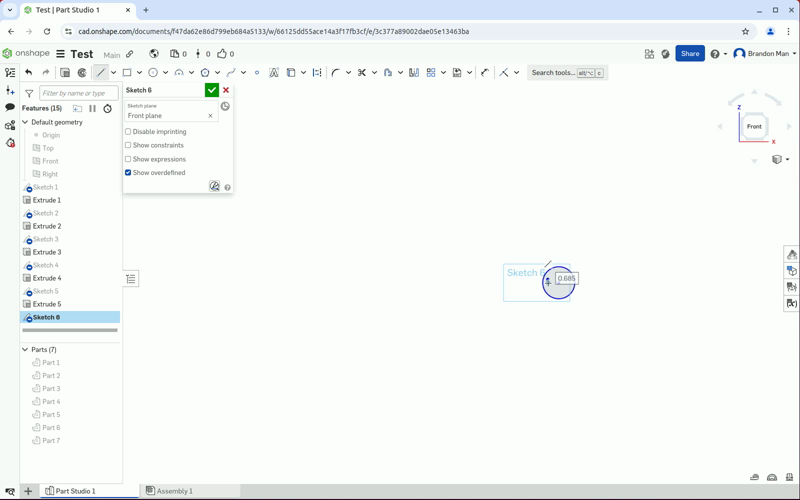
key_down(shift)
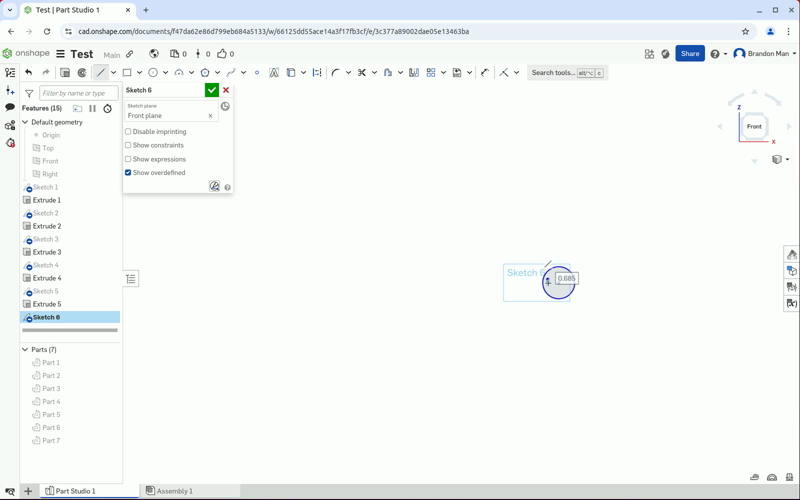
mouse_move(578, 282)
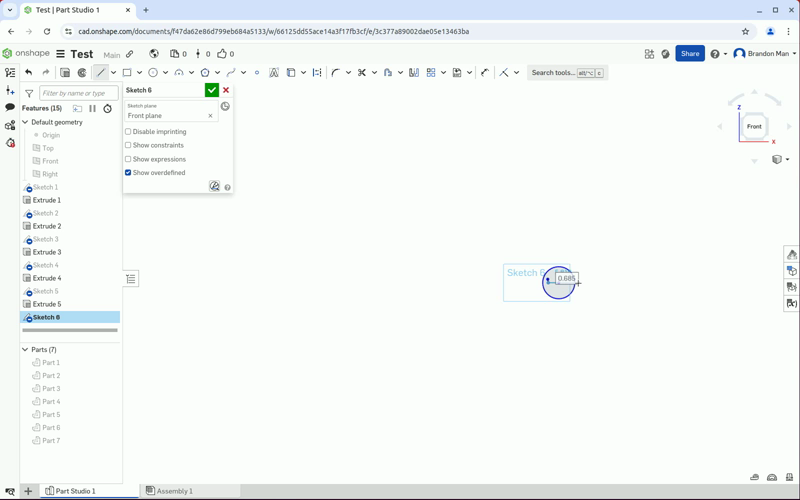
mouse_move(551, 292)
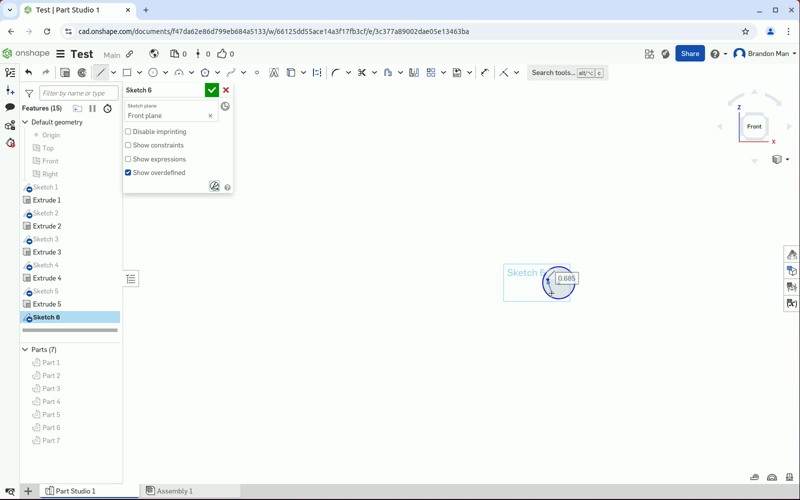
click(551, 292)
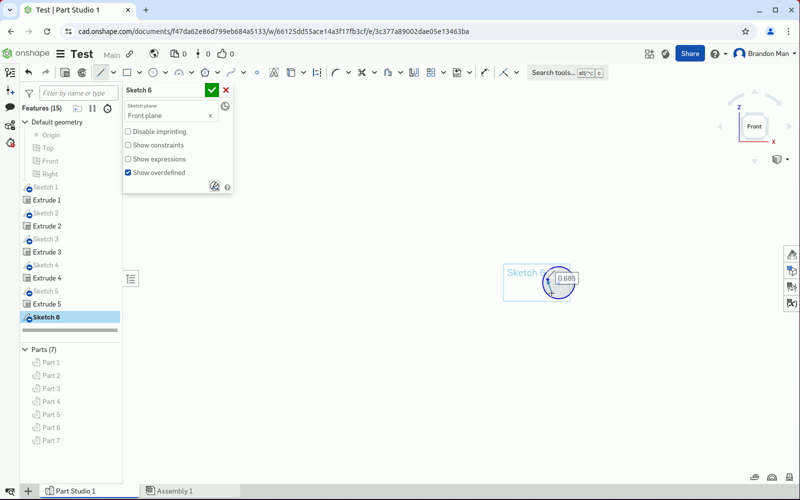
key_up(shift)
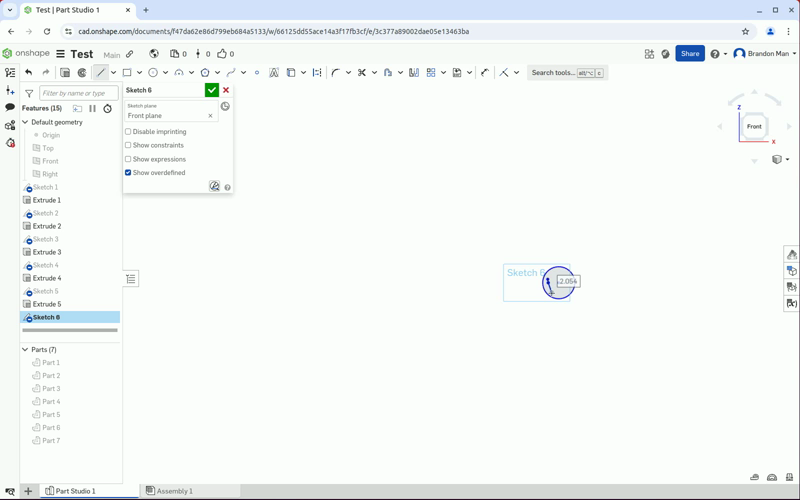
key_down(shift)
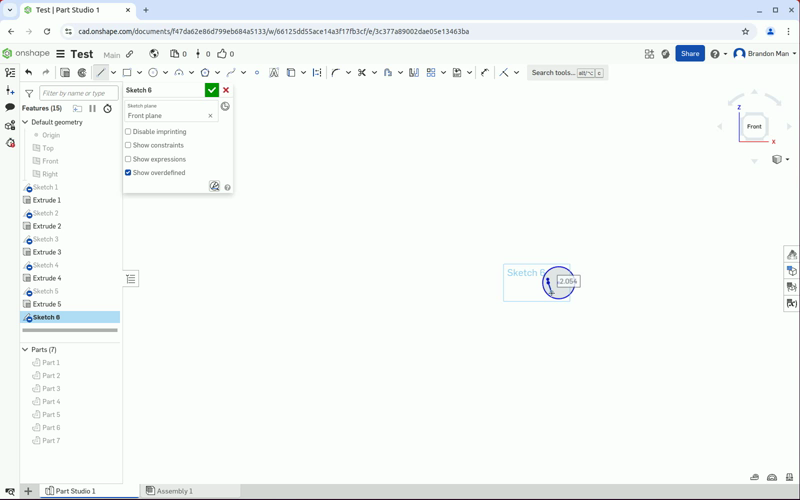
mouse_move(581, 292)
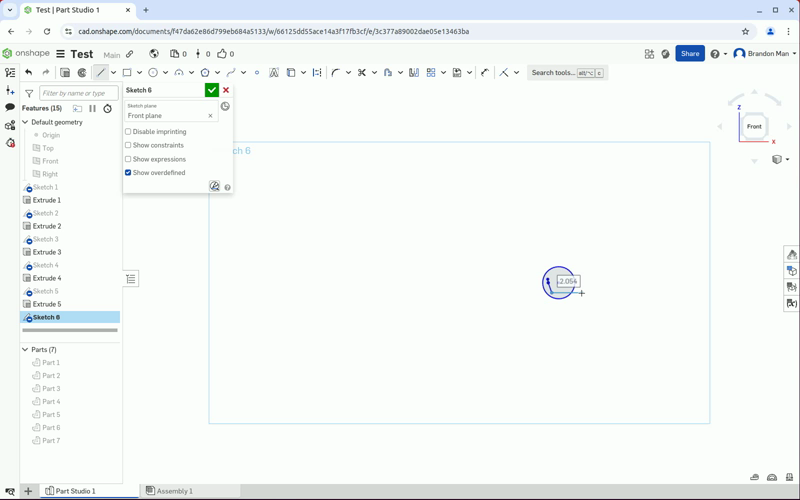
mouse_move(565, 292)
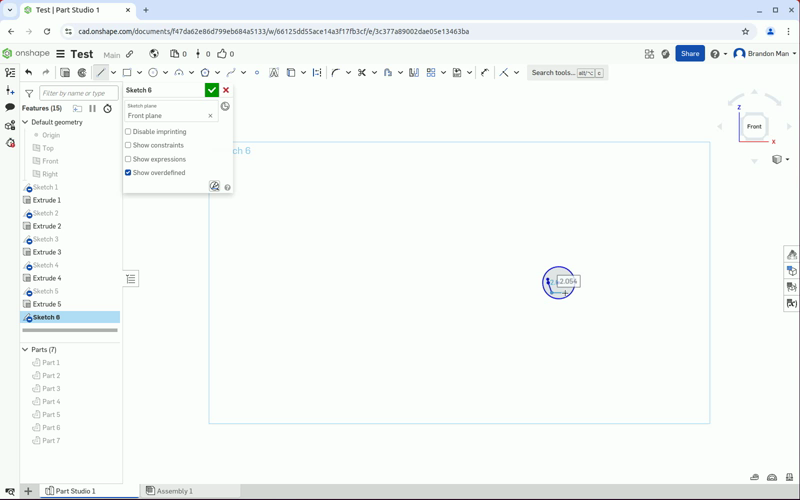
click(565, 292)
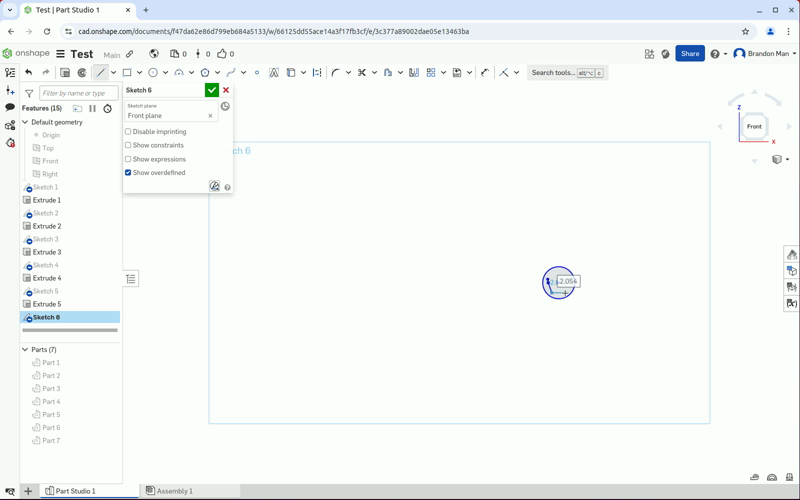
key_up(shift)
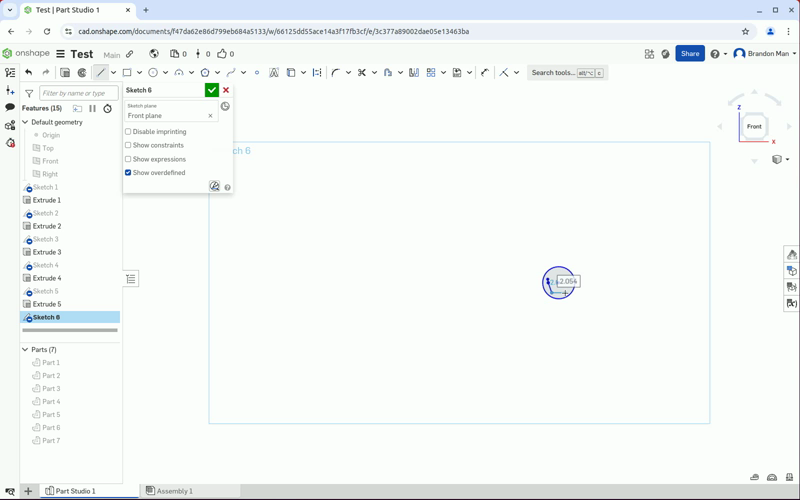
key_down(shift)
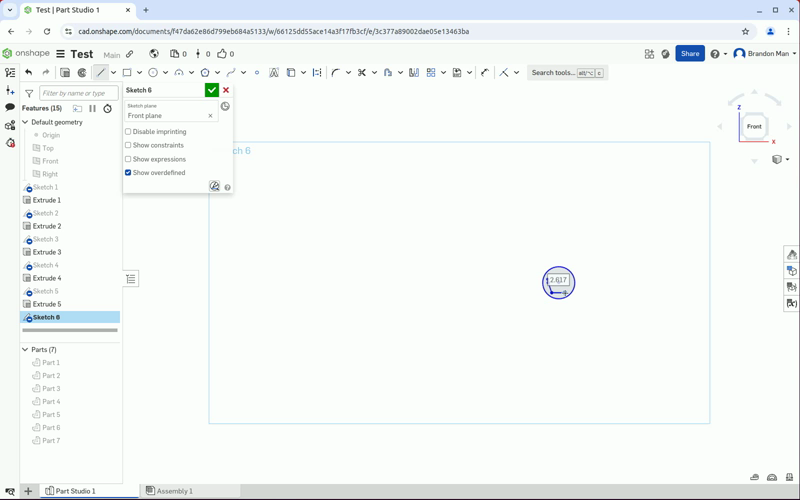
mouse_move(589, 292)
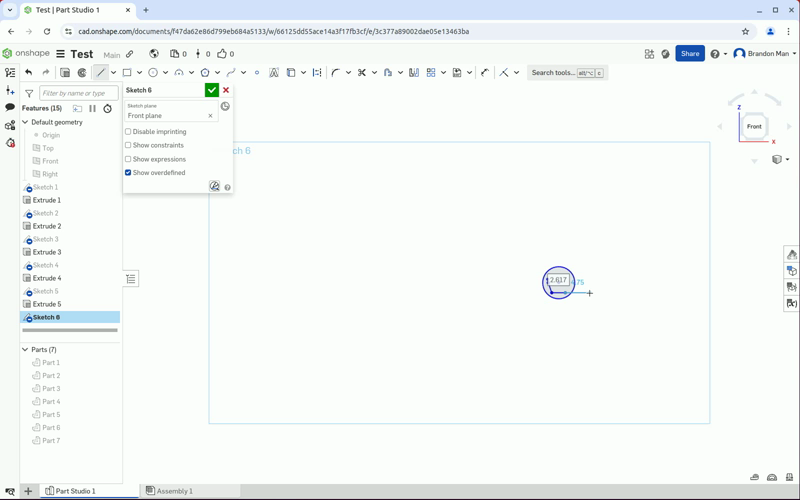
mouse_move(569, 279)
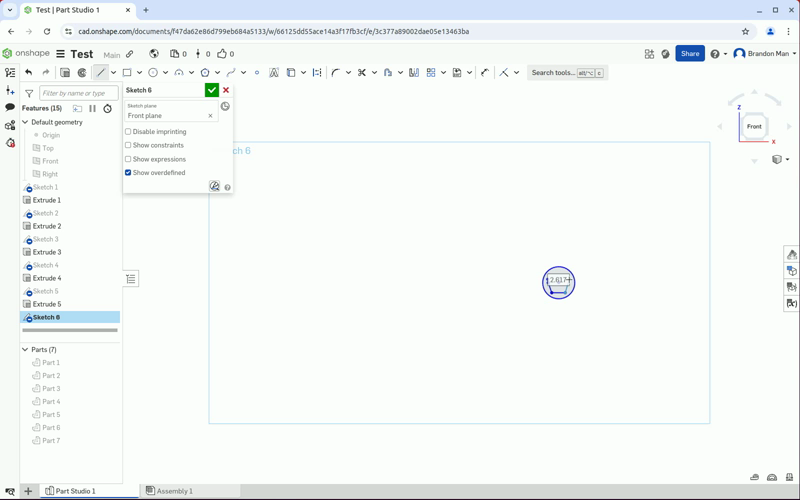
click(569, 279)
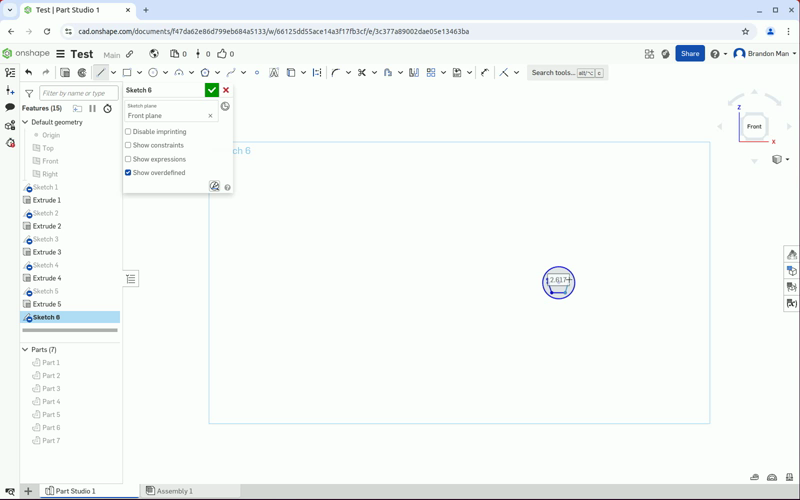
key_up(shift)
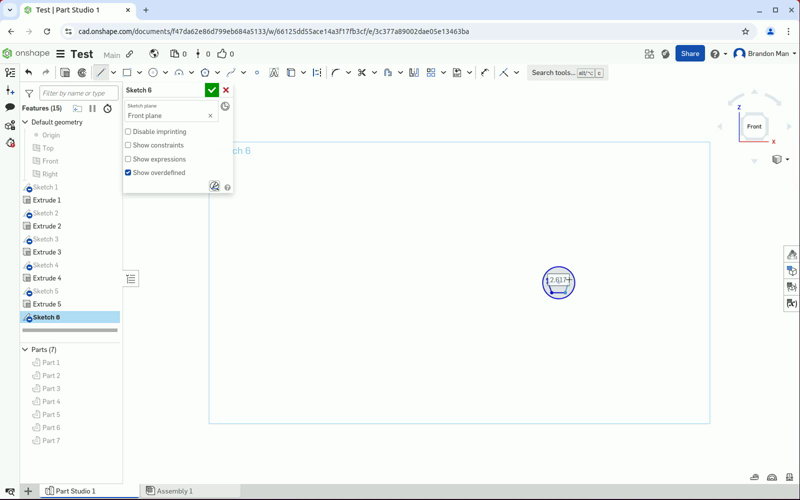
key_down(shift)
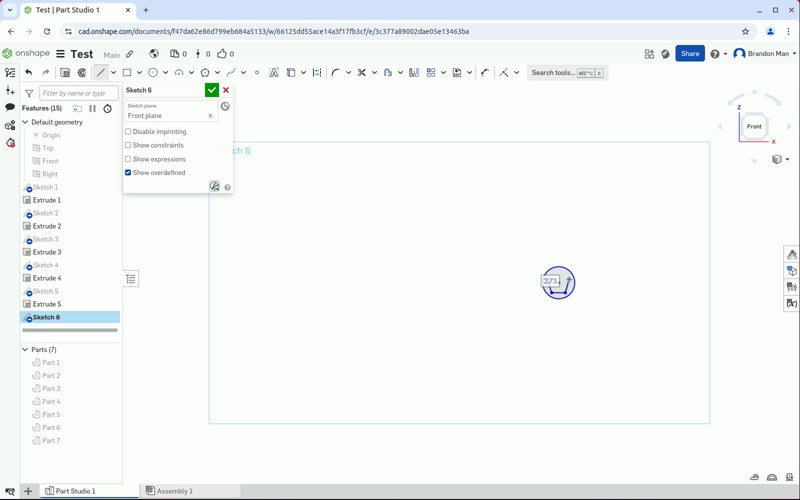
mouse_move(589, 279)
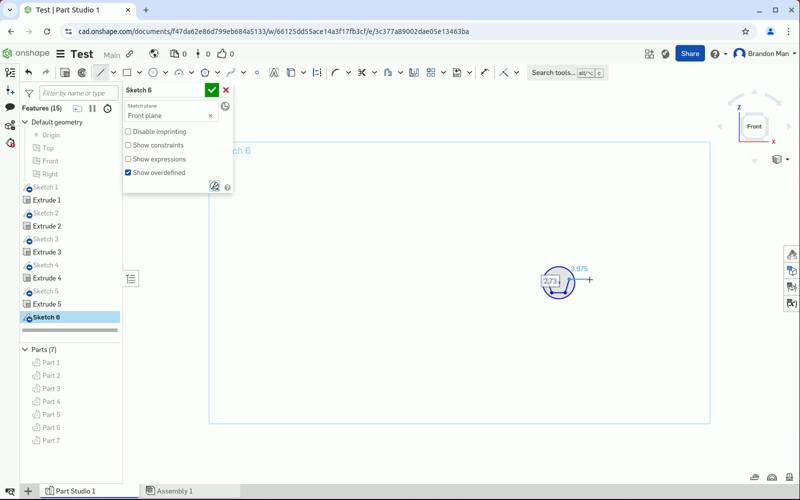
mouse_move(558, 270)
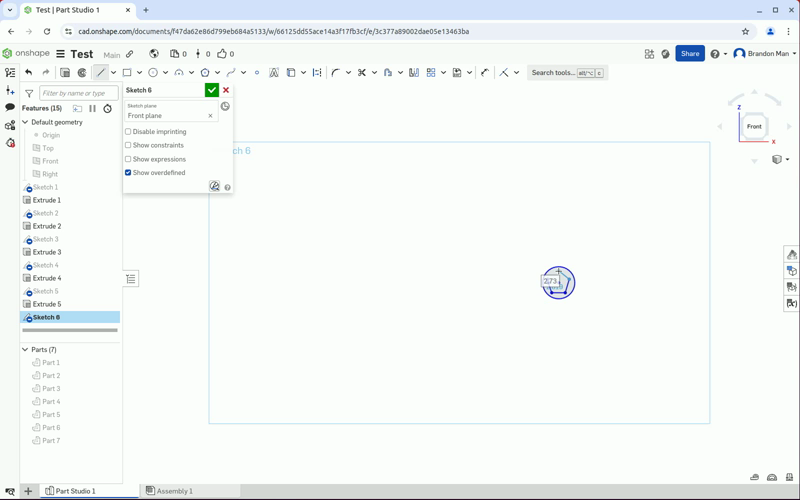
click(558, 270)
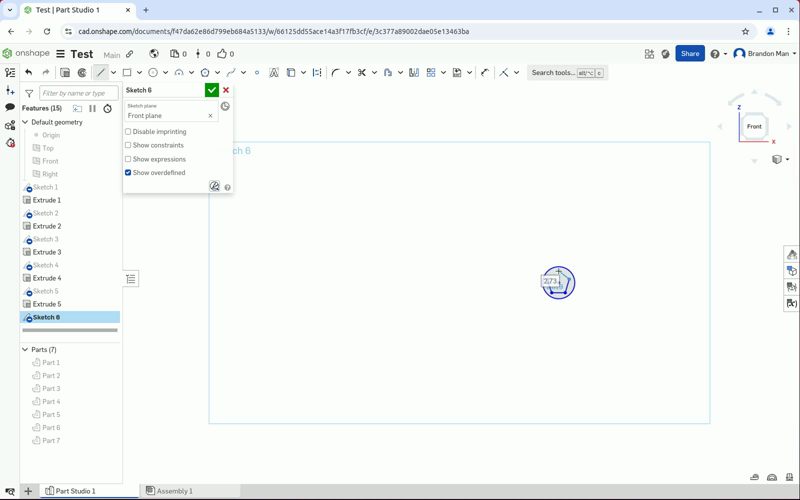
key_up(shift)
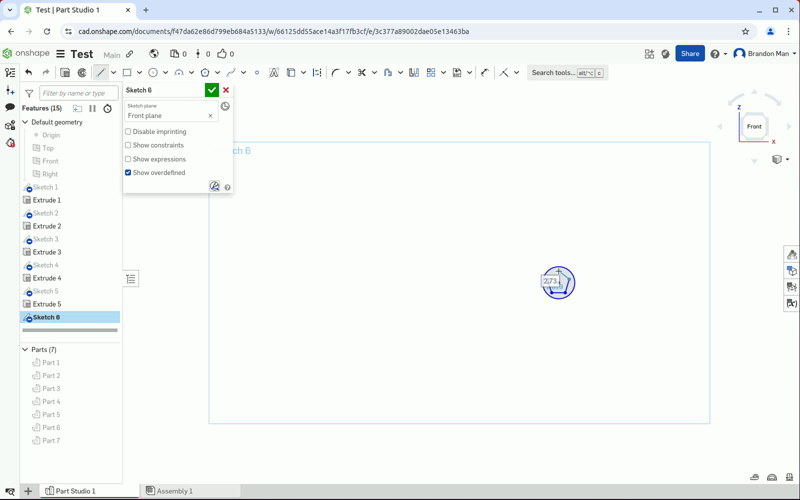
mouse_move(588, 270)
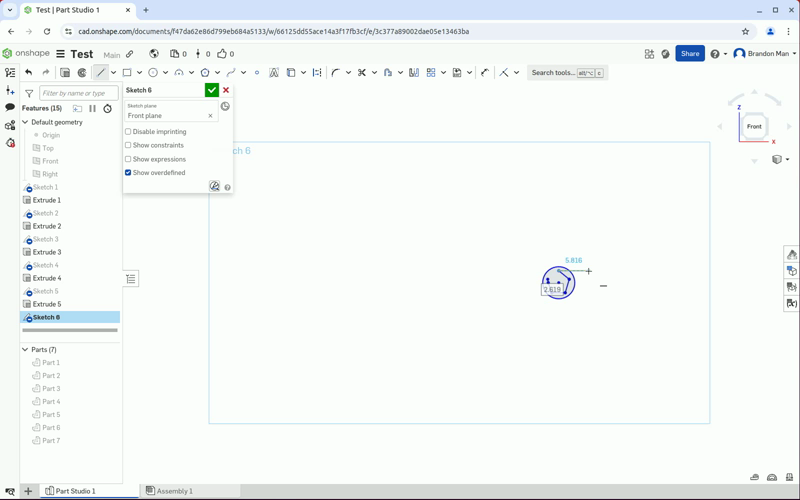
key_down(shift)
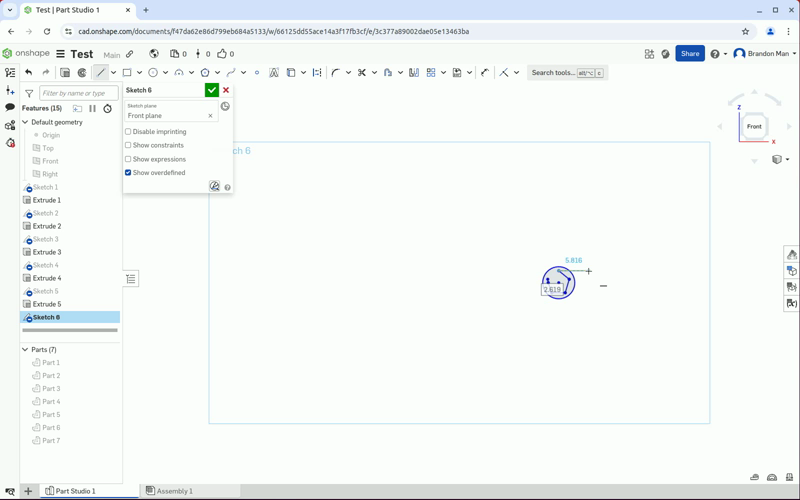
mouse_move(547, 279)
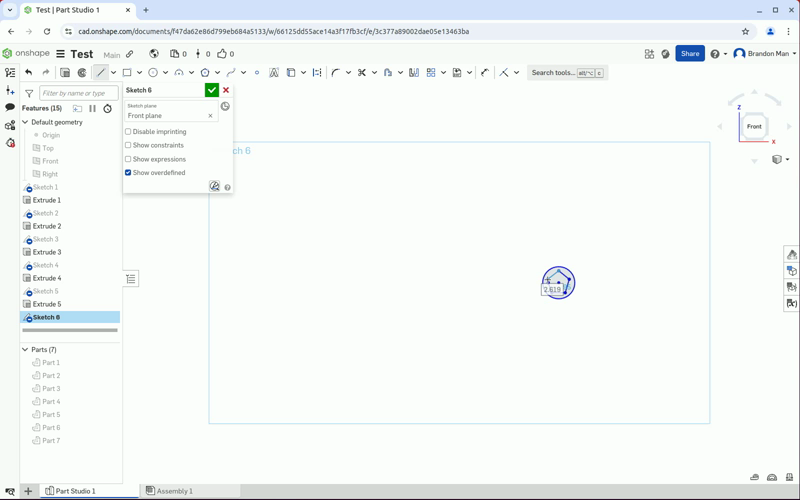
scroll(6)
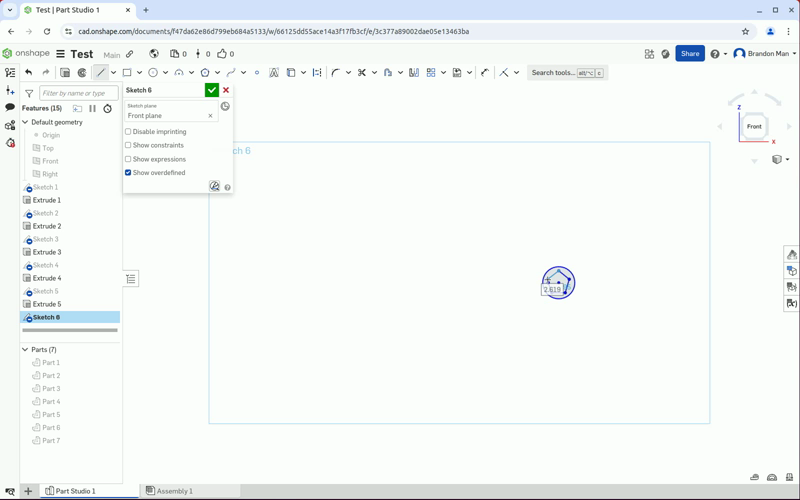
scroll(6)
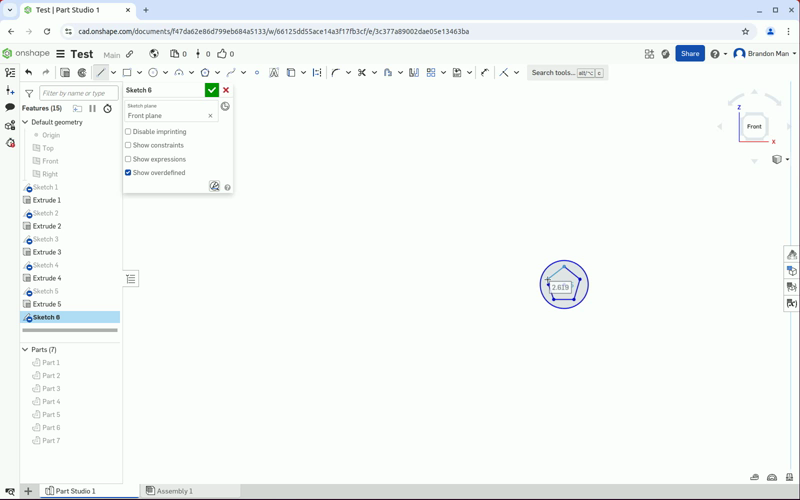
scroll(6)
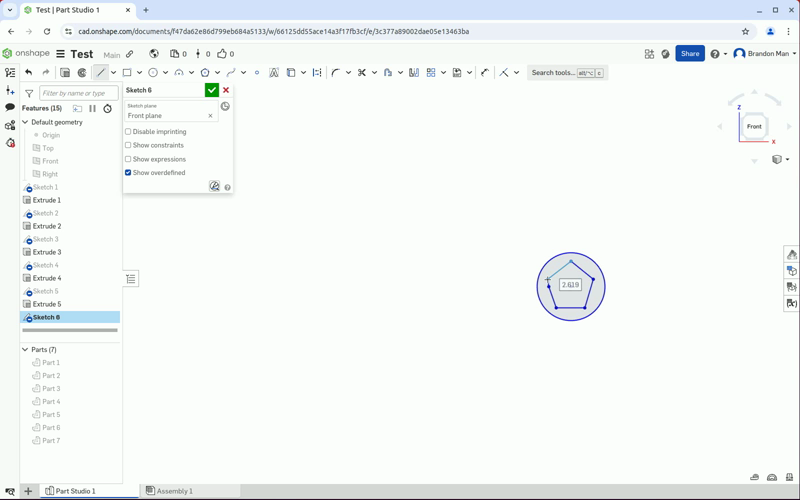
scroll(6)
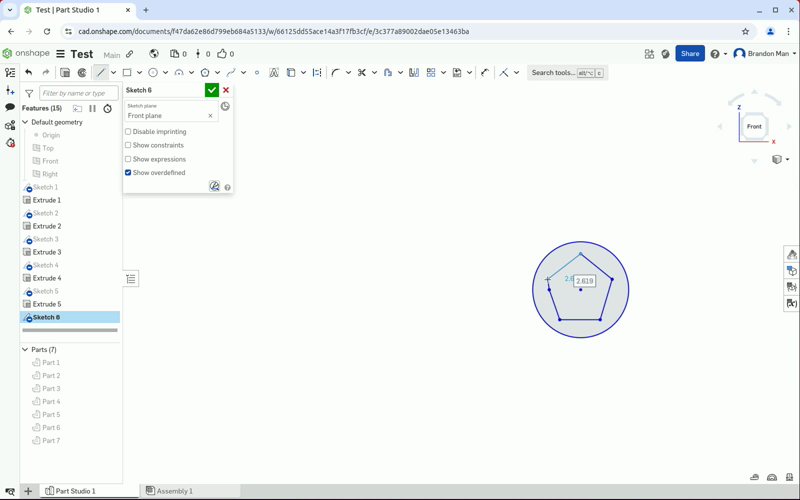
scroll(6)
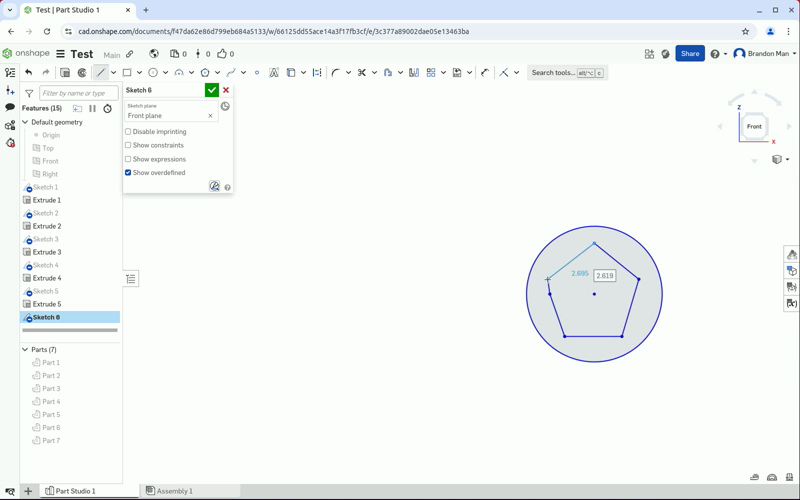
scroll(6)
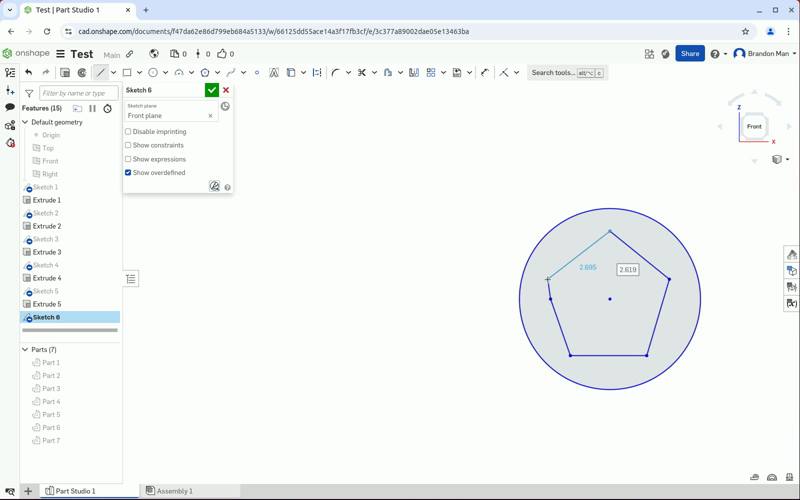
scroll(6)
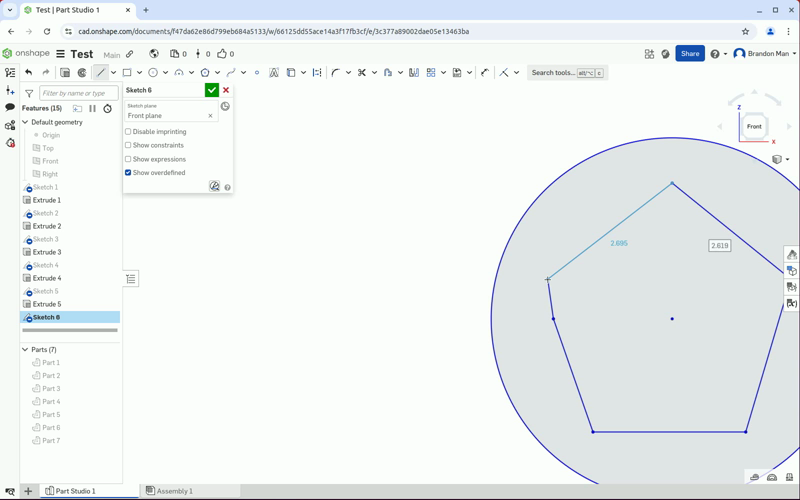
key_up(shift)
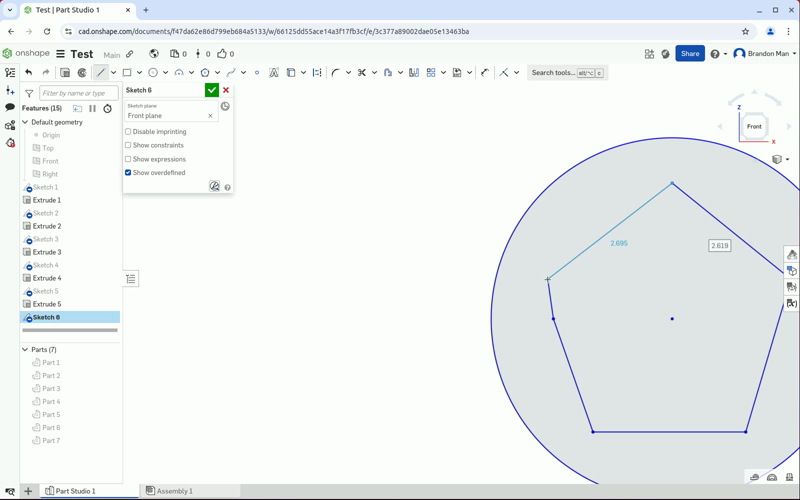
click(547, 279)
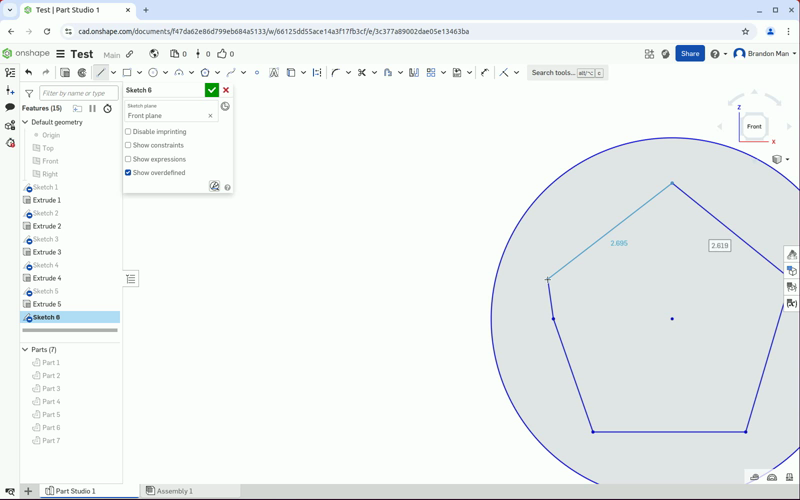
scroll(-6)
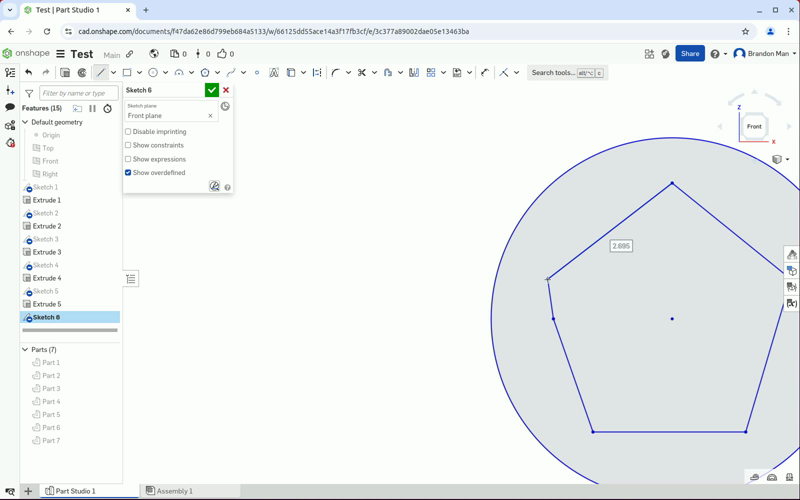
scroll(-6)
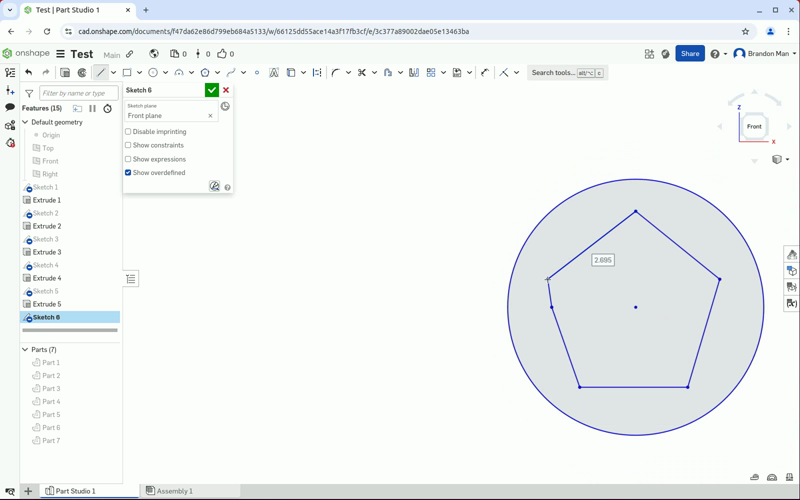
scroll(-6)
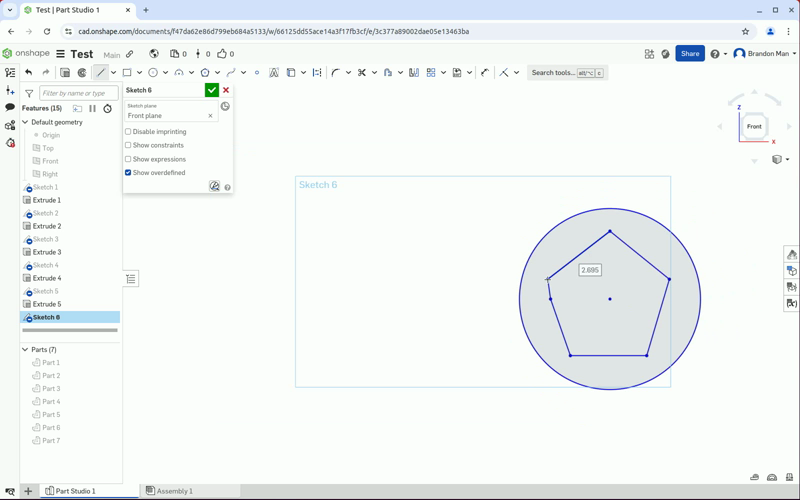
scroll(-6)
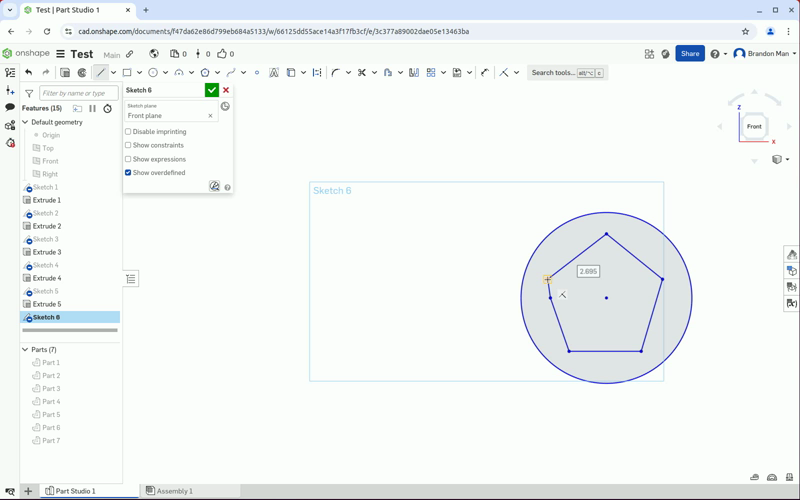
scroll(-6)
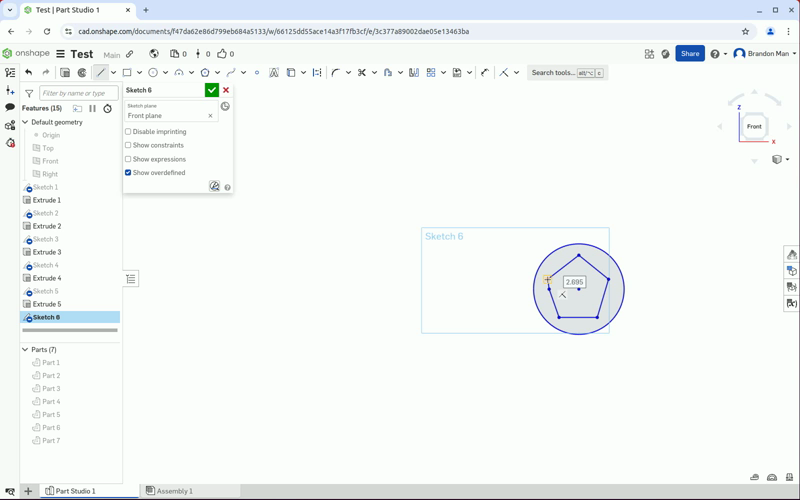
scroll(-6)
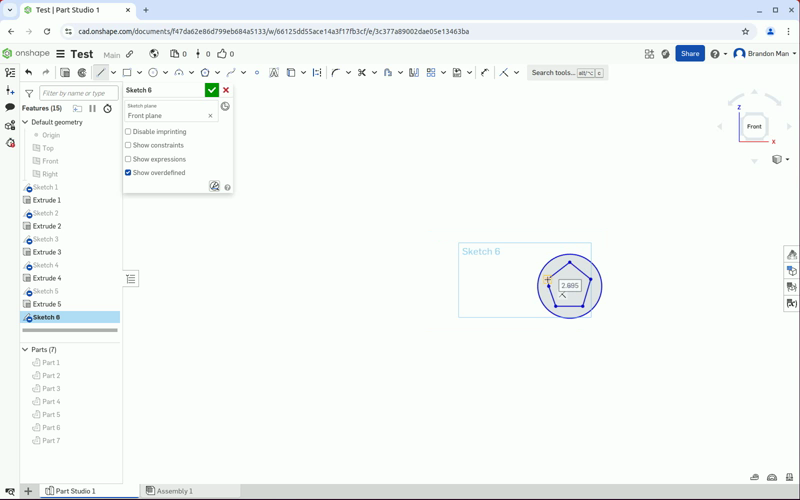
scroll(-6)
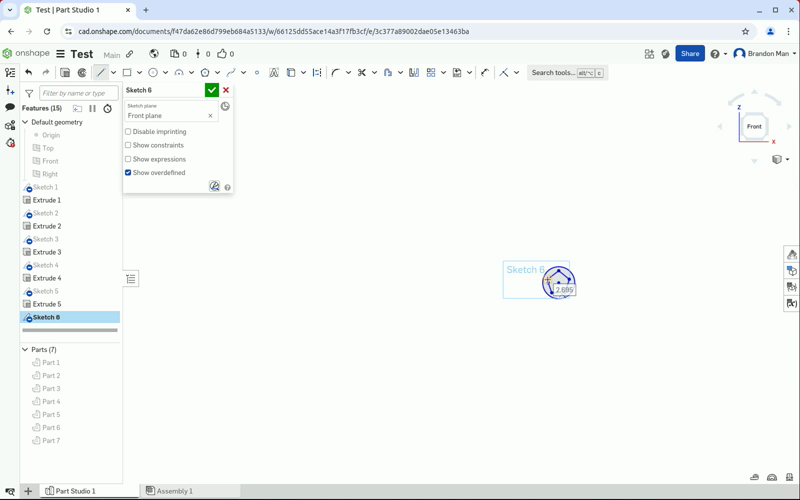
key(esc)
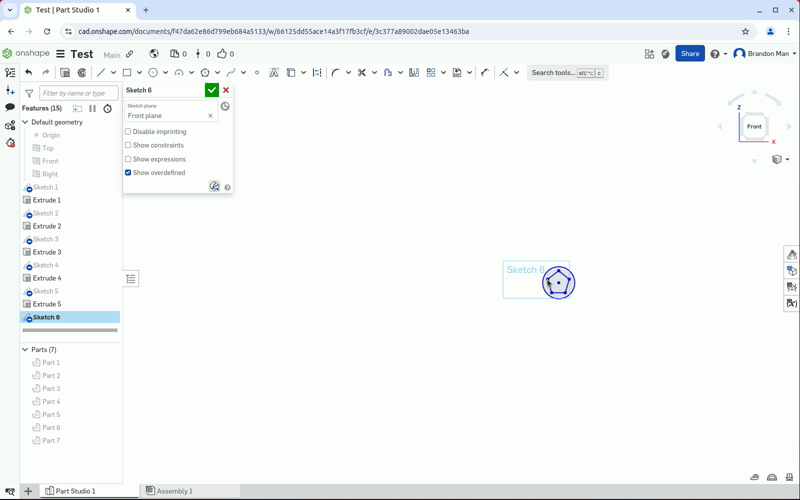
mouse_move(549, 293)
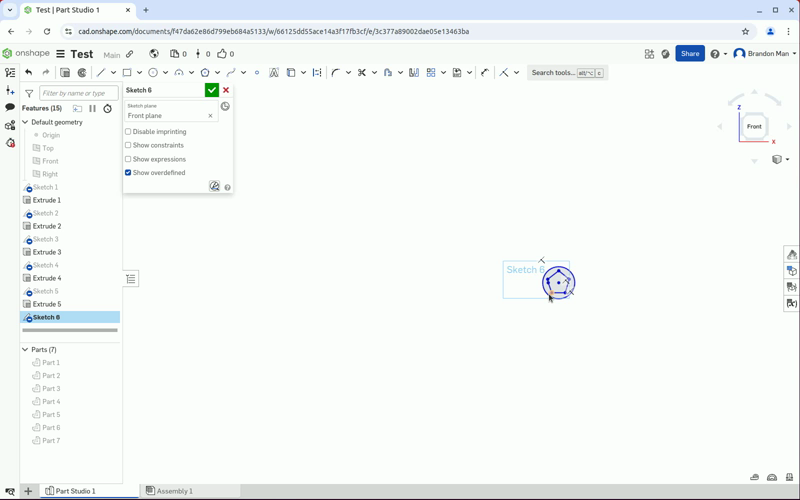
scroll(6)
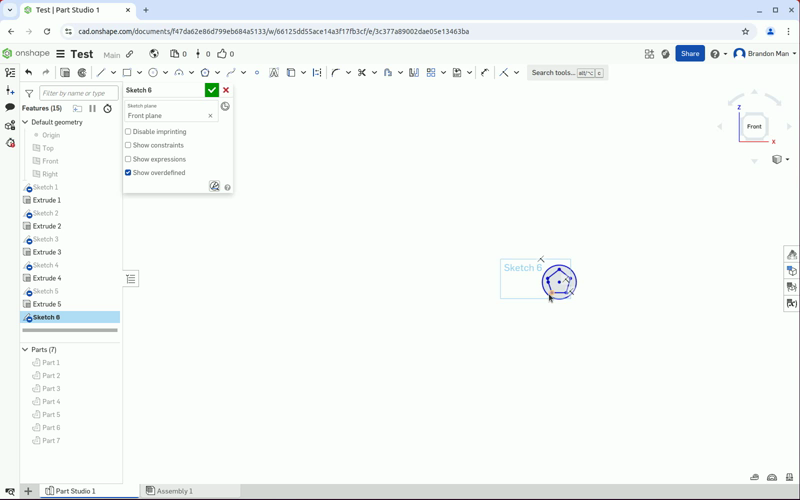
scroll(6)
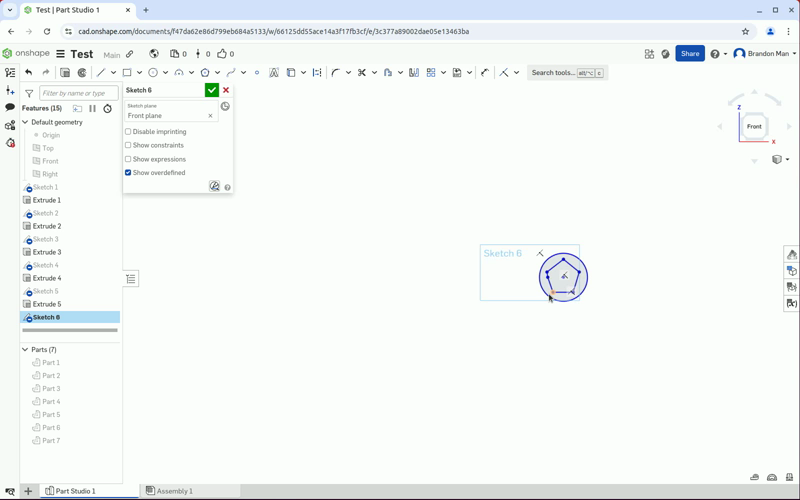
scroll(6)
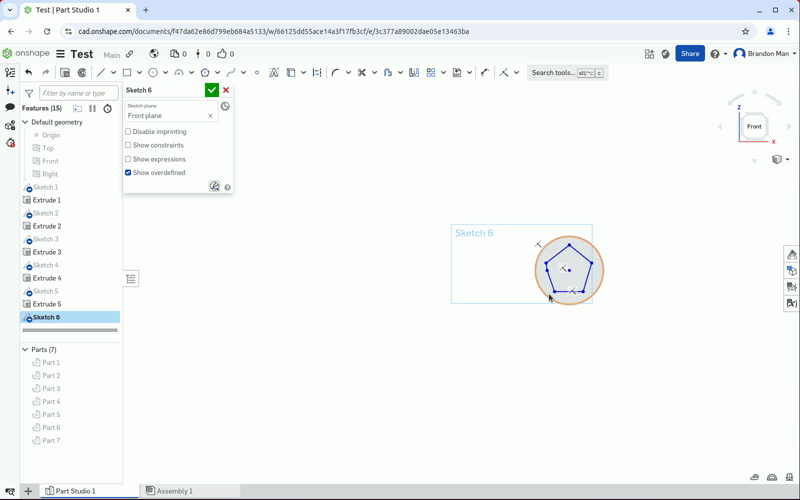
scroll(6)
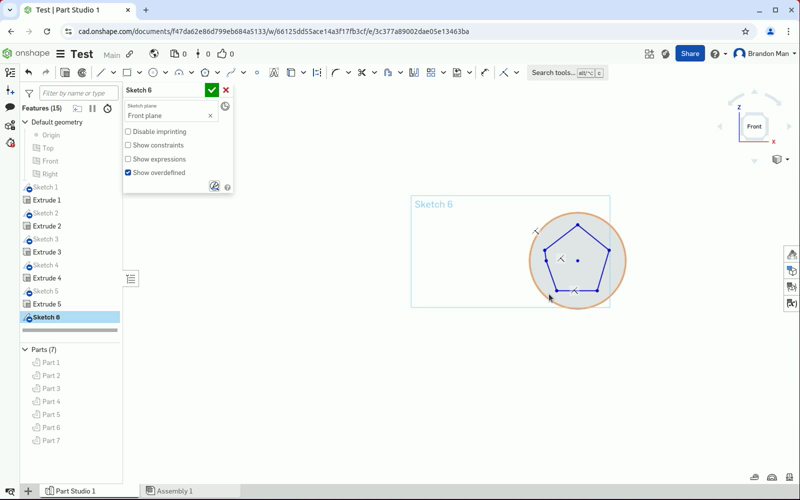
scroll(6)
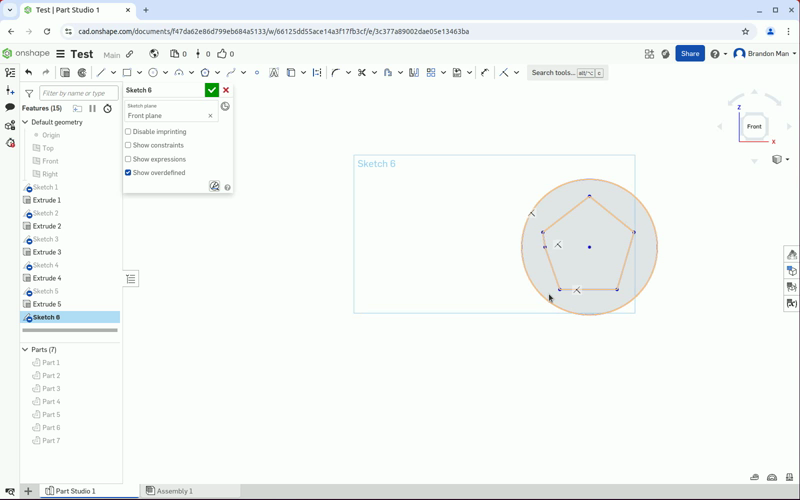
scroll(6)
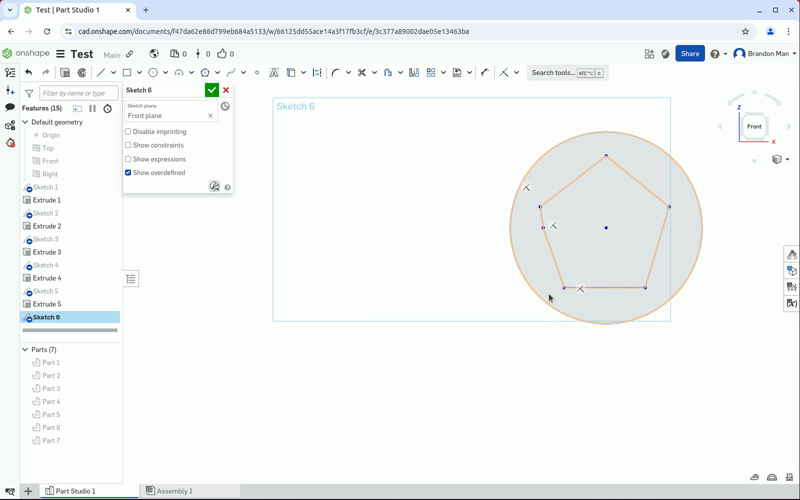
scroll(6)
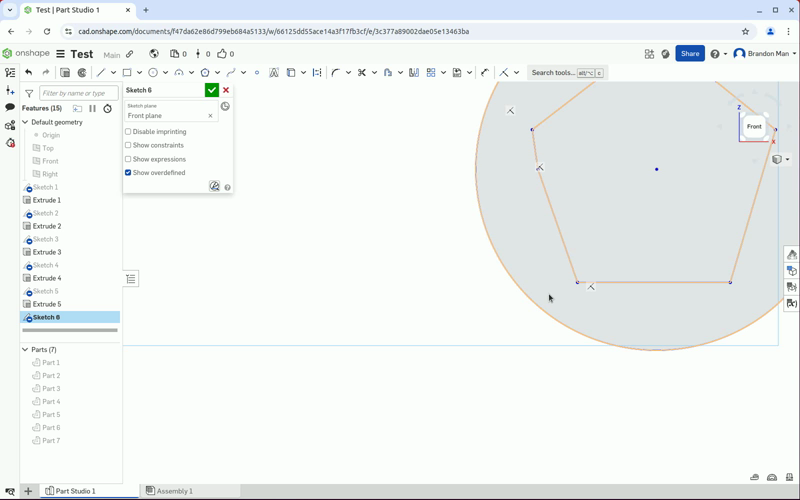
click(549, 293)
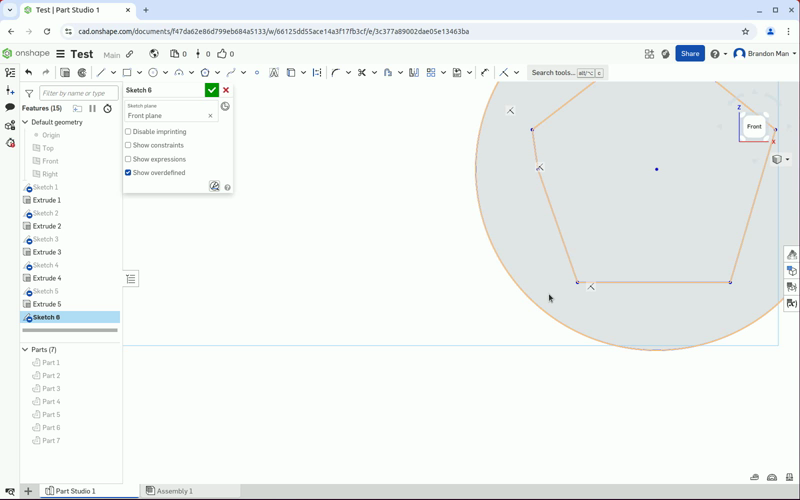
scroll(-6)
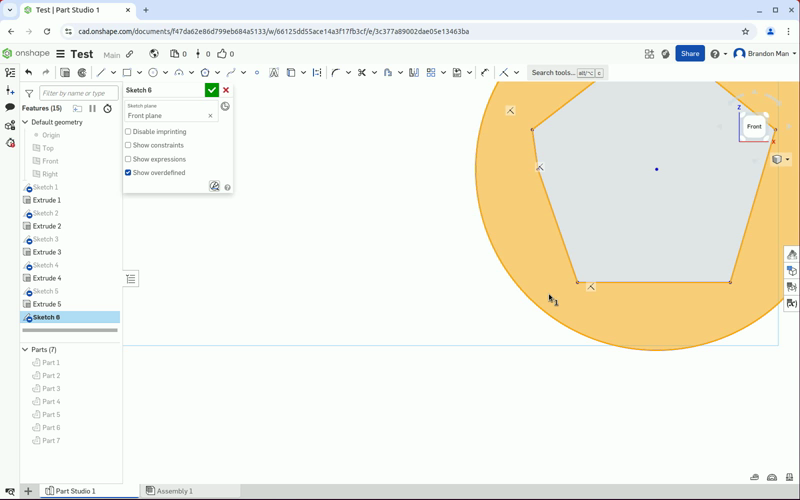
scroll(-6)
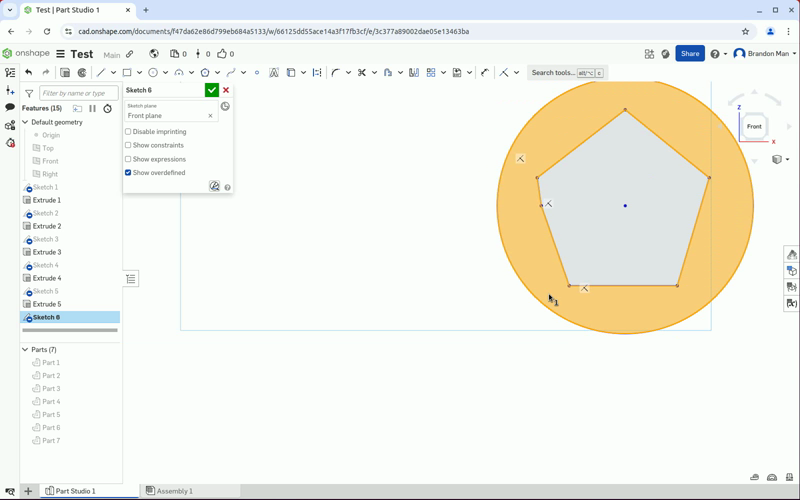
scroll(-6)
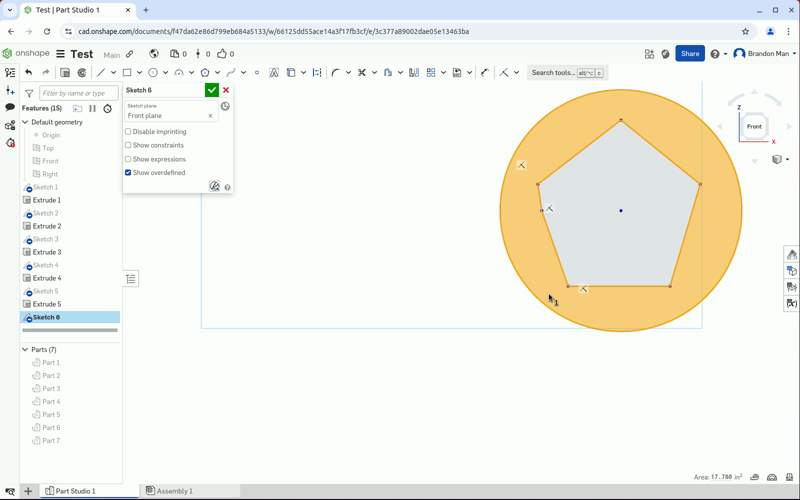
scroll(-6)
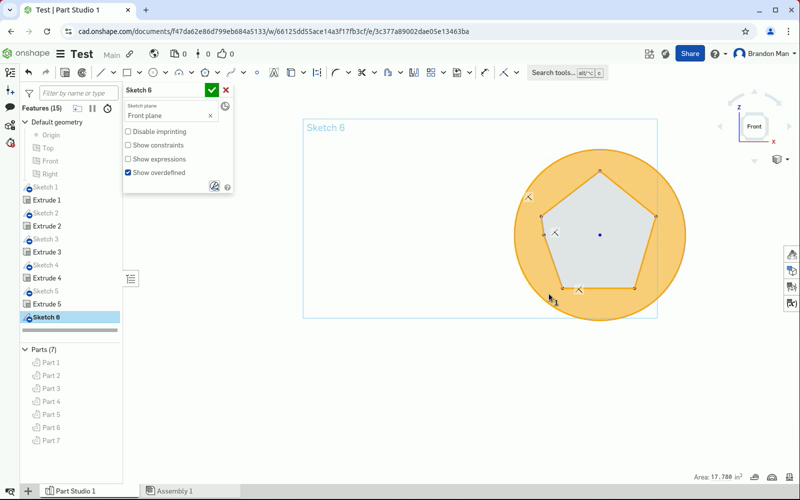
scroll(-6)
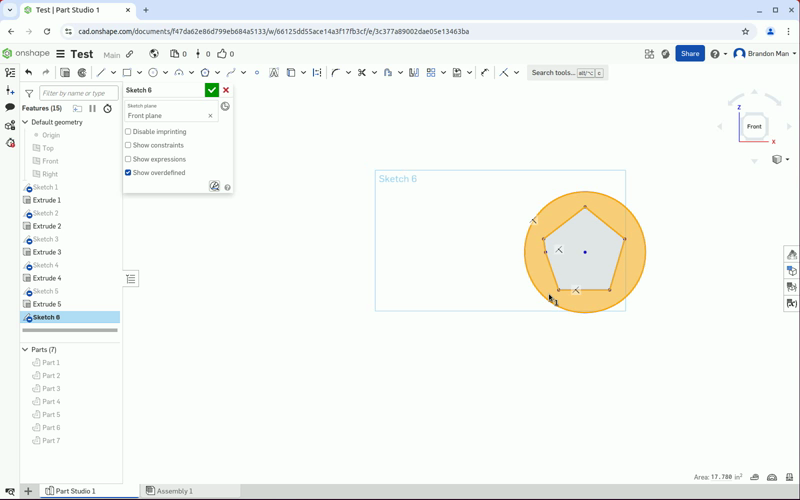
scroll(-6)
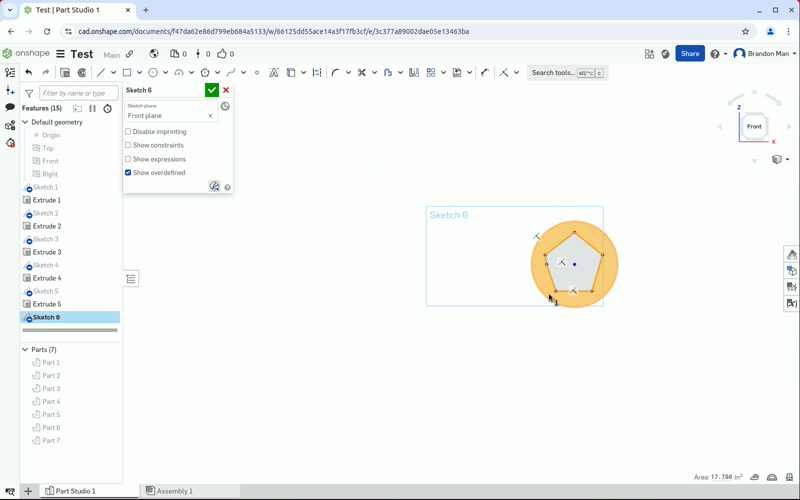
scroll(-6)
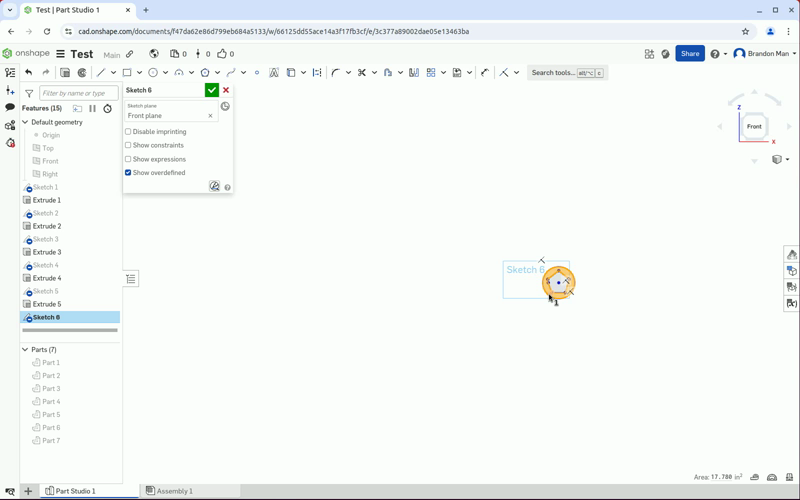
mouse_move(73, 352)
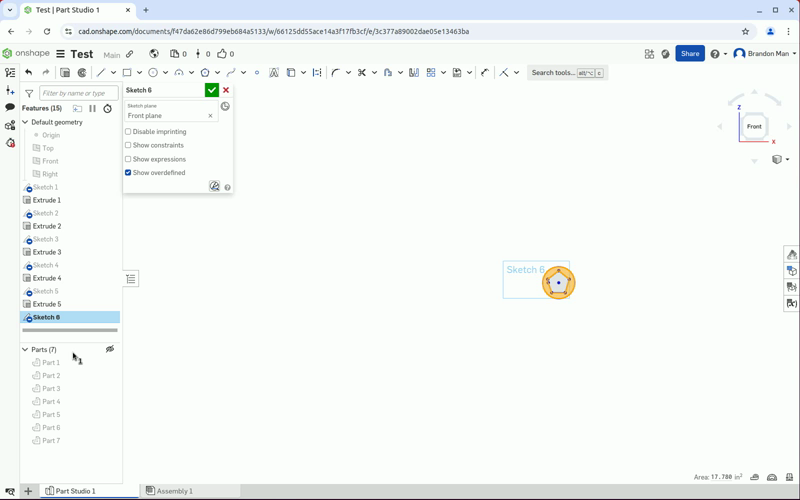
key(shift+y)
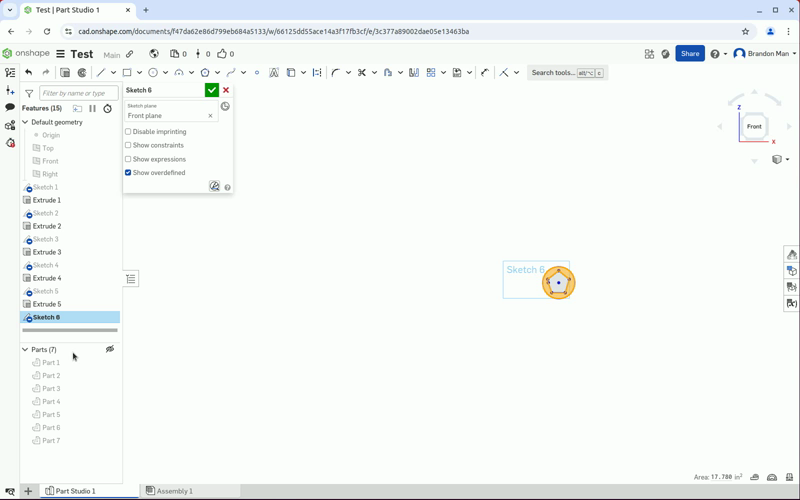
key(shift+e)
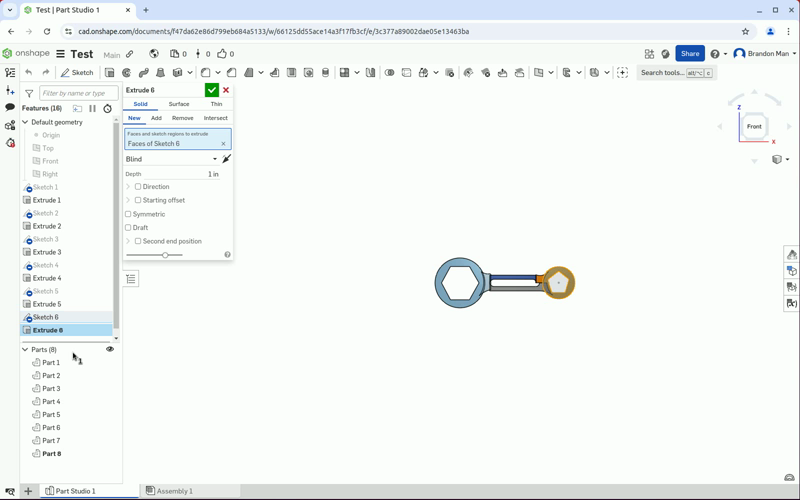
mouse_move(143, 106)
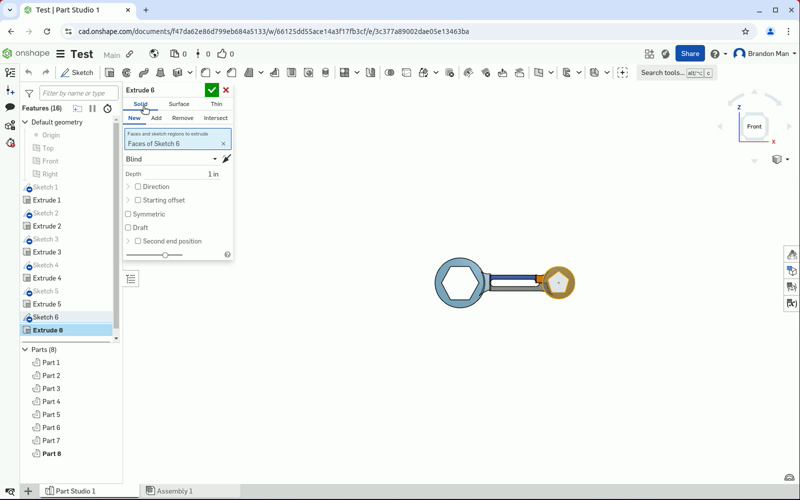
click(143, 106)
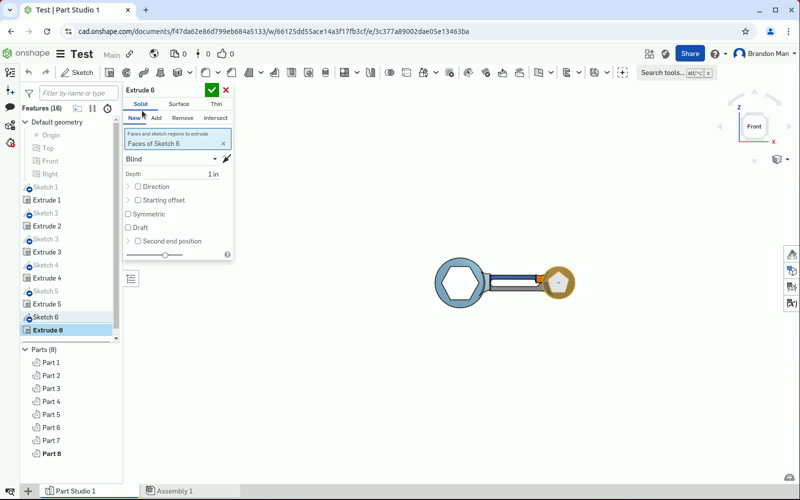
mouse_move(137, 120)
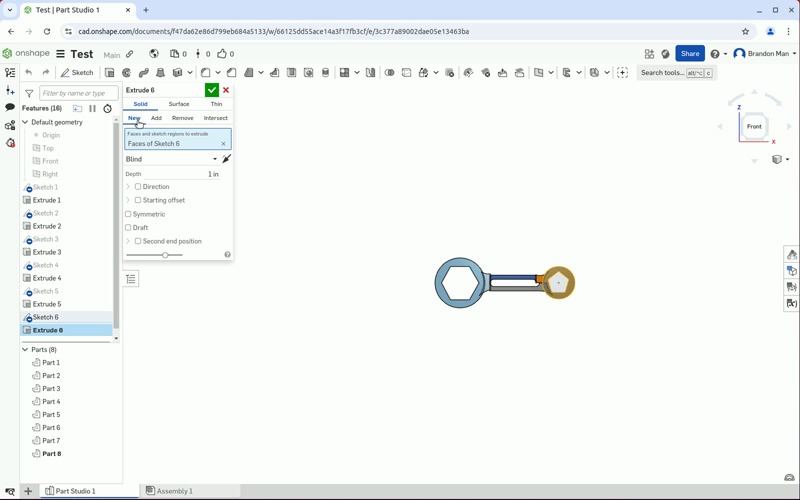
click(137, 120)
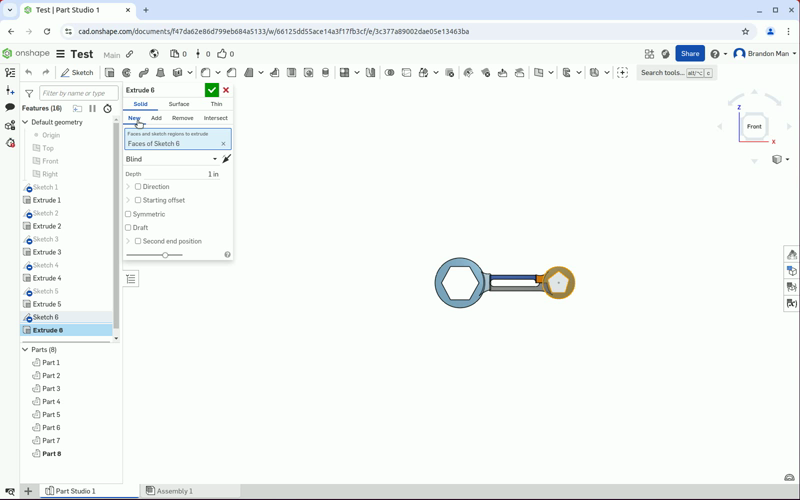
key(tab, 4)
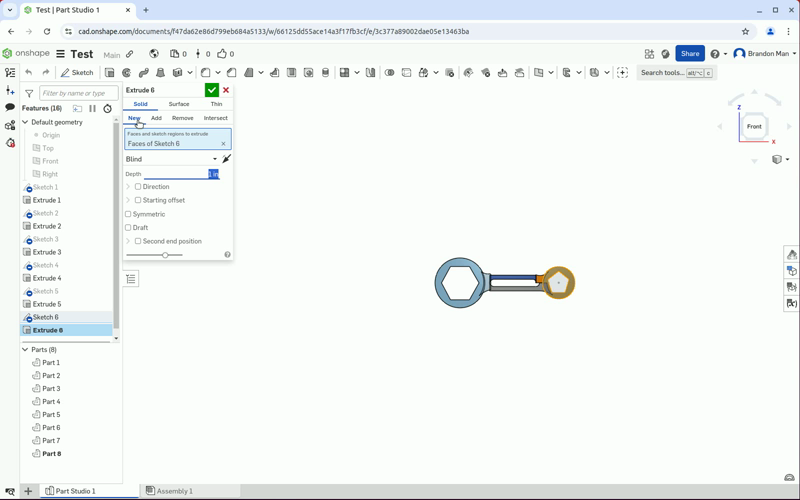
text(3.129)
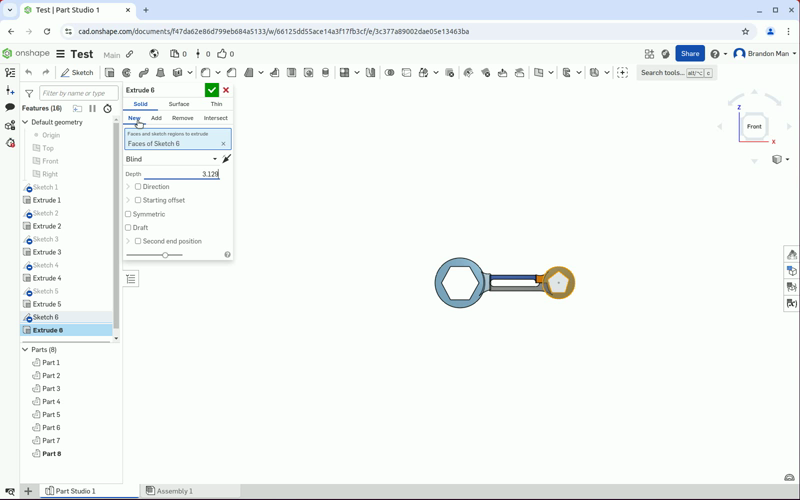
key(enter)
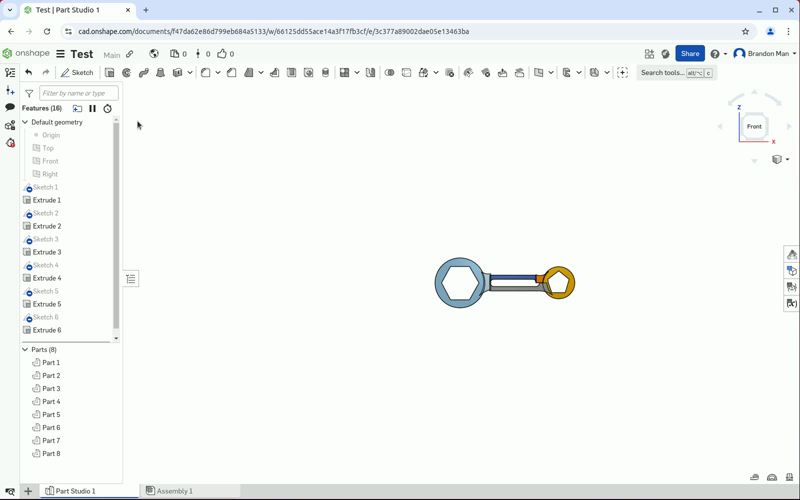
key(shift+h)
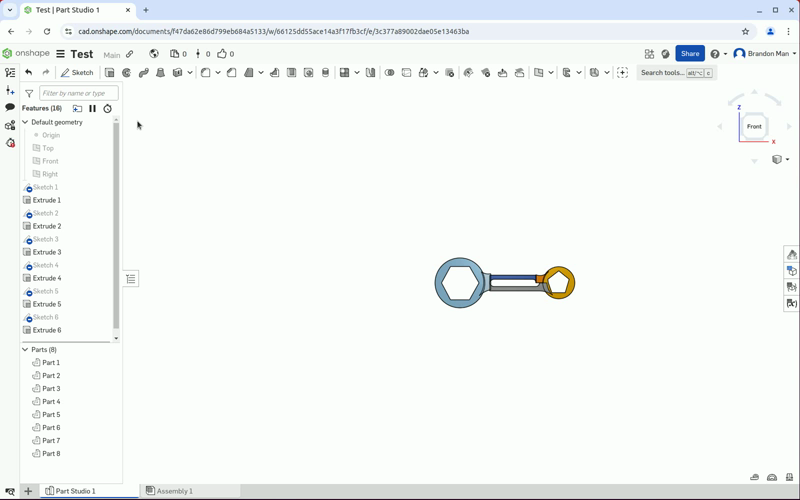
key(shift+h)
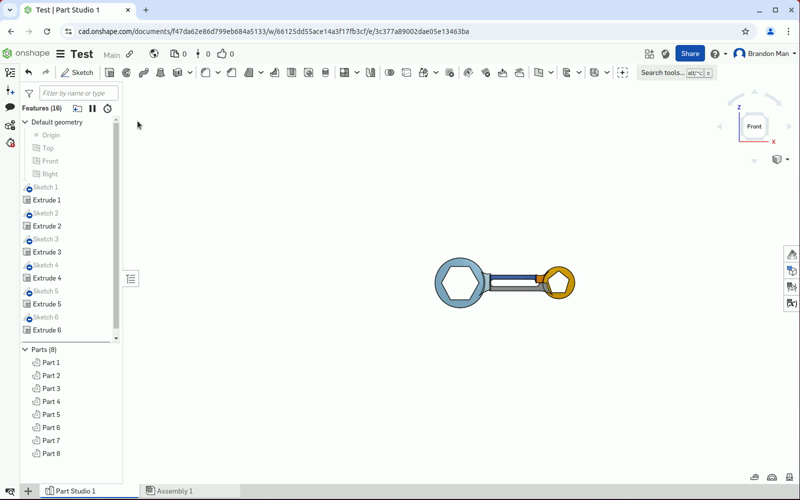
key(shift+7)
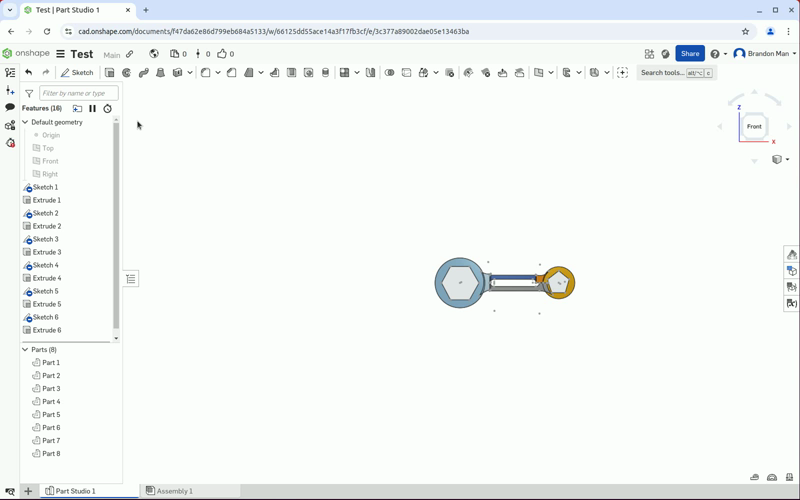
key(left, 2)
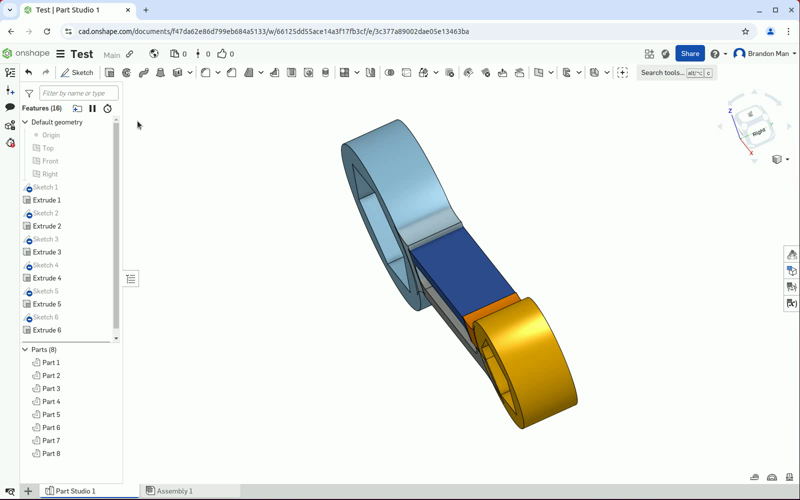
key(down, 2)
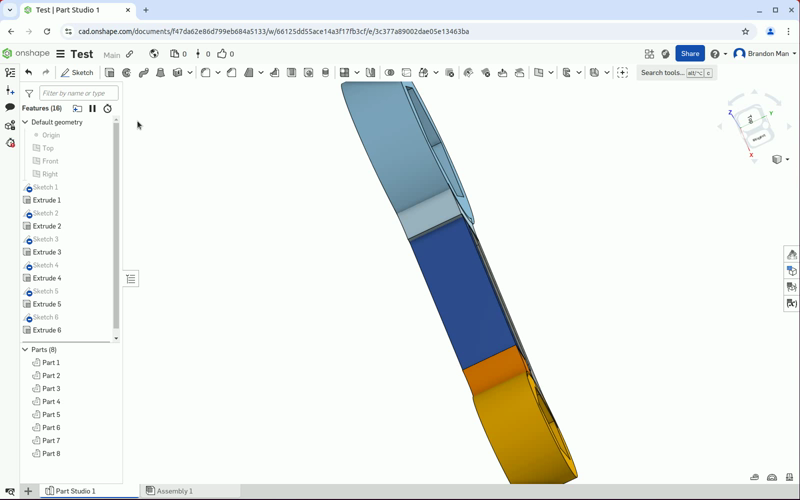
key(up, 2)
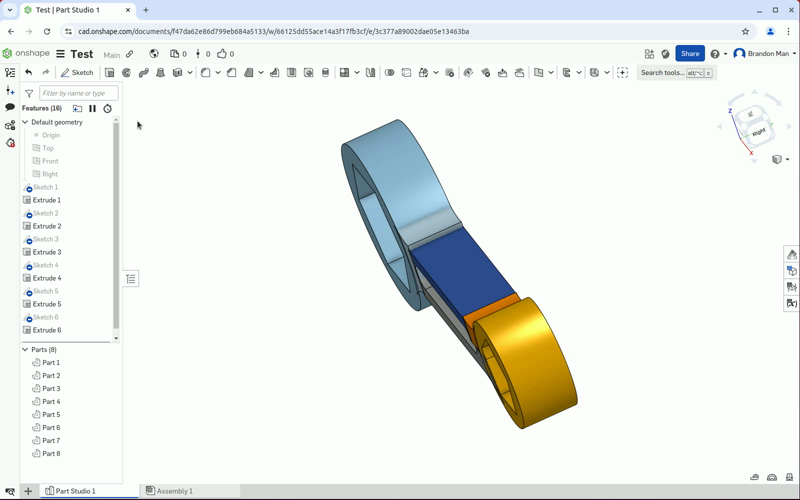
key(right, 2)
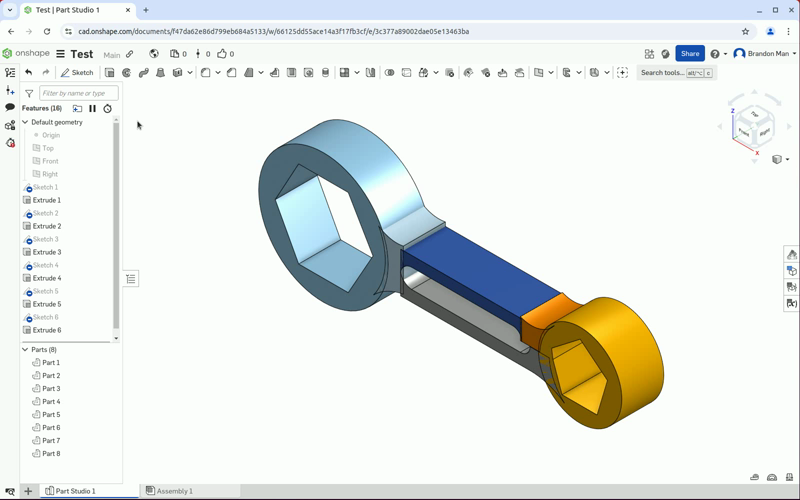
mouse_move(69, 189)
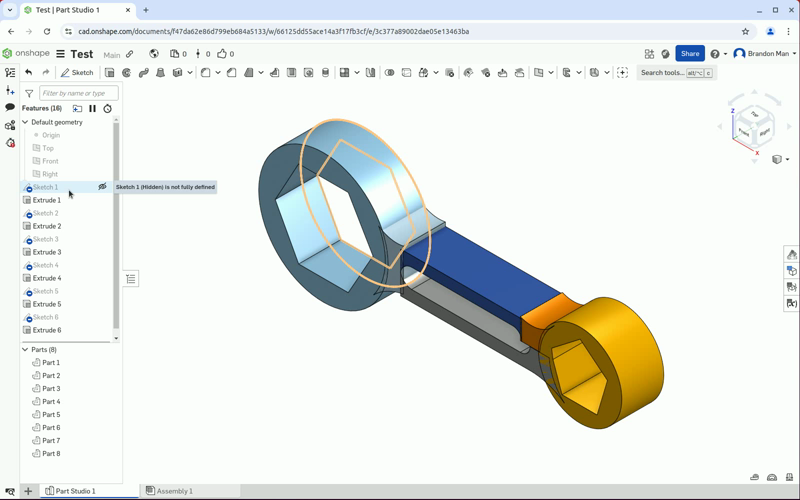
click(69, 189)